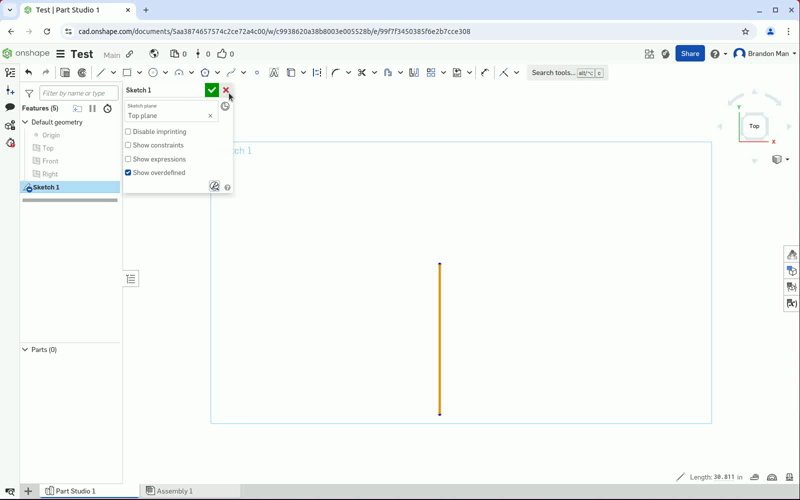
key(shift+h)
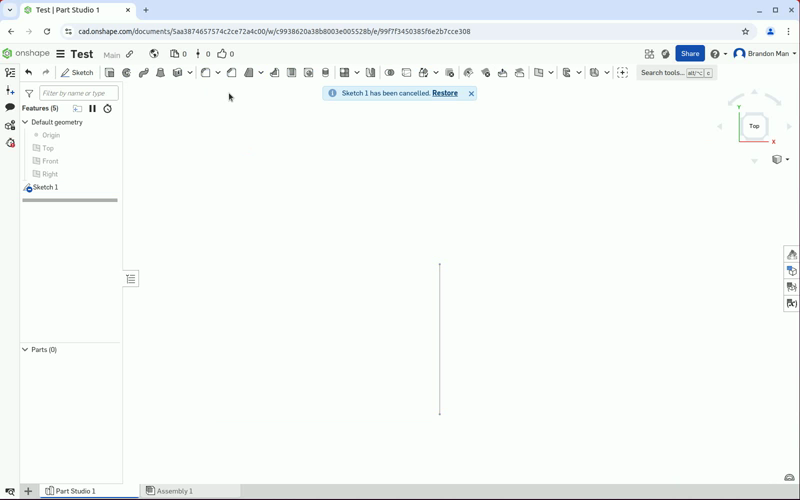
key(shift+s)
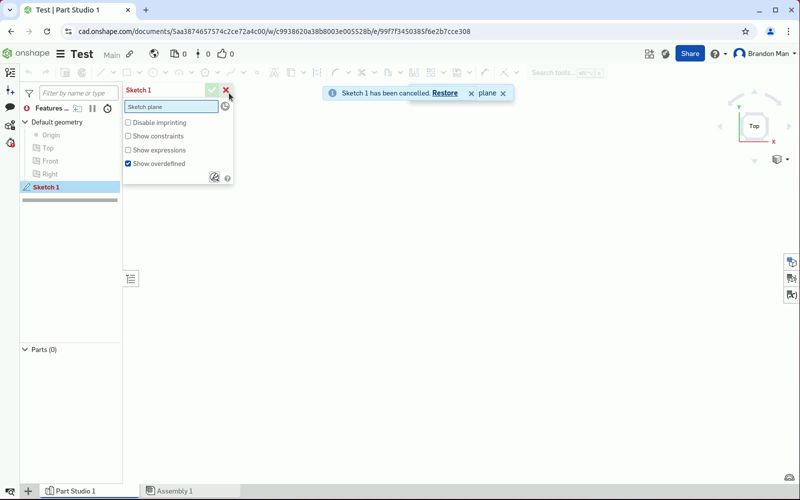
mouse_move(73, 150)
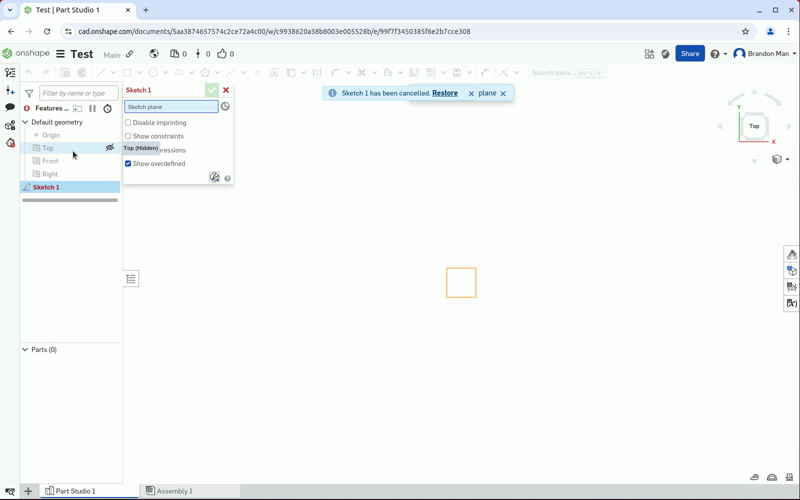
click(73, 150)
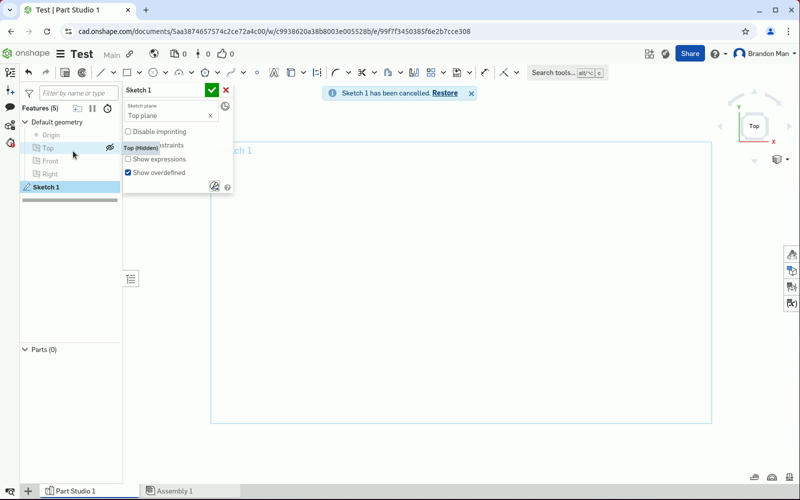
mouse_move(73, 352)
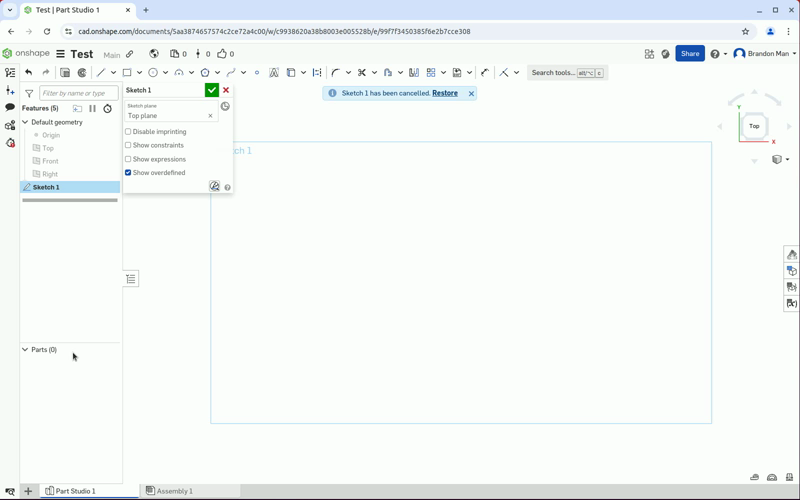
key(y)
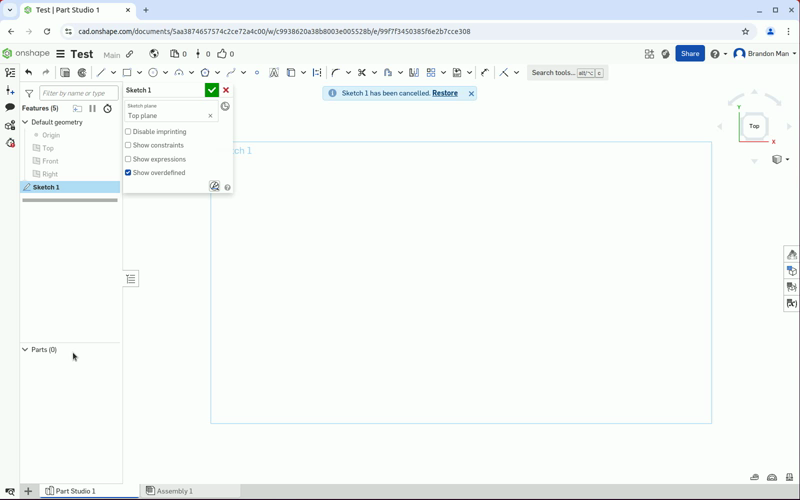
key(l)
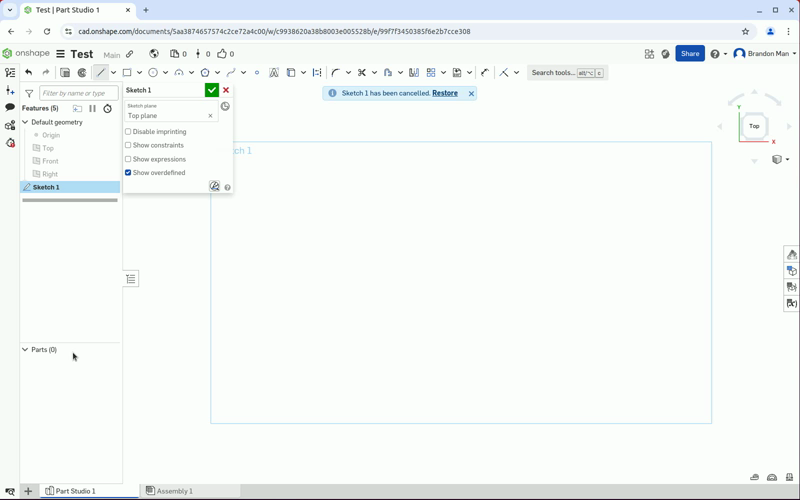
key_down(shift)
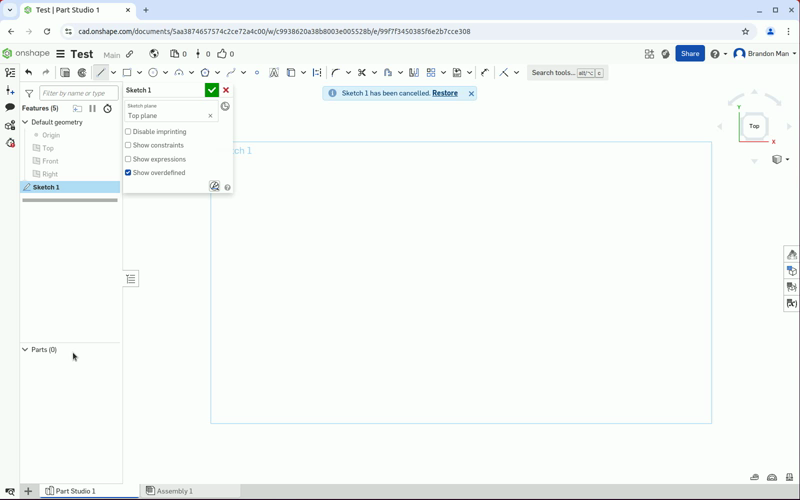
mouse_move(431, 284)
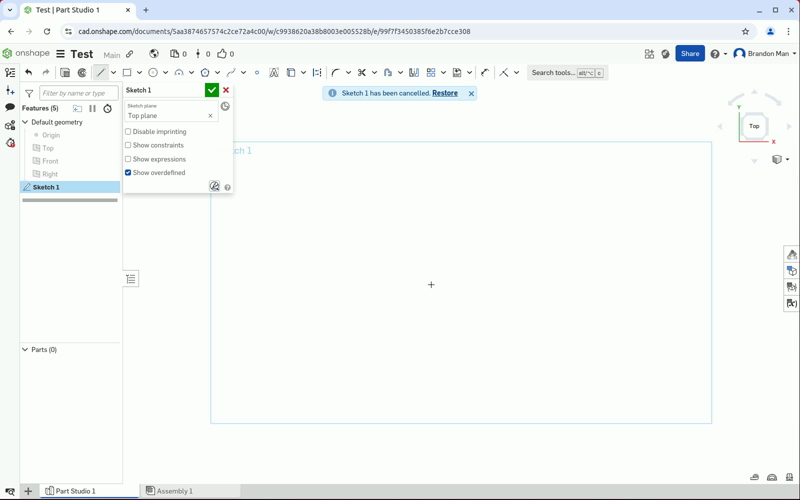
click(431, 284)
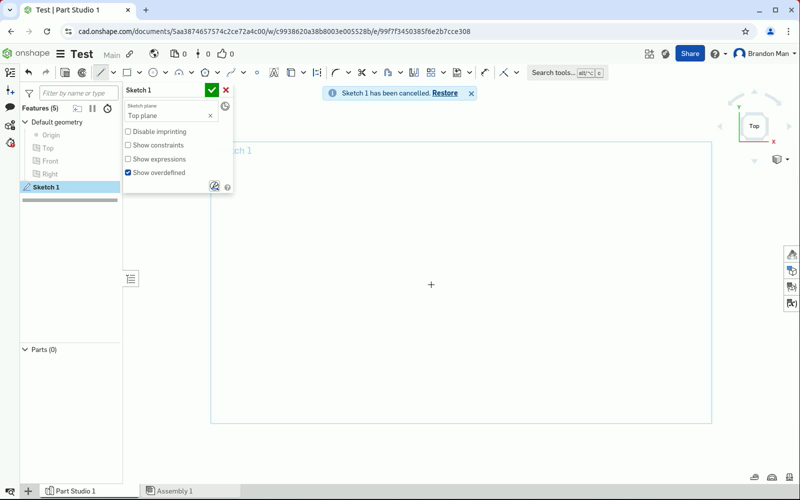
key_up(shift)
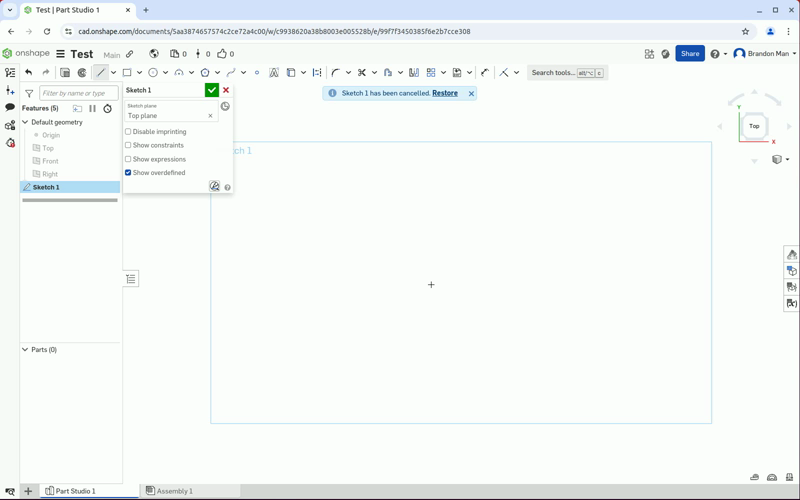
key_down(shift)
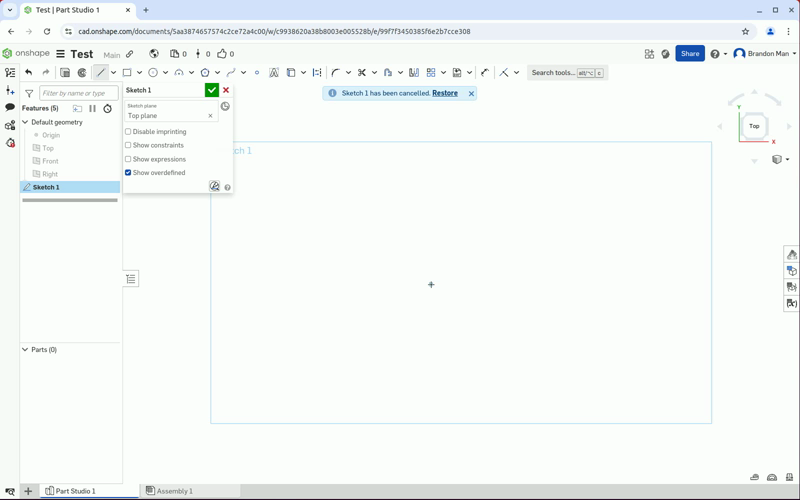
mouse_move(461, 284)
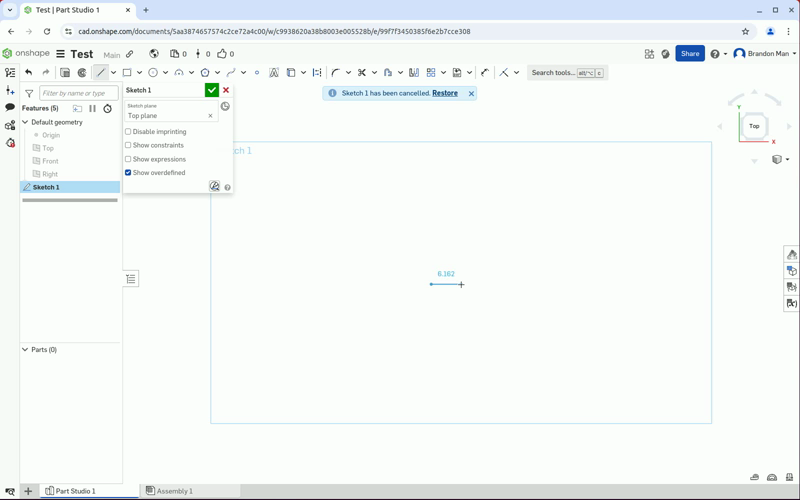
mouse_move(448, 284)
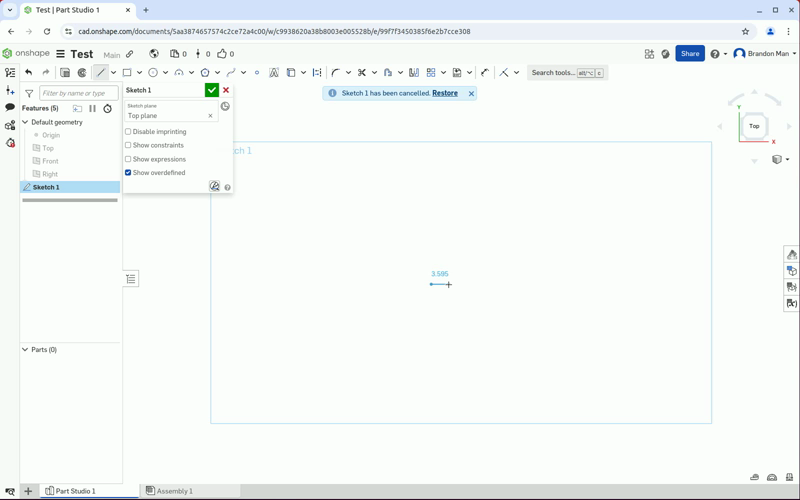
click(448, 284)
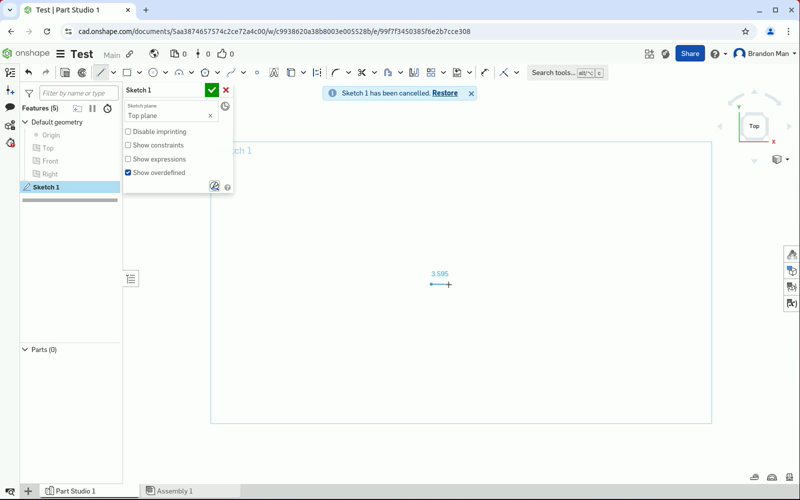
key_up(shift)
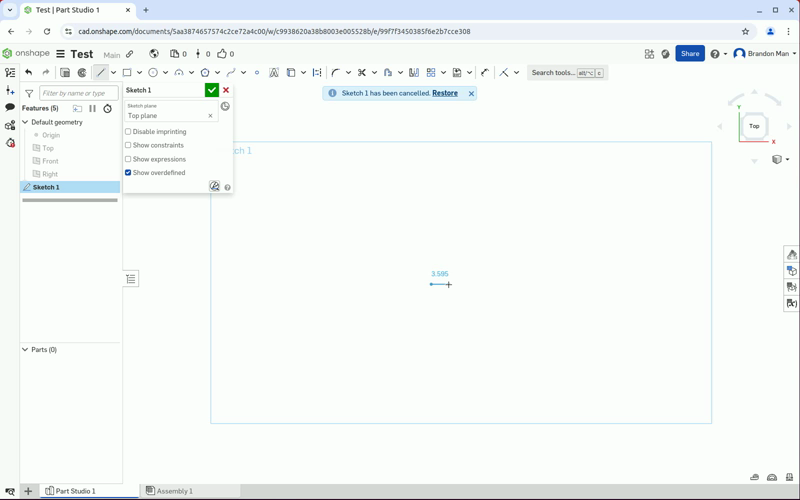
key_down(shift)
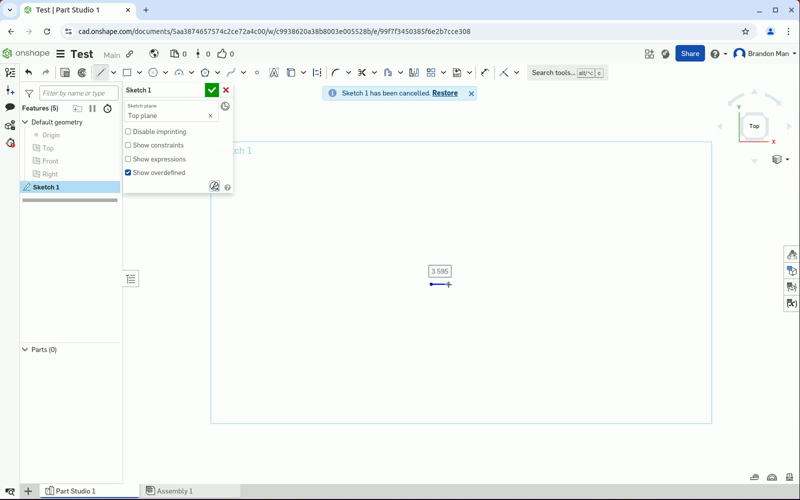
mouse_move(478, 284)
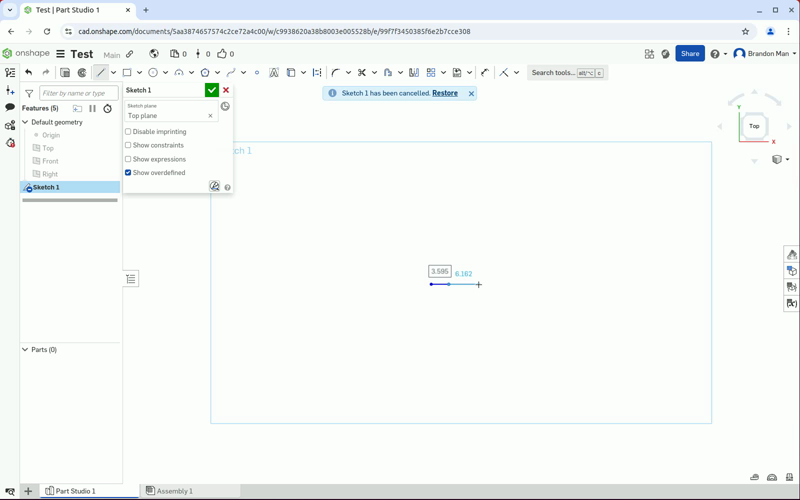
mouse_move(448, 279)
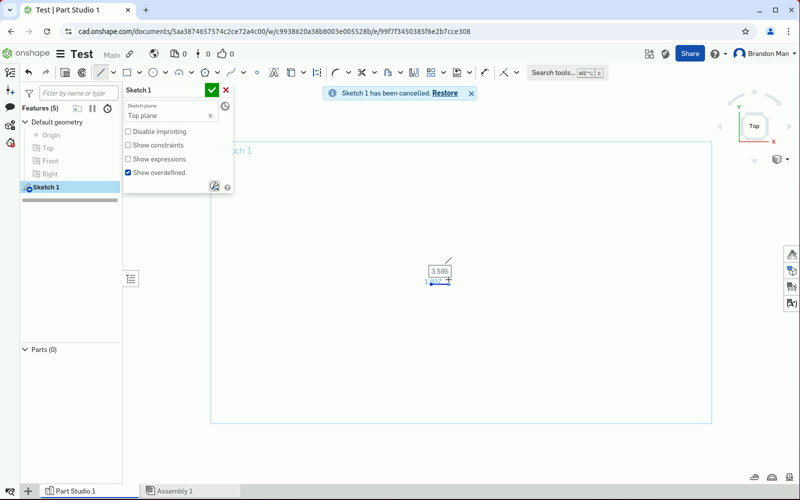
scroll(6)
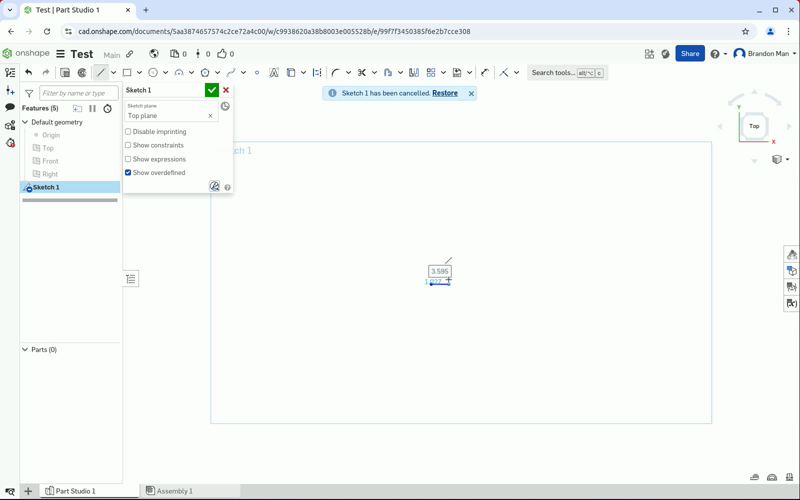
scroll(6)
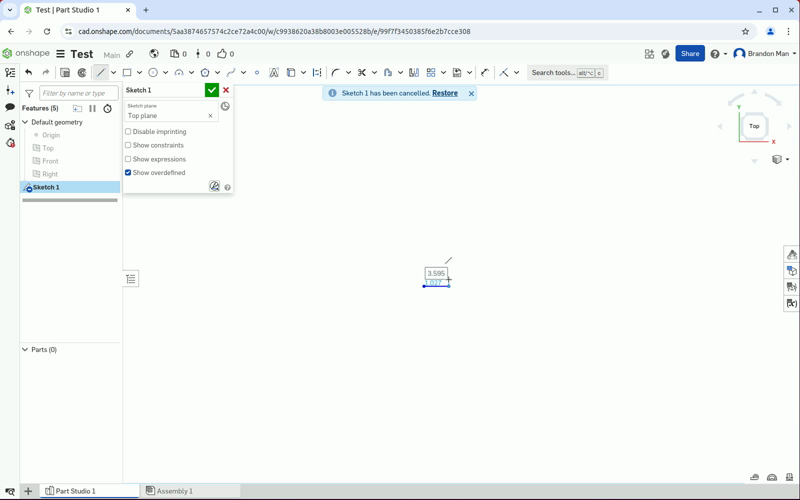
scroll(6)
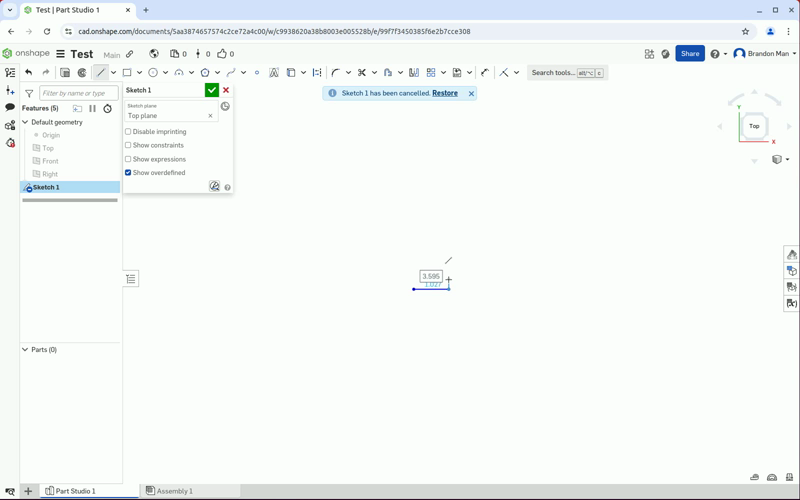
scroll(6)
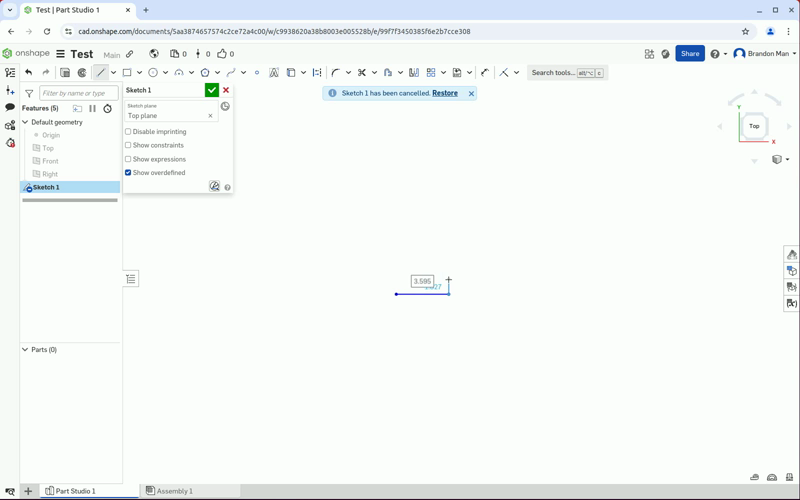
scroll(6)
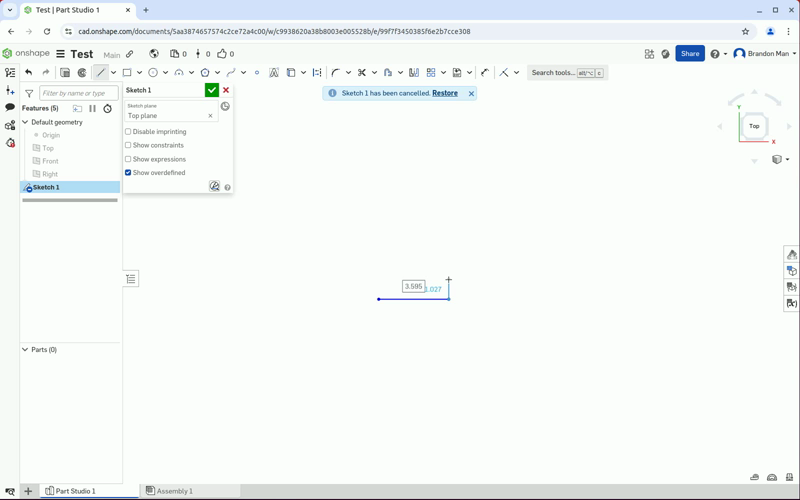
scroll(6)
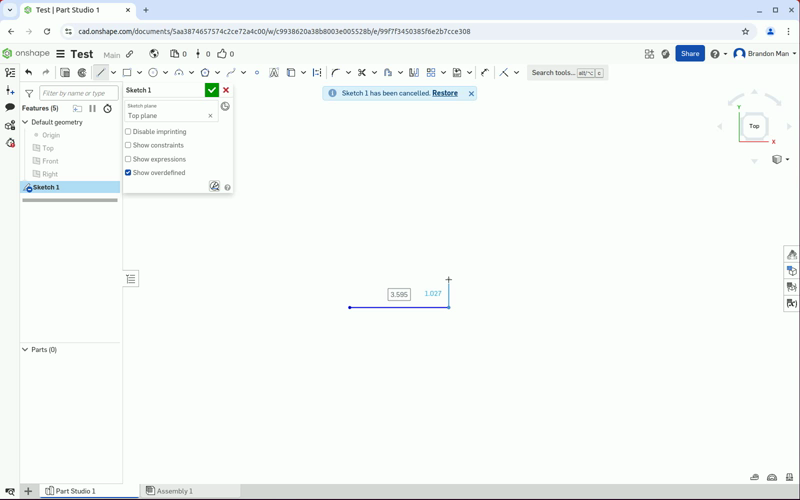
scroll(6)
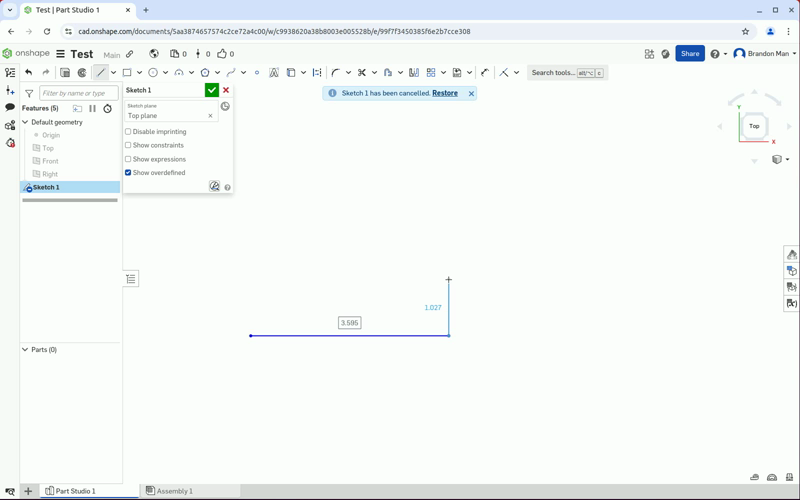
click(448, 279)
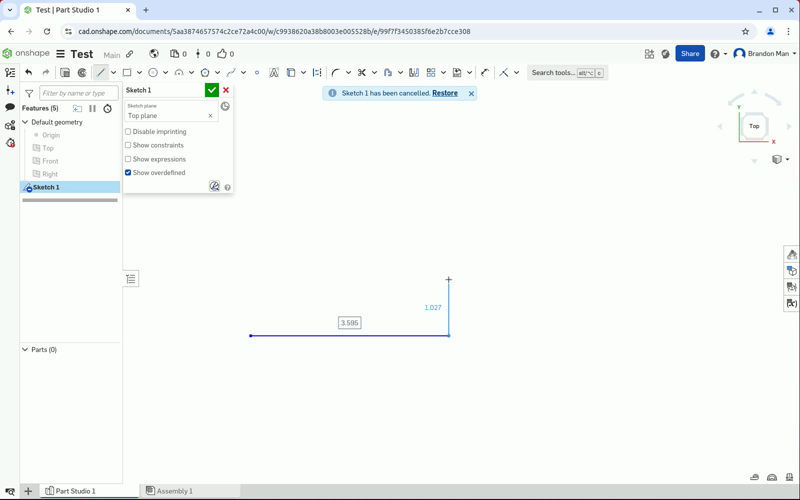
scroll(-6)
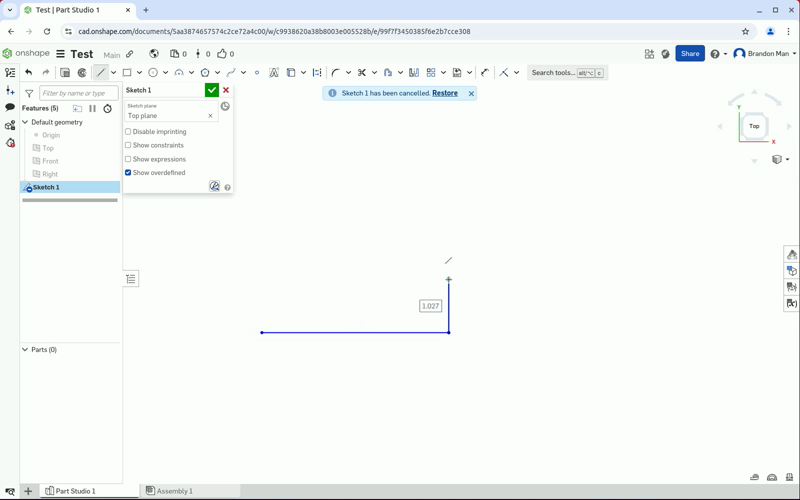
scroll(-6)
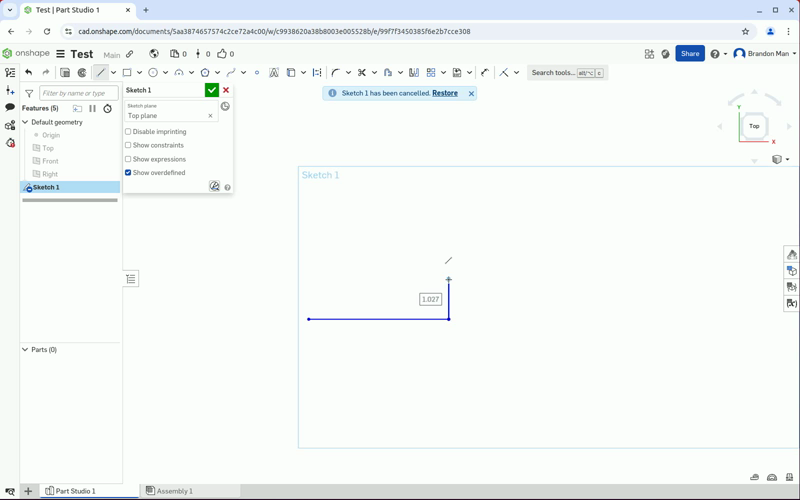
scroll(-6)
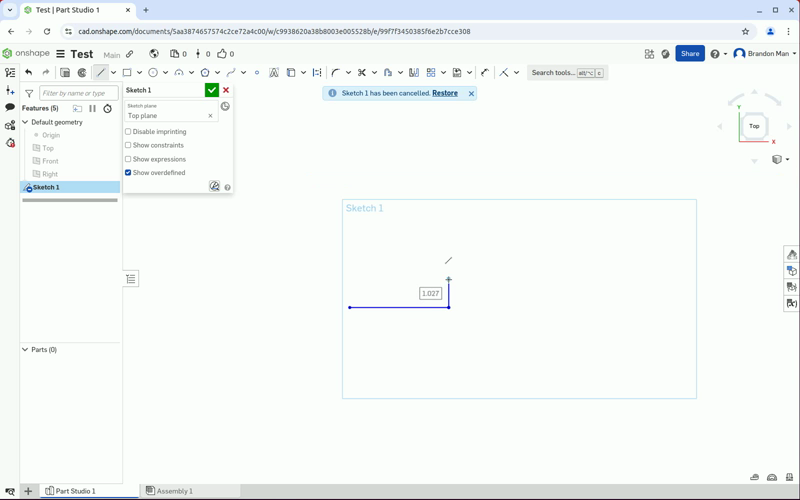
scroll(-6)
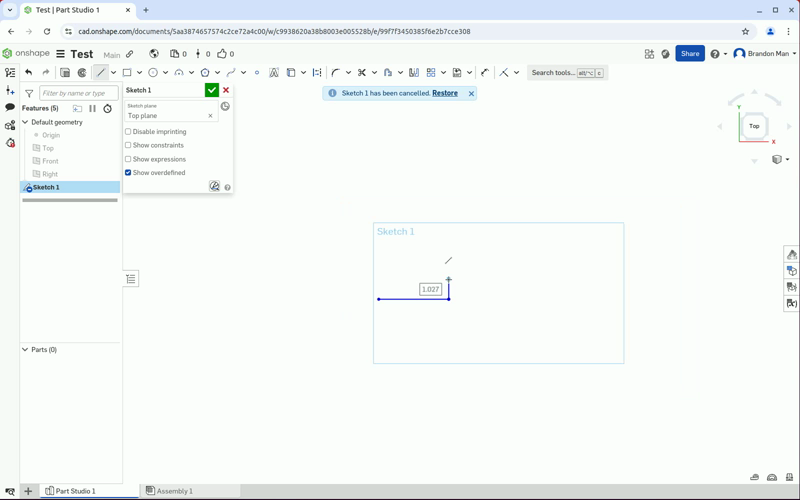
scroll(-6)
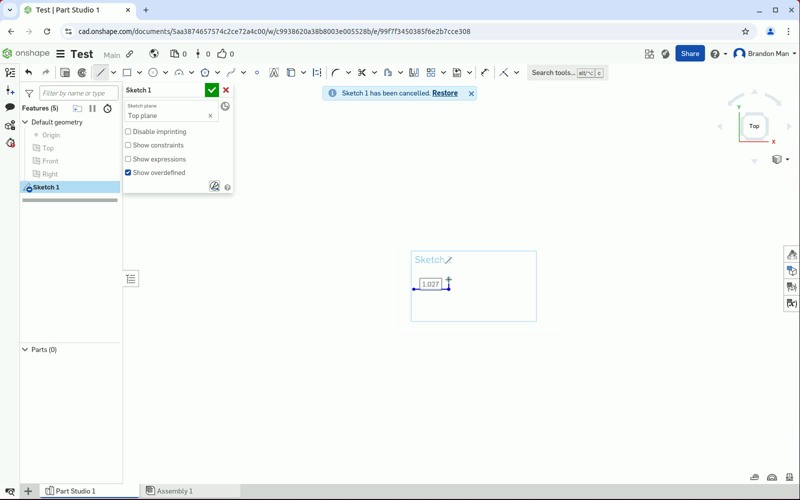
scroll(-6)
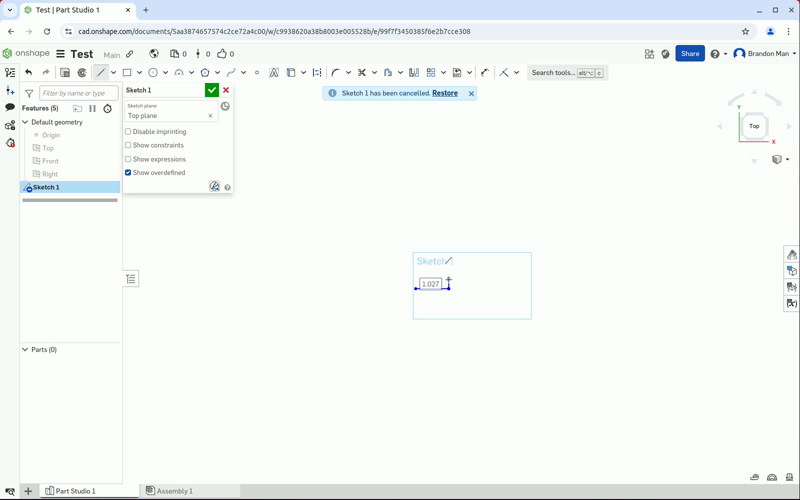
scroll(-6)
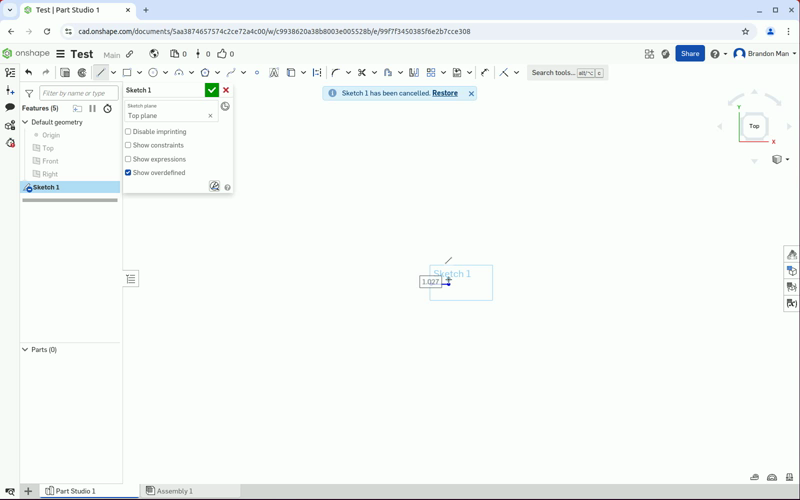
key_up(shift)
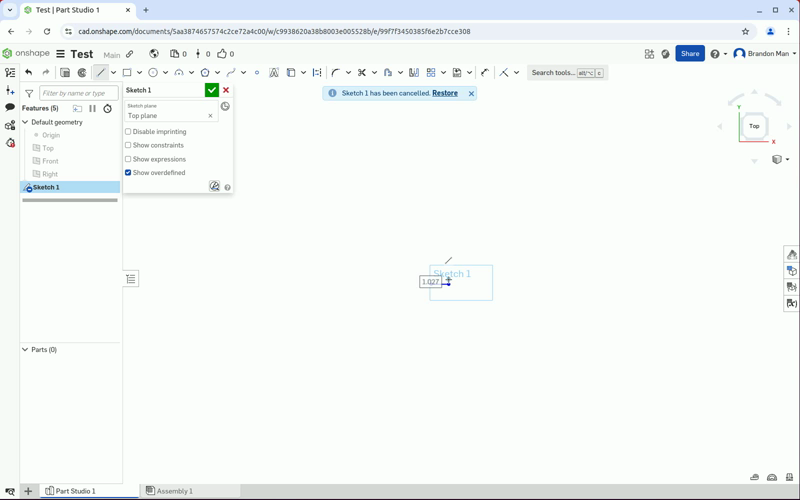
key_down(shift)
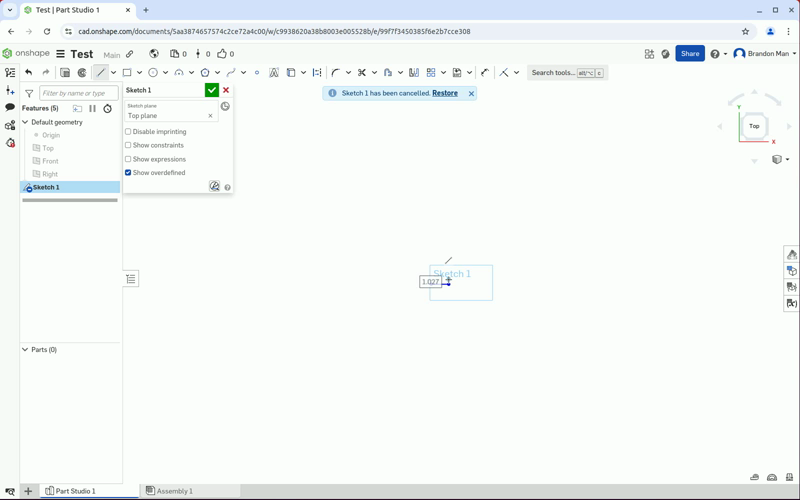
mouse_move(478, 279)
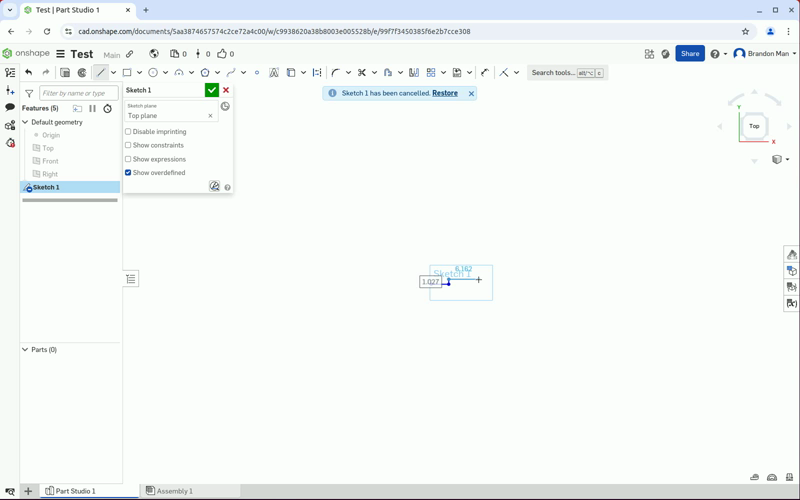
mouse_move(431, 279)
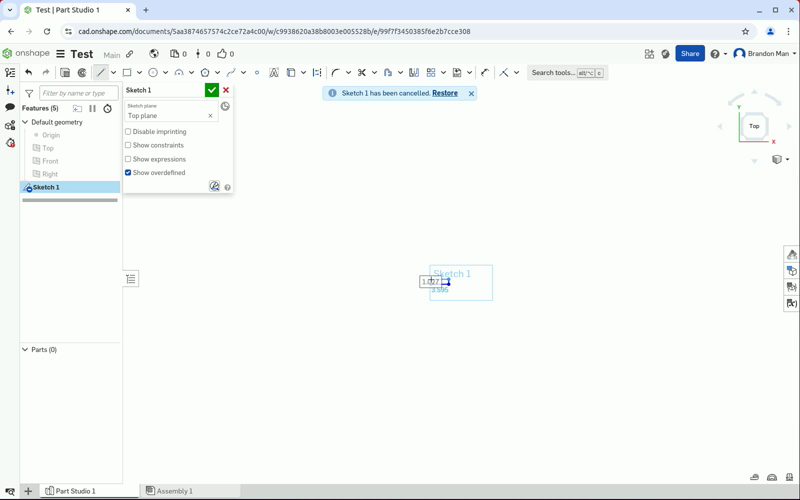
click(431, 279)
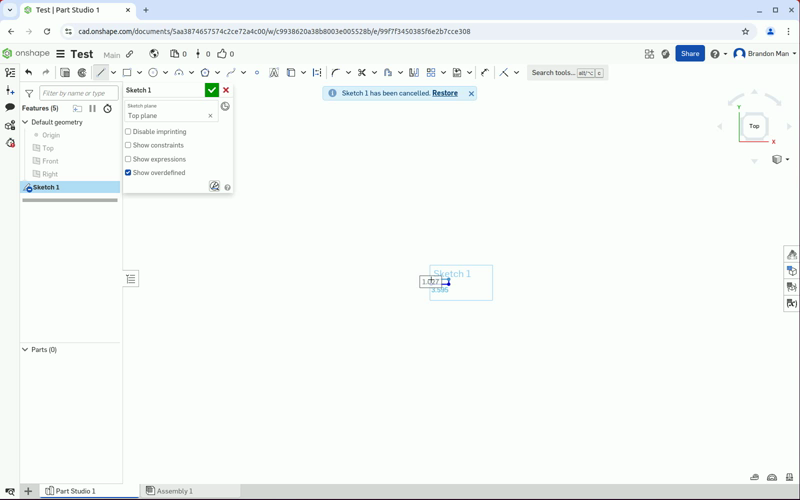
key_up(shift)
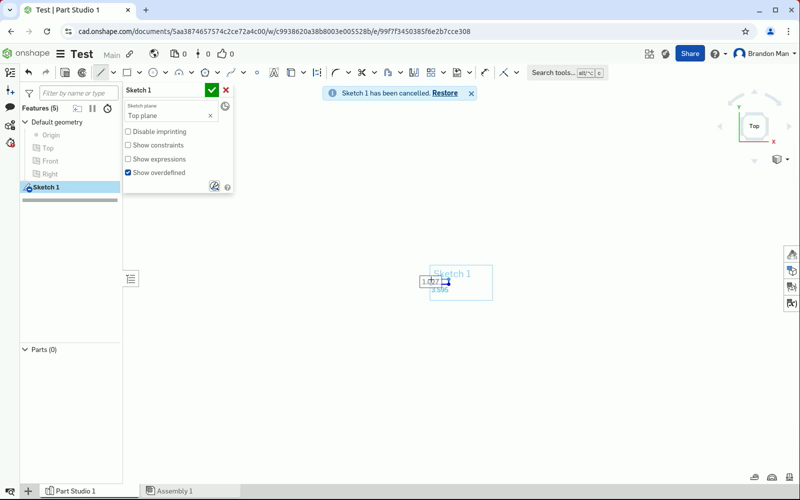
mouse_move(461, 279)
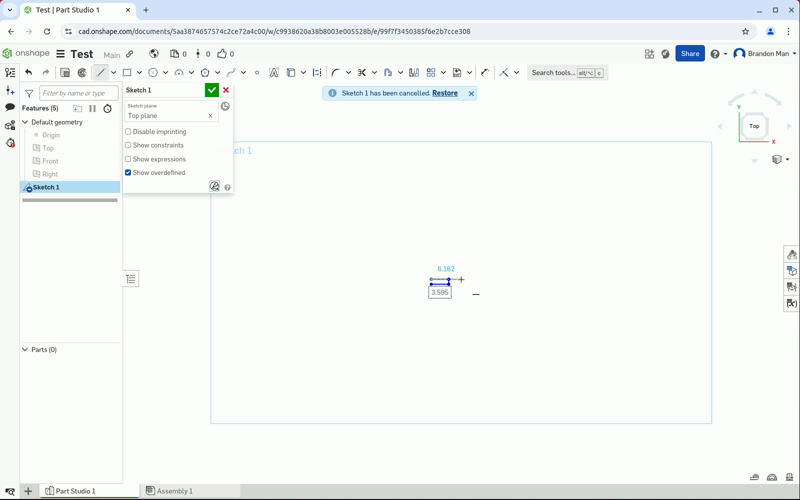
key_down(shift)
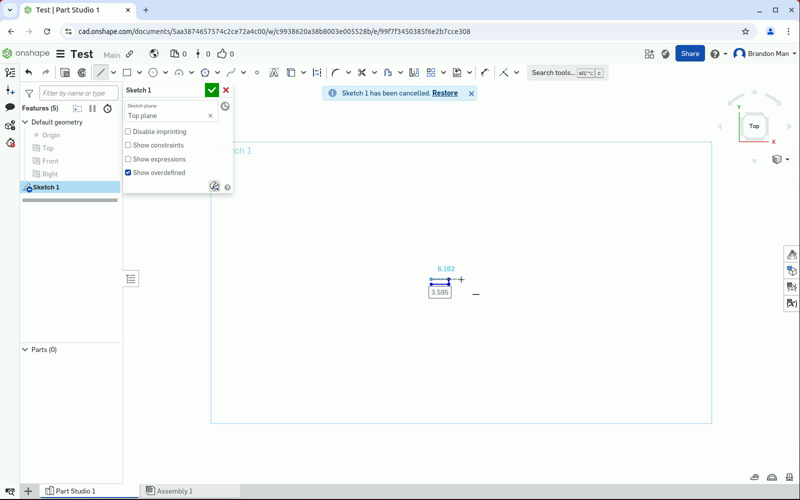
mouse_move(431, 284)
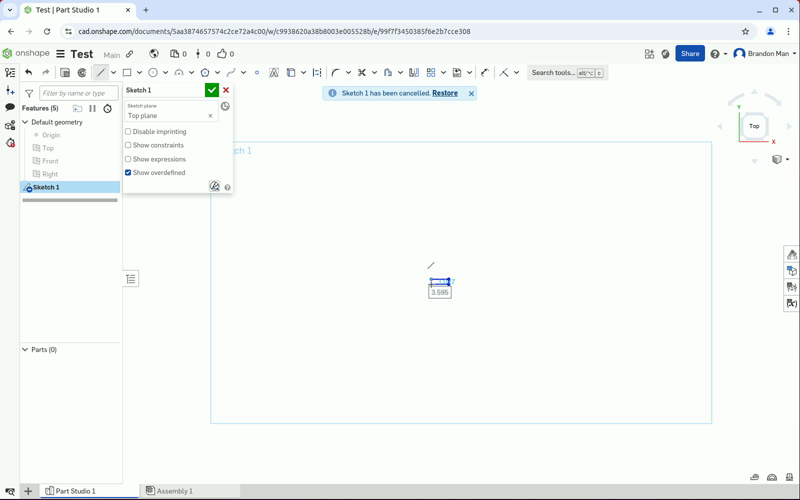
scroll(6)
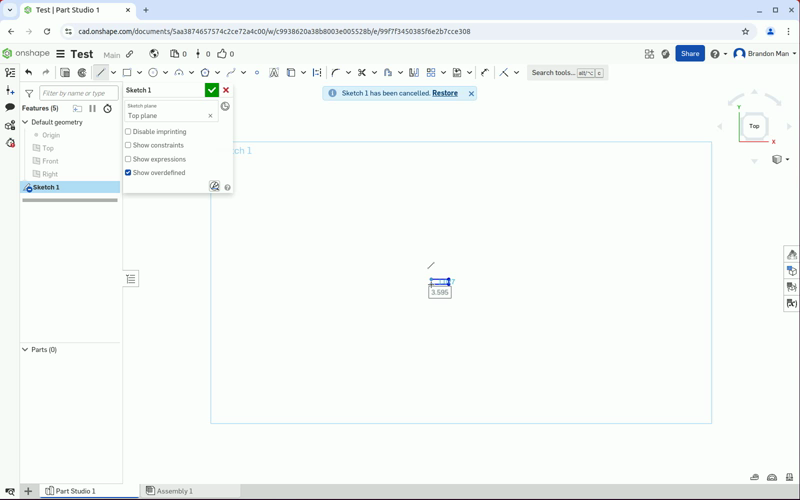
scroll(6)
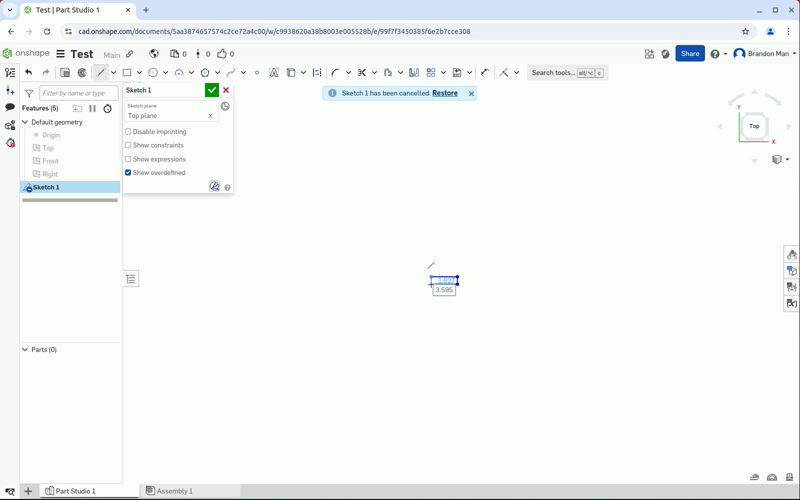
scroll(6)
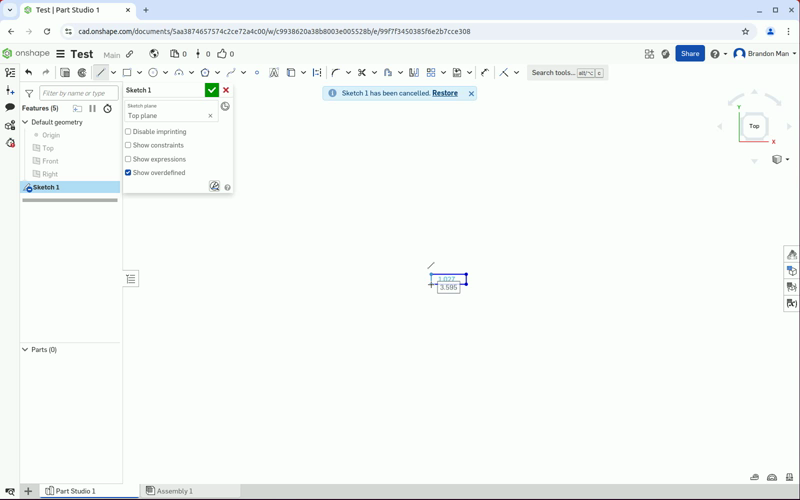
scroll(6)
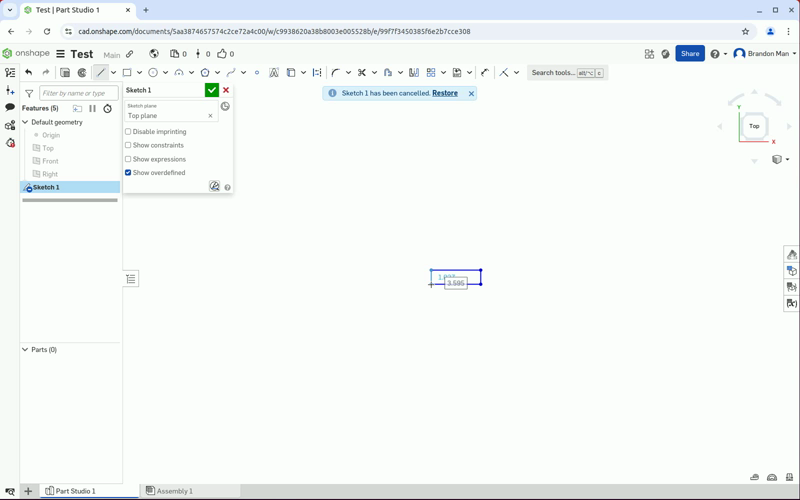
scroll(6)
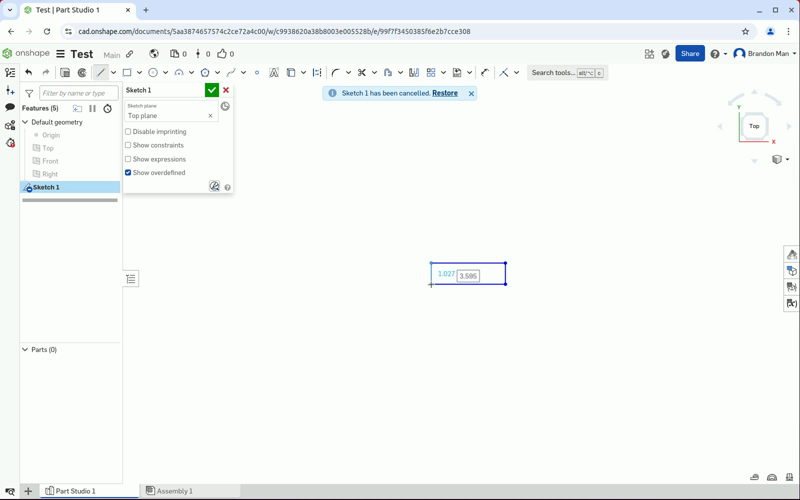
scroll(6)
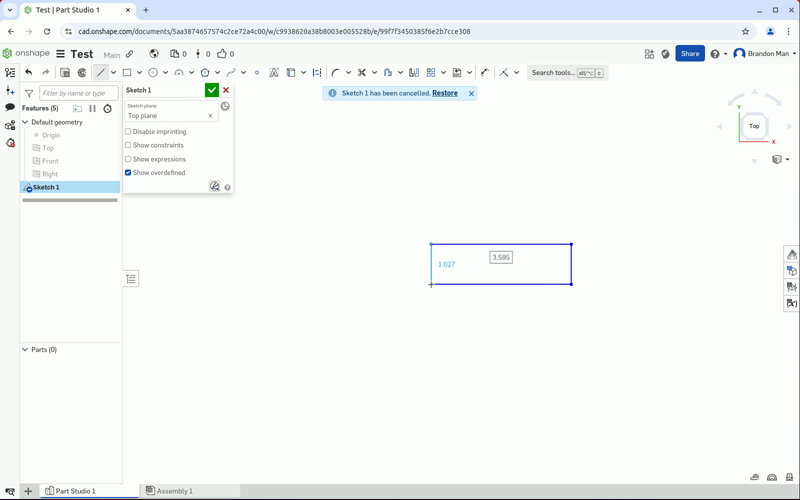
scroll(6)
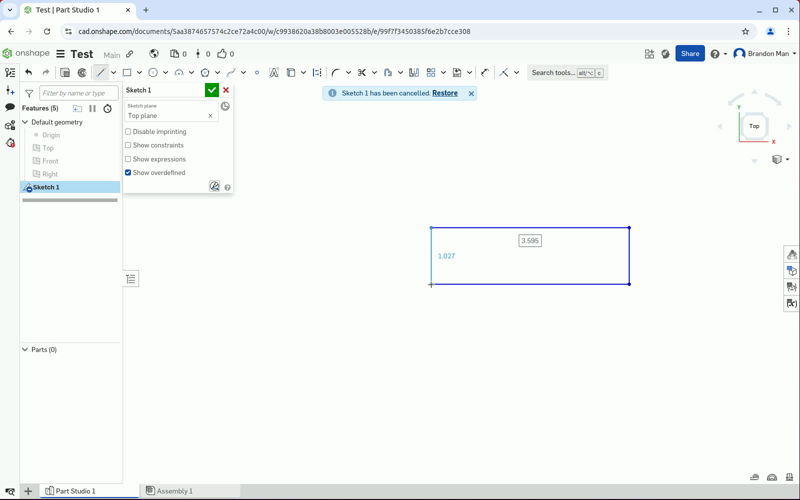
key_up(shift)
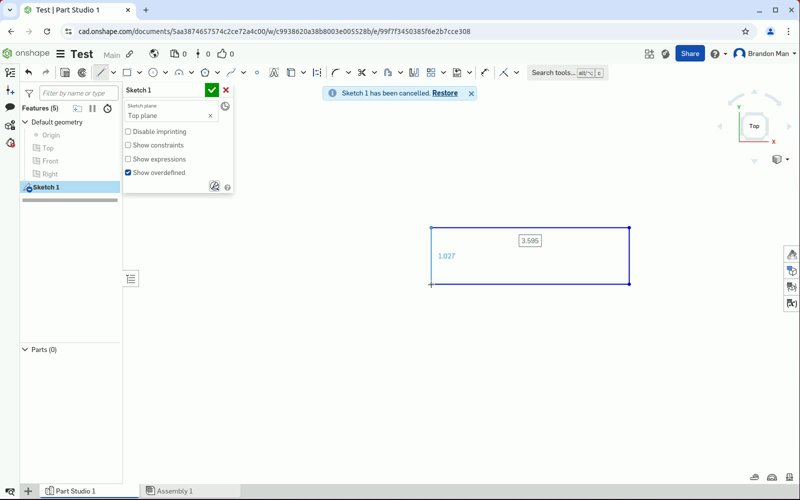
click(431, 284)
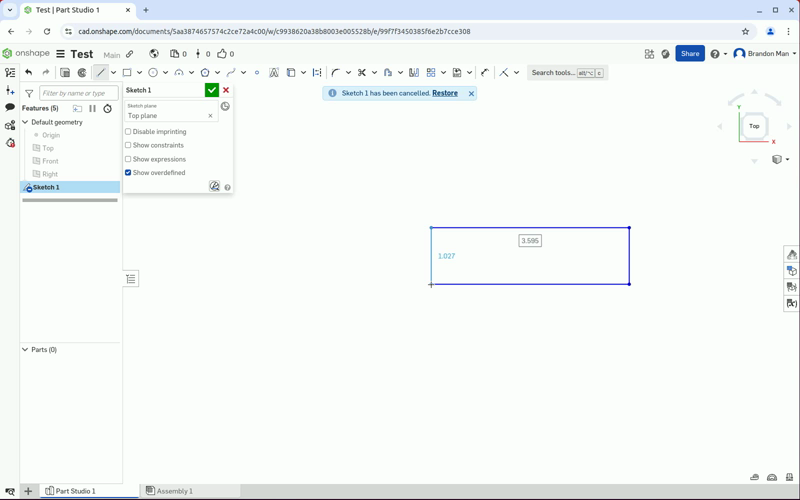
scroll(-6)
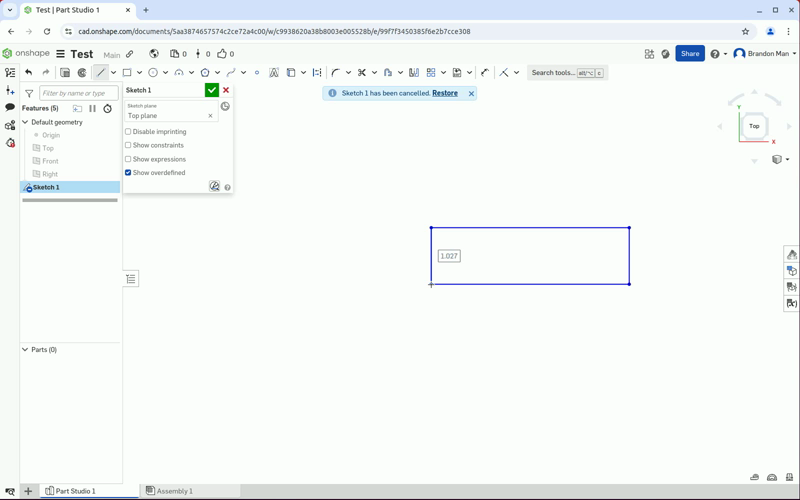
scroll(-6)
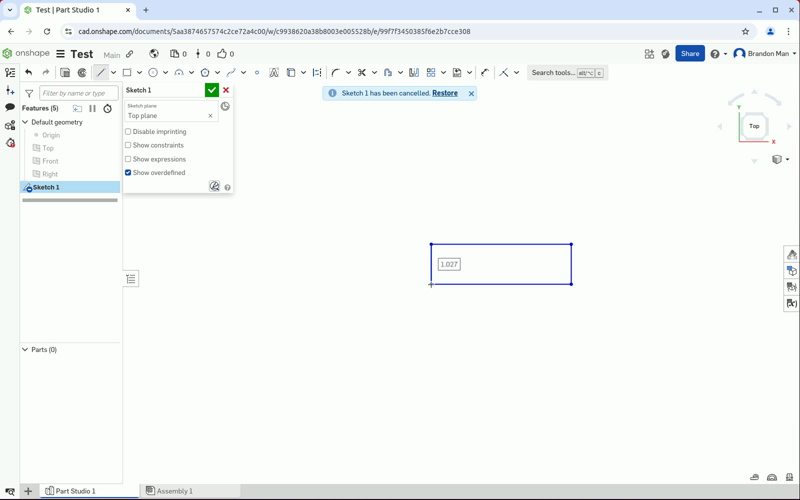
scroll(-6)
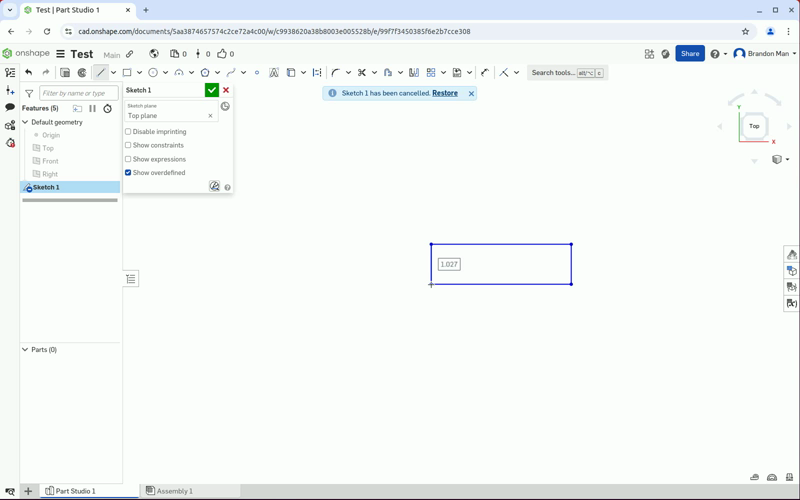
scroll(-6)
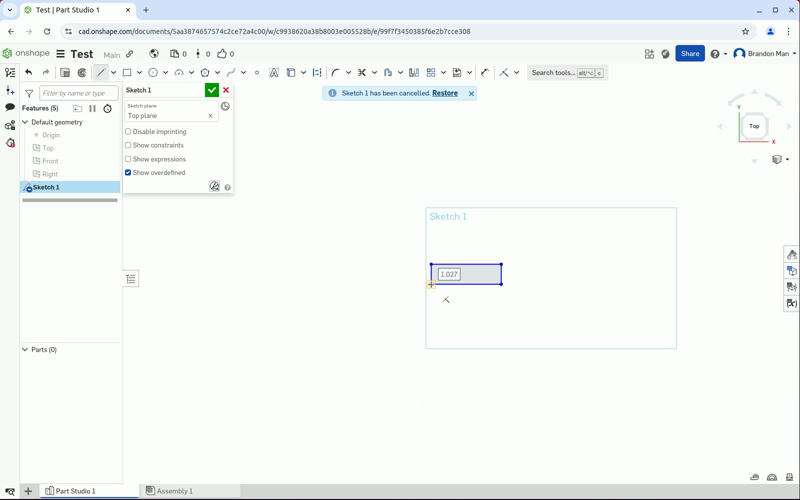
scroll(-6)
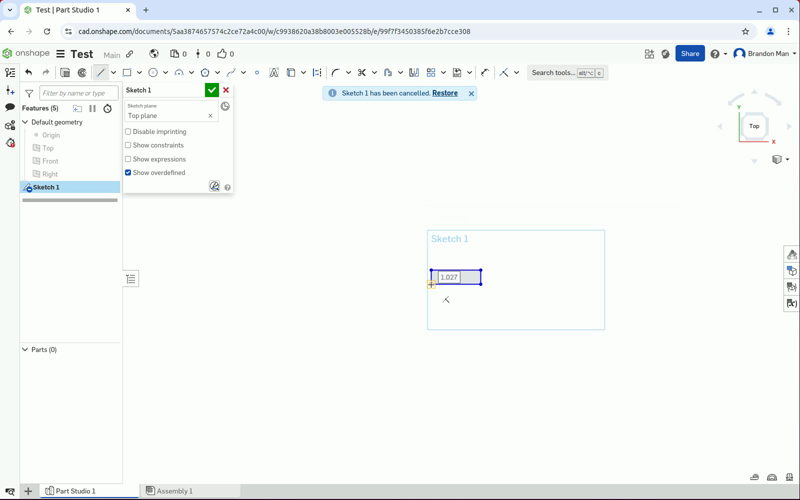
scroll(-6)
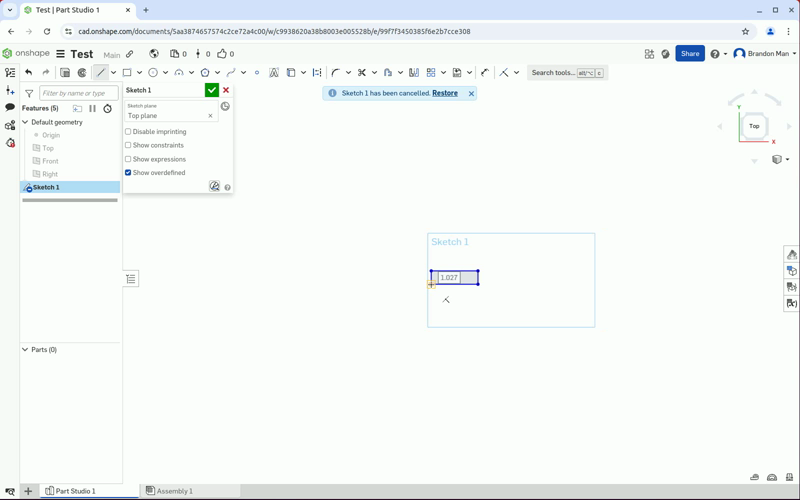
scroll(-6)
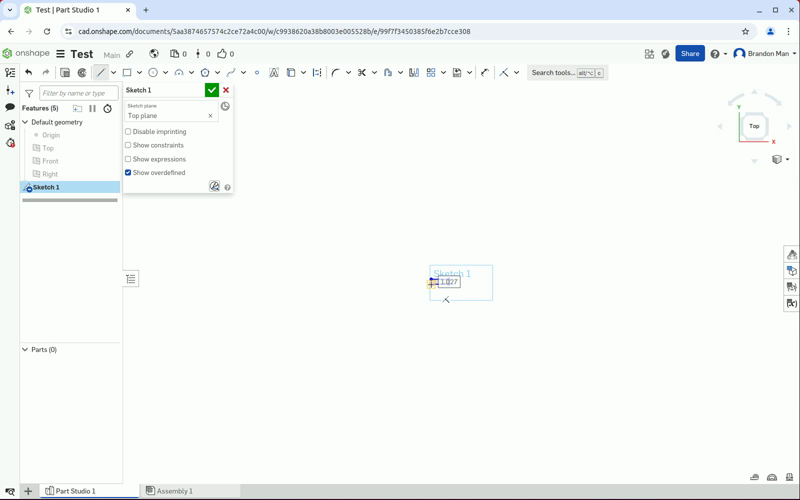
key(esc)
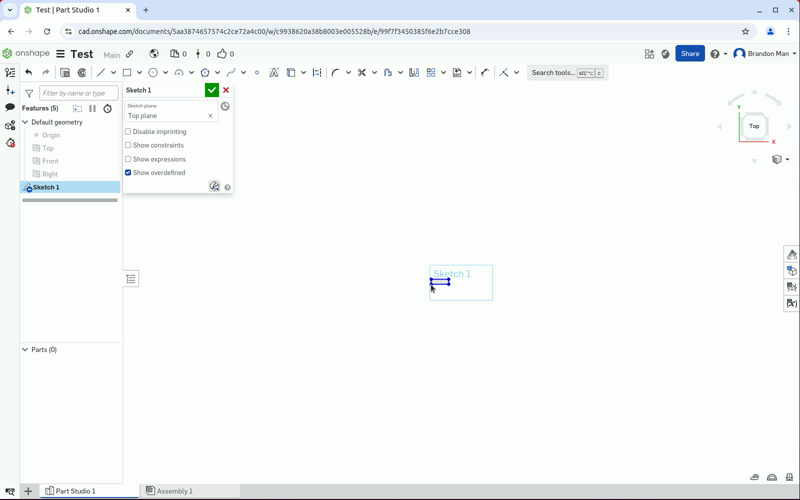
mouse_move(437, 280)
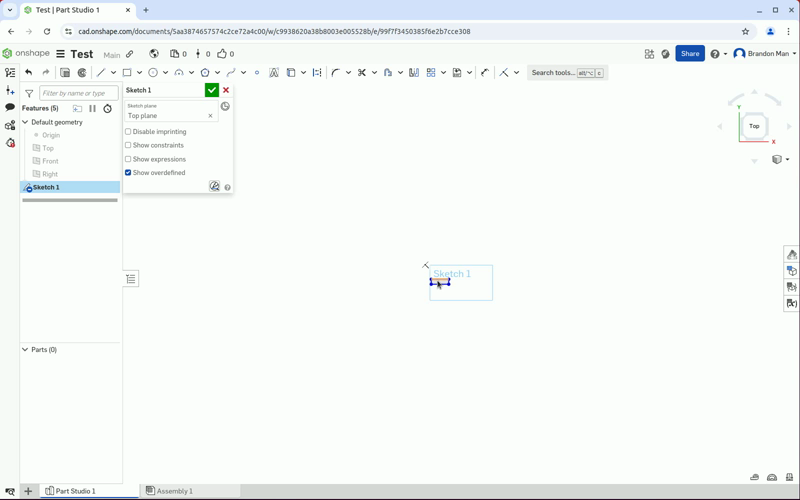
scroll(6)
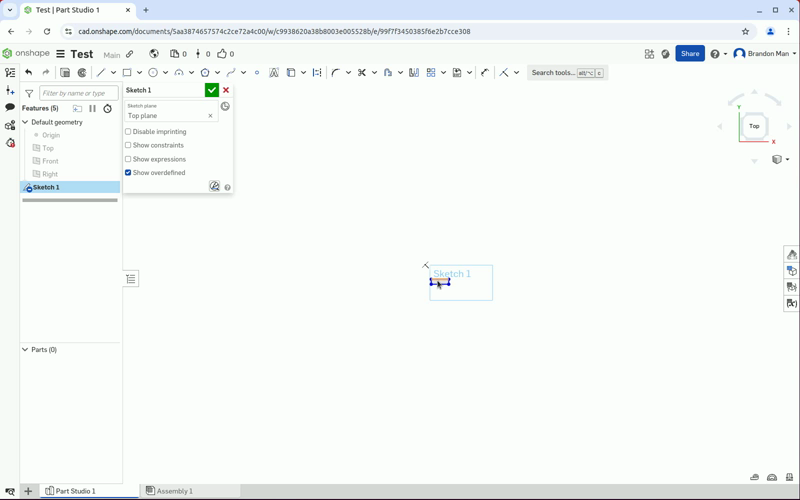
scroll(6)
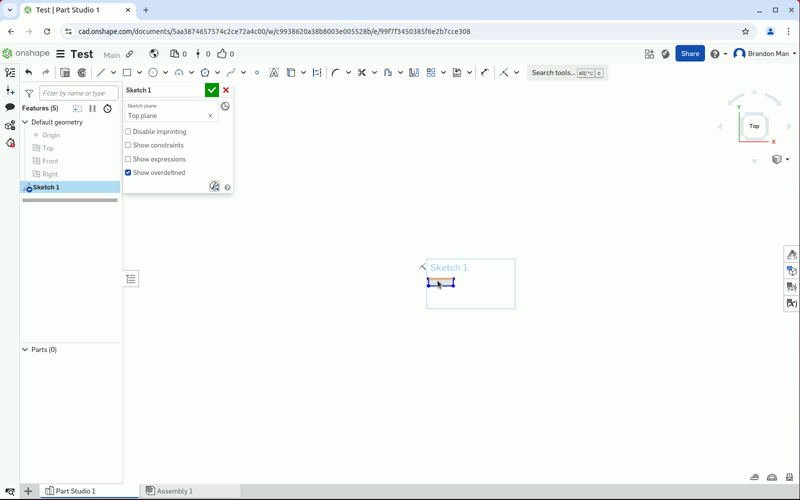
scroll(6)
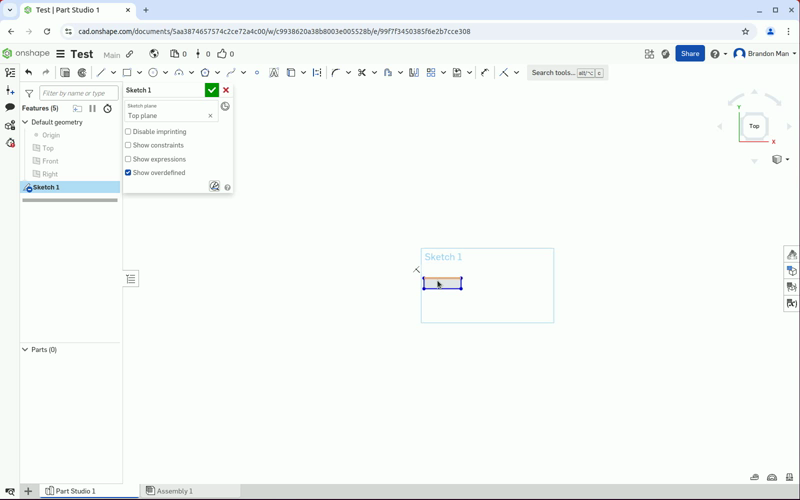
scroll(6)
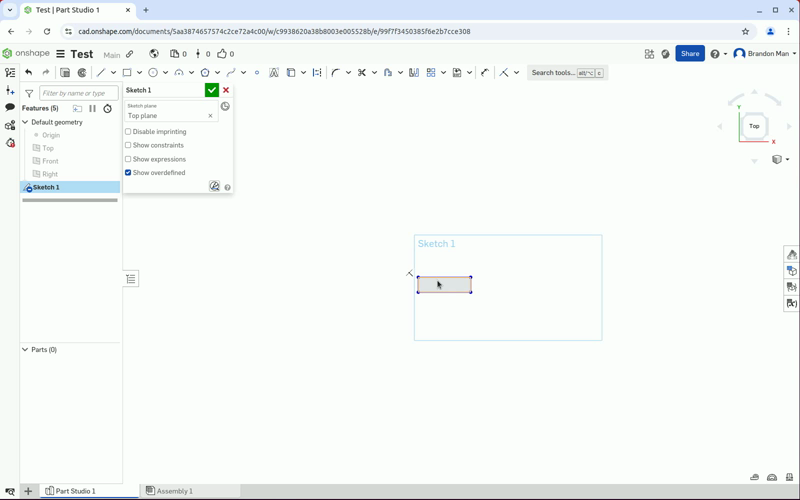
scroll(6)
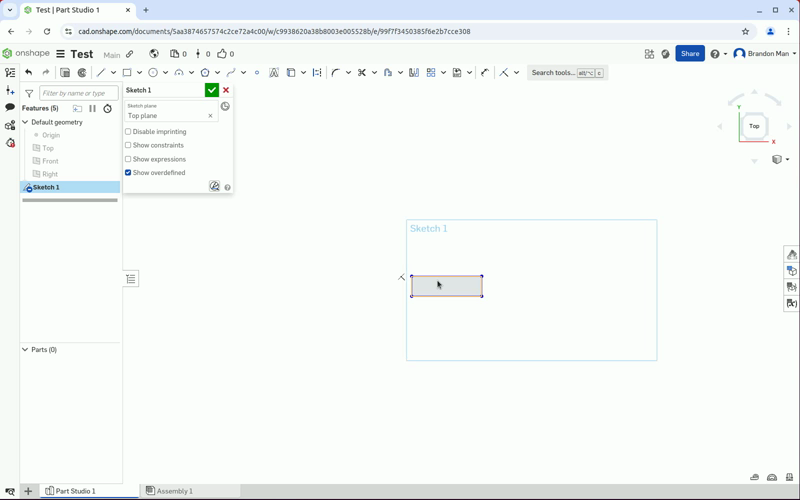
scroll(6)
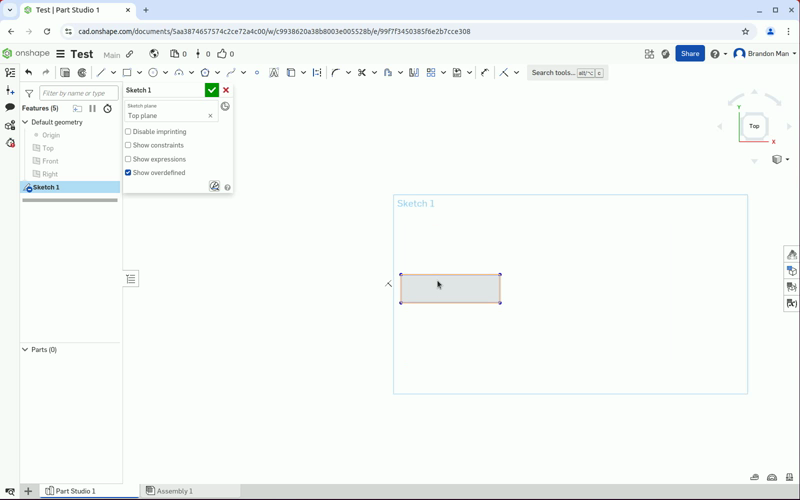
scroll(6)
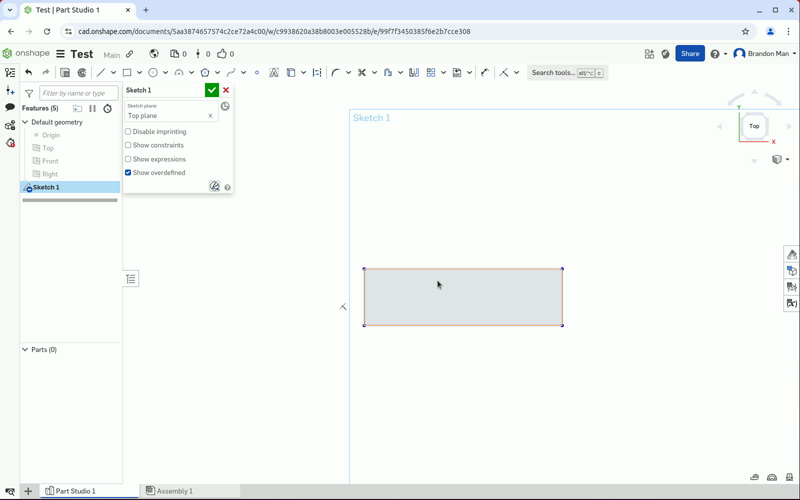
click(437, 280)
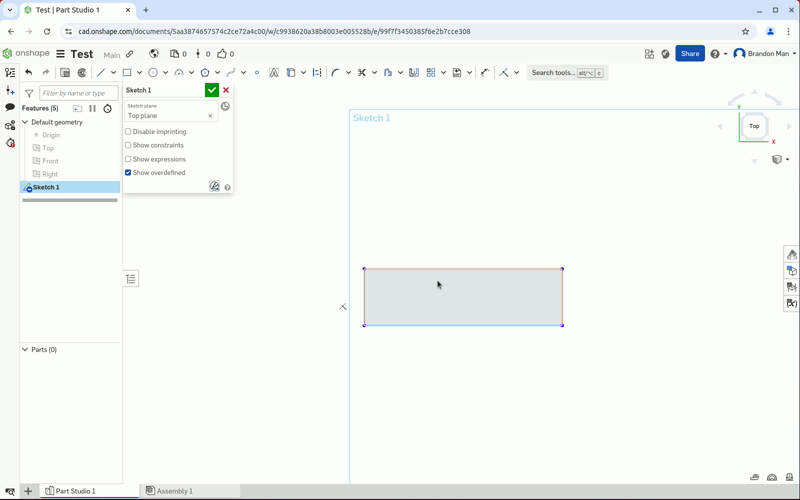
scroll(-6)
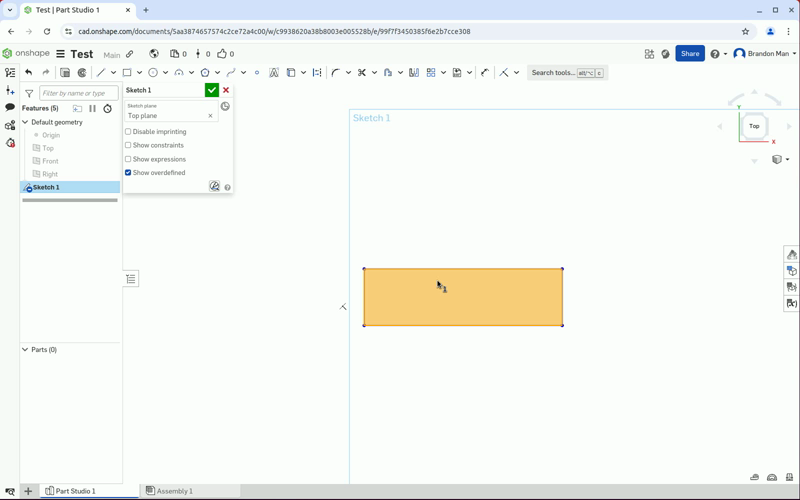
scroll(-6)
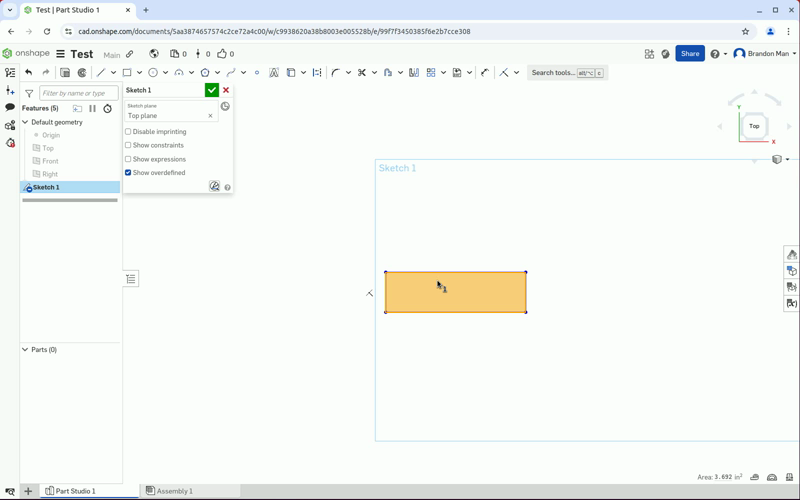
scroll(-6)
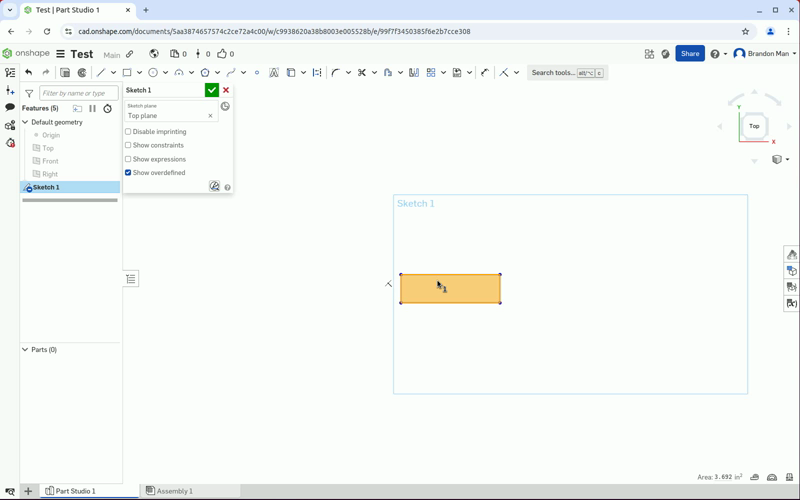
scroll(-6)
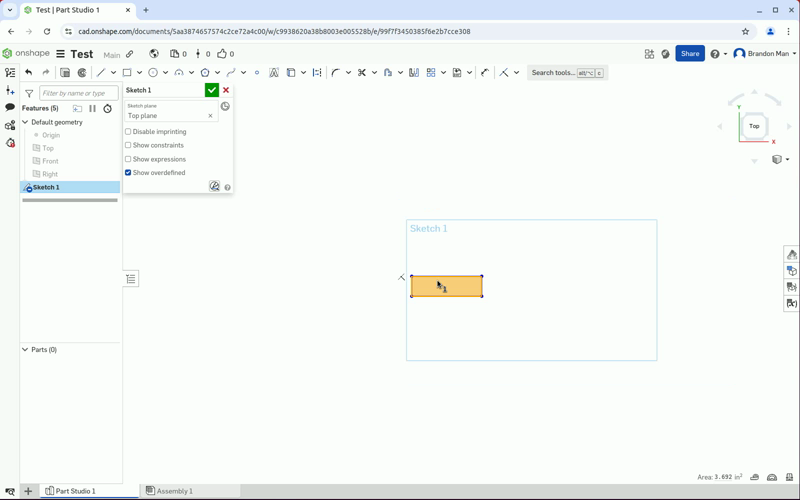
scroll(-6)
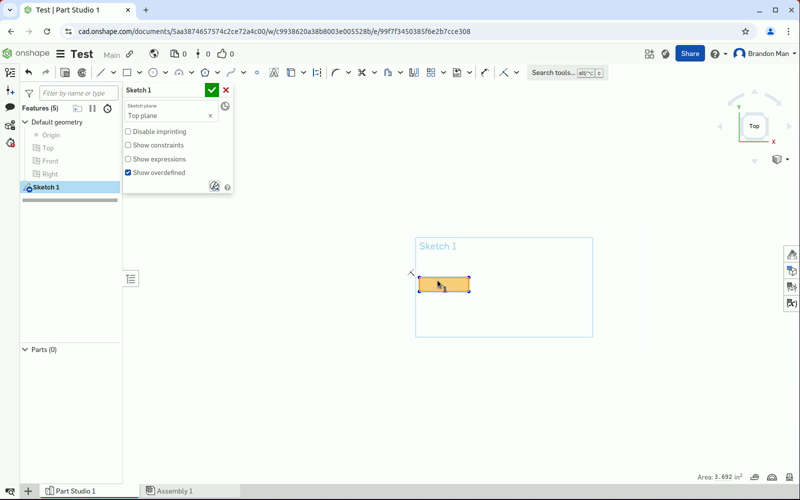
scroll(-6)
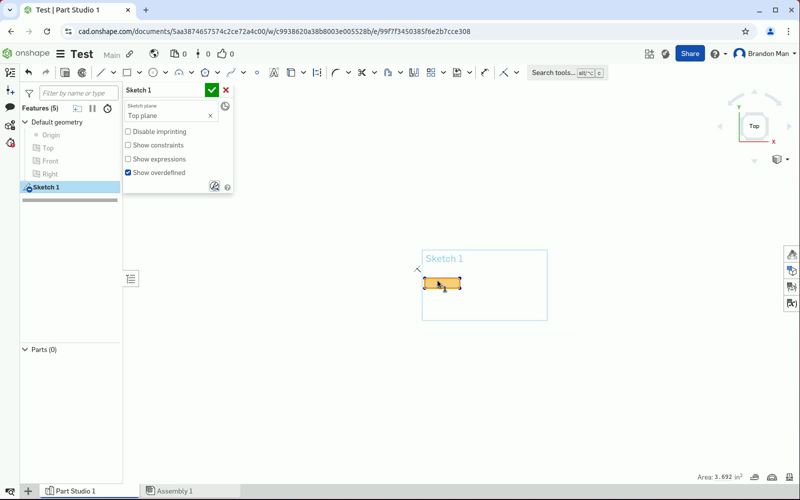
scroll(-6)
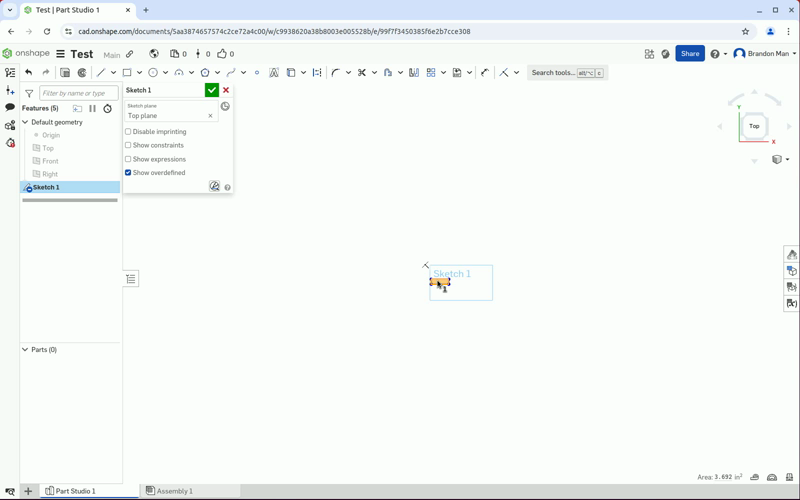
mouse_move(73, 352)
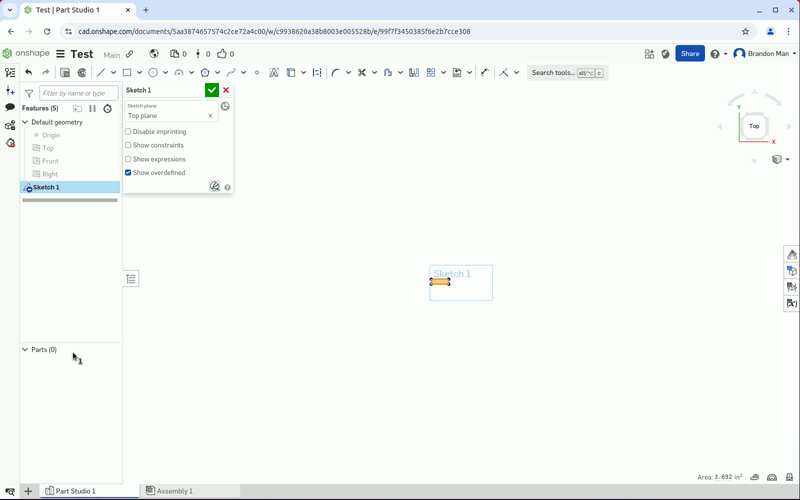
key(shift+y)
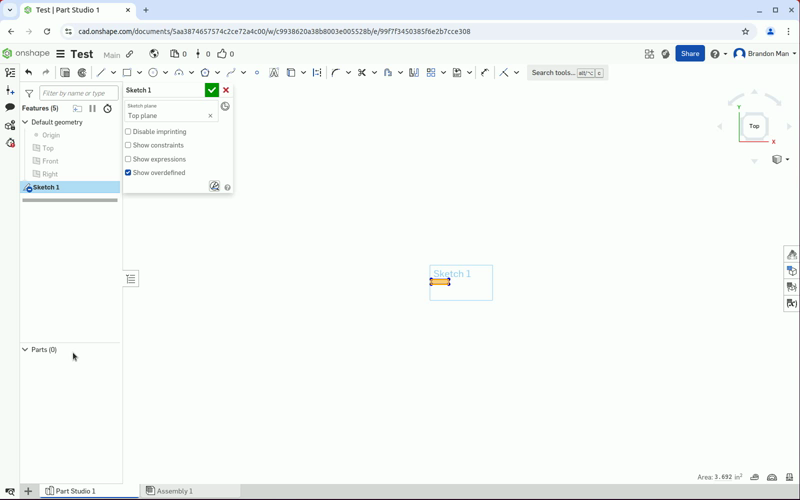
key(shift+e)
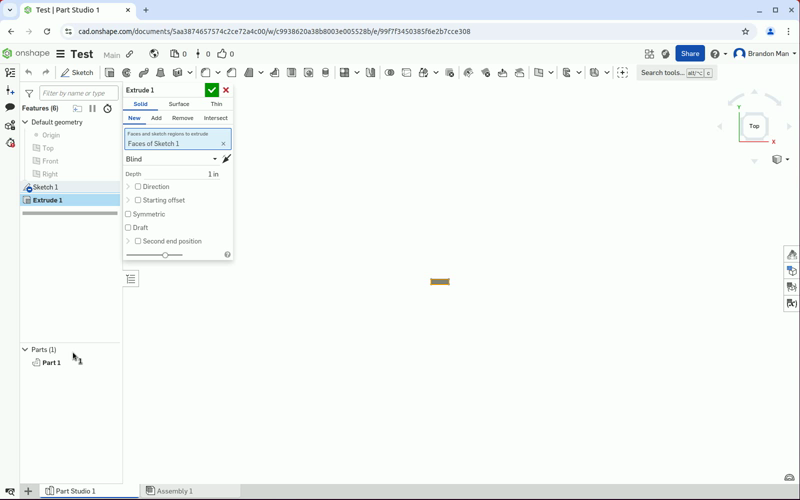
mouse_move(143, 106)
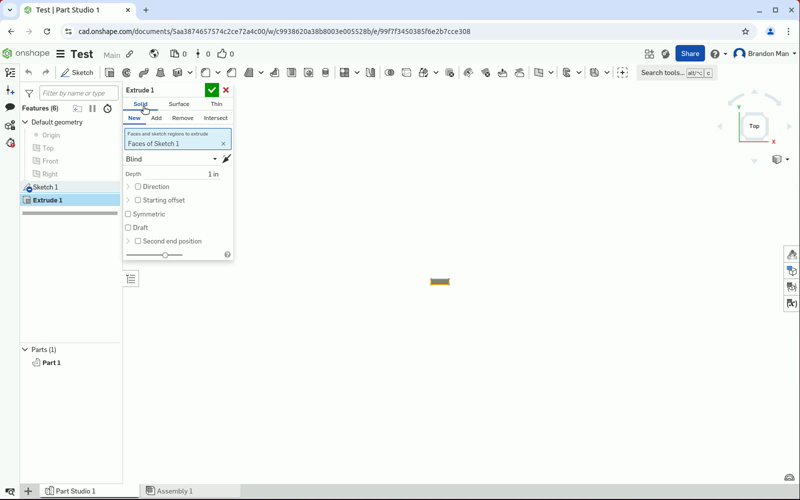
click(143, 106)
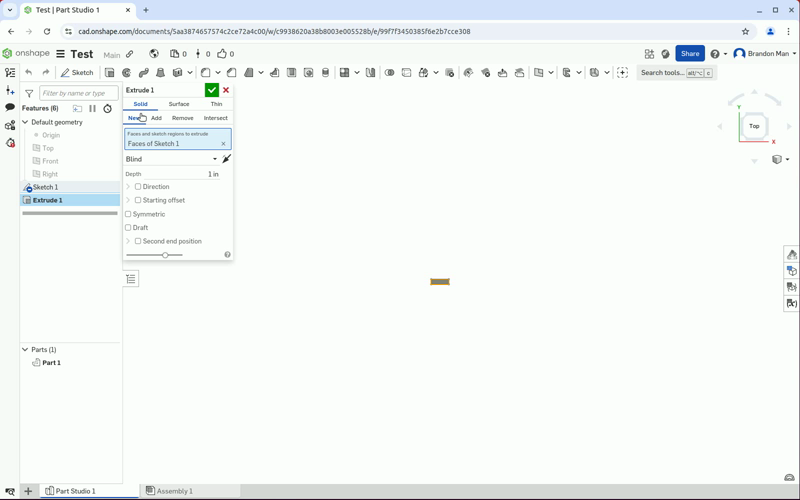
mouse_move(137, 120)
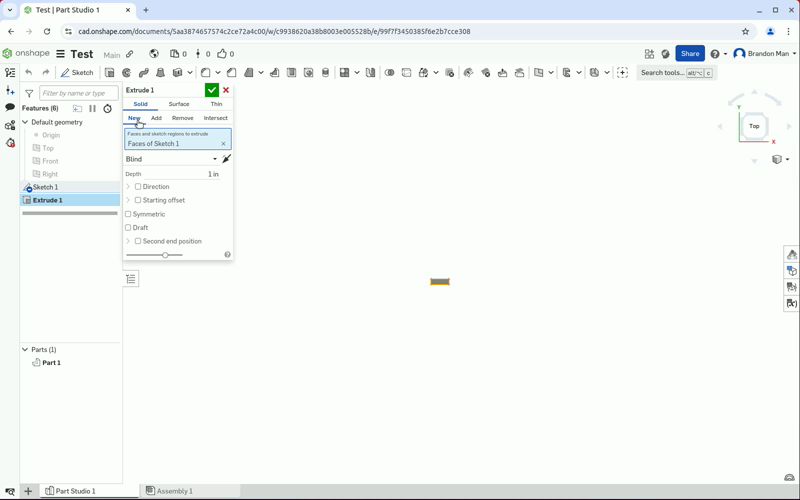
click(137, 120)
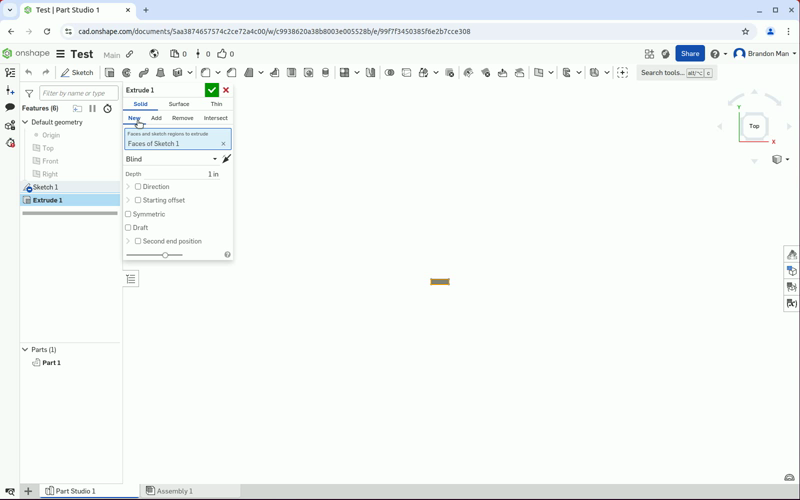
key(tab, 4)
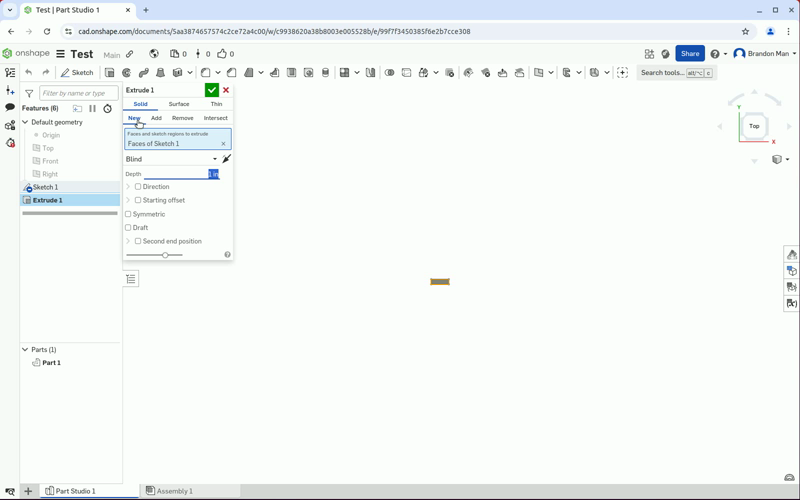
text(23.108)
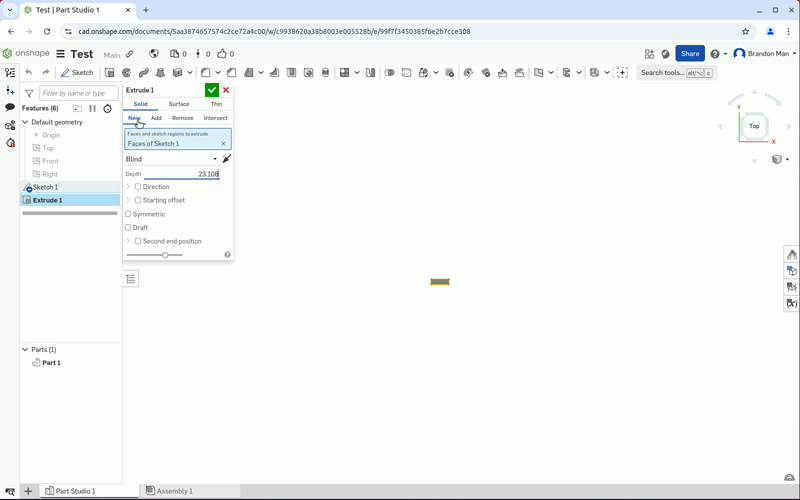
key(enter)
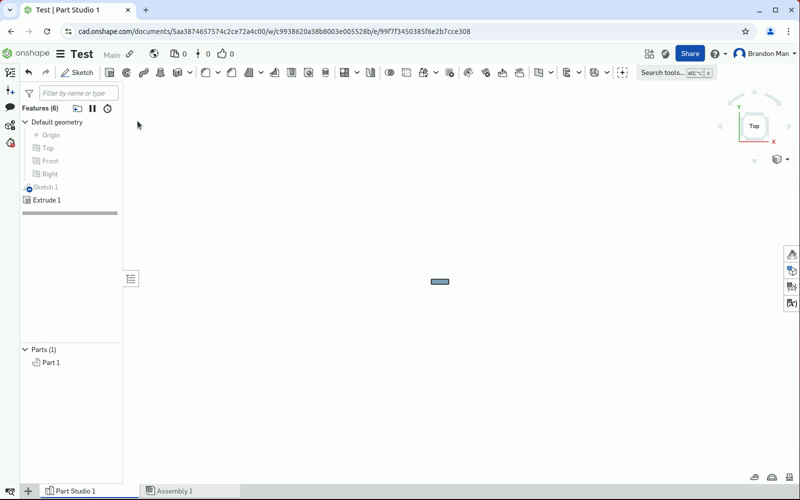
key(shift+h)
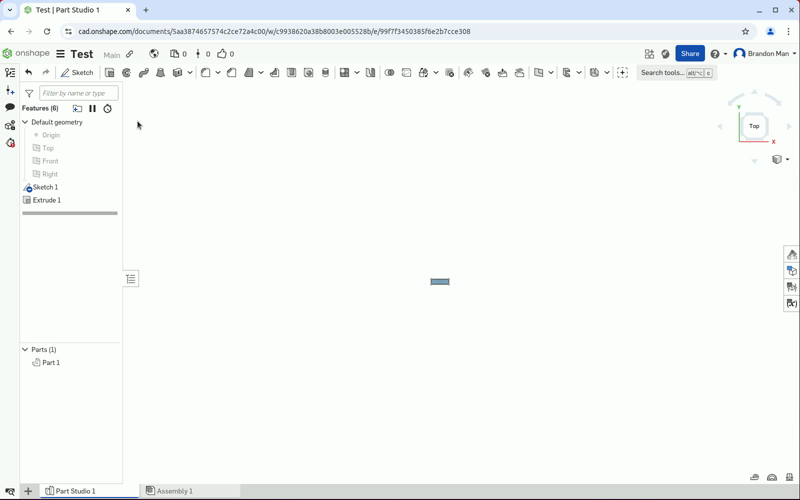
key(shift+h)
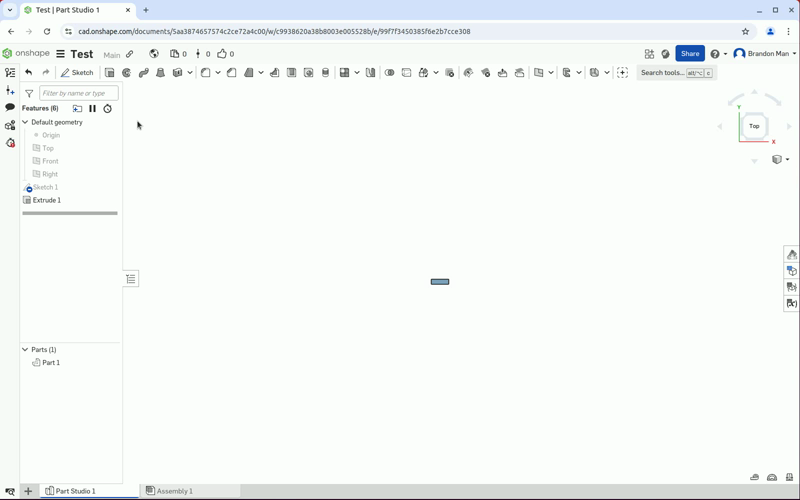
mouse_move(73, 189)
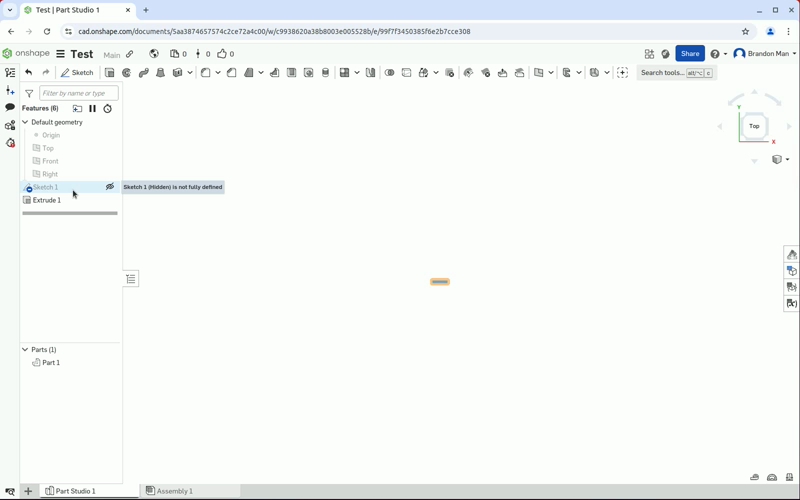
click(73, 189)
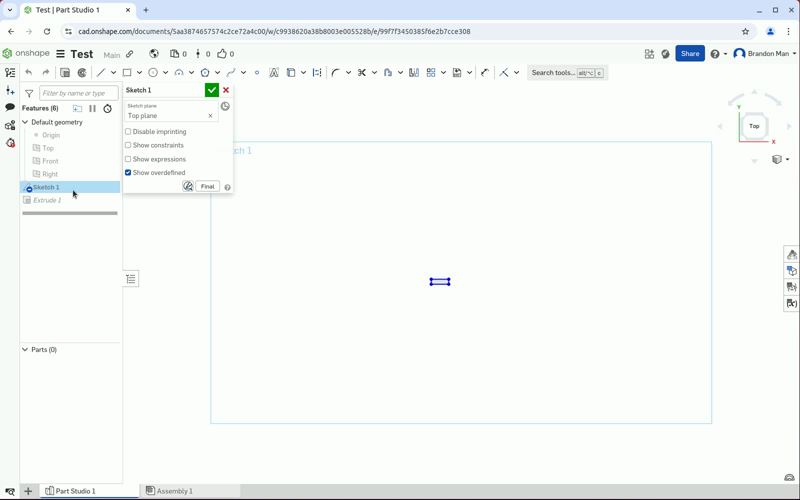
mouse_move(229, 92)
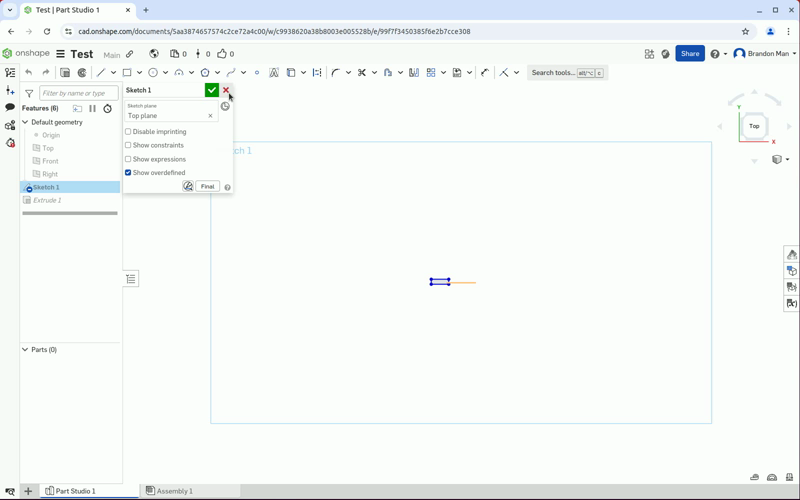
click(229, 92)
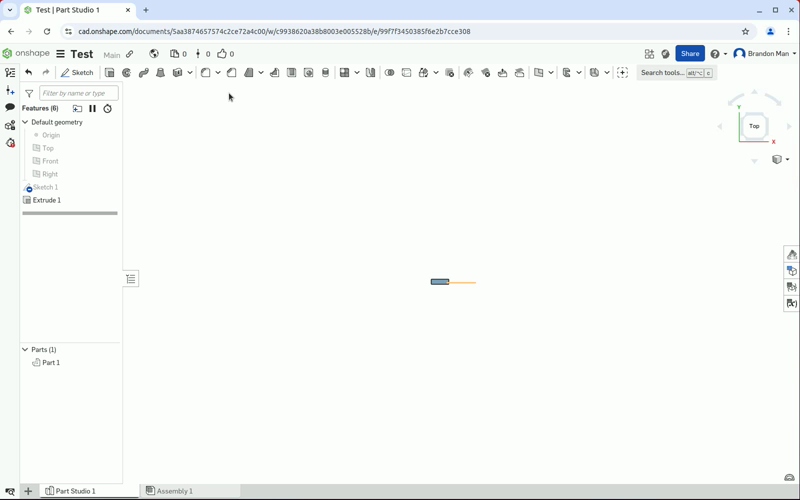
mouse_move(73, 352)
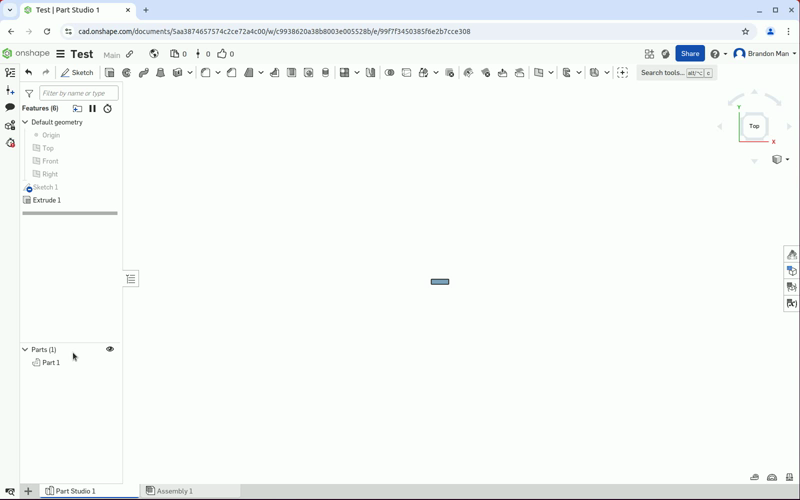
key(y)
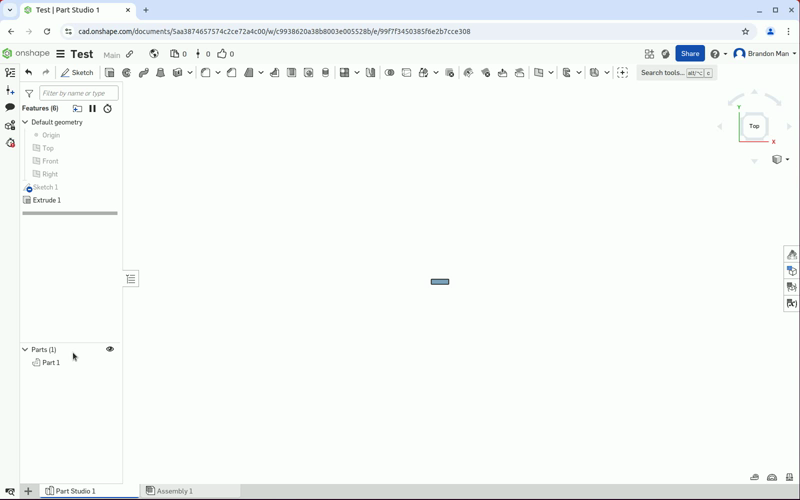
key(shift+p)
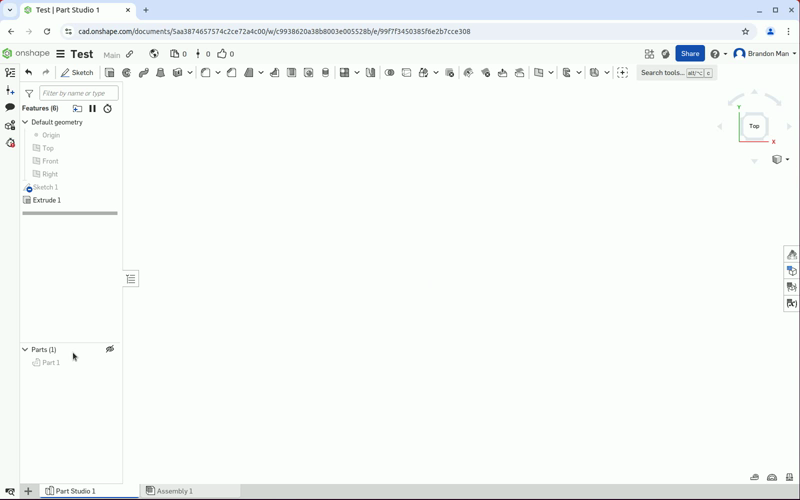
key(space)
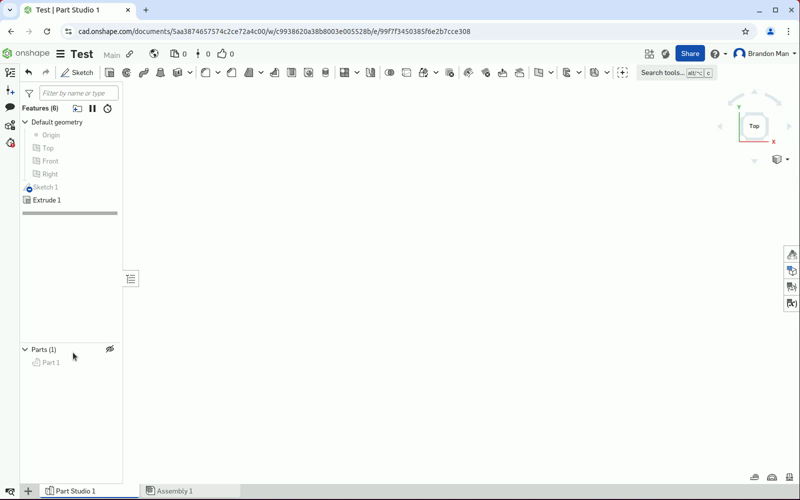
key_down(shift)
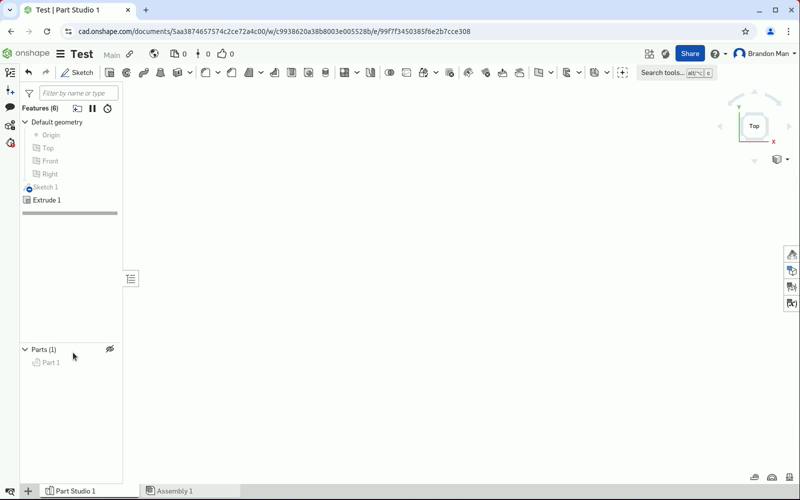
key(up)
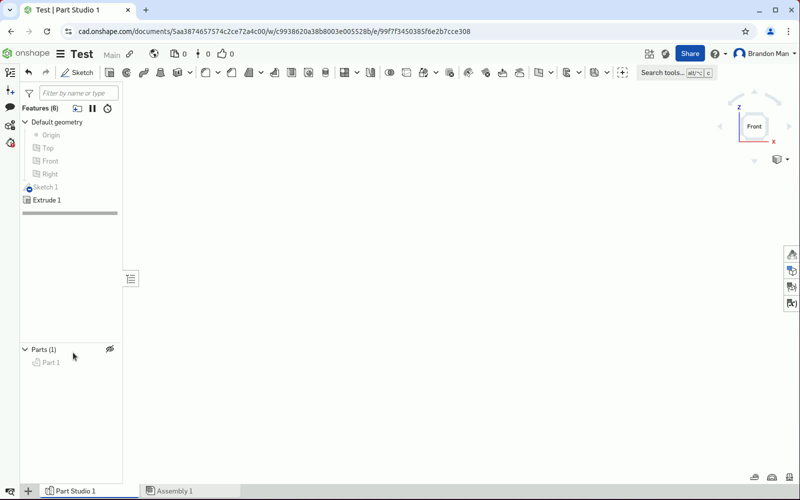
key_up(shift)
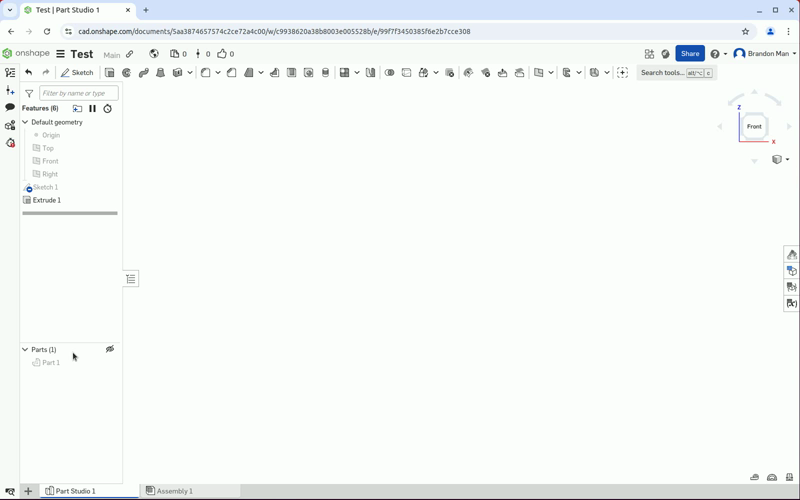
mouse_move(73, 352)
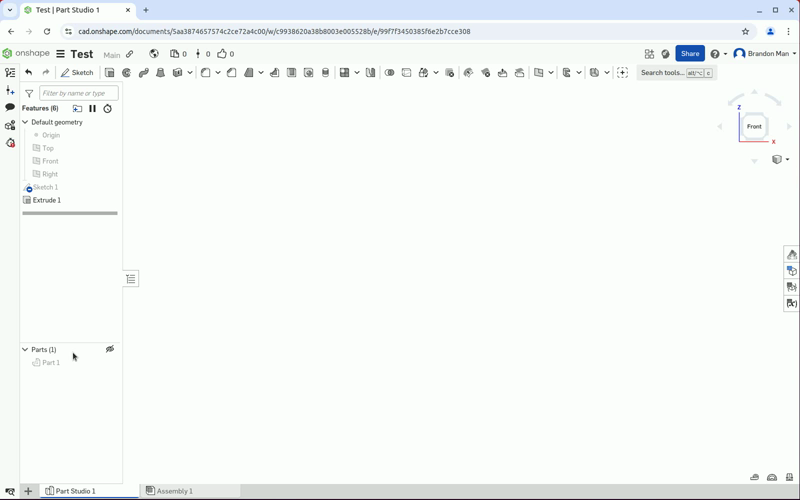
key(shift+y)
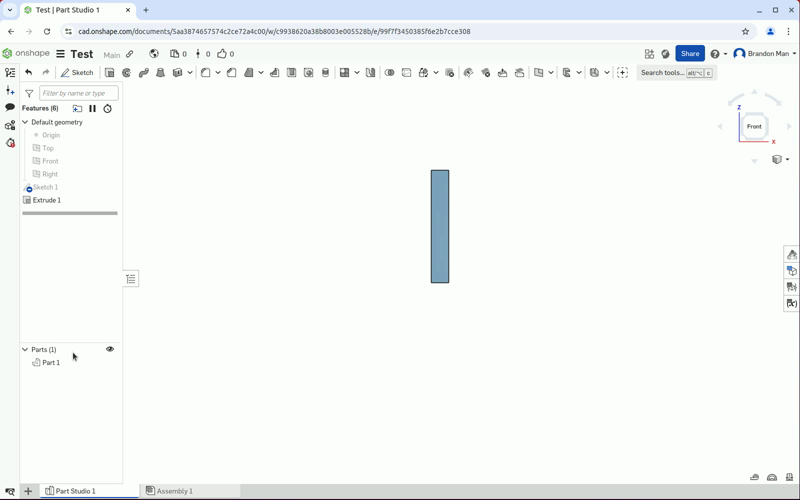
mouse_move(541, 75)
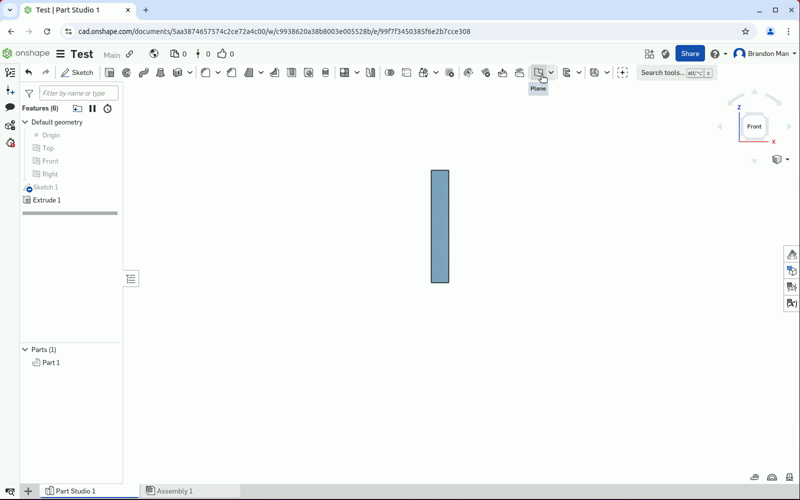
click(541, 75)
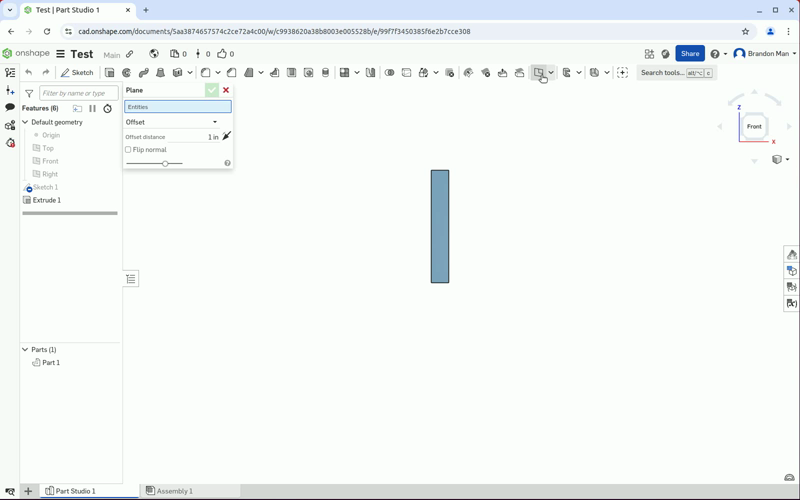
mouse_move(73, 163)
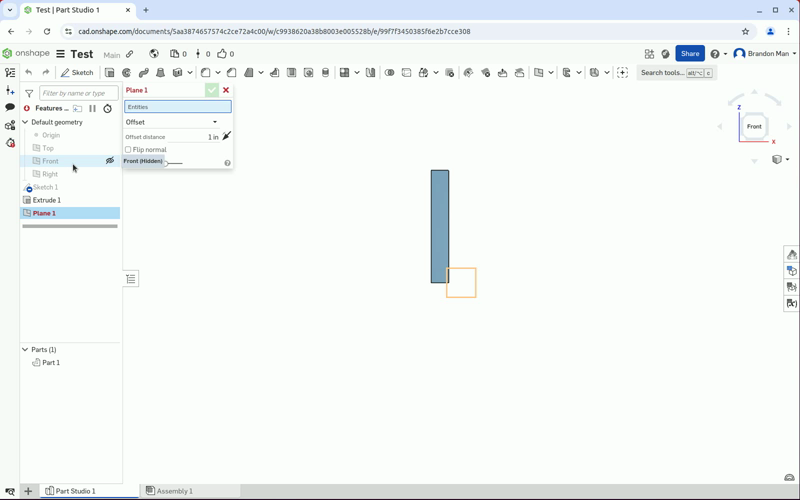
click(73, 163)
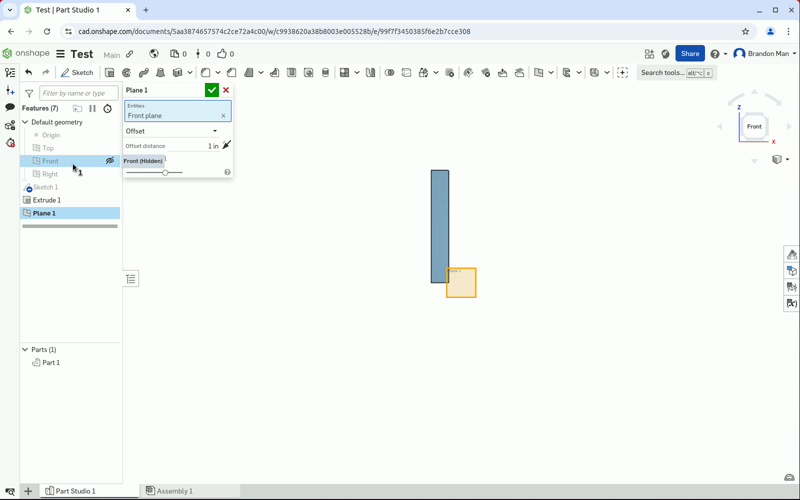
key(tab, 2)
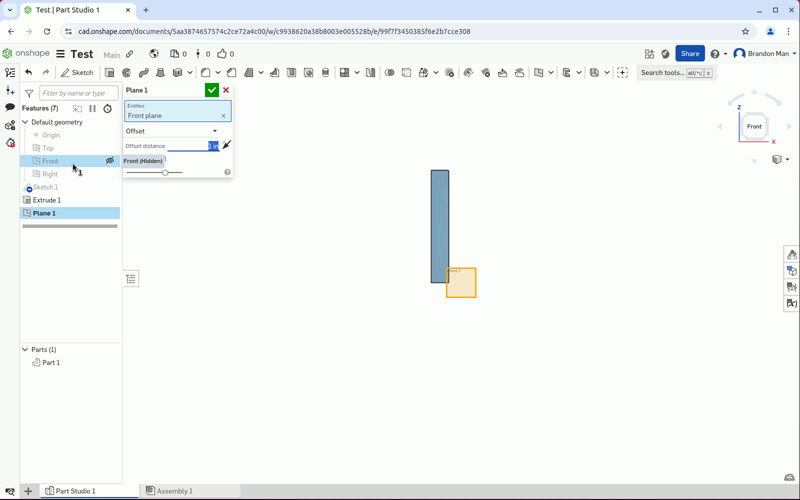
text(0.246)
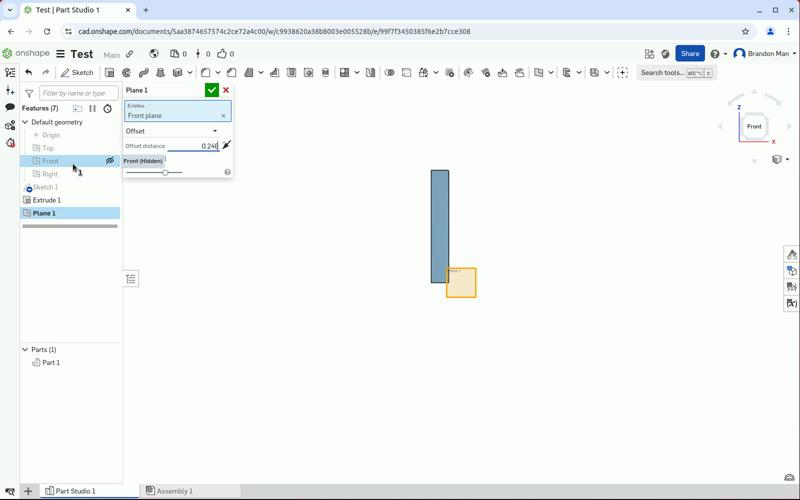
key(enter, 2)
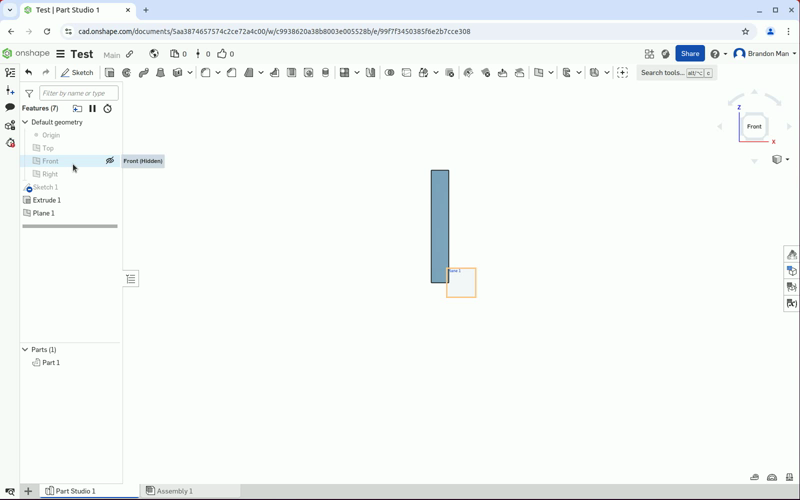
key(shift+s)
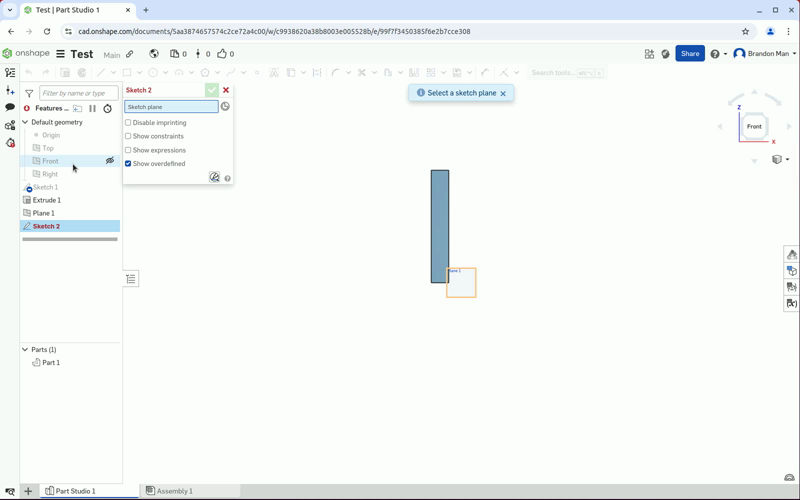
mouse_move(73, 215)
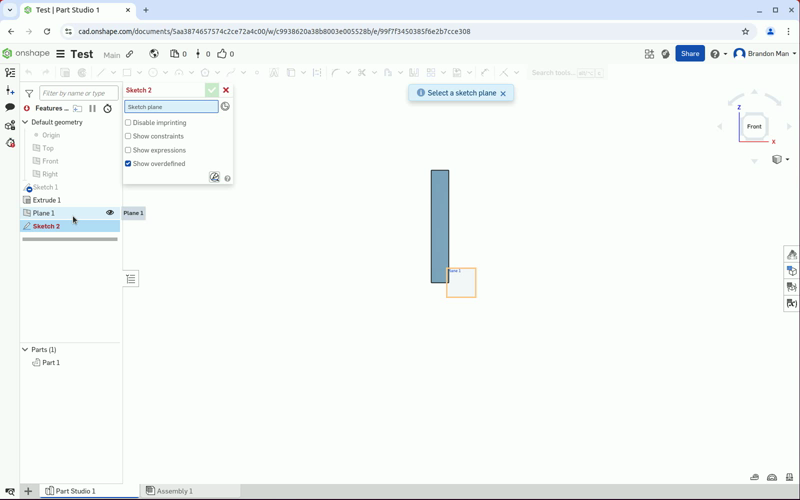
click(73, 215)
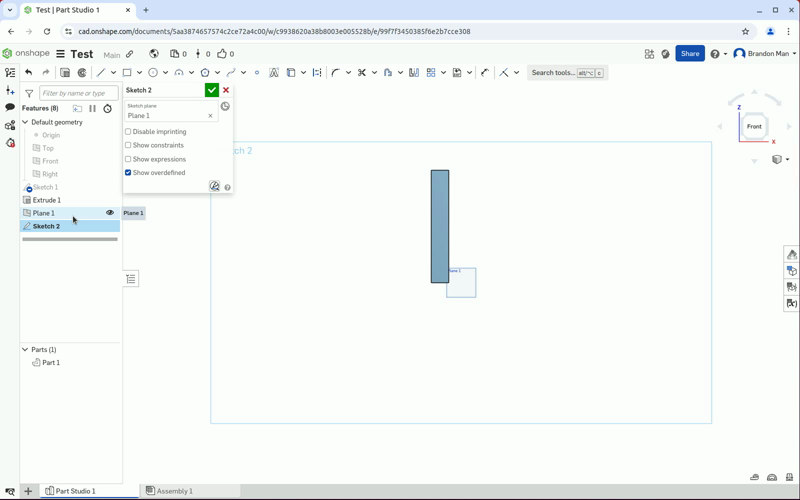
mouse_move(73, 352)
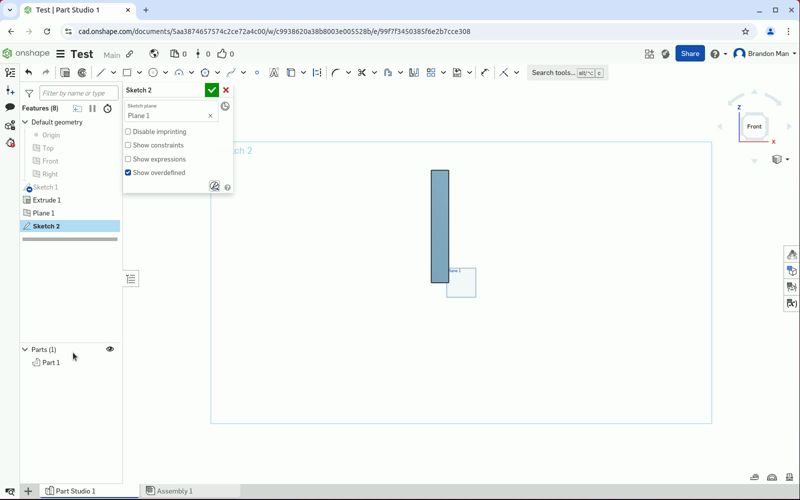
key(y)
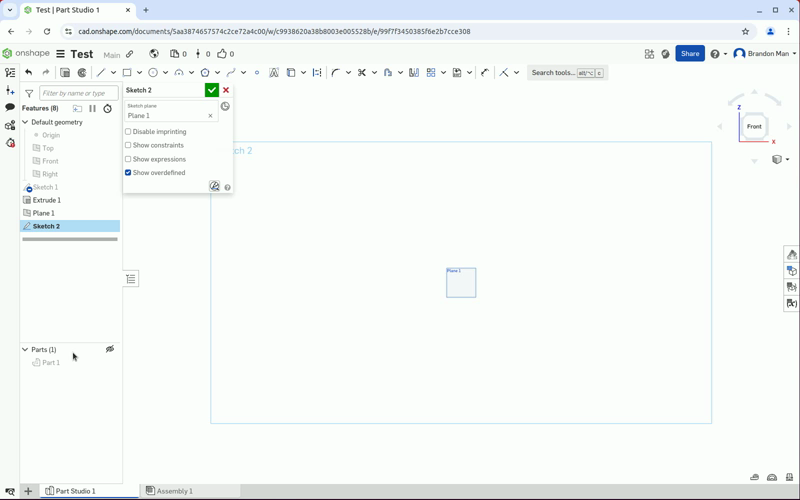
key(l)
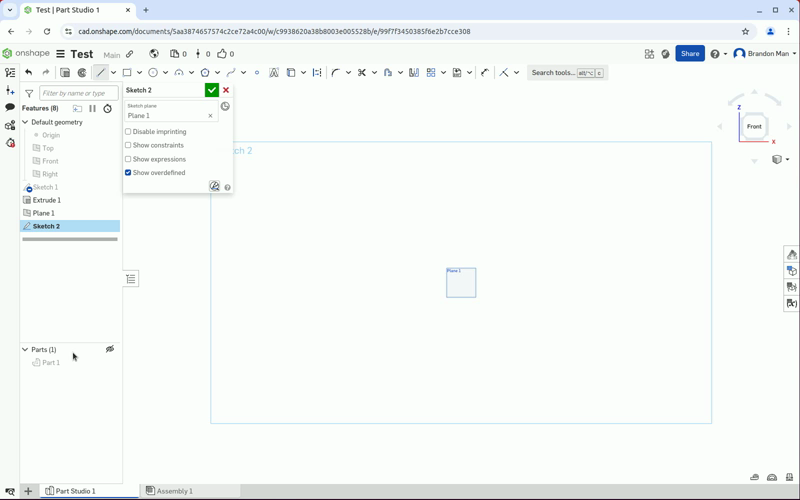
key_down(shift)
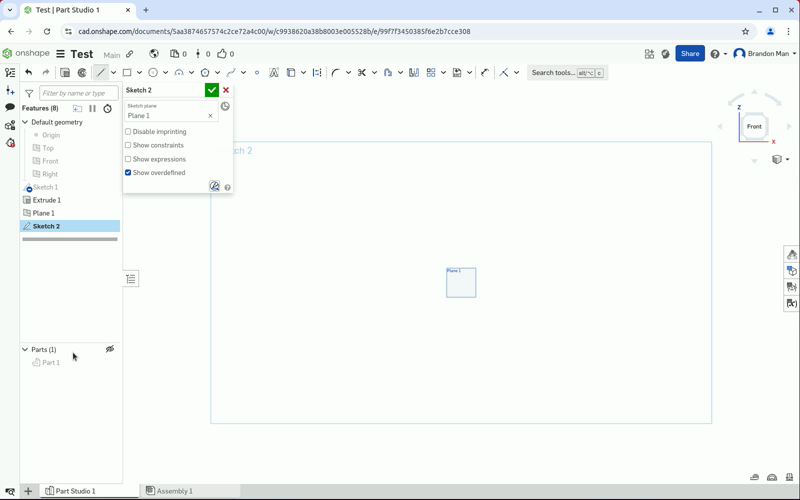
mouse_move(431, 282)
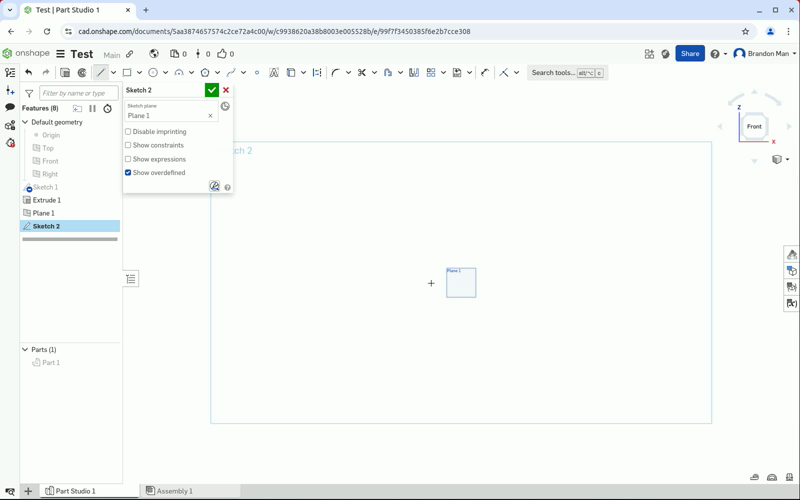
click(431, 282)
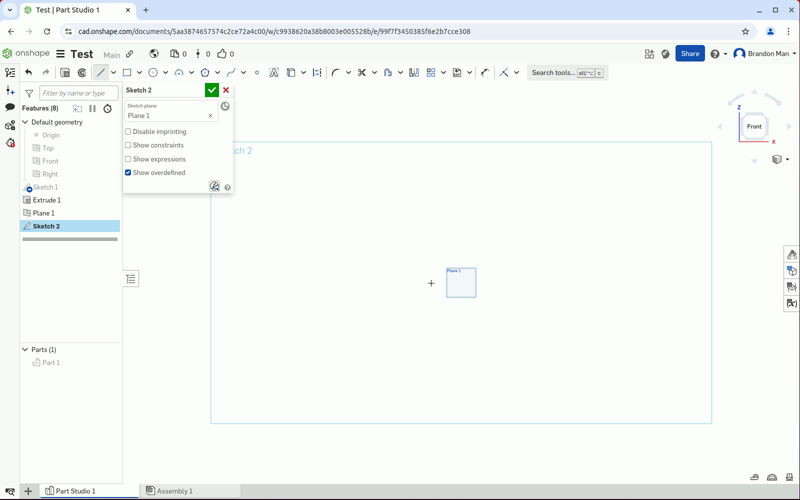
key_up(shift)
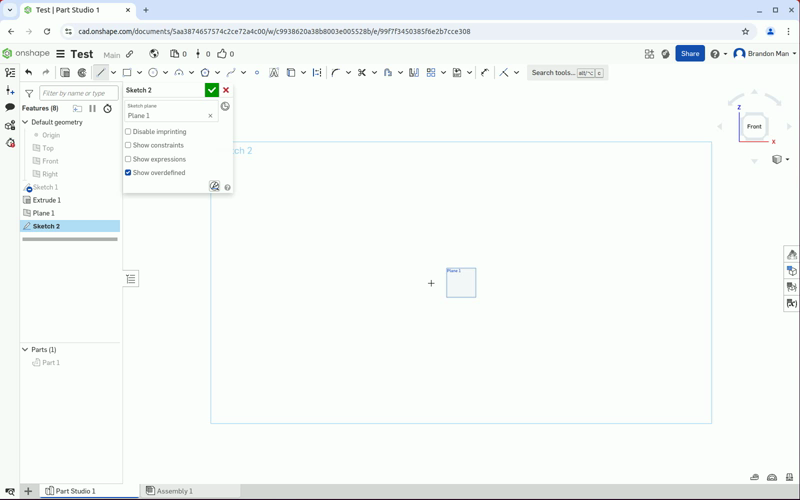
key_down(shift)
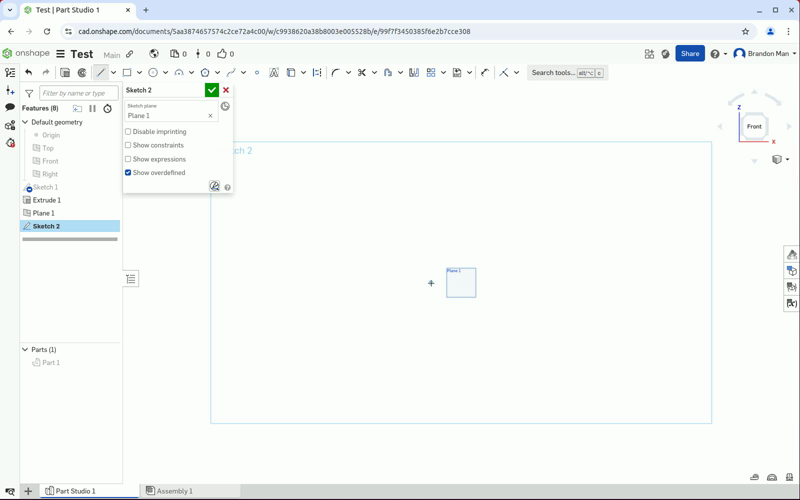
mouse_move(461, 282)
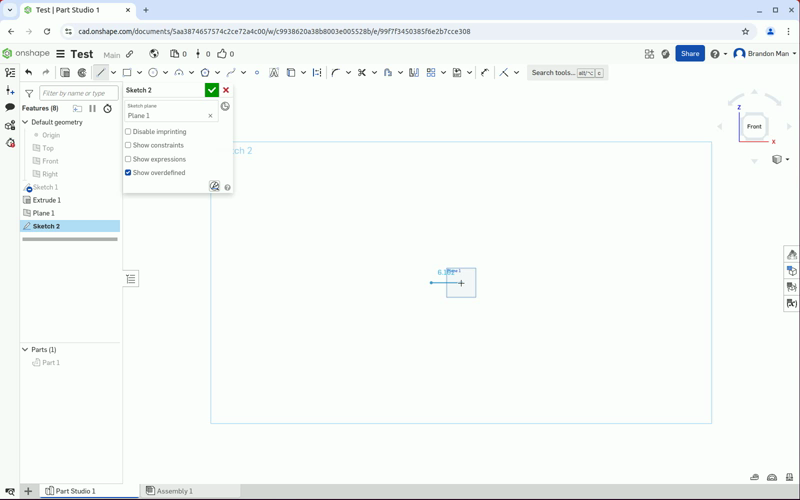
mouse_move(448, 282)
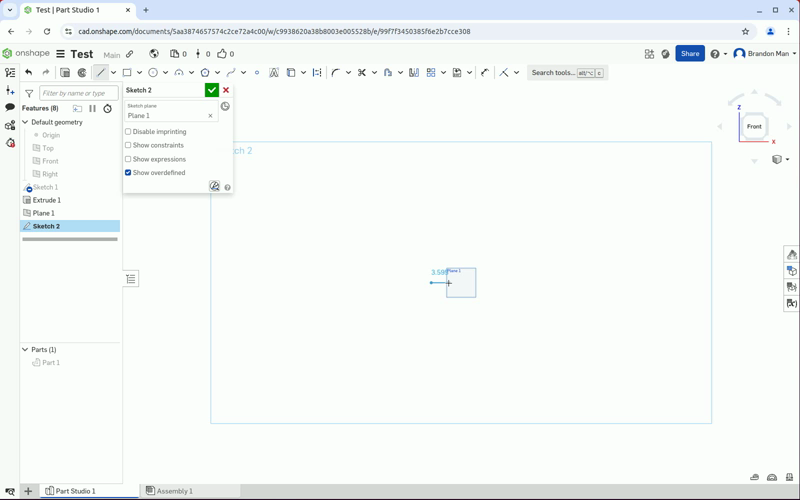
click(448, 282)
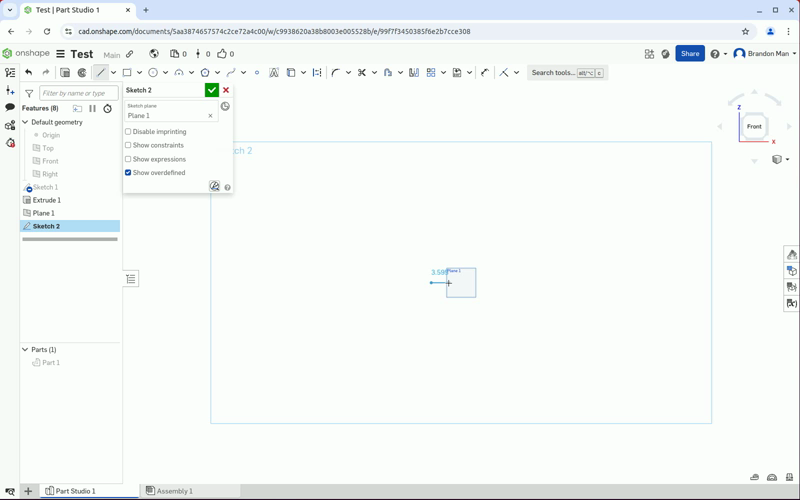
key_up(shift)
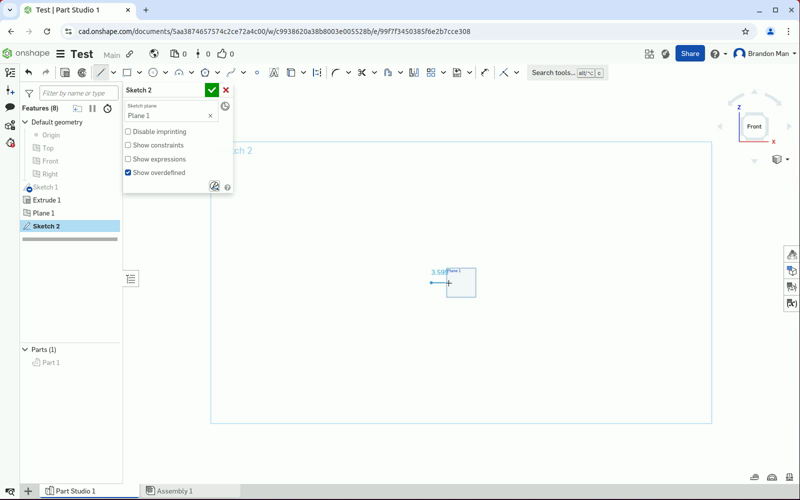
key_down(shift)
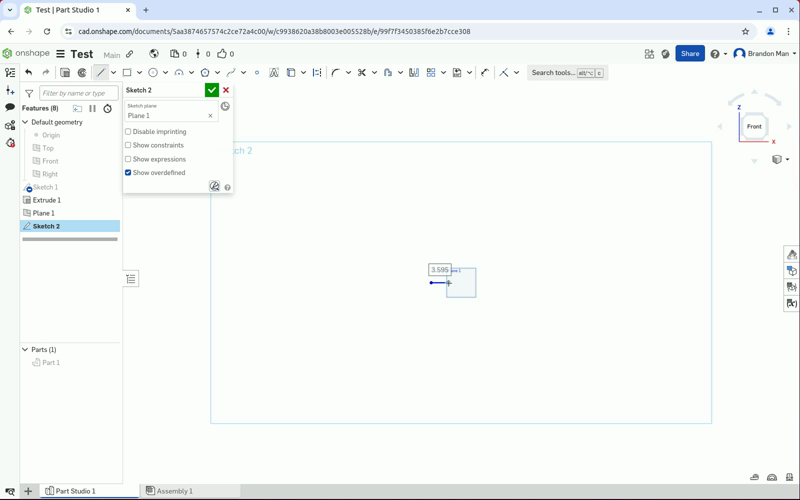
mouse_move(478, 282)
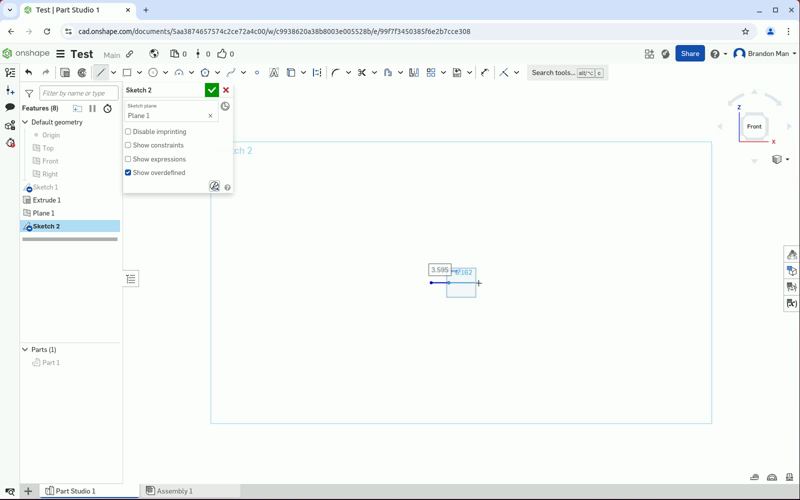
mouse_move(448, 277)
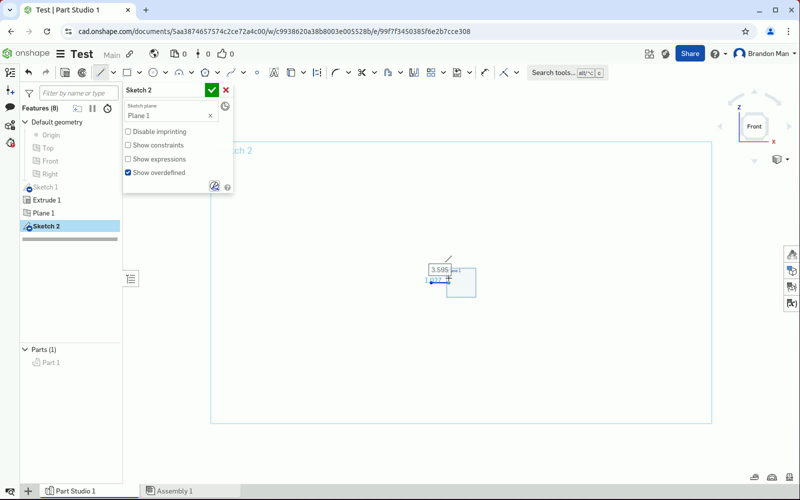
scroll(6)
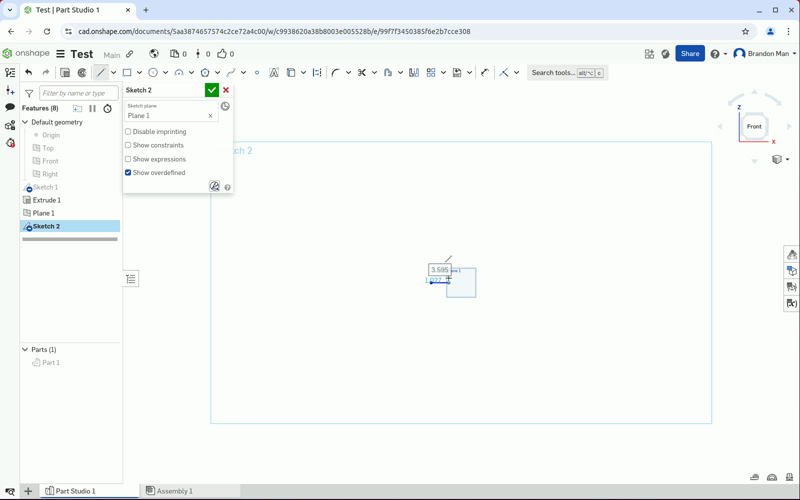
scroll(6)
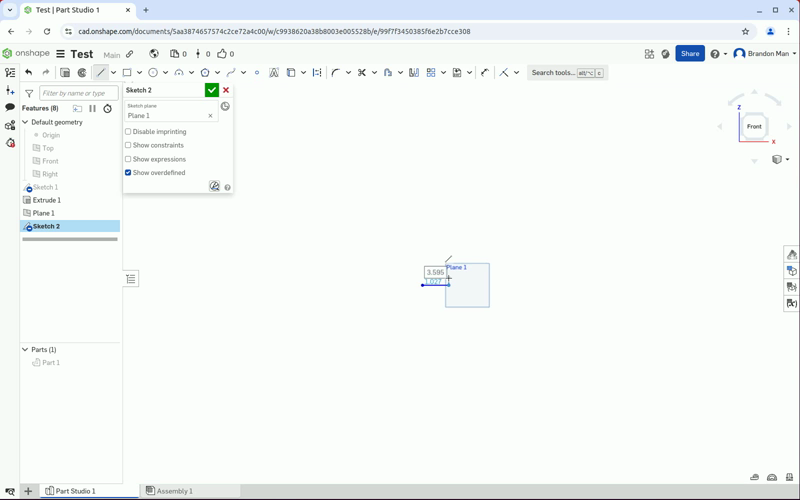
scroll(6)
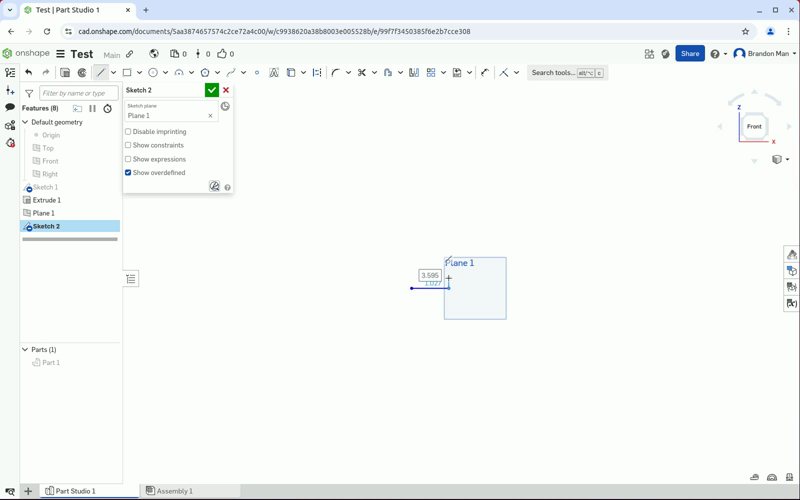
scroll(6)
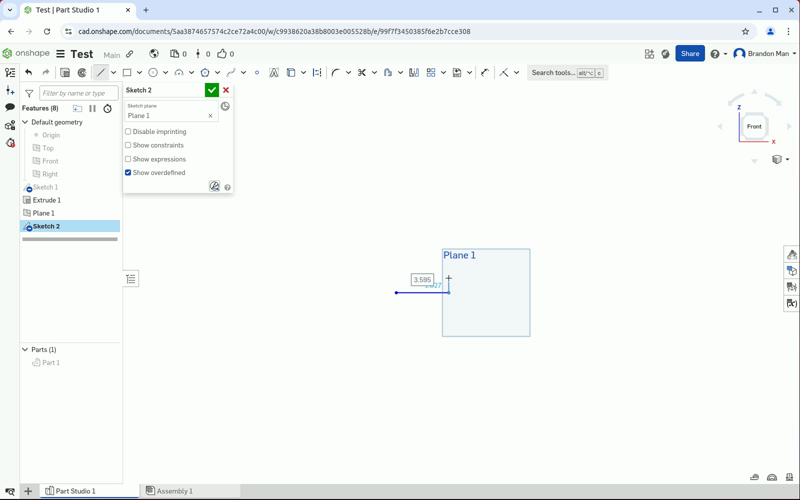
scroll(6)
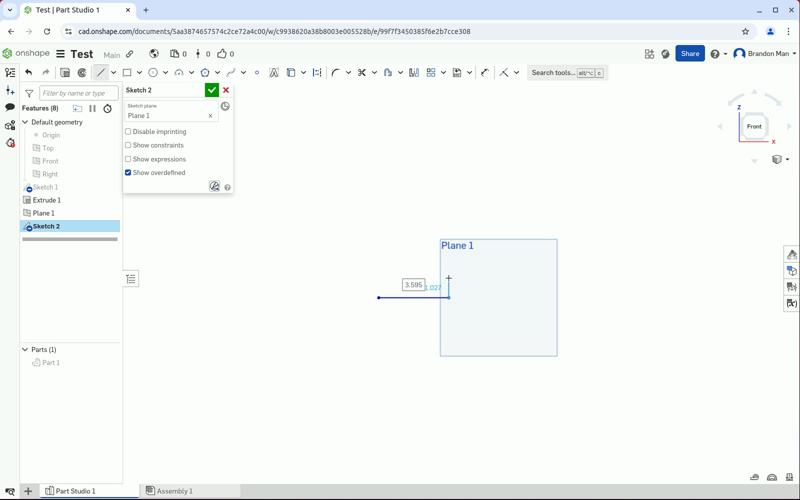
scroll(6)
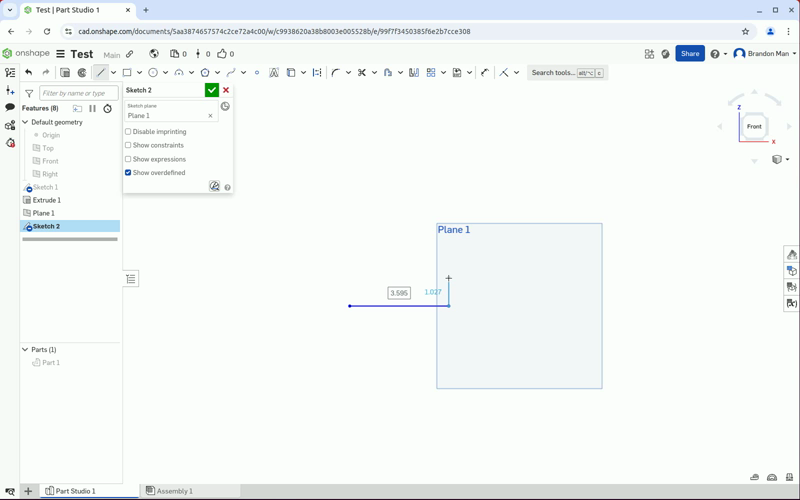
scroll(6)
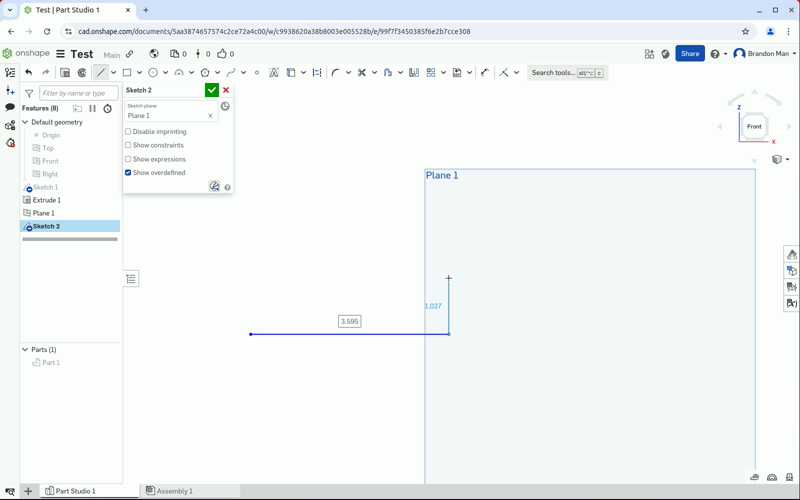
click(448, 277)
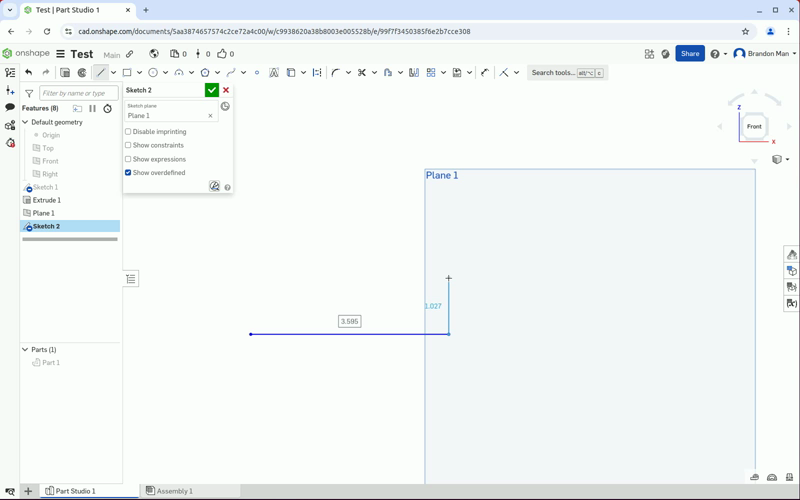
scroll(-6)
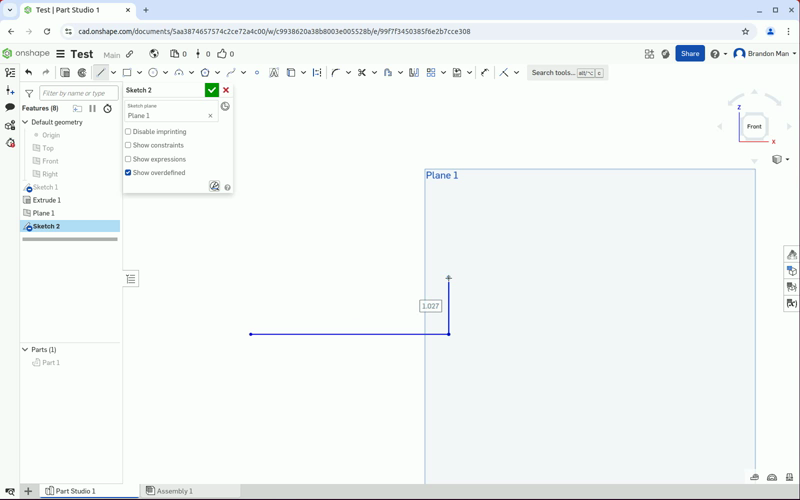
scroll(-6)
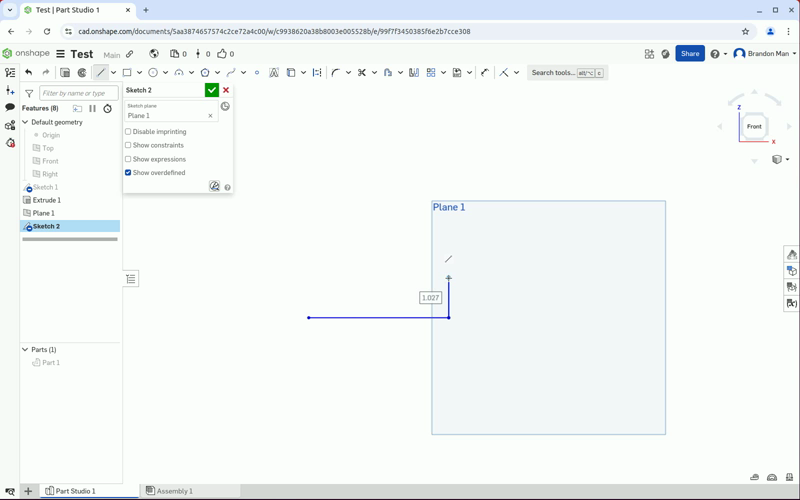
scroll(-6)
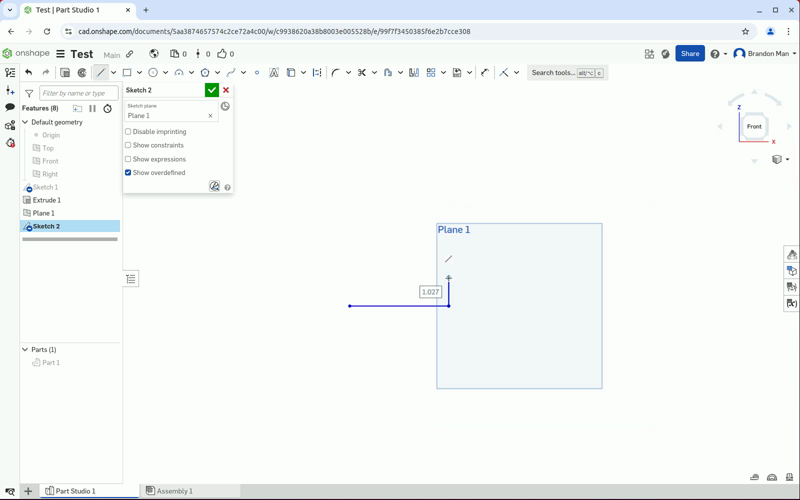
scroll(-6)
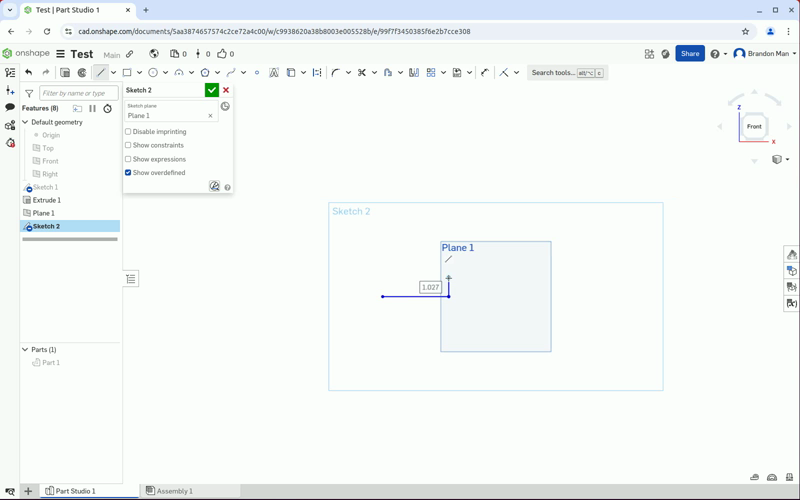
scroll(-6)
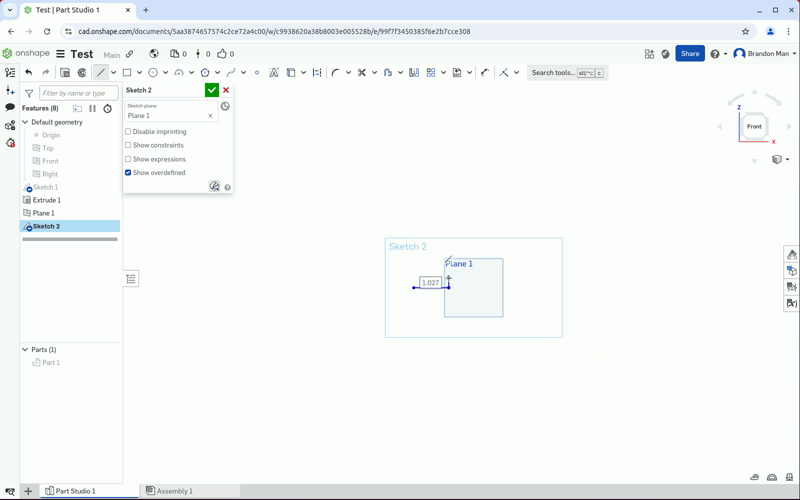
scroll(-6)
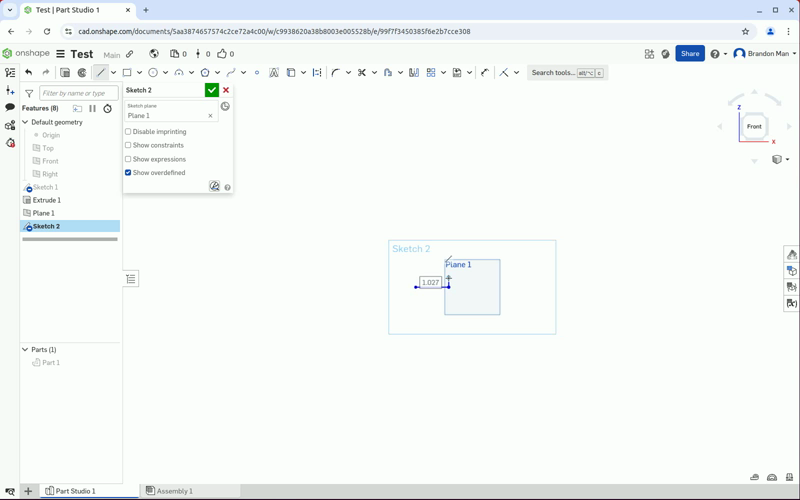
scroll(-6)
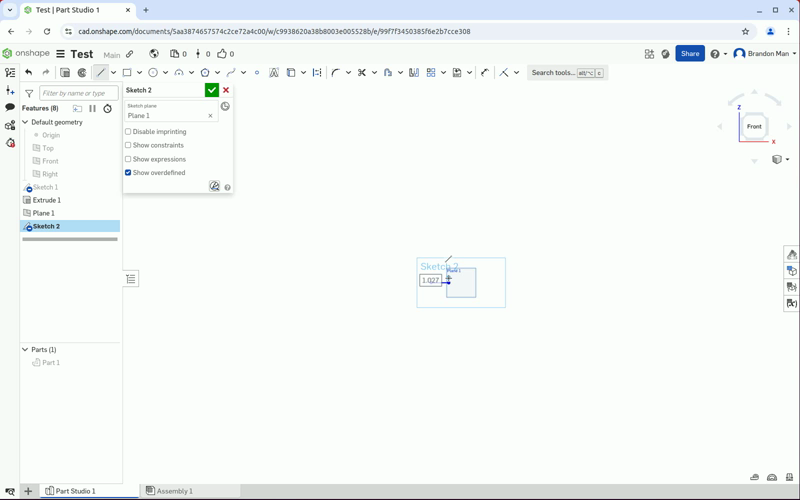
key_up(shift)
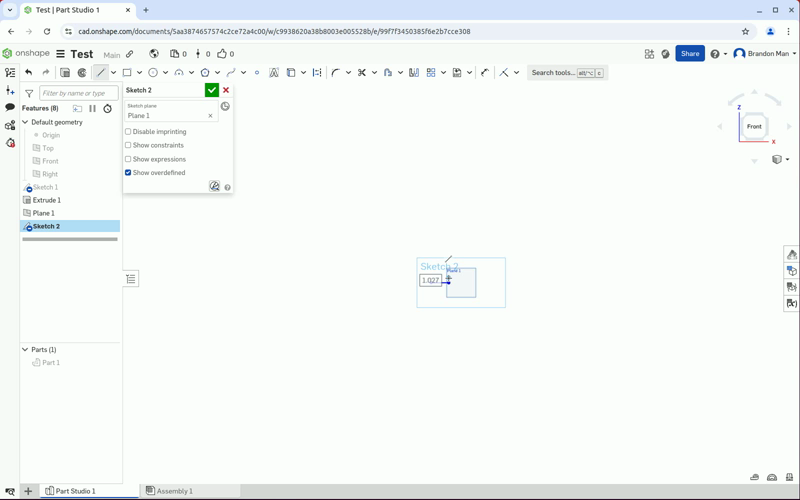
key_down(shift)
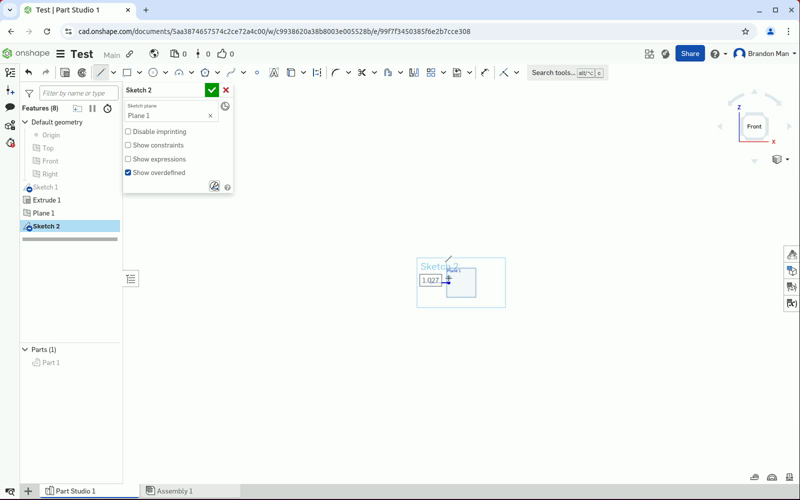
mouse_move(478, 277)
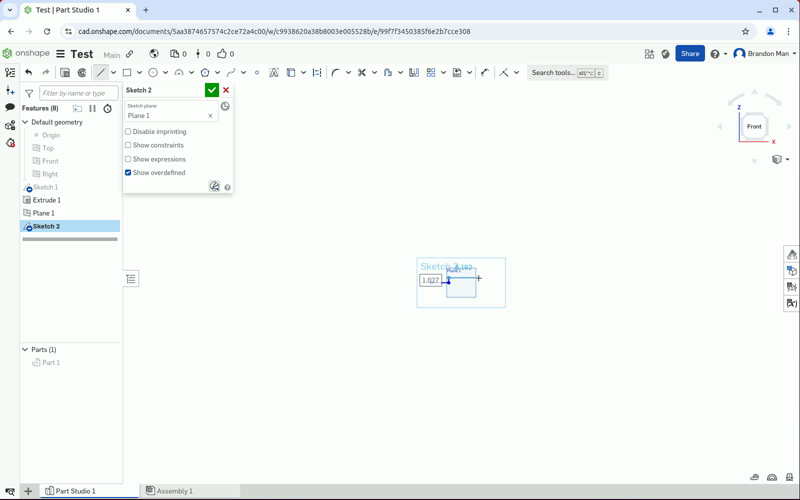
mouse_move(447, 277)
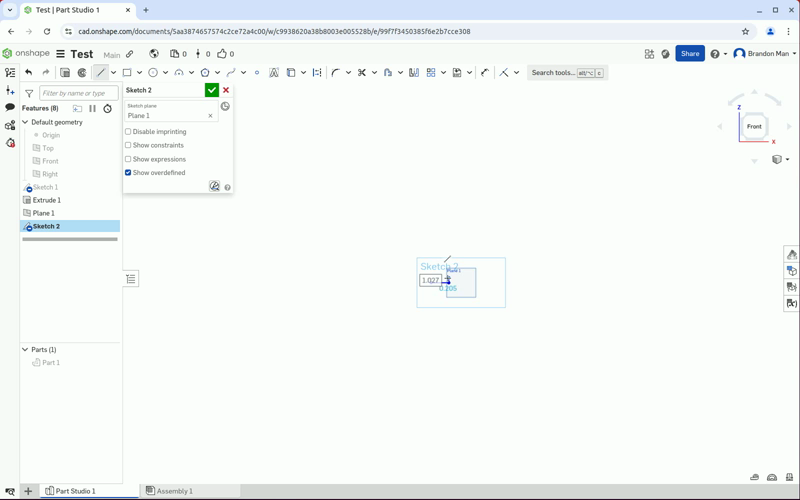
scroll(6)
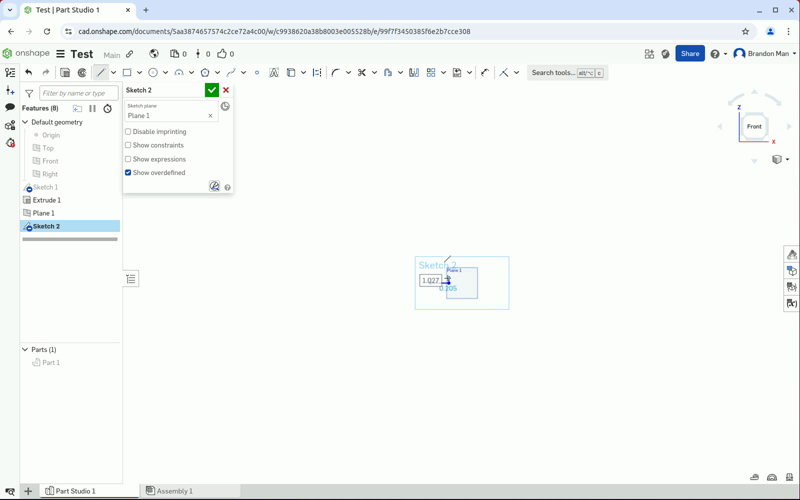
scroll(6)
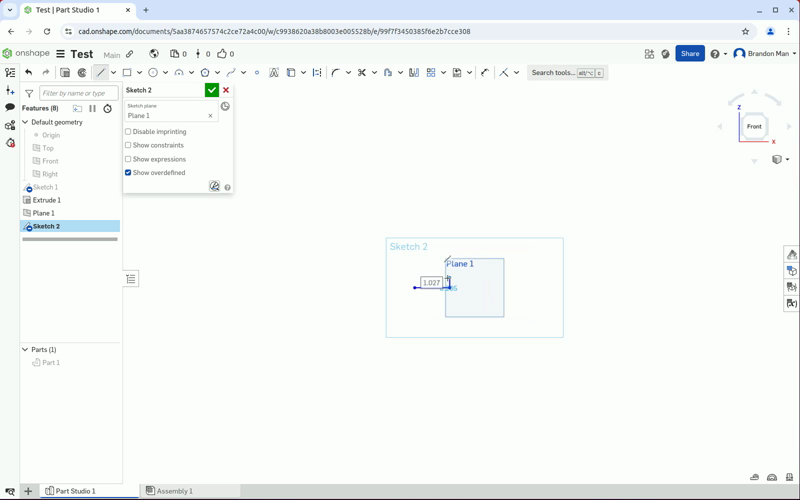
scroll(6)
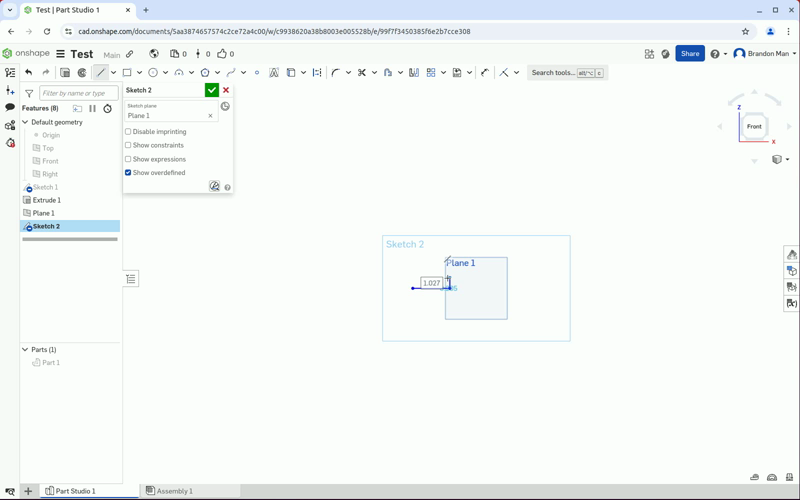
scroll(6)
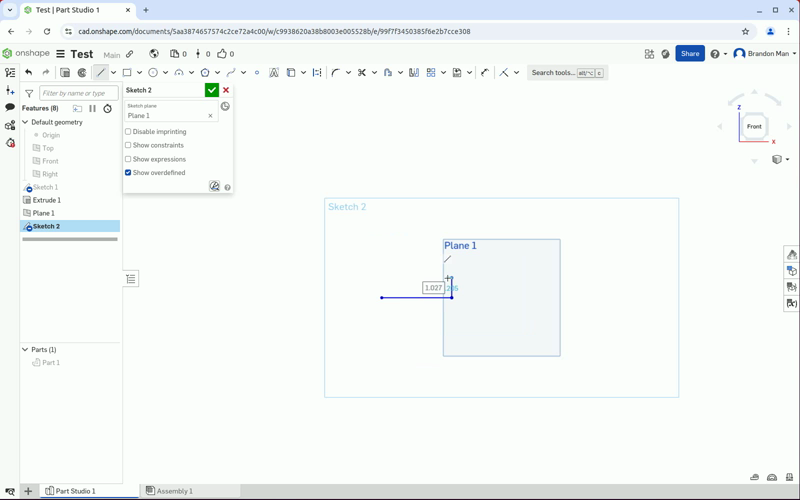
scroll(6)
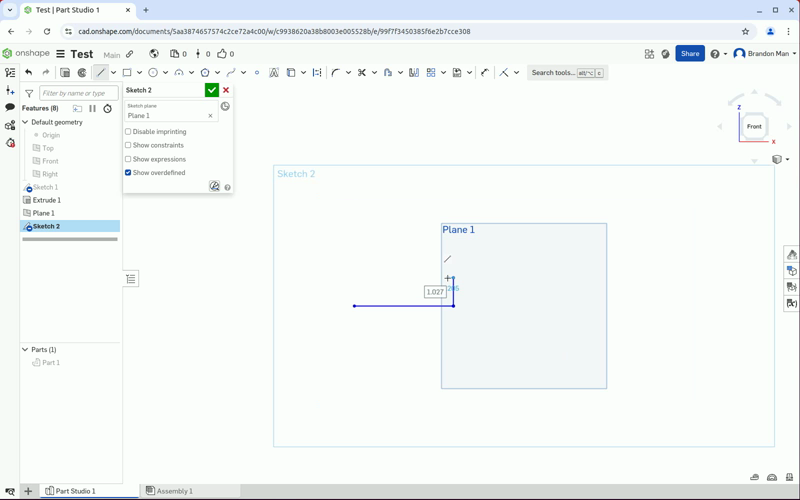
scroll(6)
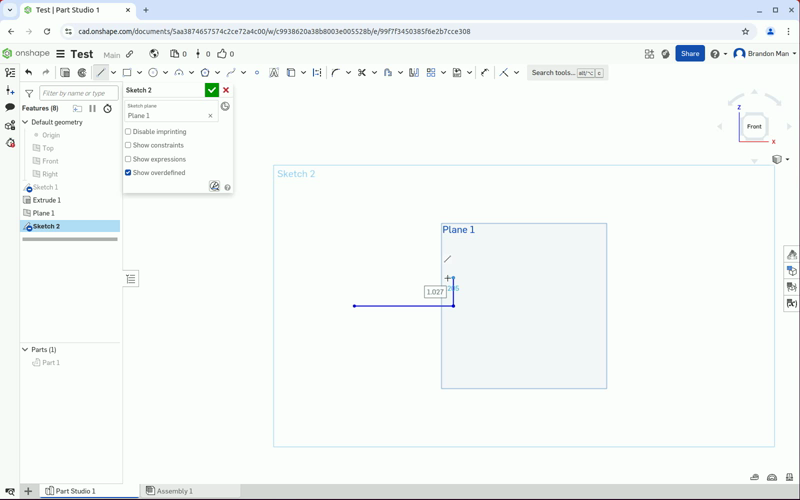
scroll(6)
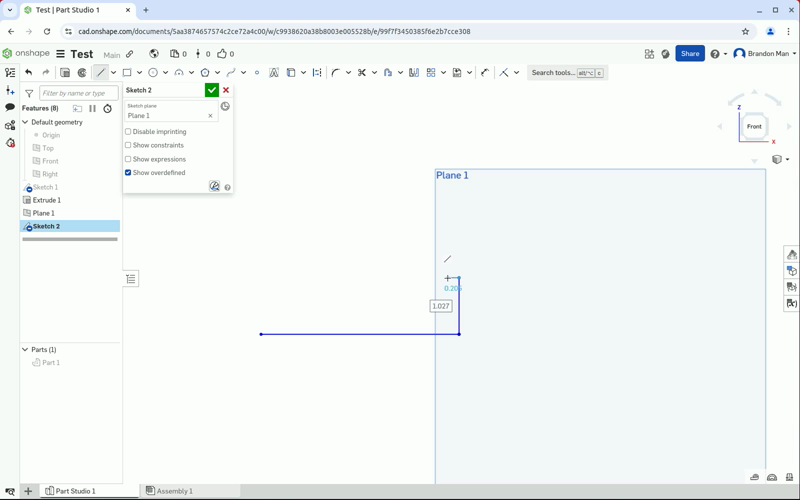
click(447, 277)
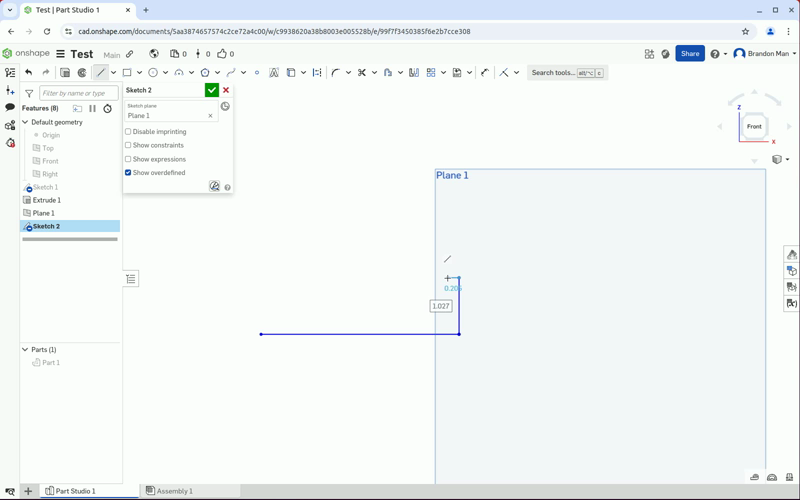
scroll(-6)
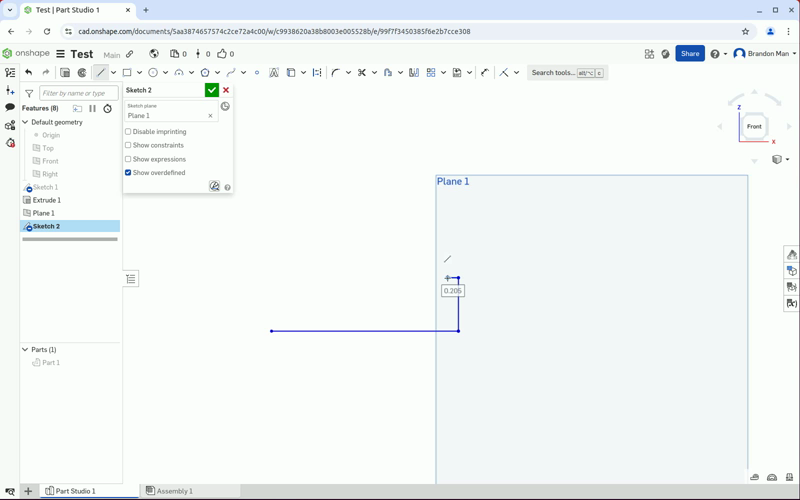
scroll(-6)
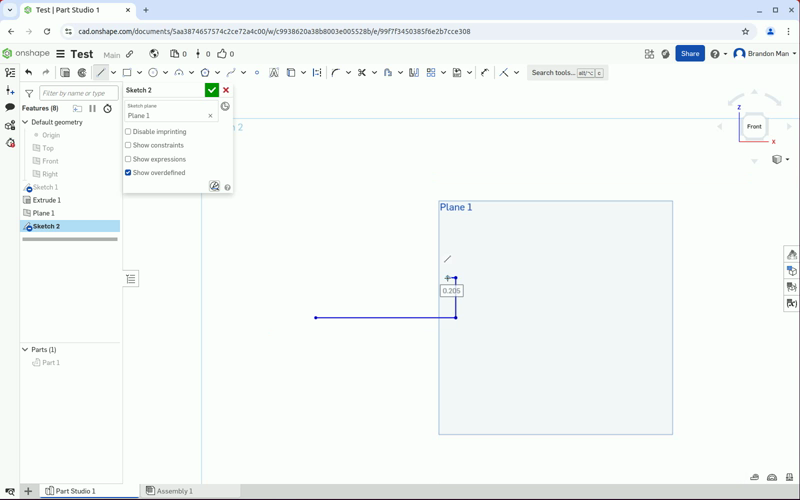
scroll(-6)
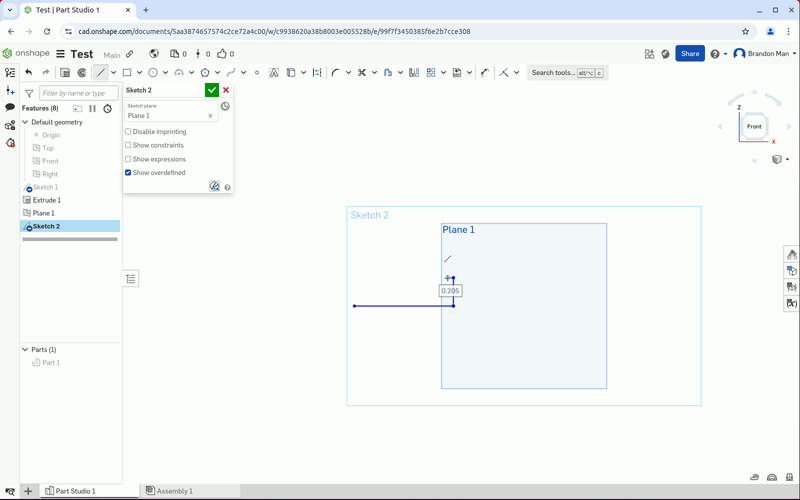
scroll(-6)
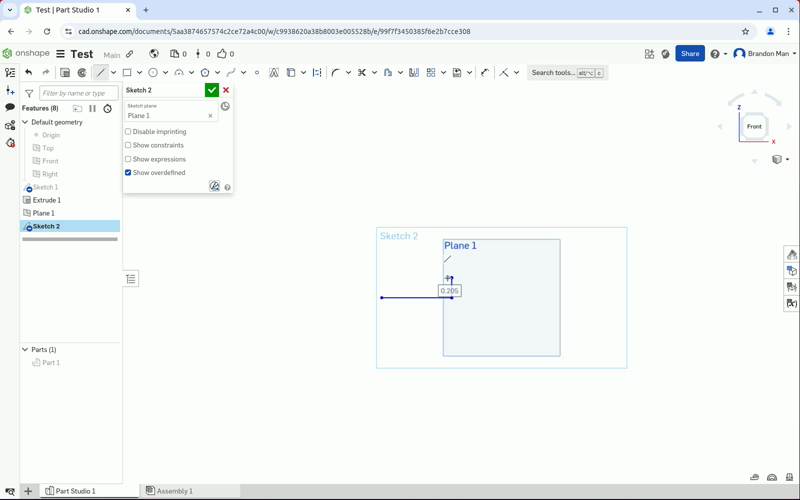
scroll(-6)
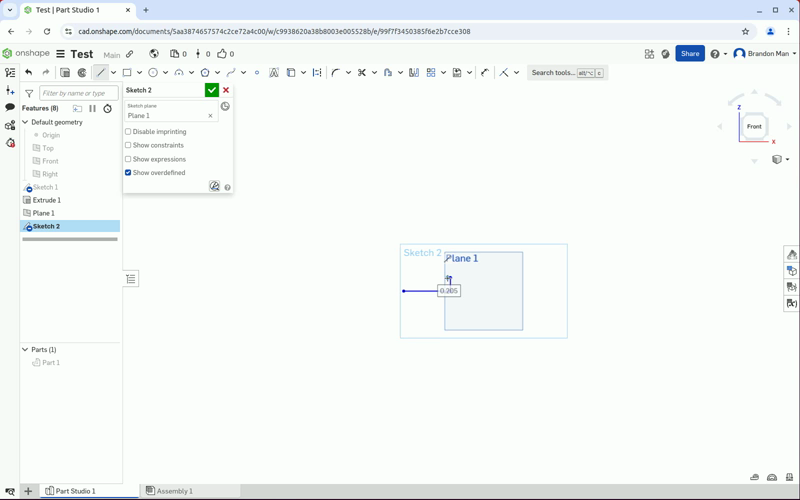
scroll(-6)
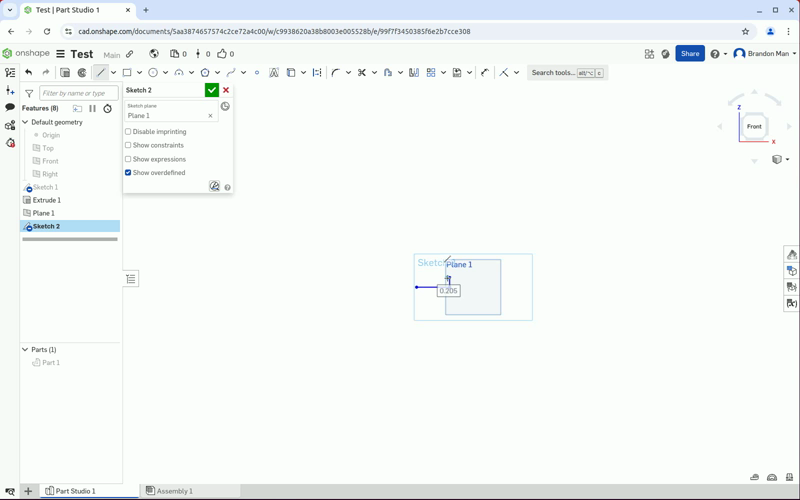
scroll(-6)
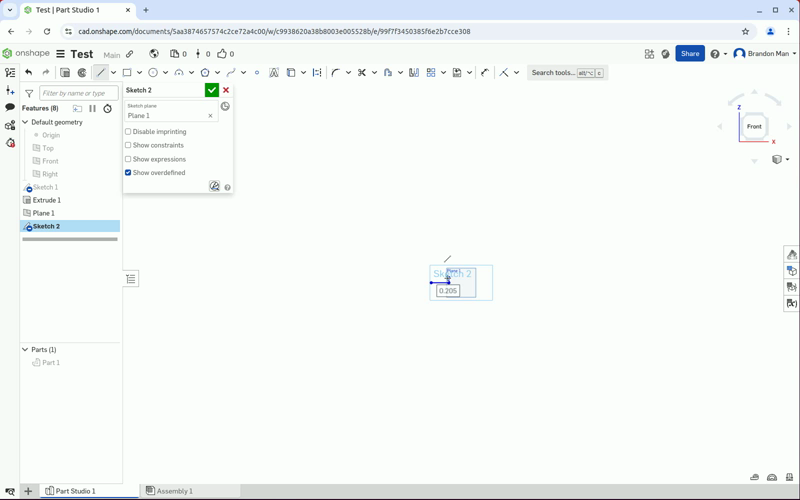
key_up(shift)
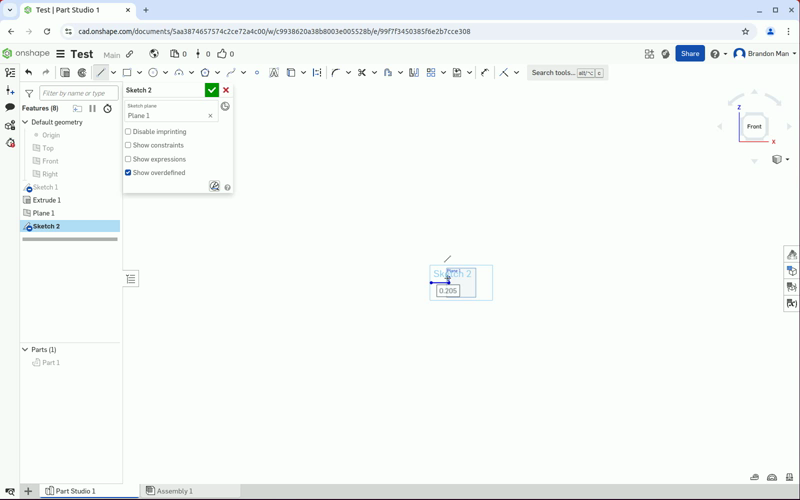
key_down(shift)
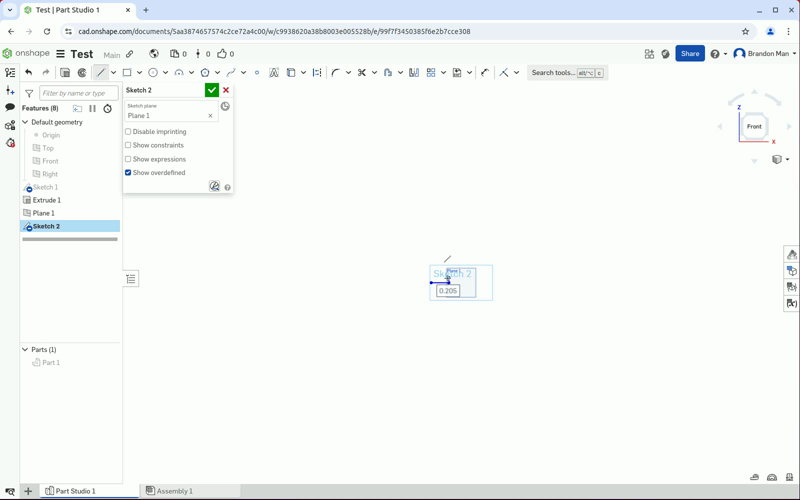
mouse_move(477, 277)
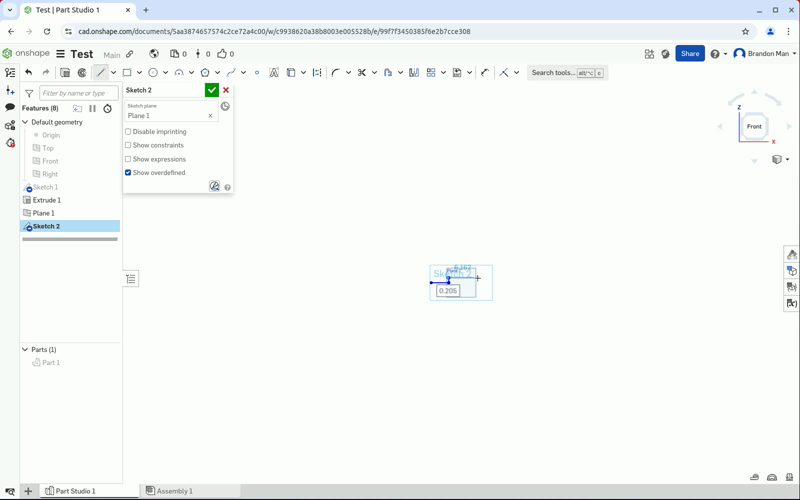
mouse_move(447, 280)
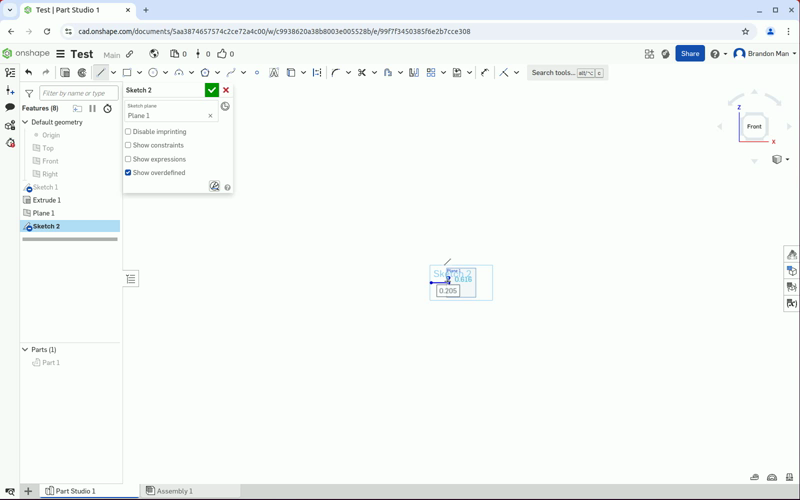
scroll(6)
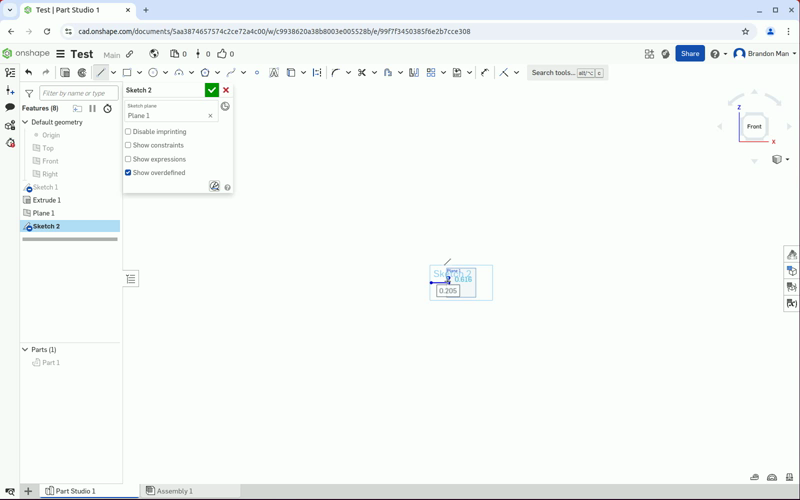
scroll(6)
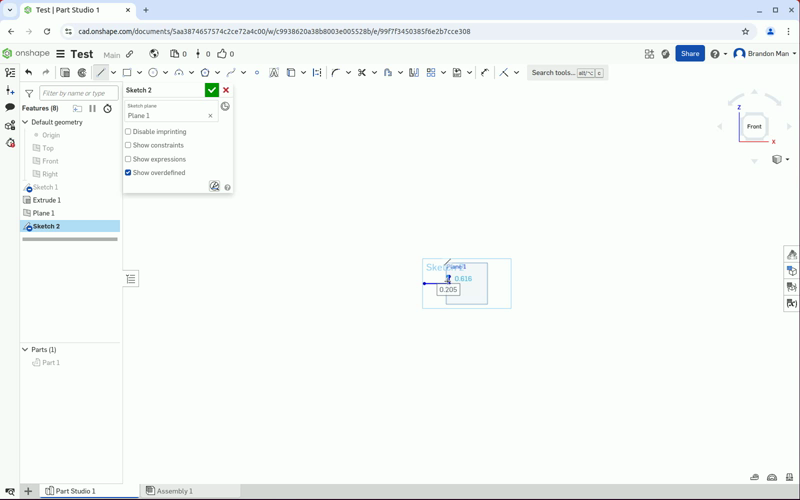
scroll(6)
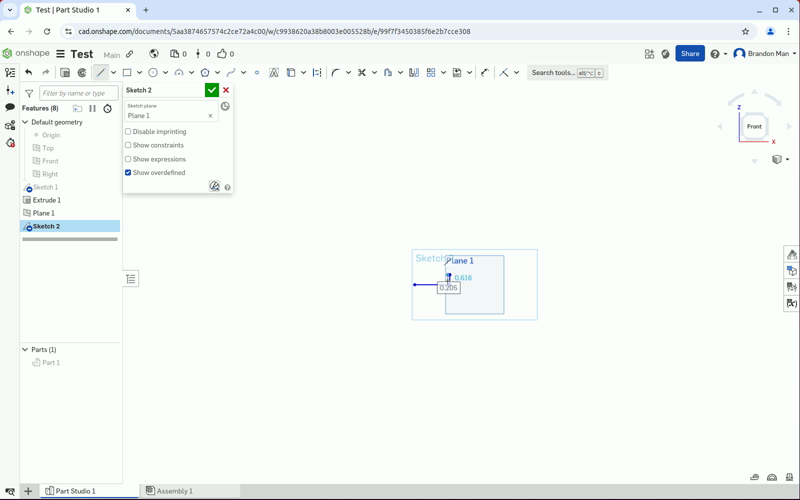
scroll(6)
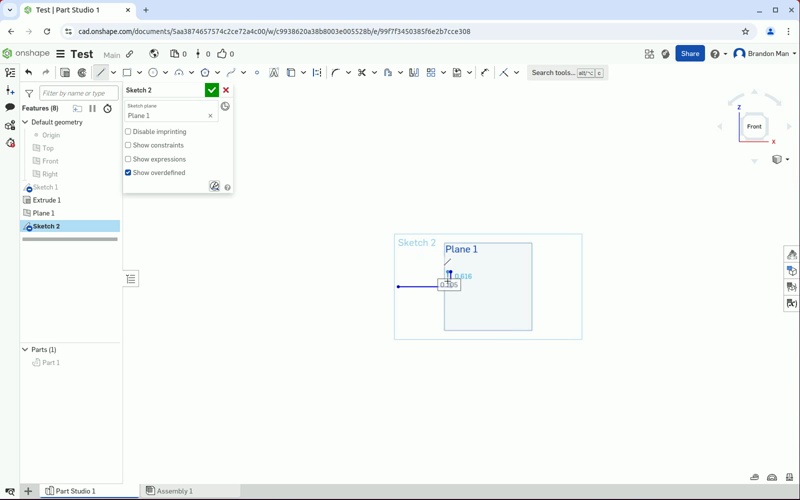
scroll(6)
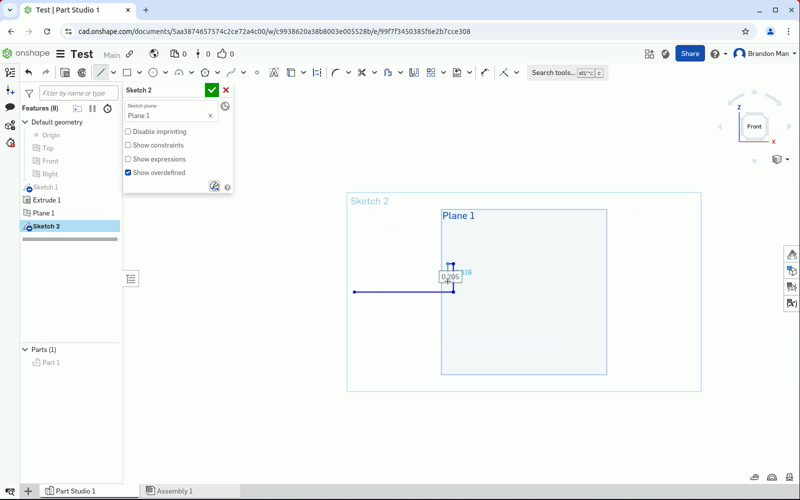
scroll(6)
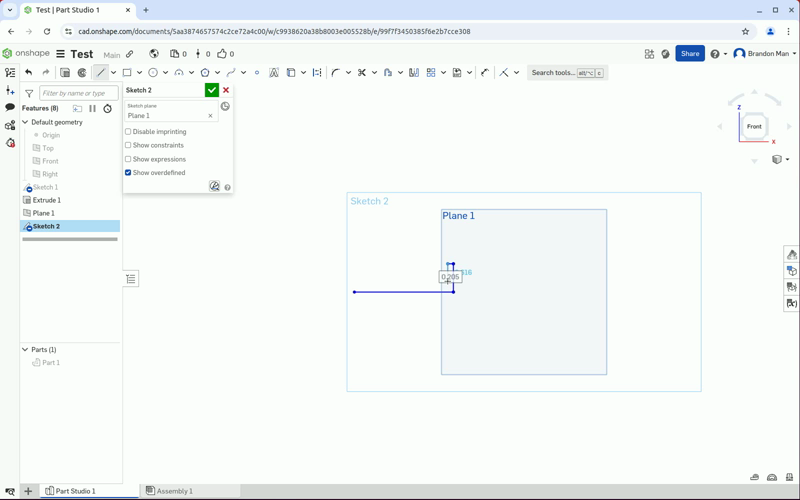
scroll(6)
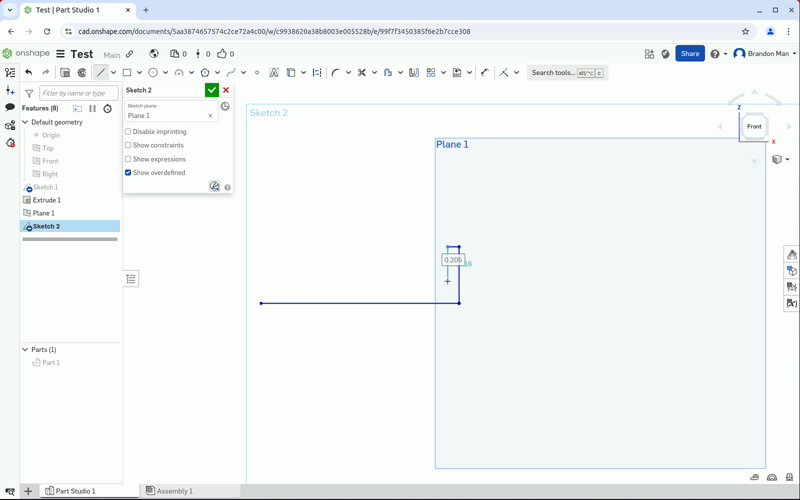
click(447, 280)
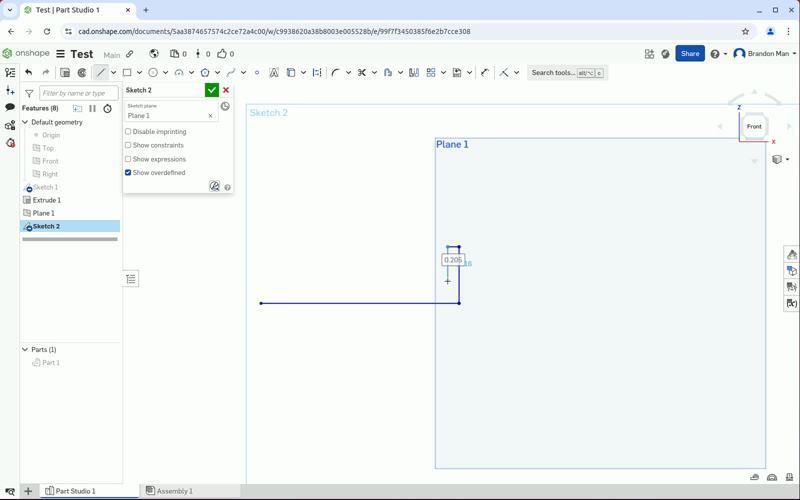
scroll(-6)
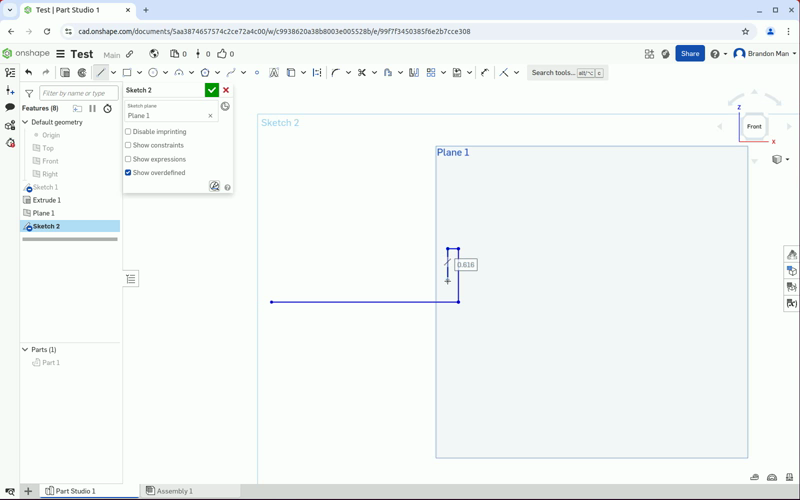
scroll(-6)
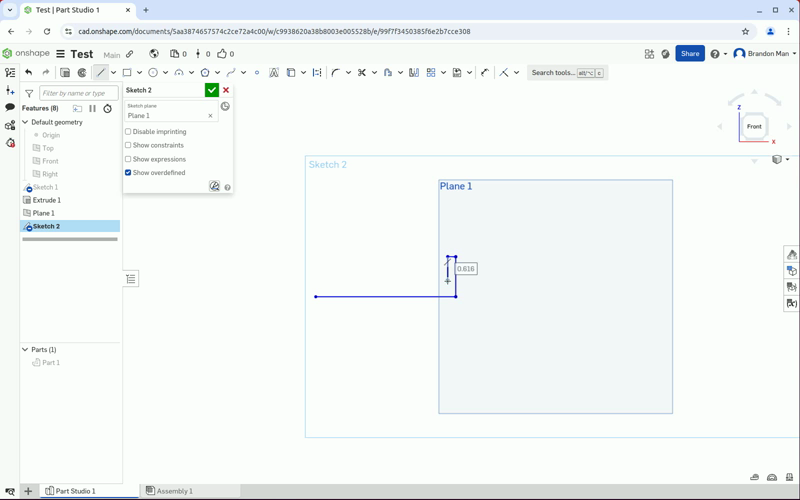
scroll(-6)
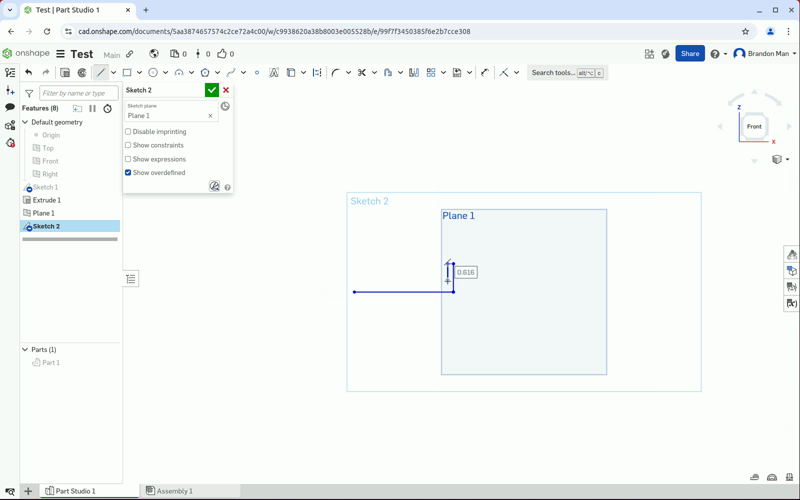
scroll(-6)
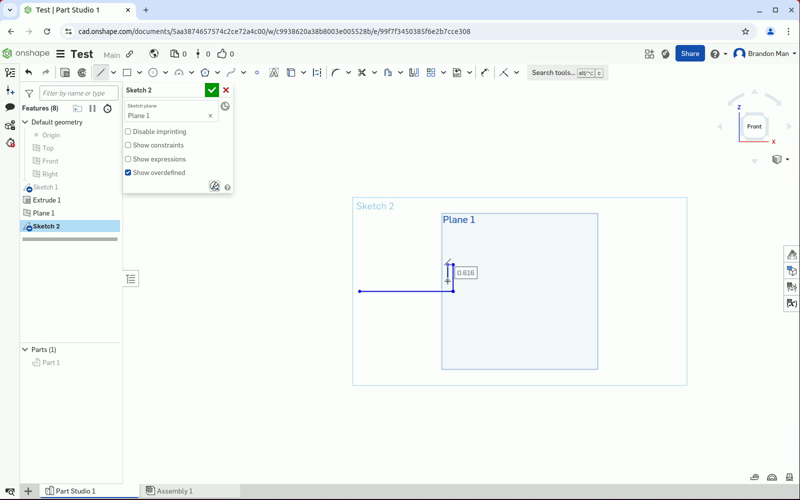
scroll(-6)
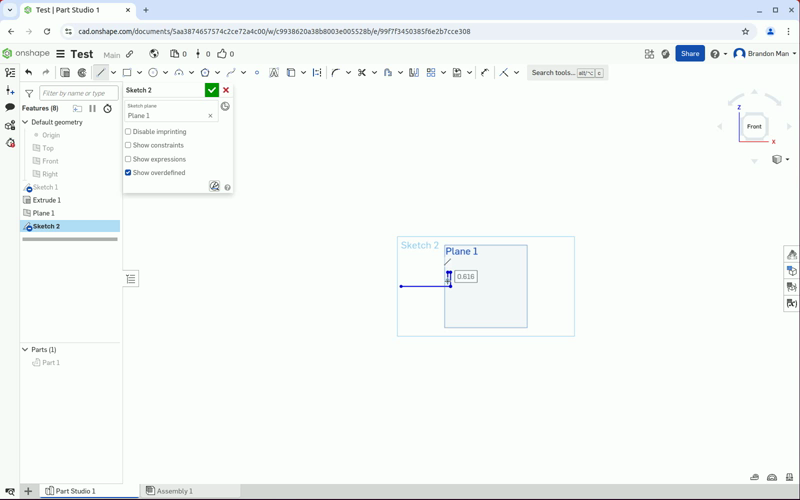
scroll(-6)
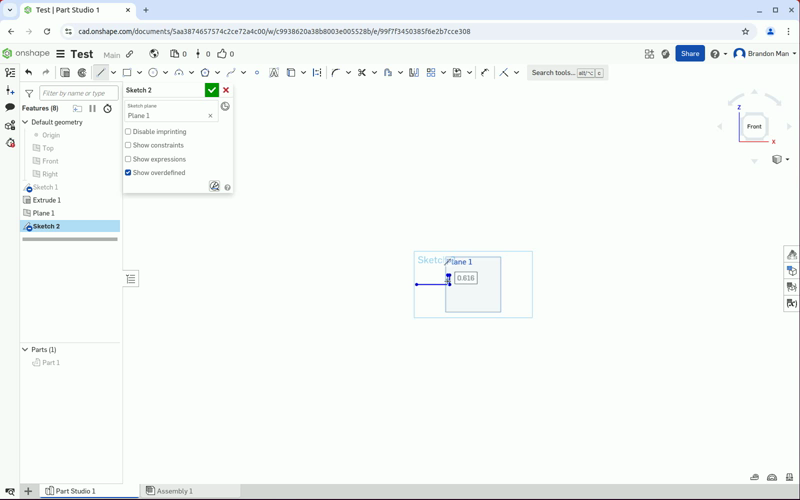
scroll(-6)
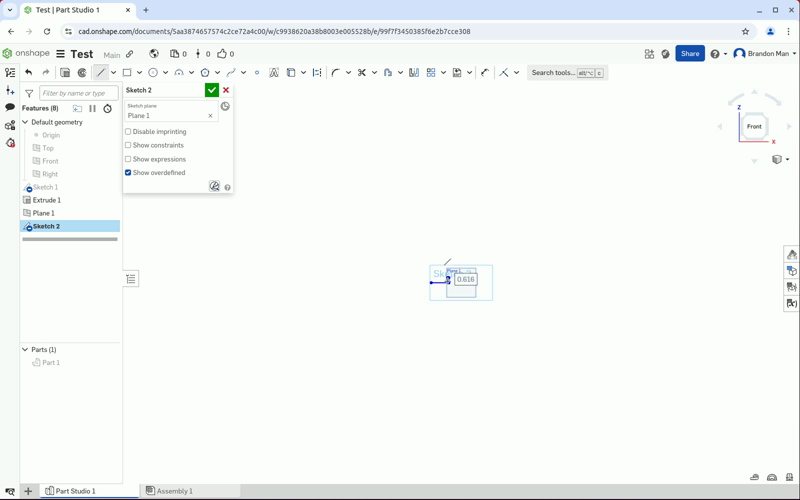
key_up(shift)
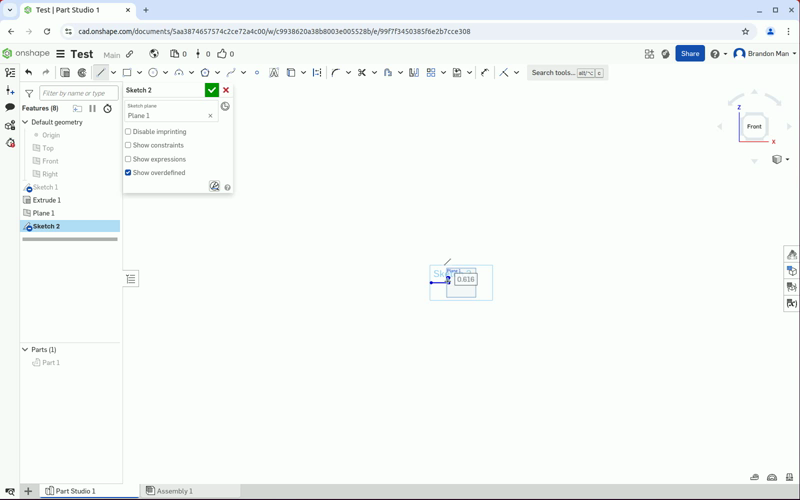
key_down(shift)
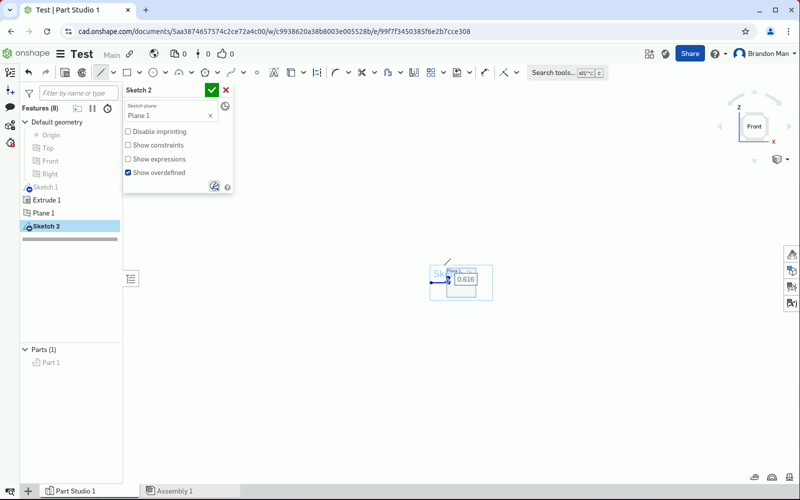
mouse_move(477, 280)
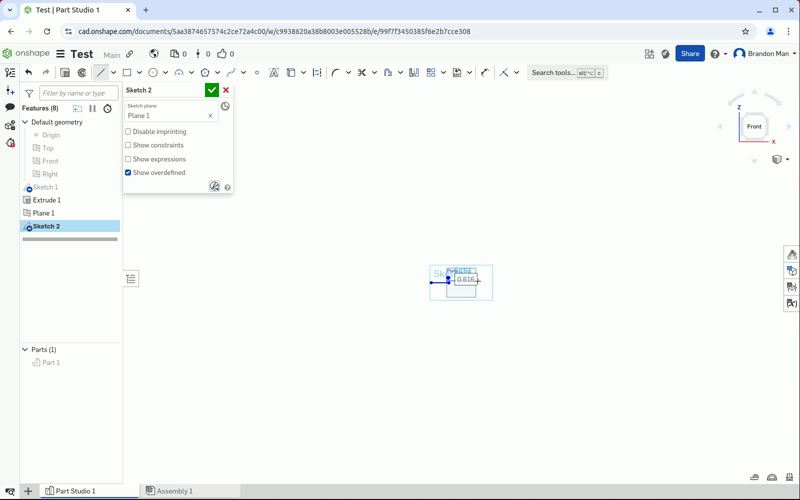
mouse_move(432, 280)
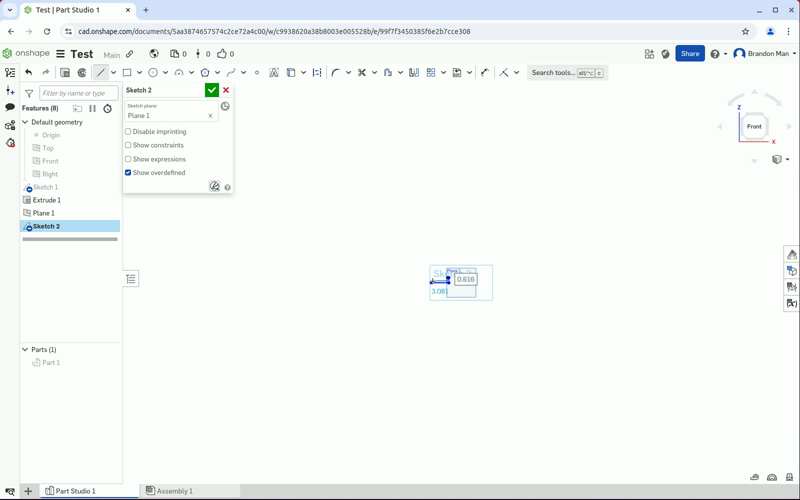
scroll(6)
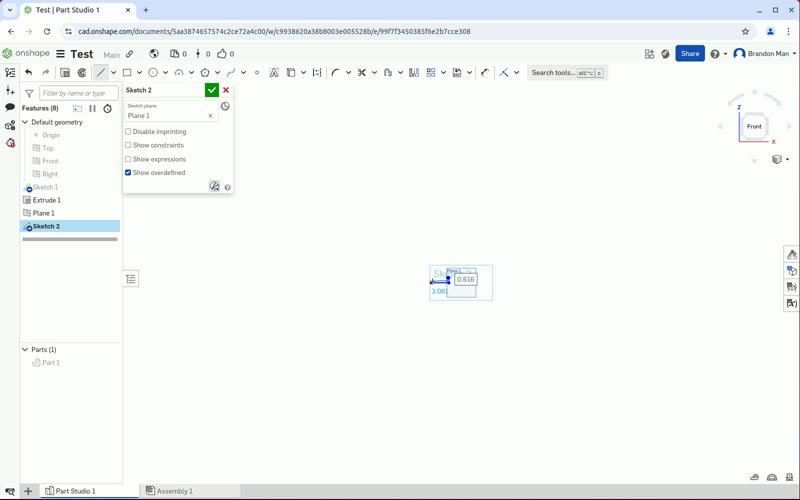
scroll(6)
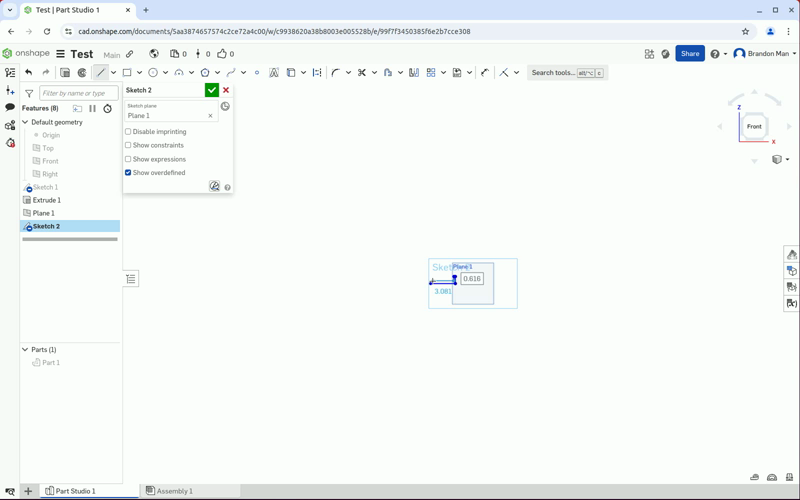
scroll(6)
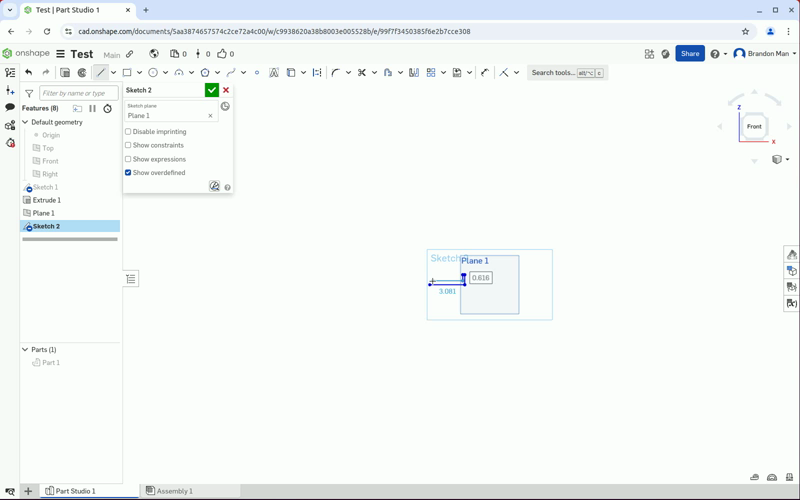
scroll(6)
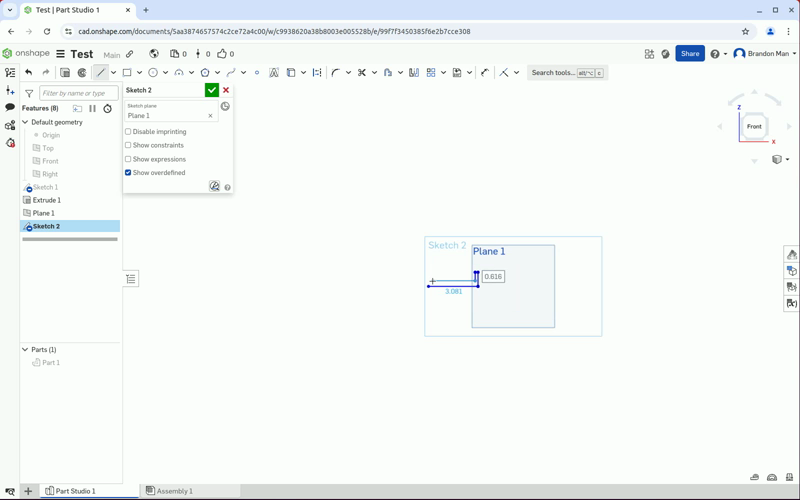
scroll(6)
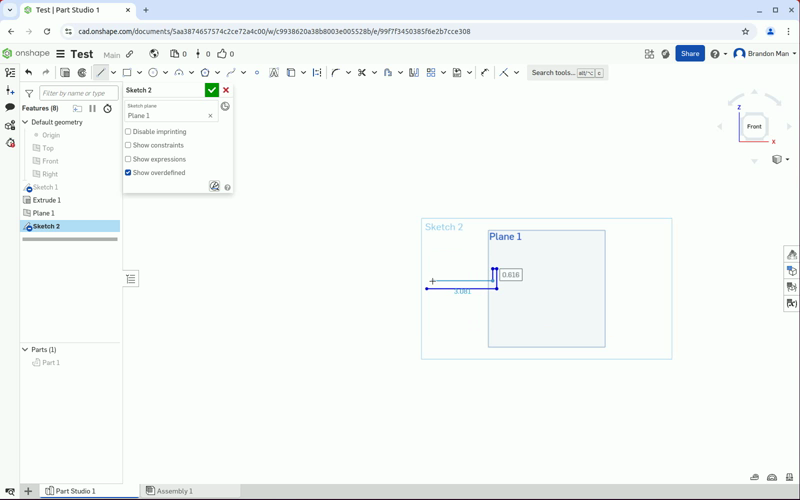
scroll(6)
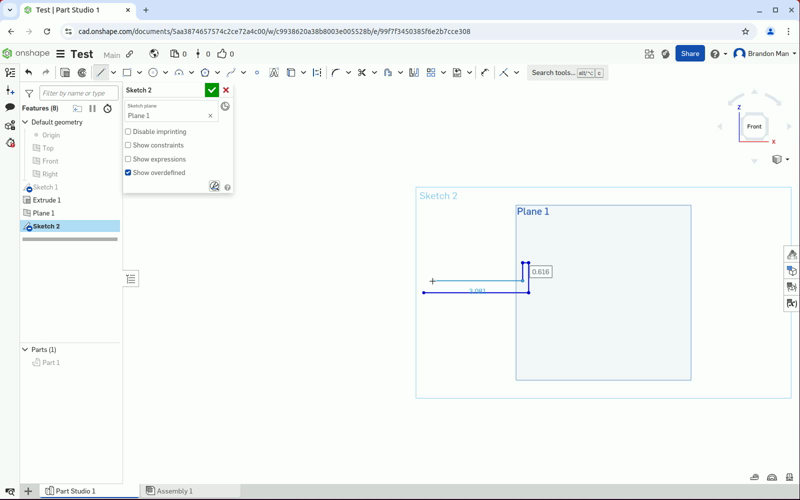
scroll(6)
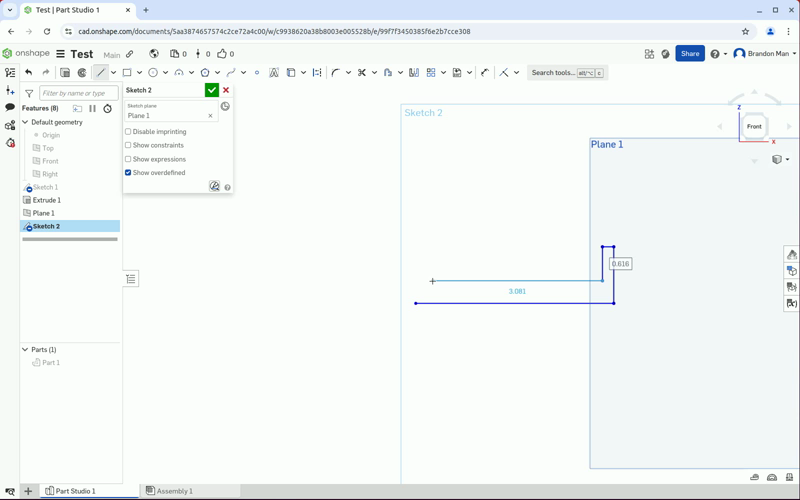
click(432, 280)
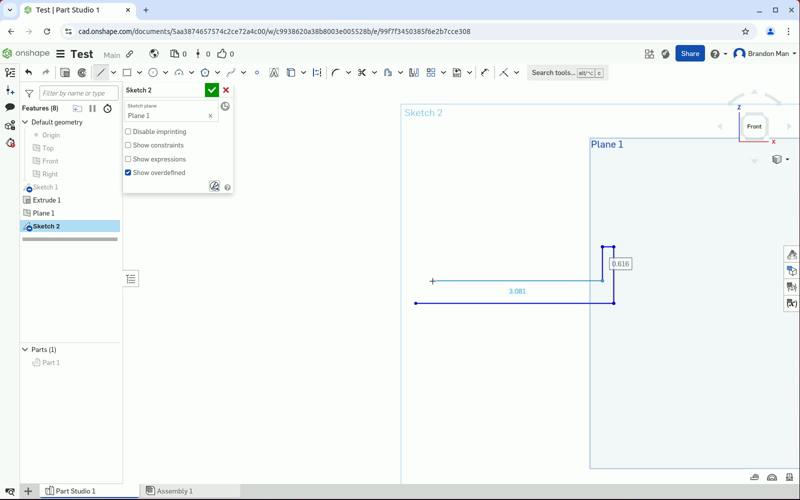
scroll(-6)
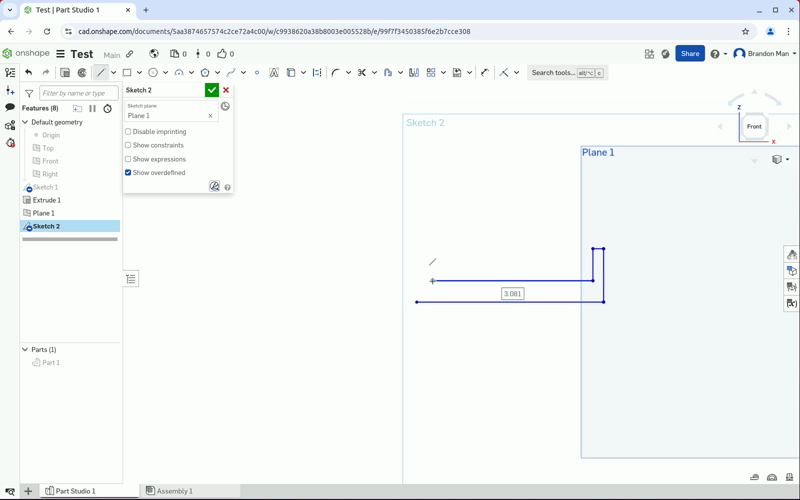
scroll(-6)
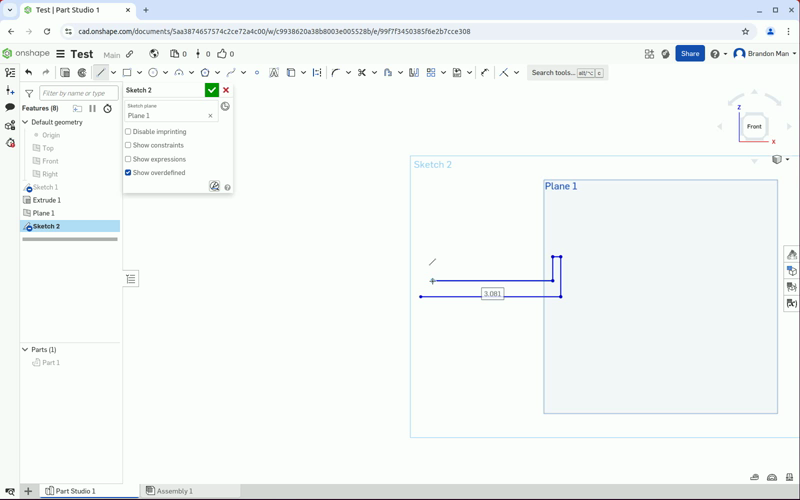
scroll(-6)
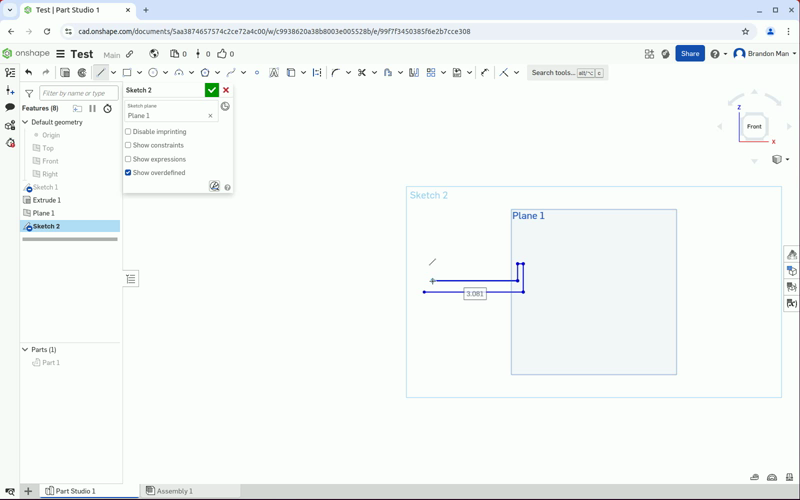
scroll(-6)
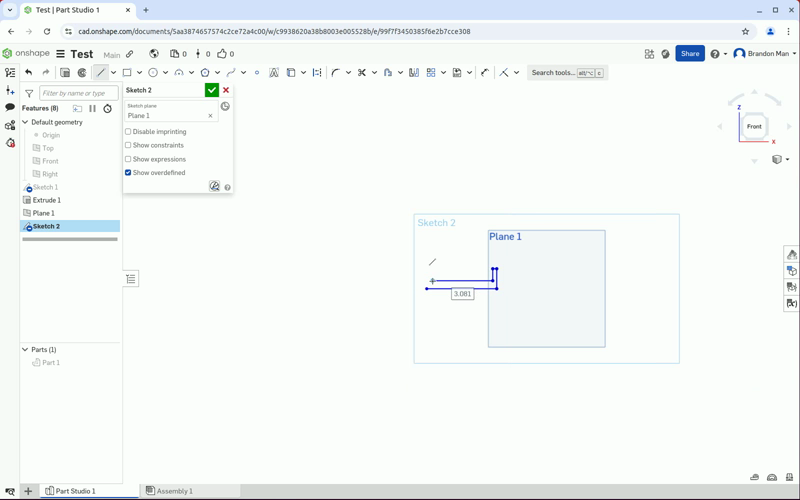
scroll(-6)
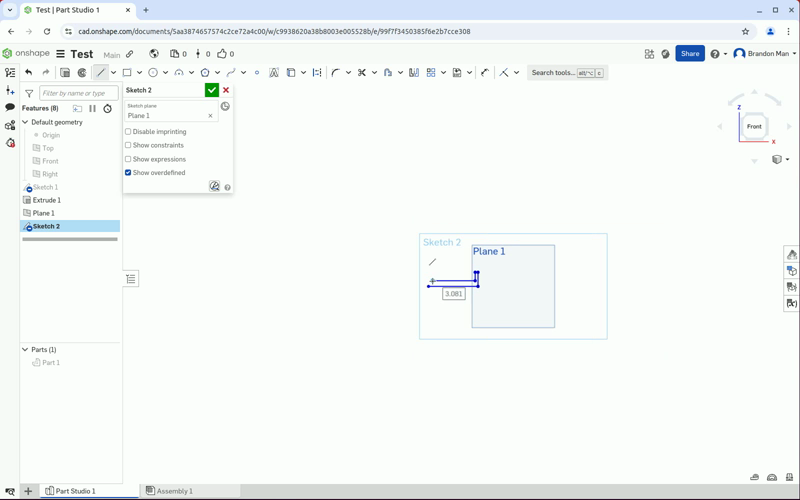
scroll(-6)
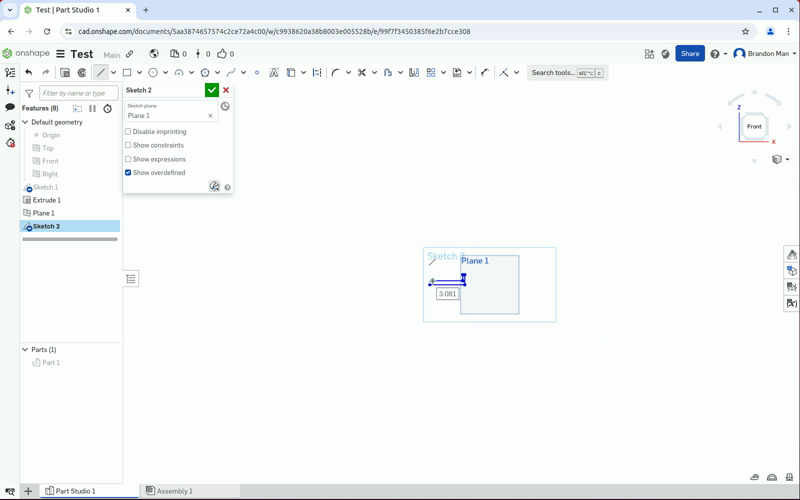
scroll(-6)
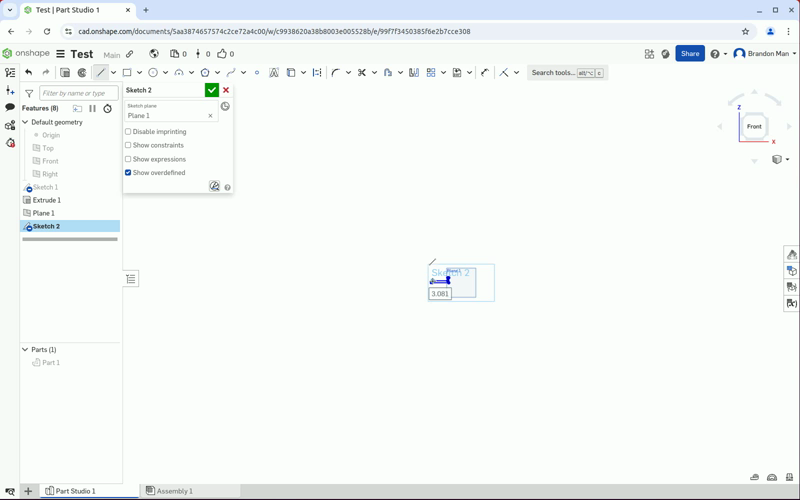
key_up(shift)
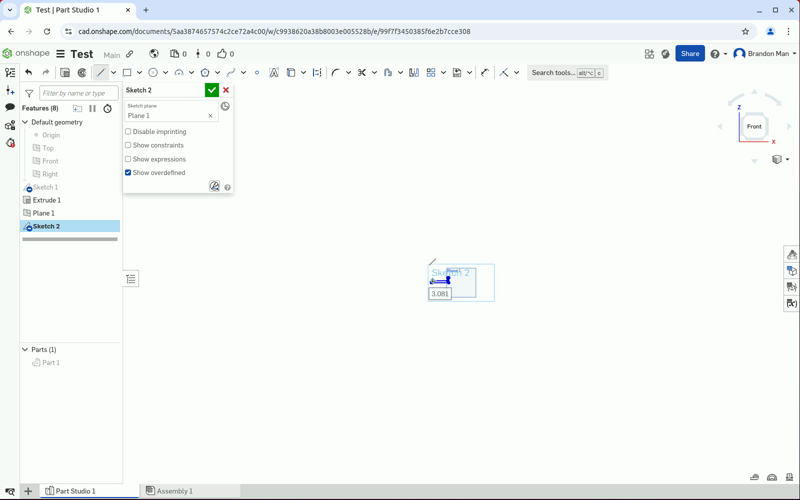
key_down(shift)
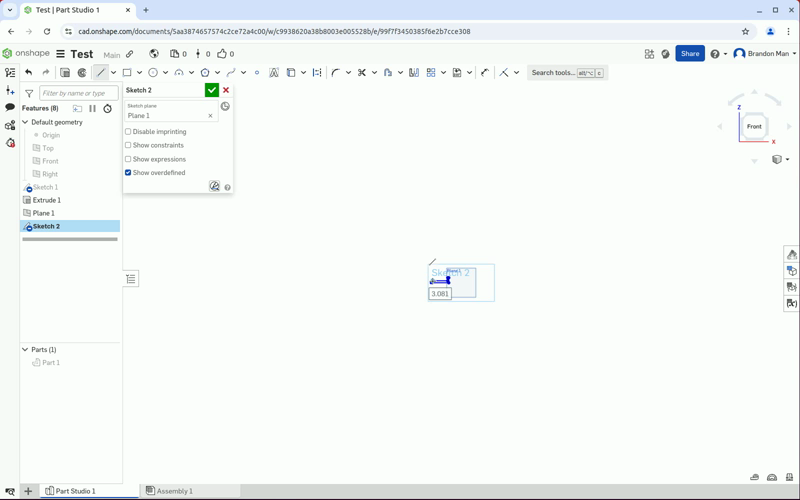
mouse_move(462, 280)
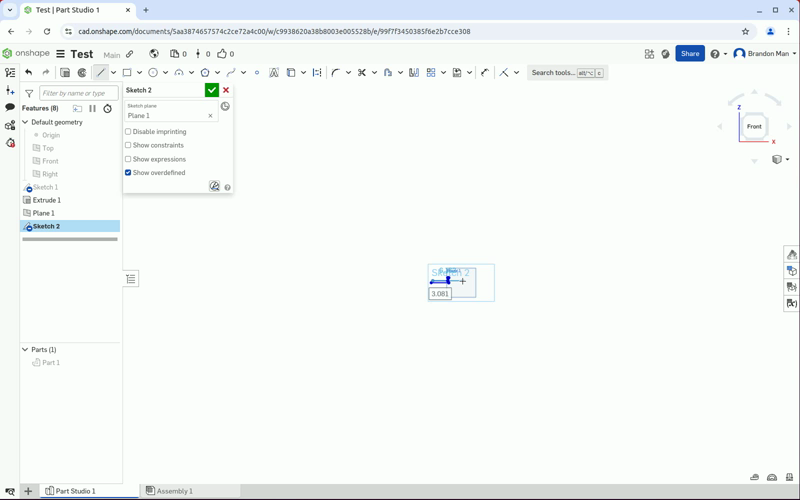
mouse_move(432, 277)
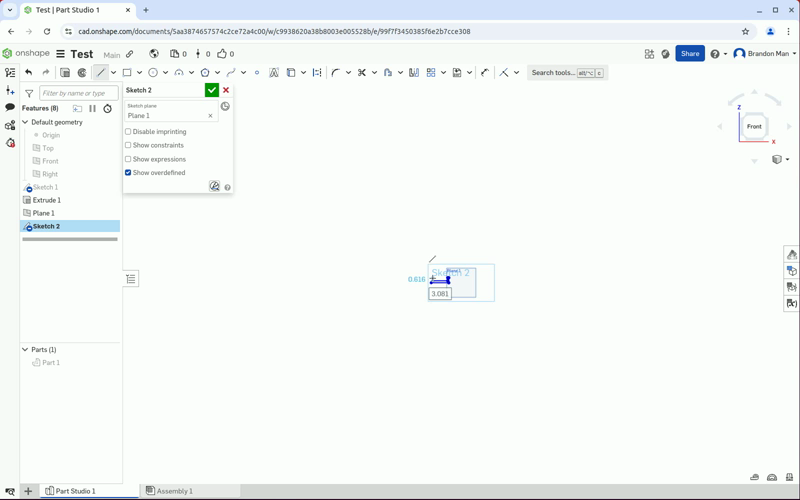
scroll(6)
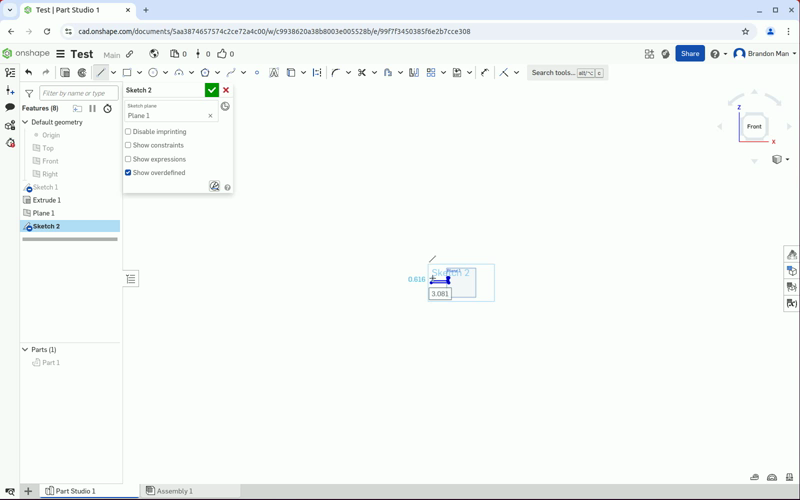
scroll(6)
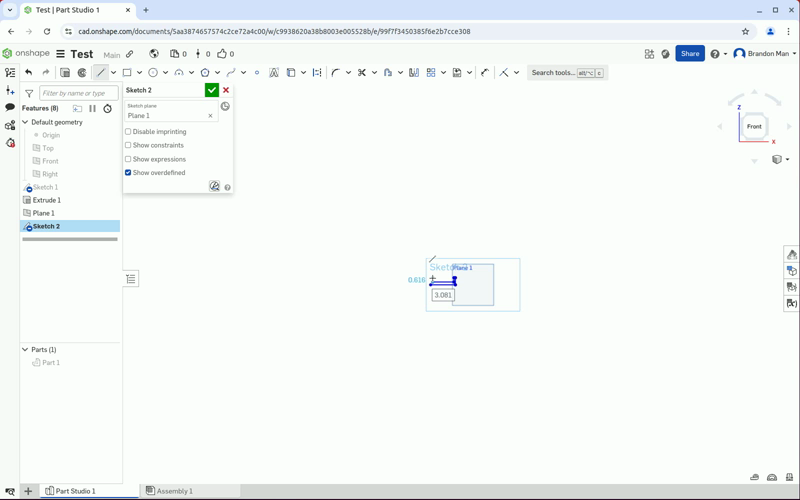
scroll(6)
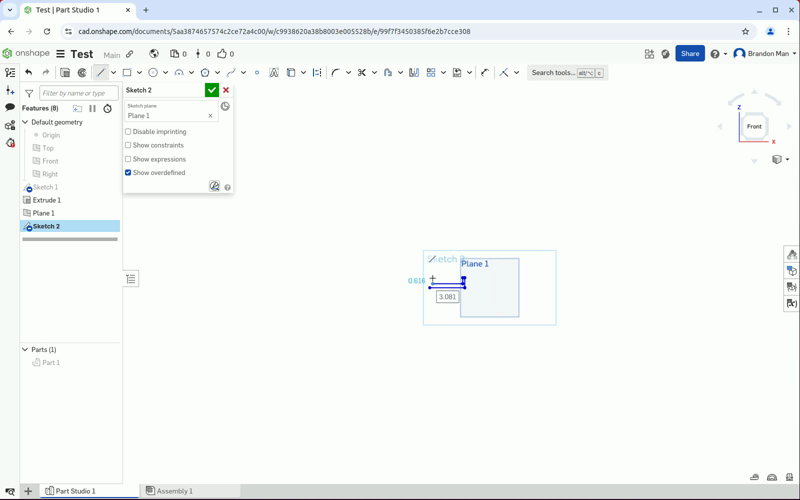
scroll(6)
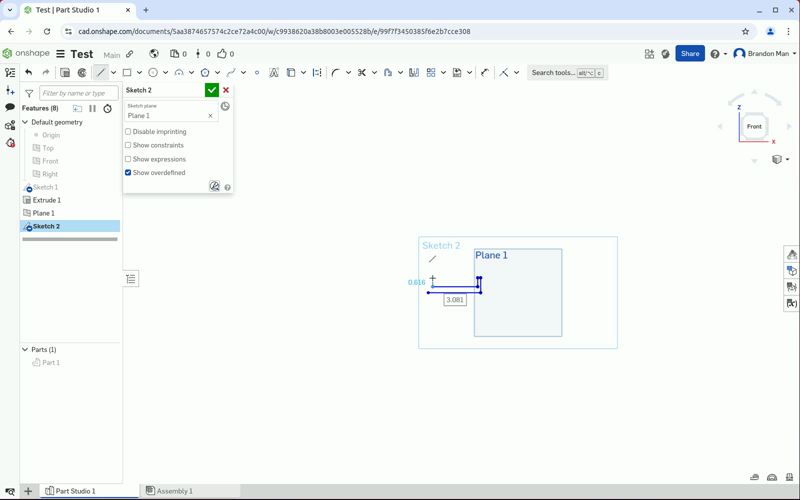
scroll(6)
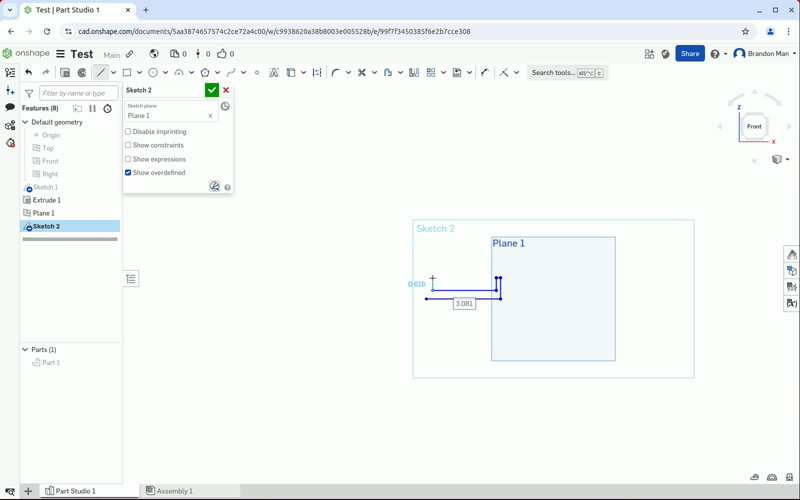
scroll(6)
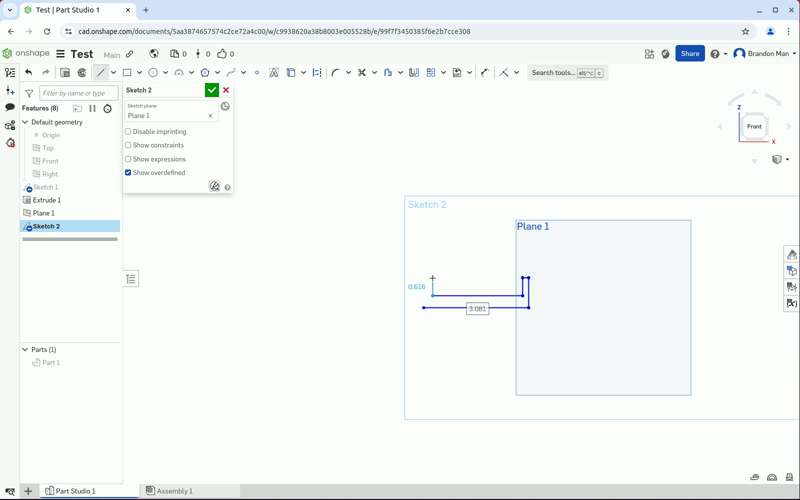
scroll(6)
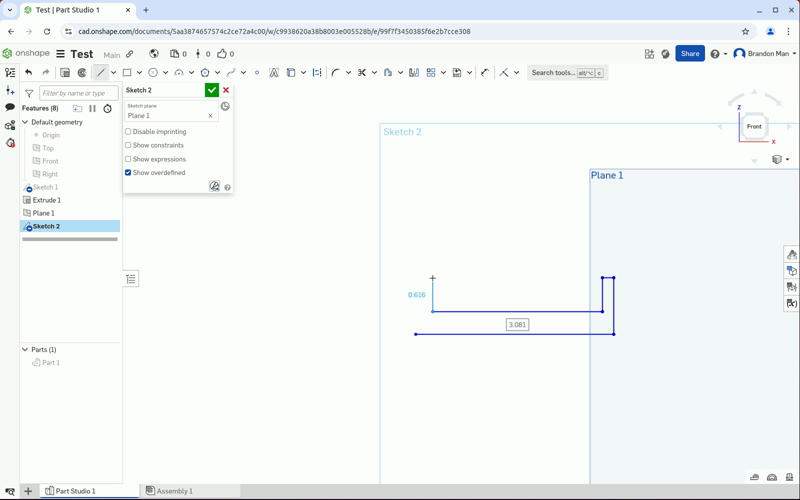
click(432, 277)
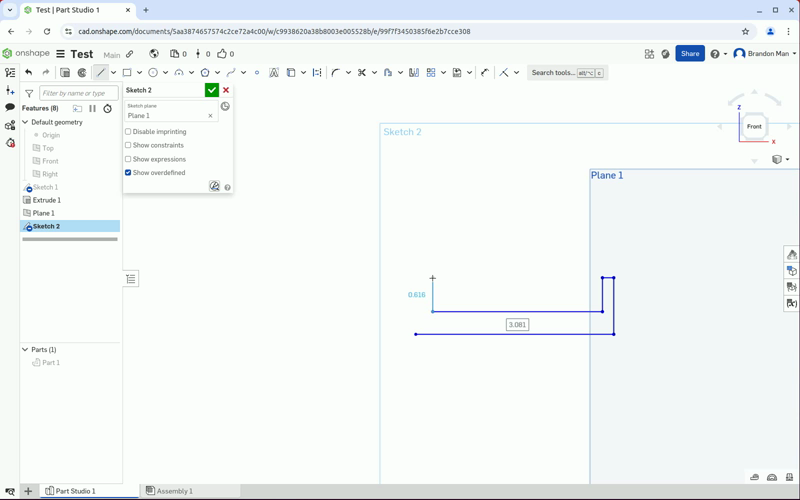
scroll(-6)
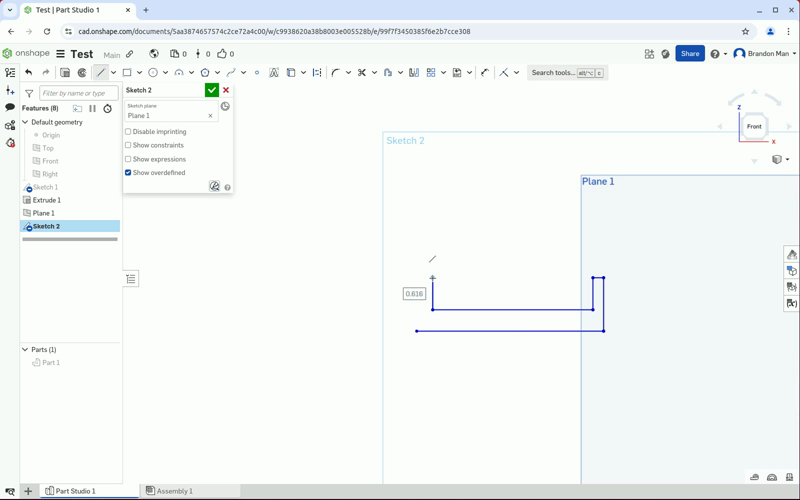
scroll(-6)
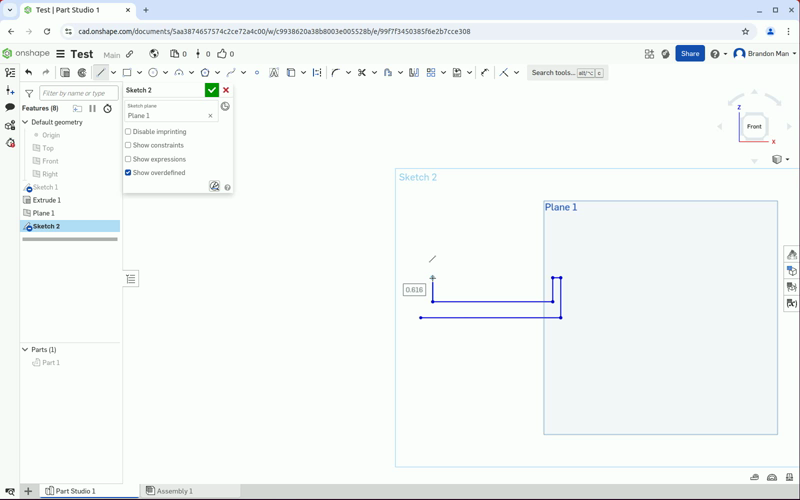
scroll(-6)
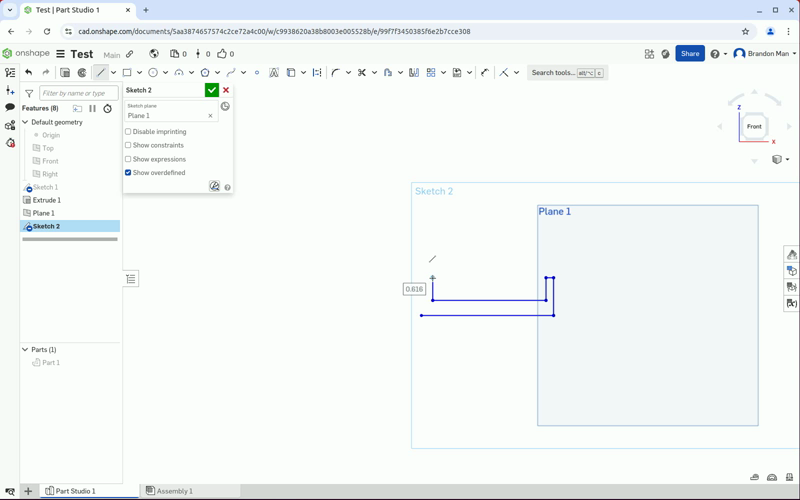
scroll(-6)
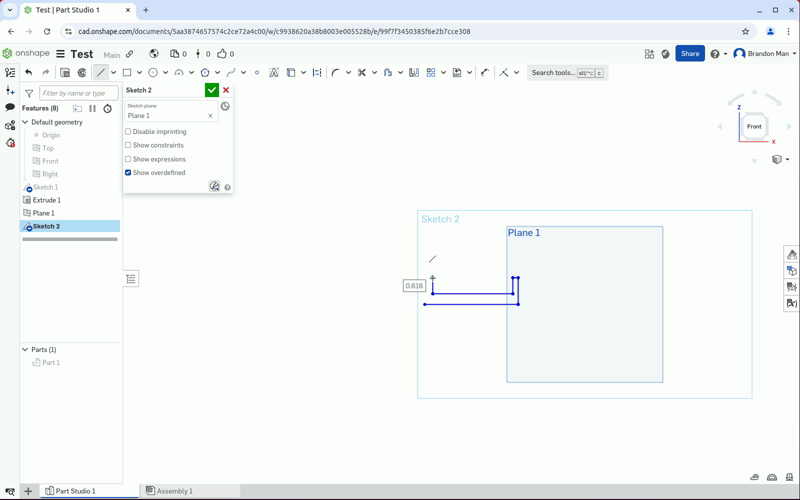
scroll(-6)
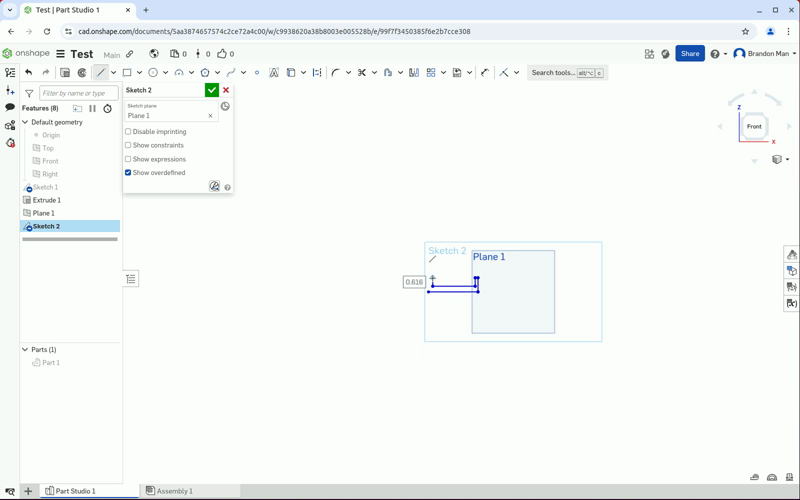
scroll(-6)
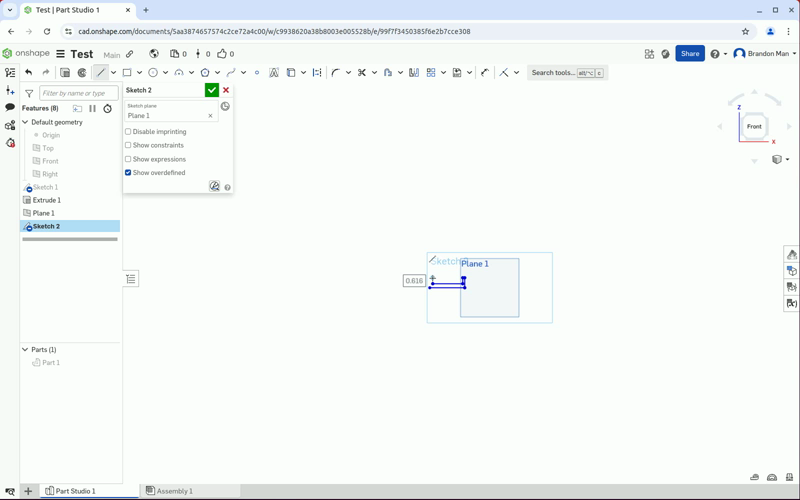
scroll(-6)
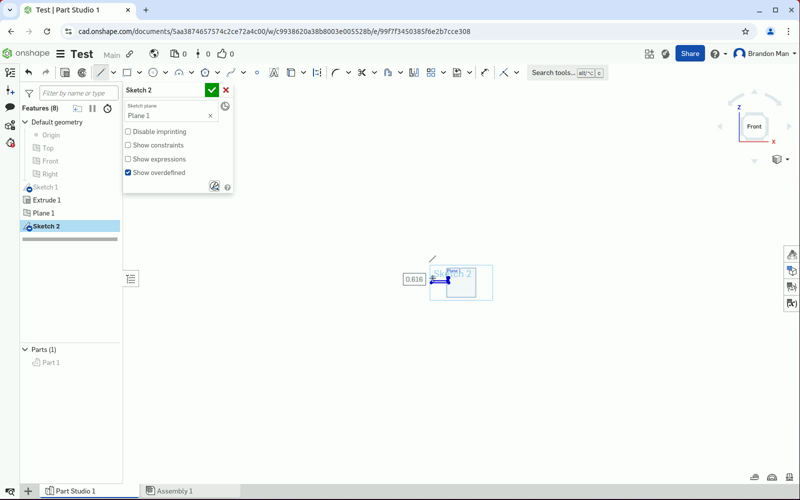
key_up(shift)
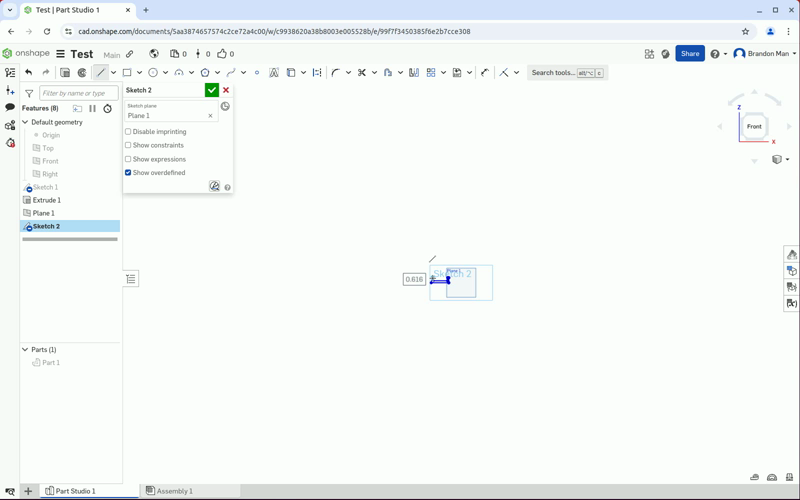
key_down(shift)
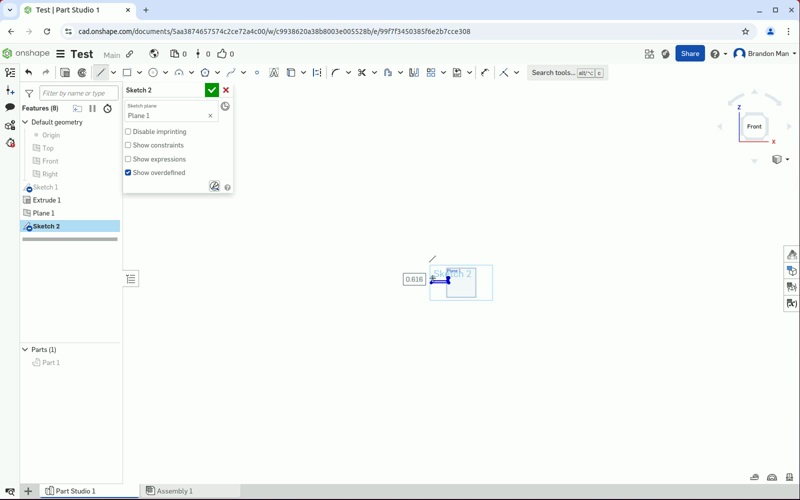
mouse_move(462, 277)
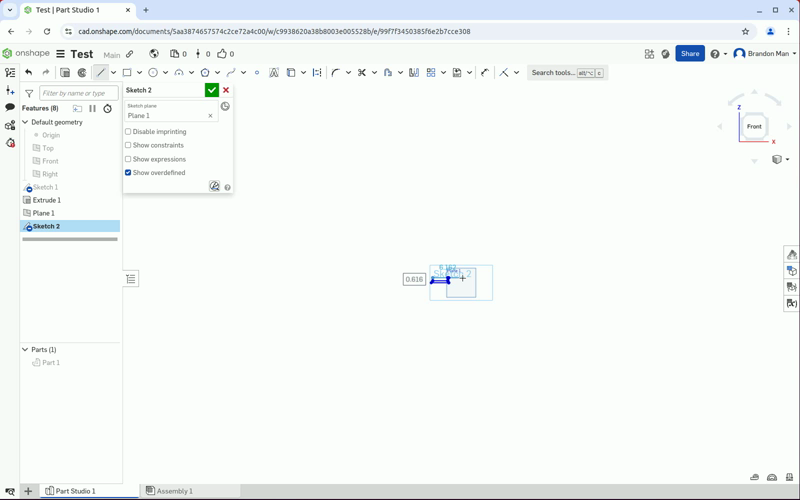
mouse_move(431, 277)
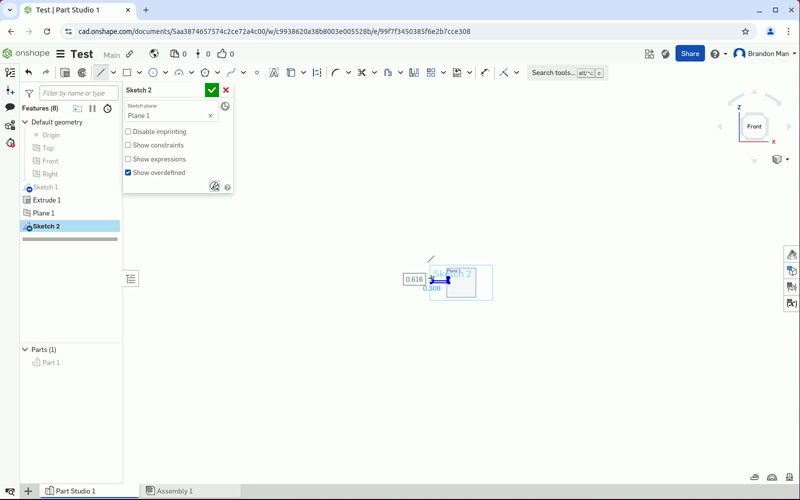
scroll(6)
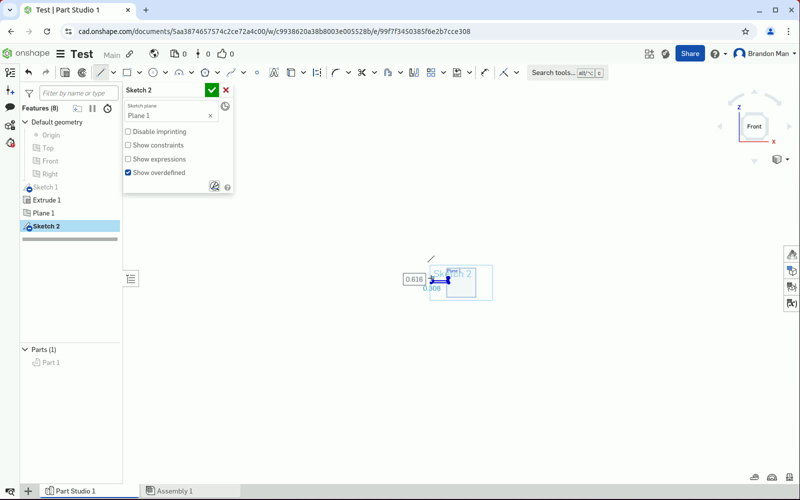
scroll(6)
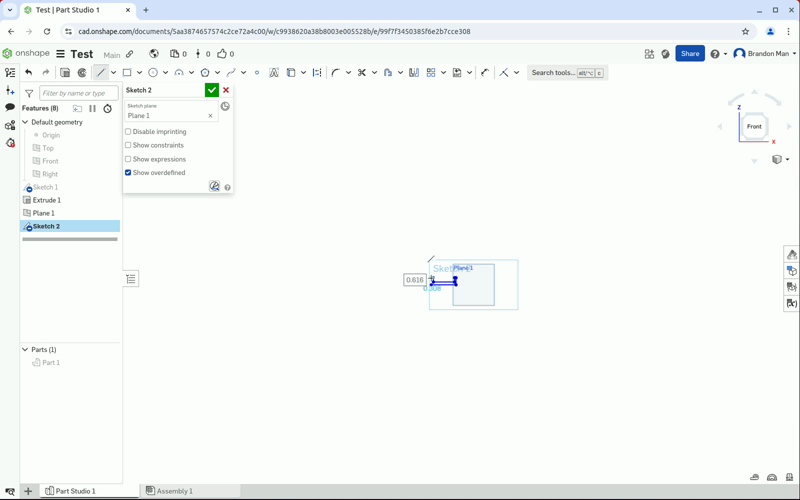
scroll(6)
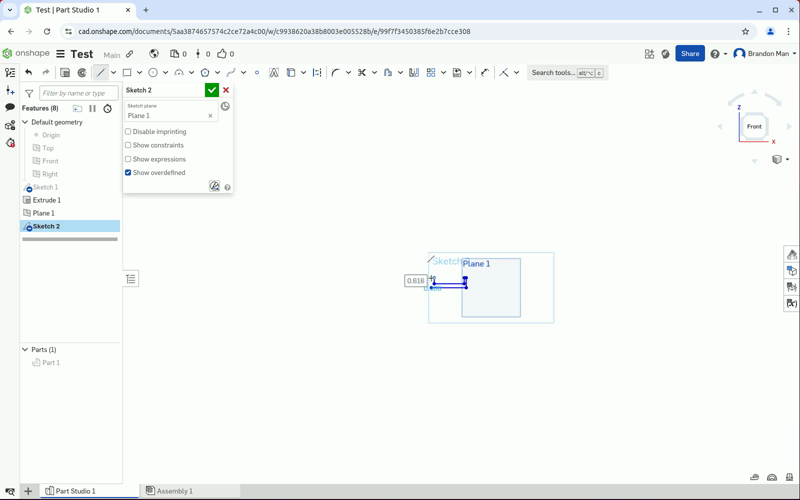
scroll(6)
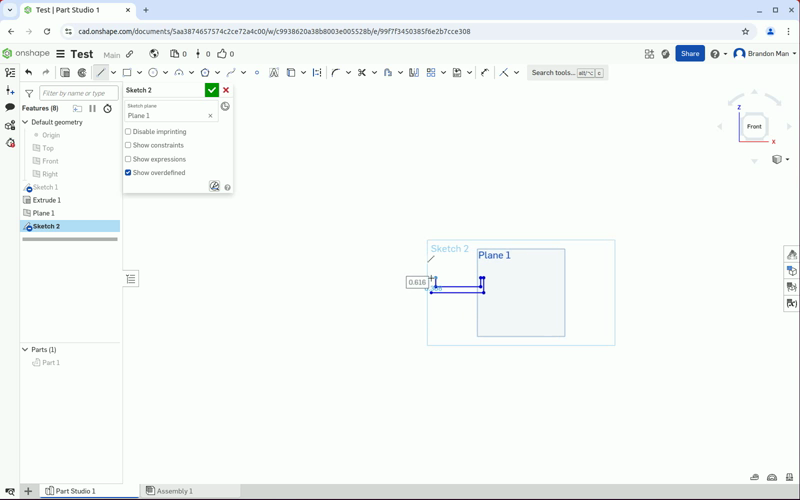
scroll(6)
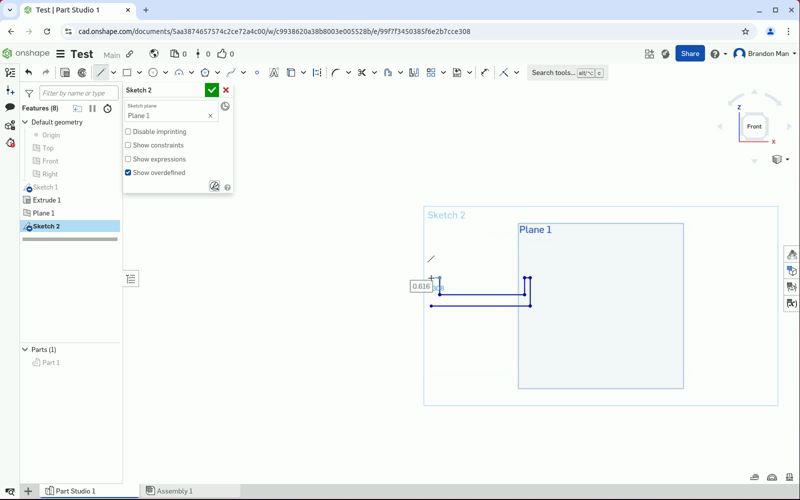
scroll(6)
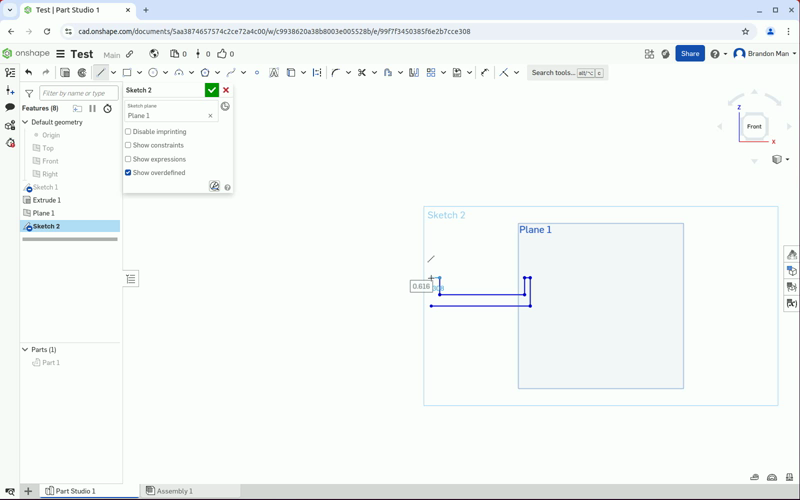
scroll(6)
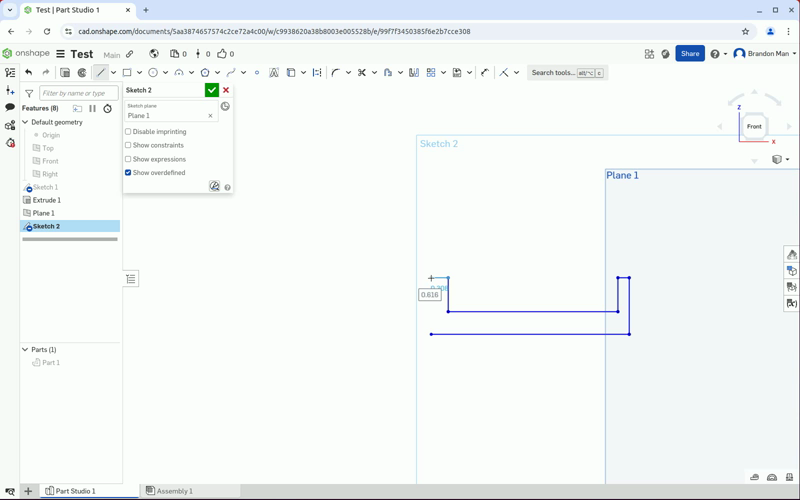
click(431, 277)
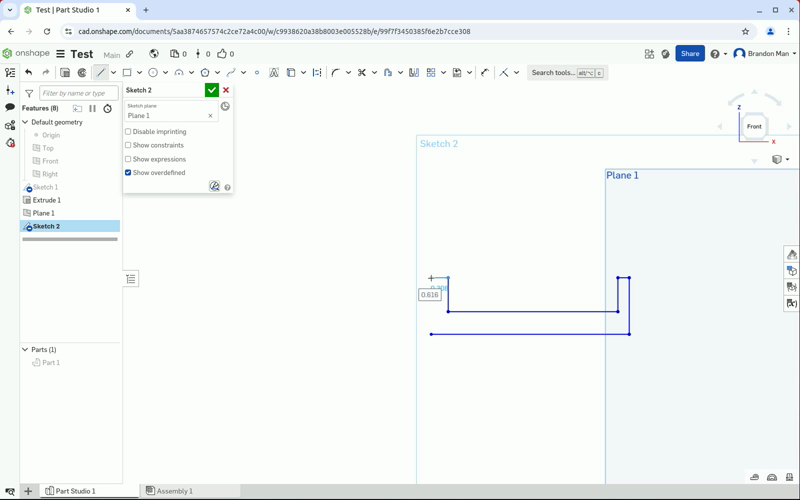
scroll(-6)
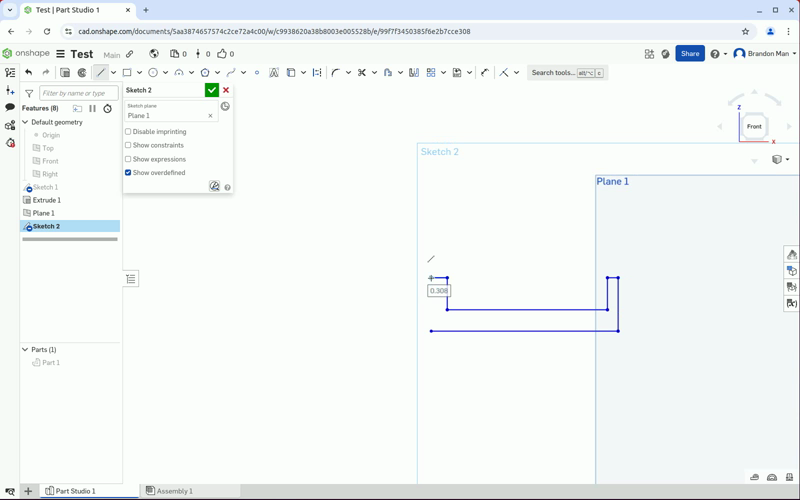
scroll(-6)
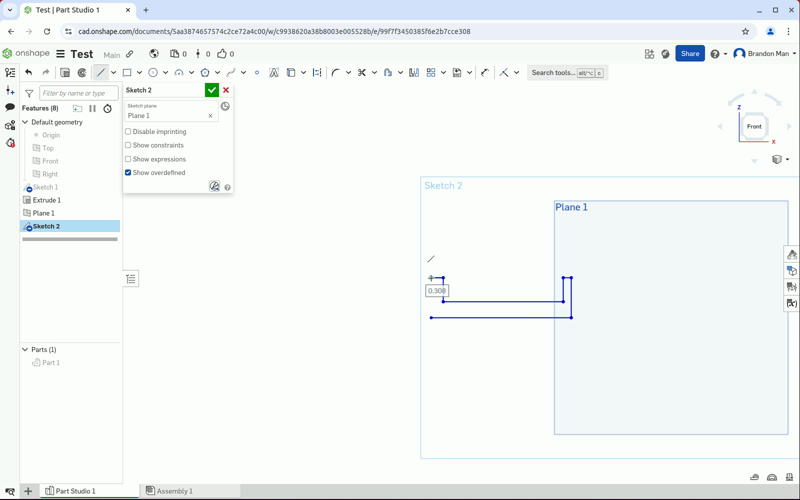
scroll(-6)
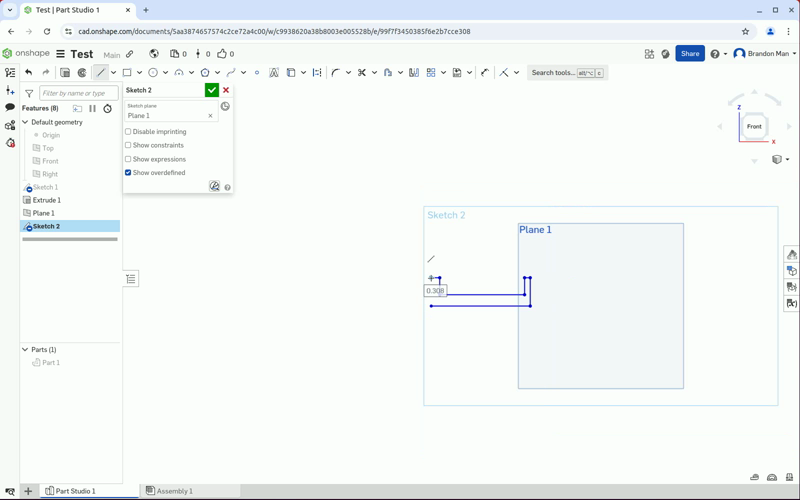
scroll(-6)
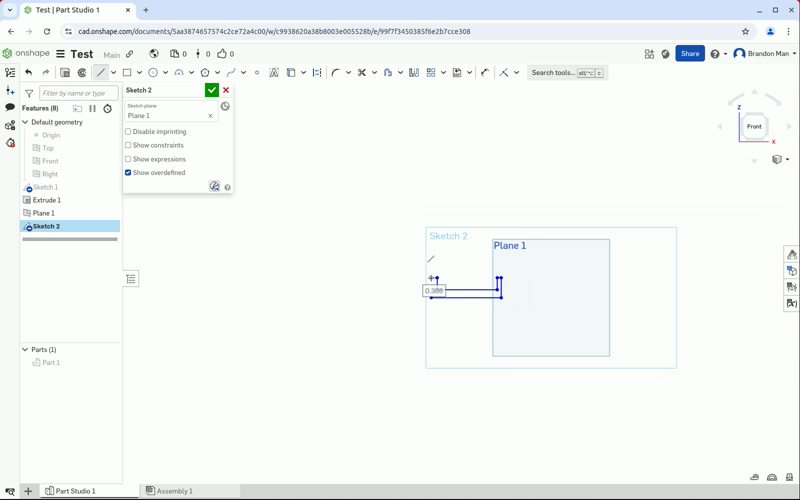
scroll(-6)
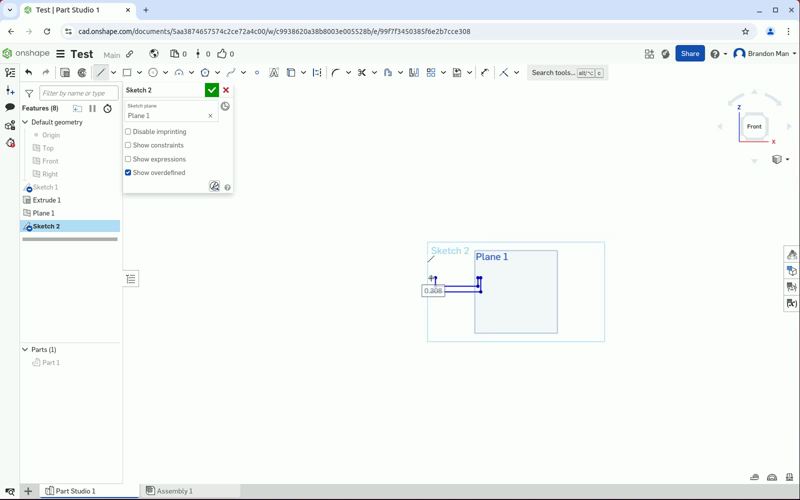
scroll(-6)
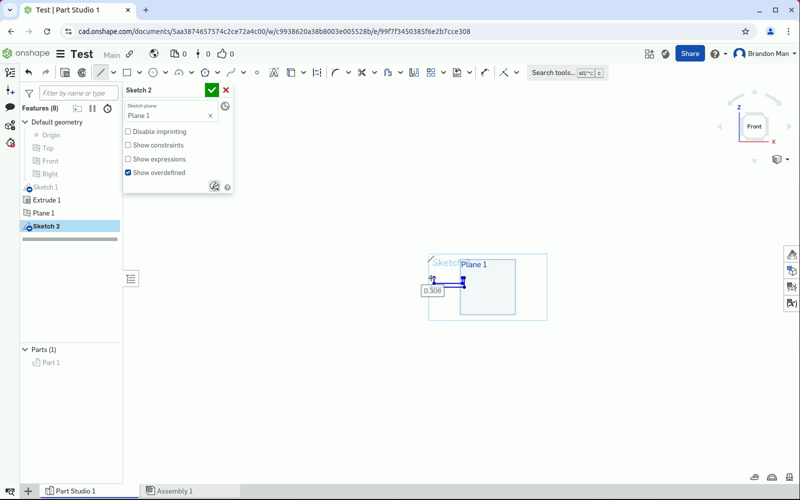
scroll(-6)
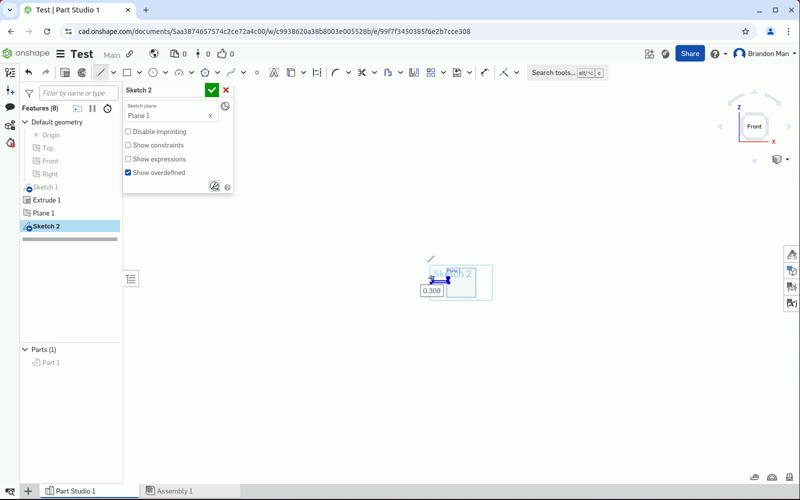
key_up(shift)
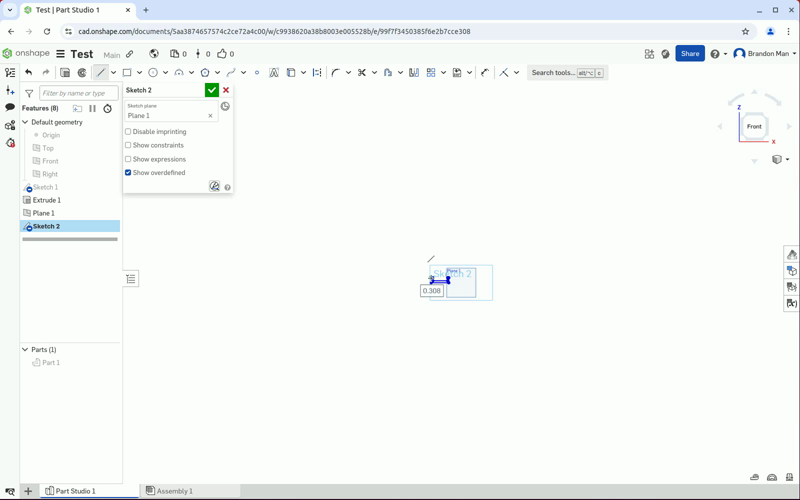
mouse_move(461, 277)
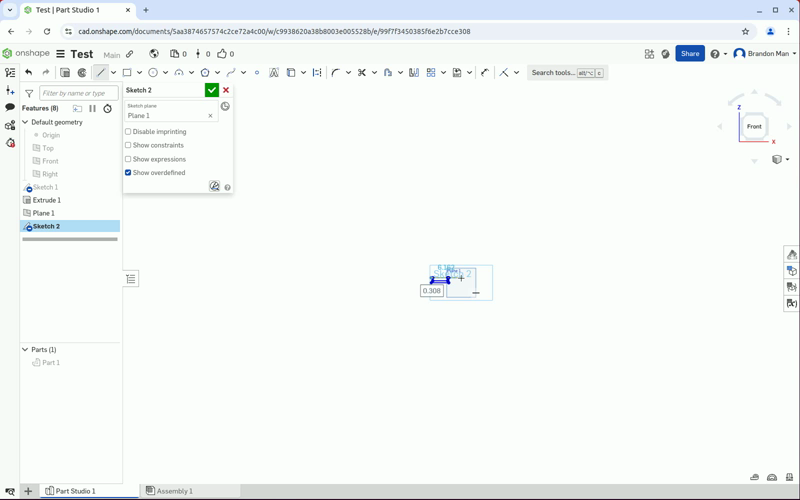
key_down(shift)
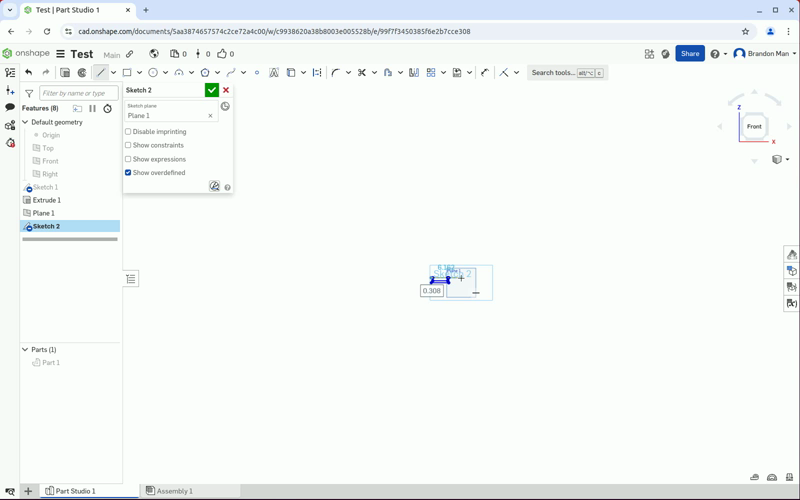
mouse_move(431, 282)
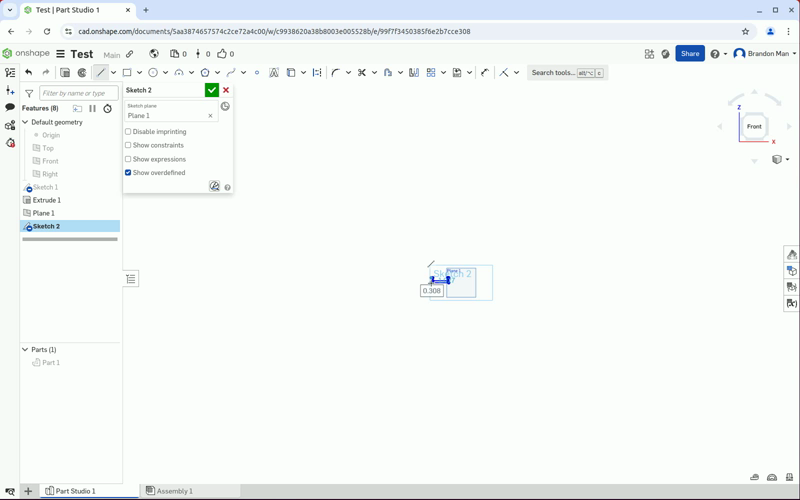
scroll(6)
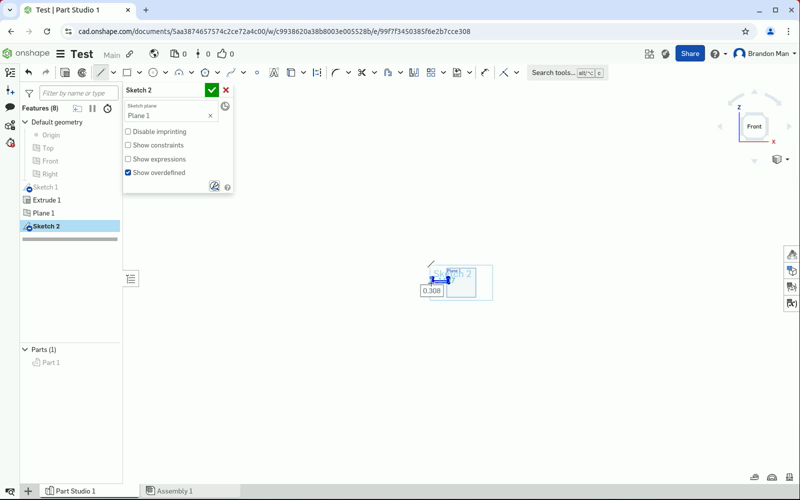
scroll(6)
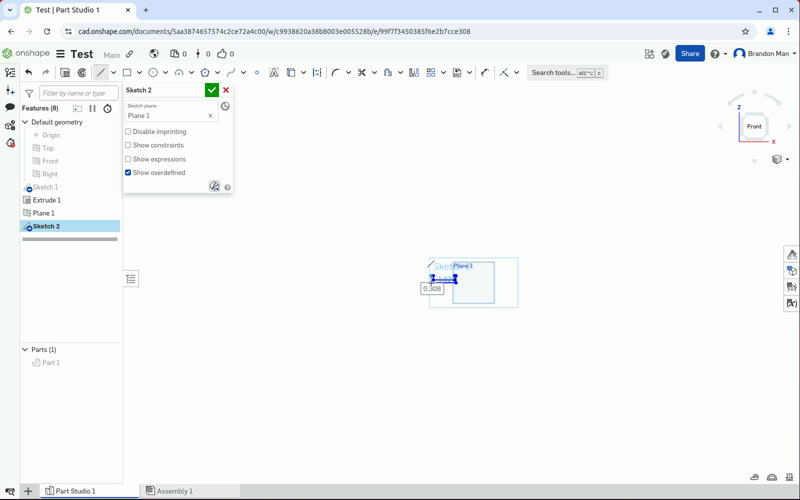
scroll(6)
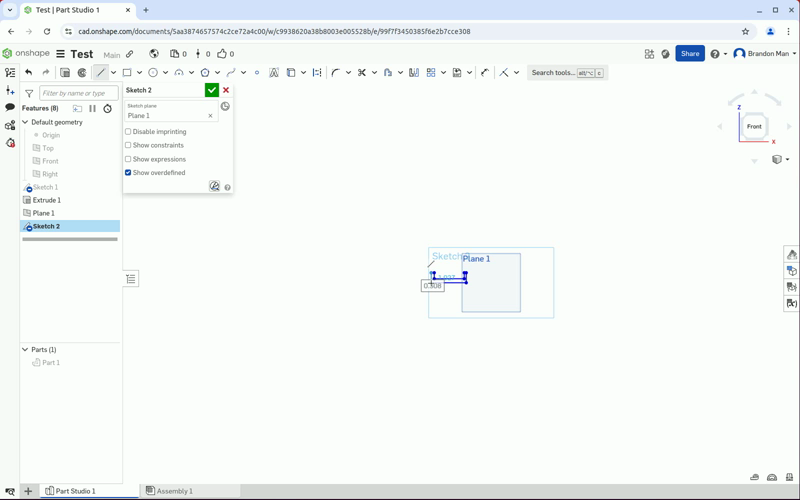
scroll(6)
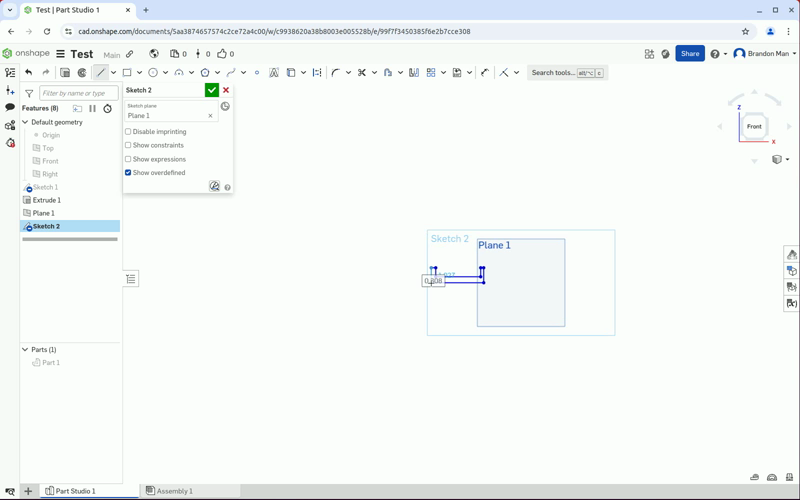
scroll(6)
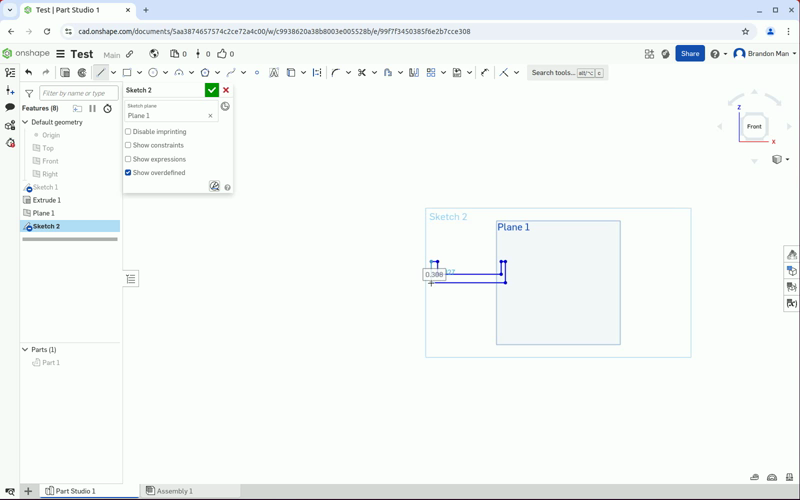
scroll(6)
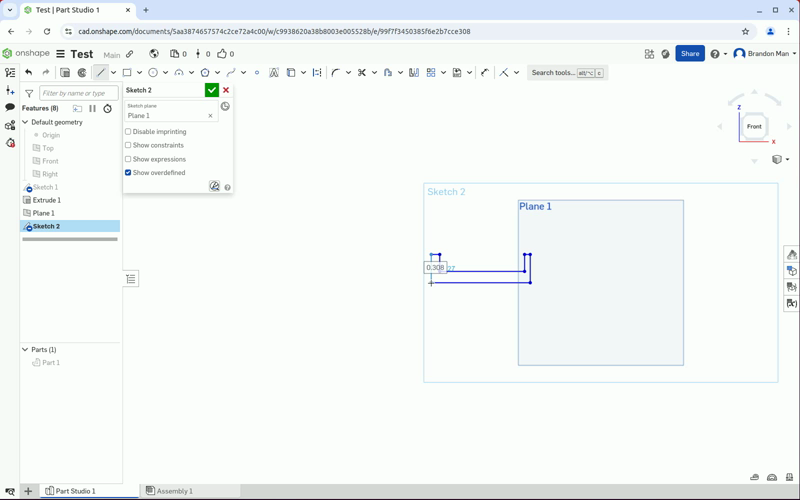
scroll(6)
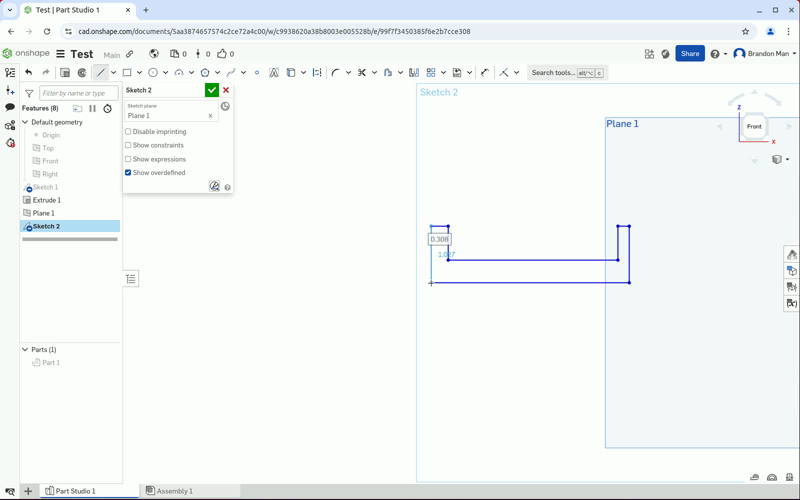
key_up(shift)
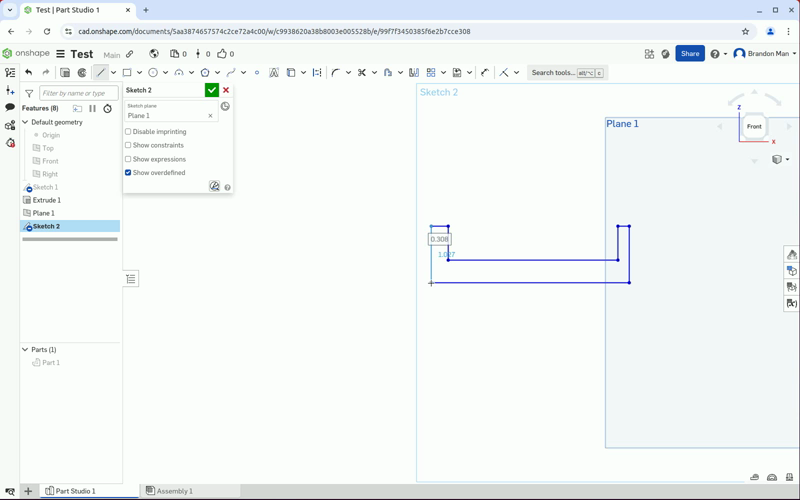
click(431, 282)
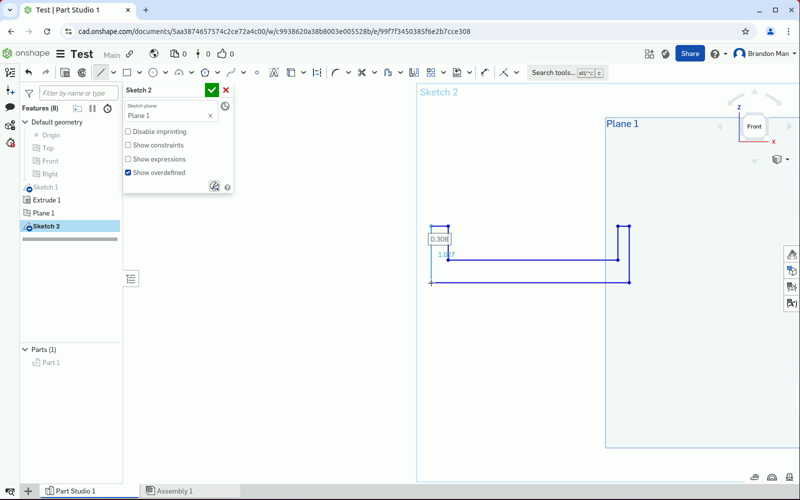
scroll(-6)
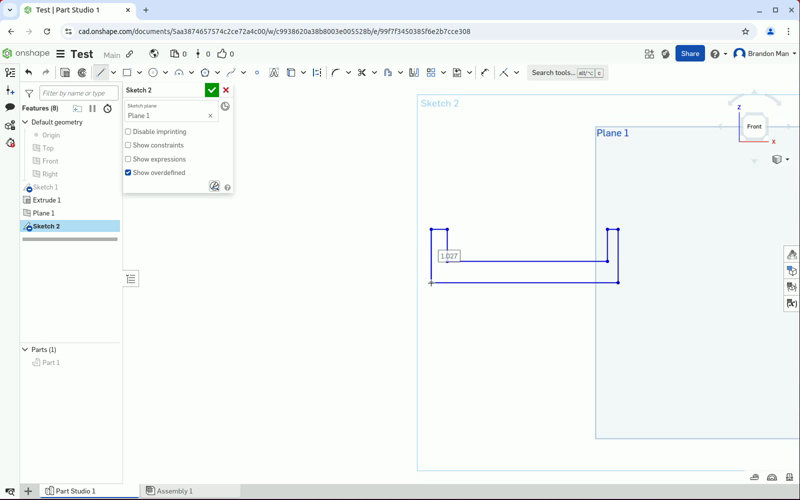
scroll(-6)
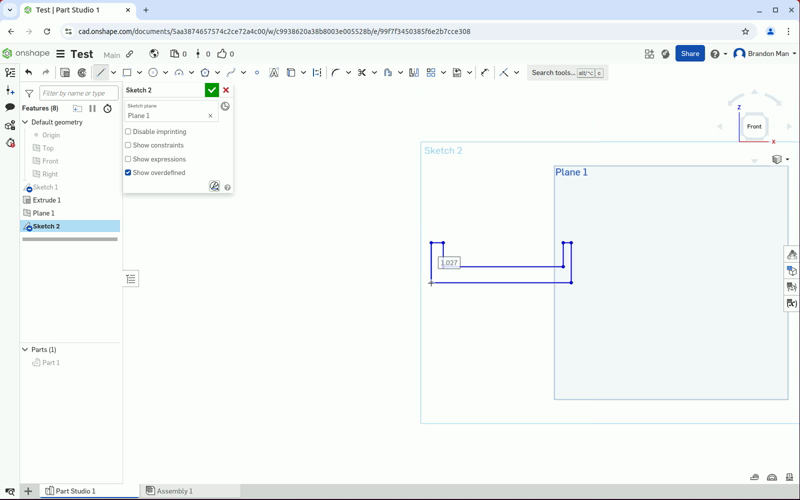
scroll(-6)
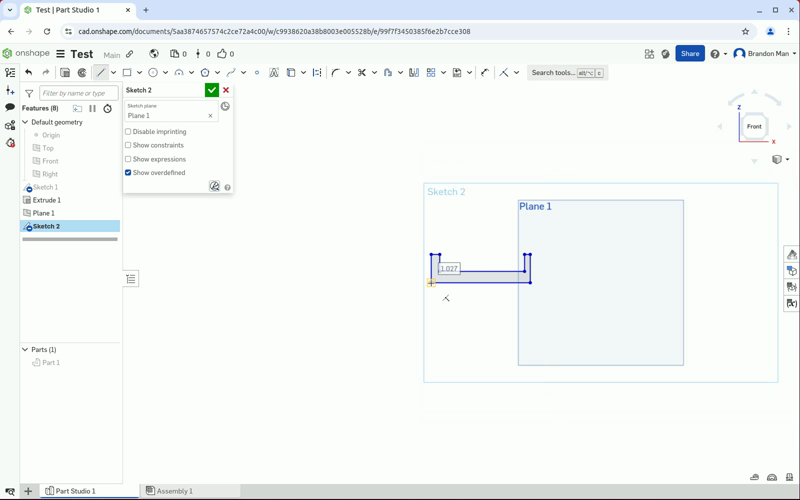
scroll(-6)
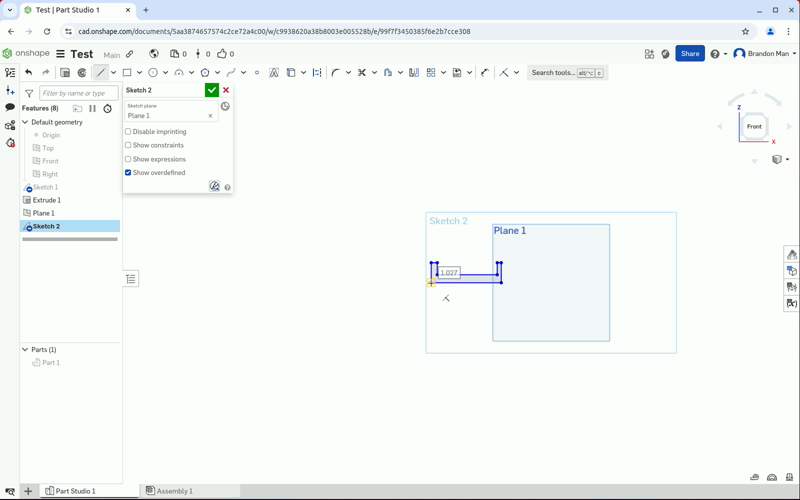
scroll(-6)
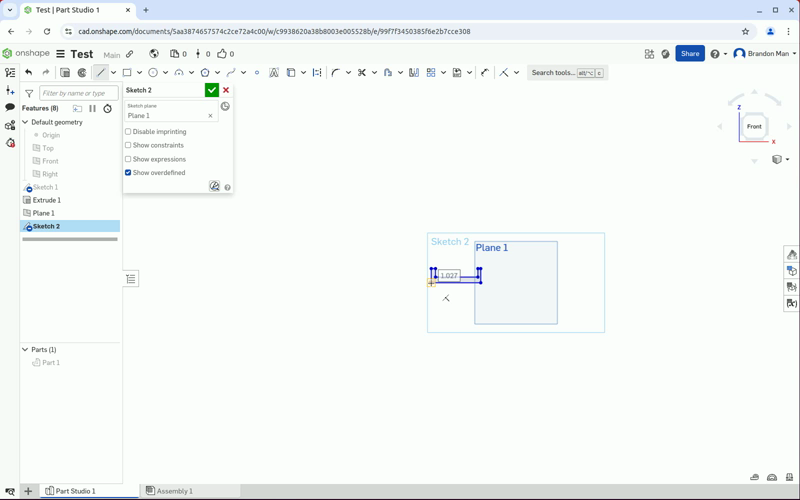
scroll(-6)
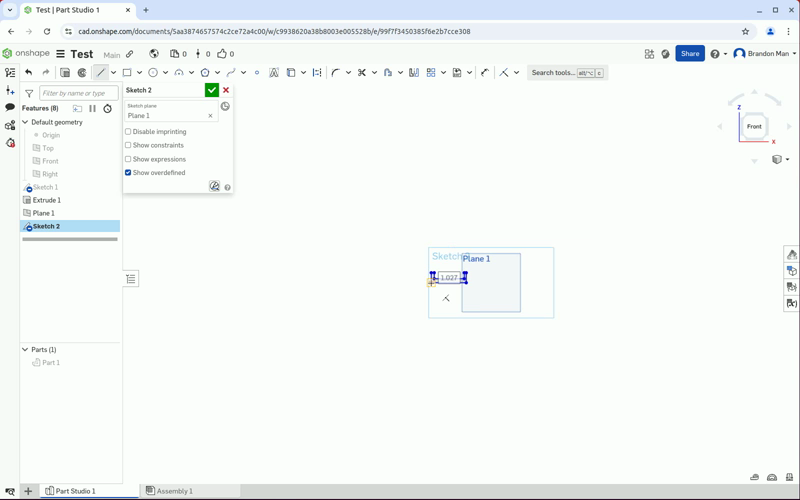
scroll(-6)
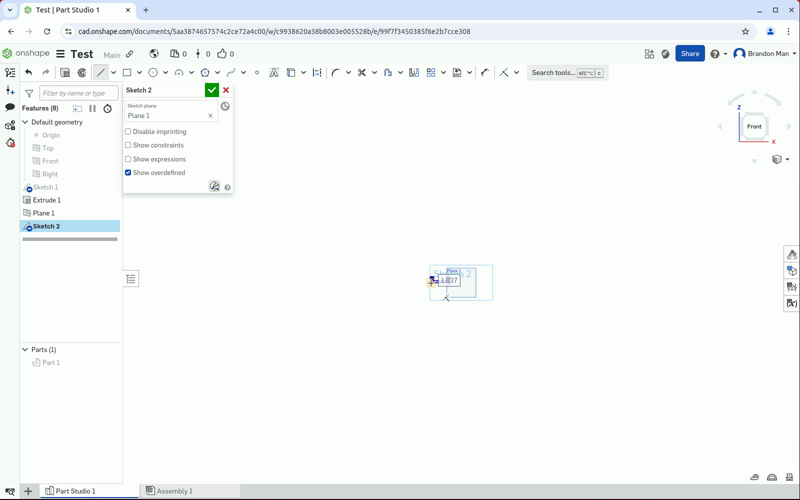
key(esc)
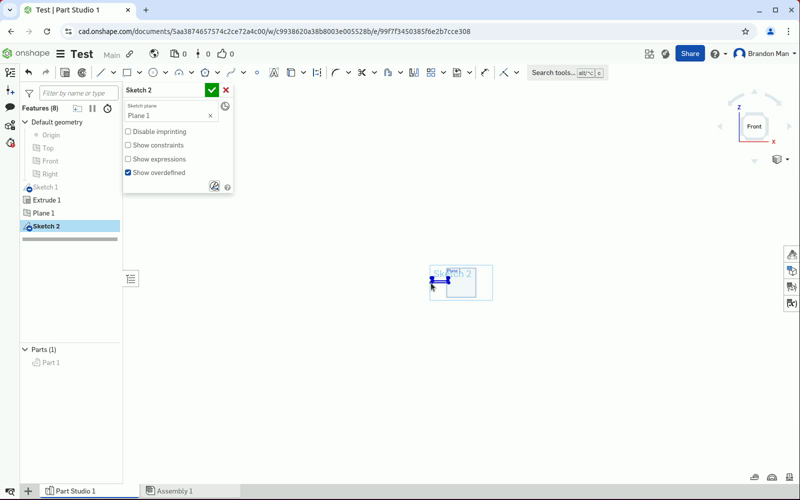
mouse_move(446, 282)
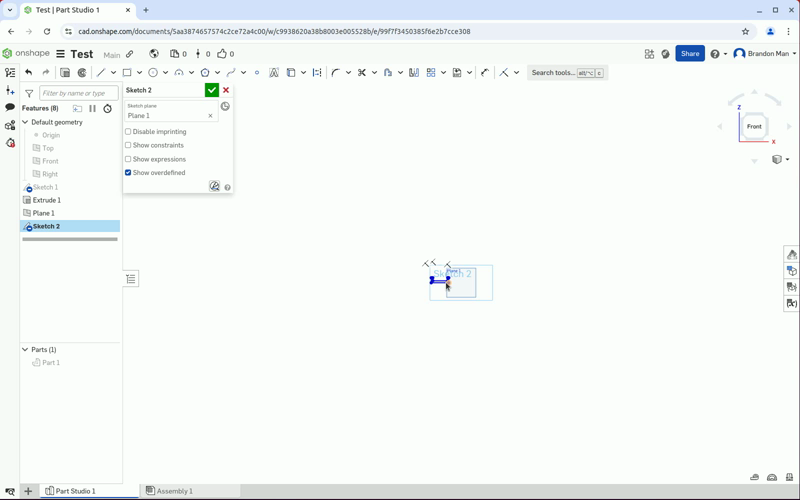
scroll(6)
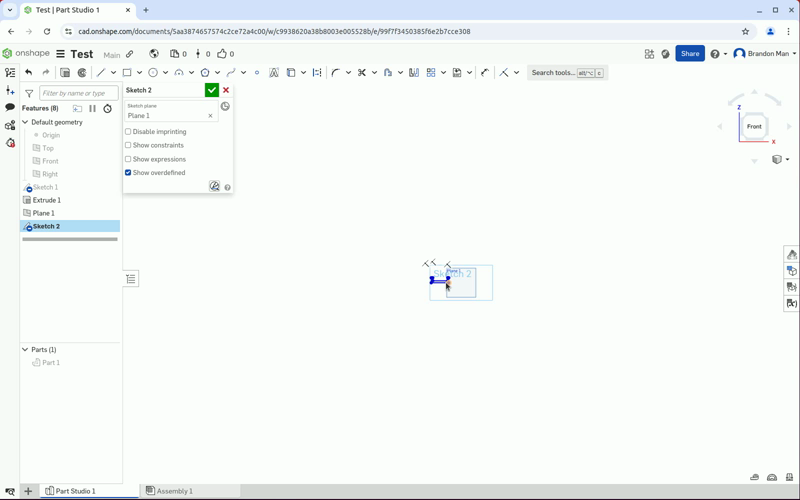
scroll(6)
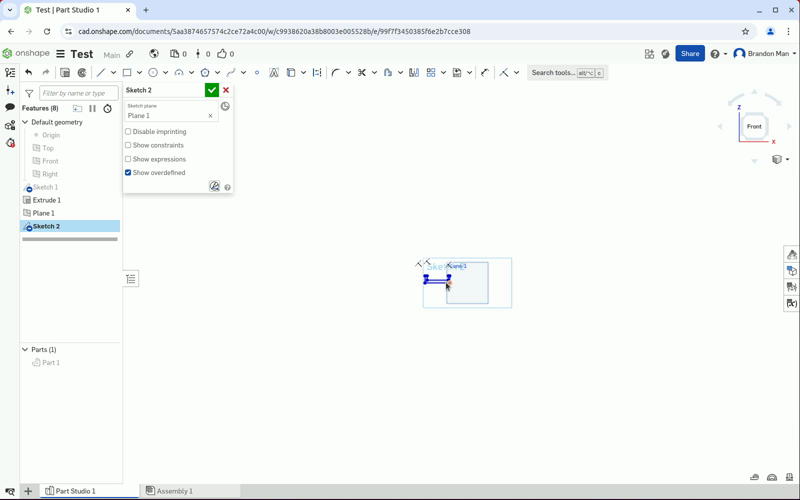
scroll(6)
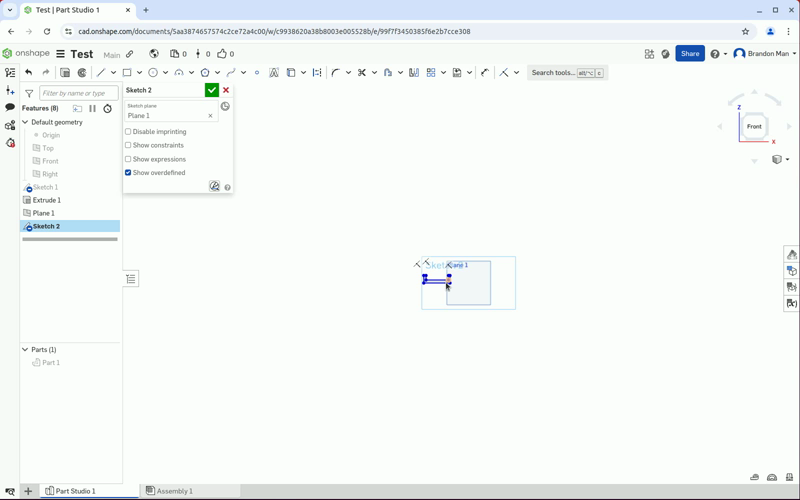
scroll(6)
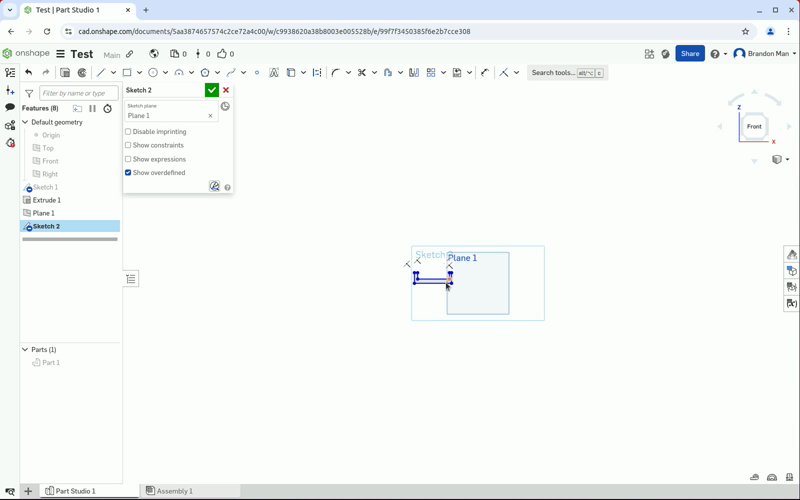
scroll(6)
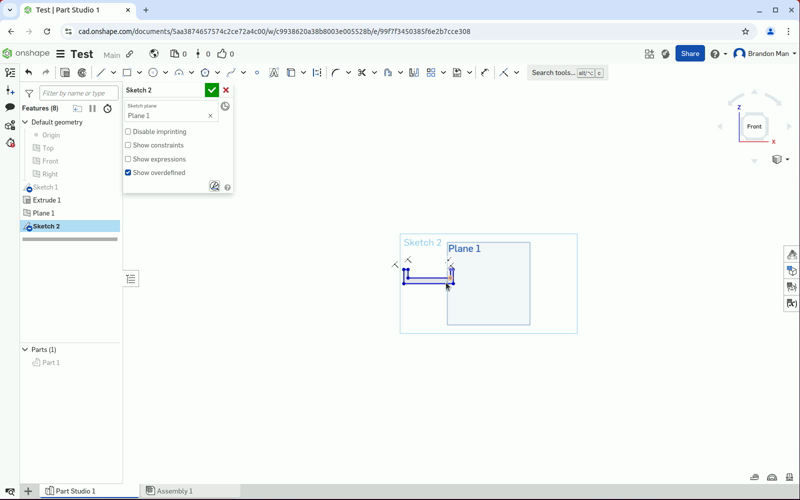
scroll(6)
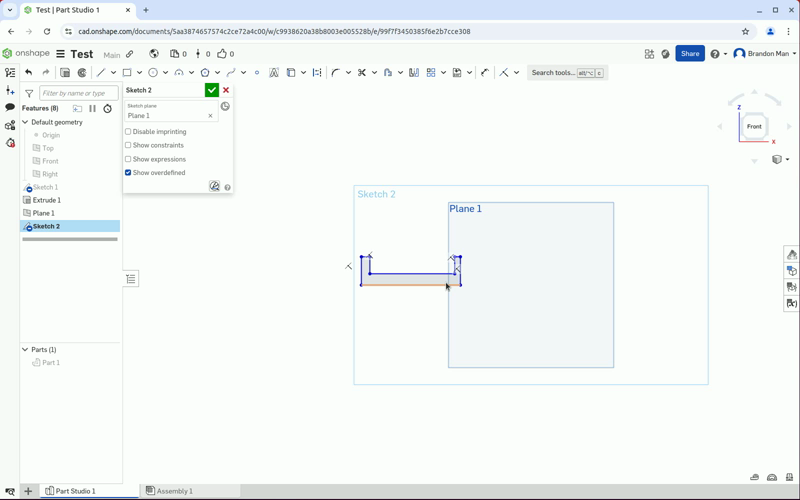
scroll(6)
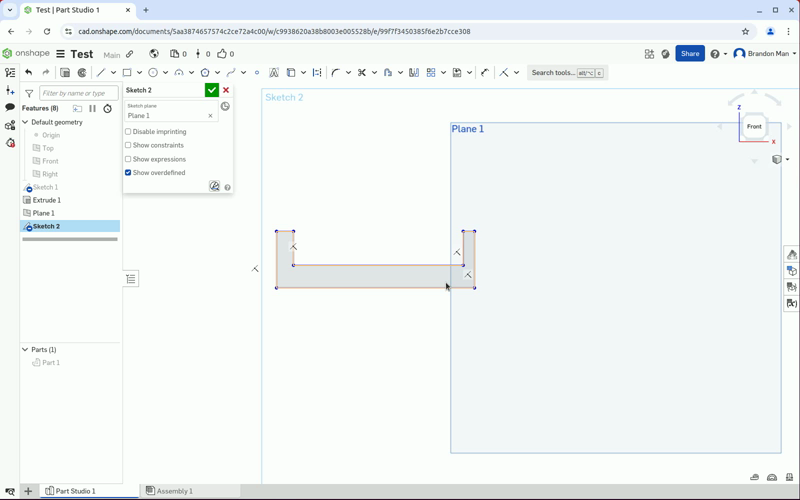
click(446, 282)
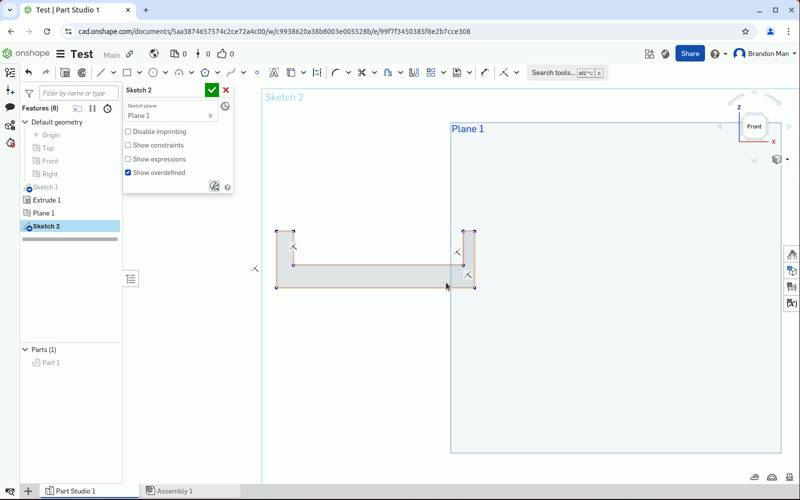
scroll(-6)
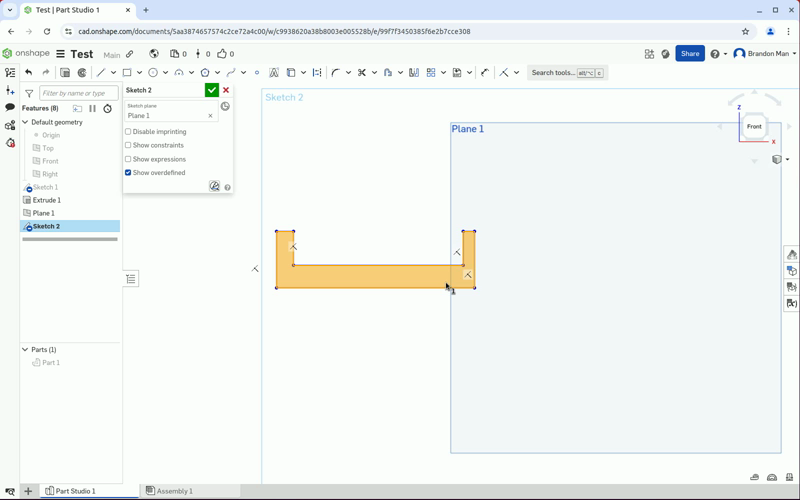
scroll(-6)
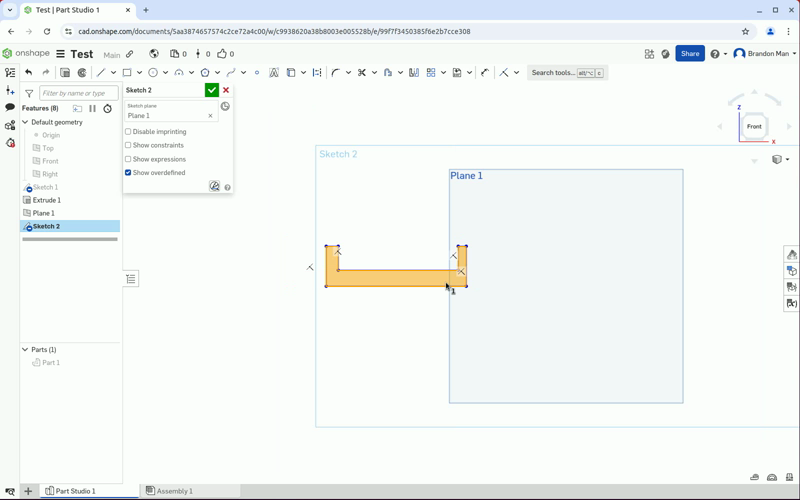
scroll(-6)
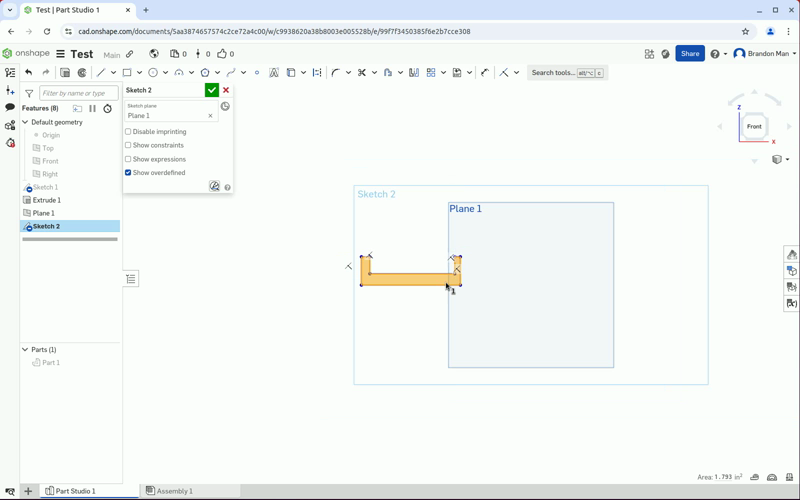
scroll(-6)
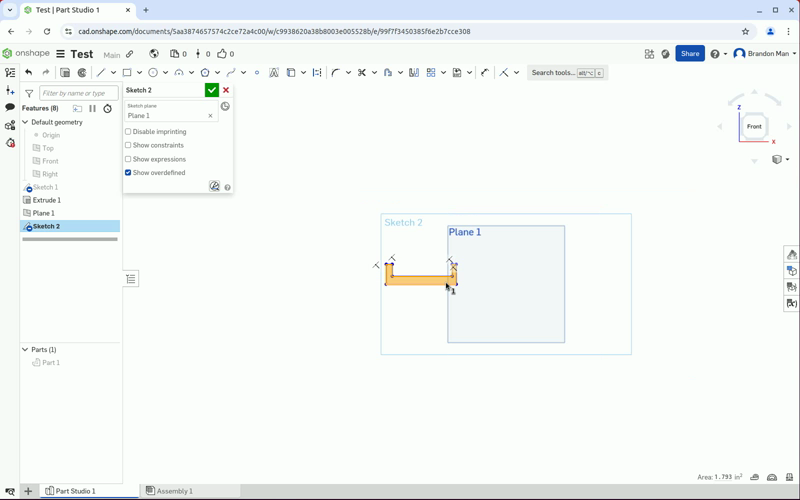
scroll(-6)
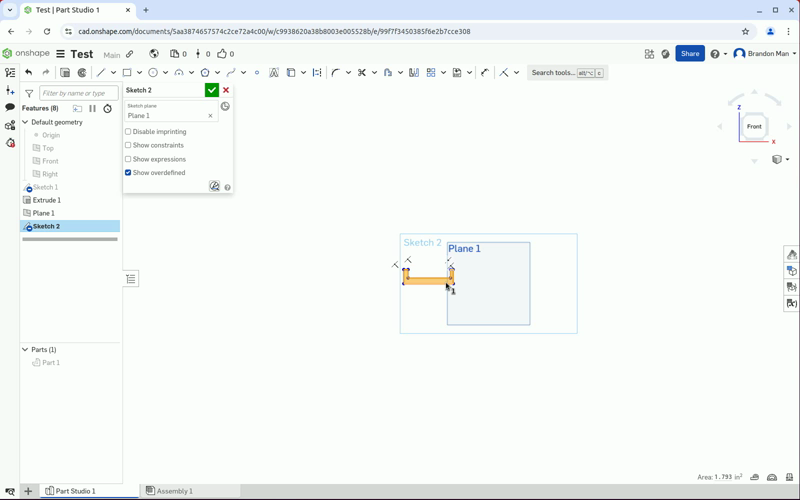
scroll(-6)
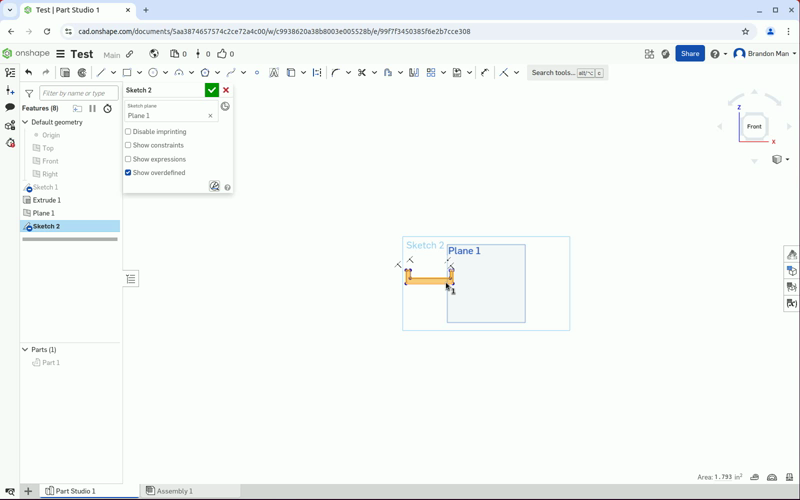
scroll(-6)
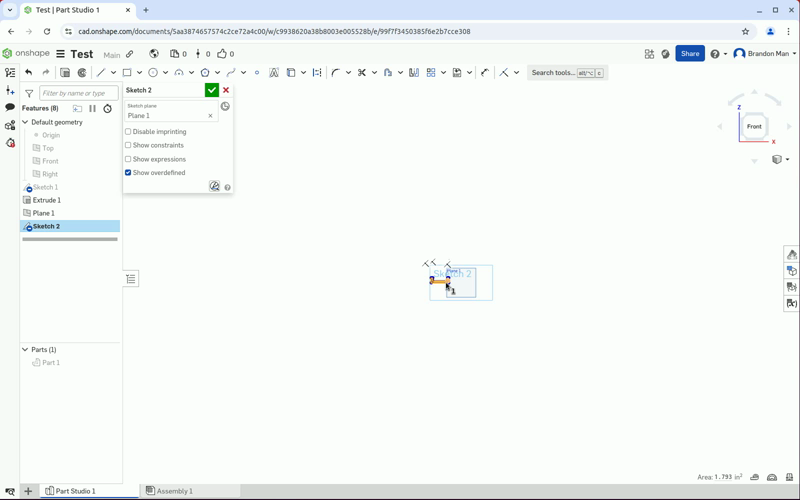
mouse_move(73, 352)
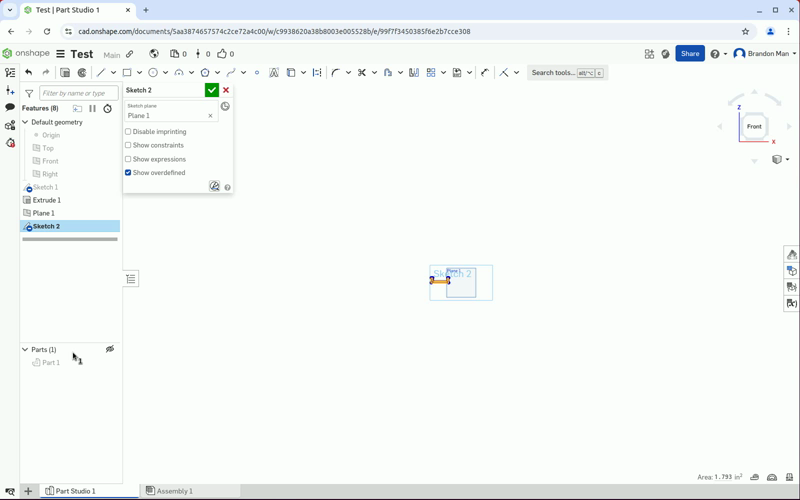
key(shift+y)
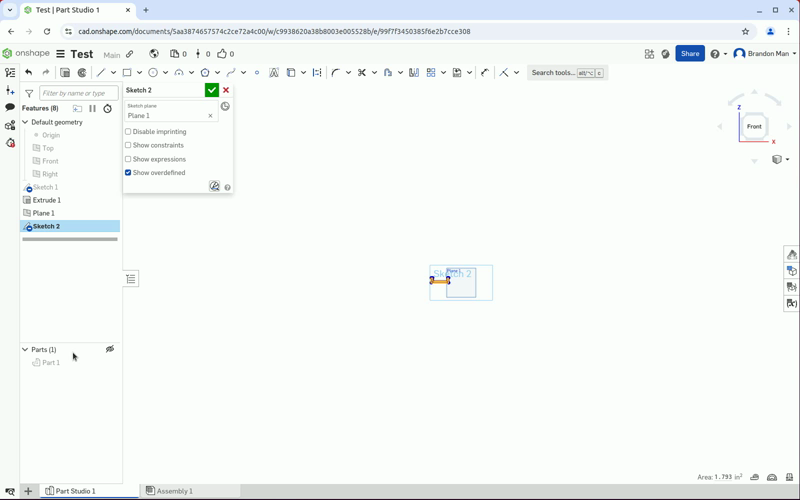
key(shift+e)
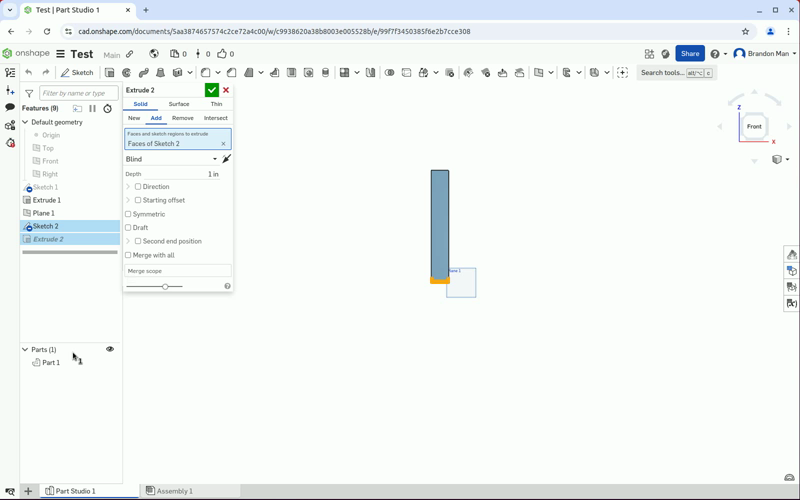
mouse_move(143, 106)
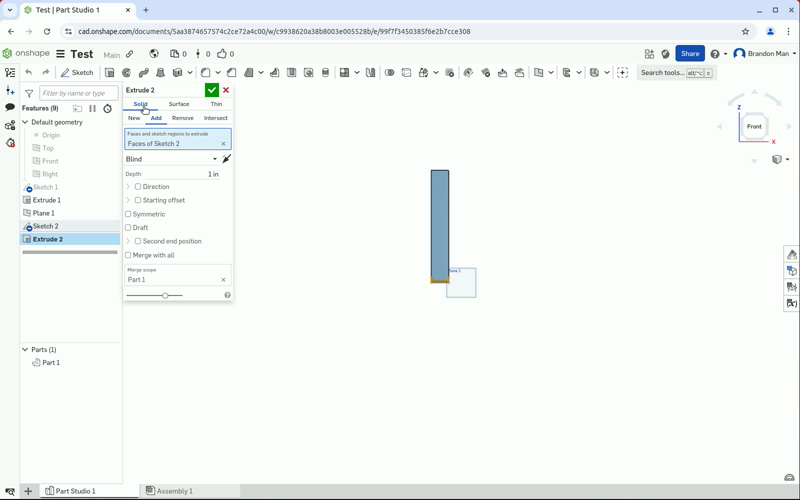
click(143, 106)
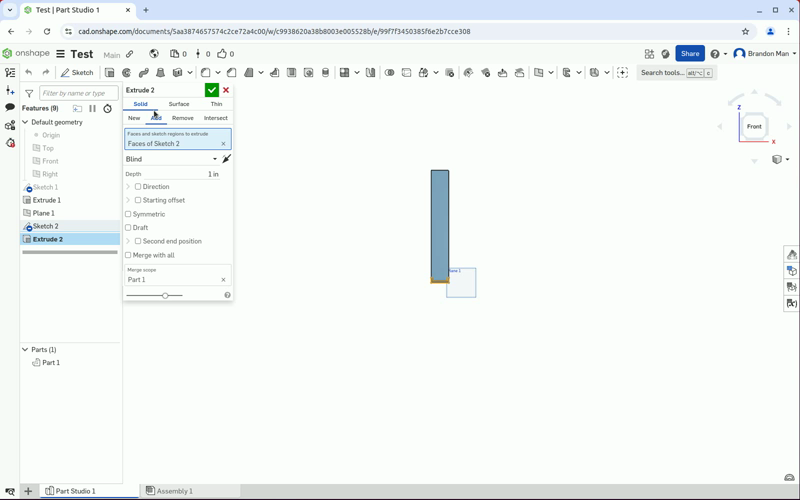
mouse_move(186, 120)
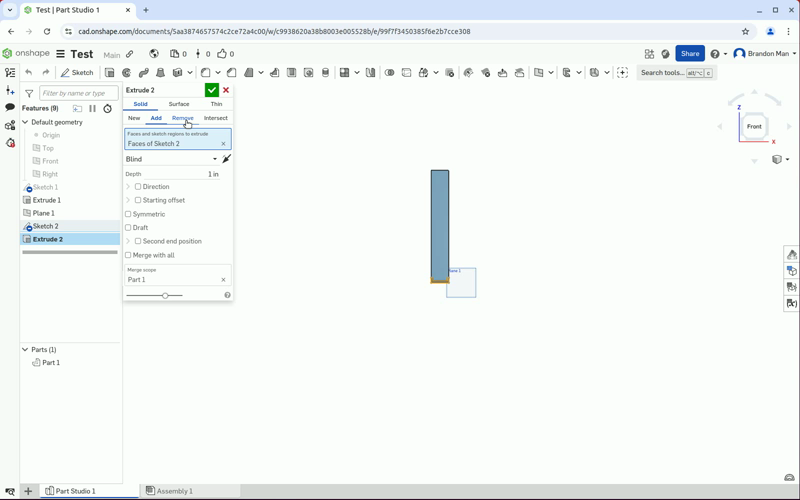
click(186, 120)
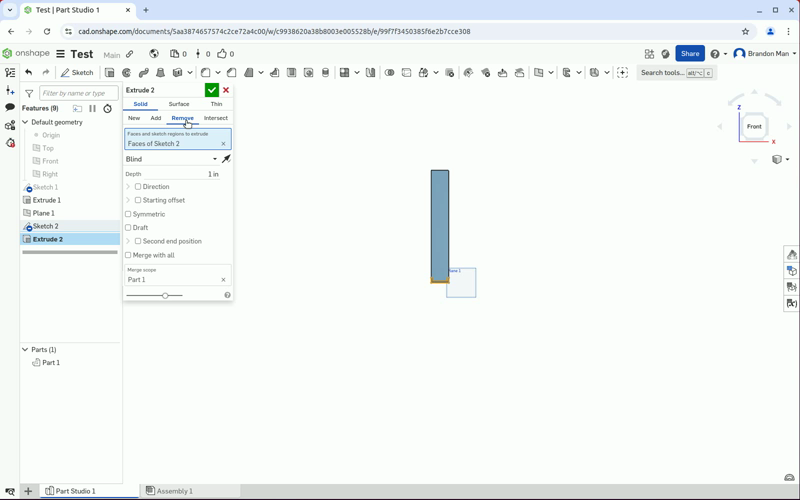
key(tab, 4)
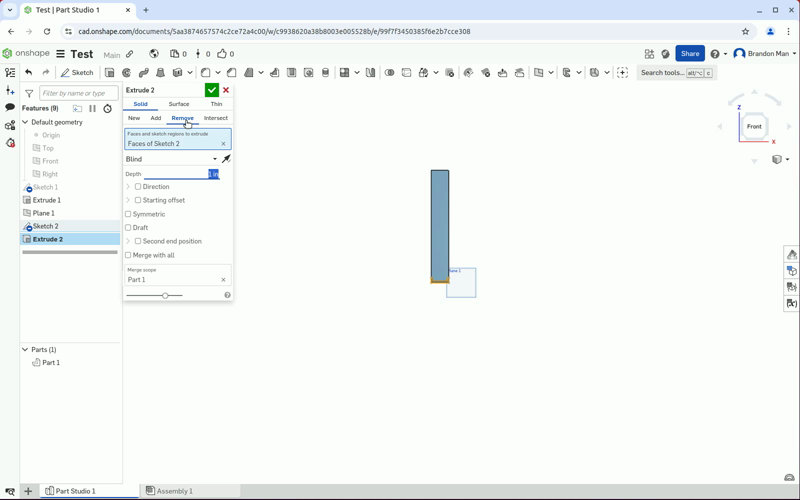
text(0.481)
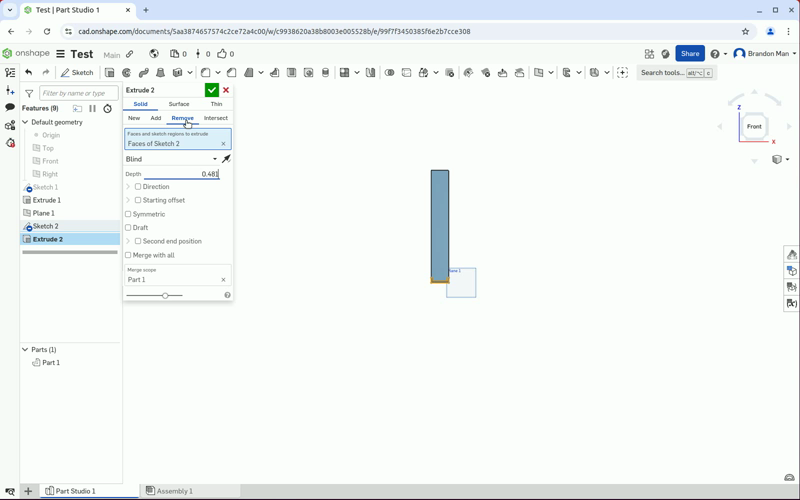
key(tab, 6)
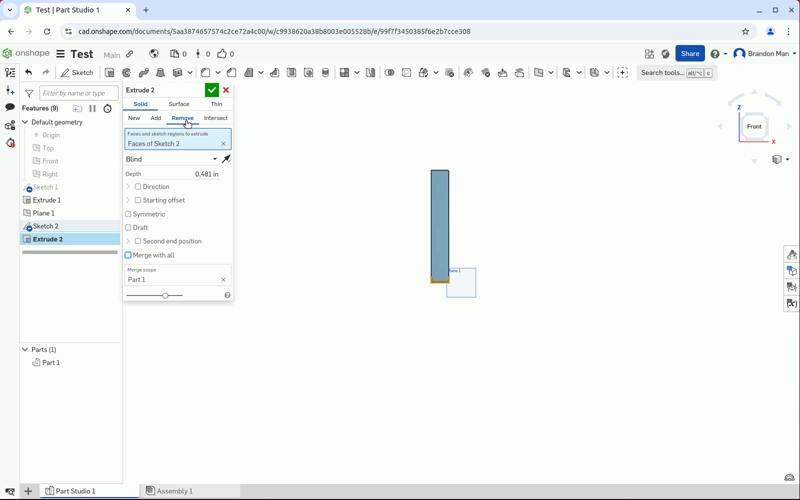
key(space)
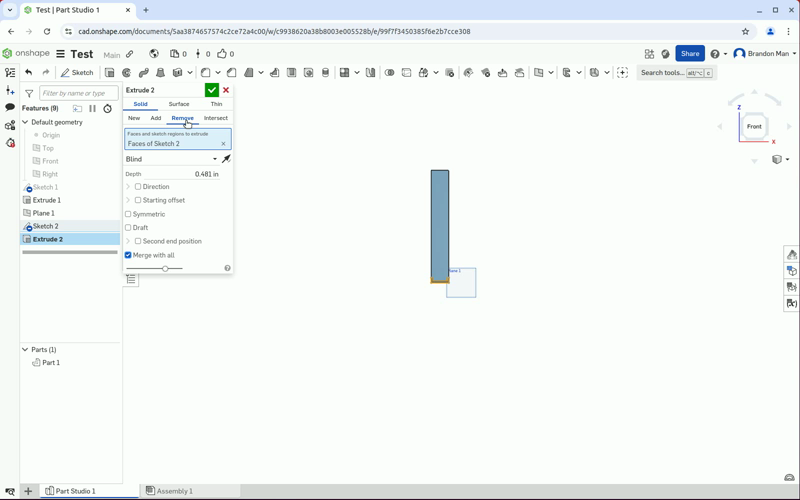
key(enter)
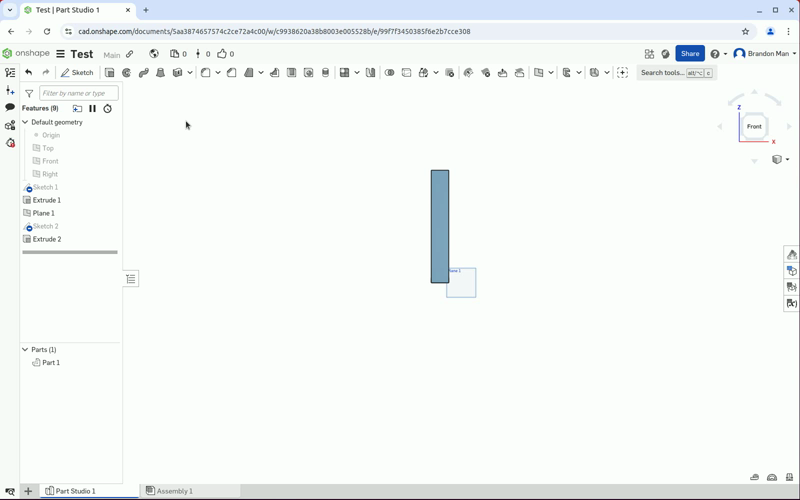
key(shift+h)
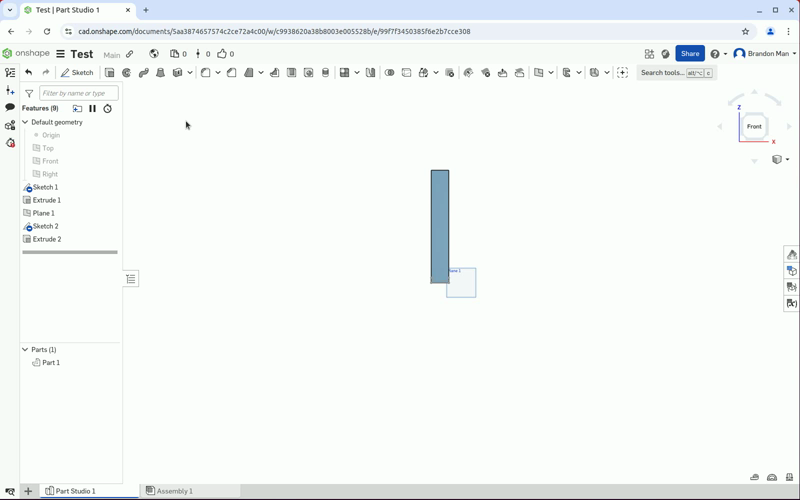
key(shift+h)
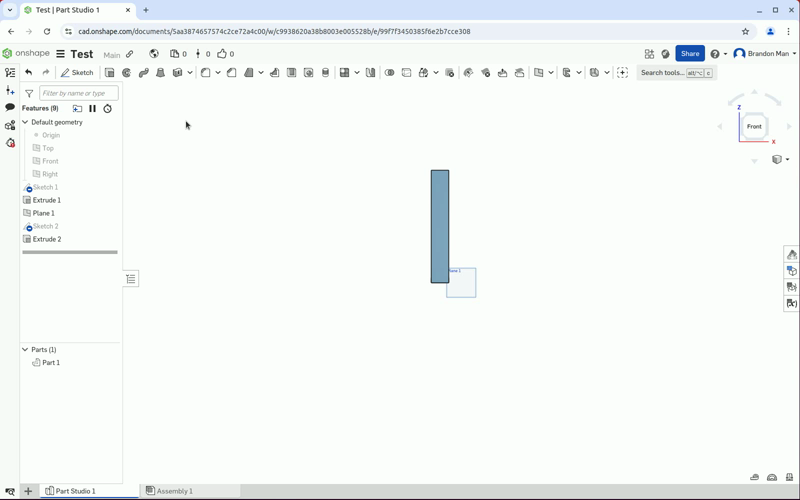
mouse_move(73, 189)
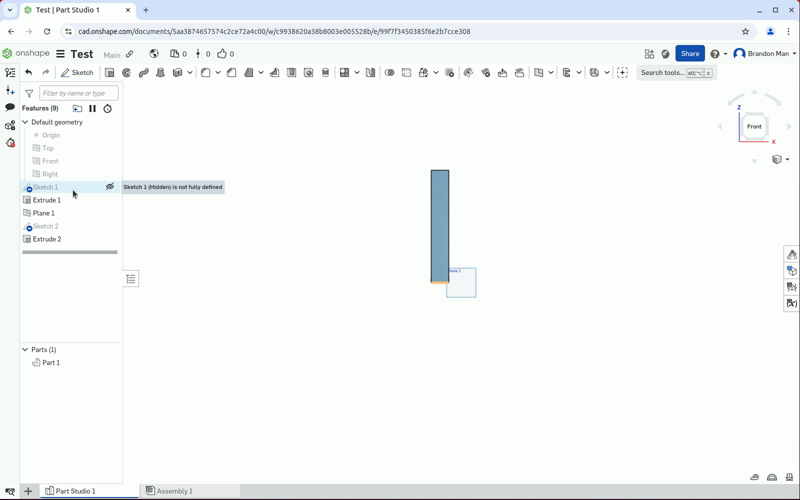
click(73, 189)
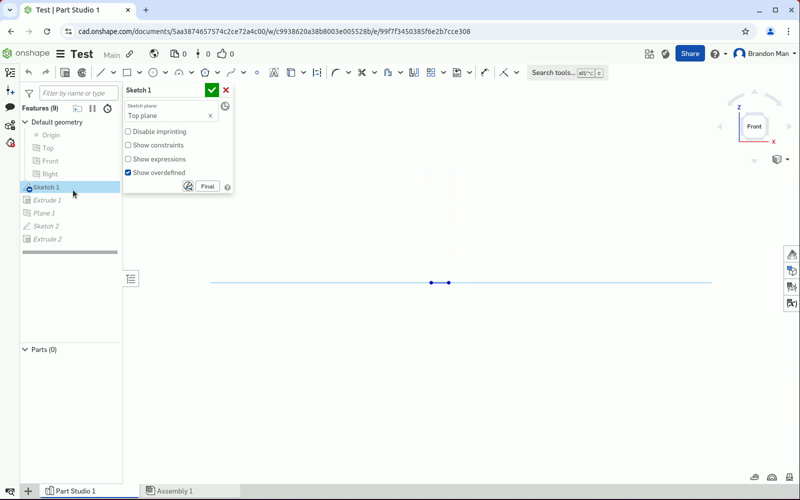
mouse_move(229, 92)
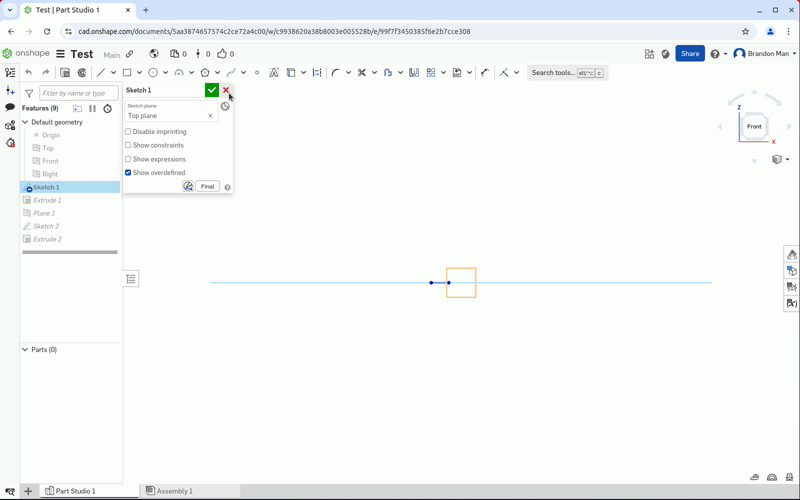
click(229, 92)
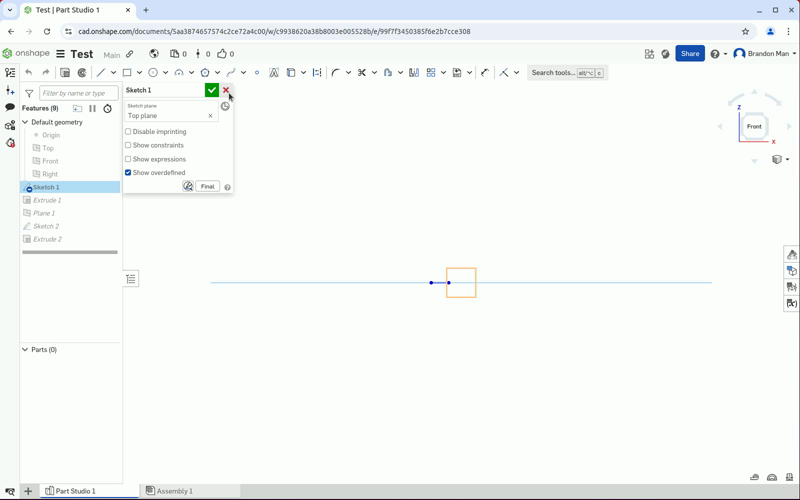
key(shift+s)
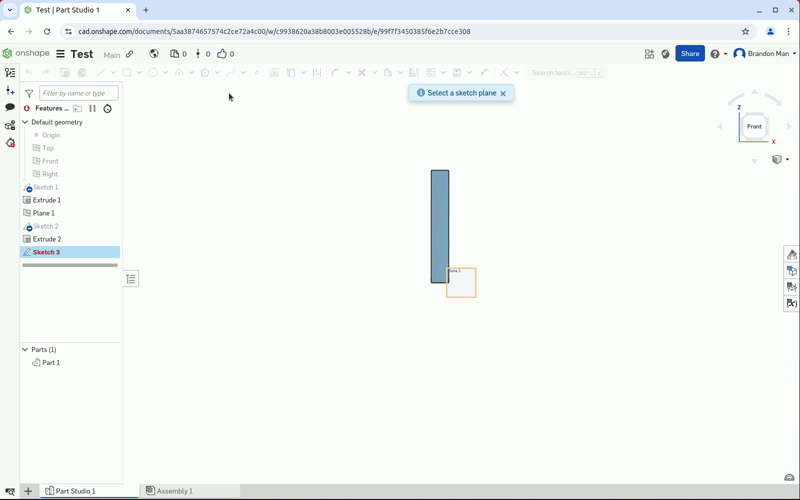
mouse_move(73, 215)
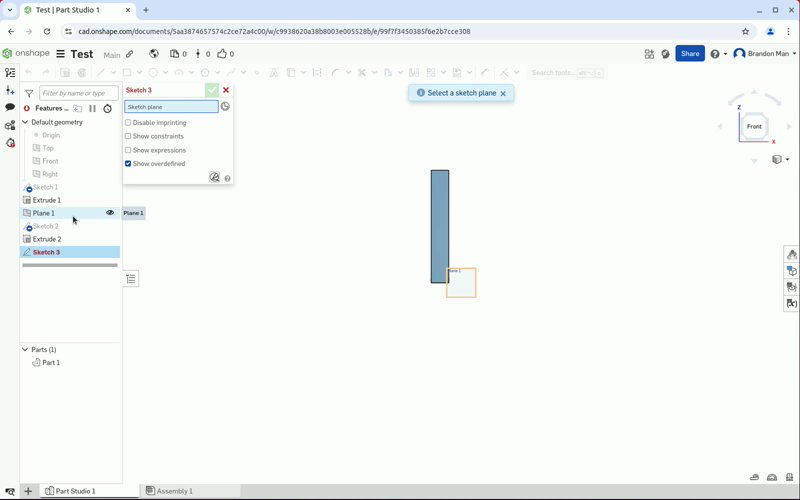
click(73, 215)
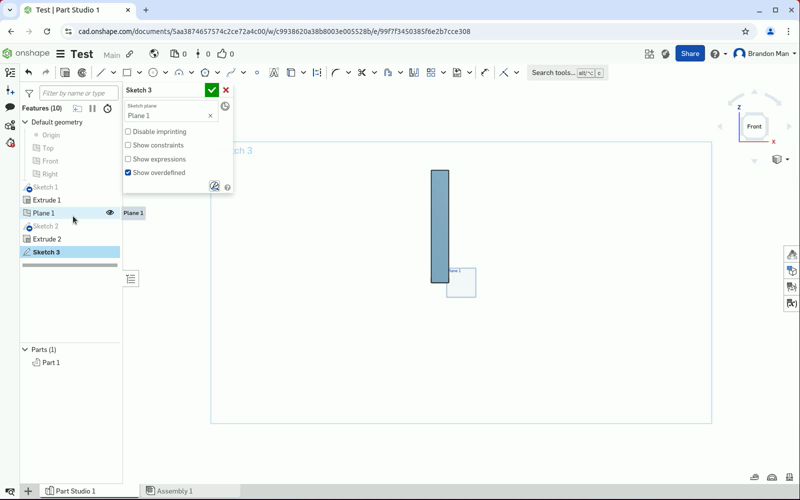
mouse_move(73, 352)
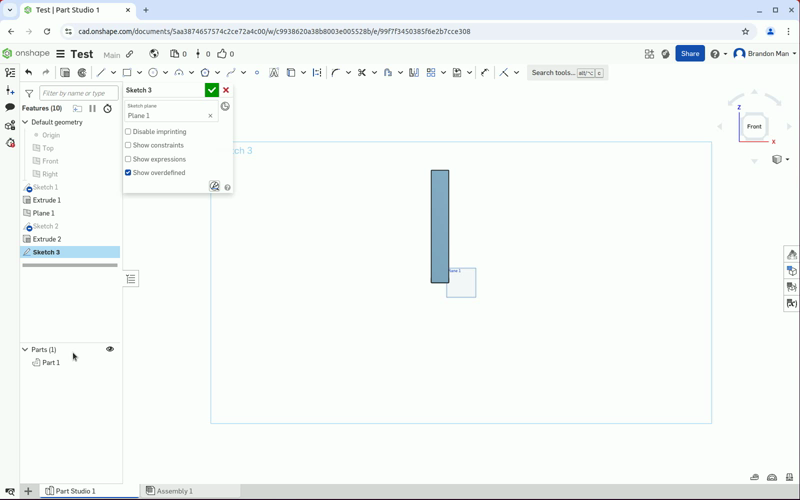
key(y)
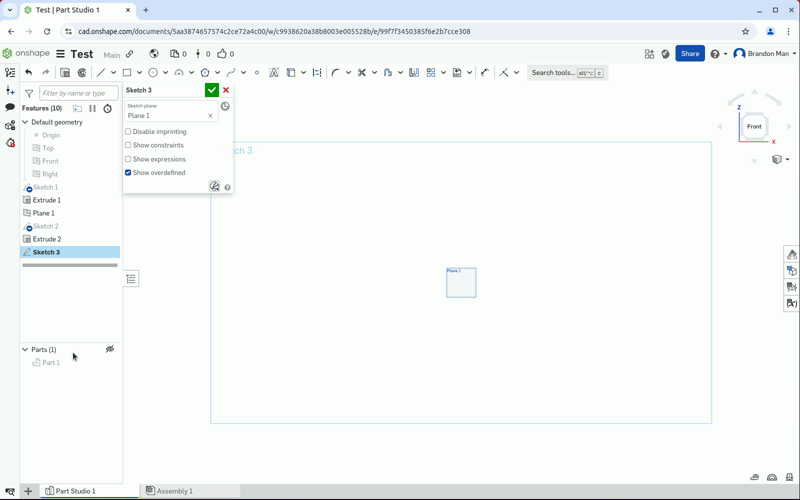
key(l)
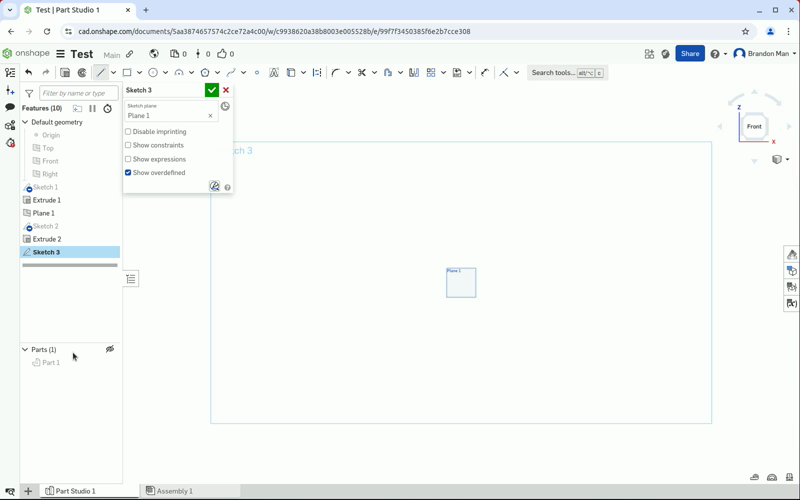
key_down(shift)
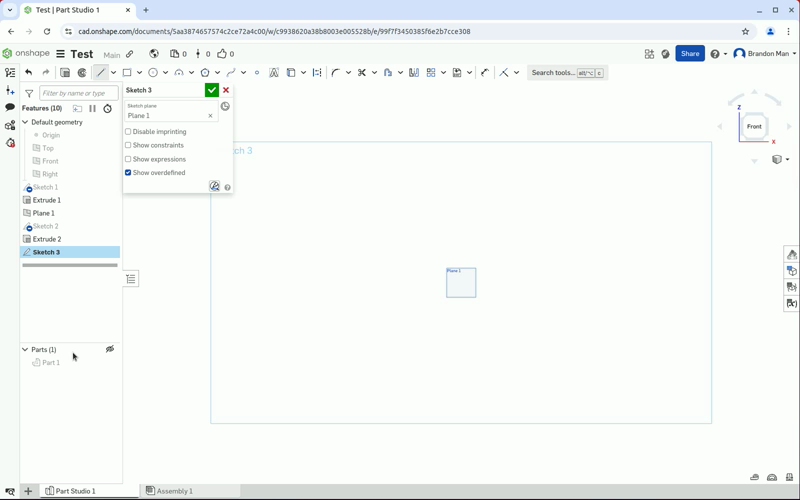
mouse_move(431, 249)
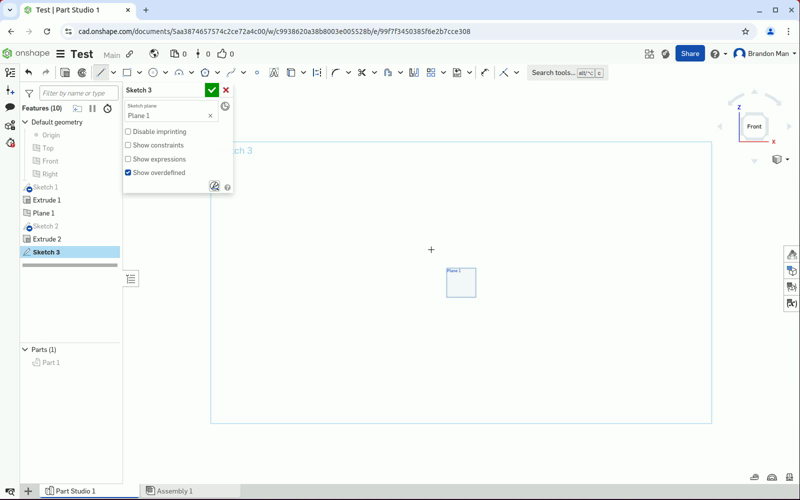
click(431, 249)
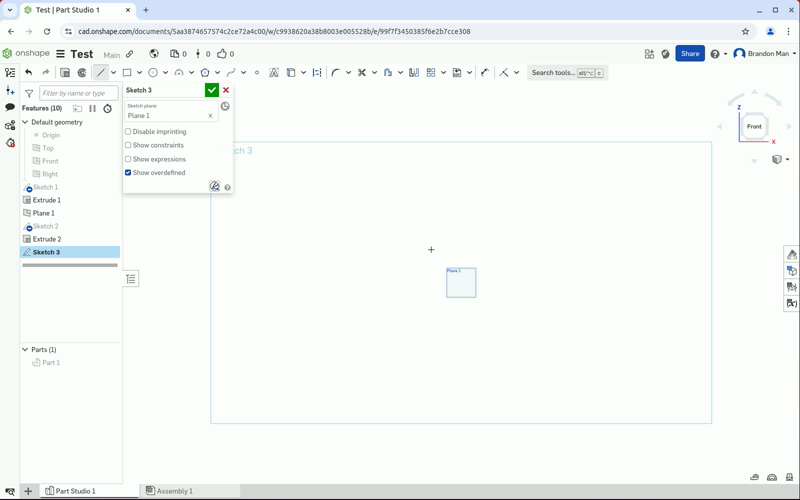
key_up(shift)
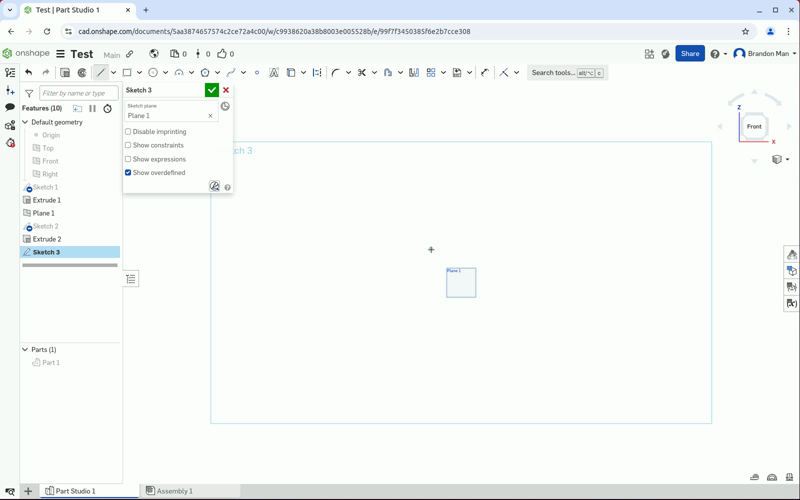
key_down(shift)
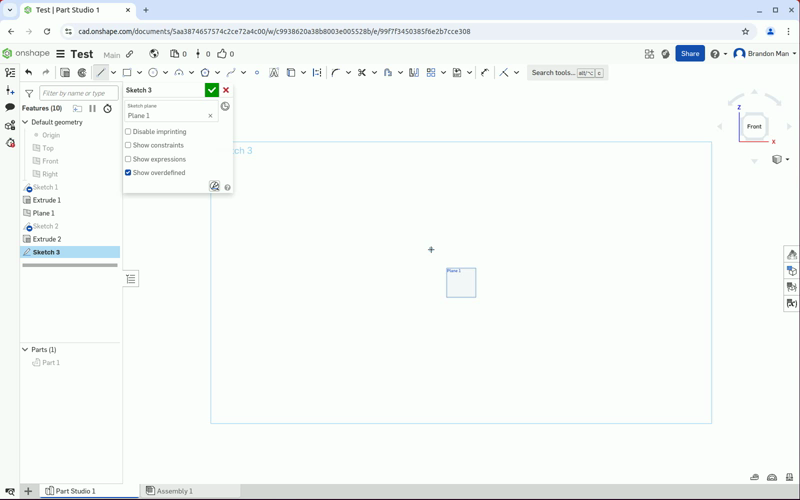
mouse_move(461, 249)
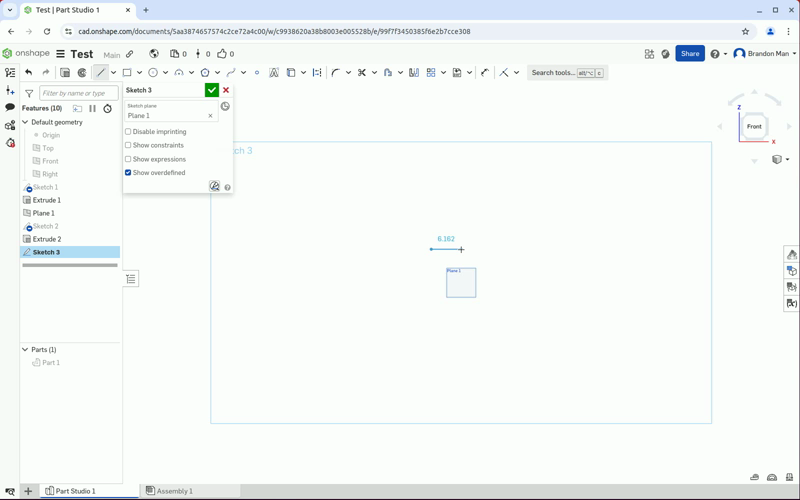
mouse_move(448, 249)
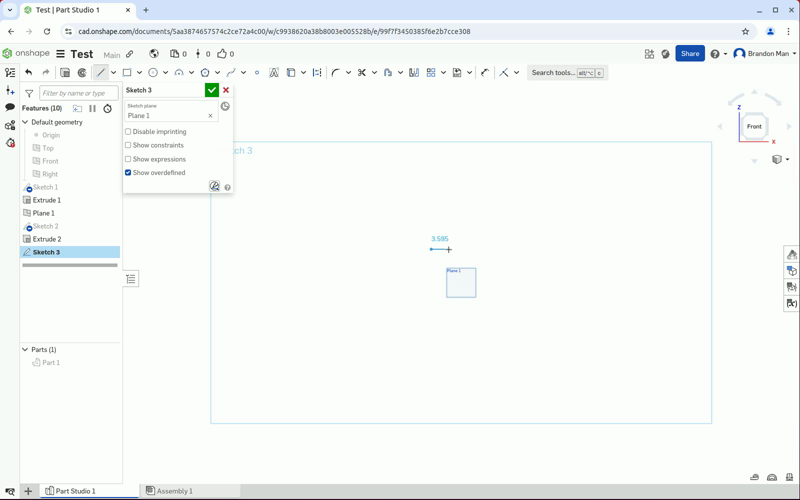
click(448, 249)
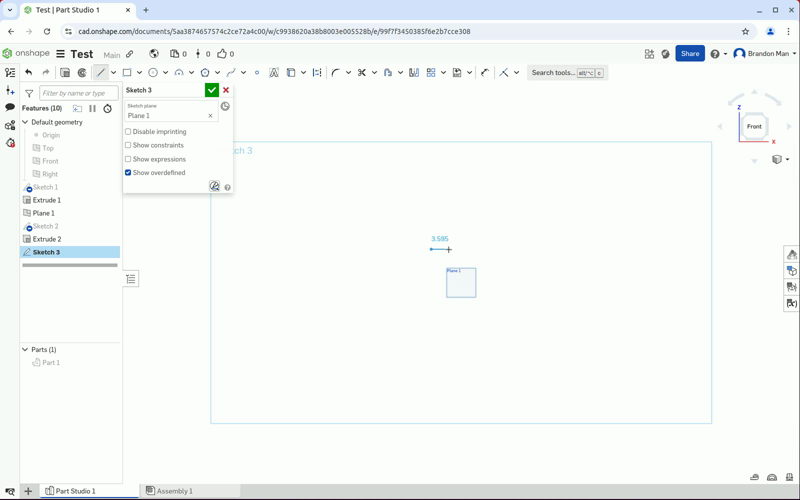
key_up(shift)
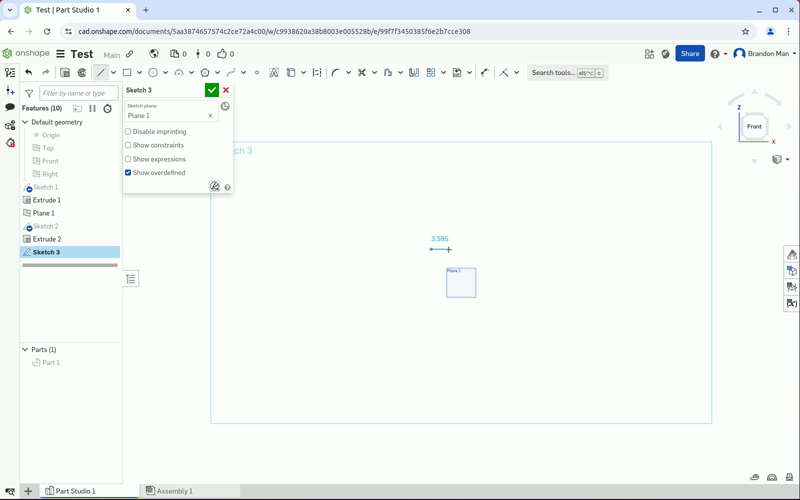
key_down(shift)
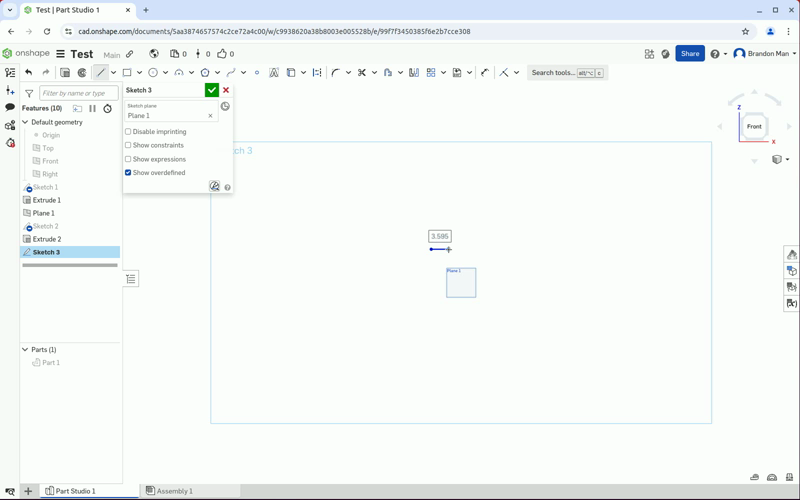
mouse_move(478, 249)
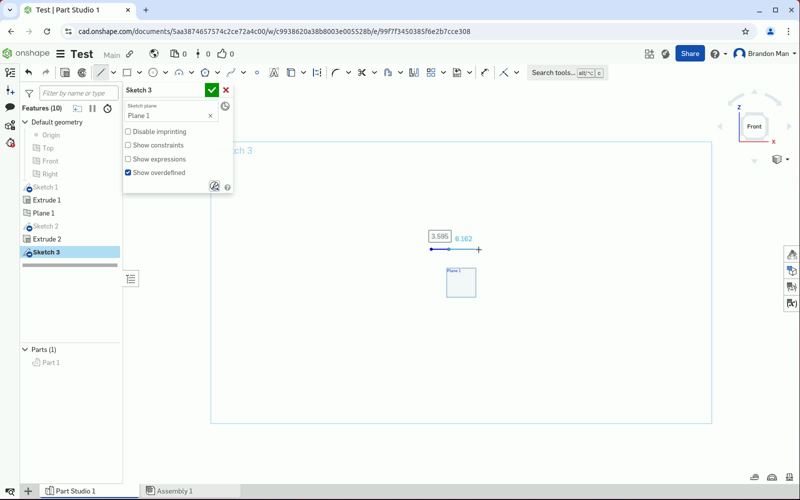
mouse_move(448, 243)
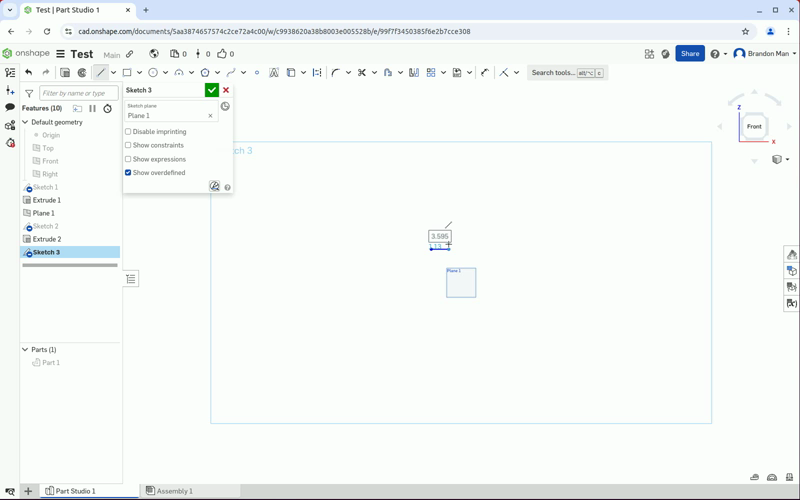
scroll(6)
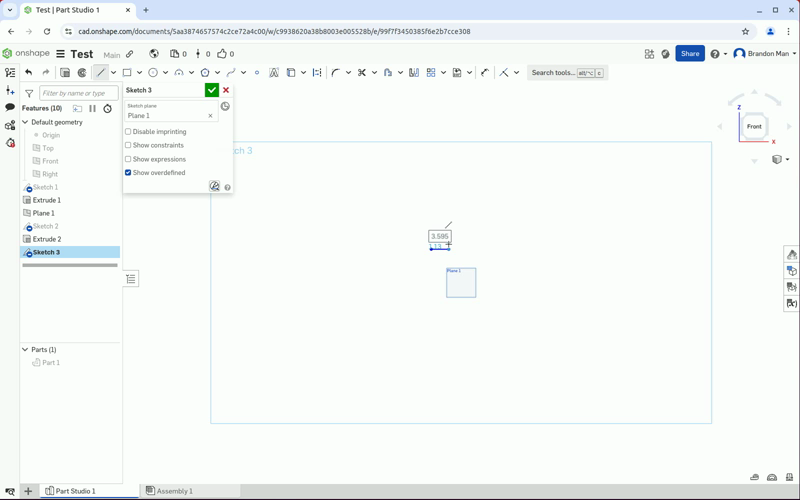
scroll(6)
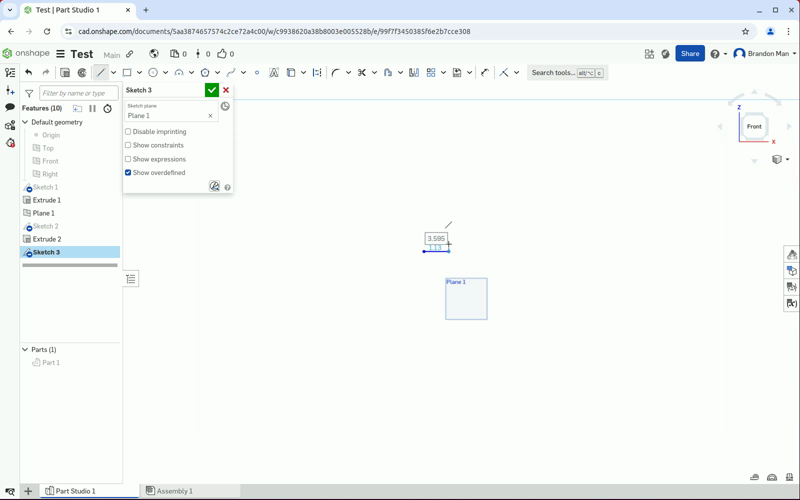
scroll(6)
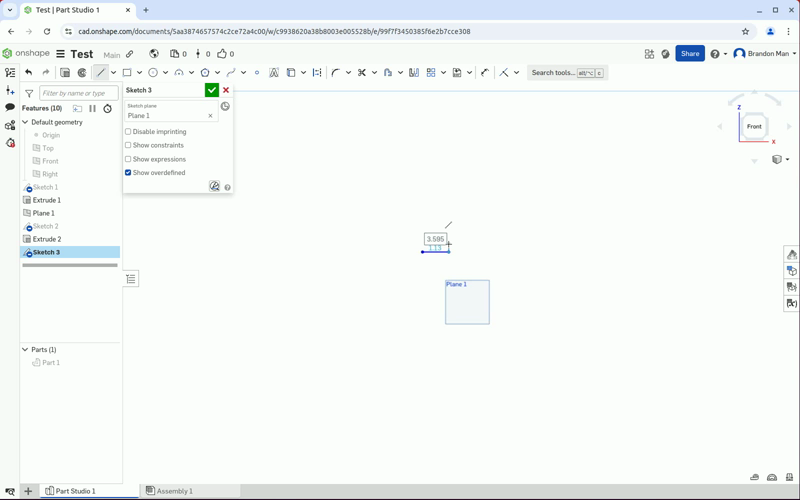
scroll(6)
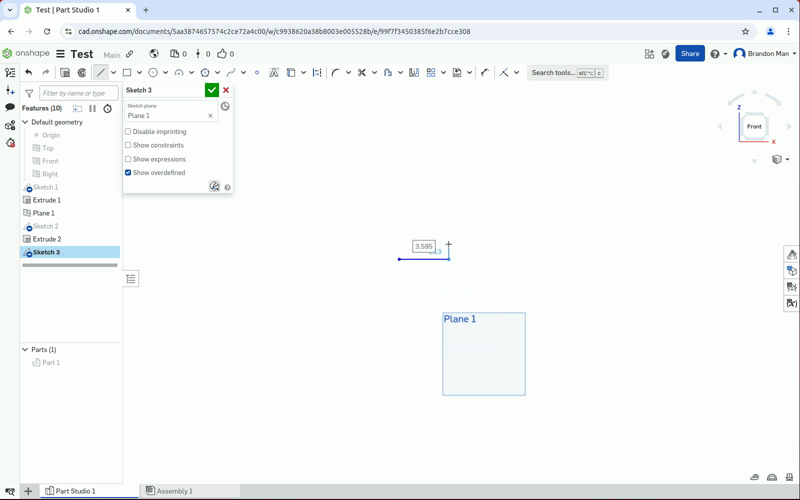
scroll(6)
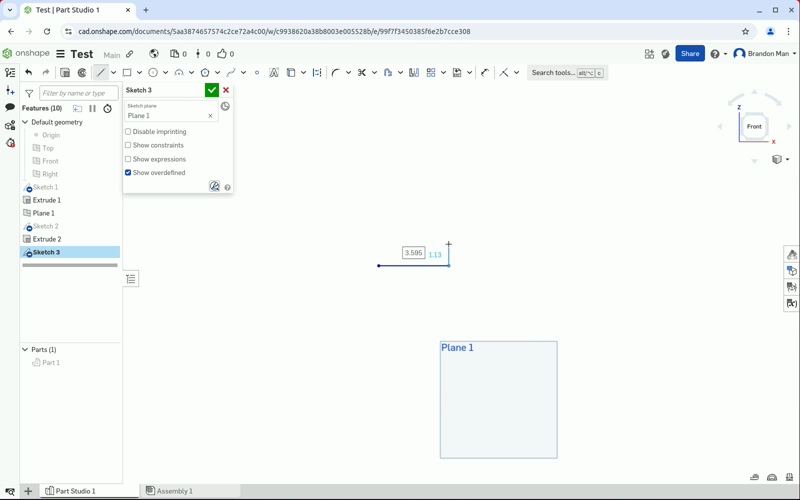
scroll(6)
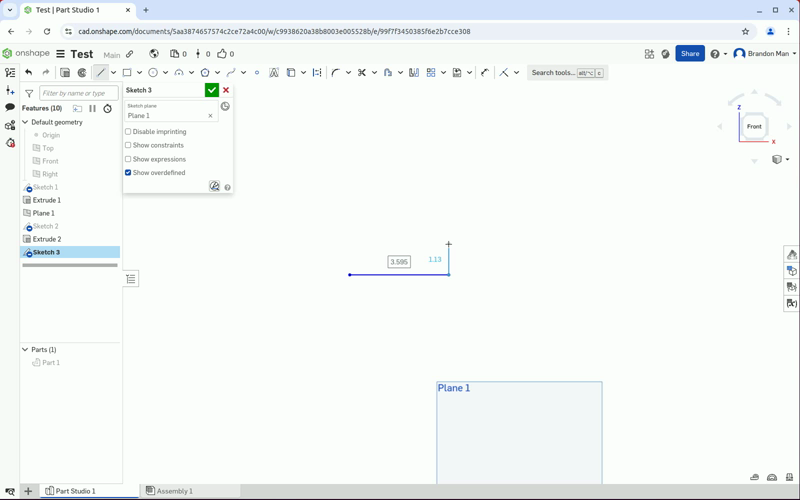
scroll(6)
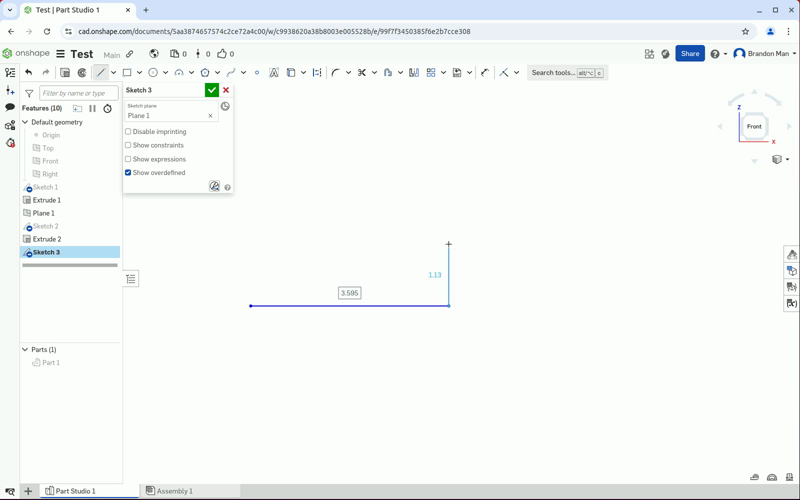
click(448, 243)
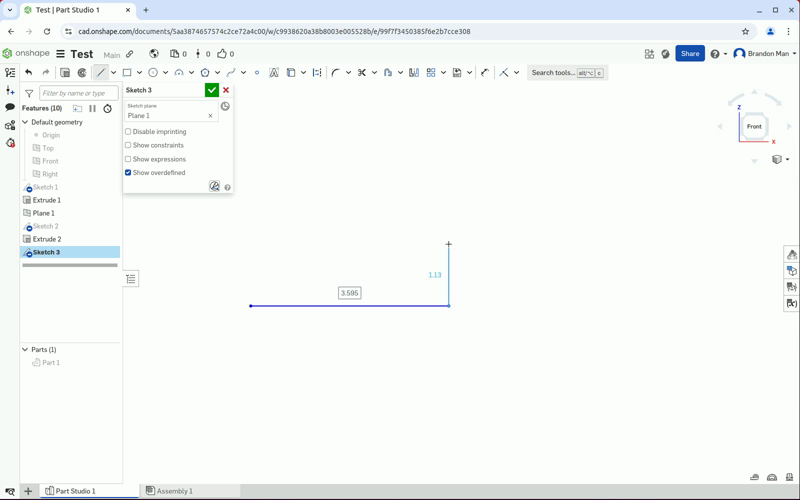
scroll(-6)
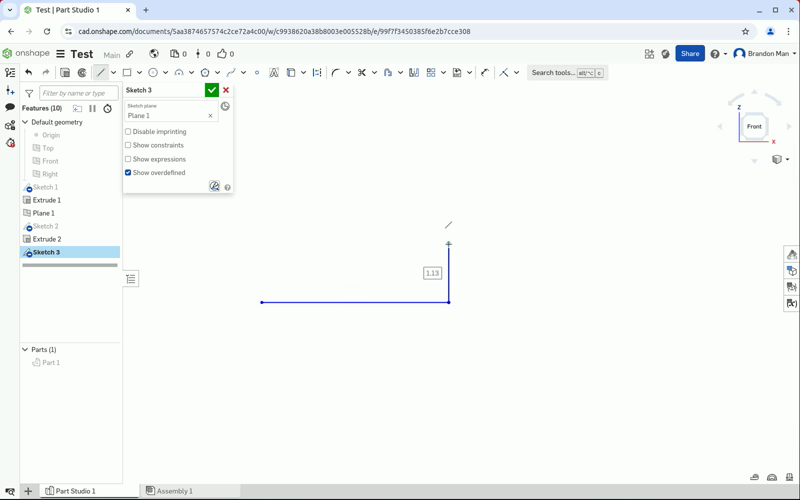
scroll(-6)
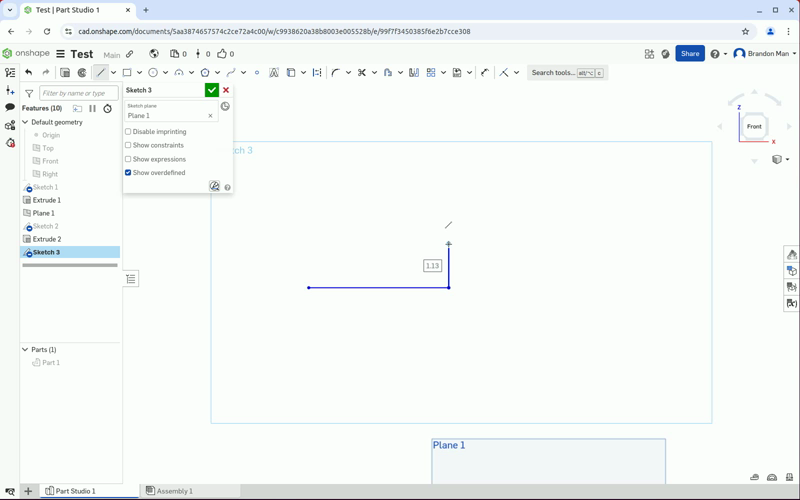
scroll(-6)
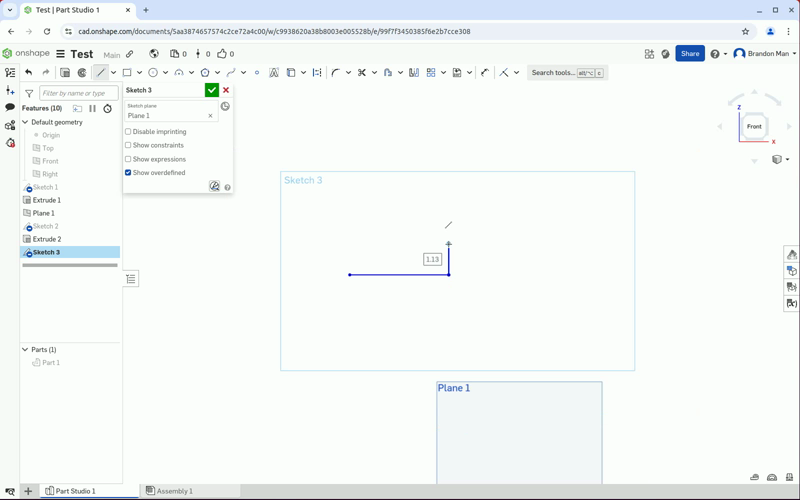
scroll(-6)
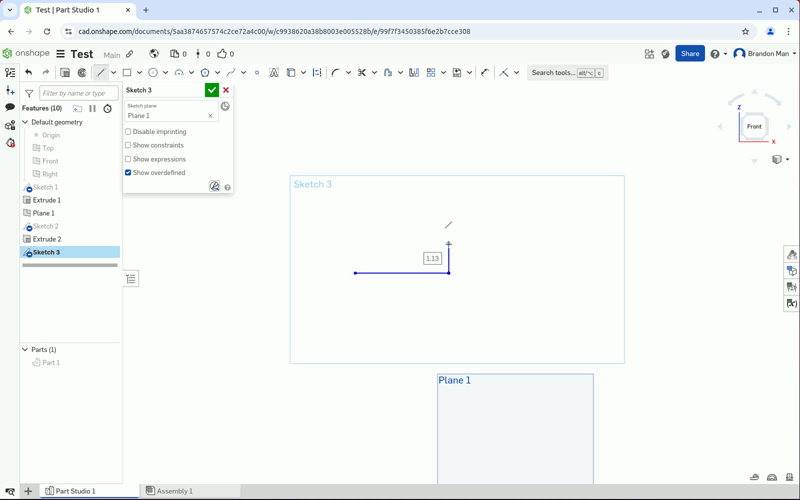
scroll(-6)
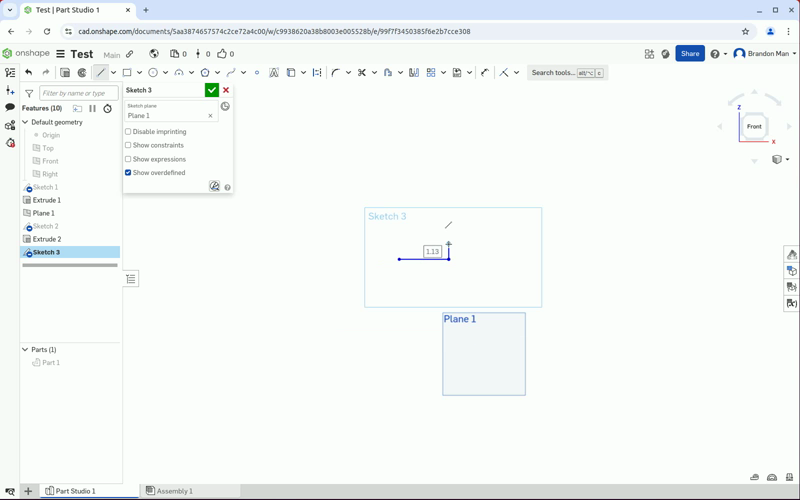
scroll(-6)
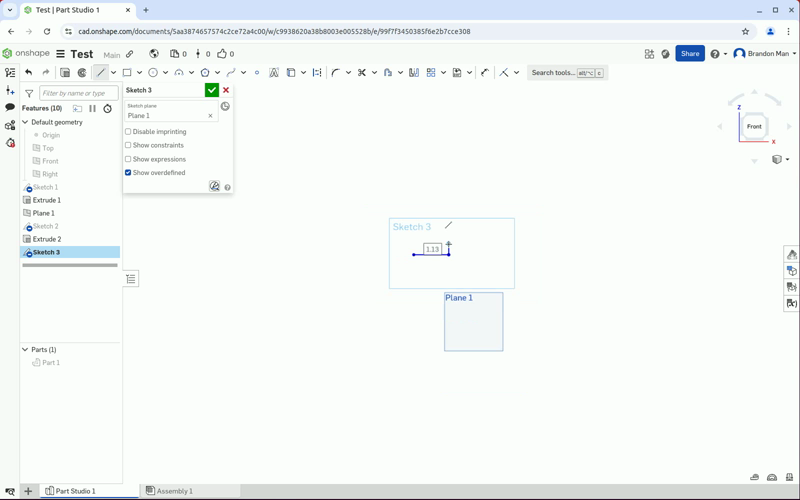
scroll(-6)
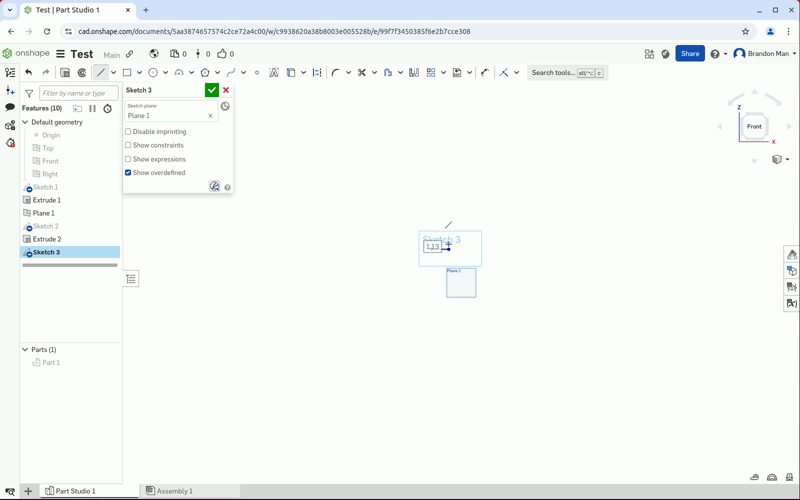
key_up(shift)
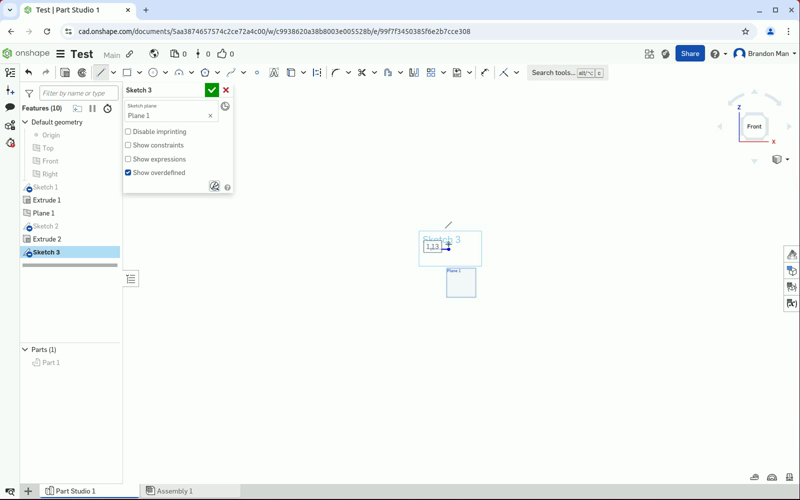
key_down(shift)
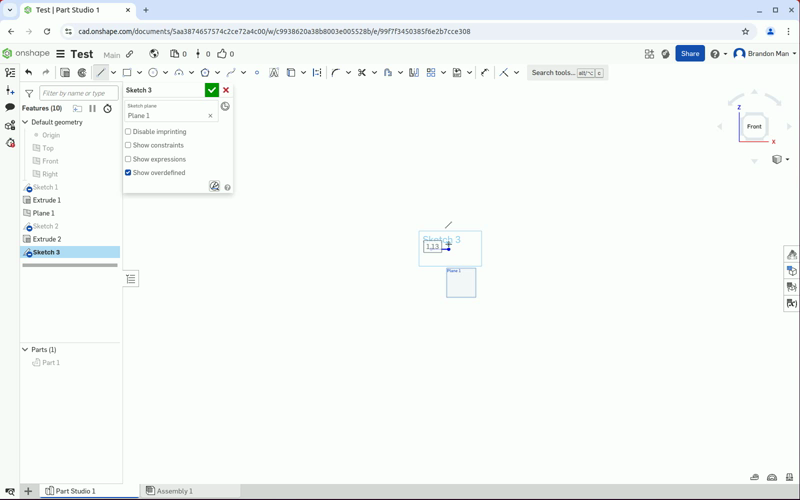
mouse_move(478, 243)
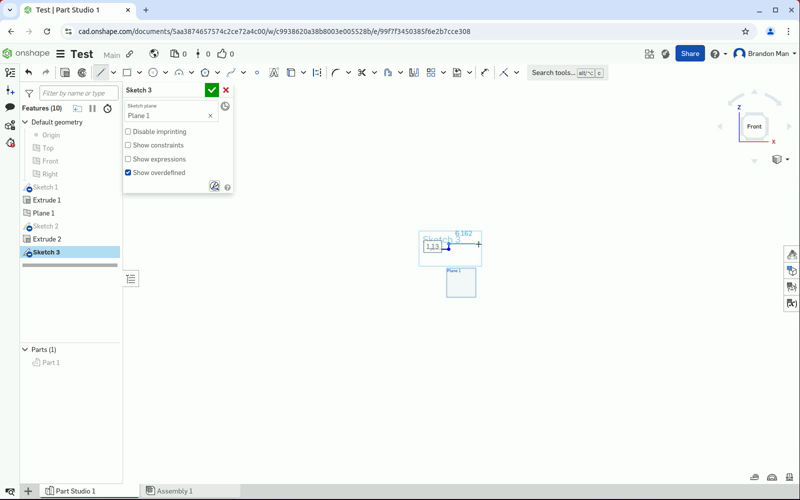
mouse_move(447, 243)
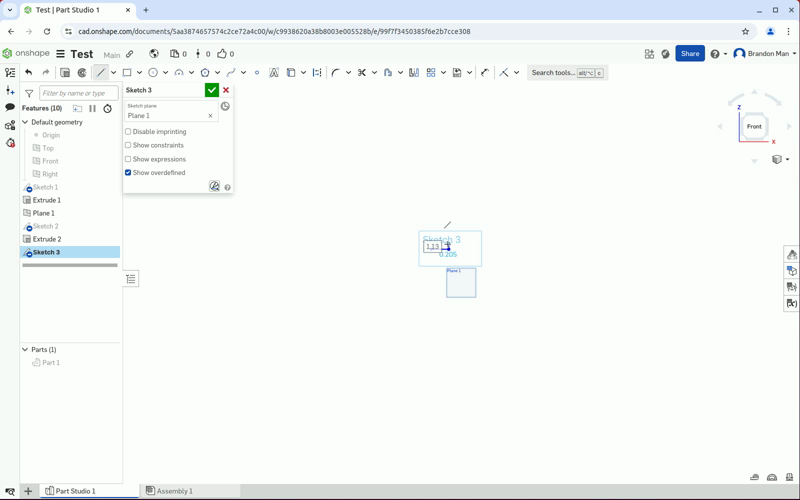
scroll(6)
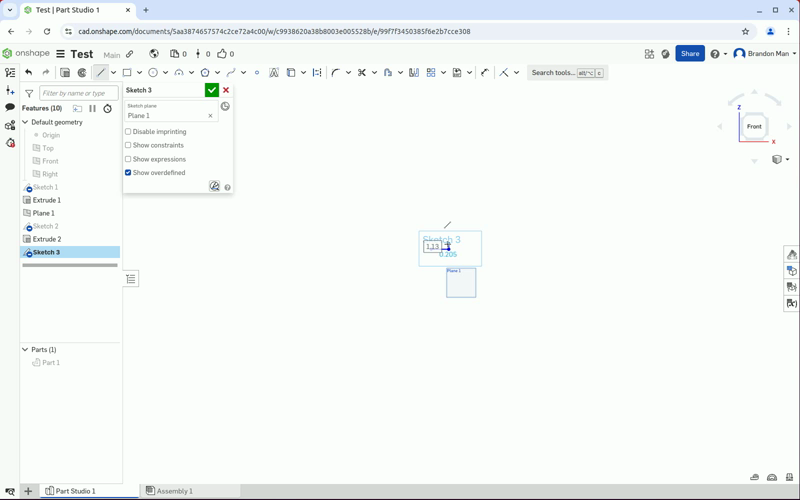
scroll(6)
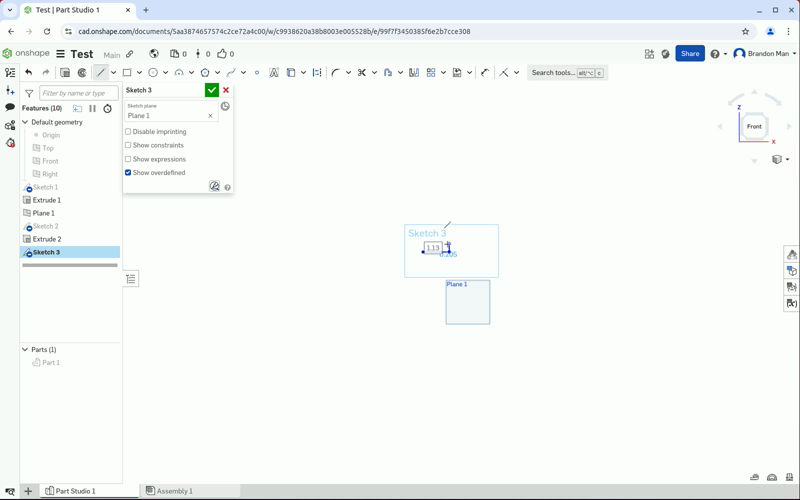
scroll(6)
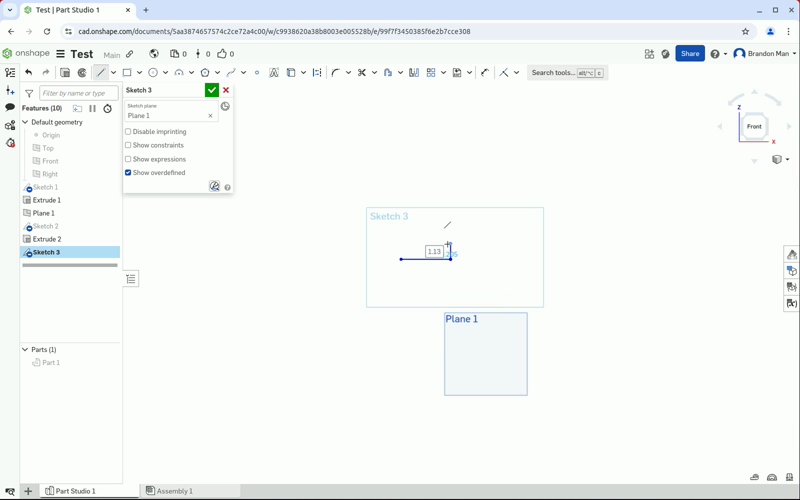
scroll(6)
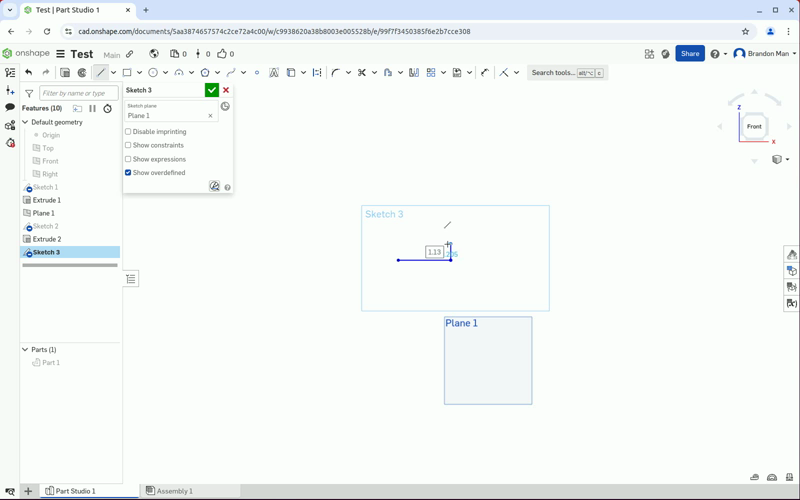
scroll(6)
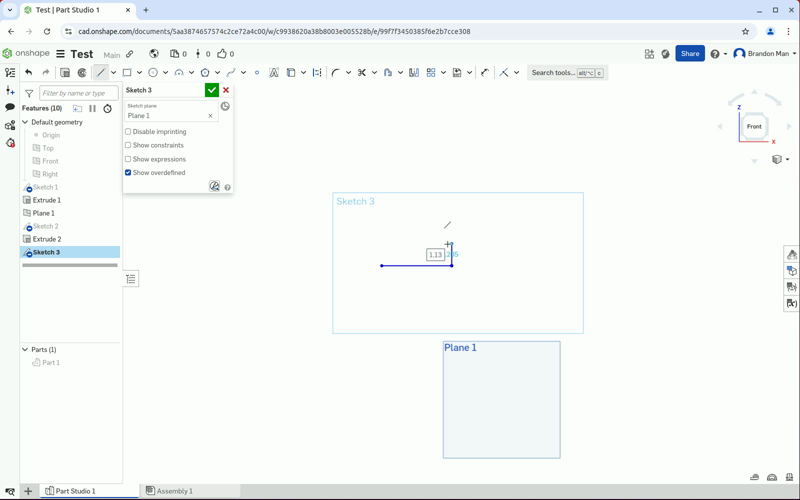
scroll(6)
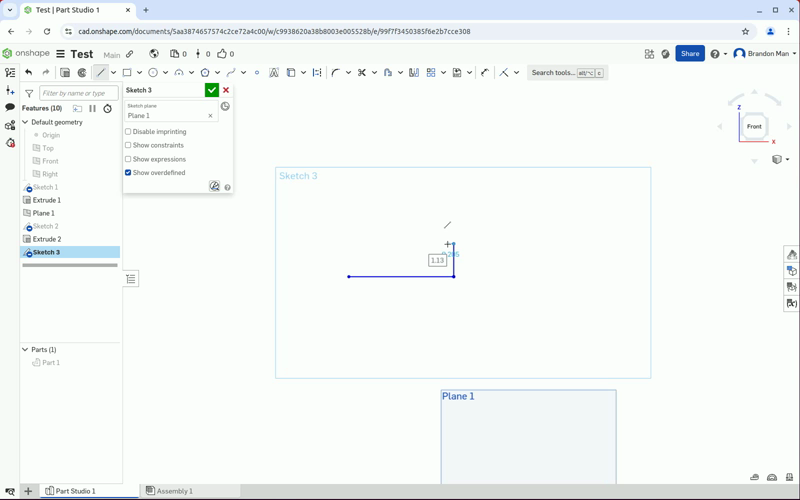
scroll(6)
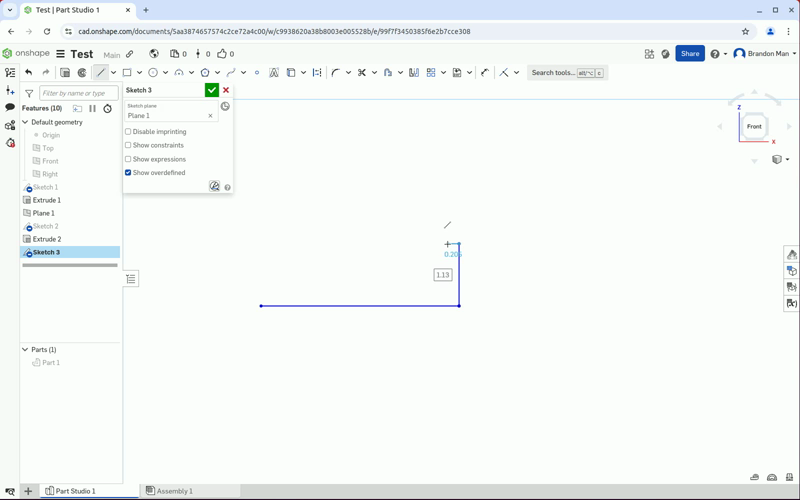
click(447, 243)
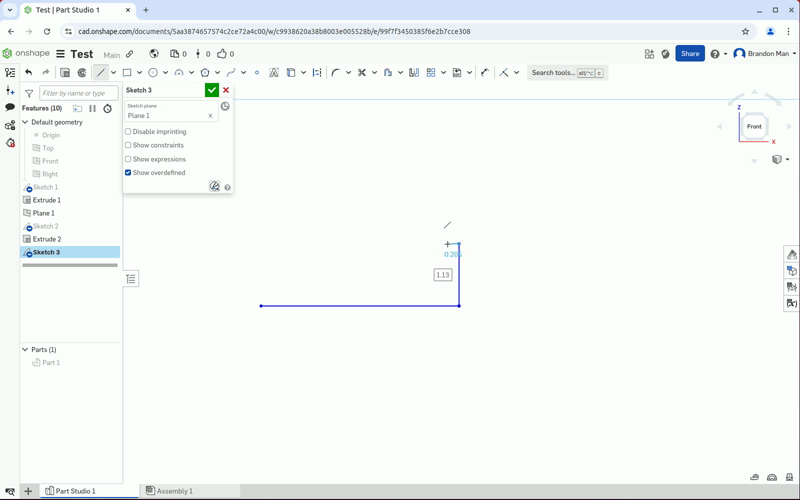
scroll(-6)
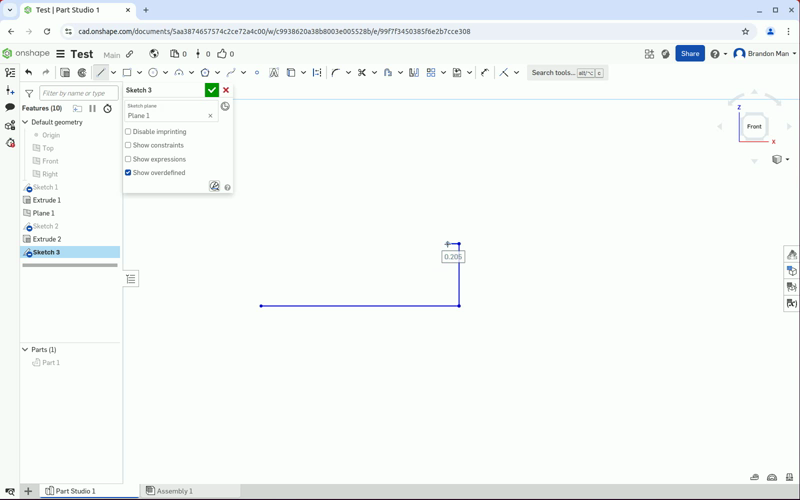
scroll(-6)
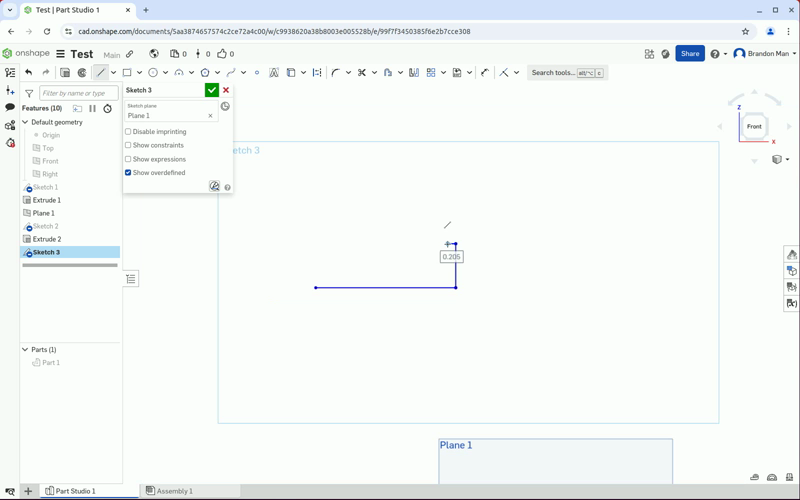
scroll(-6)
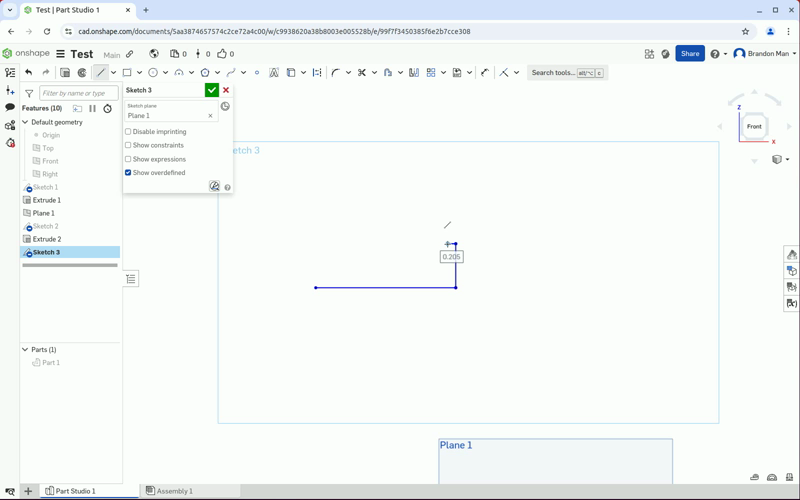
scroll(-6)
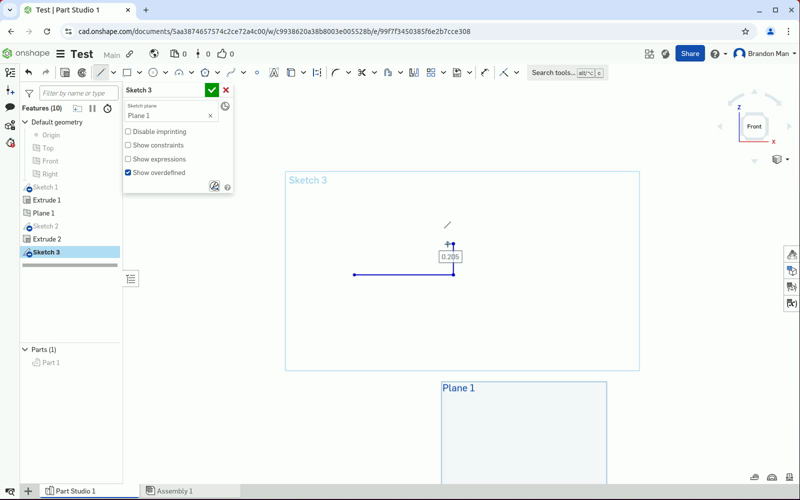
scroll(-6)
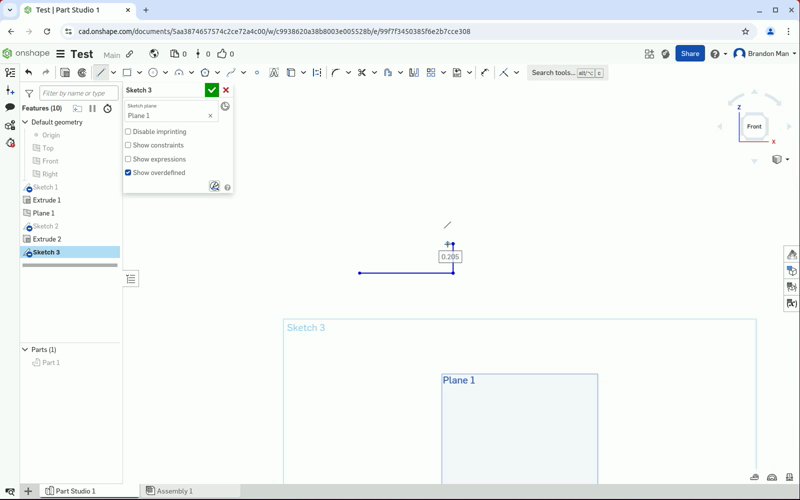
scroll(-6)
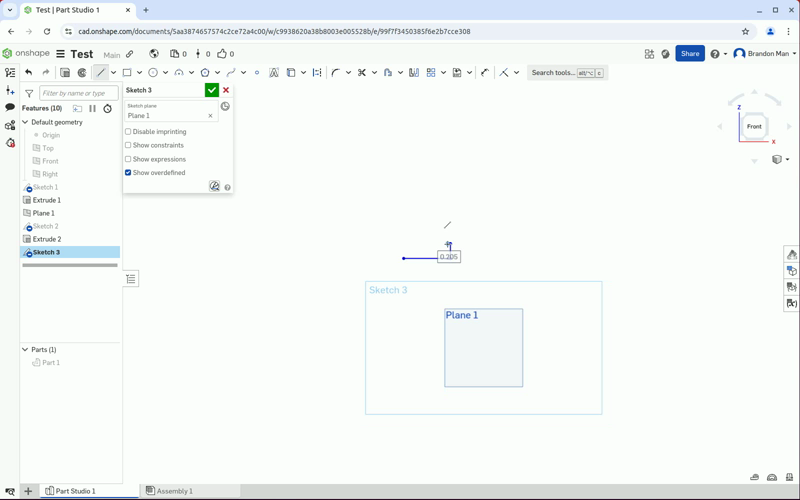
scroll(-6)
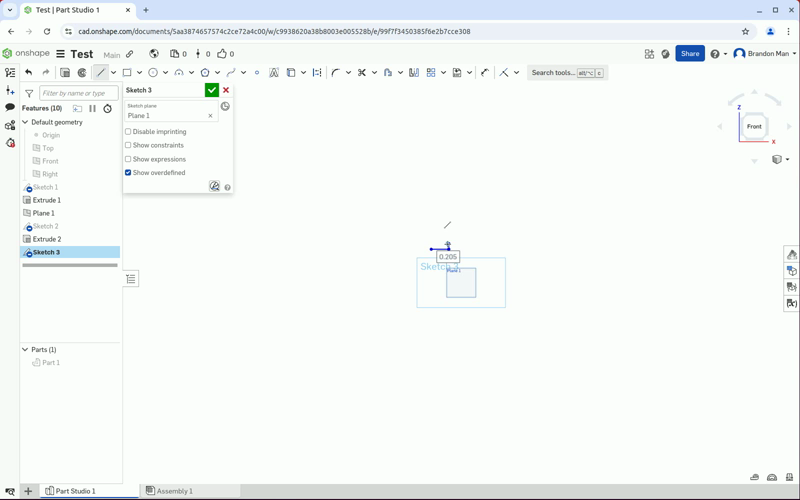
key_up(shift)
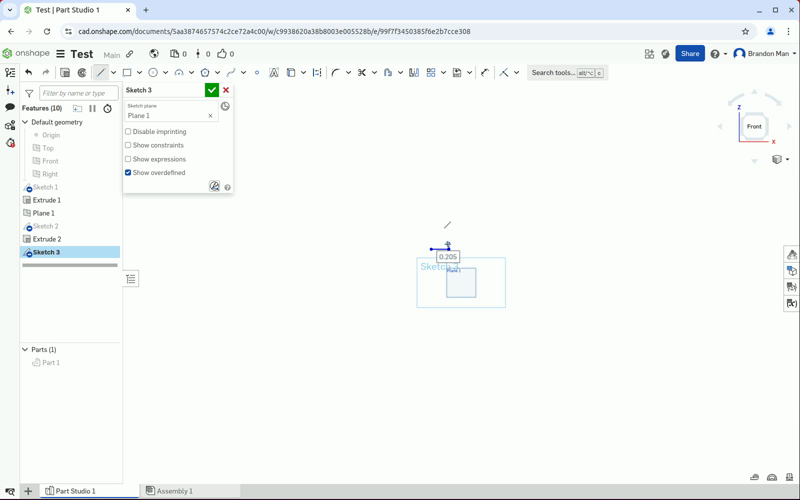
key_down(shift)
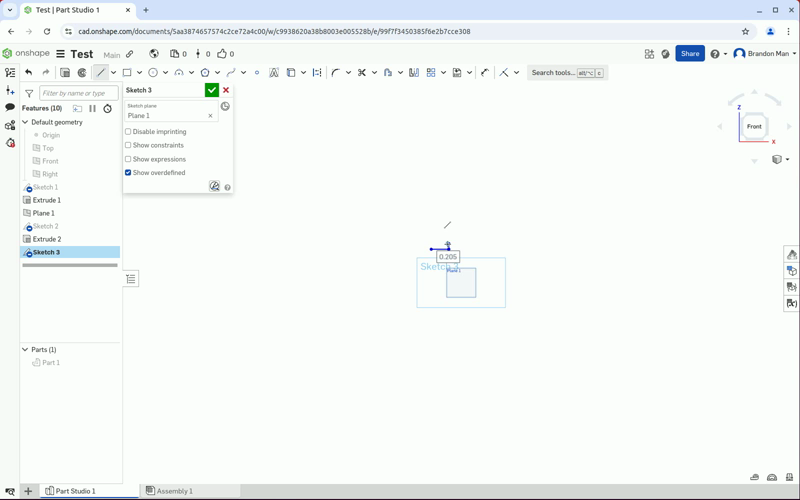
mouse_move(477, 243)
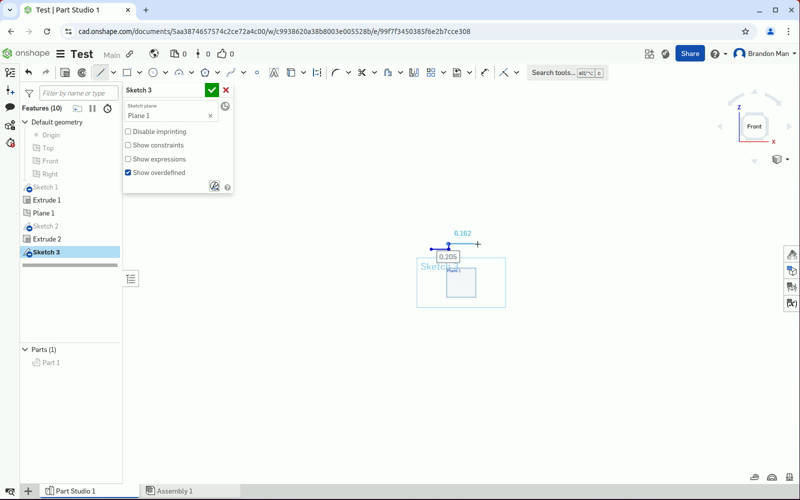
mouse_move(447, 246)
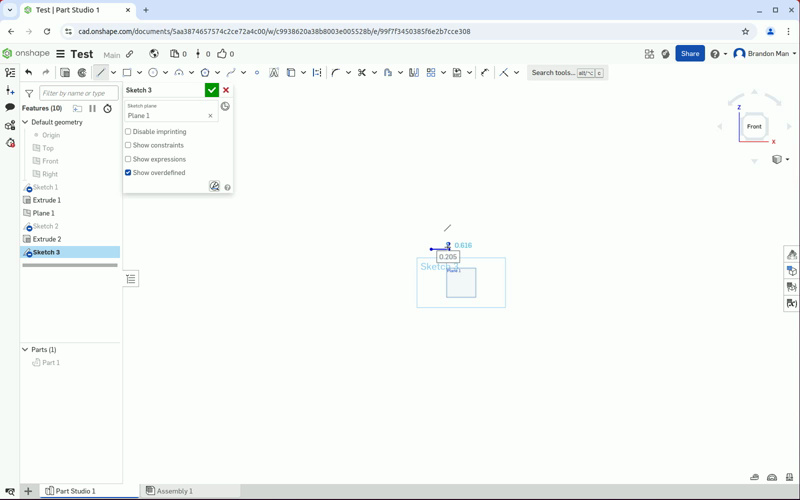
scroll(6)
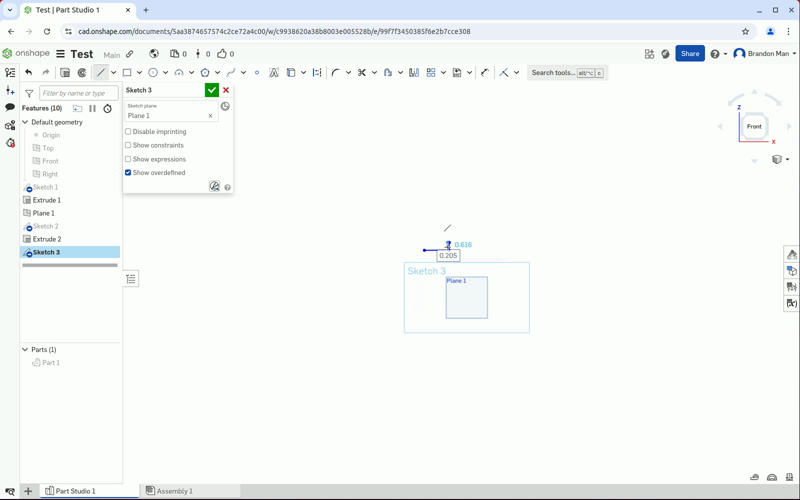
scroll(6)
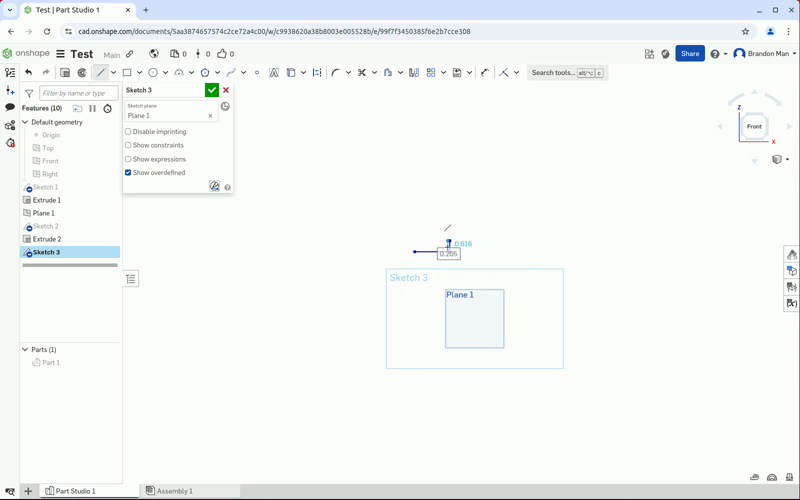
scroll(6)
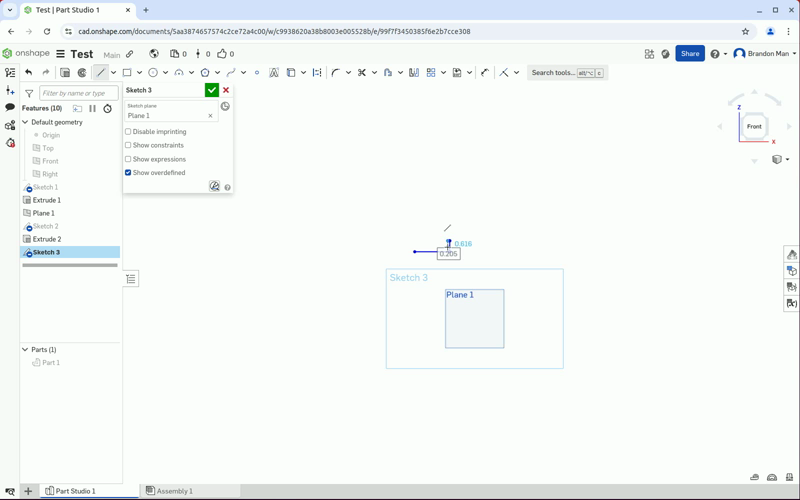
scroll(6)
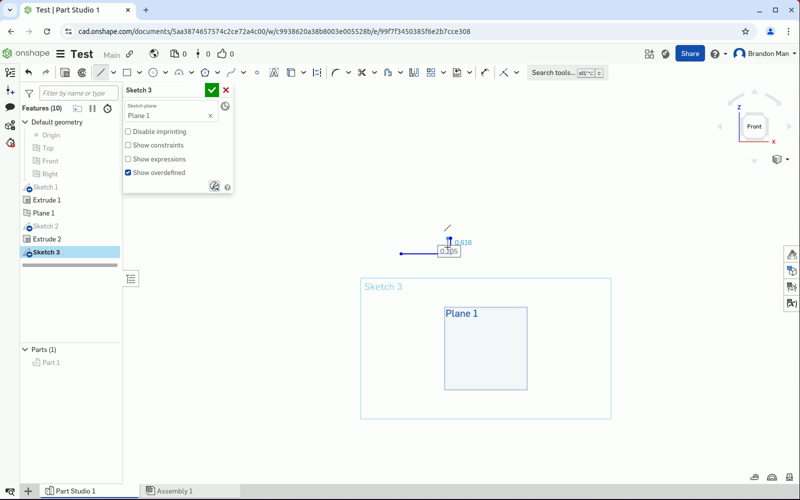
scroll(6)
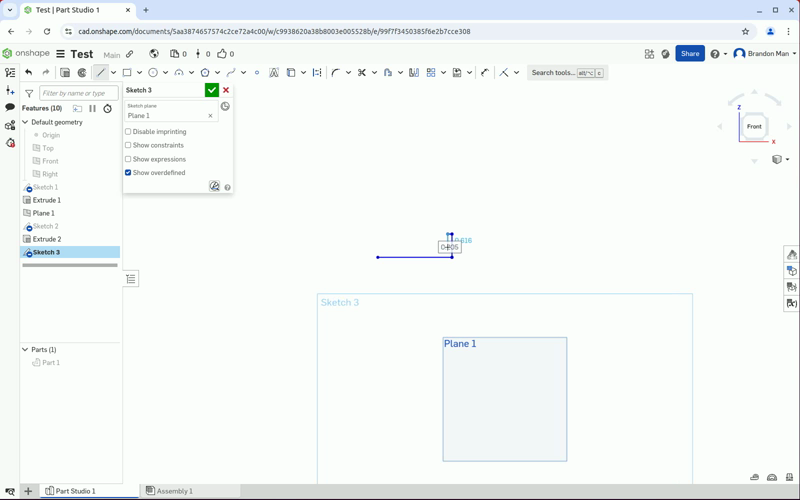
scroll(6)
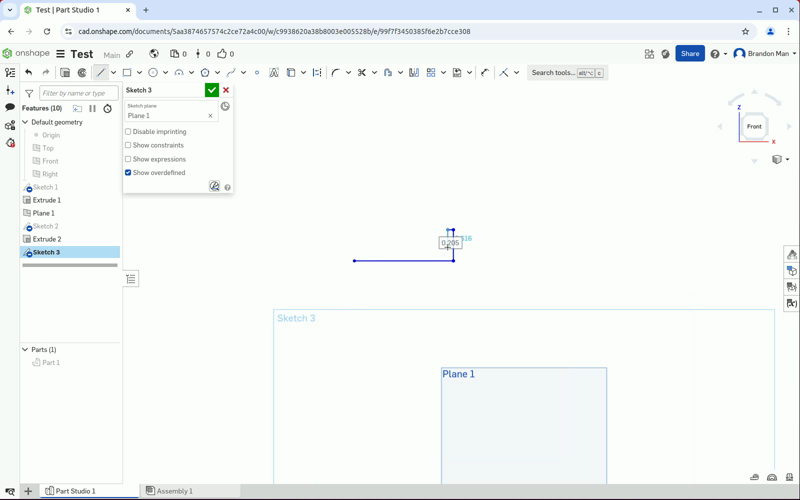
scroll(6)
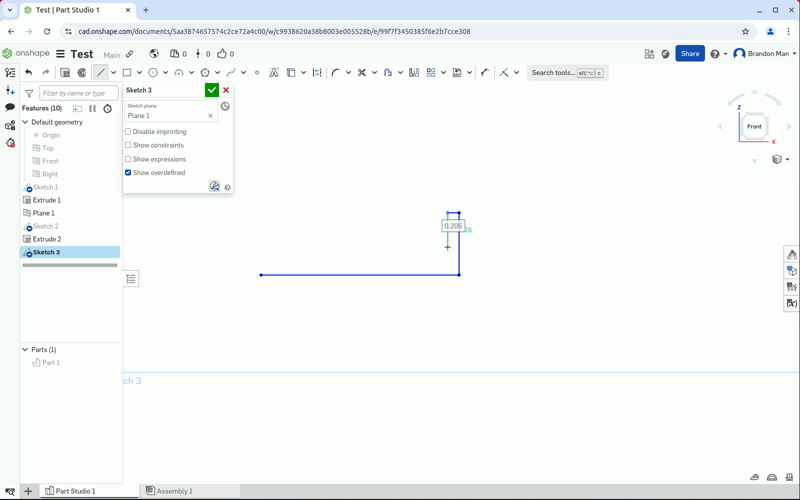
click(447, 246)
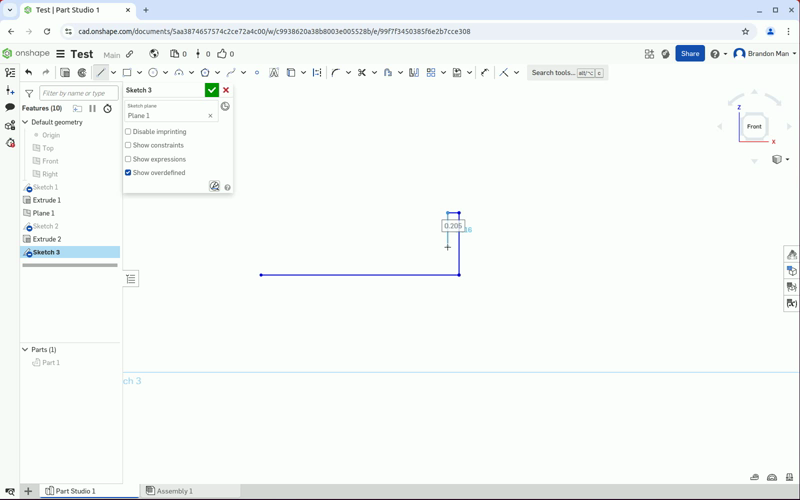
scroll(-6)
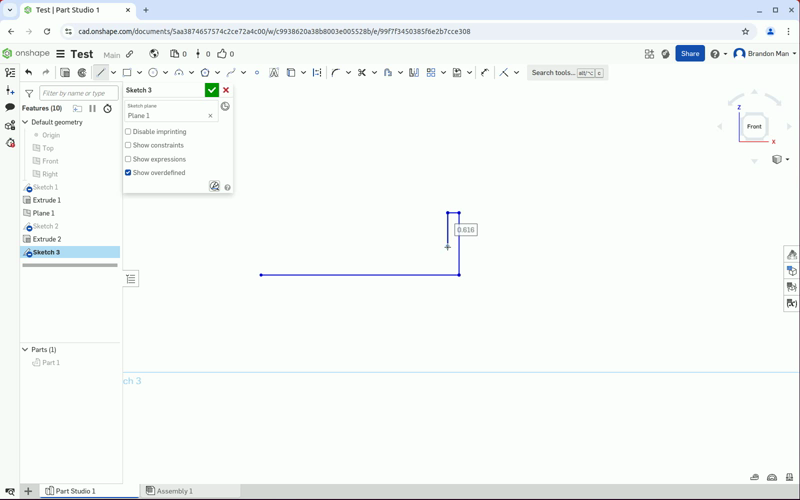
scroll(-6)
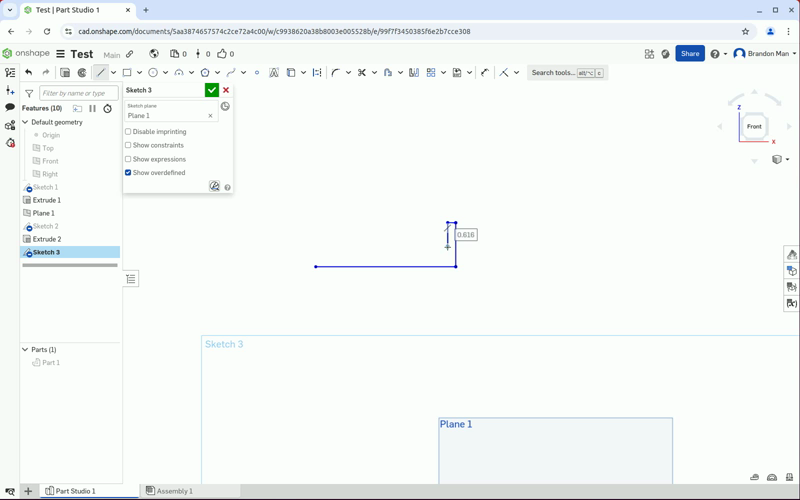
scroll(-6)
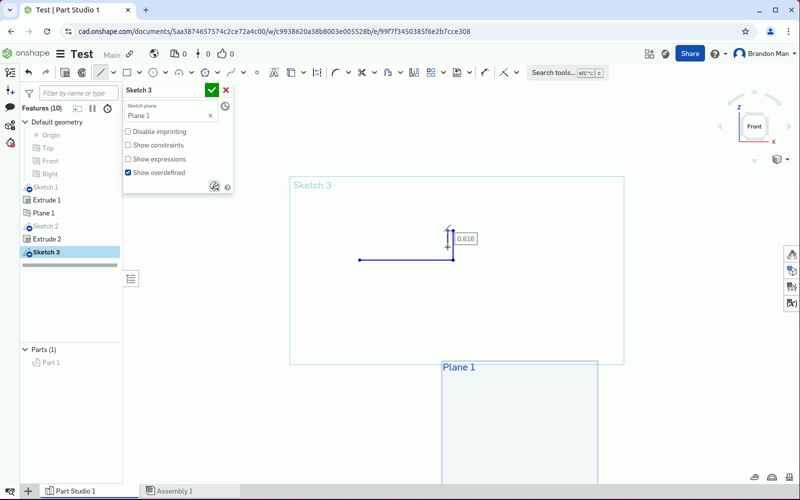
scroll(-6)
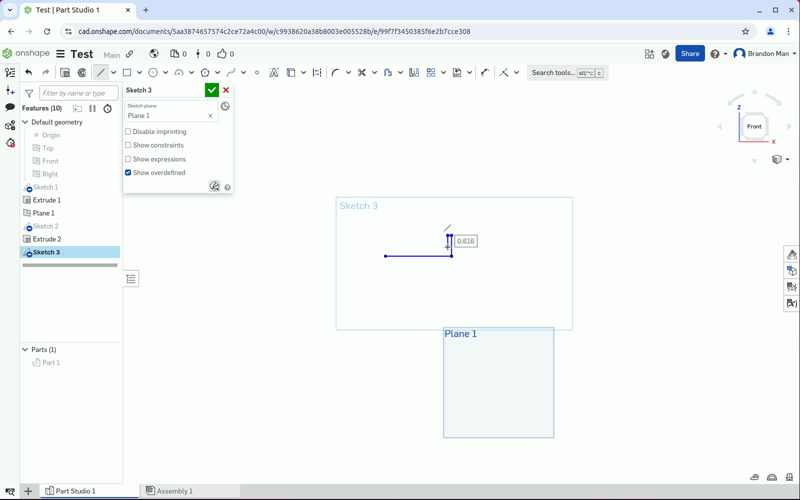
scroll(-6)
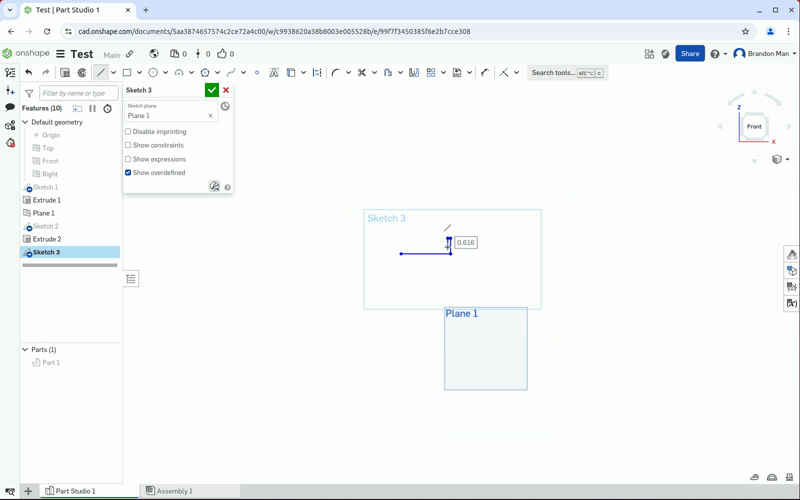
scroll(-6)
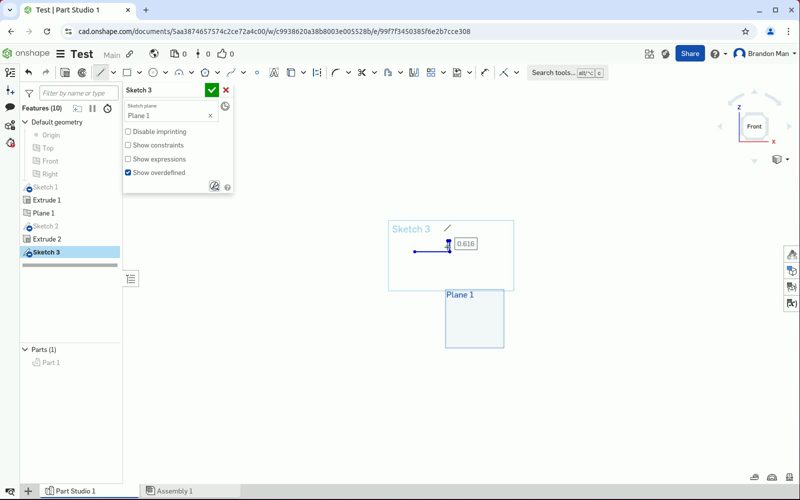
scroll(-6)
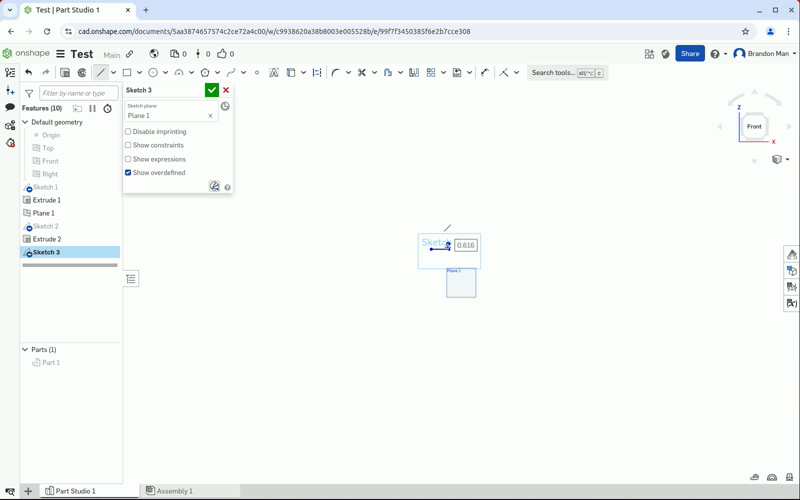
key_up(shift)
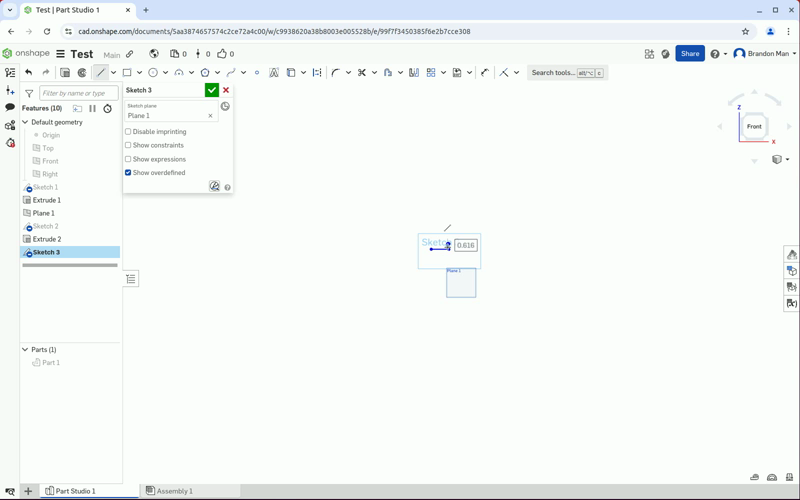
key_down(shift)
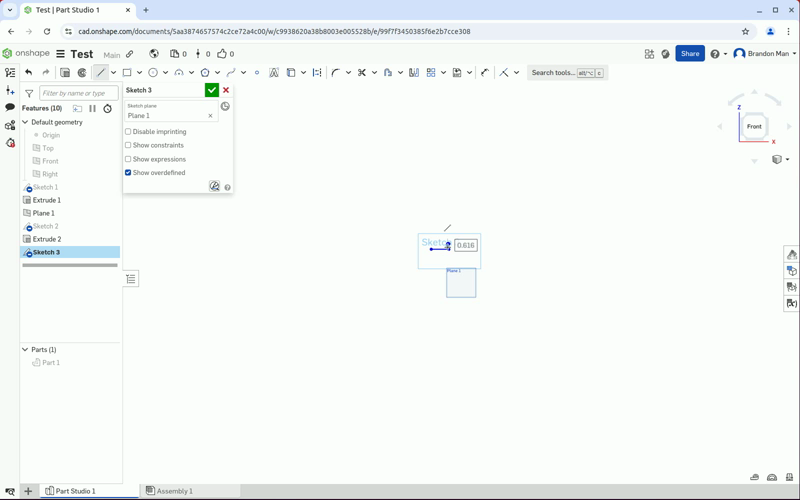
mouse_move(477, 246)
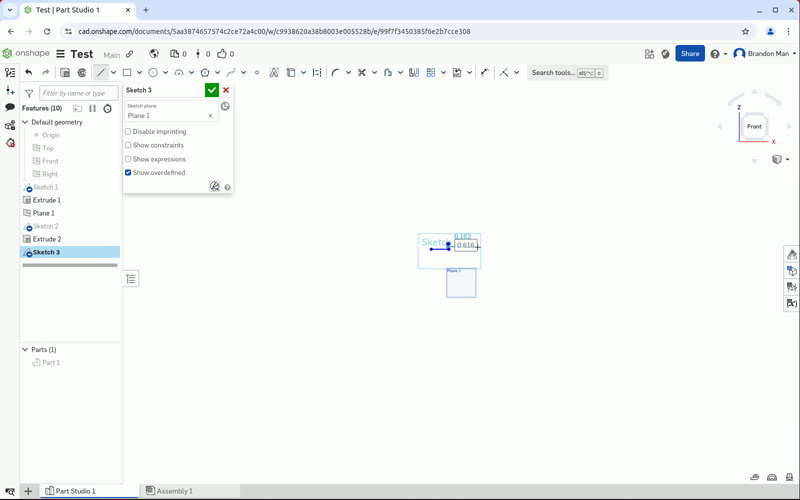
mouse_move(432, 246)
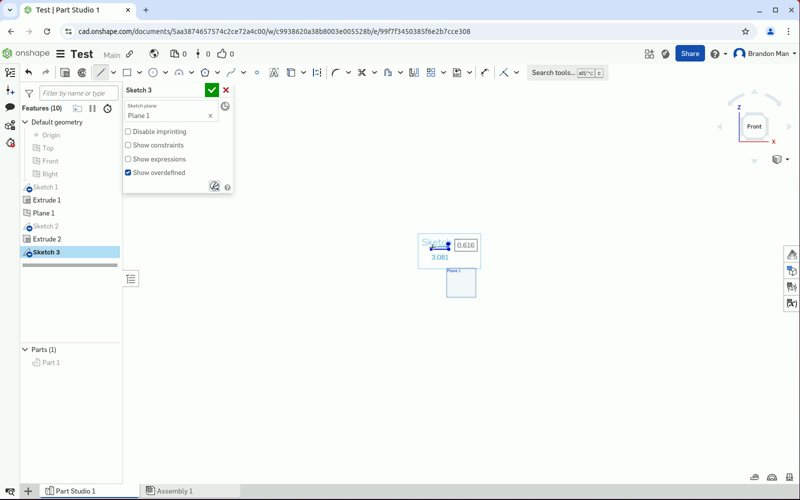
scroll(6)
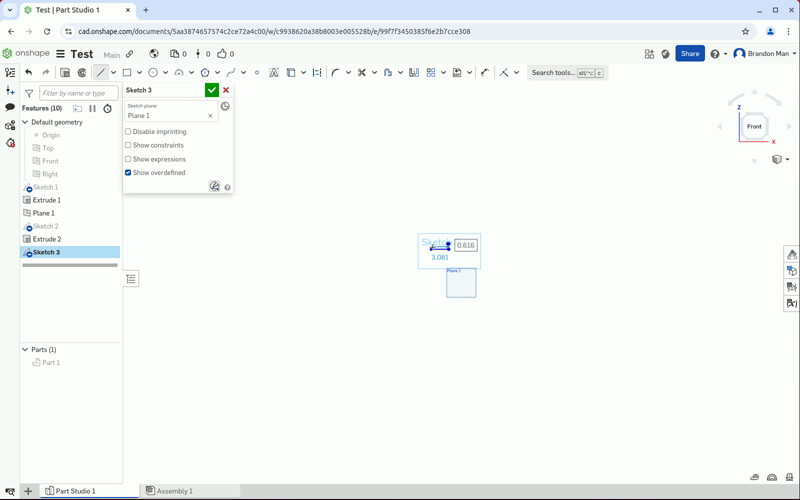
scroll(6)
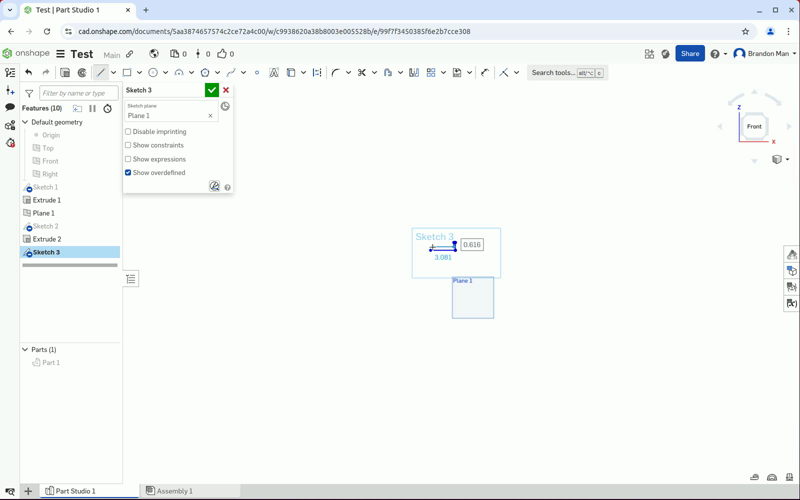
scroll(6)
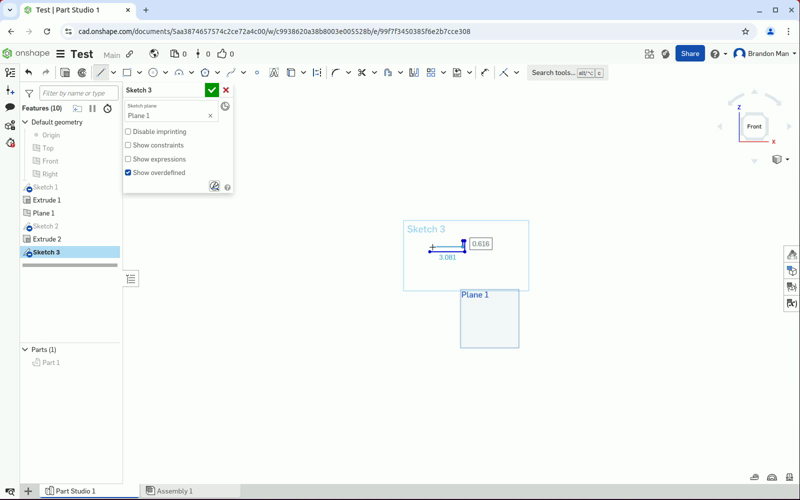
scroll(6)
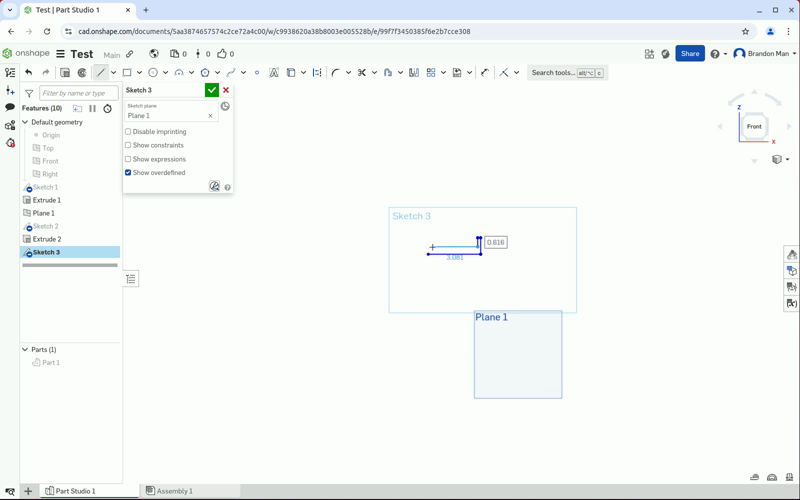
scroll(6)
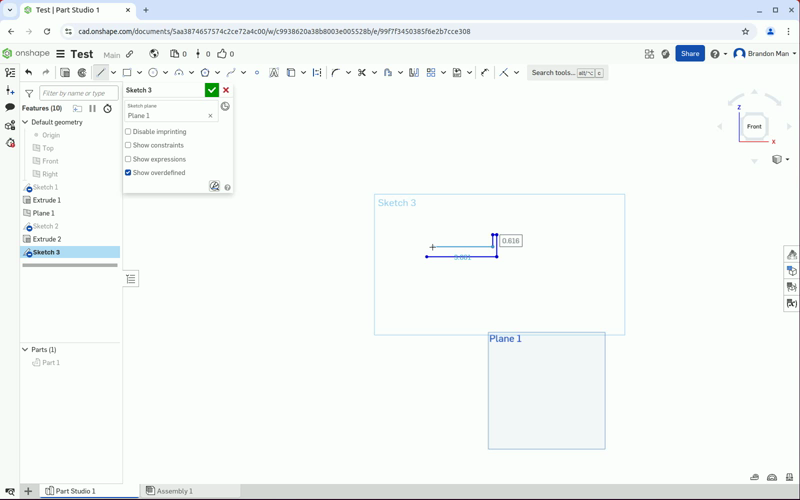
scroll(6)
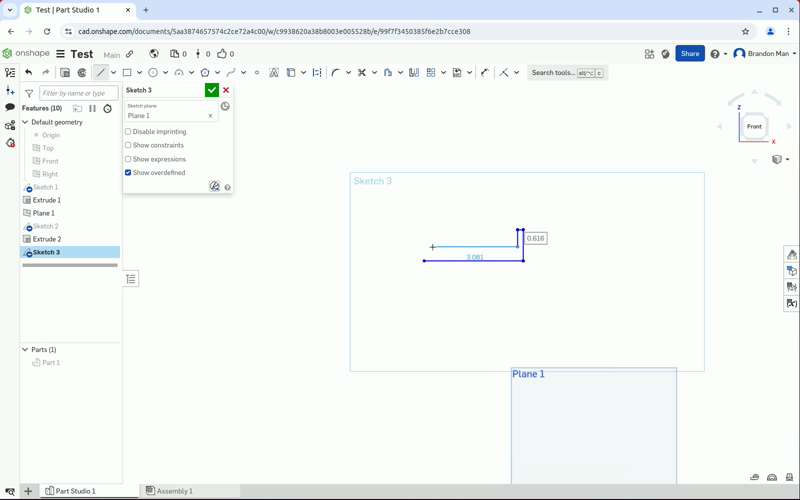
scroll(6)
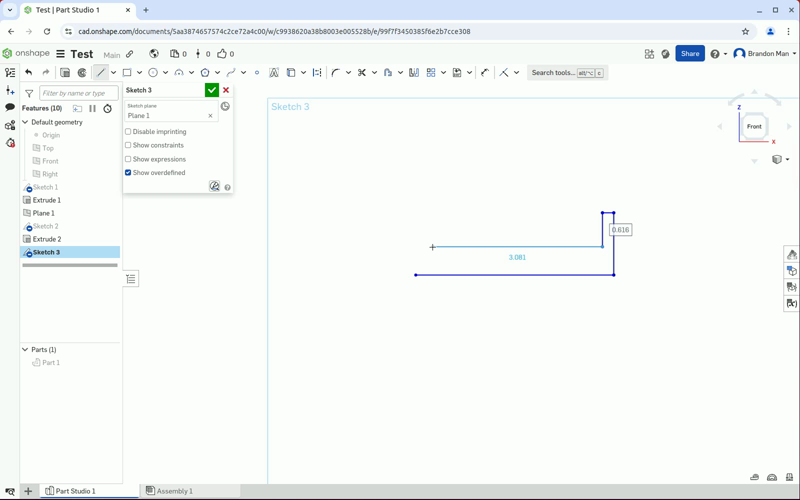
click(432, 246)
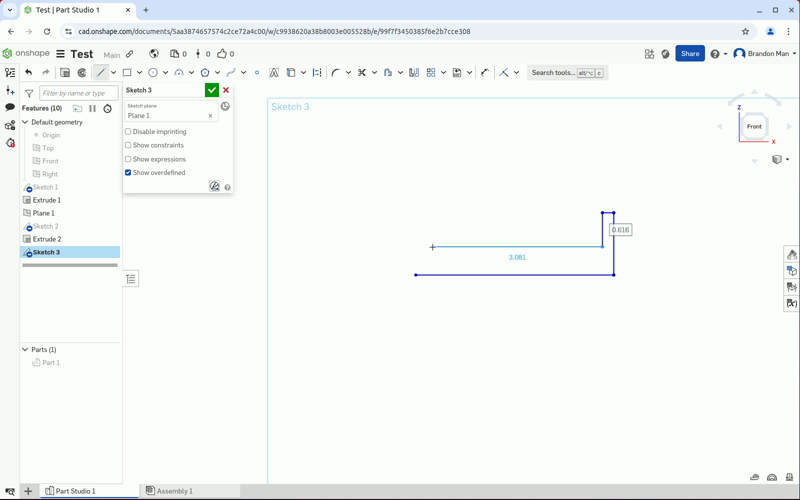
scroll(-6)
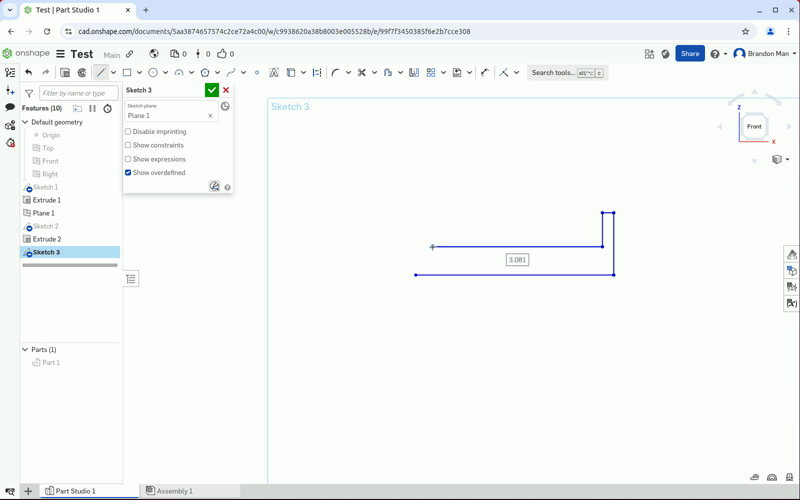
scroll(-6)
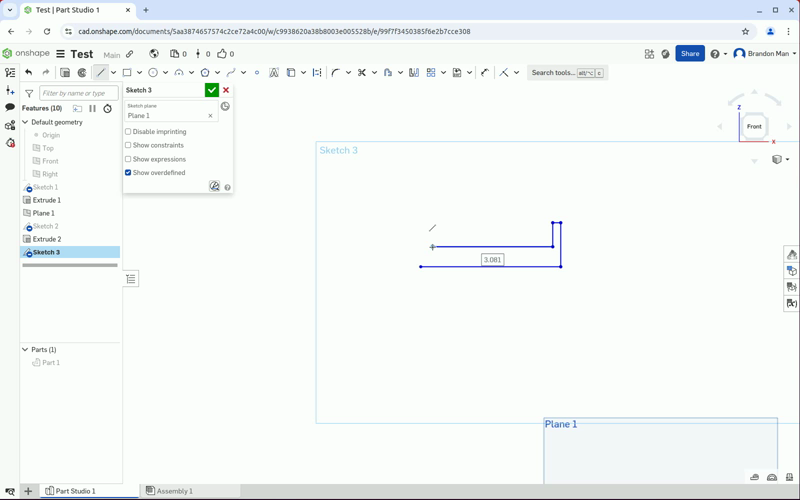
scroll(-6)
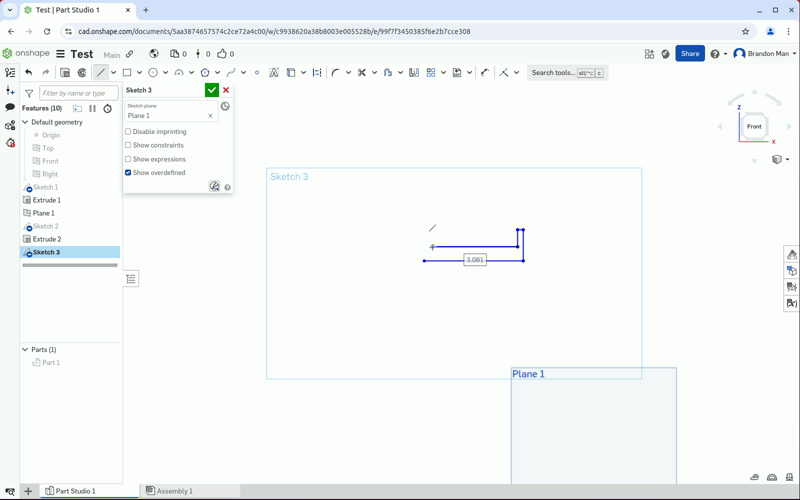
scroll(-6)
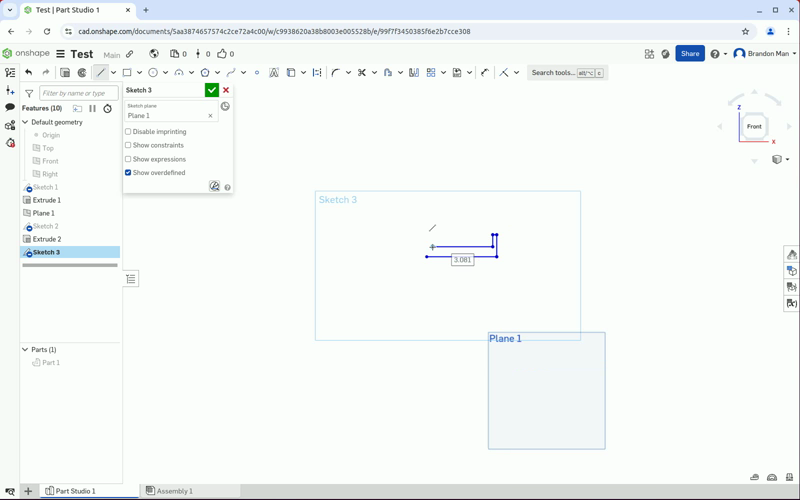
scroll(-6)
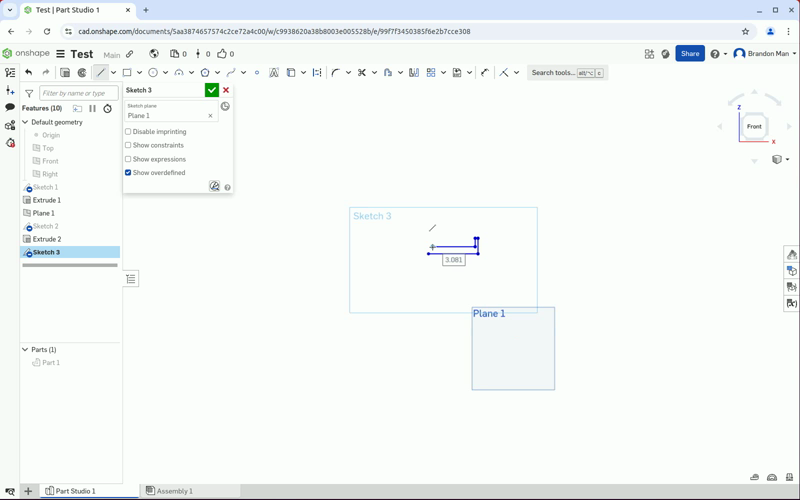
scroll(-6)
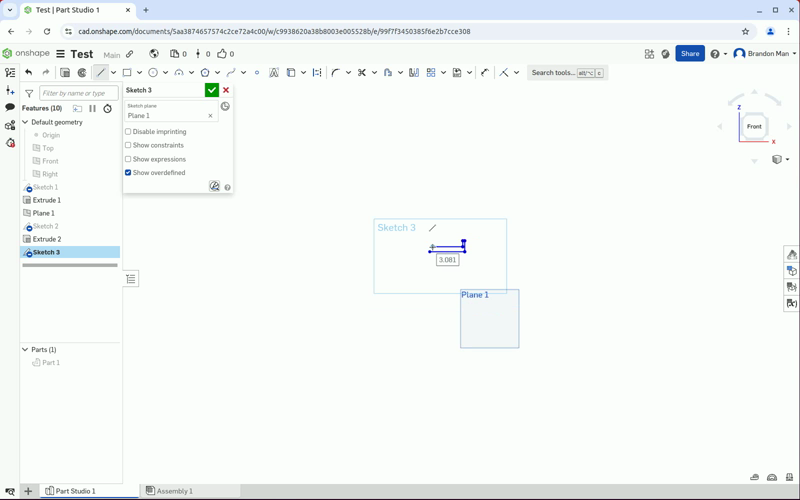
scroll(-6)
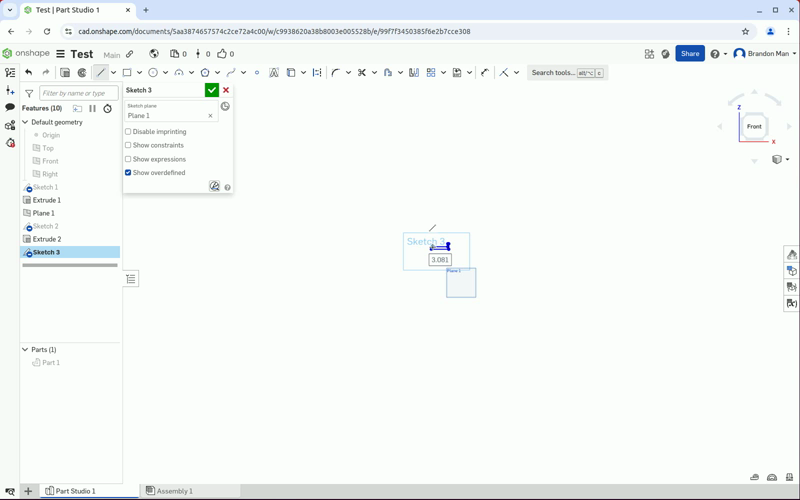
key_up(shift)
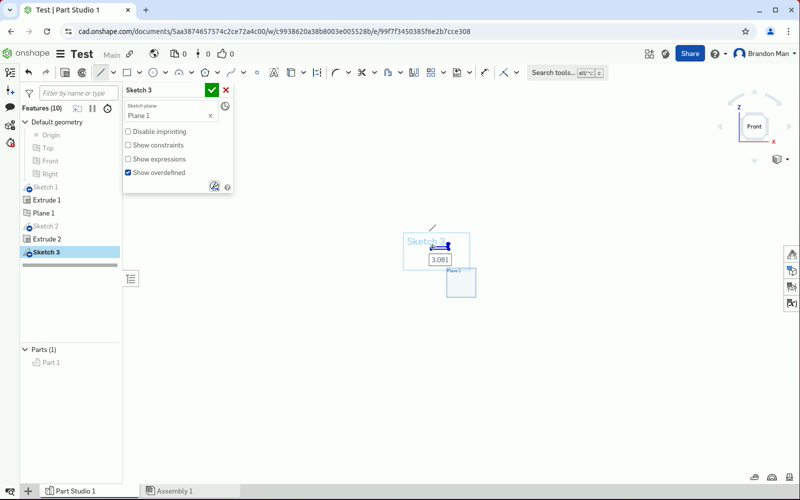
key_down(shift)
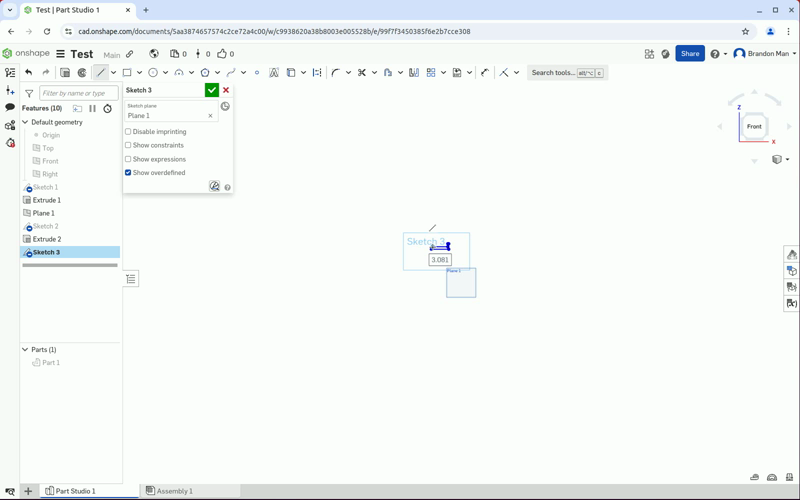
mouse_move(462, 246)
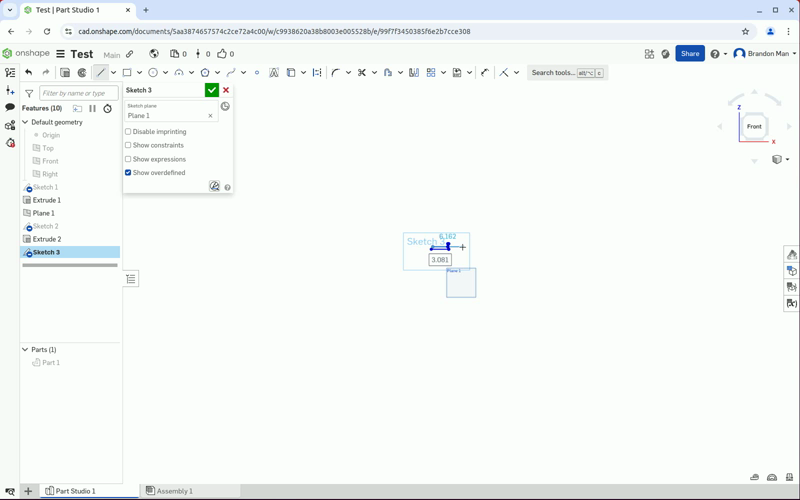
mouse_move(432, 243)
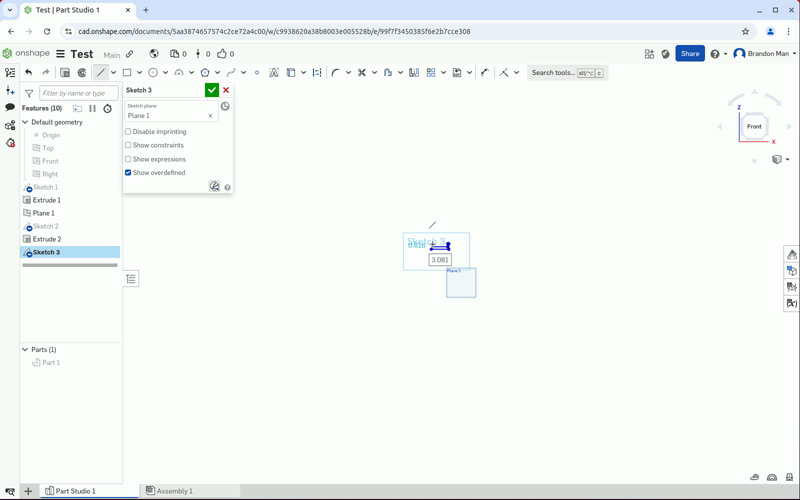
scroll(6)
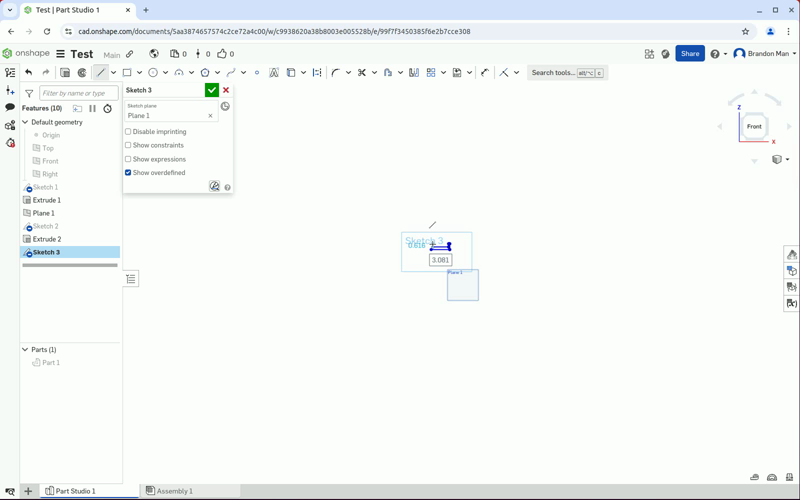
scroll(6)
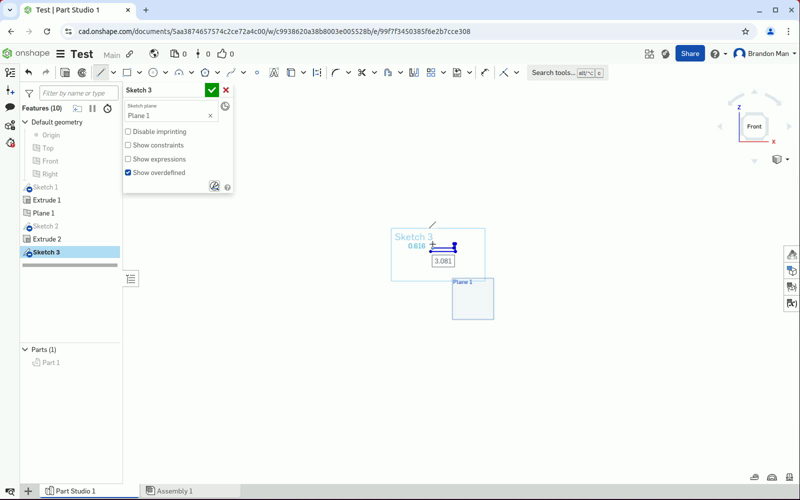
scroll(6)
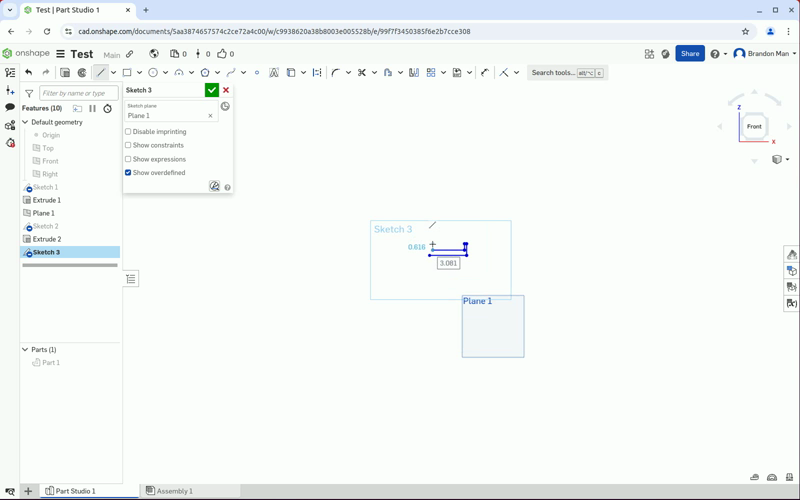
scroll(6)
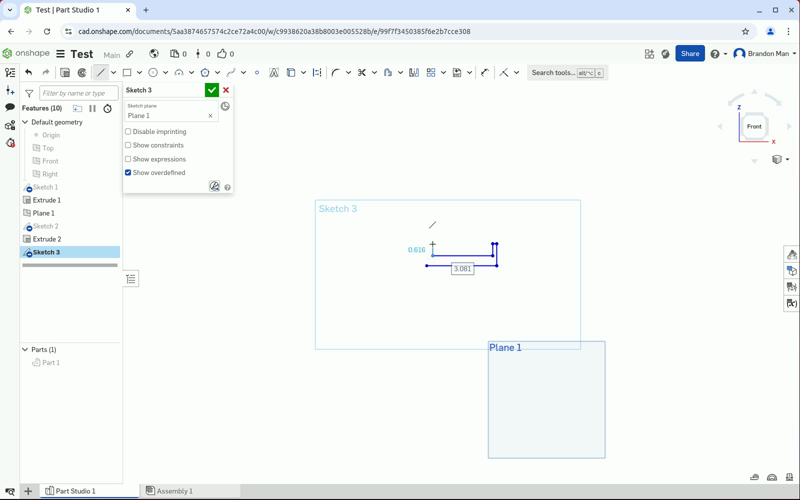
scroll(6)
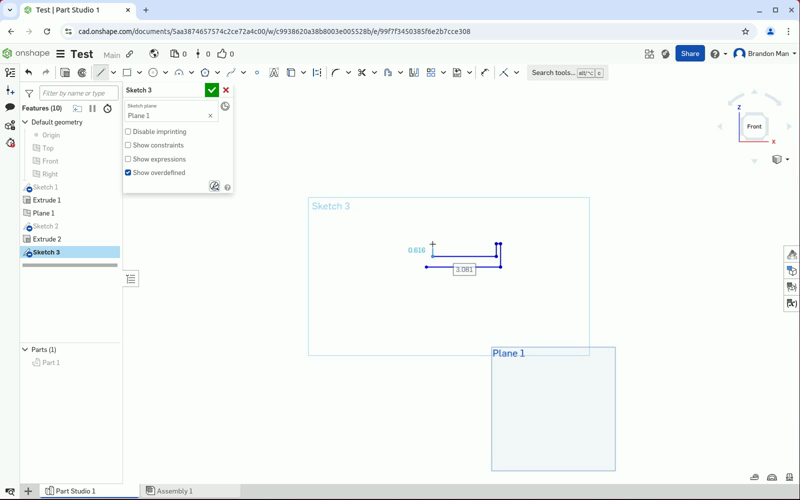
scroll(6)
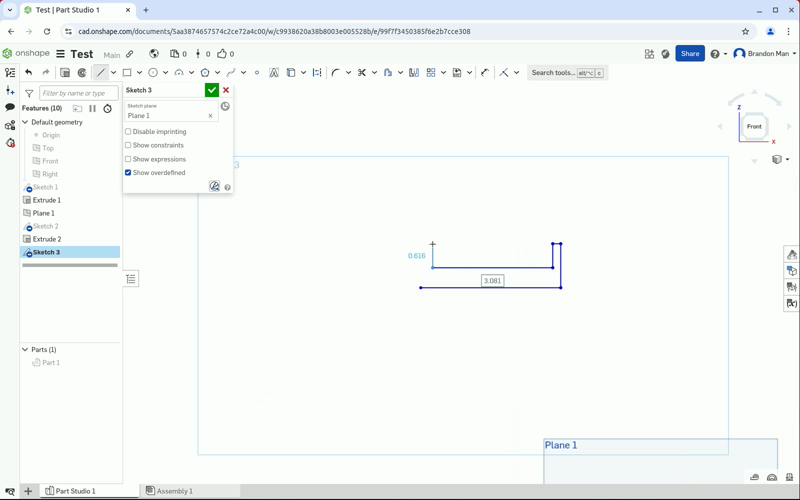
scroll(6)
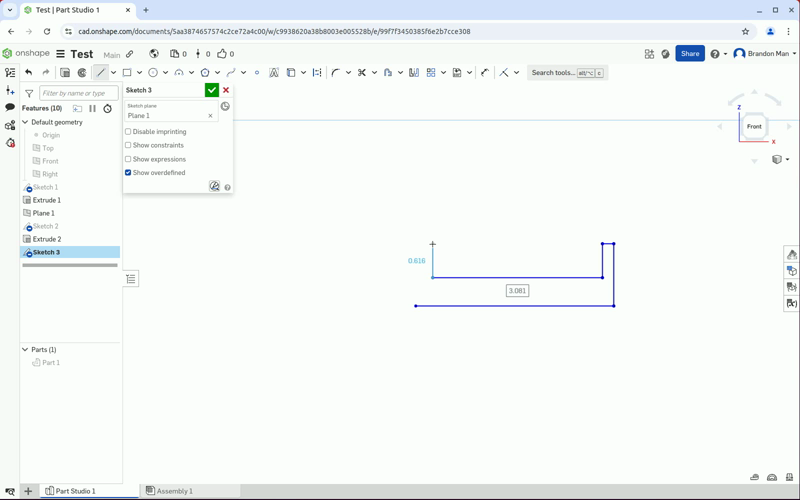
click(432, 243)
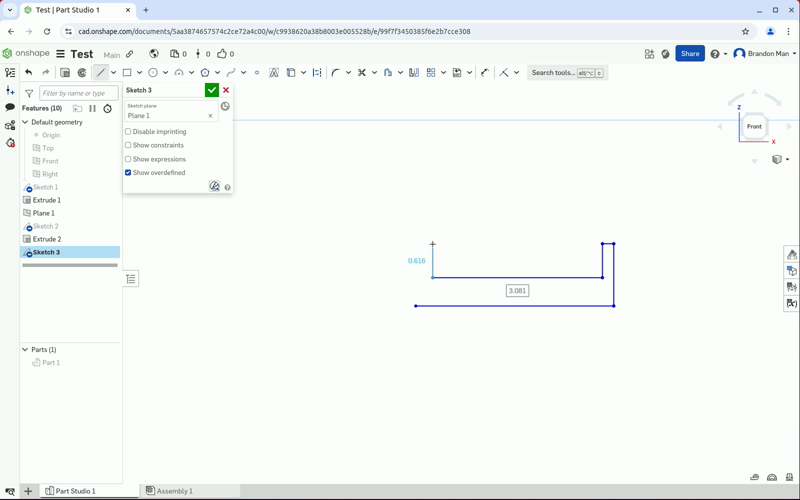
scroll(-6)
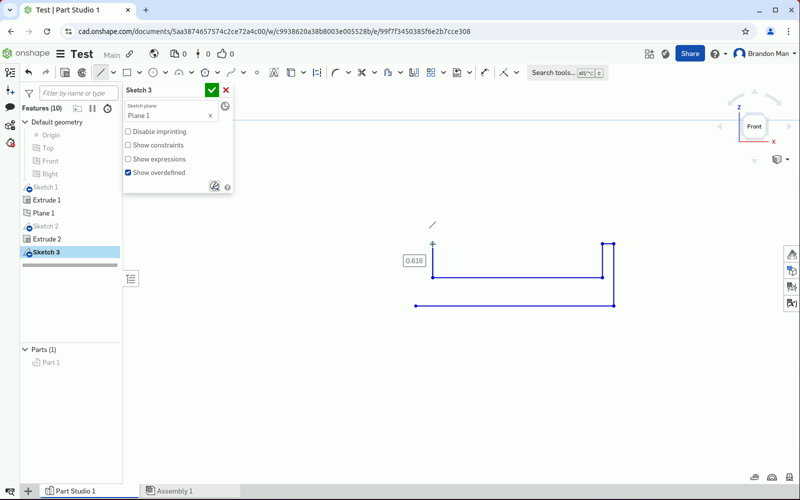
scroll(-6)
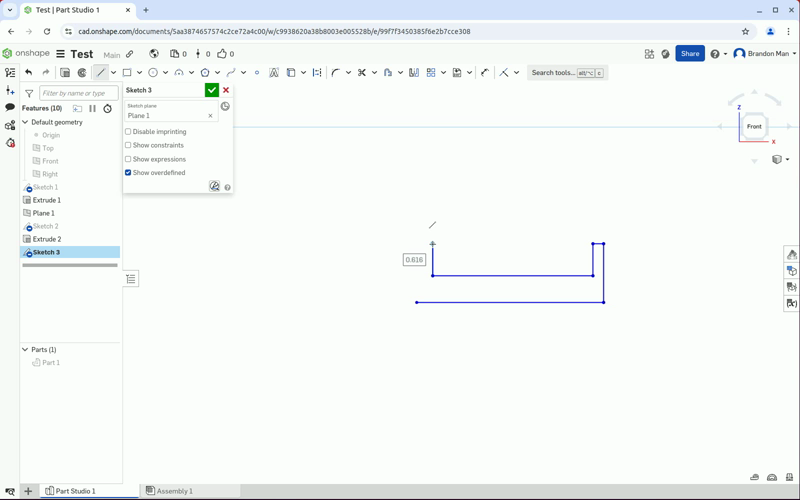
scroll(-6)
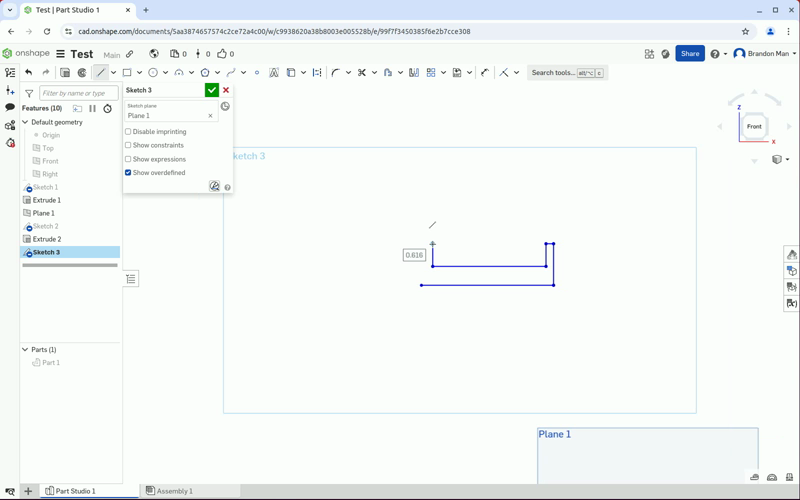
scroll(-6)
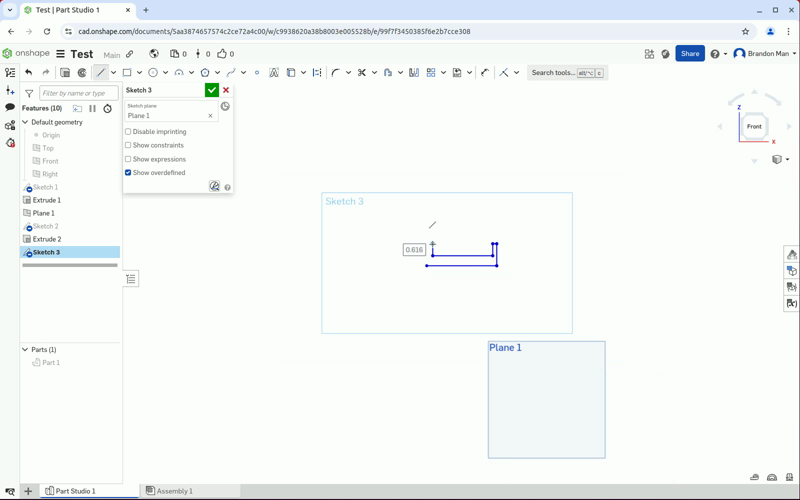
scroll(-6)
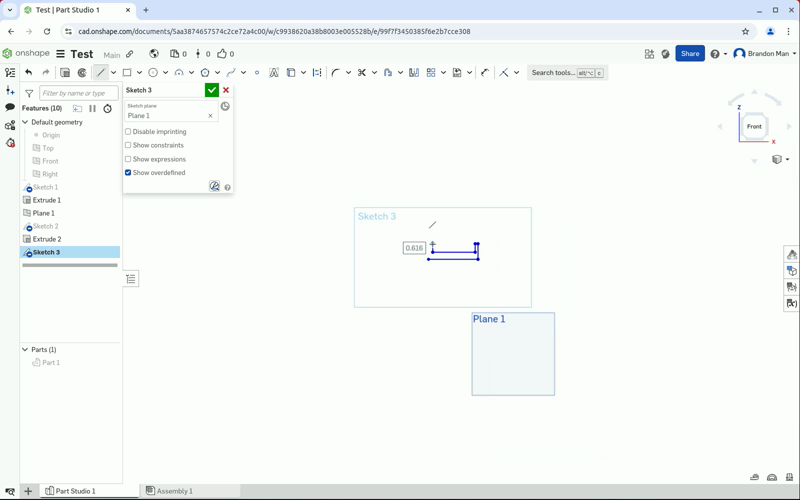
scroll(-6)
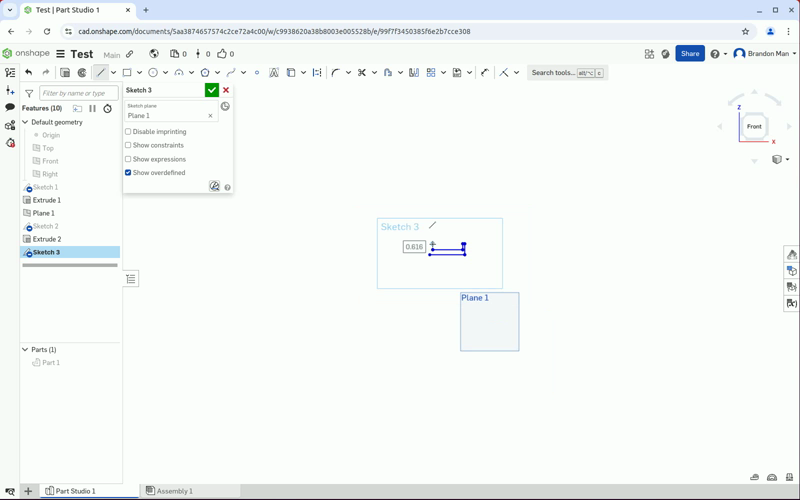
scroll(-6)
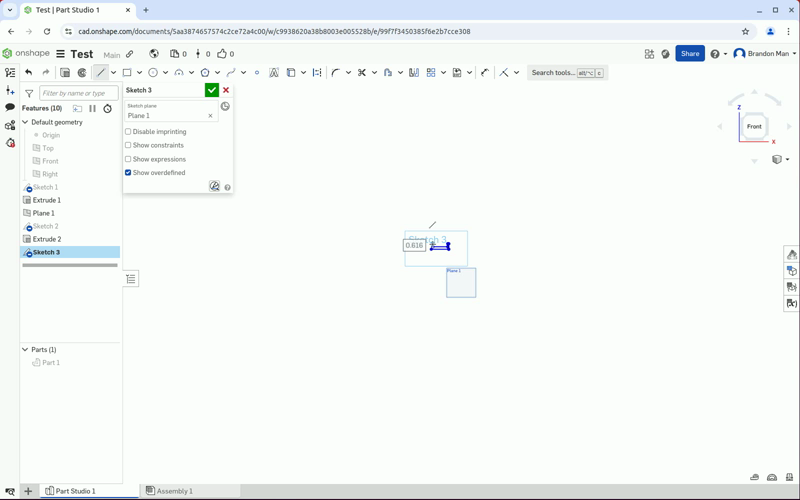
key_up(shift)
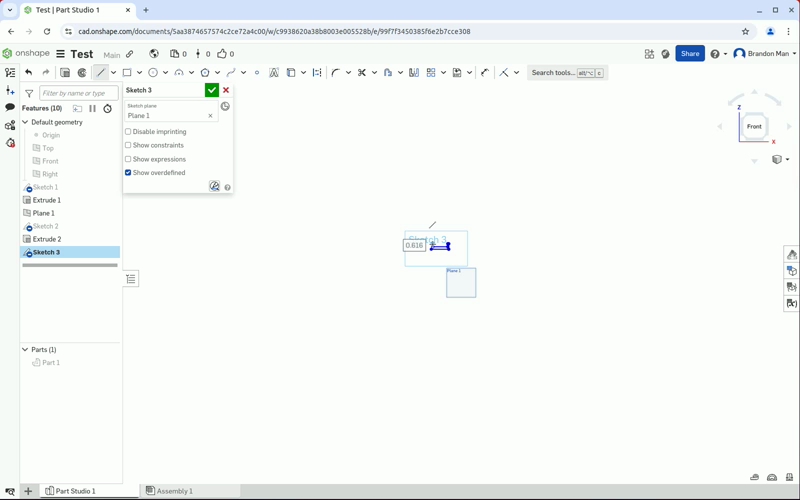
key_down(shift)
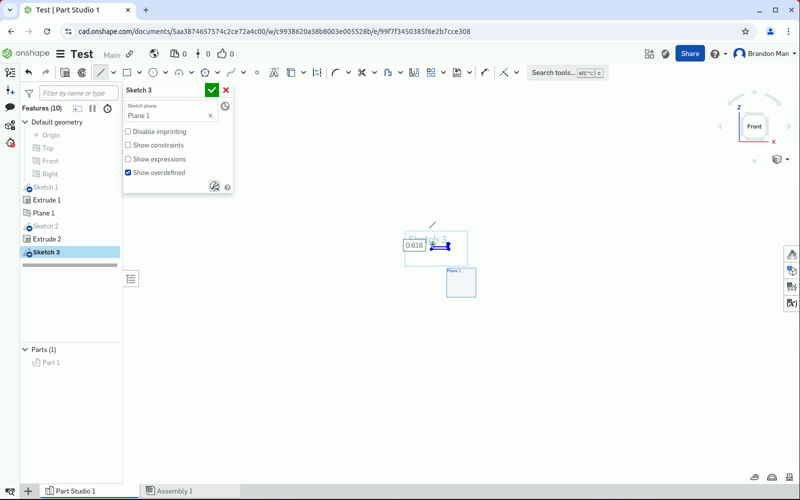
mouse_move(462, 243)
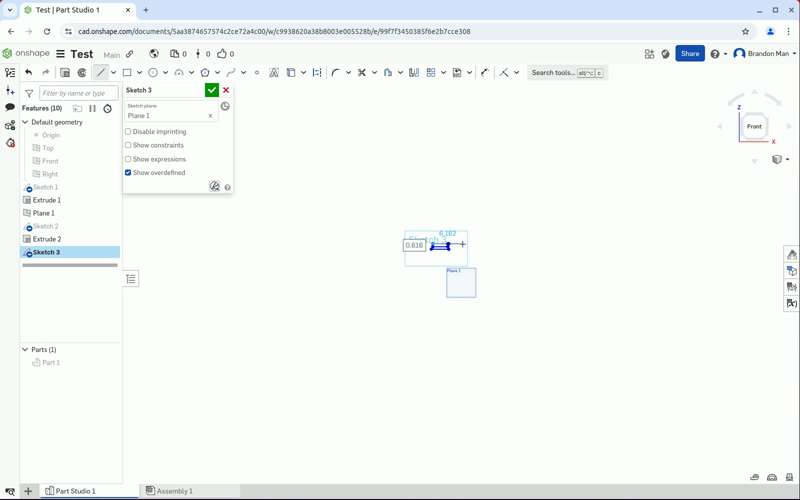
mouse_move(431, 243)
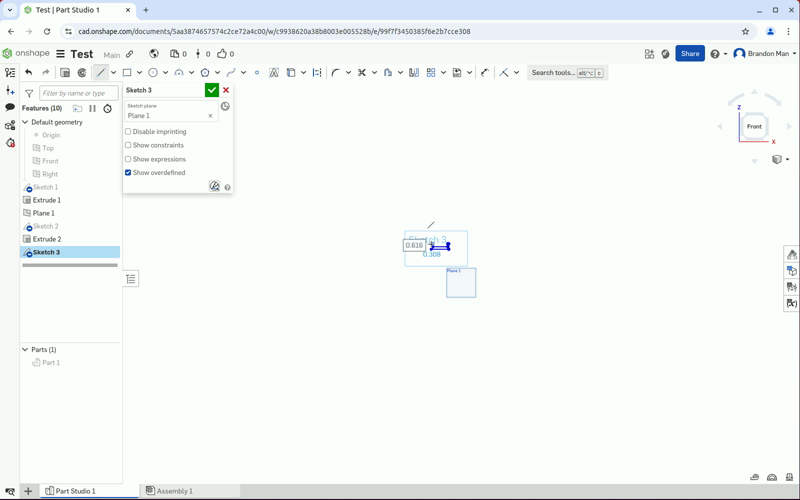
scroll(6)
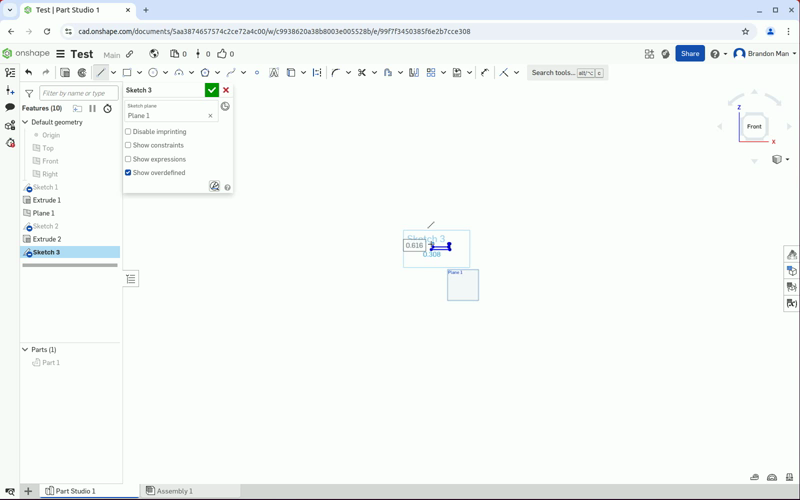
scroll(6)
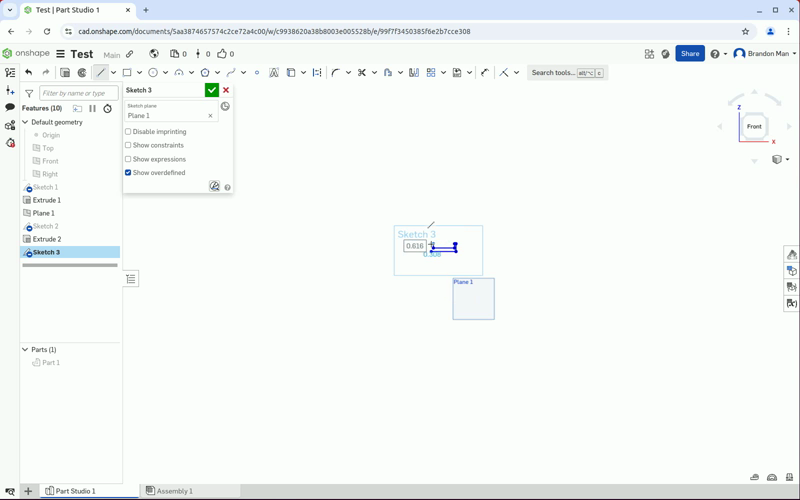
scroll(6)
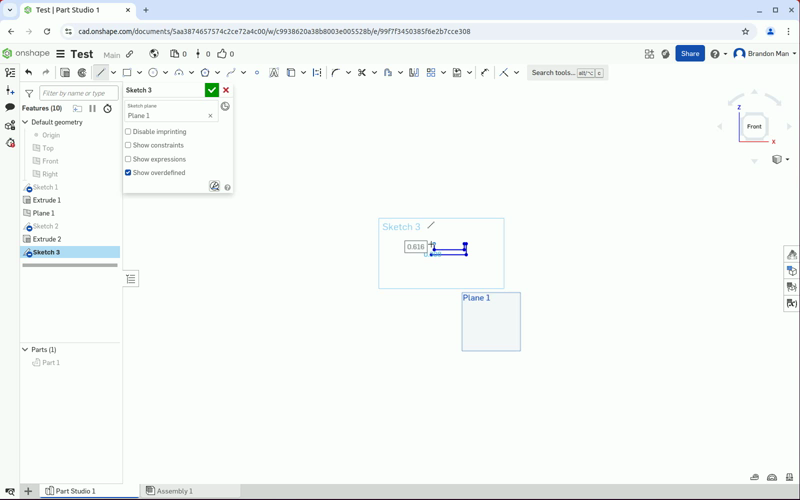
scroll(6)
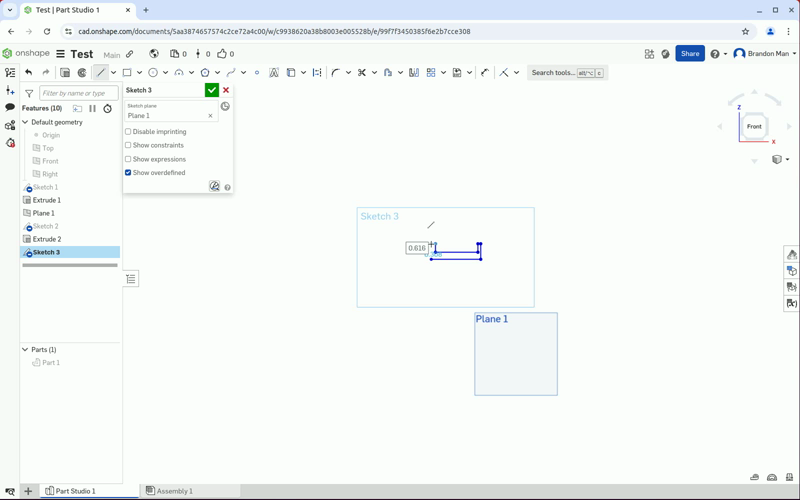
scroll(6)
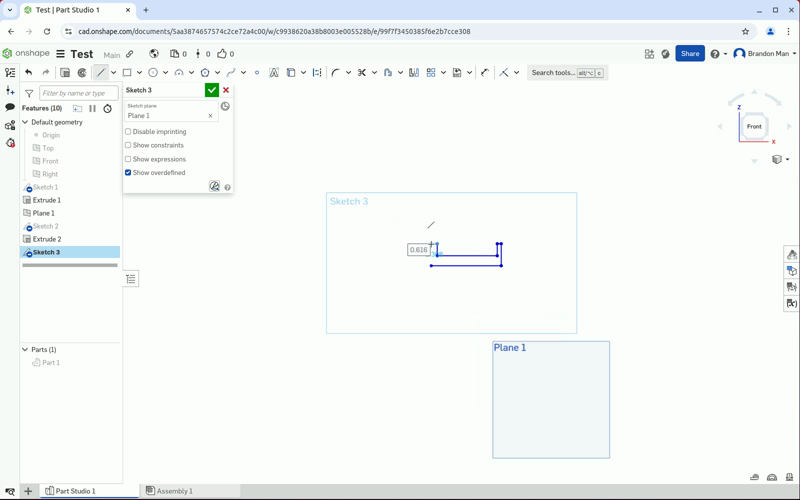
scroll(6)
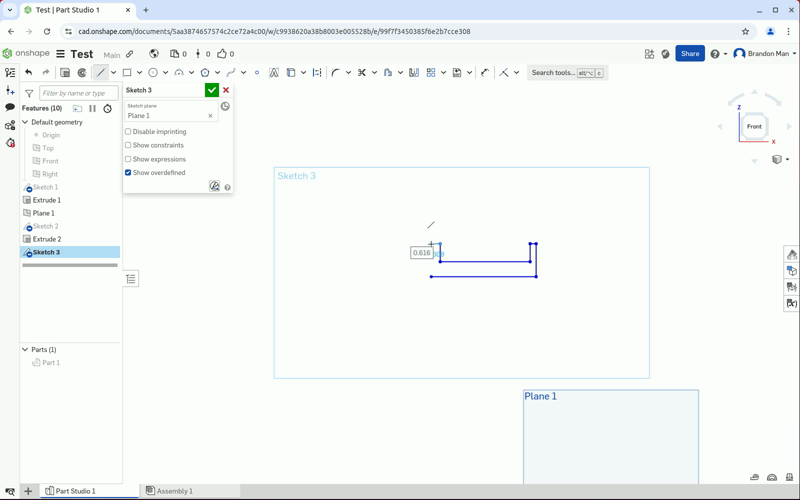
scroll(6)
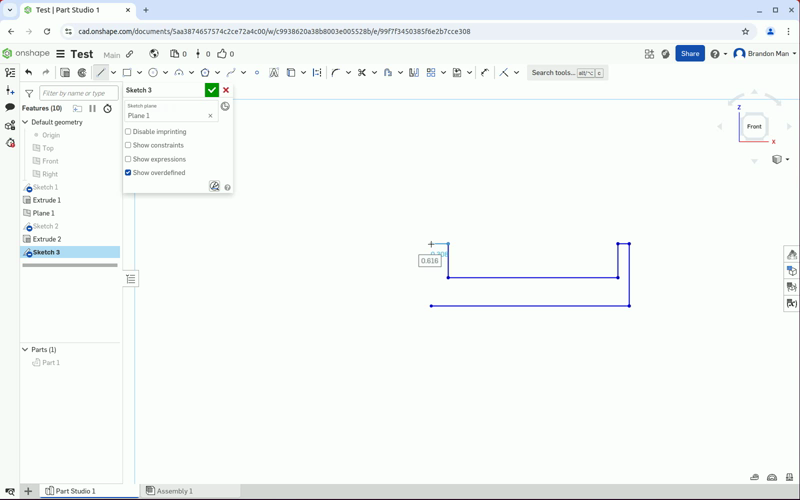
click(431, 243)
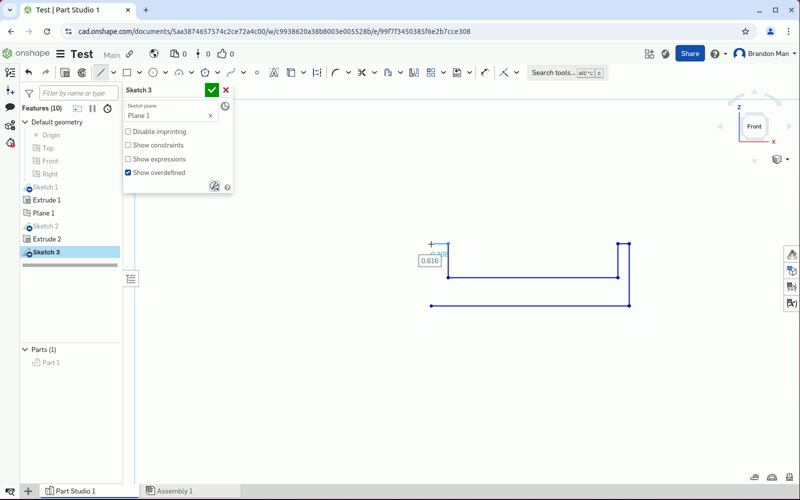
scroll(-6)
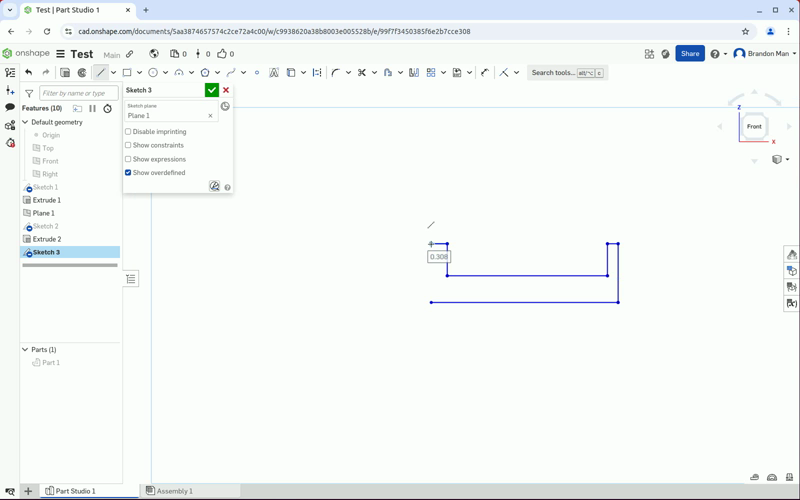
scroll(-6)
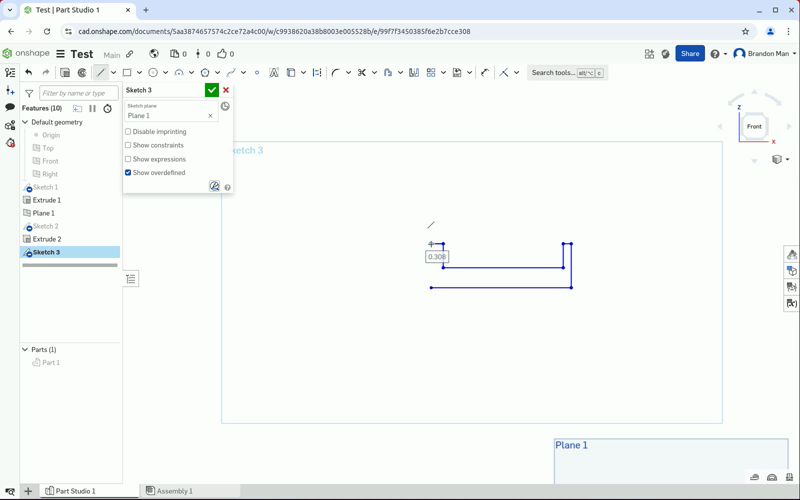
scroll(-6)
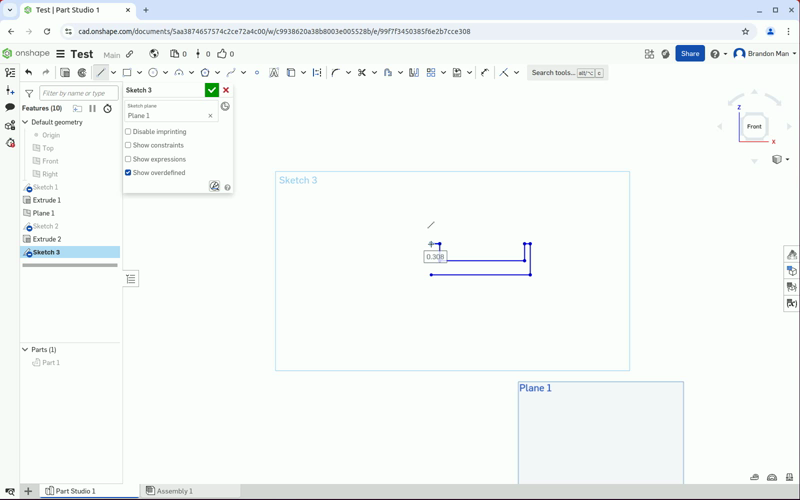
scroll(-6)
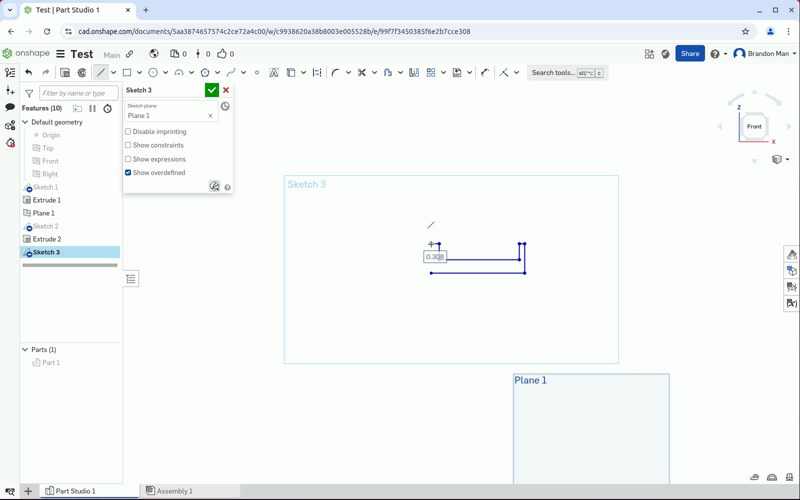
scroll(-6)
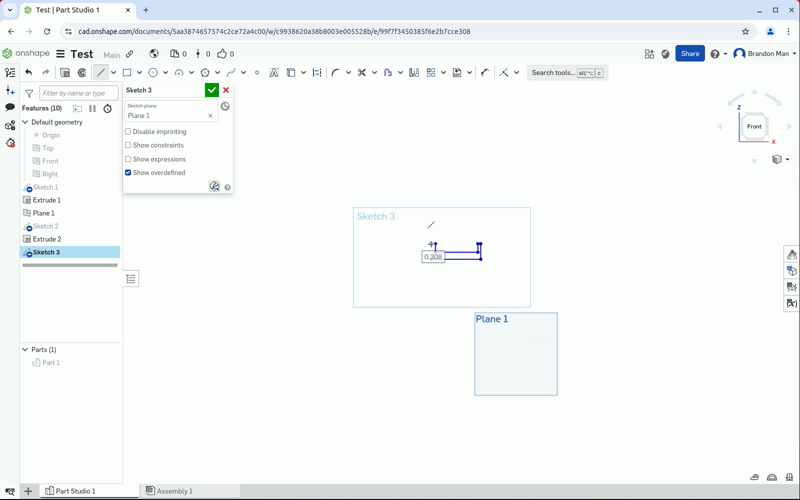
scroll(-6)
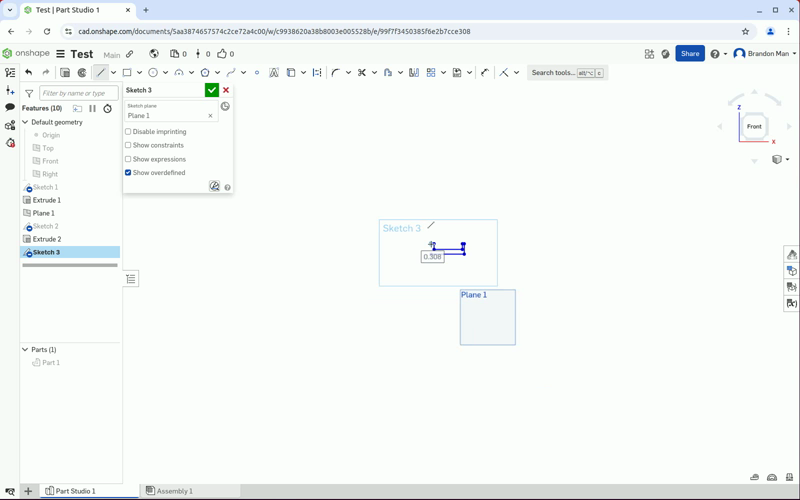
scroll(-6)
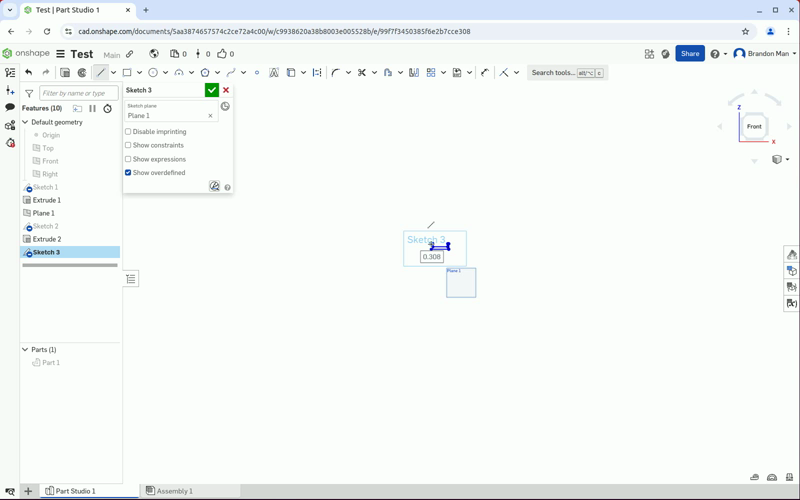
key_up(shift)
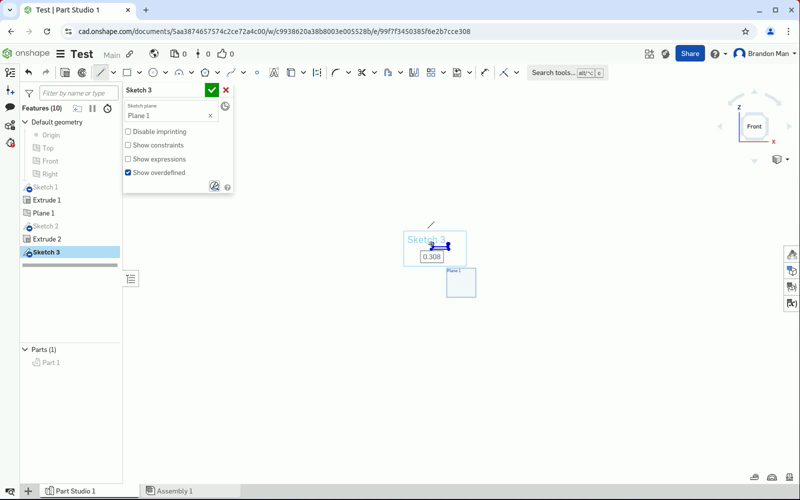
mouse_move(461, 243)
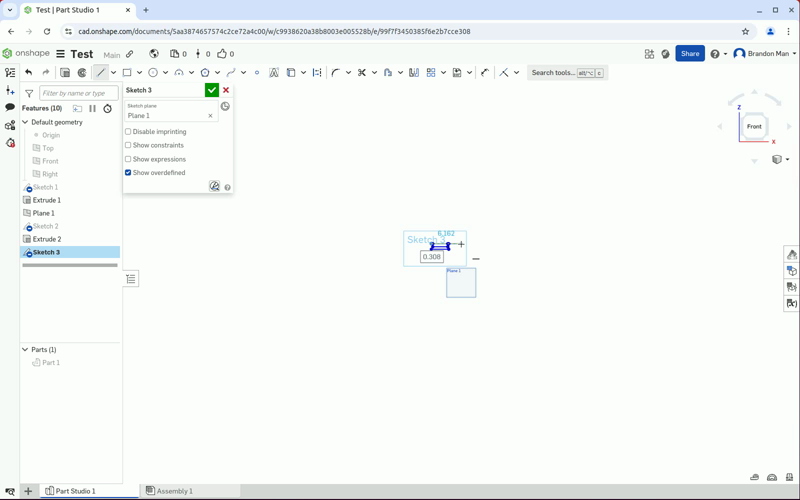
key_down(shift)
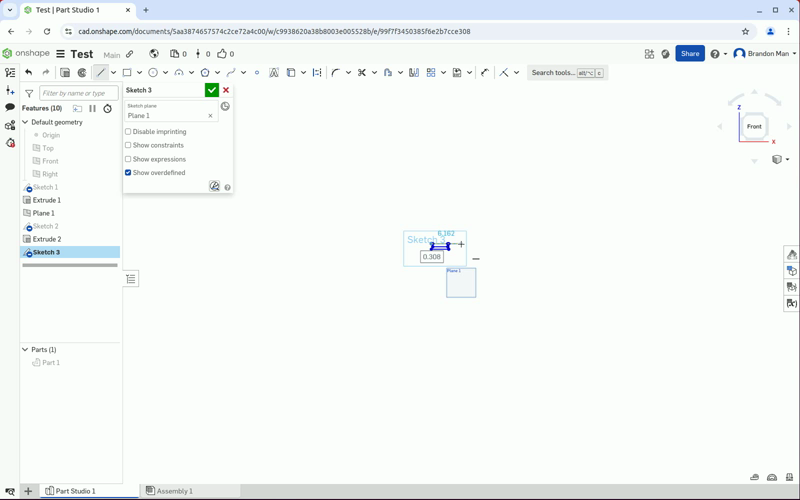
mouse_move(431, 249)
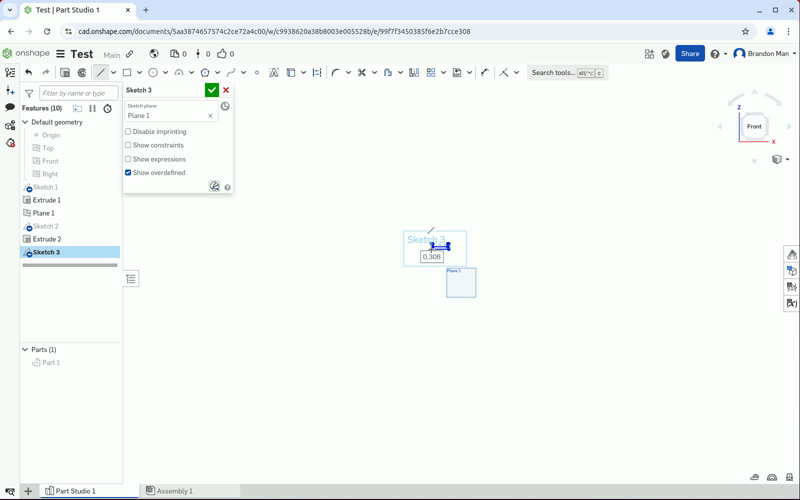
scroll(6)
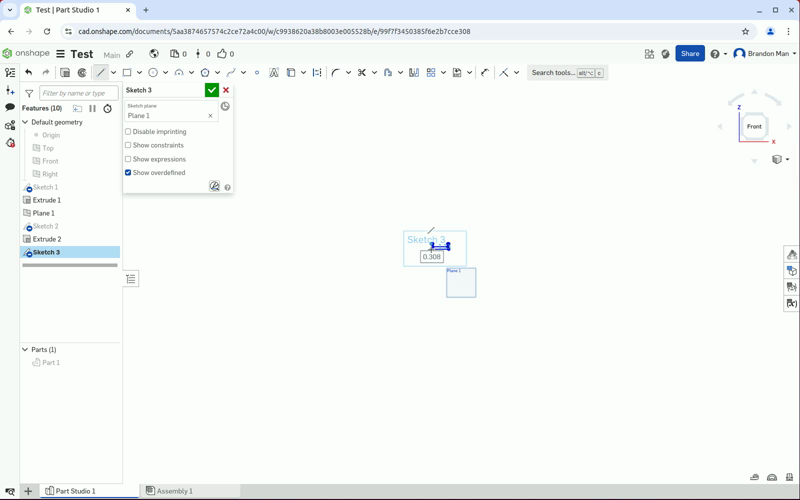
scroll(6)
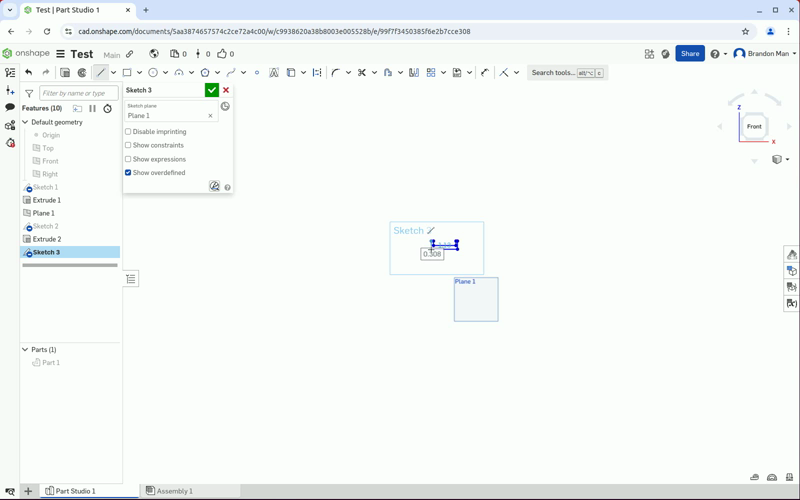
scroll(6)
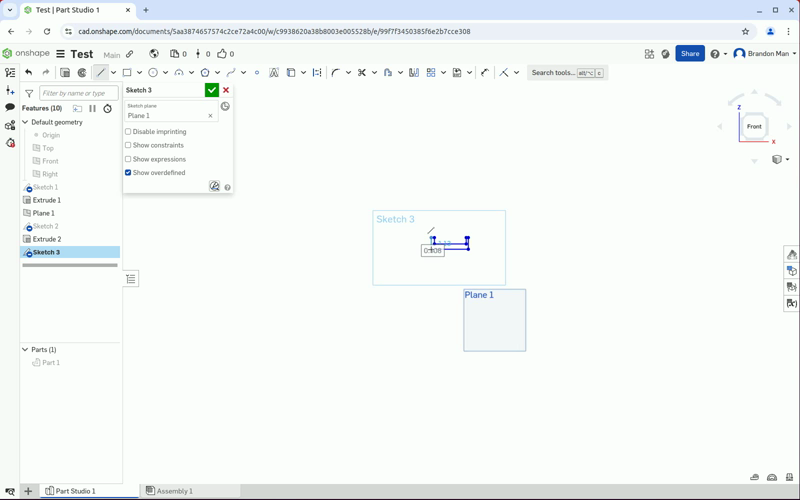
scroll(6)
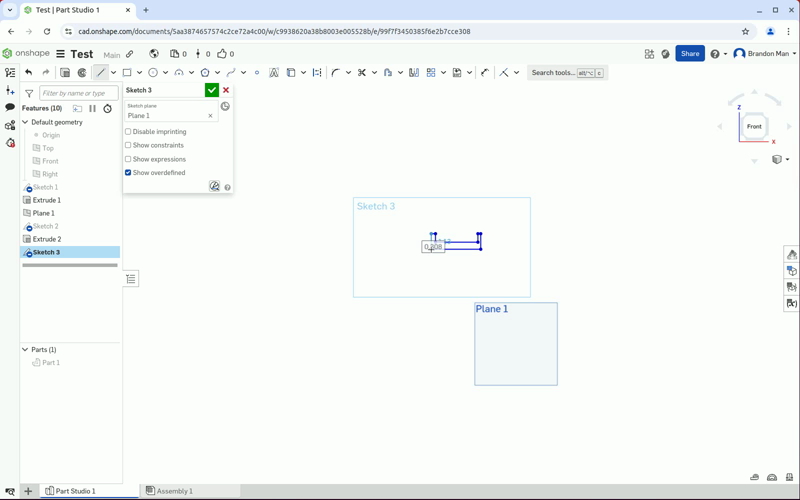
scroll(6)
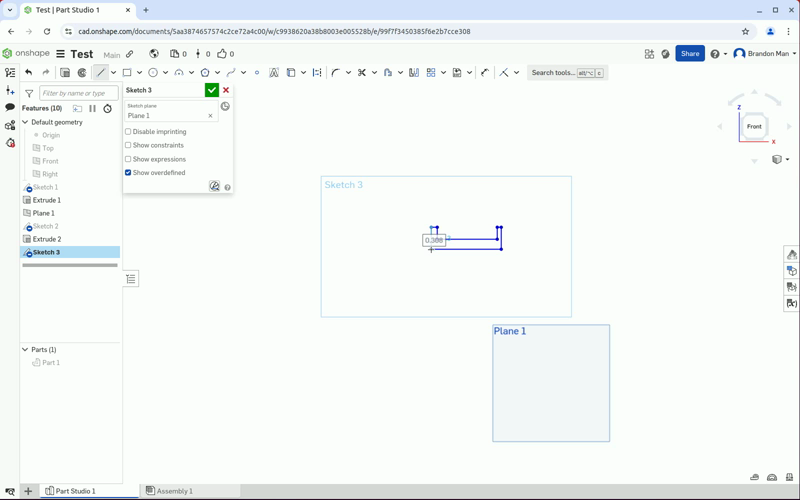
scroll(6)
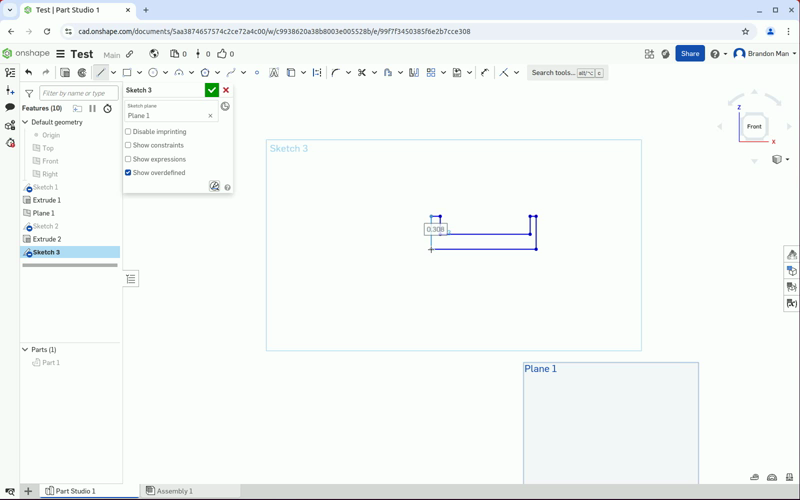
scroll(6)
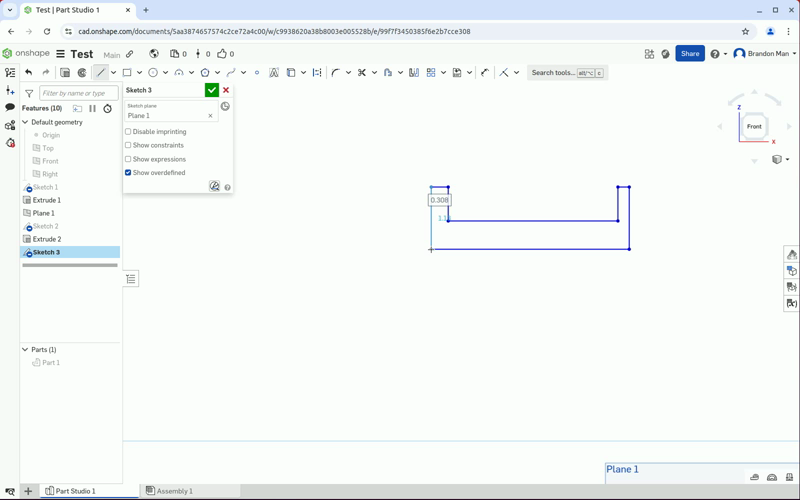
key_up(shift)
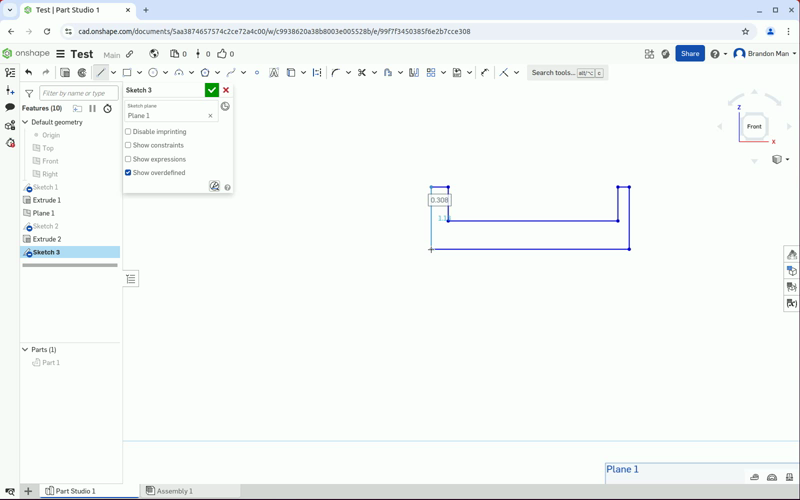
click(431, 249)
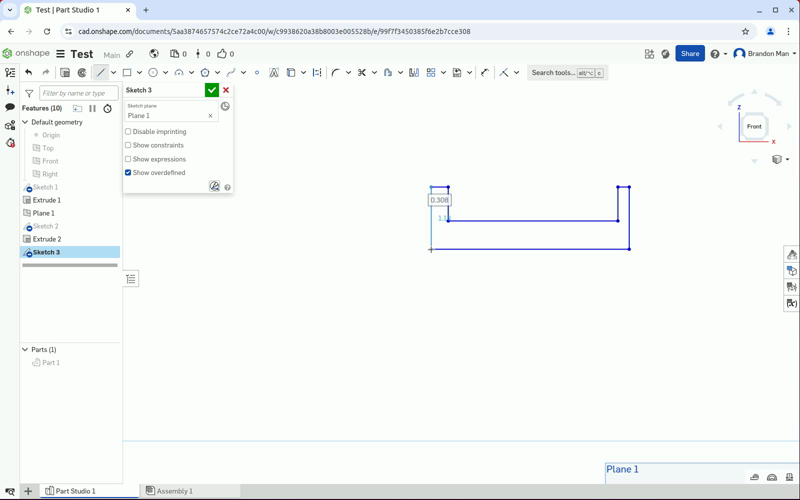
scroll(-6)
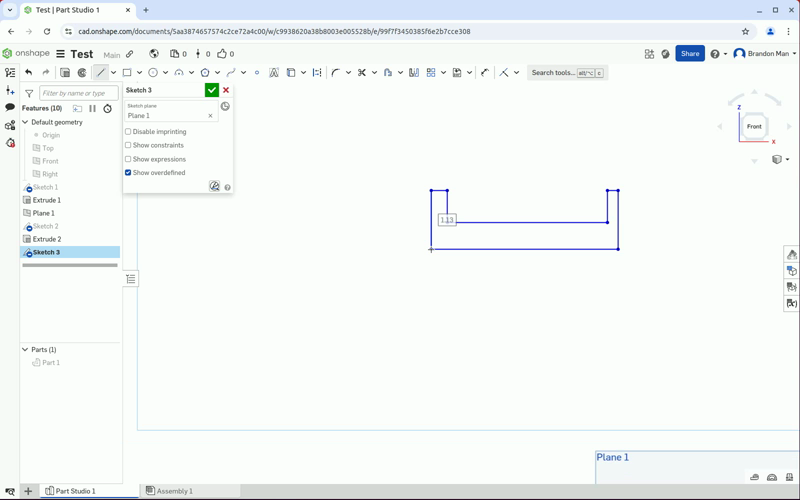
scroll(-6)
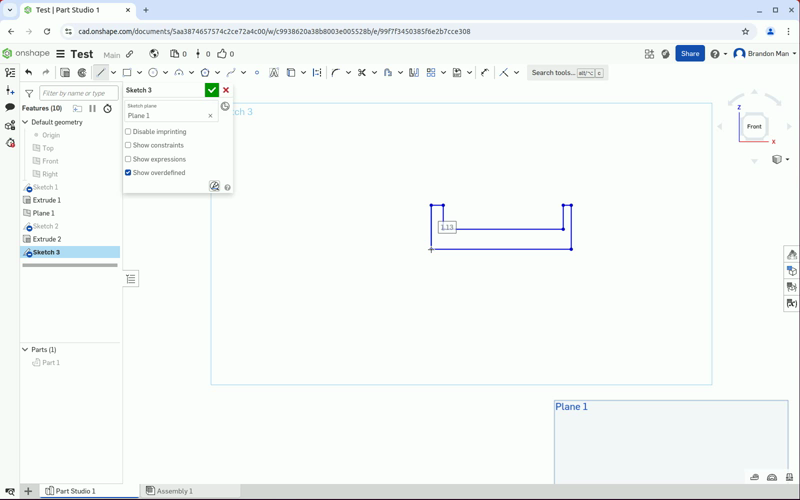
scroll(-6)
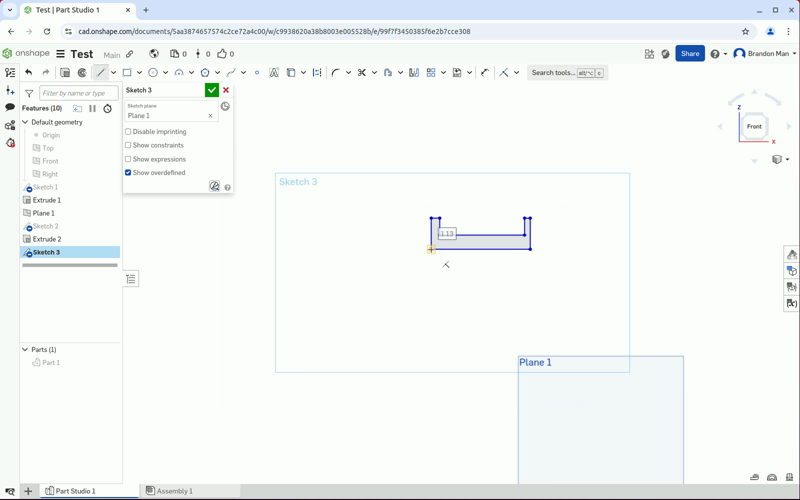
scroll(-6)
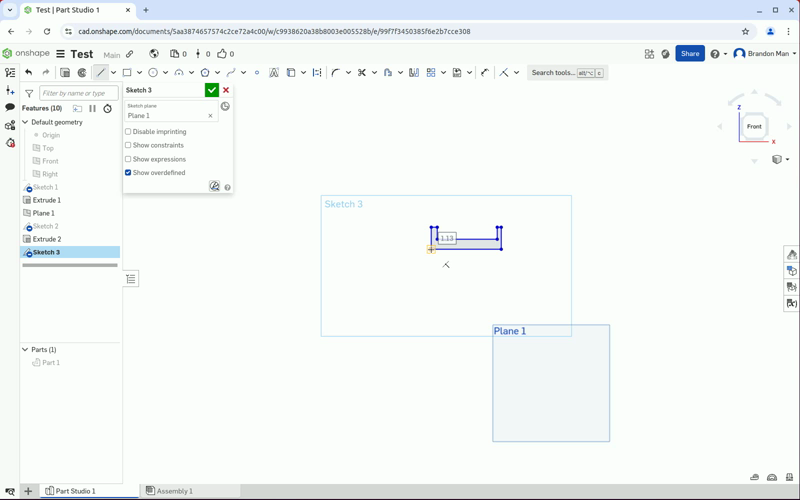
scroll(-6)
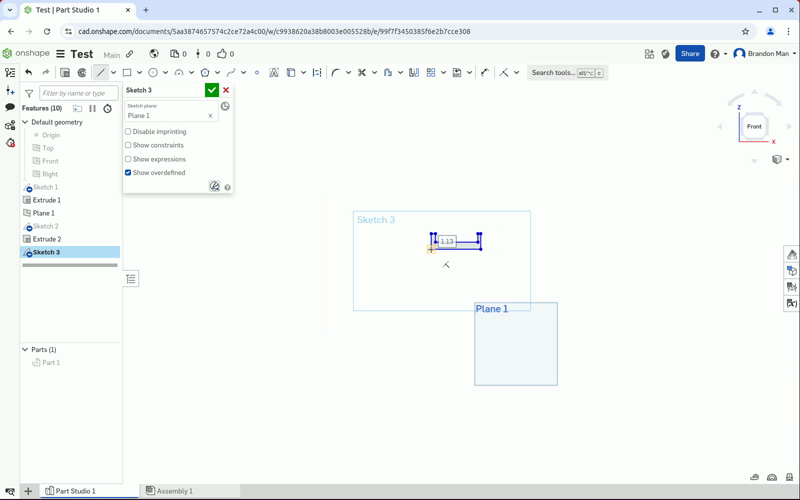
scroll(-6)
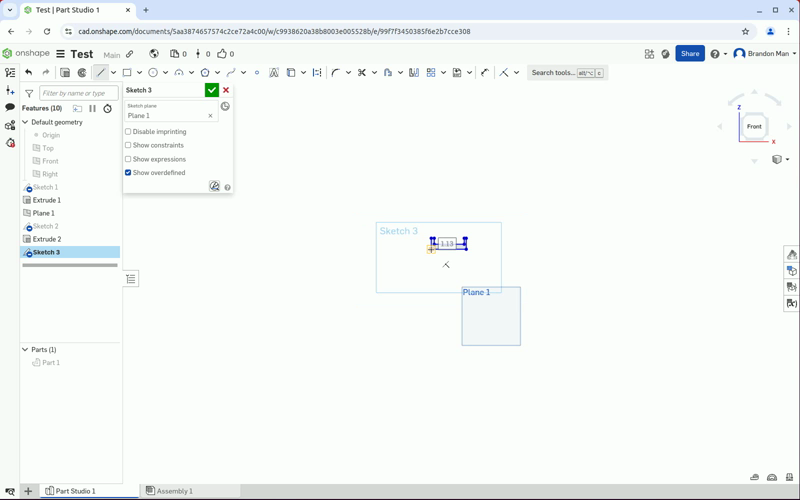
scroll(-6)
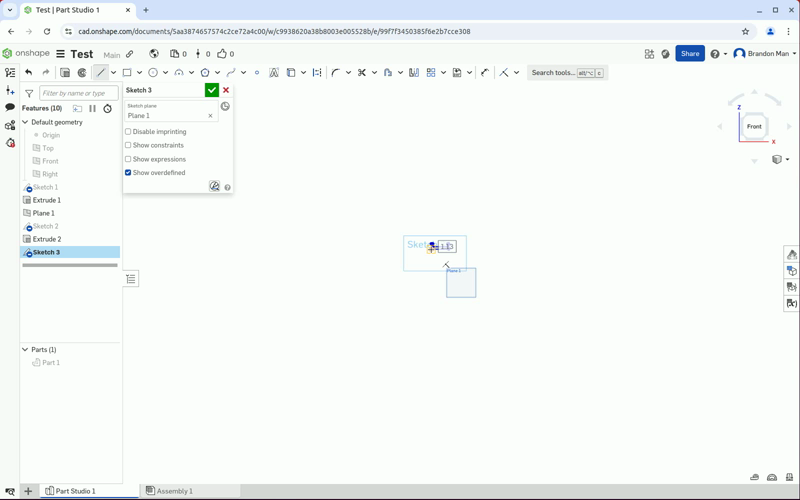
key(esc)
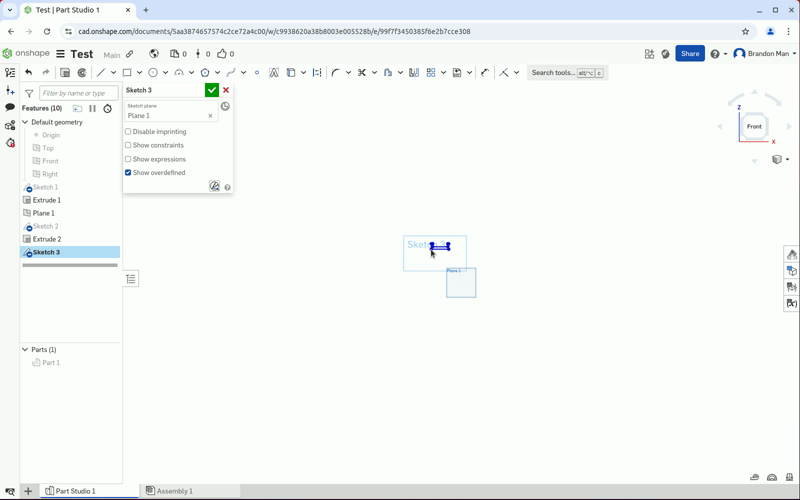
mouse_move(442, 247)
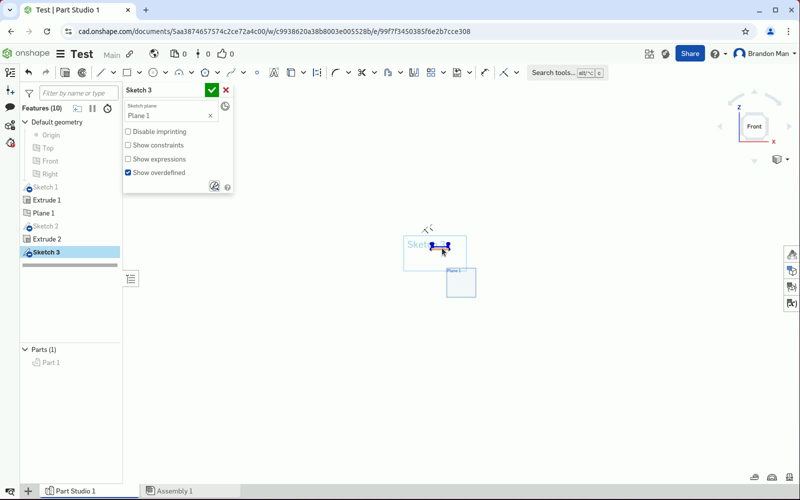
scroll(6)
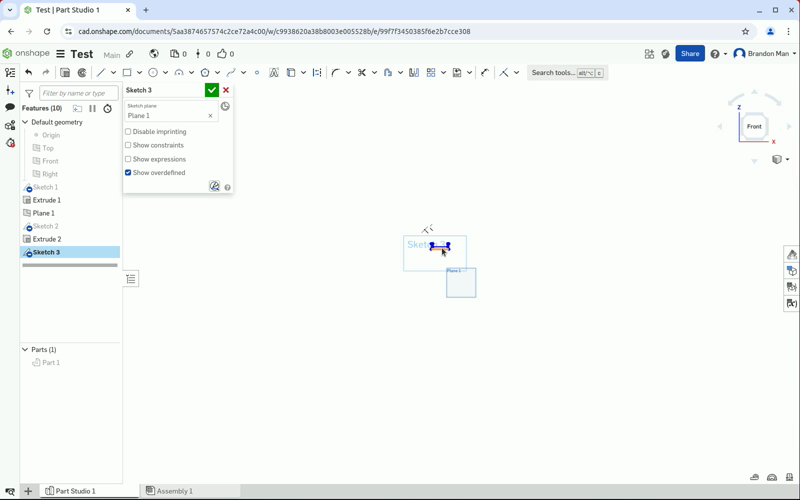
scroll(6)
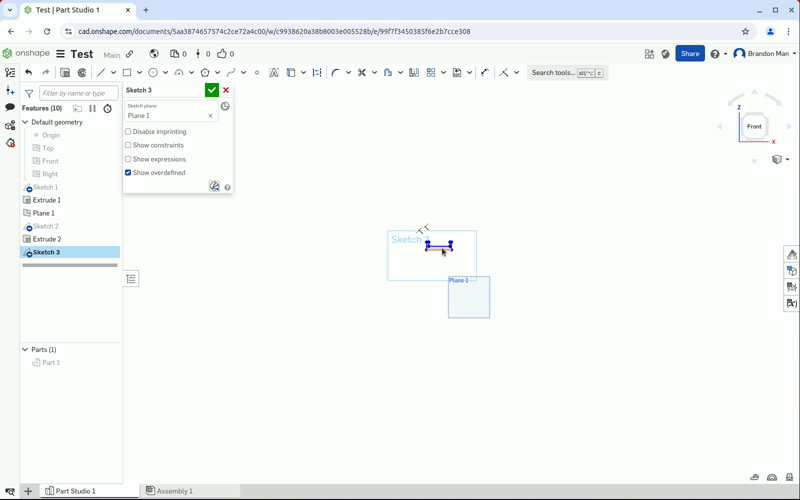
scroll(6)
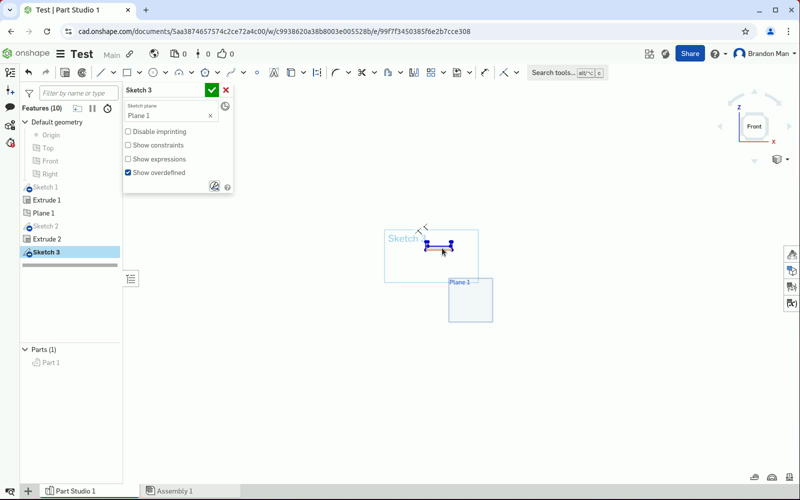
scroll(6)
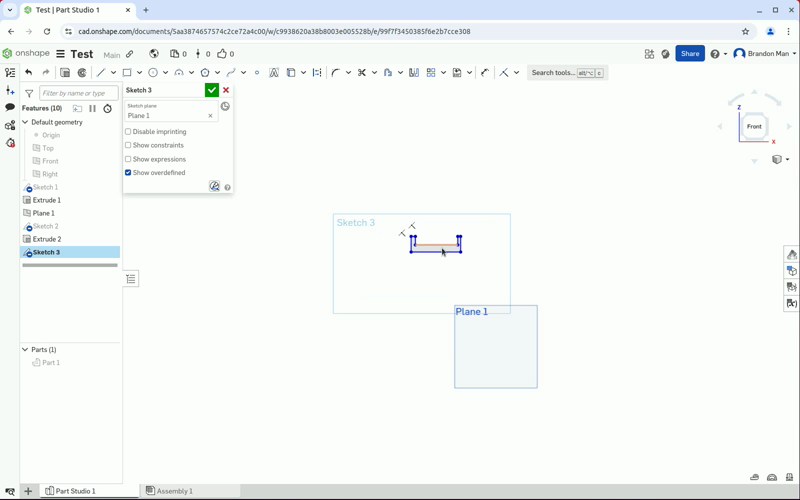
scroll(6)
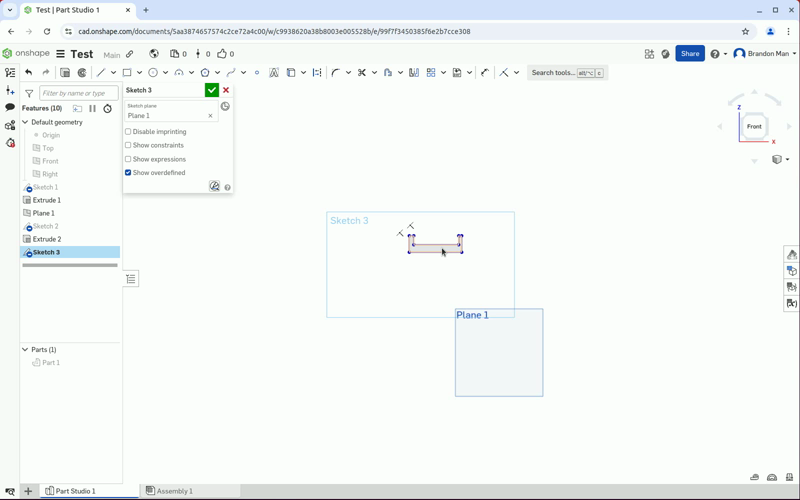
scroll(6)
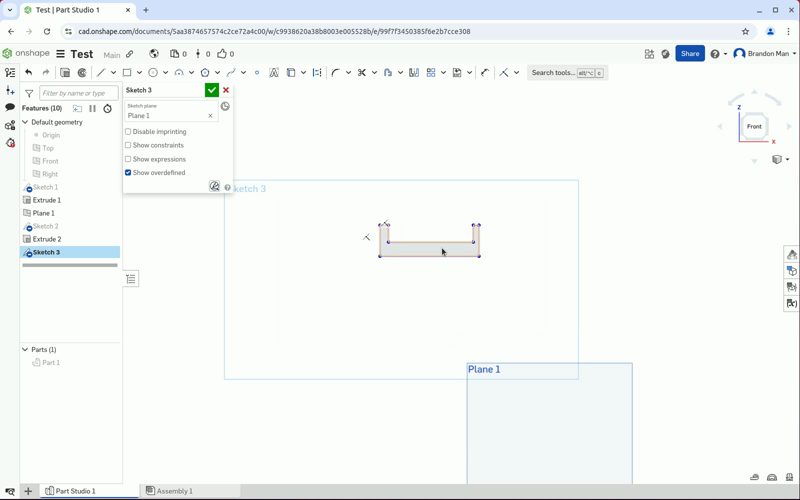
scroll(6)
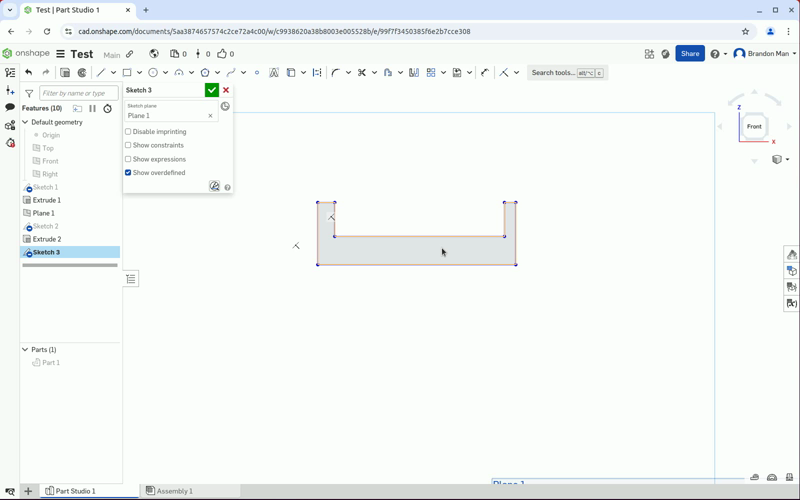
click(442, 247)
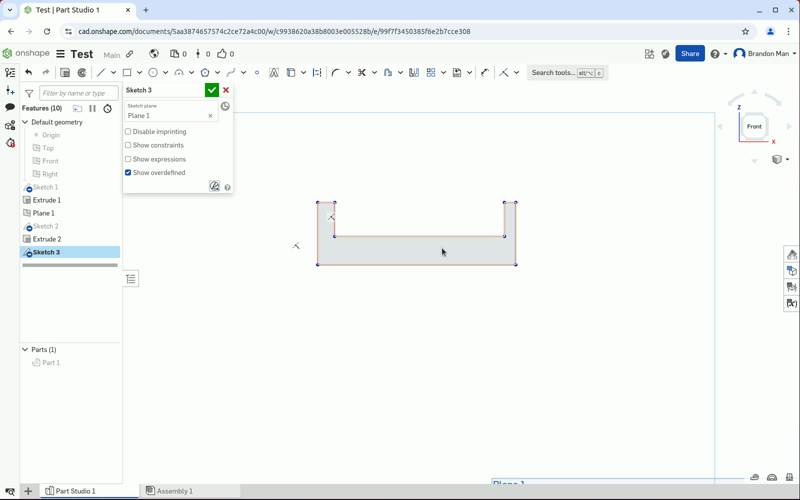
scroll(-6)
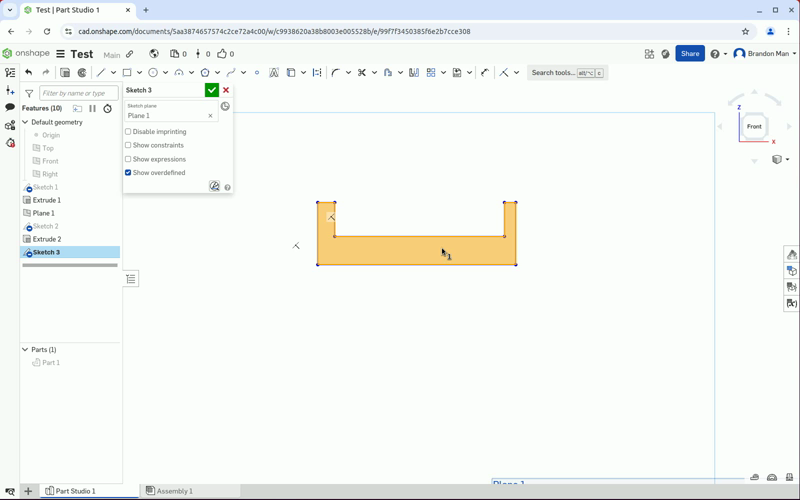
scroll(-6)
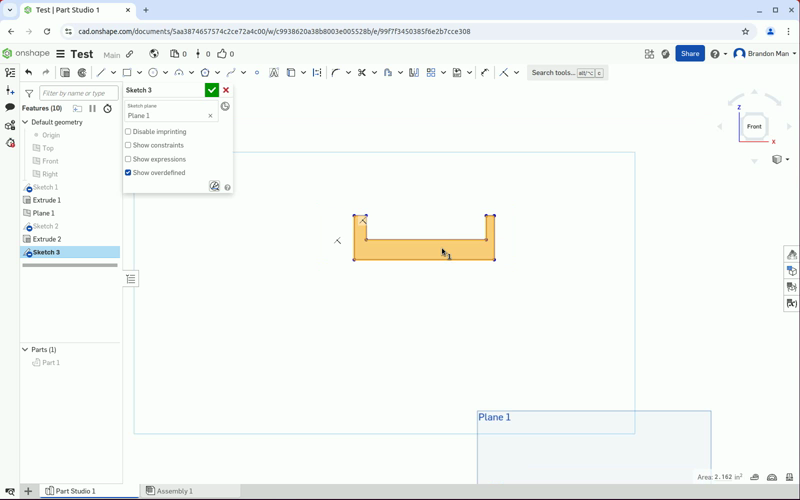
scroll(-6)
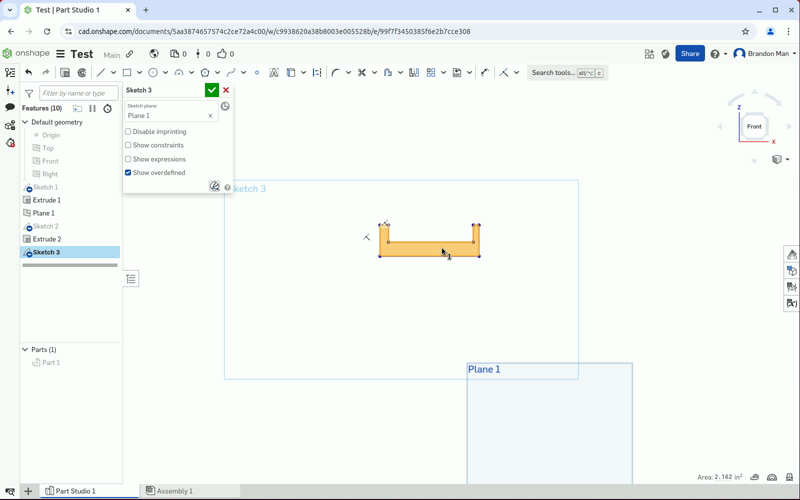
scroll(-6)
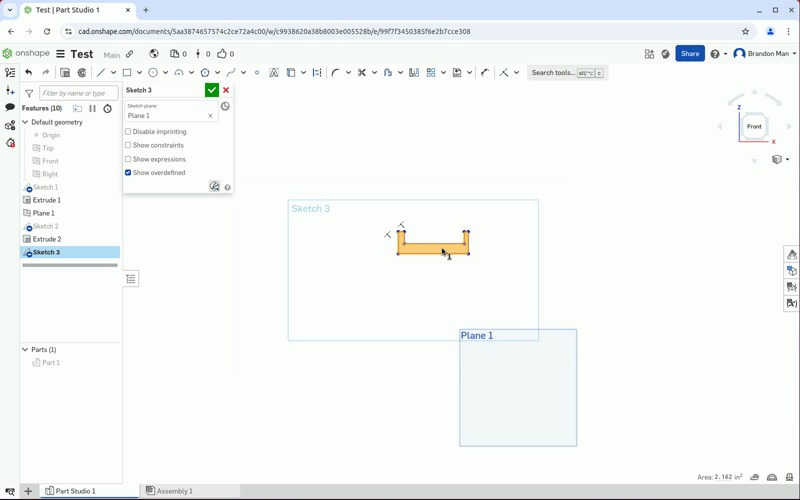
scroll(-6)
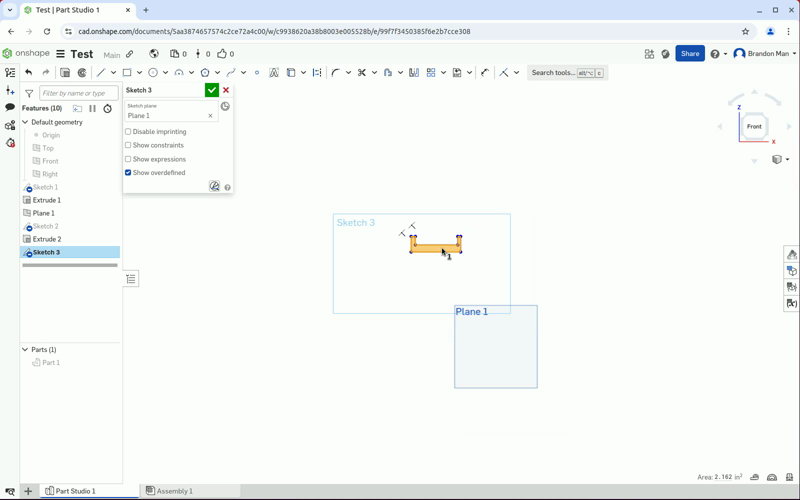
scroll(-6)
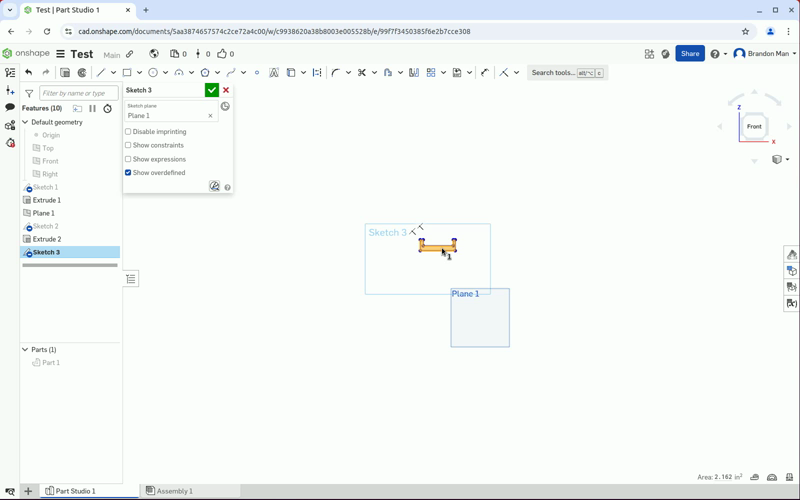
scroll(-6)
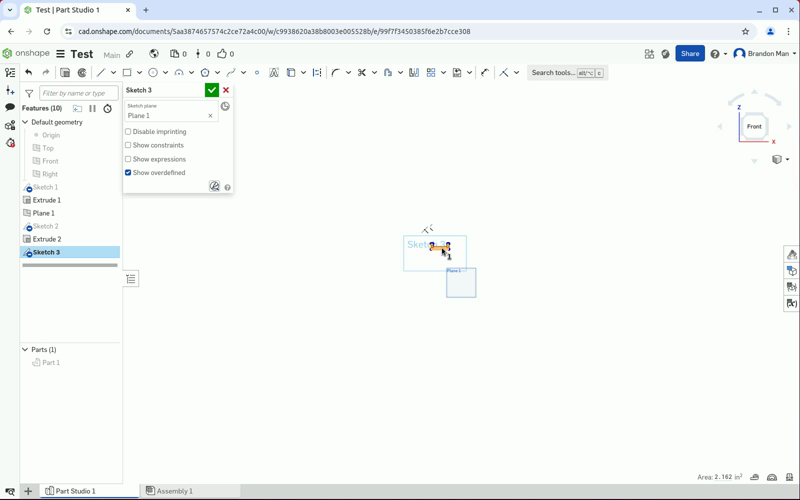
mouse_move(73, 352)
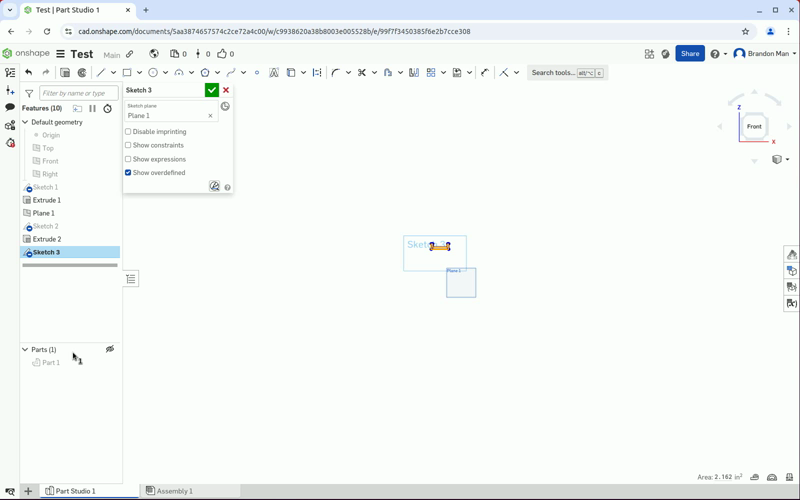
key(shift+y)
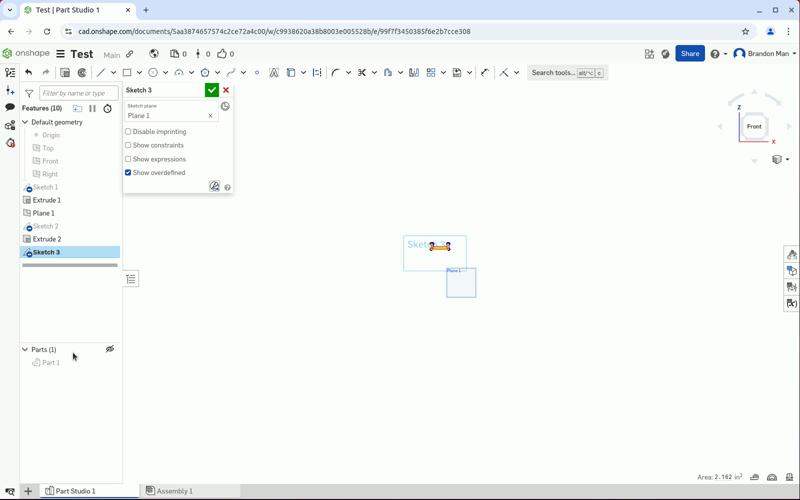
key(shift+e)
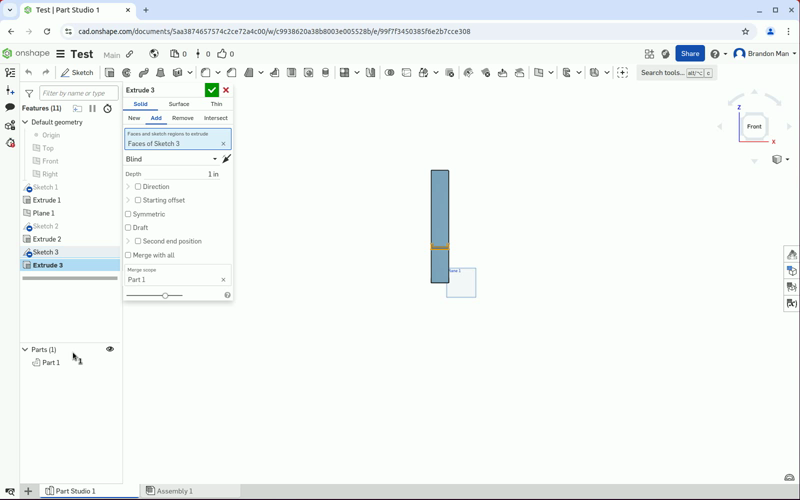
mouse_move(143, 106)
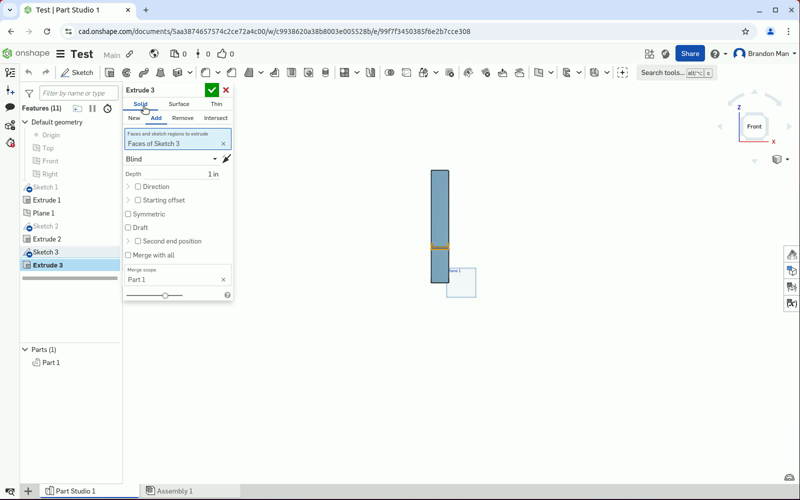
click(143, 106)
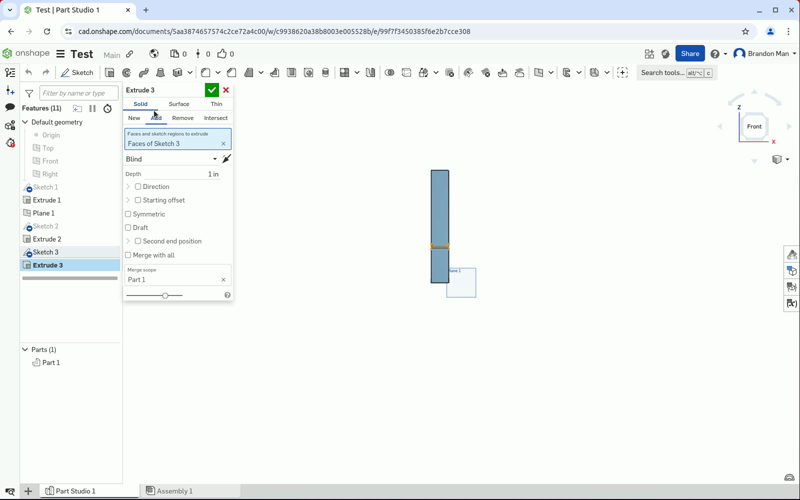
mouse_move(186, 120)
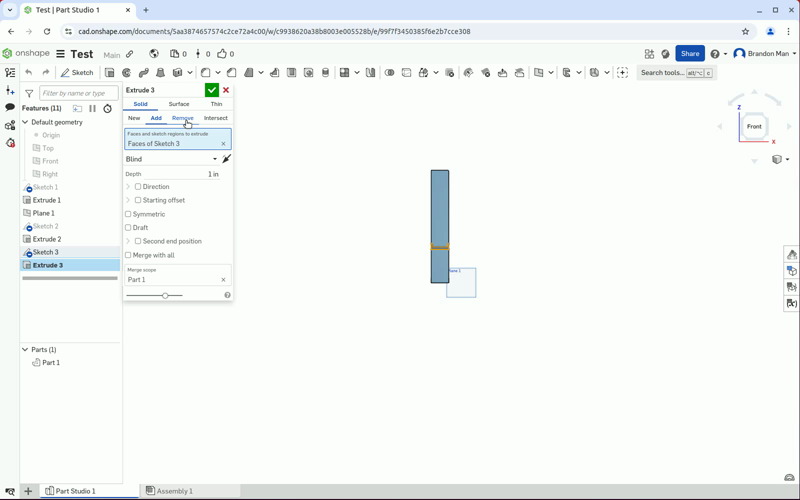
click(186, 120)
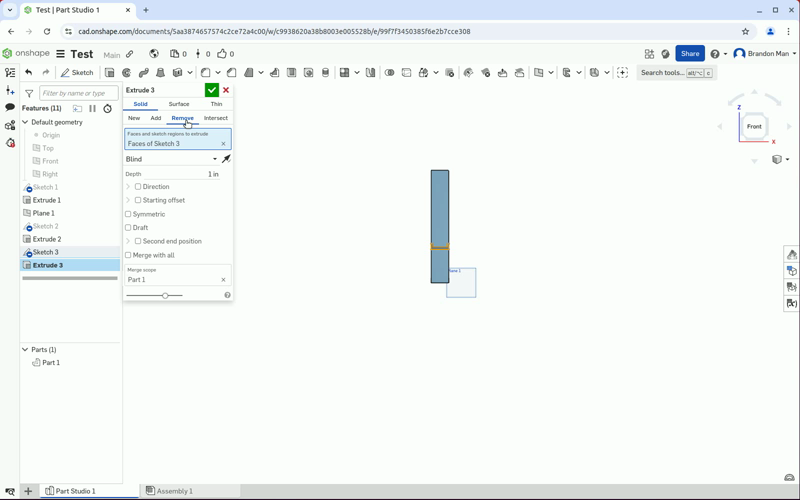
key(tab, 4)
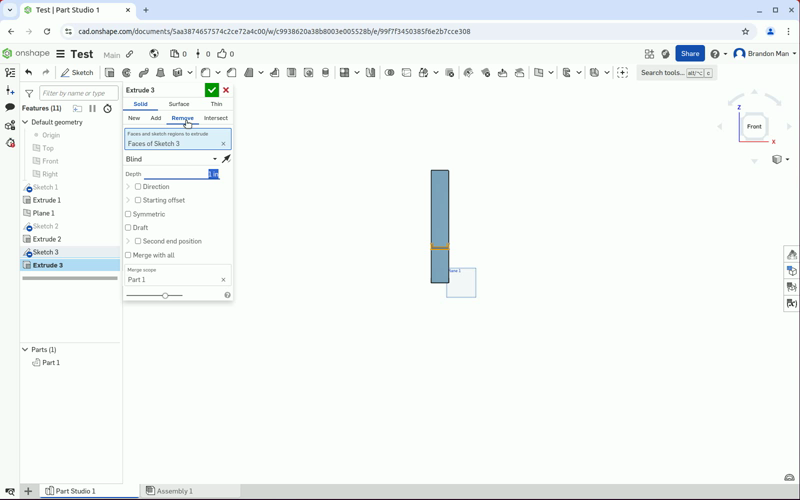
text(0.481)
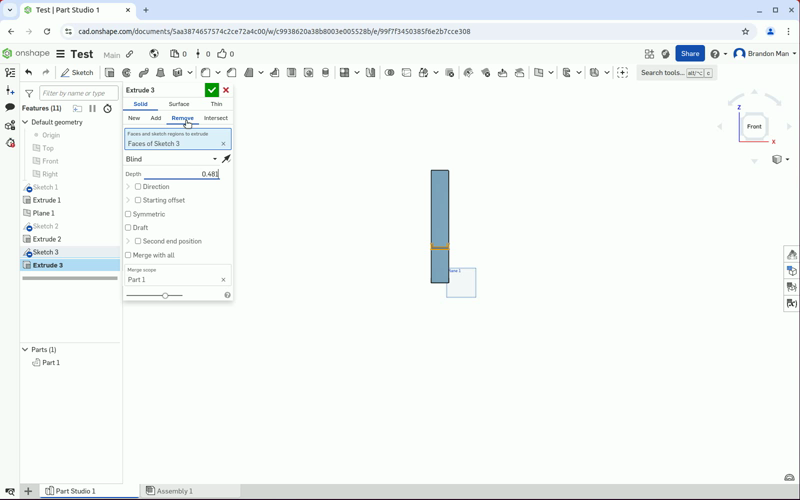
key(tab, 6)
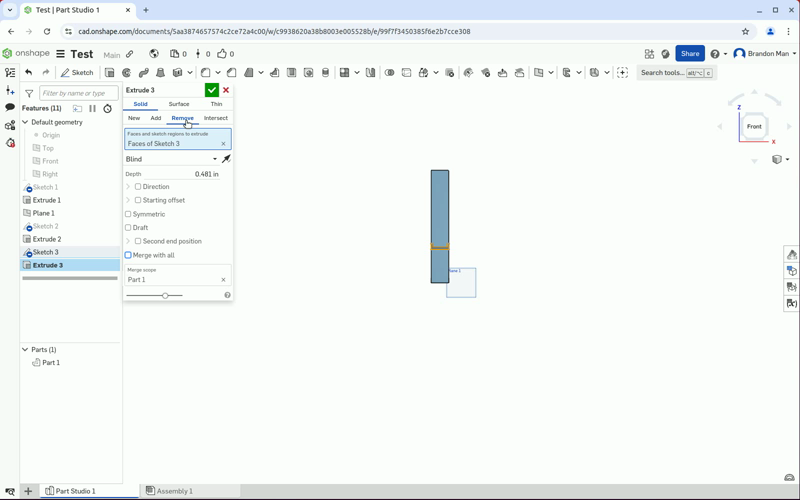
key(space)
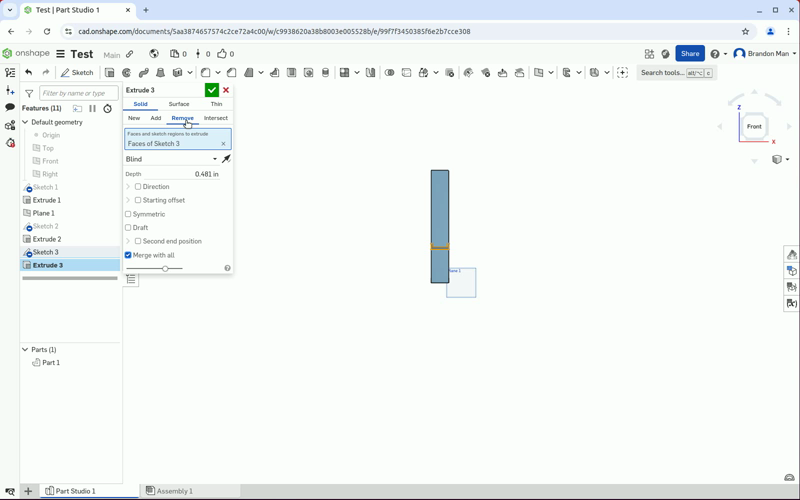
key(enter)
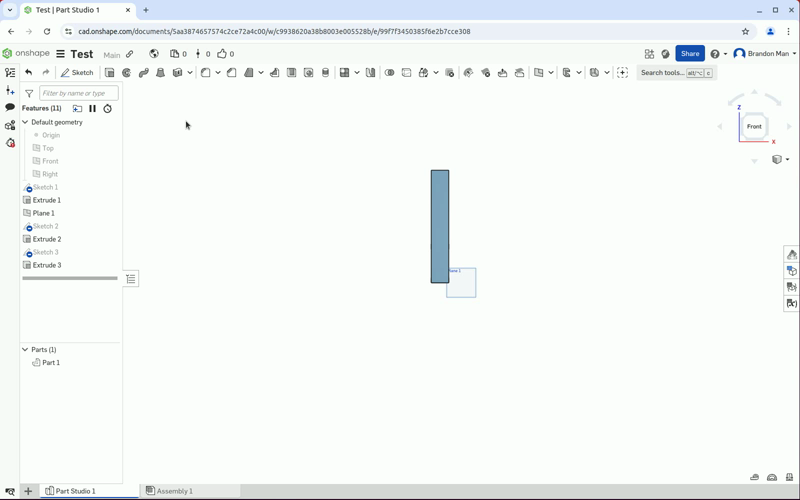
key(shift+h)
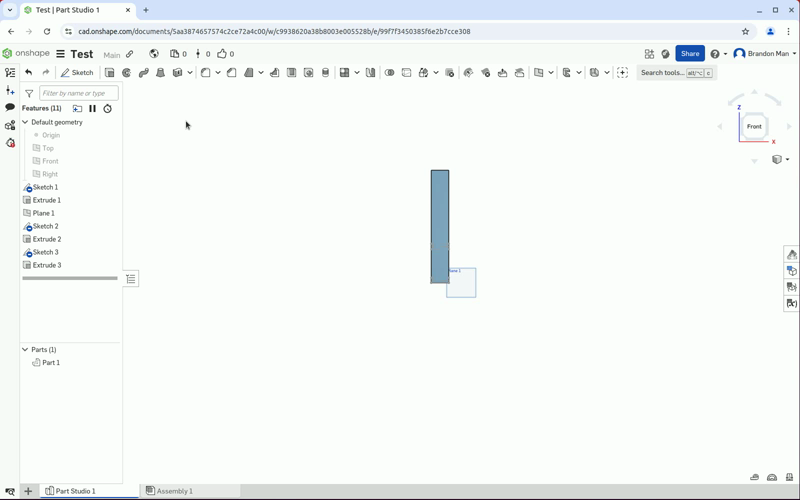
key(shift+h)
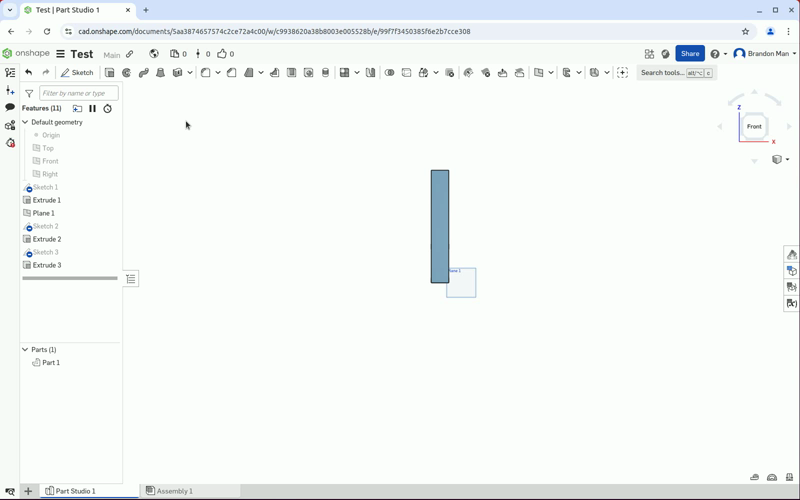
mouse_move(73, 189)
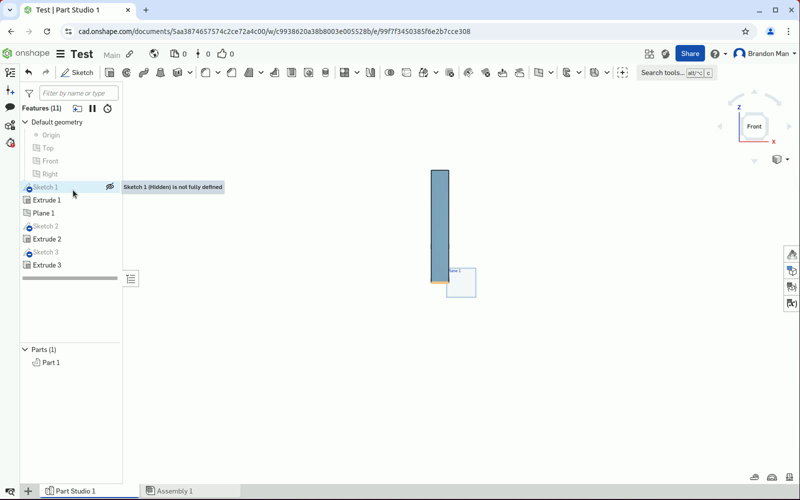
click(73, 189)
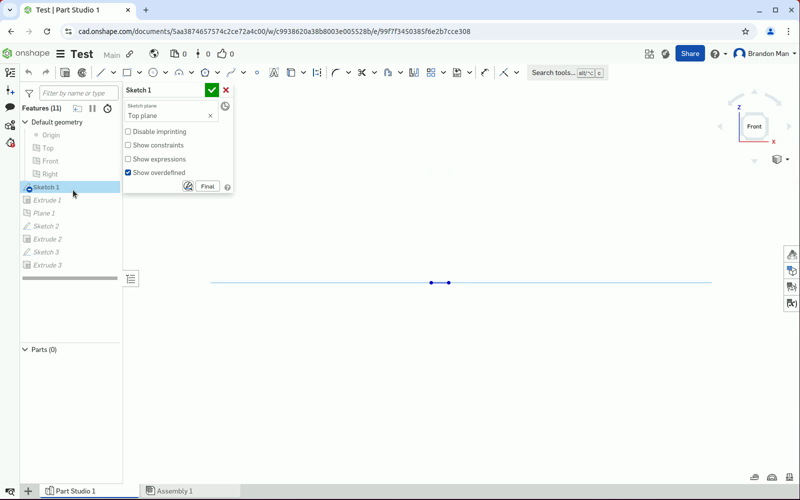
mouse_move(229, 92)
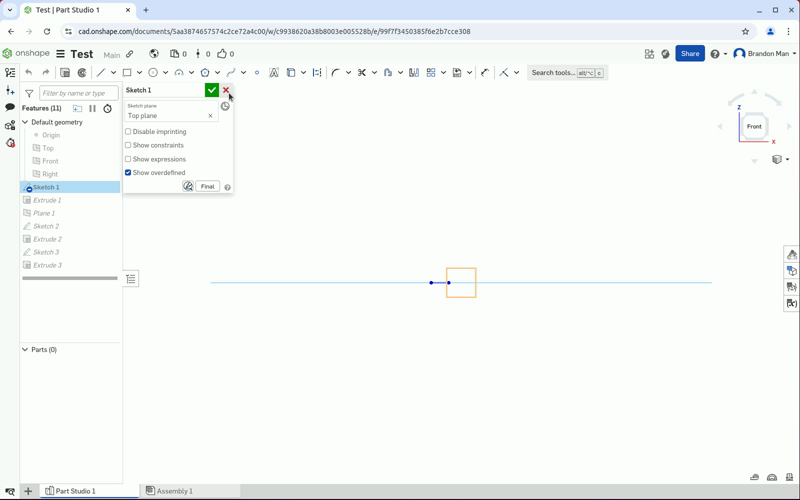
click(229, 92)
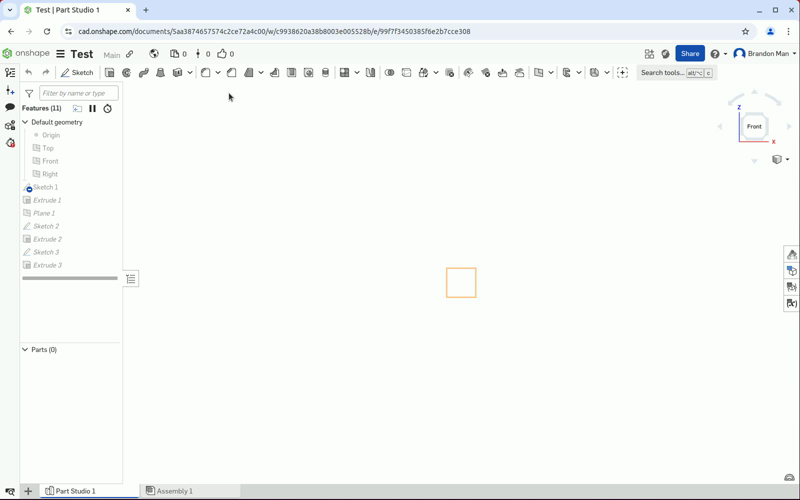
key(shift+s)
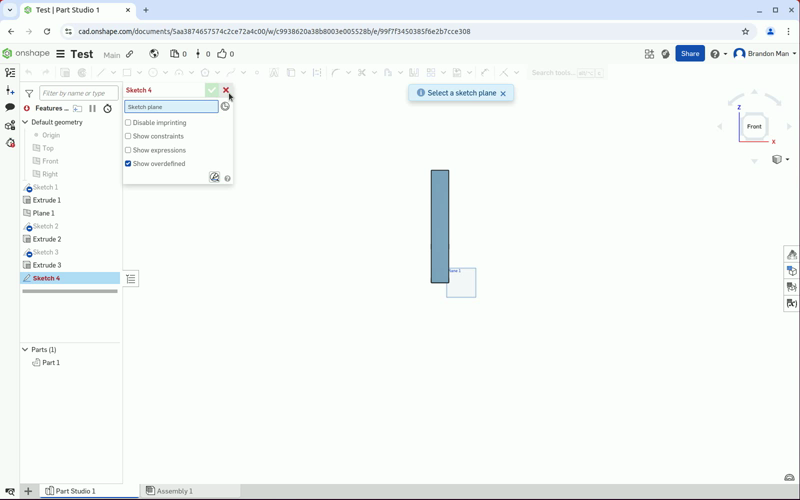
mouse_move(73, 215)
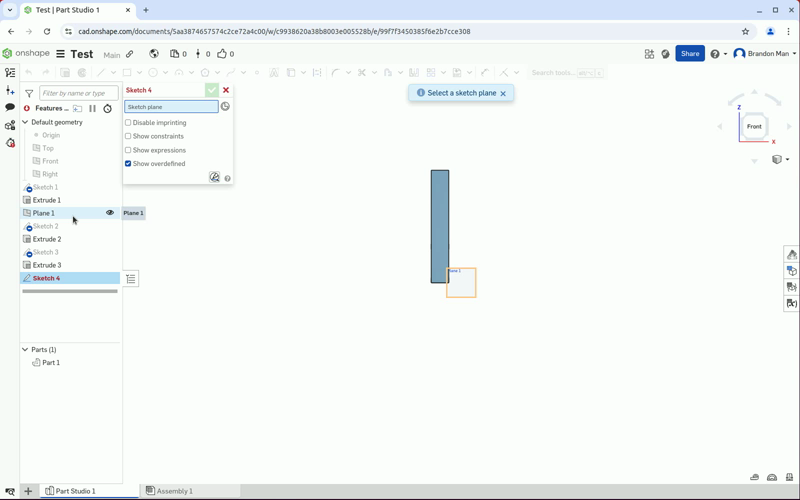
click(73, 215)
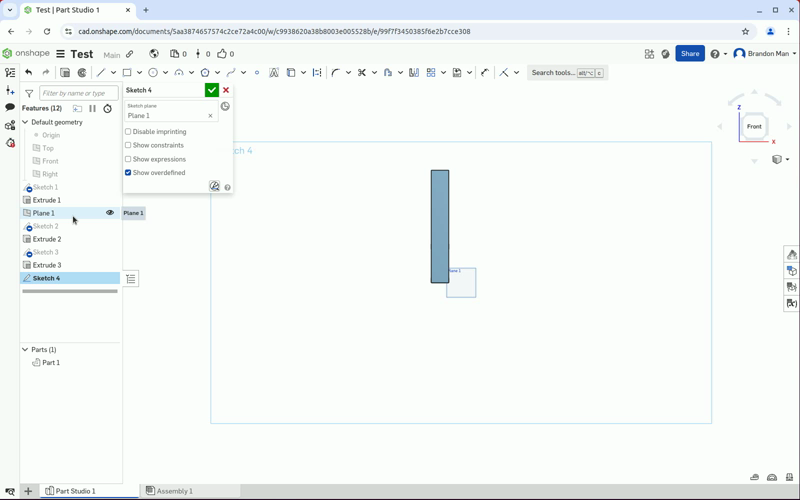
mouse_move(73, 352)
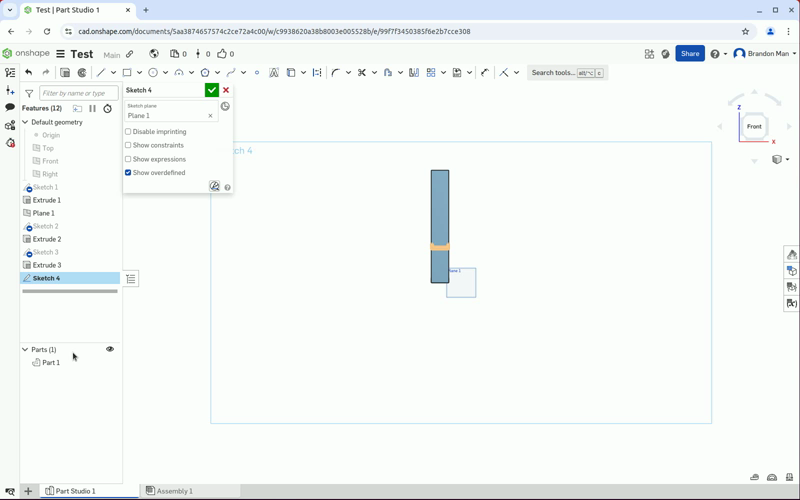
key(y)
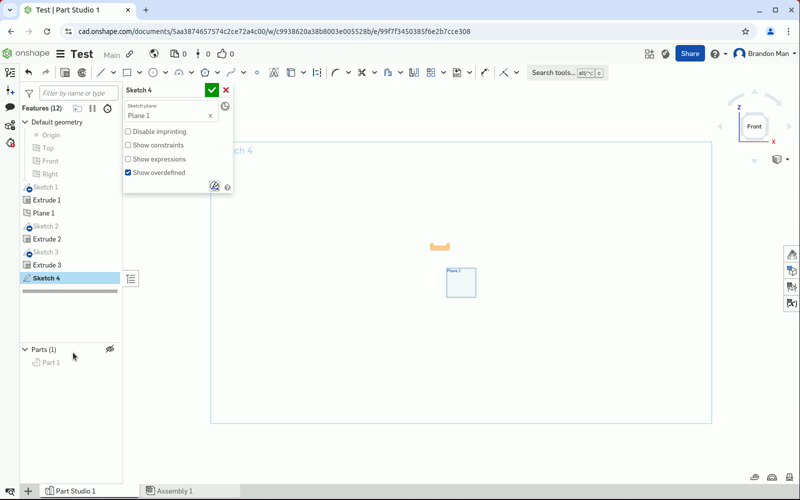
key(l)
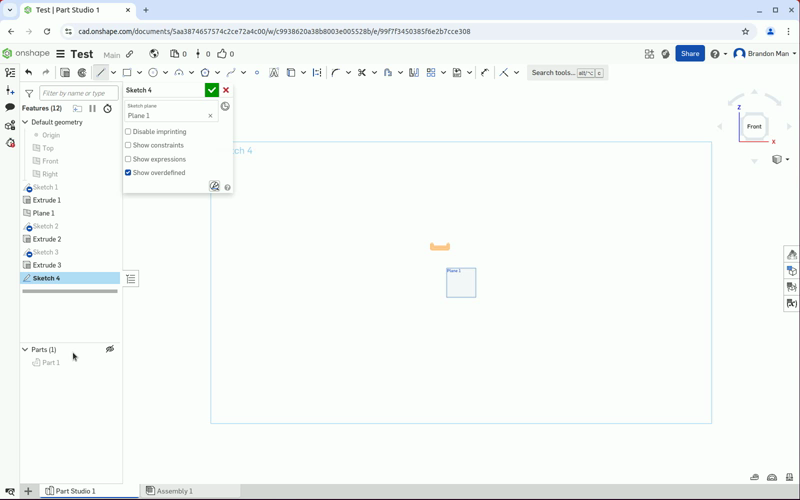
key_down(shift)
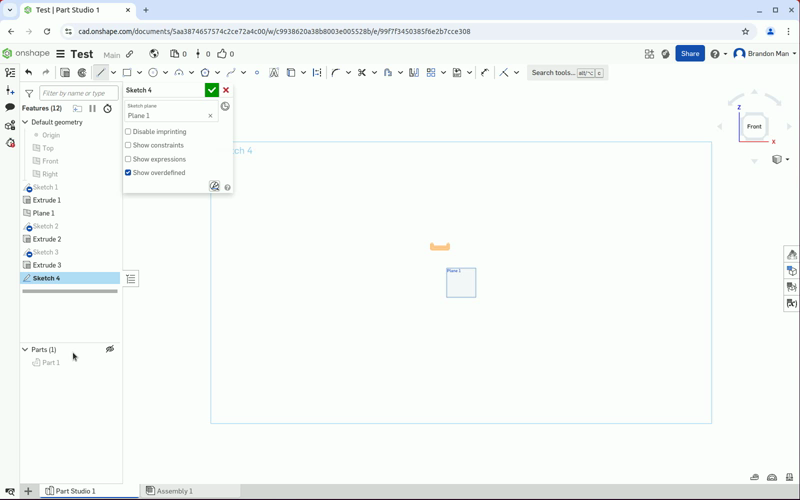
mouse_move(431, 215)
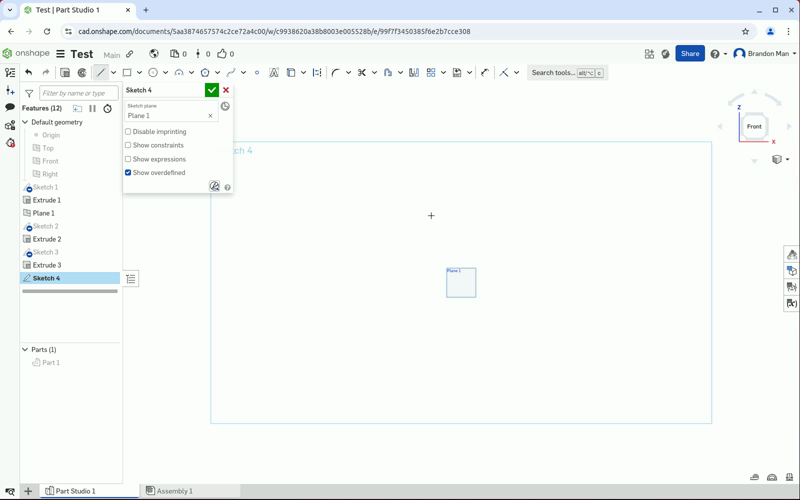
click(431, 215)
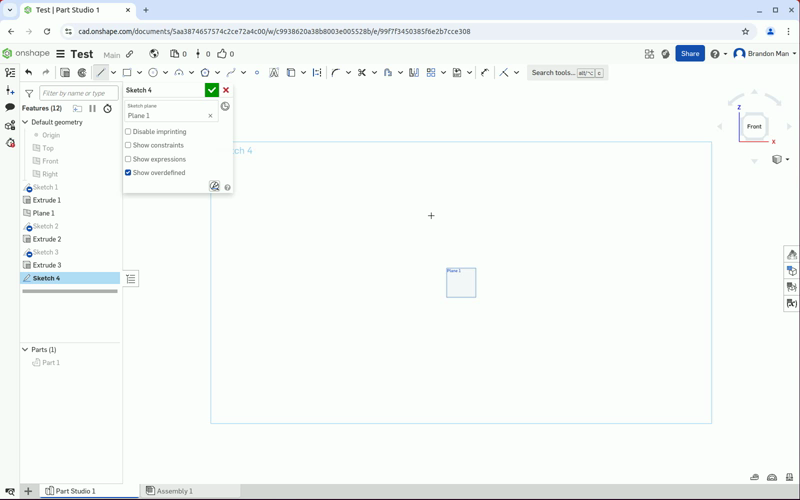
key_up(shift)
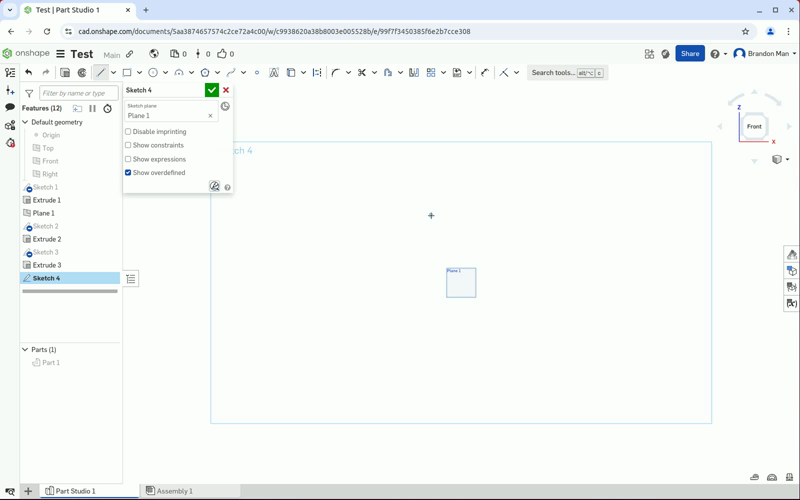
key_down(shift)
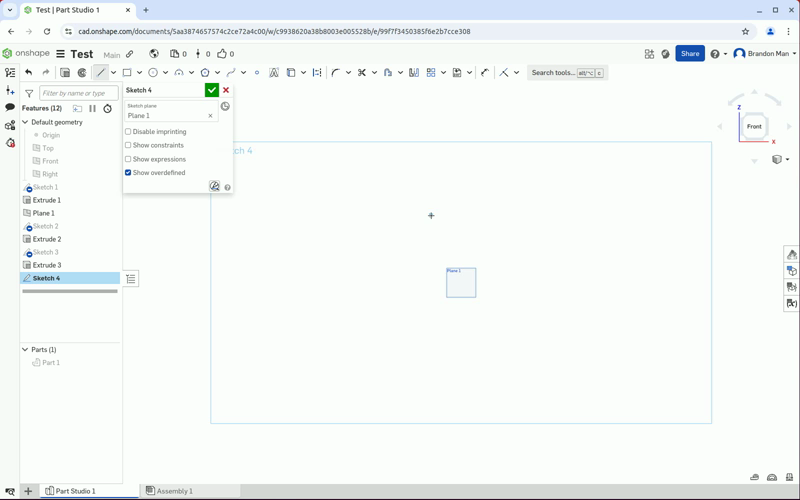
mouse_move(461, 215)
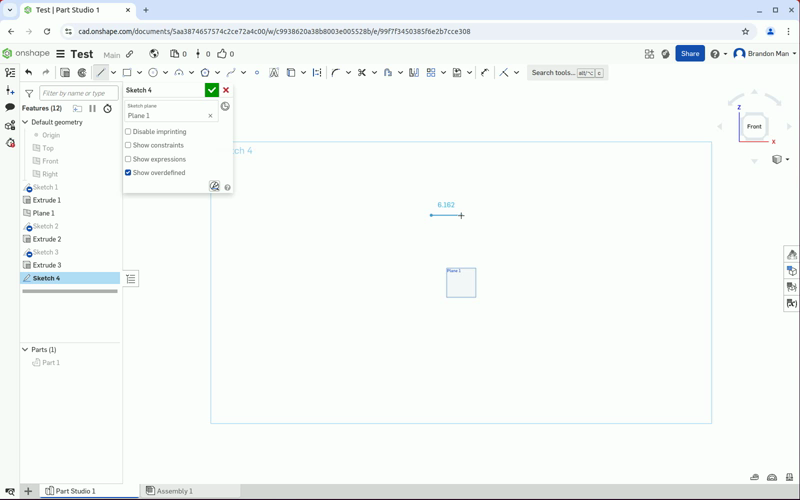
mouse_move(448, 215)
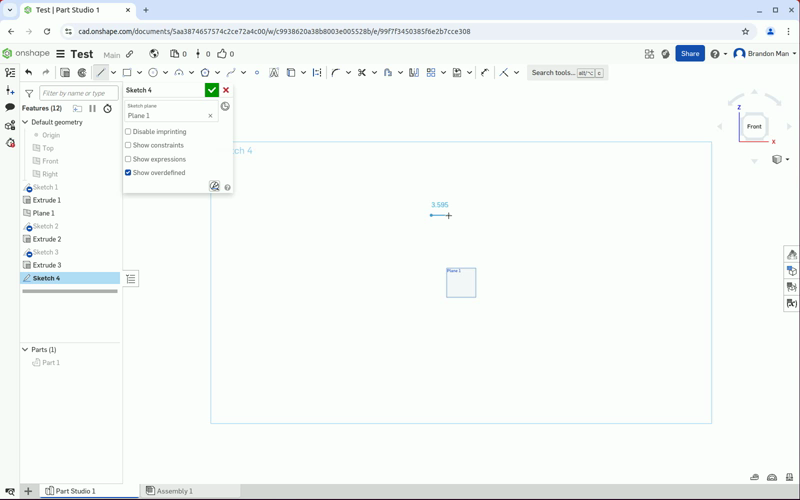
click(448, 215)
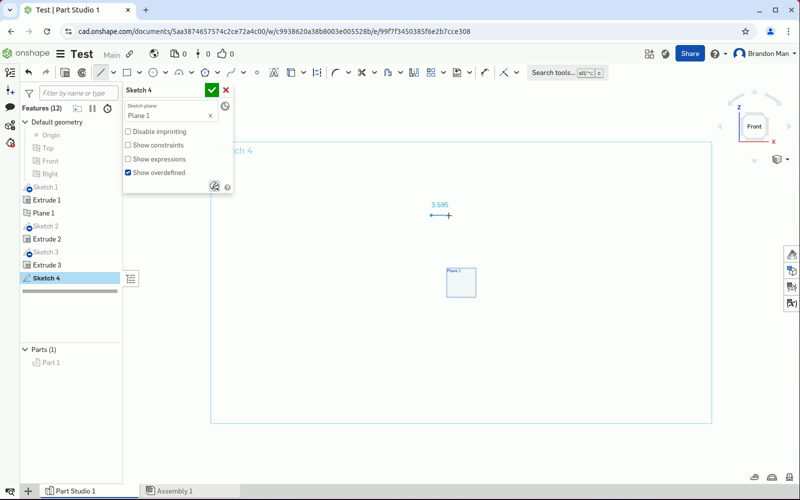
key_up(shift)
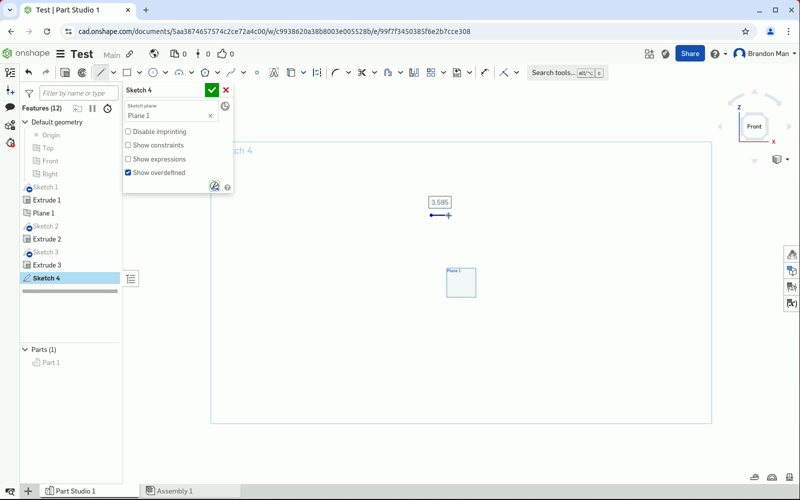
key_down(shift)
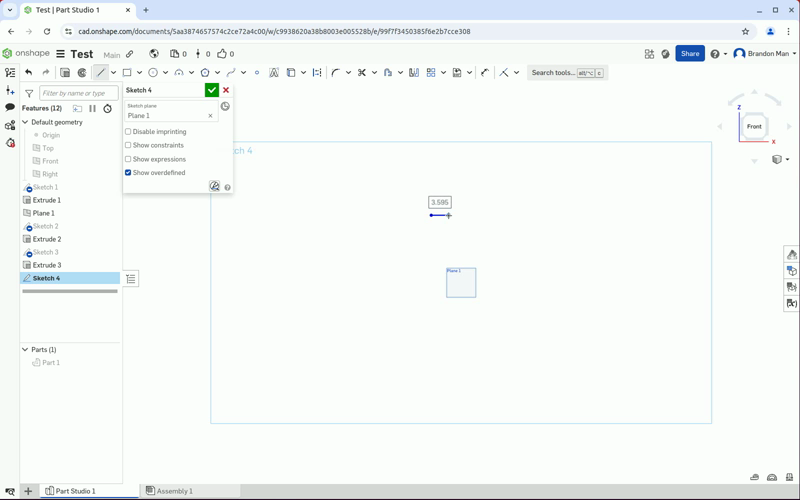
mouse_move(478, 215)
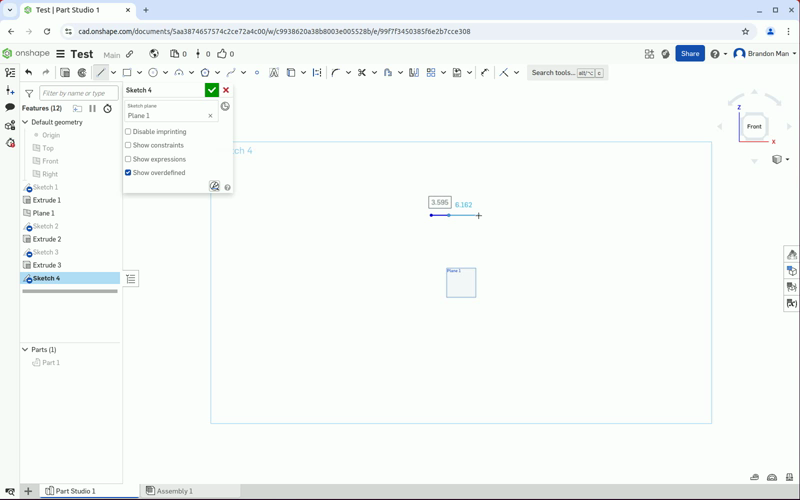
mouse_move(448, 209)
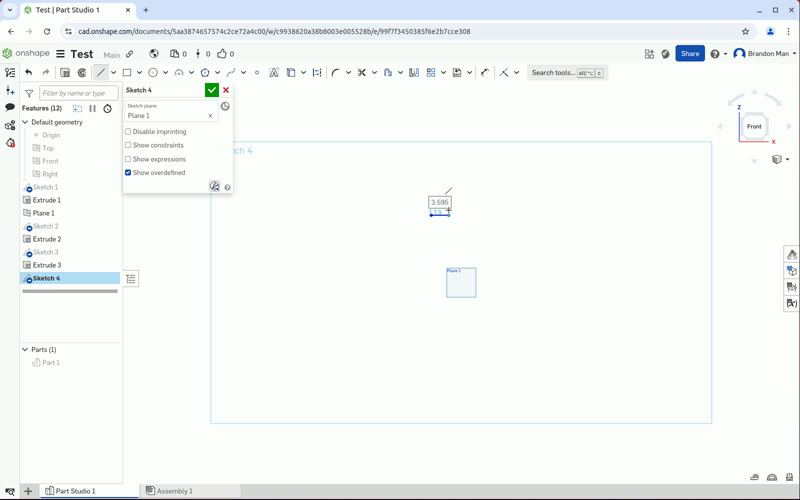
scroll(6)
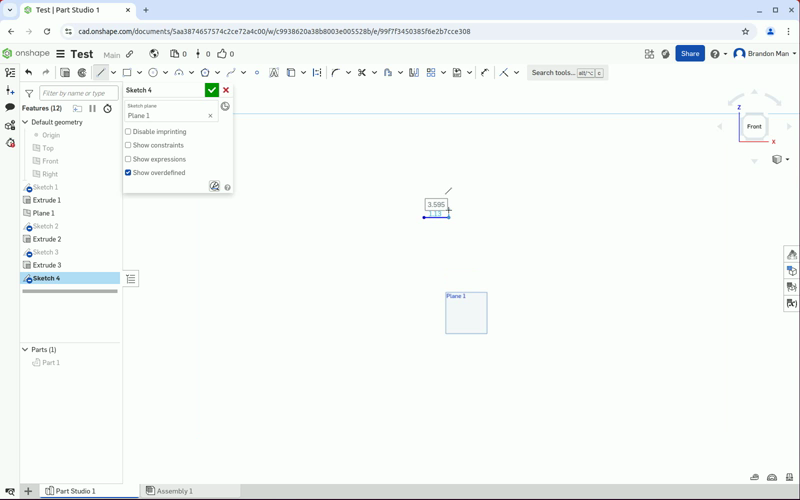
scroll(6)
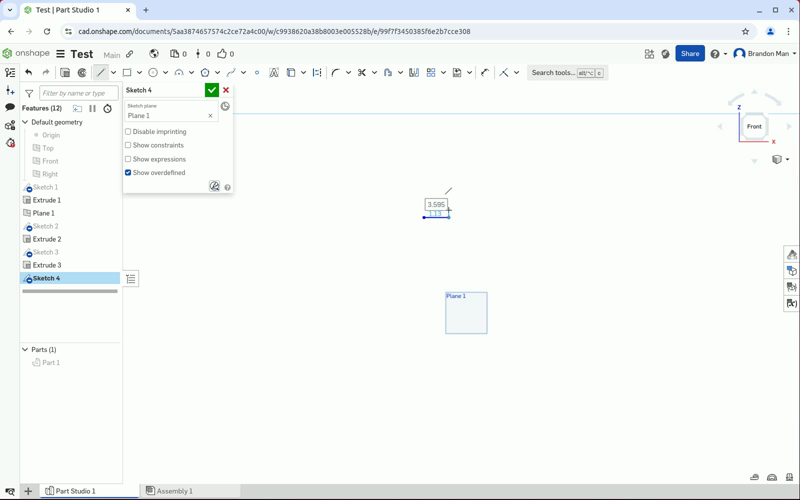
scroll(6)
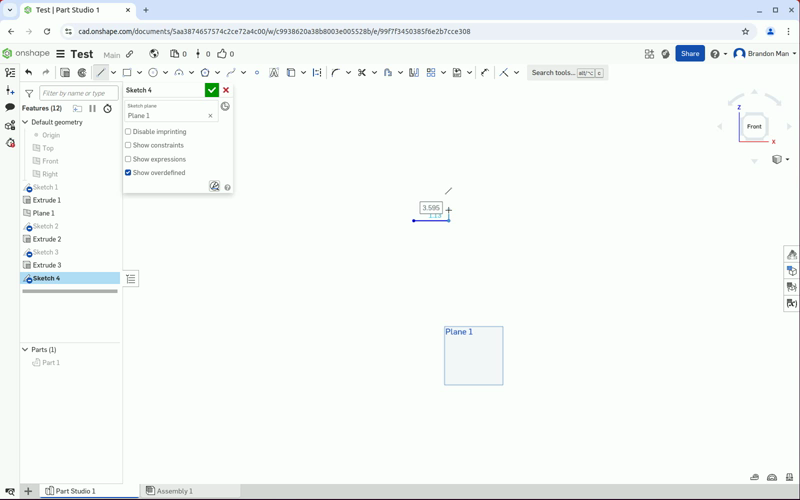
scroll(6)
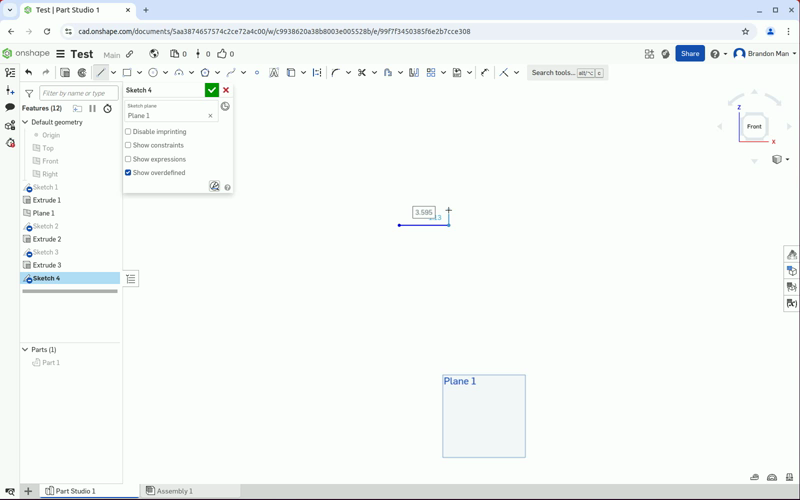
scroll(6)
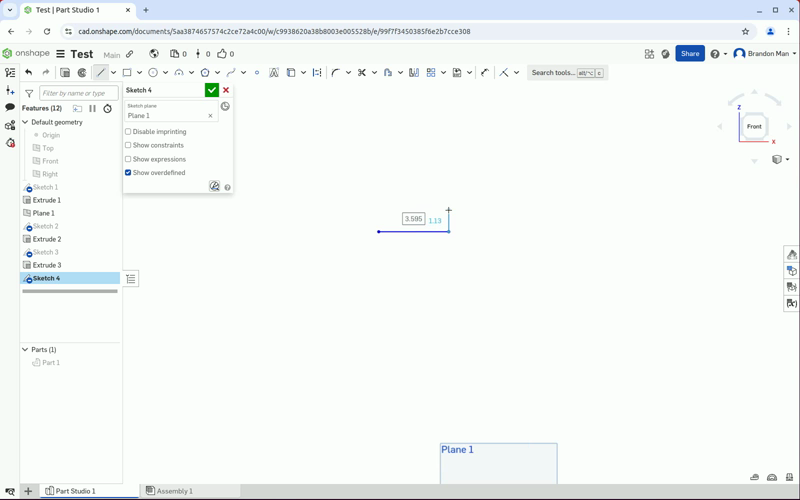
scroll(6)
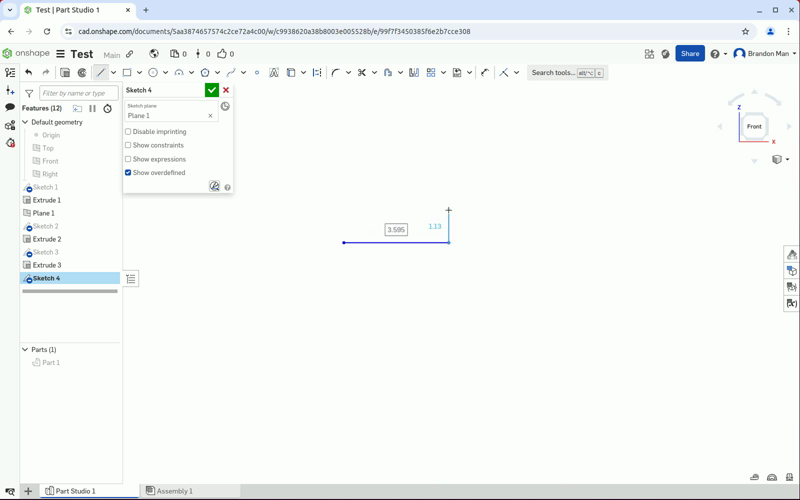
scroll(6)
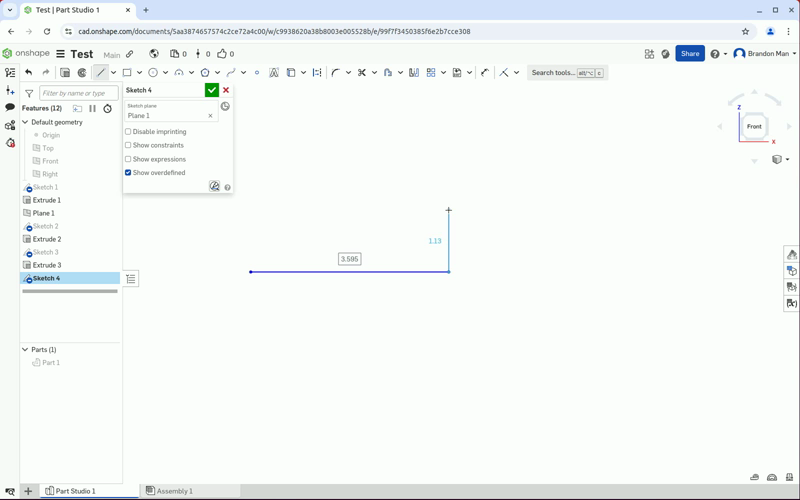
click(448, 209)
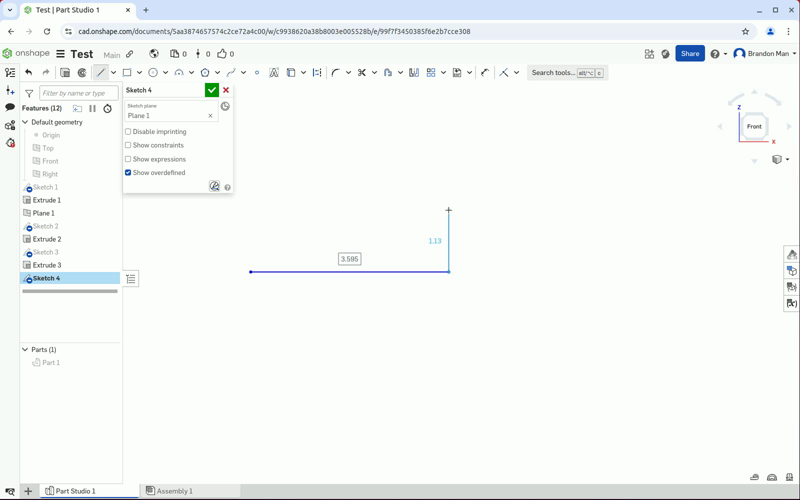
scroll(-6)
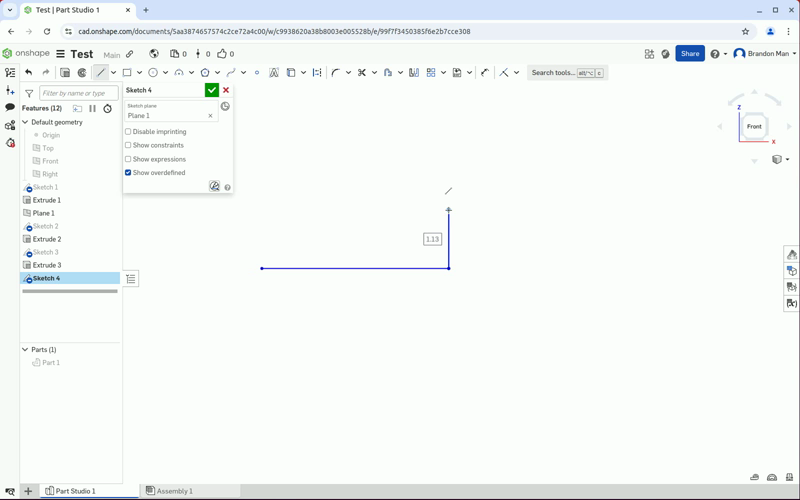
scroll(-6)
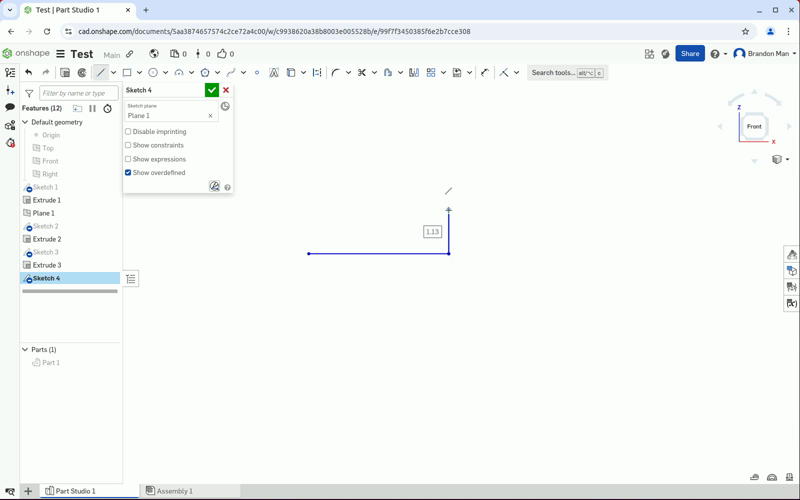
scroll(-6)
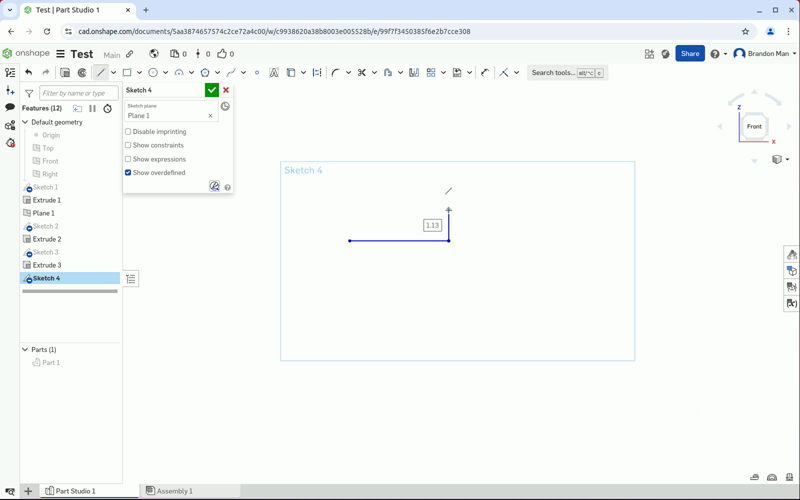
scroll(-6)
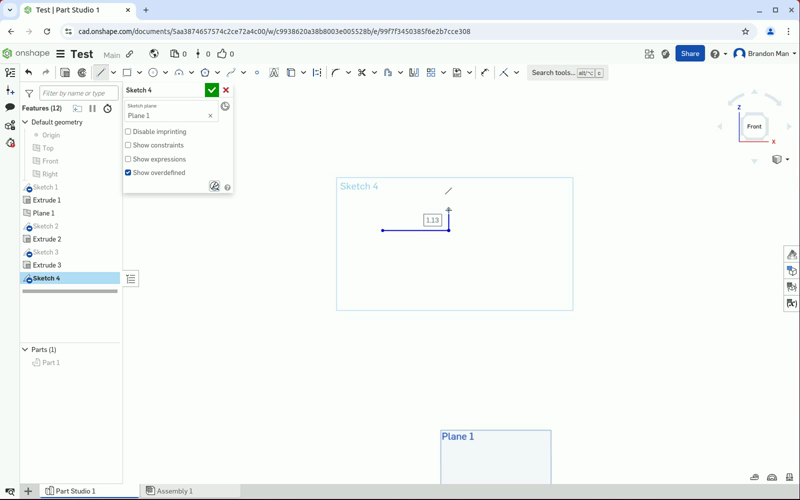
scroll(-6)
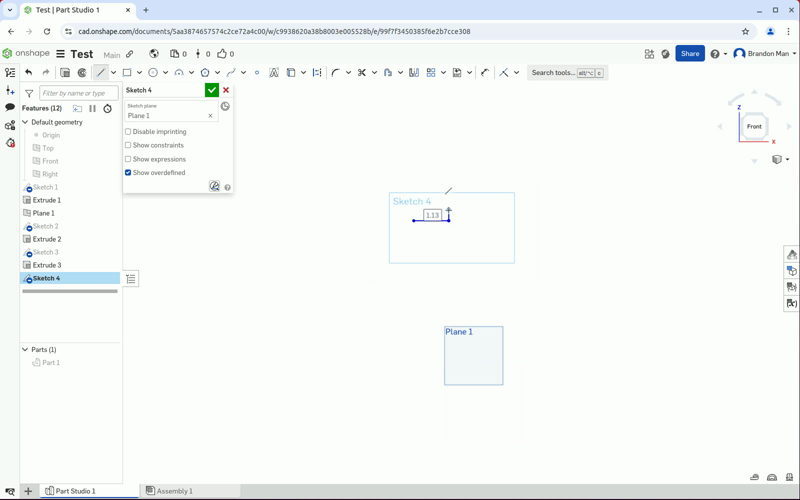
scroll(-6)
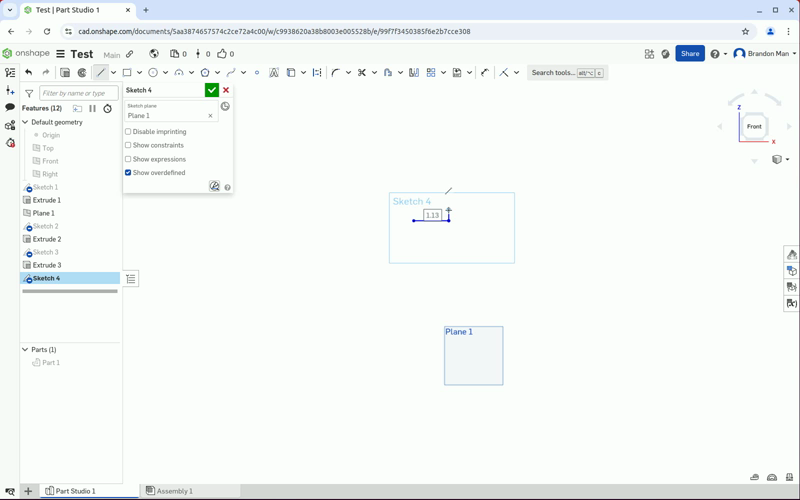
scroll(-6)
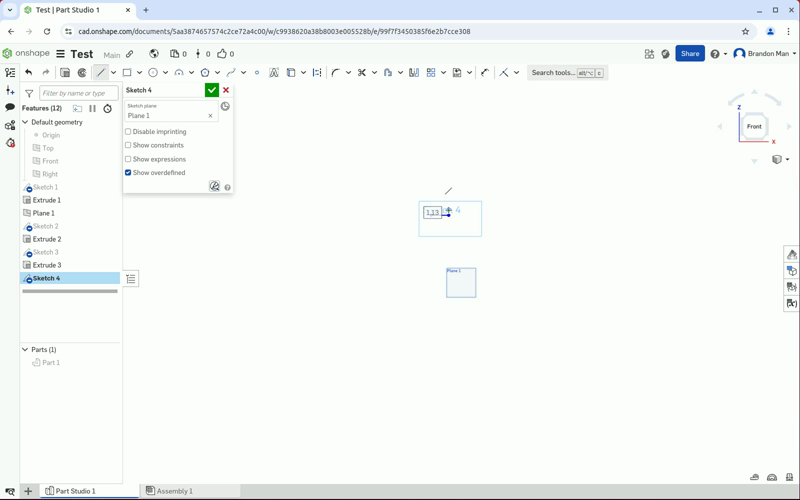
key_up(shift)
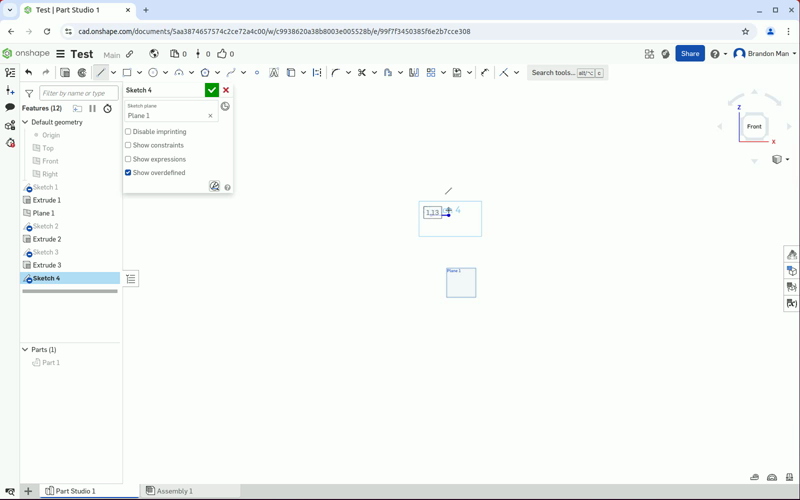
key_down(shift)
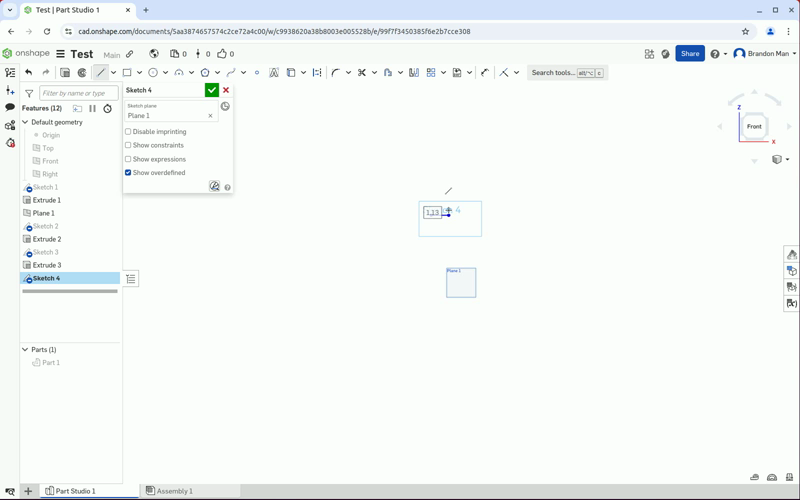
mouse_move(478, 209)
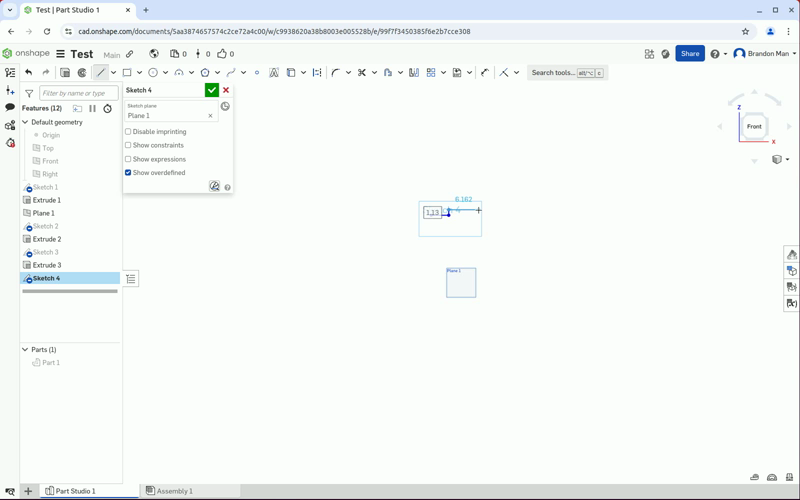
mouse_move(447, 209)
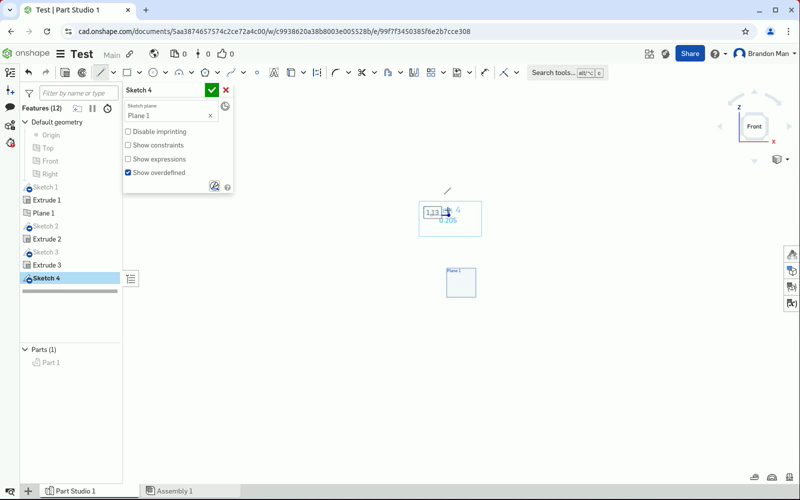
scroll(6)
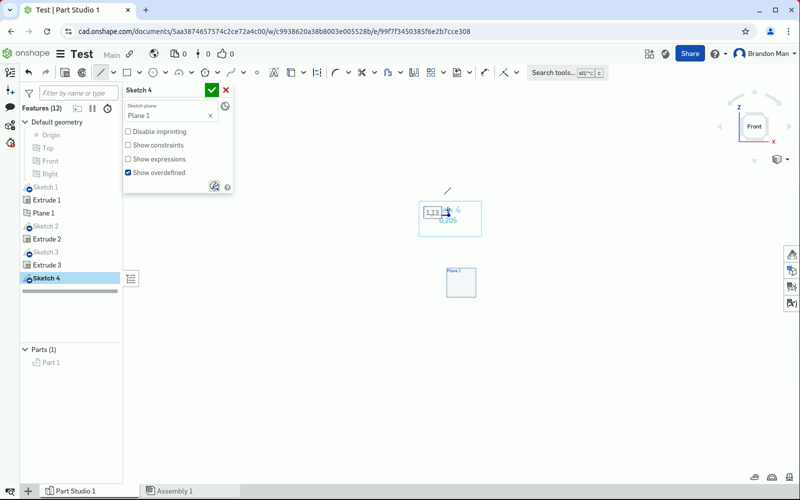
scroll(6)
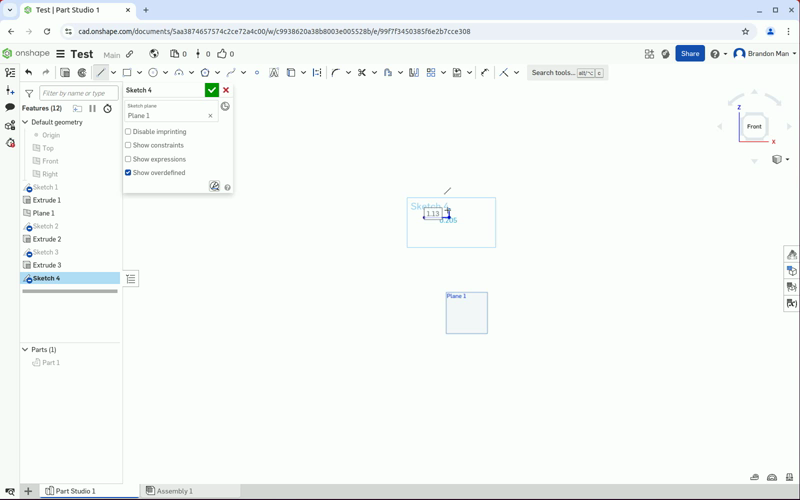
scroll(6)
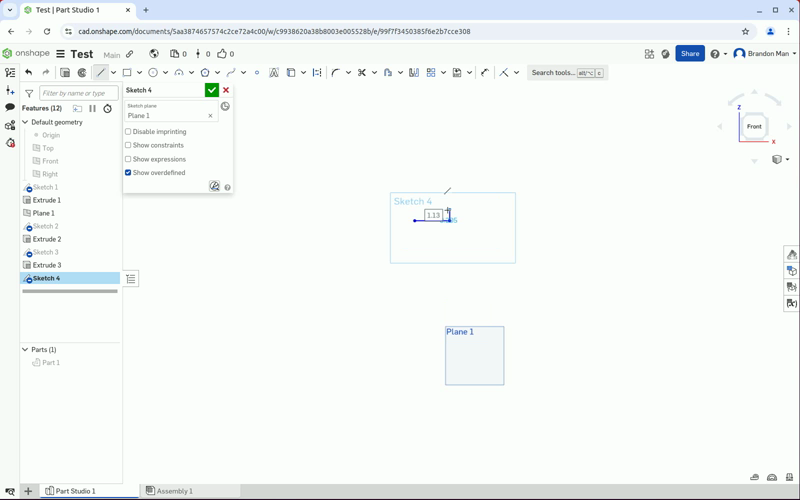
scroll(6)
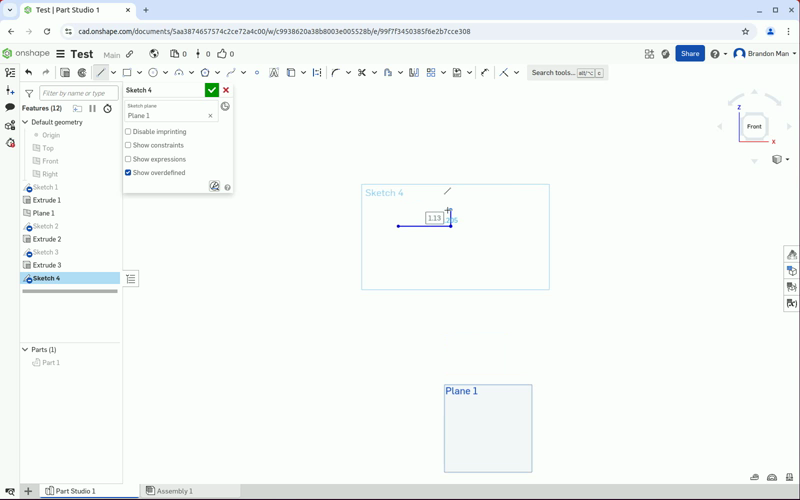
scroll(6)
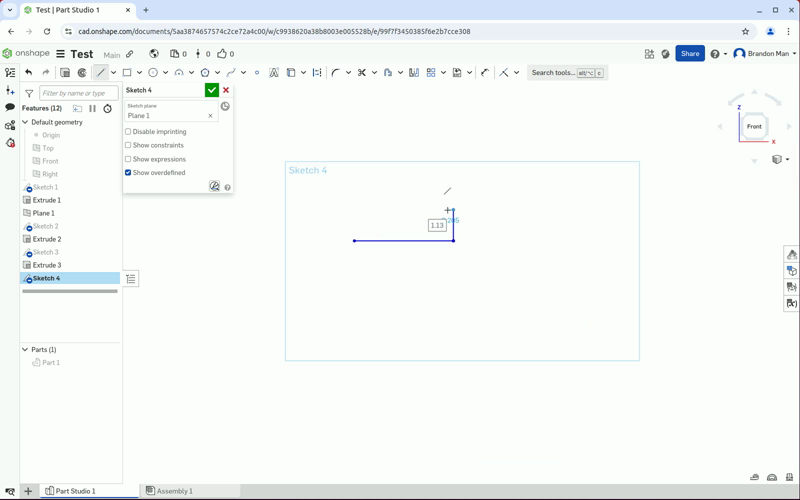
scroll(6)
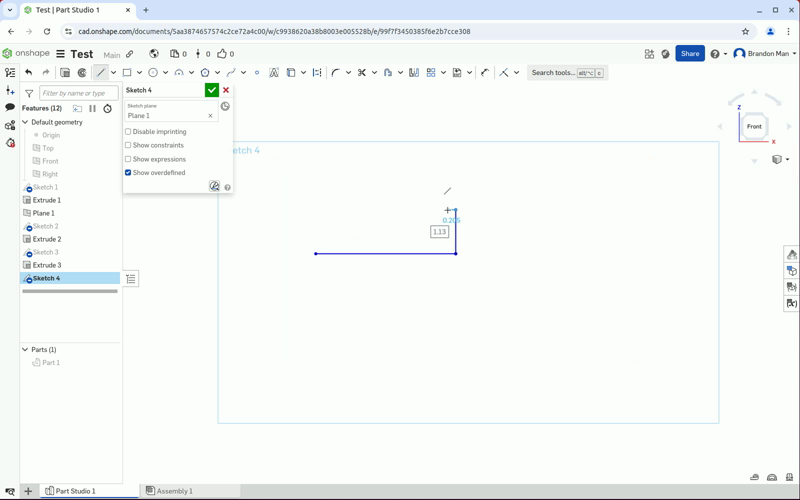
scroll(6)
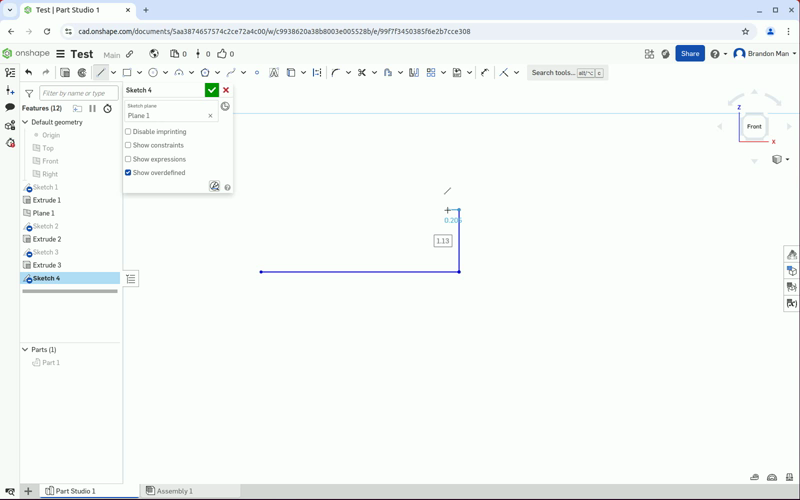
click(447, 209)
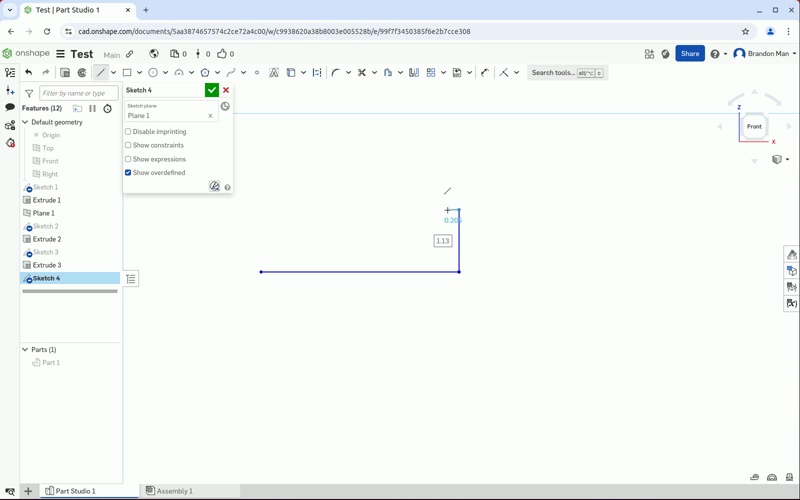
scroll(-6)
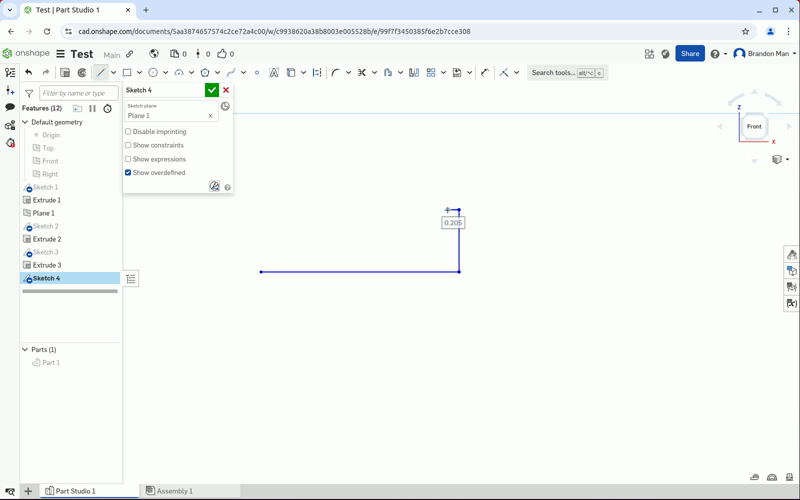
scroll(-6)
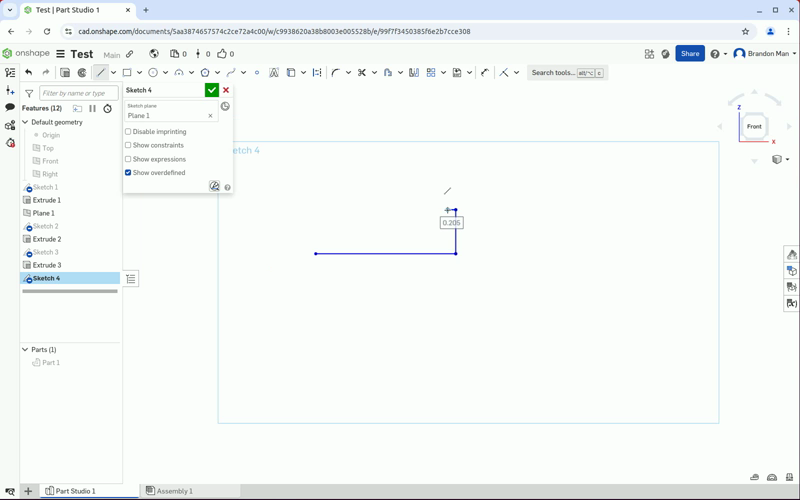
scroll(-6)
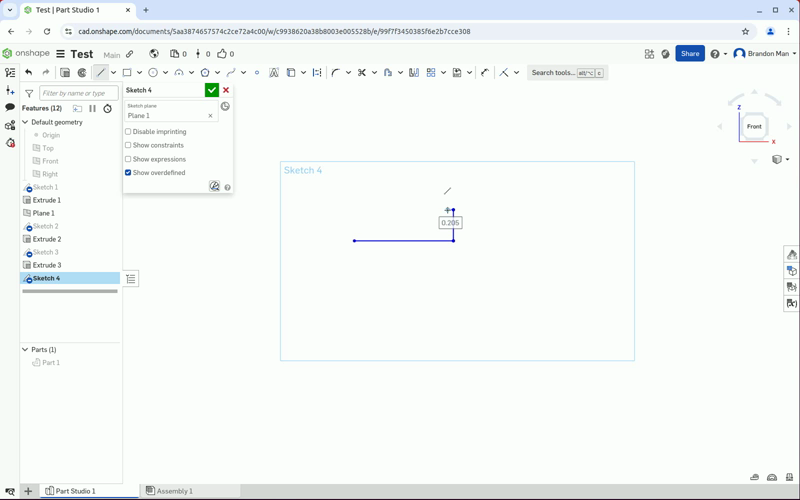
scroll(-6)
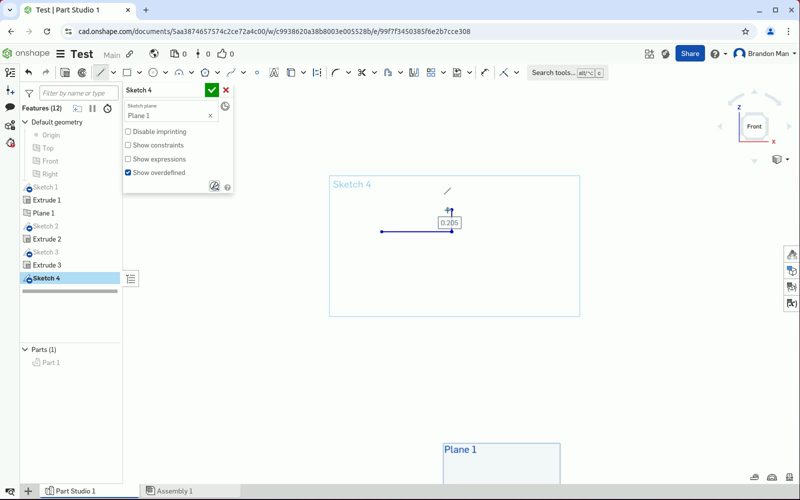
scroll(-6)
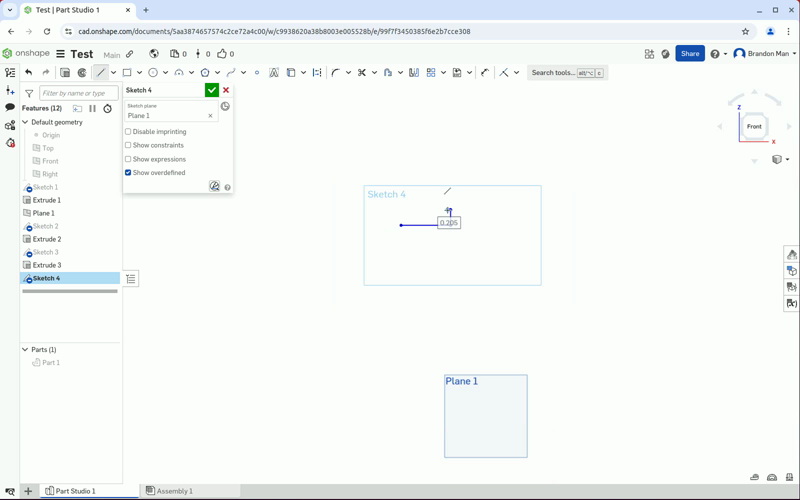
scroll(-6)
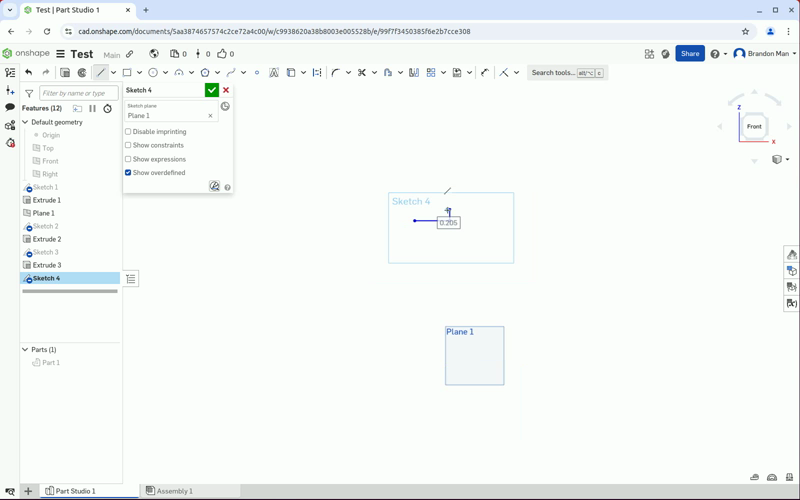
scroll(-6)
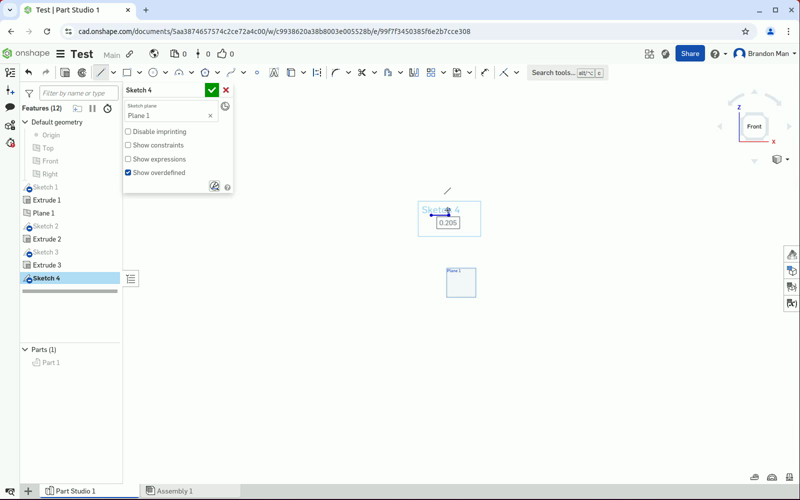
key_up(shift)
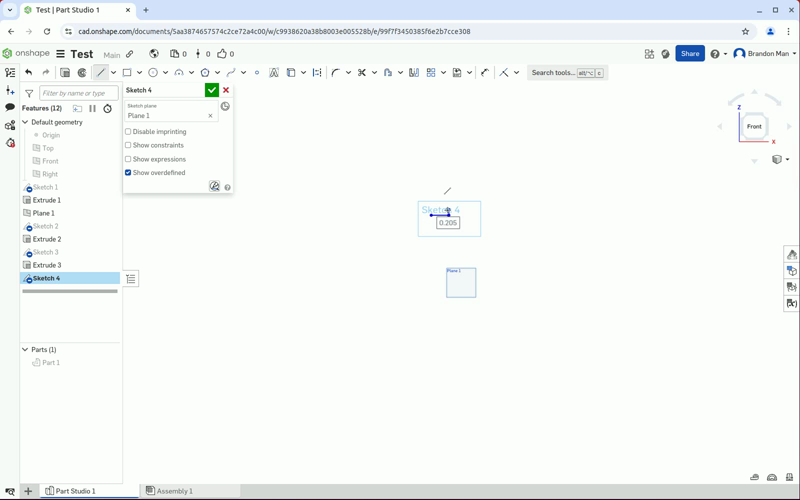
key_down(shift)
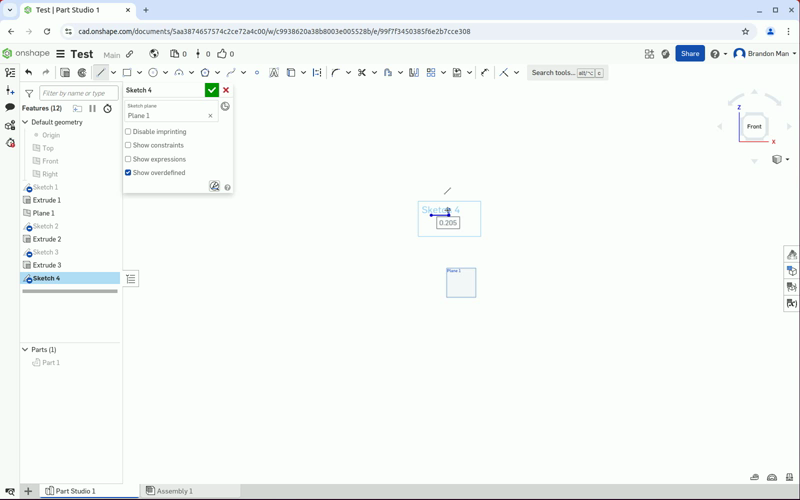
mouse_move(477, 209)
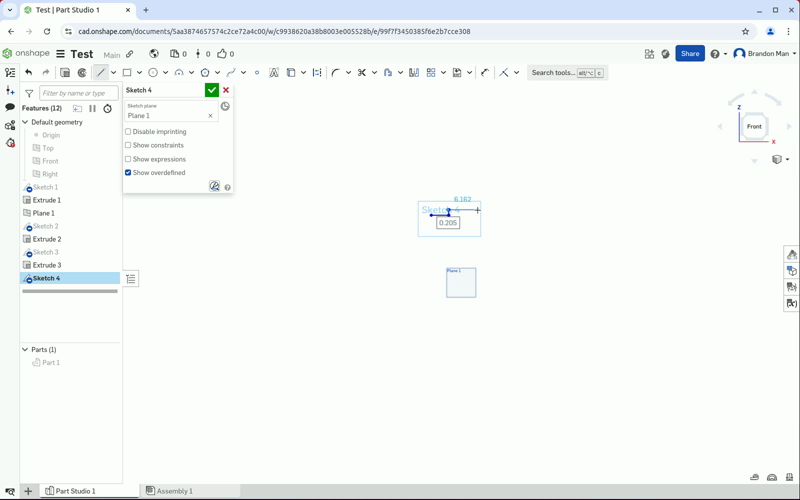
mouse_move(447, 212)
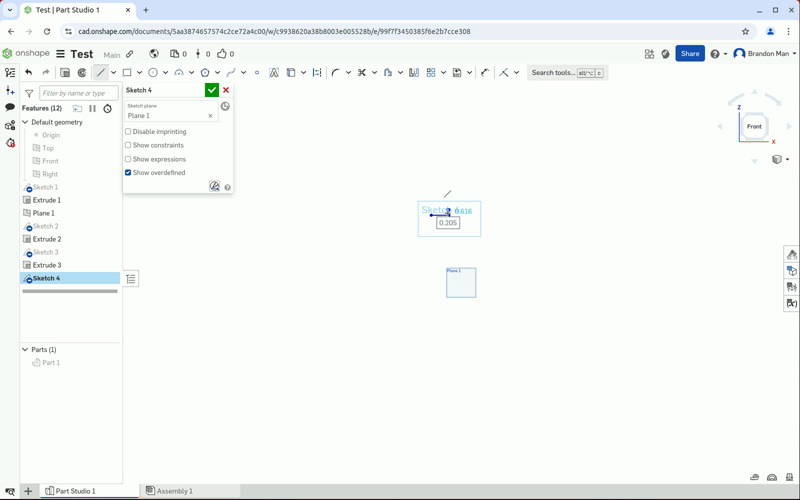
scroll(6)
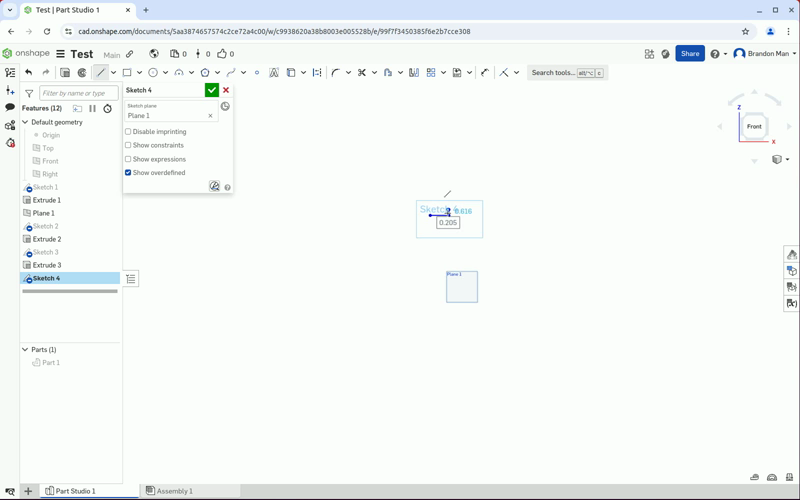
scroll(6)
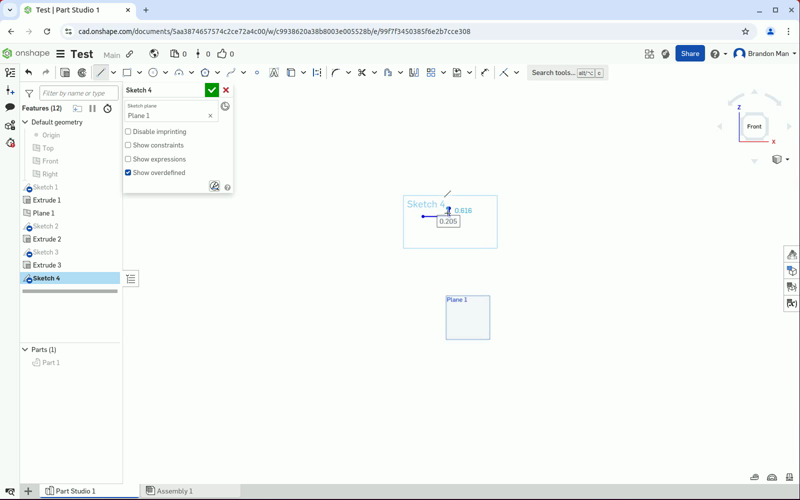
scroll(6)
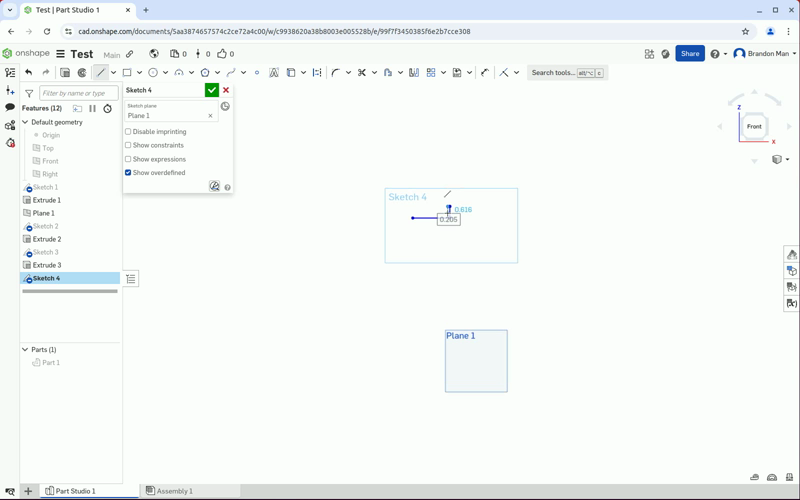
scroll(6)
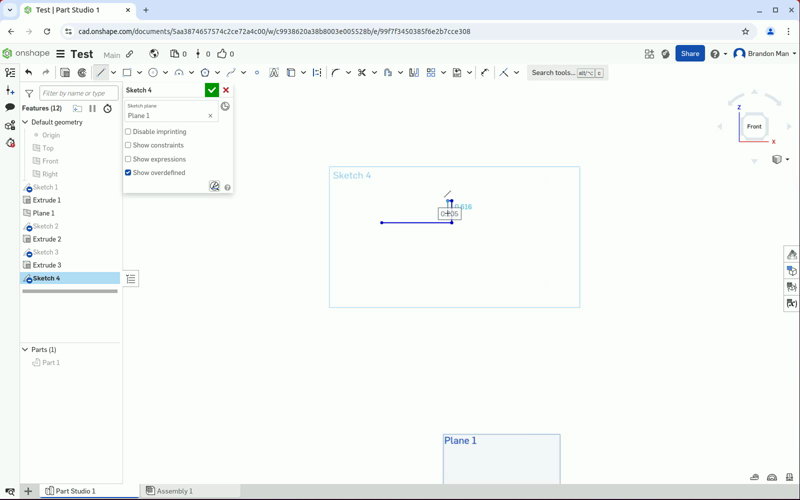
scroll(6)
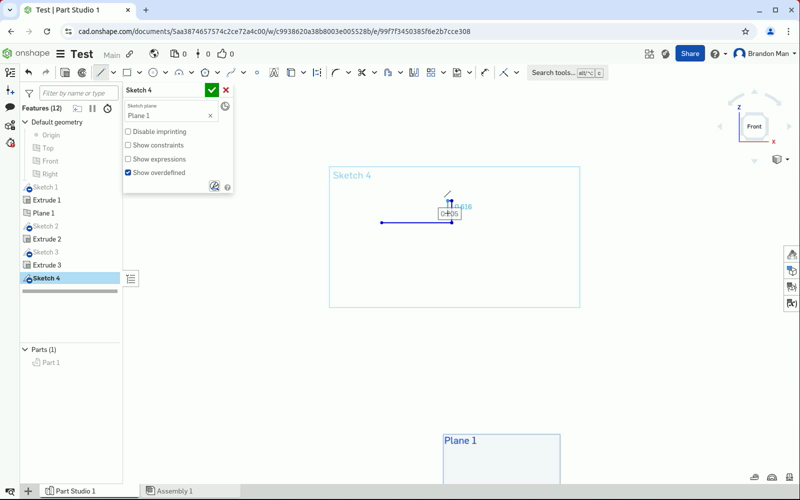
scroll(6)
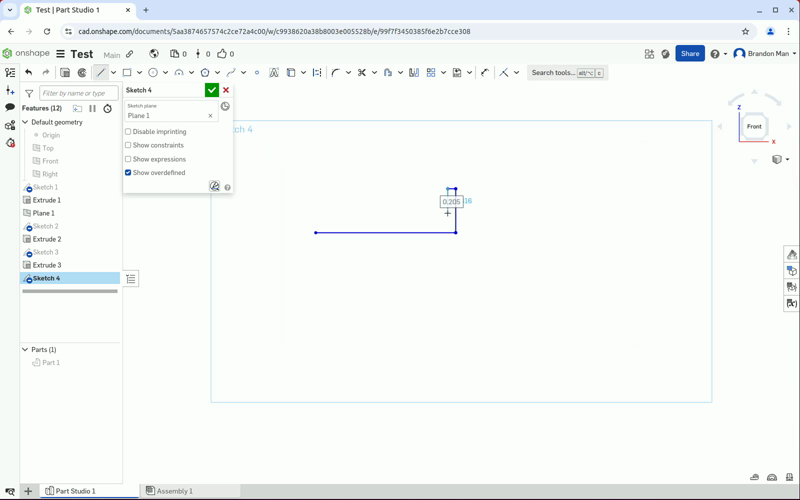
scroll(6)
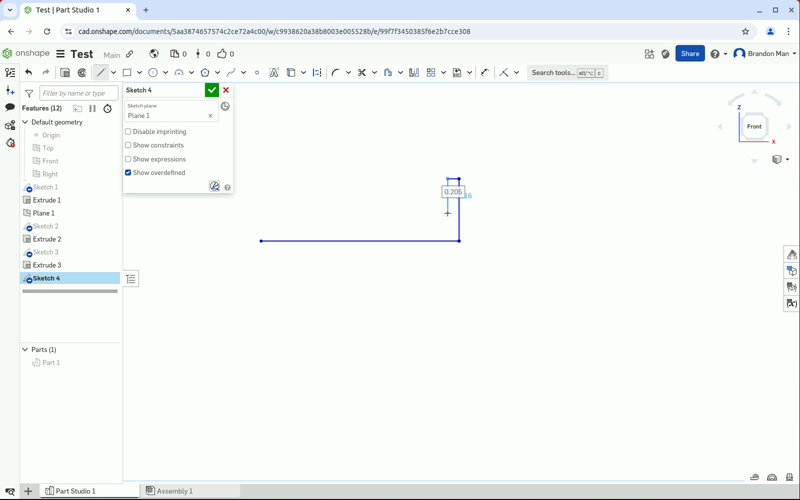
click(447, 212)
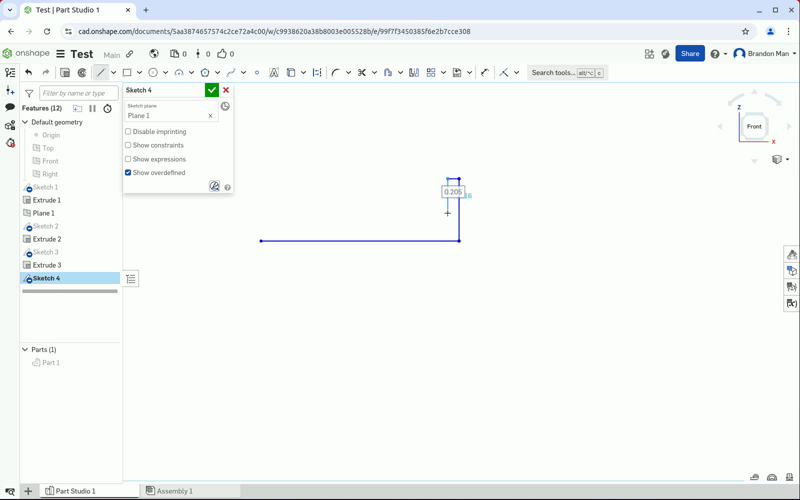
scroll(-6)
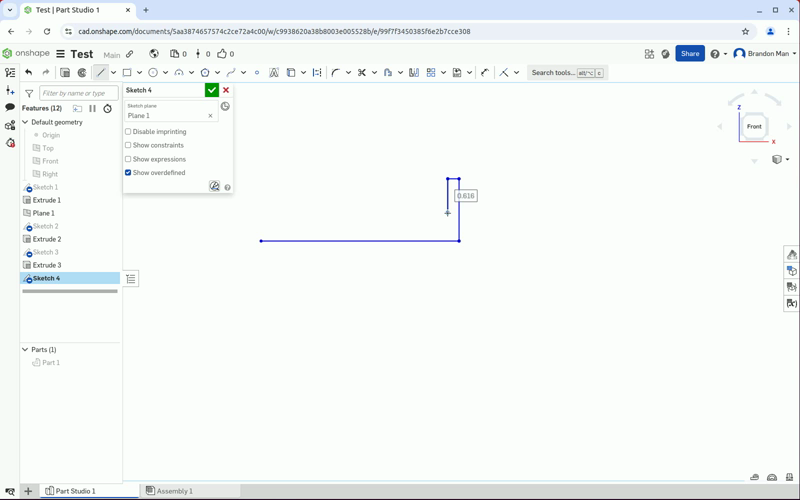
scroll(-6)
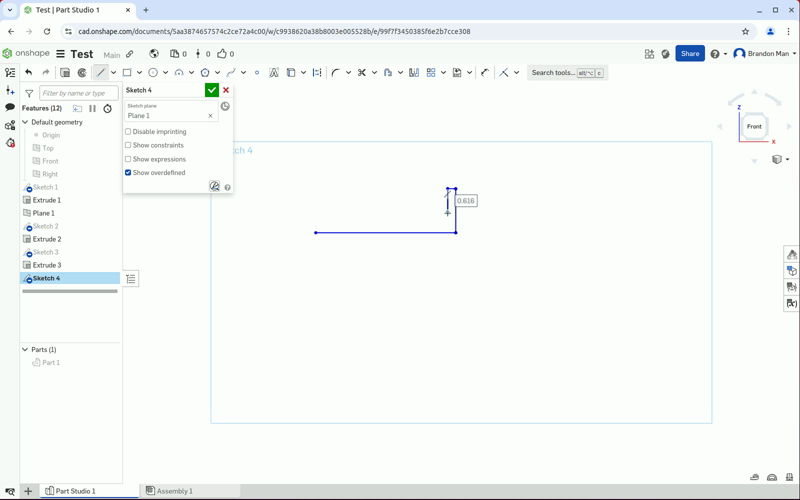
scroll(-6)
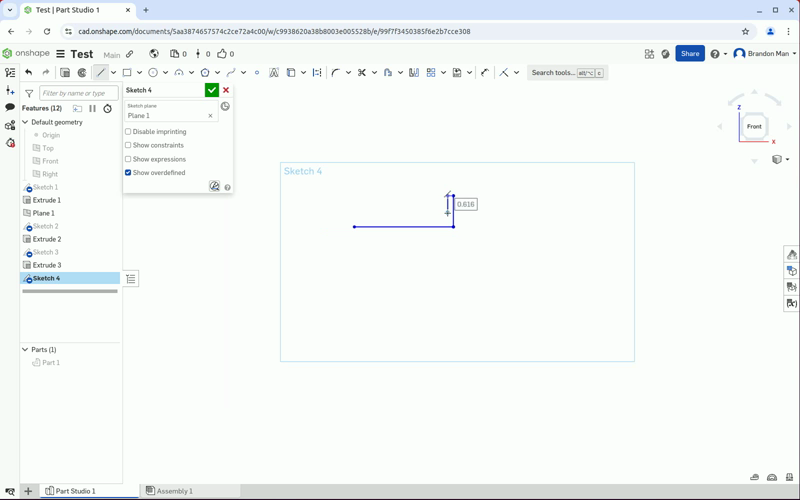
scroll(-6)
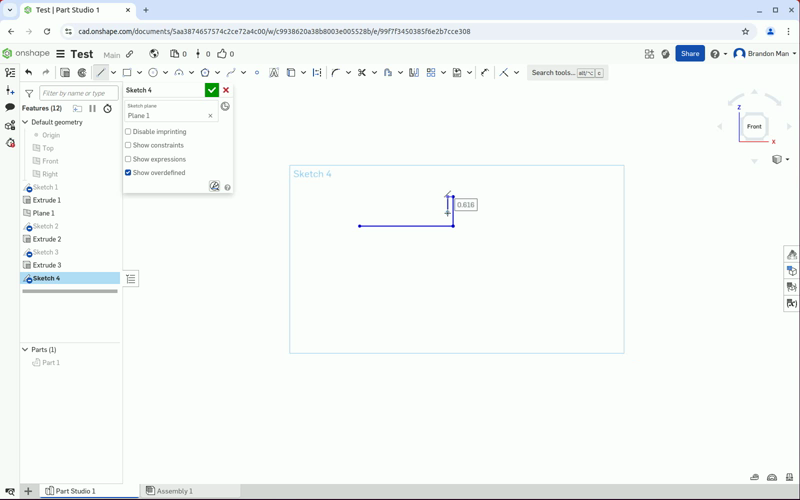
scroll(-6)
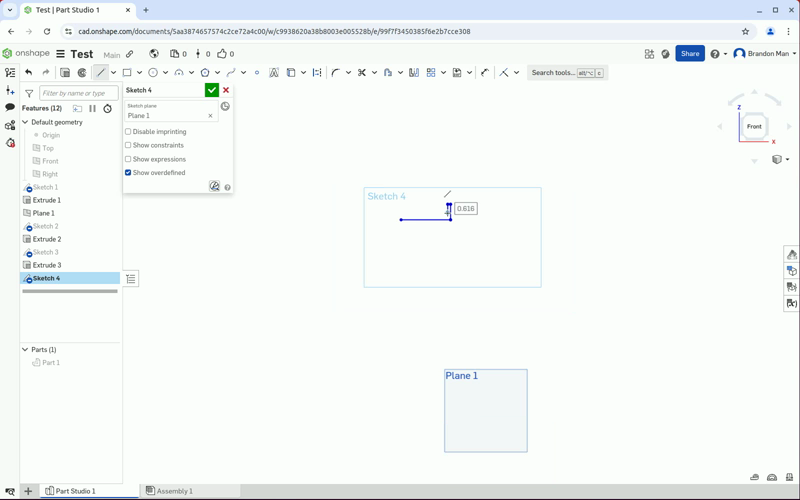
scroll(-6)
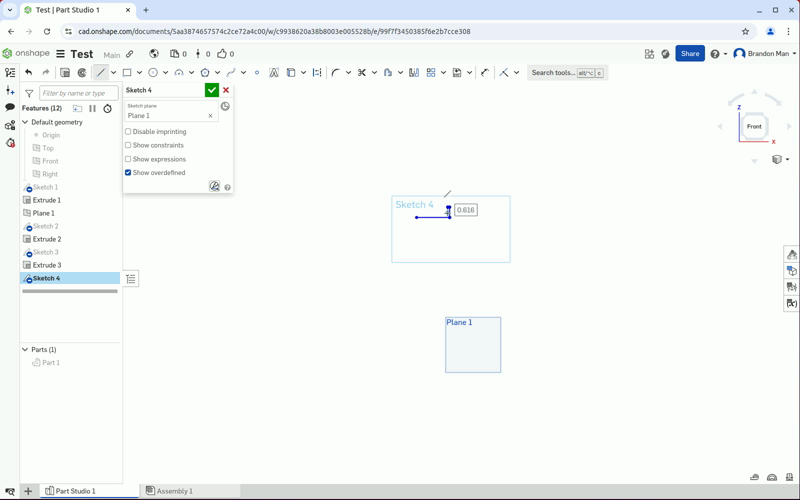
scroll(-6)
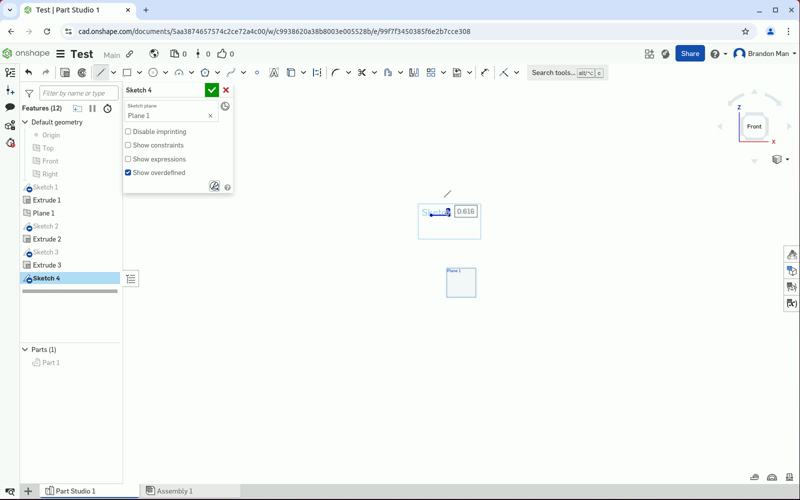
key_up(shift)
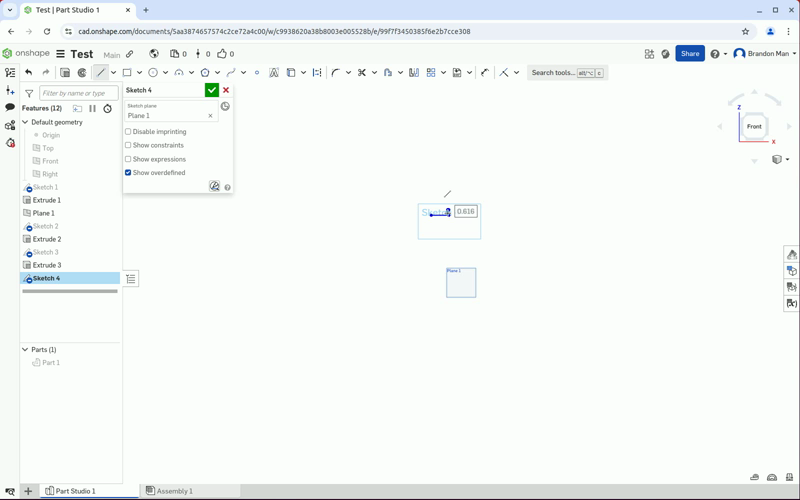
key_down(shift)
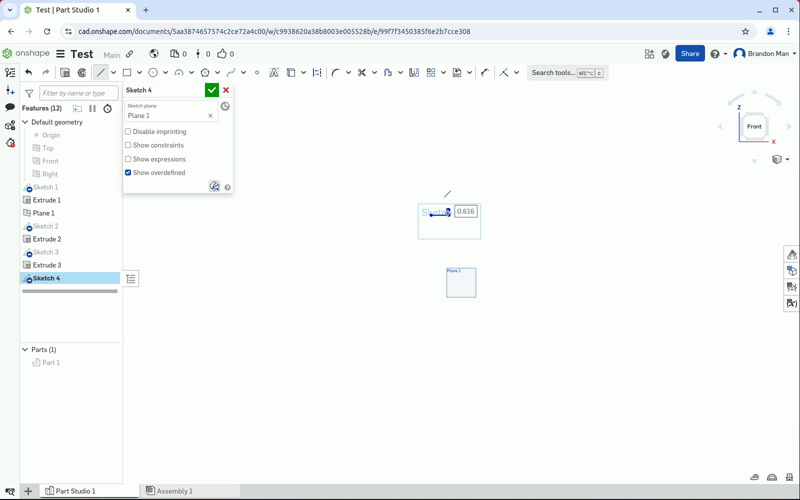
mouse_move(477, 212)
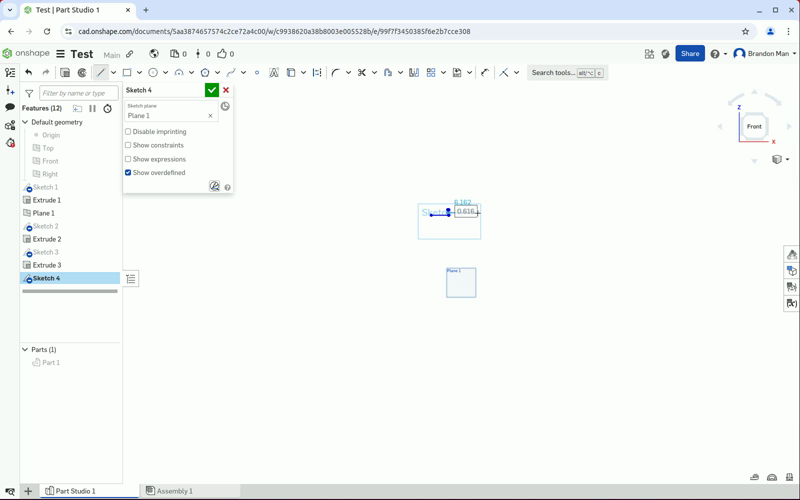
mouse_move(432, 212)
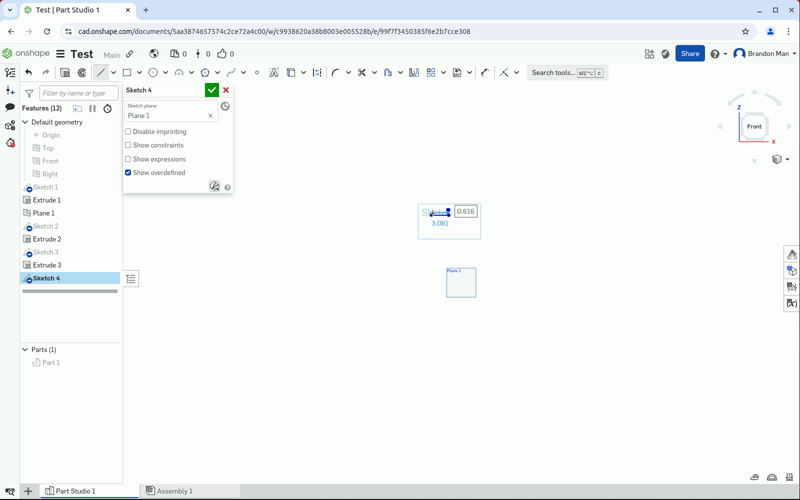
scroll(6)
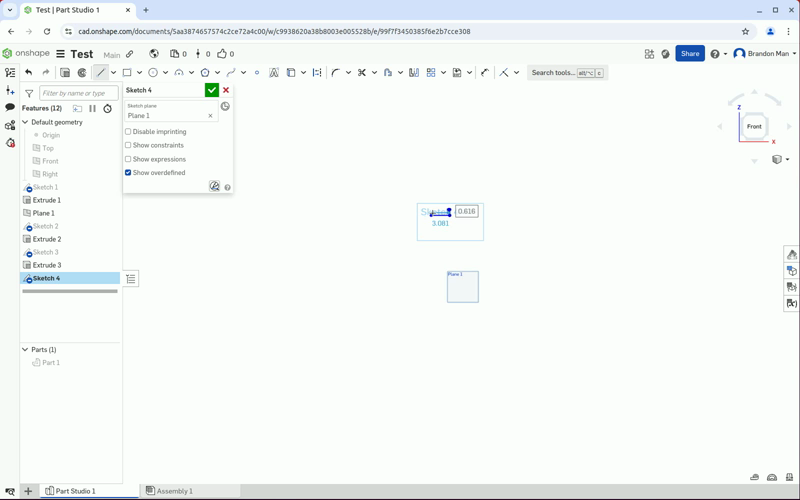
scroll(6)
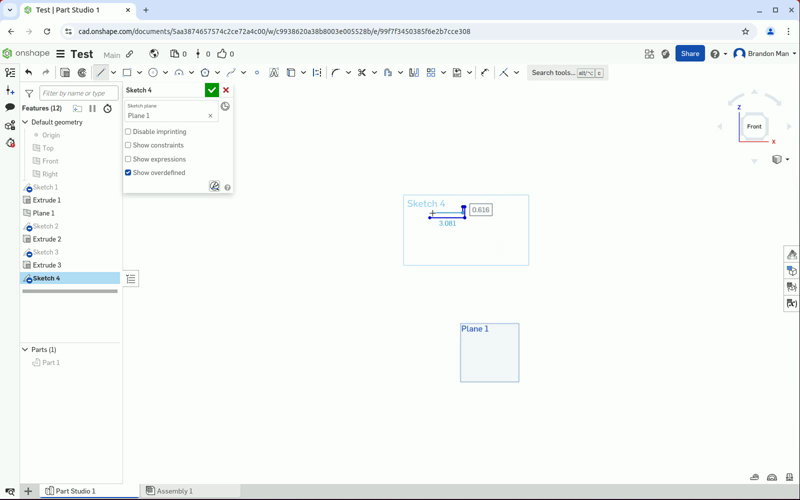
scroll(6)
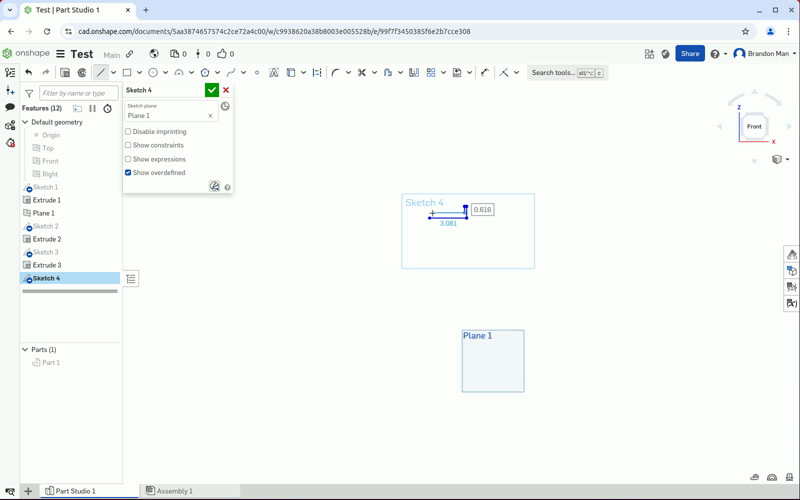
scroll(6)
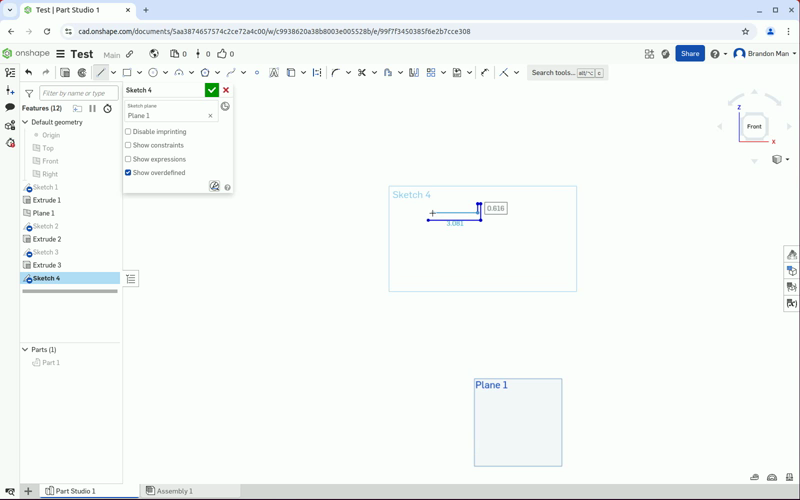
scroll(6)
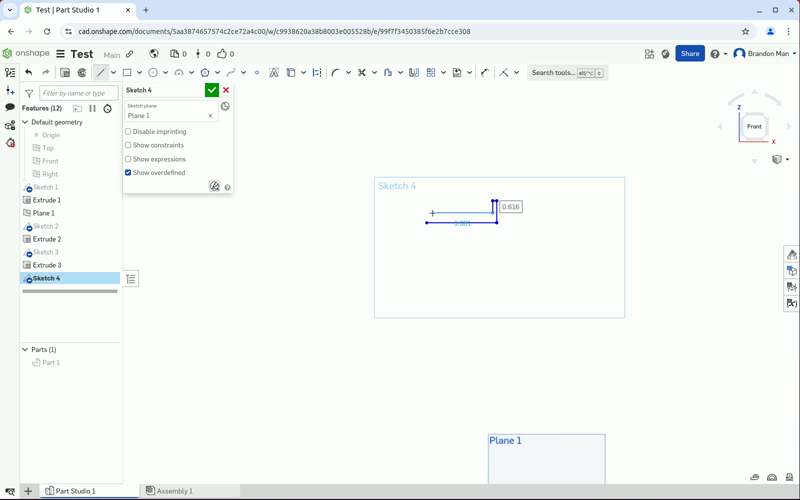
scroll(6)
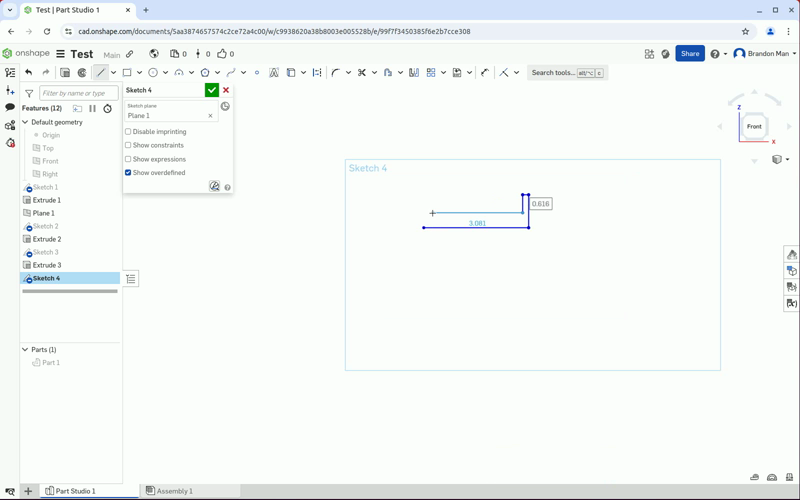
scroll(6)
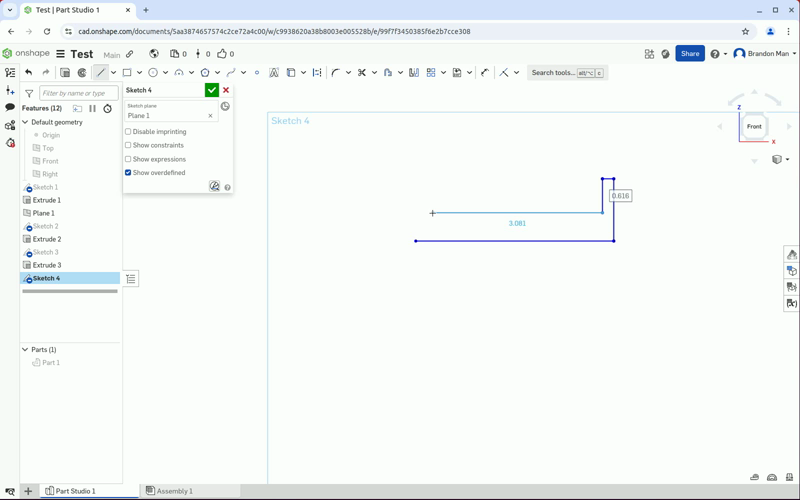
click(432, 212)
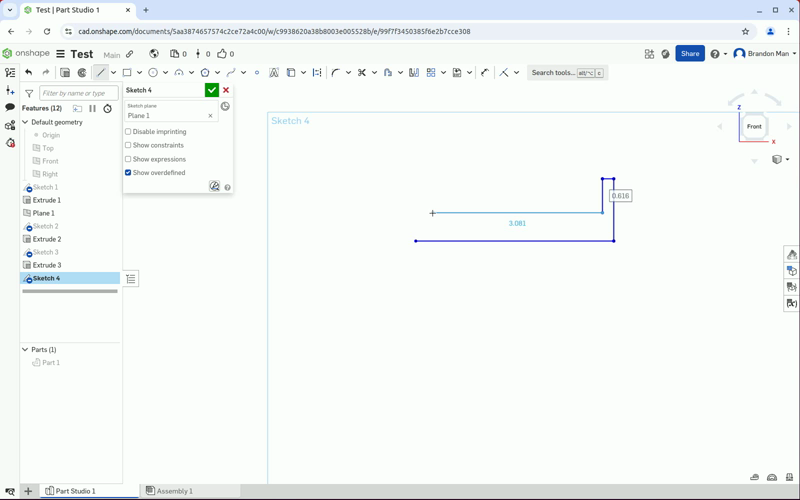
scroll(-6)
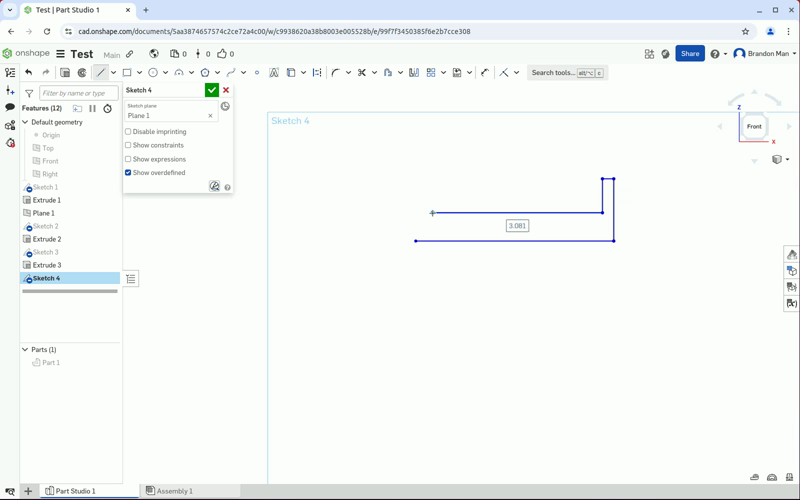
scroll(-6)
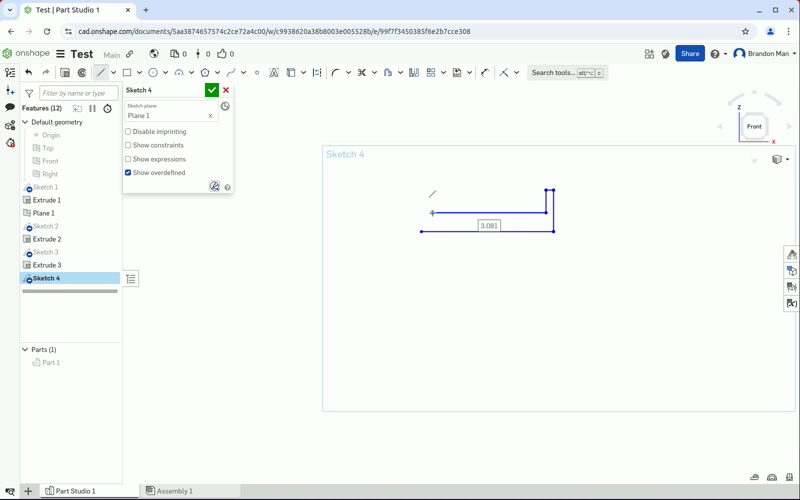
scroll(-6)
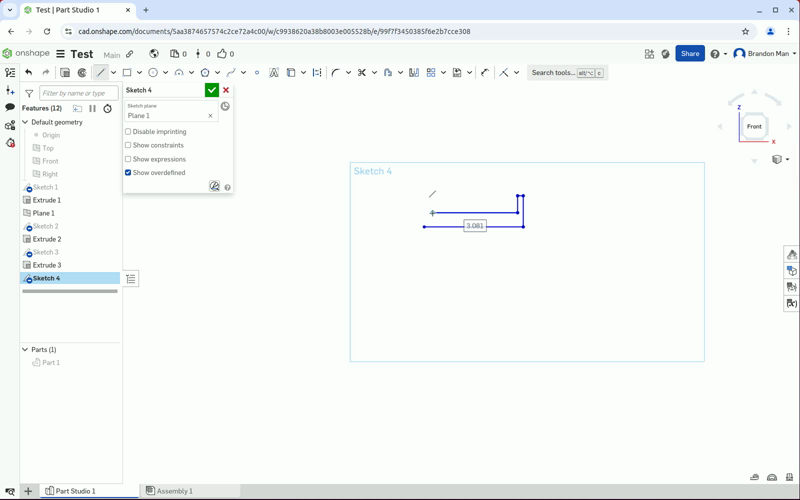
scroll(-6)
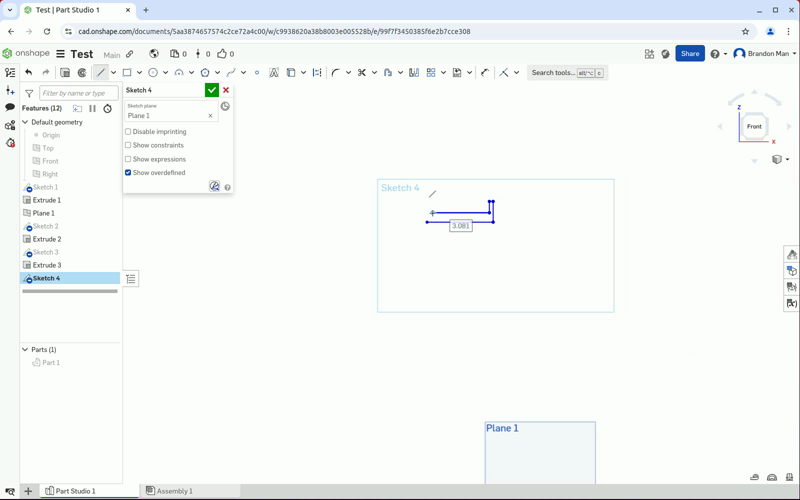
scroll(-6)
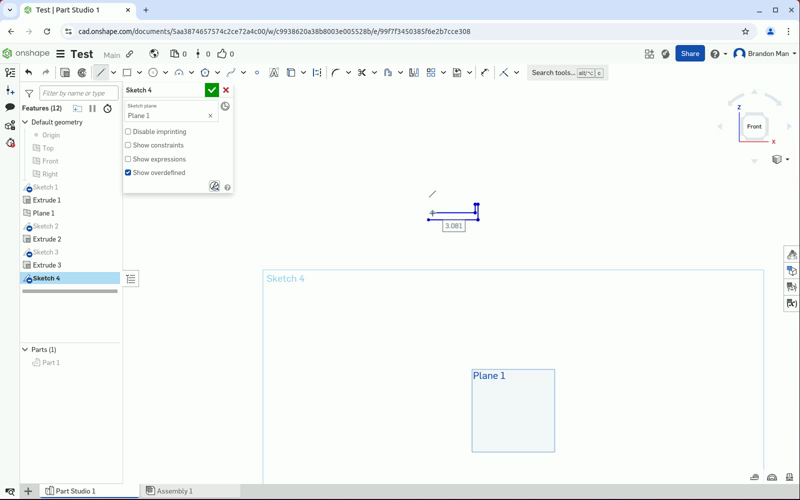
scroll(-6)
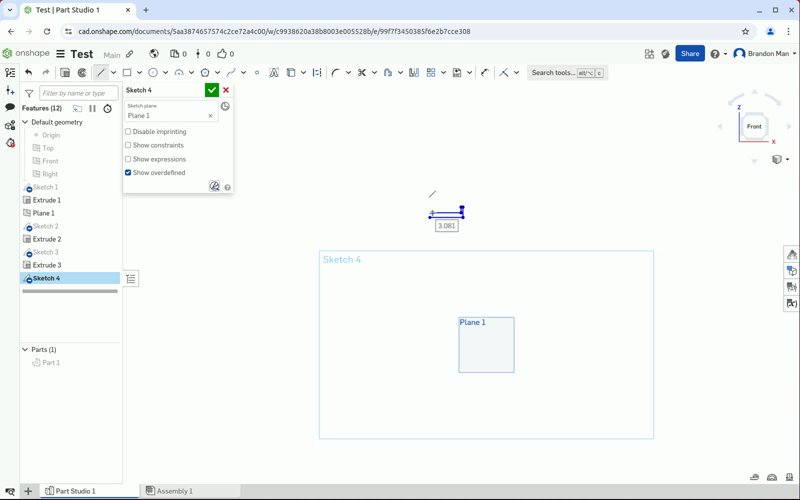
scroll(-6)
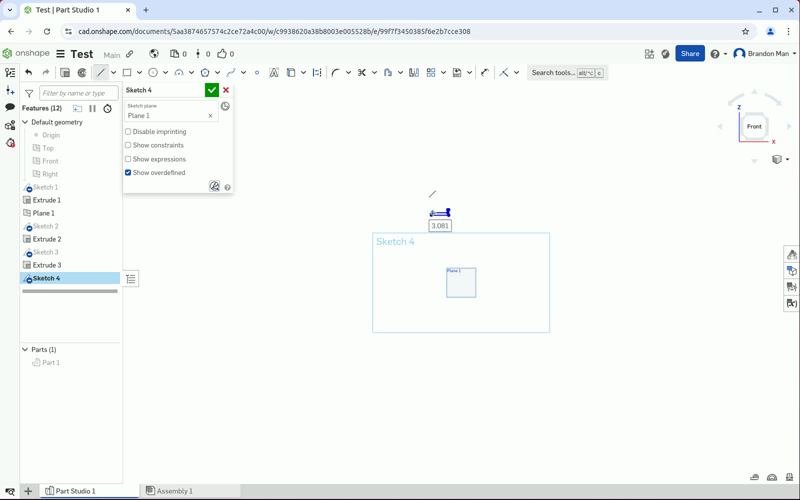
key_up(shift)
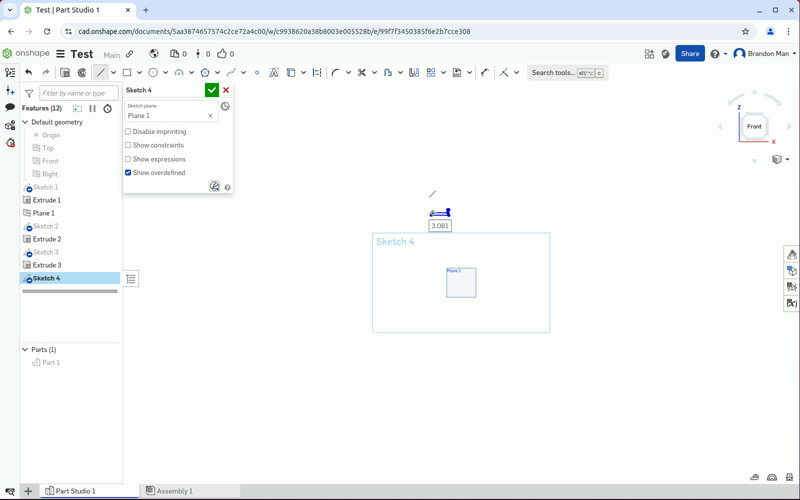
key_down(shift)
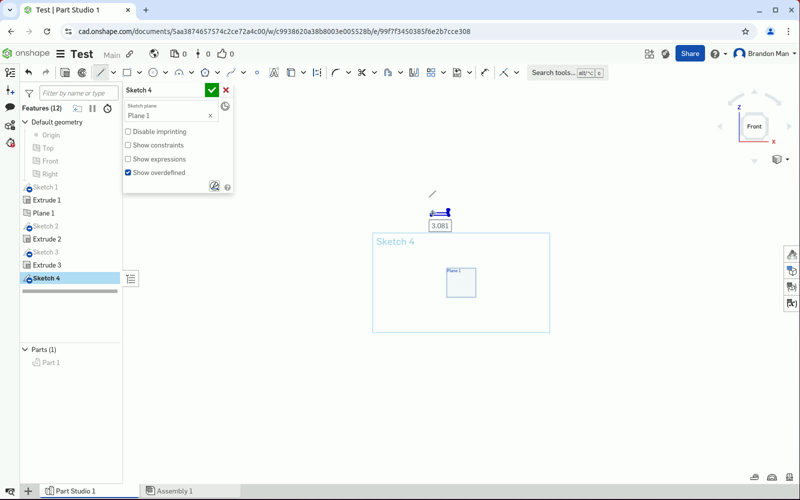
mouse_move(462, 212)
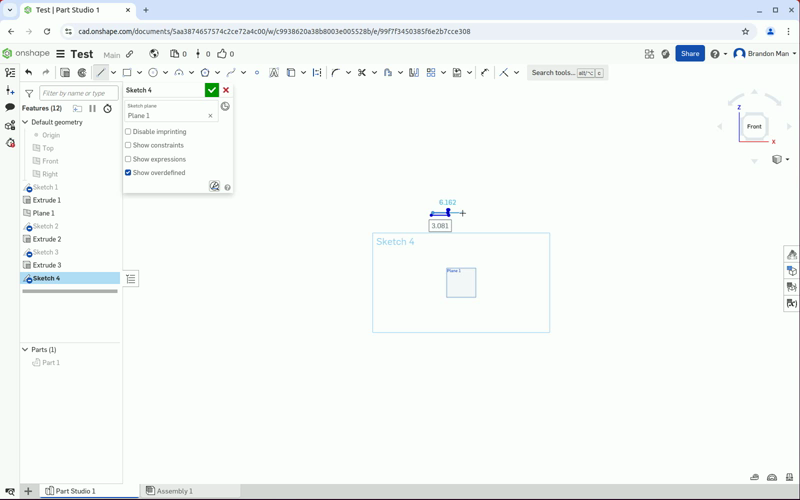
mouse_move(432, 209)
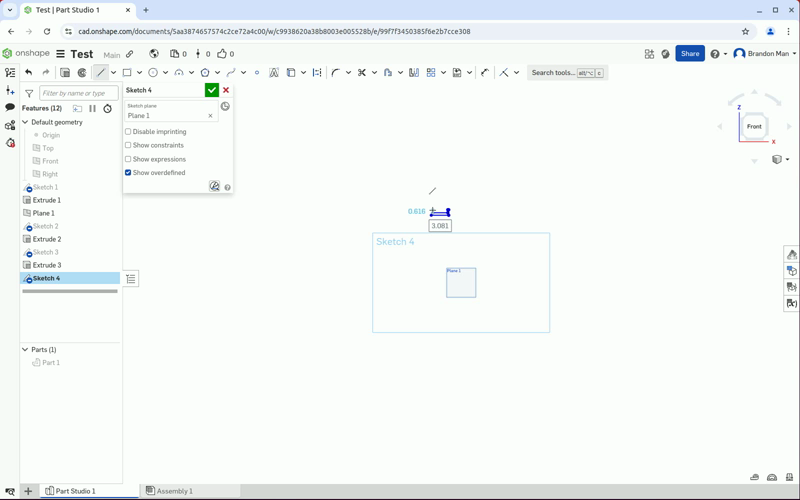
scroll(6)
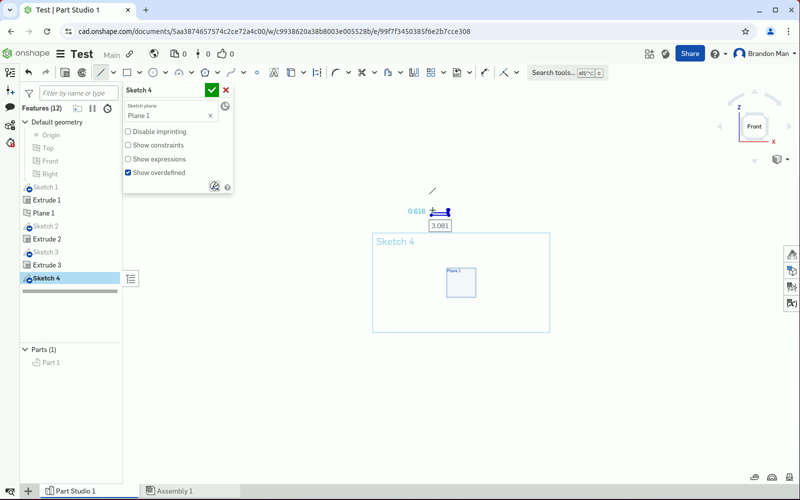
scroll(6)
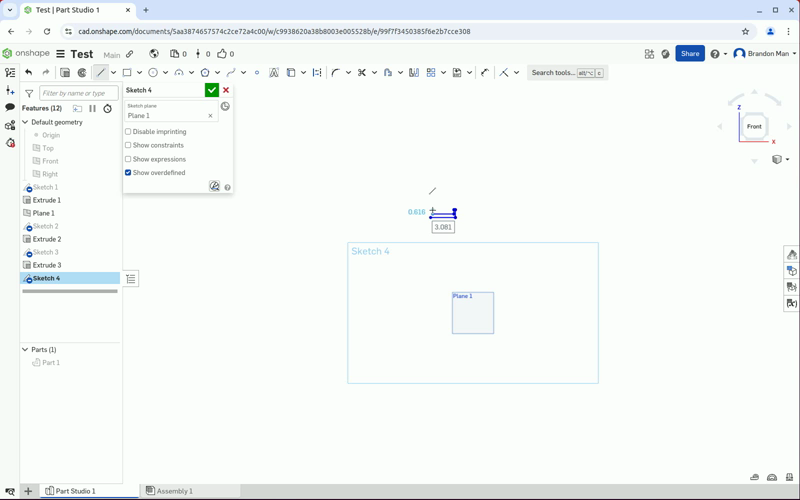
scroll(6)
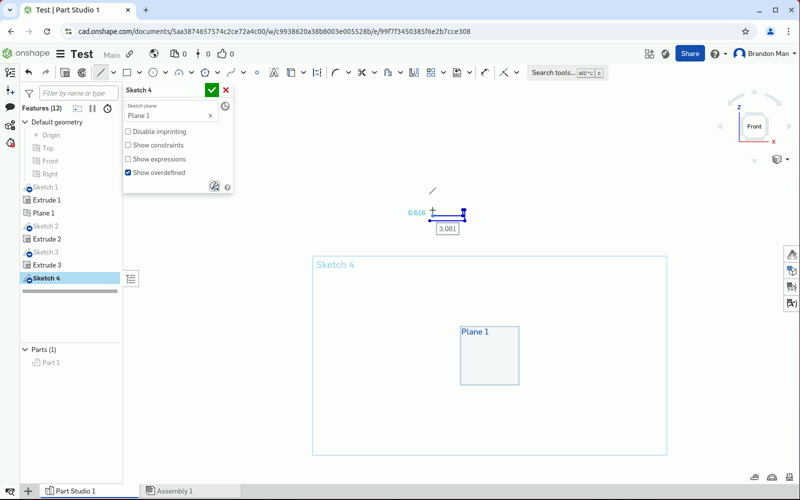
scroll(6)
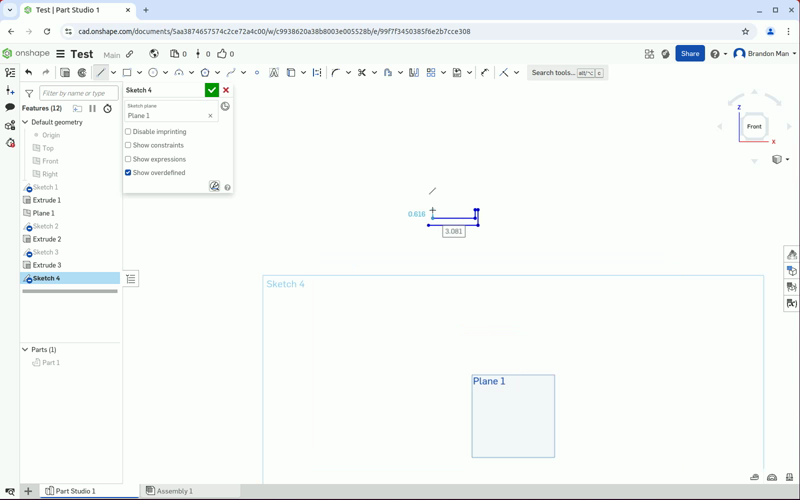
scroll(6)
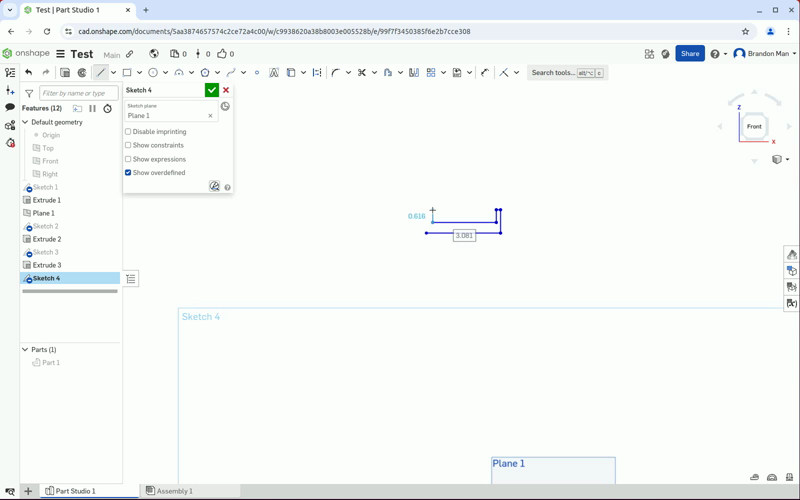
scroll(6)
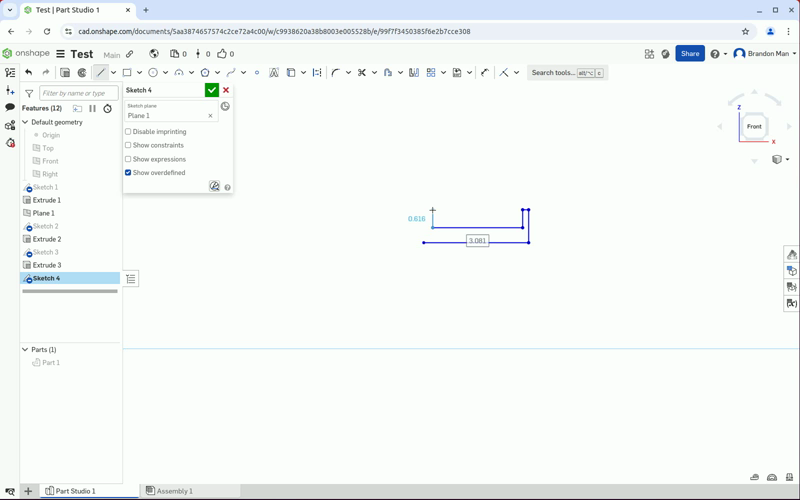
scroll(6)
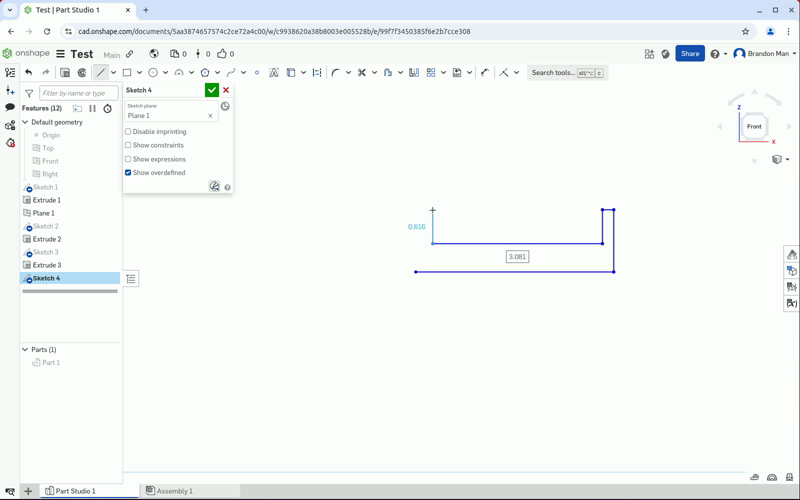
click(432, 209)
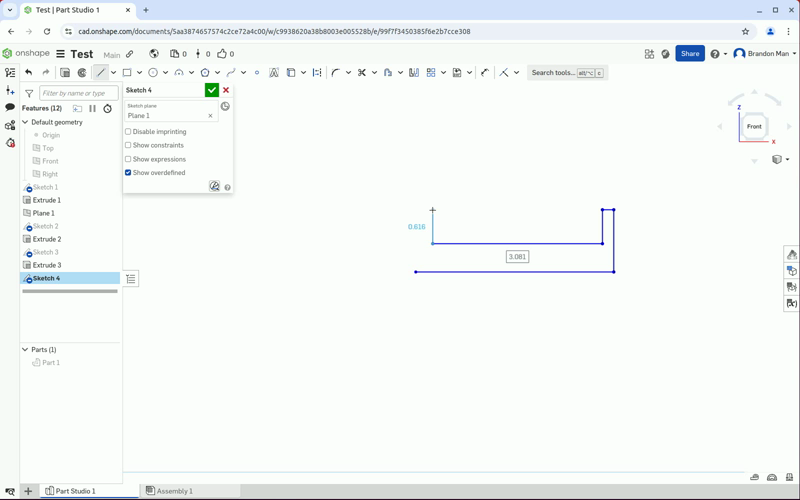
scroll(-6)
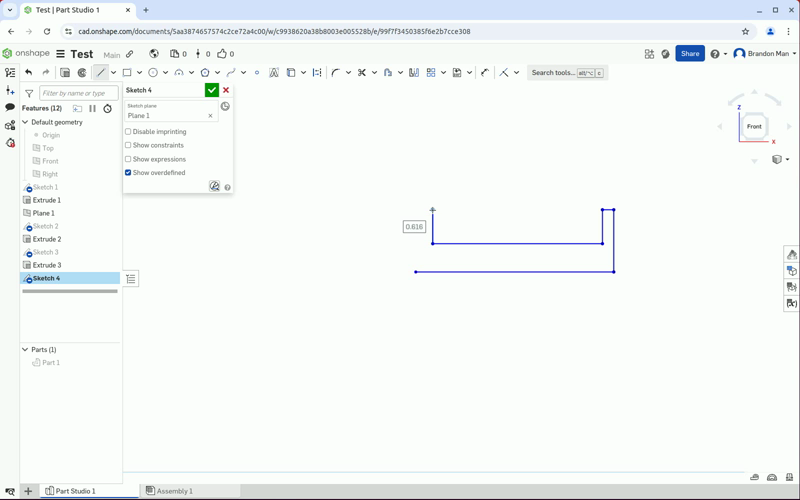
scroll(-6)
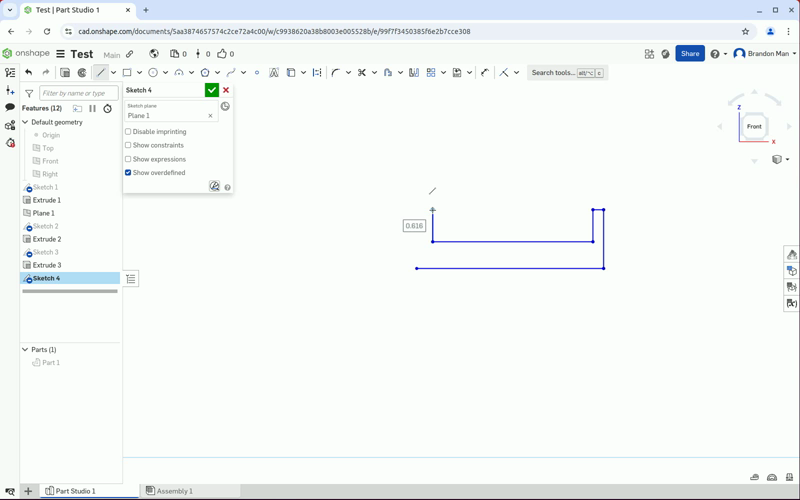
scroll(-6)
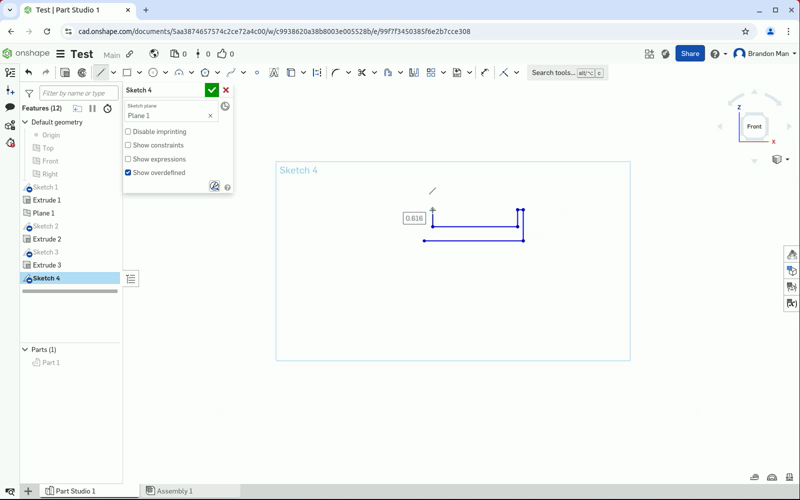
scroll(-6)
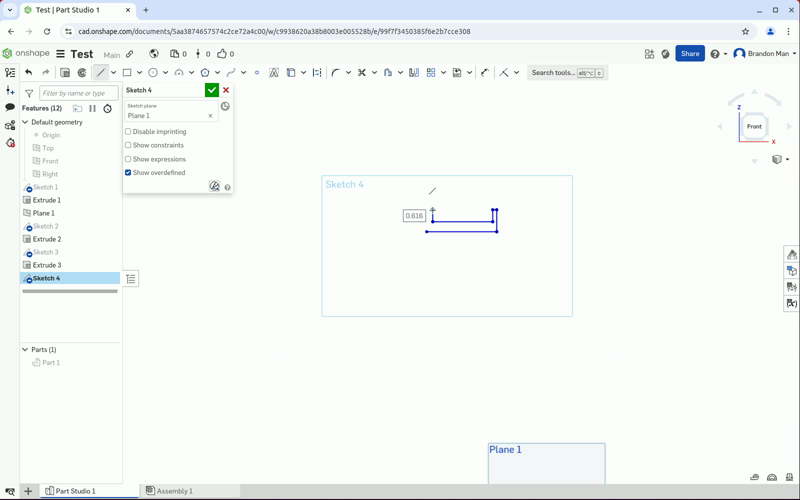
scroll(-6)
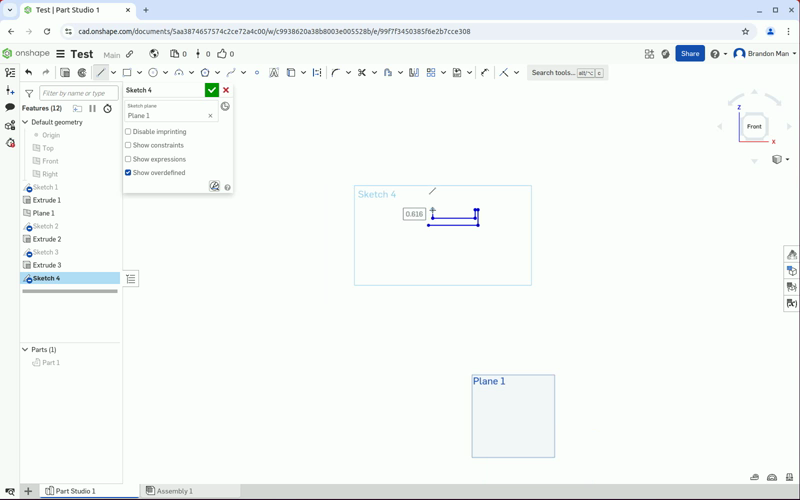
scroll(-6)
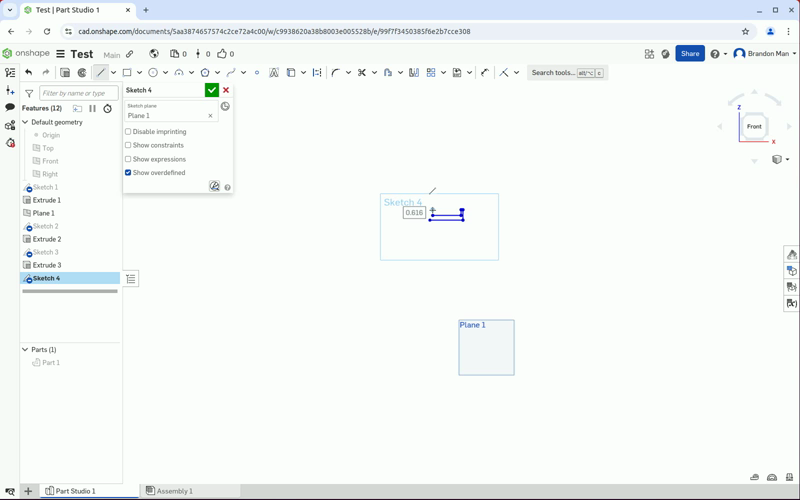
scroll(-6)
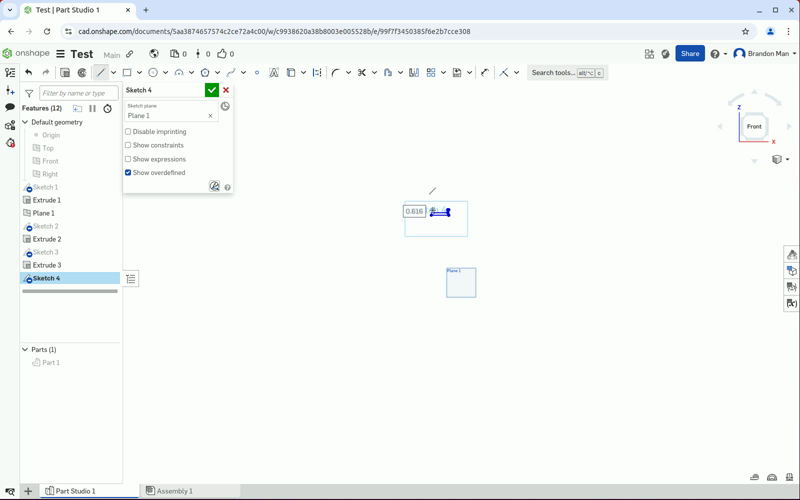
key_up(shift)
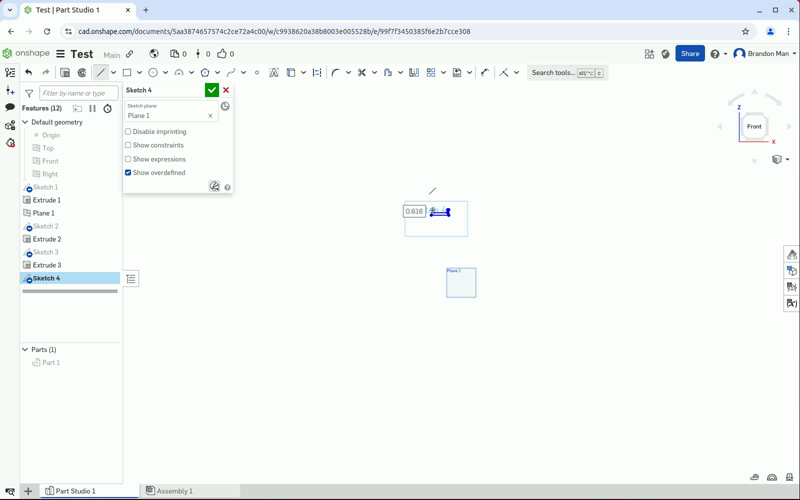
key_down(shift)
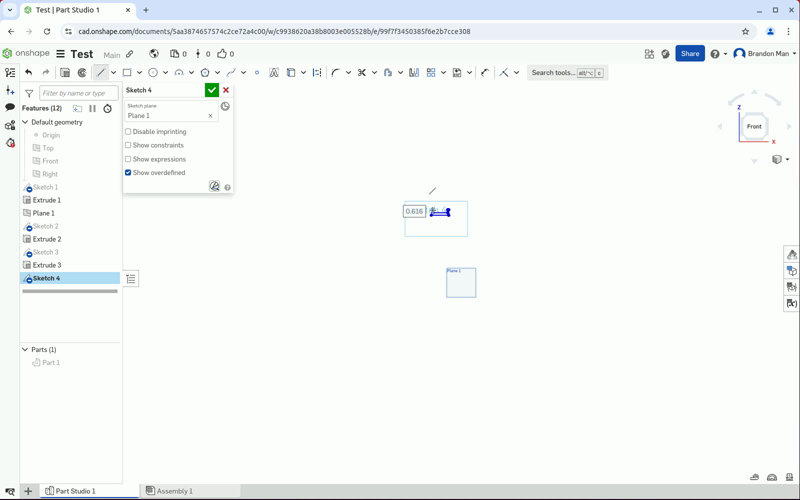
mouse_move(462, 209)
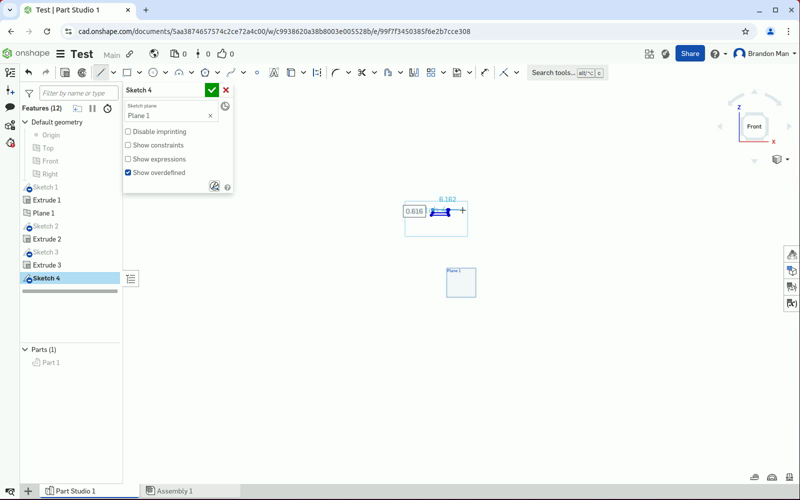
mouse_move(431, 209)
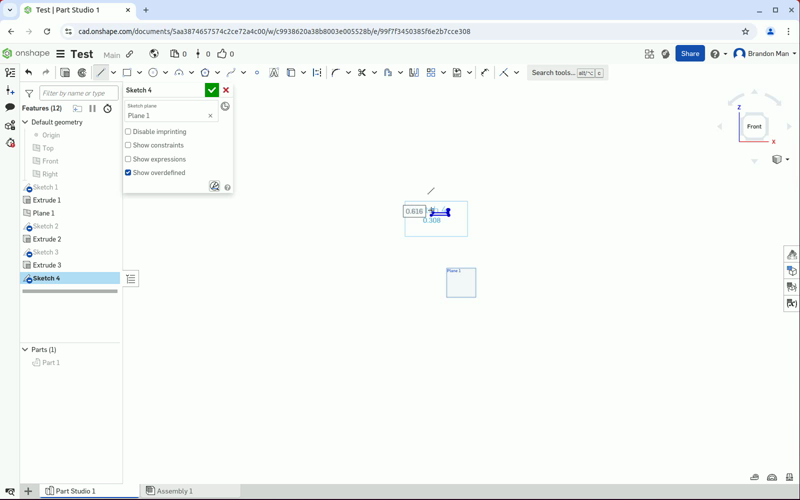
scroll(6)
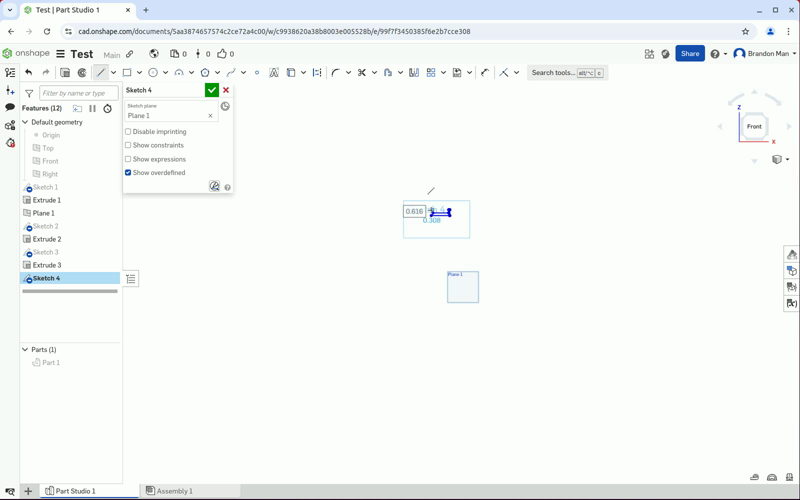
scroll(6)
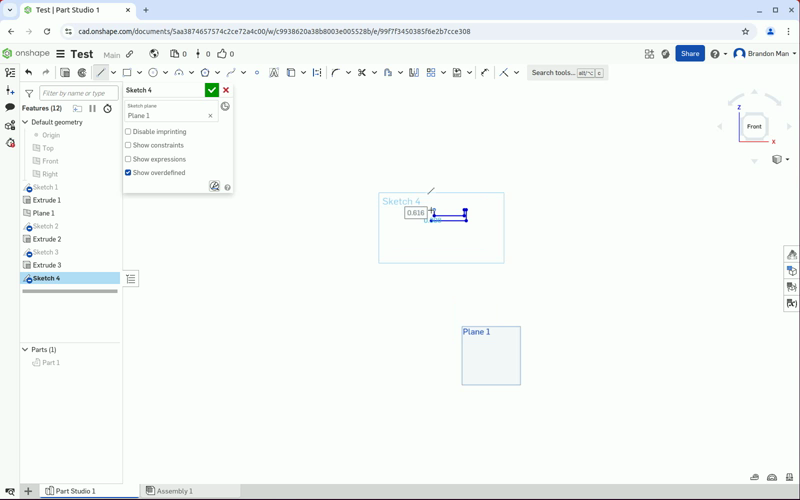
scroll(6)
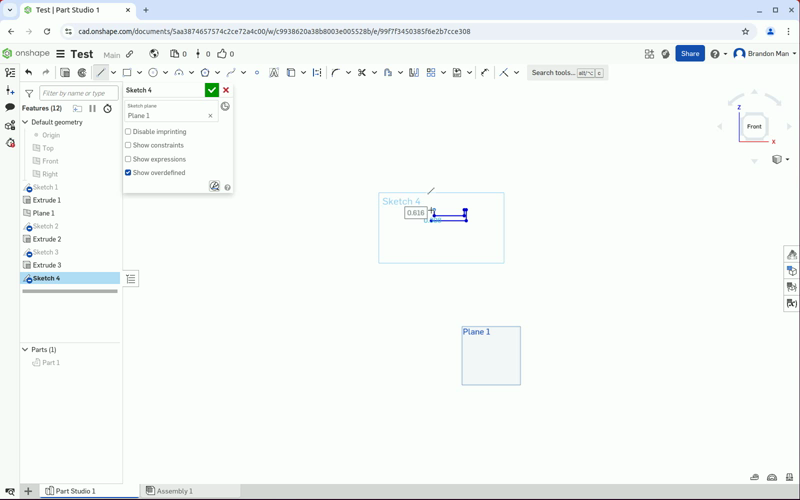
scroll(6)
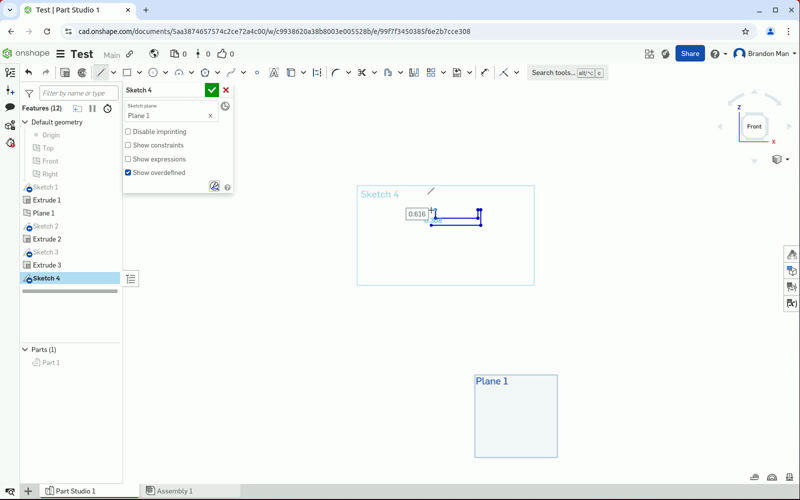
scroll(6)
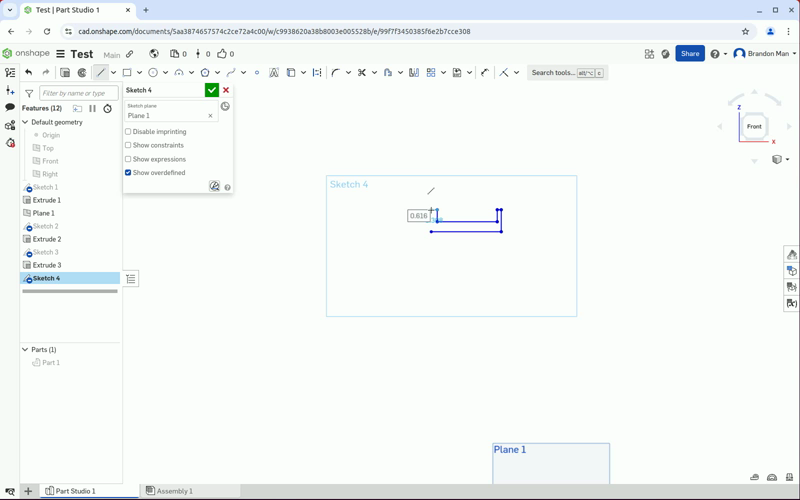
scroll(6)
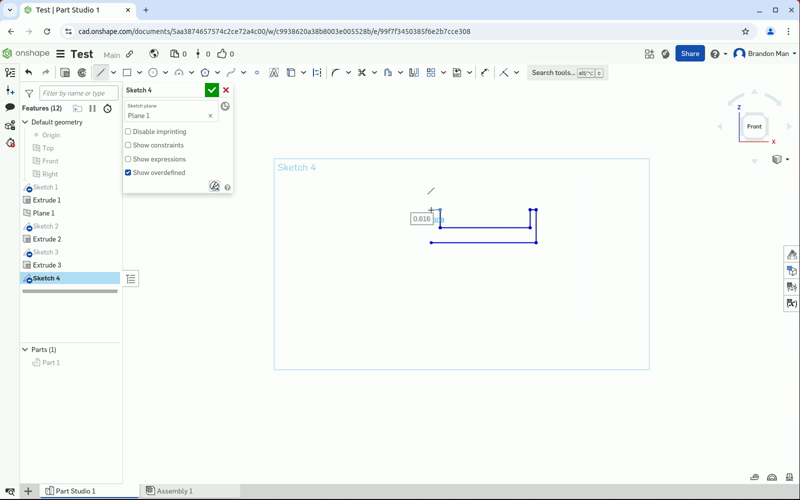
scroll(6)
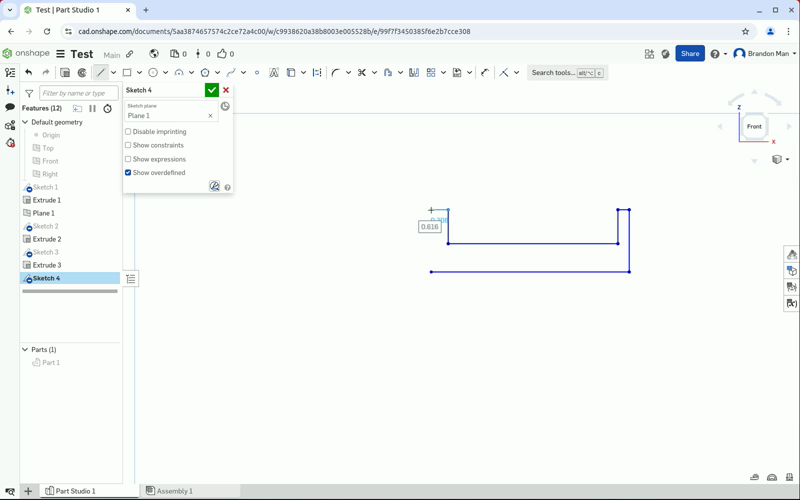
click(431, 209)
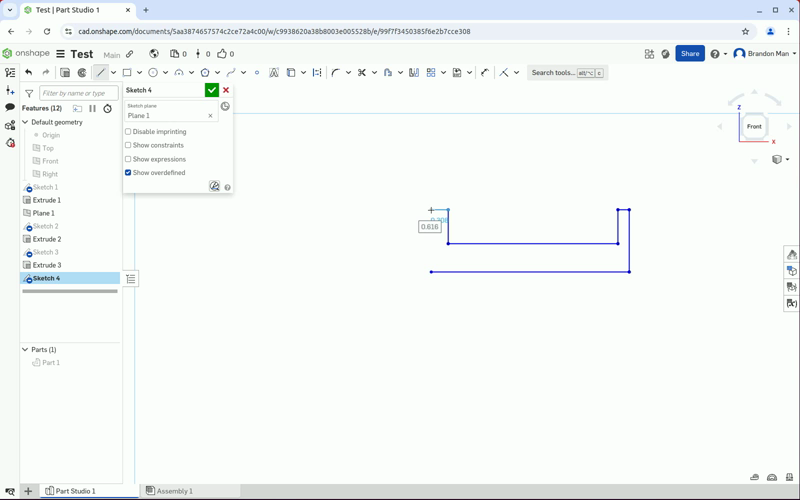
scroll(-6)
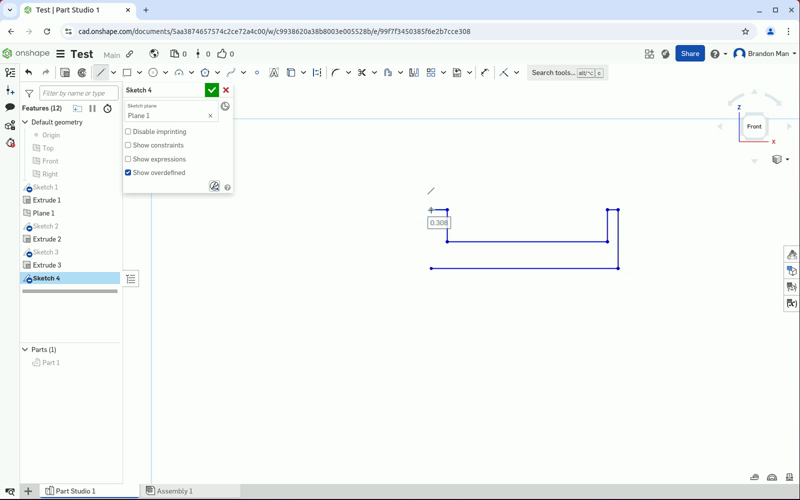
scroll(-6)
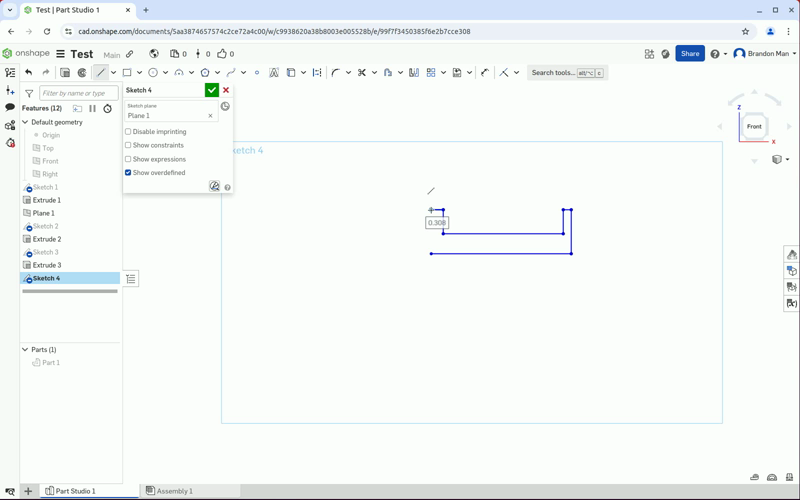
scroll(-6)
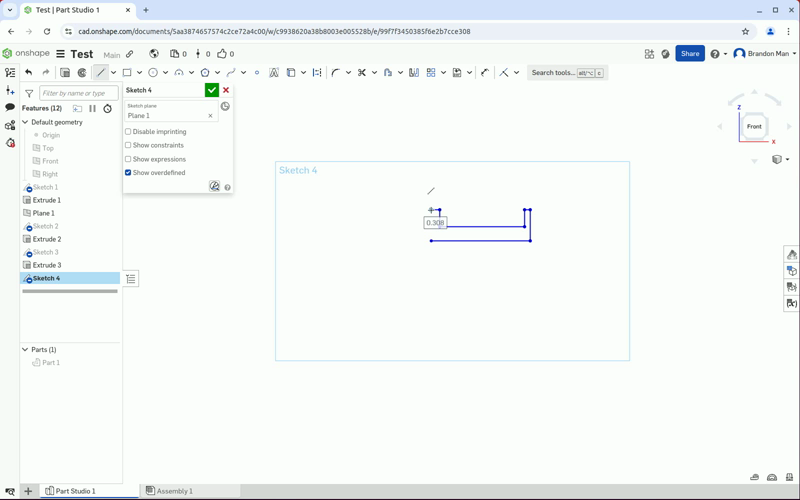
scroll(-6)
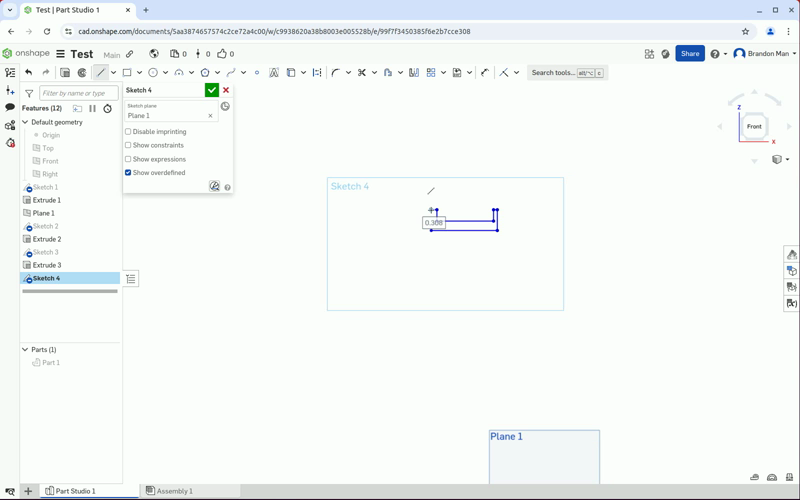
scroll(-6)
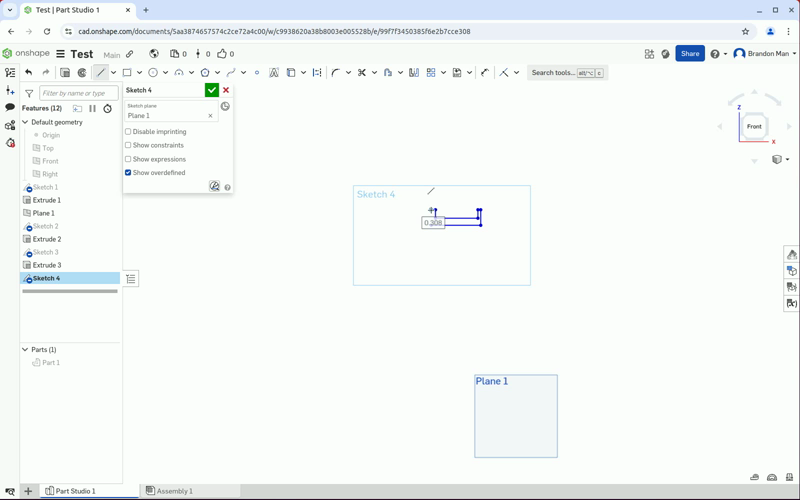
scroll(-6)
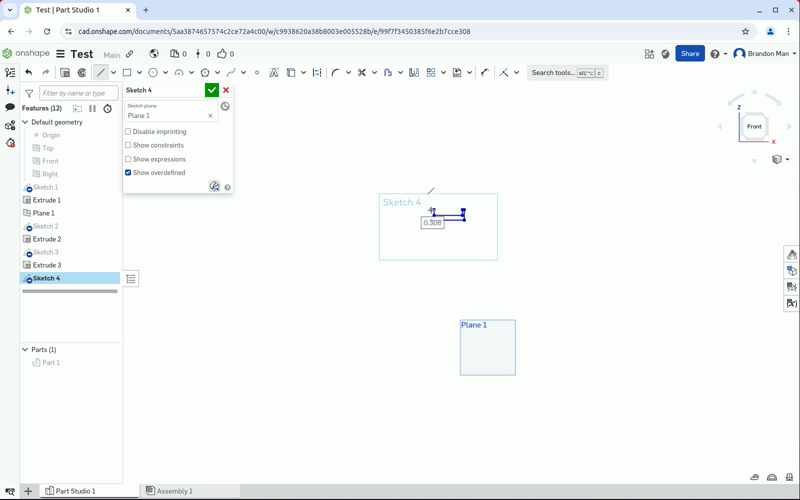
scroll(-6)
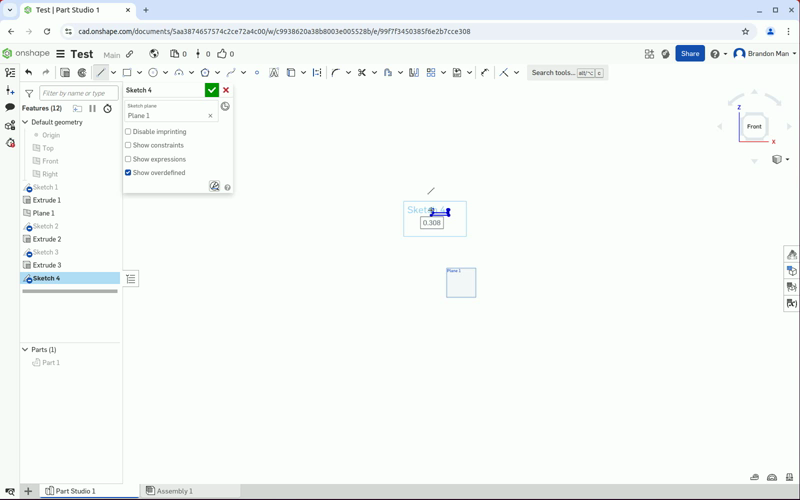
key_up(shift)
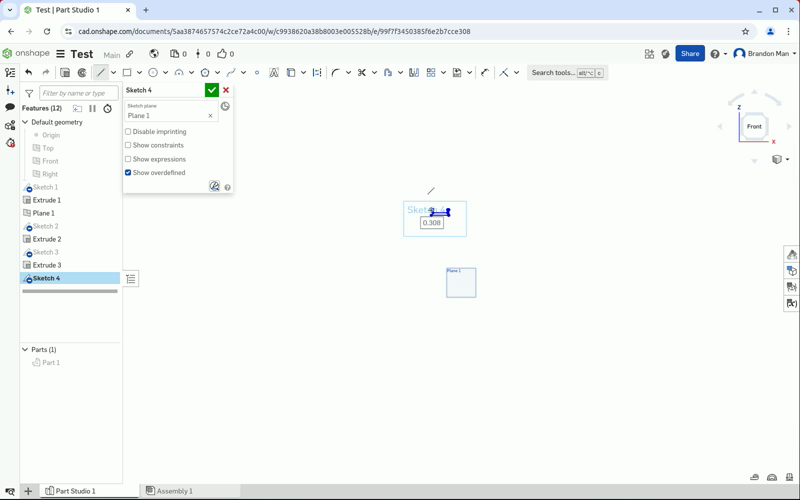
mouse_move(461, 209)
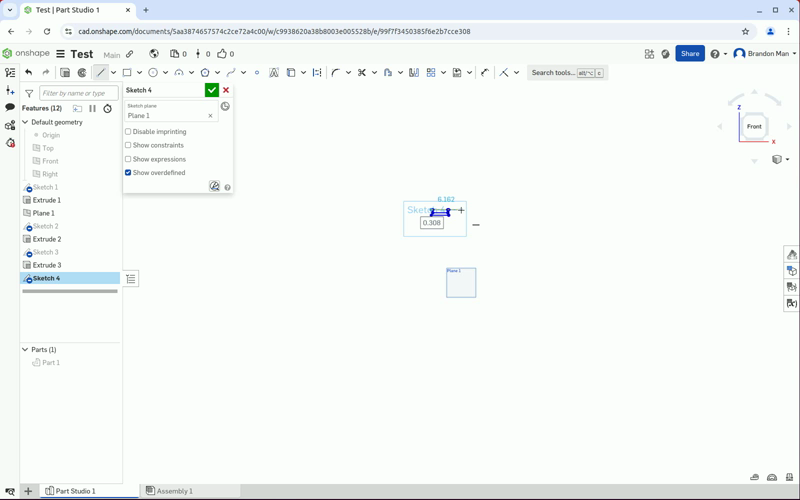
key_down(shift)
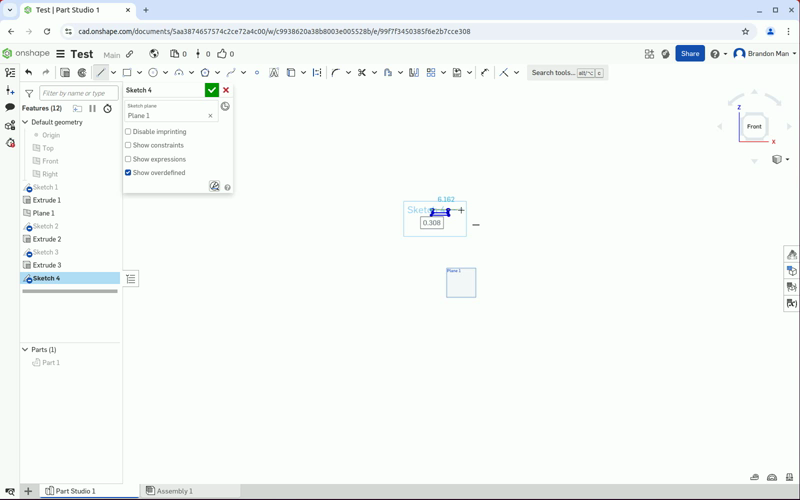
mouse_move(431, 215)
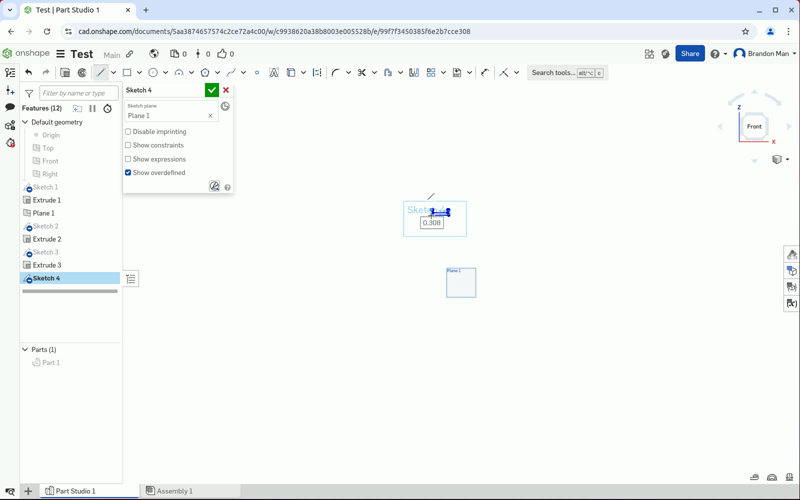
scroll(6)
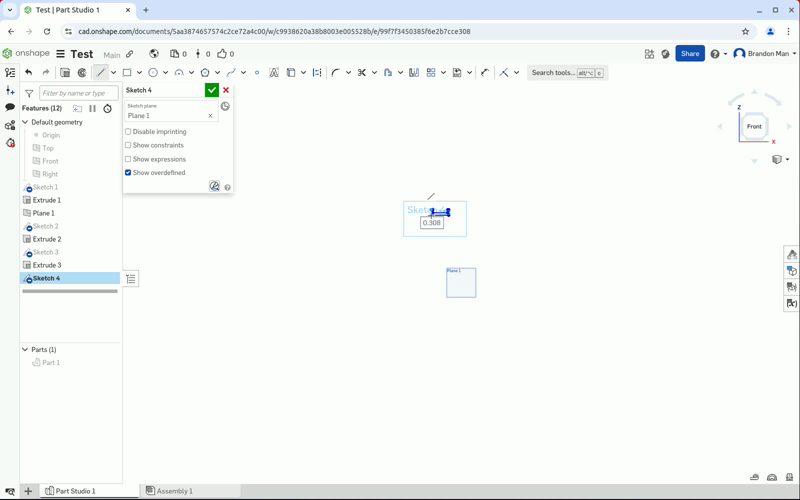
scroll(6)
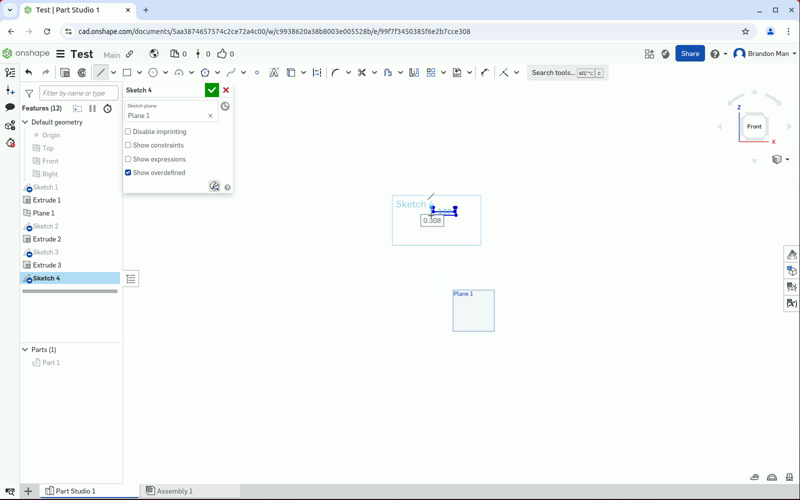
scroll(6)
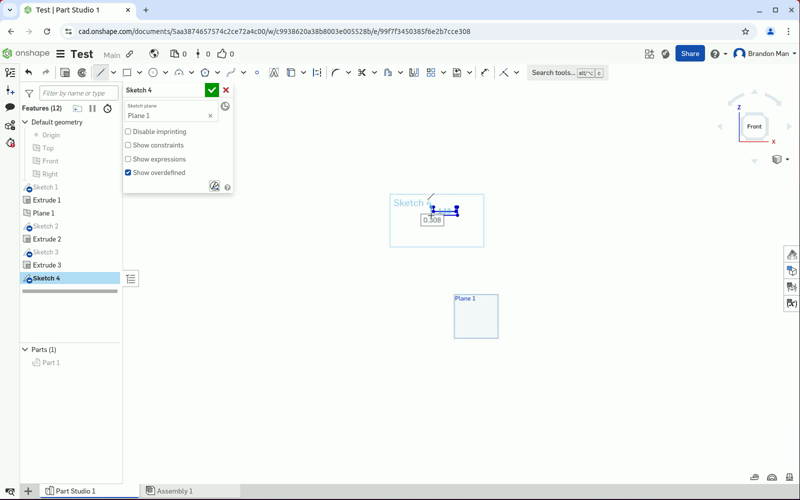
scroll(6)
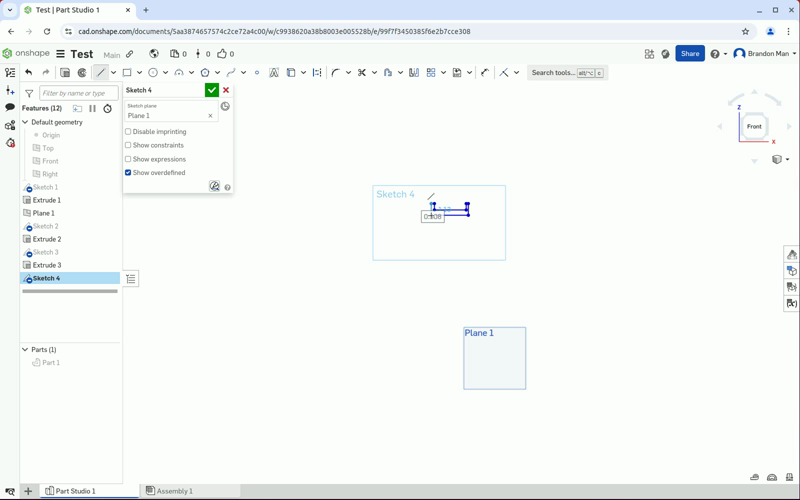
scroll(6)
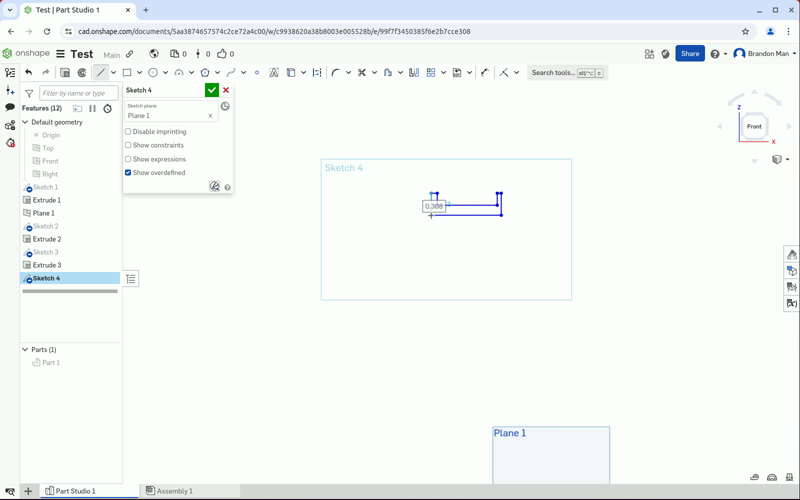
scroll(6)
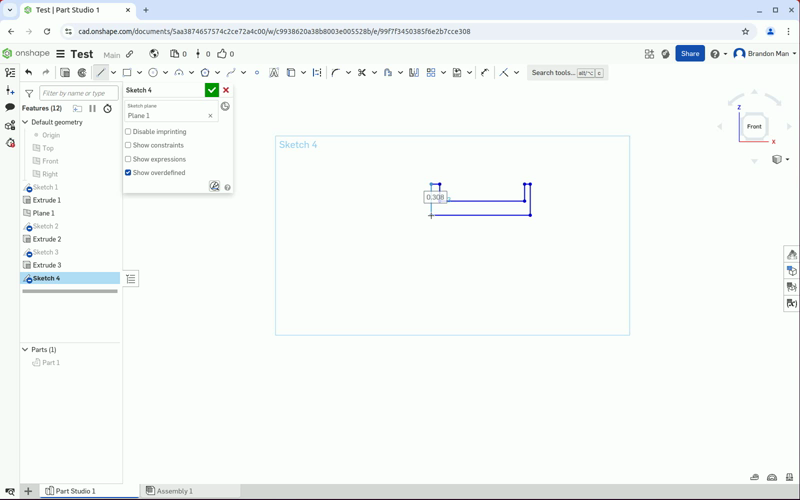
scroll(6)
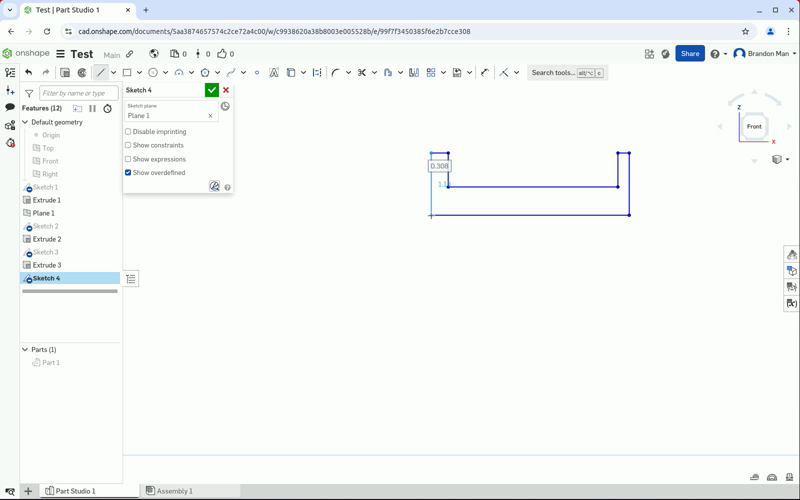
key_up(shift)
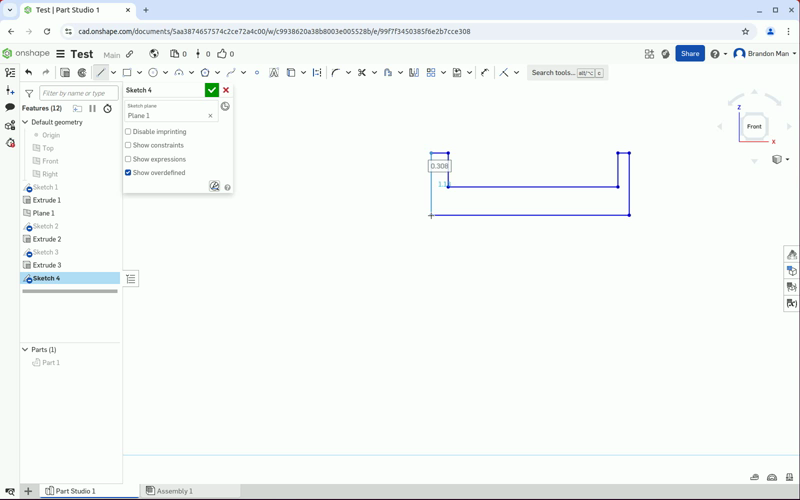
click(431, 215)
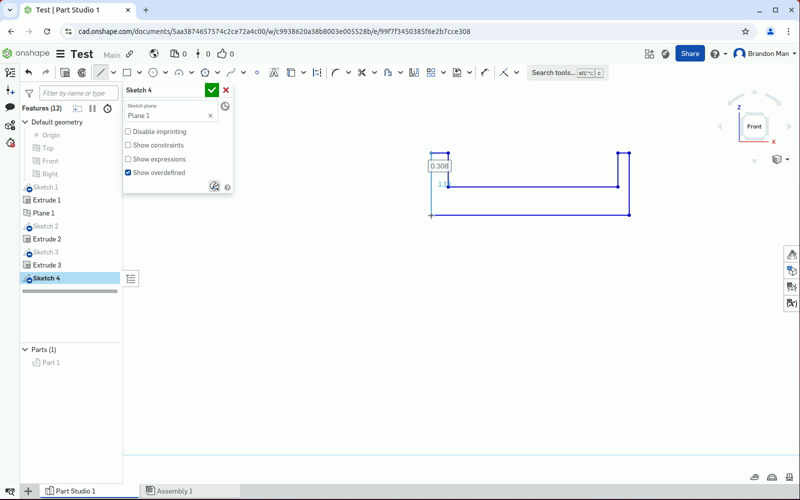
scroll(-6)
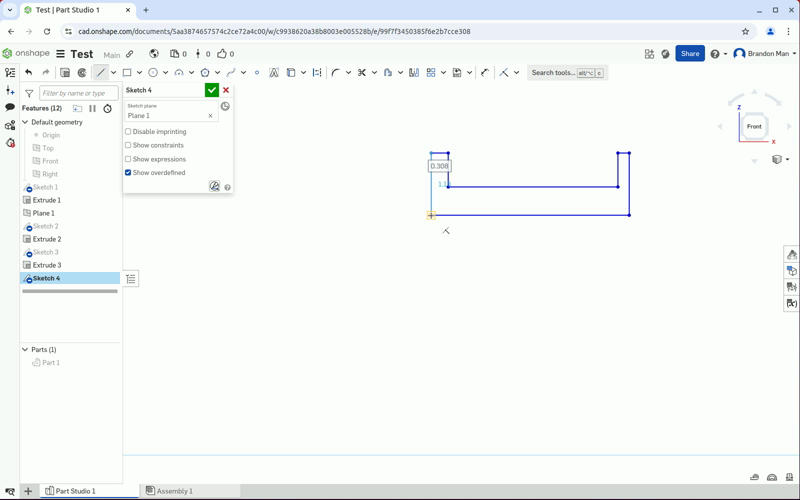
scroll(-6)
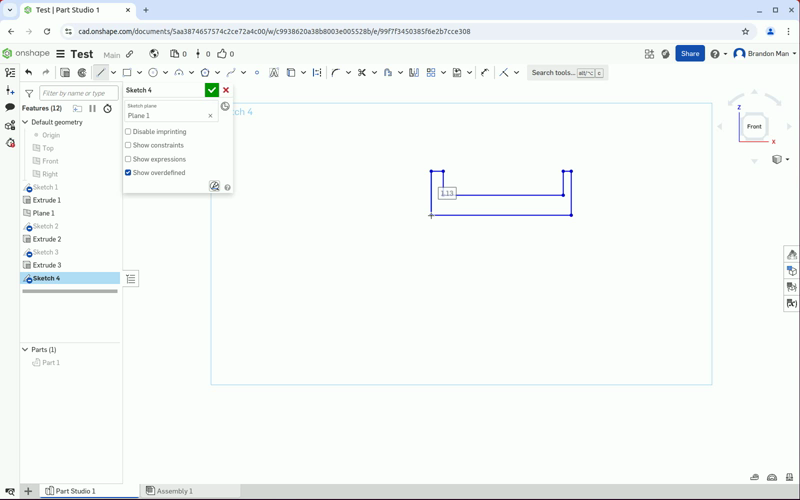
scroll(-6)
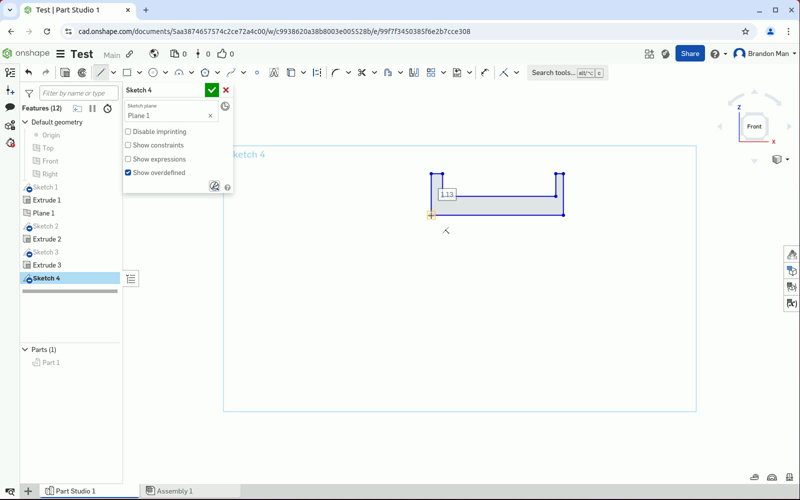
scroll(-6)
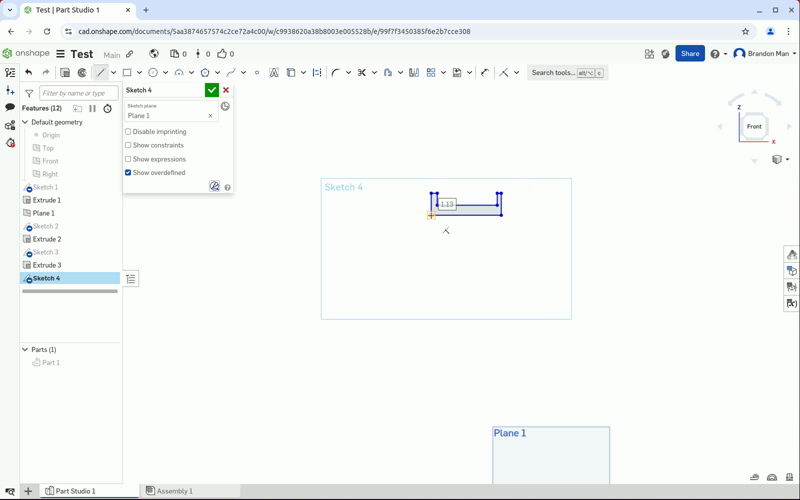
scroll(-6)
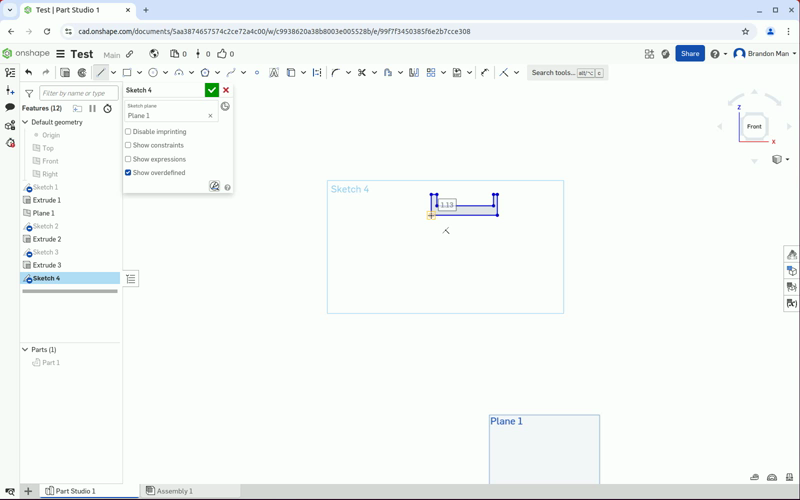
scroll(-6)
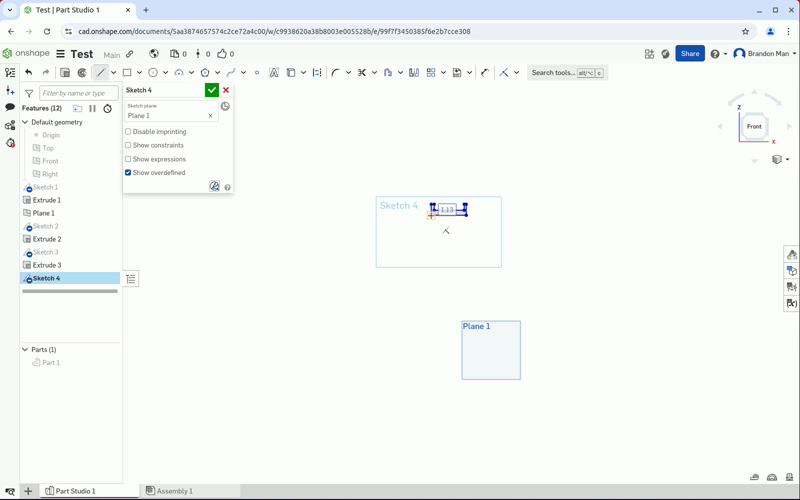
scroll(-6)
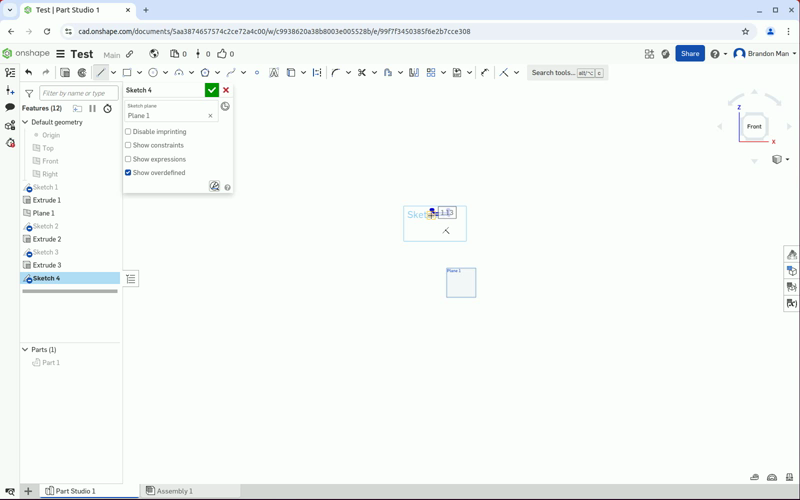
key(esc)
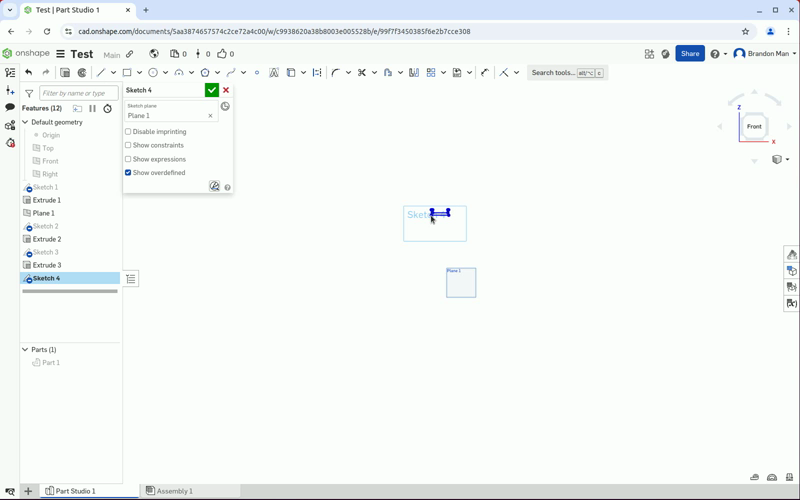
mouse_move(431, 214)
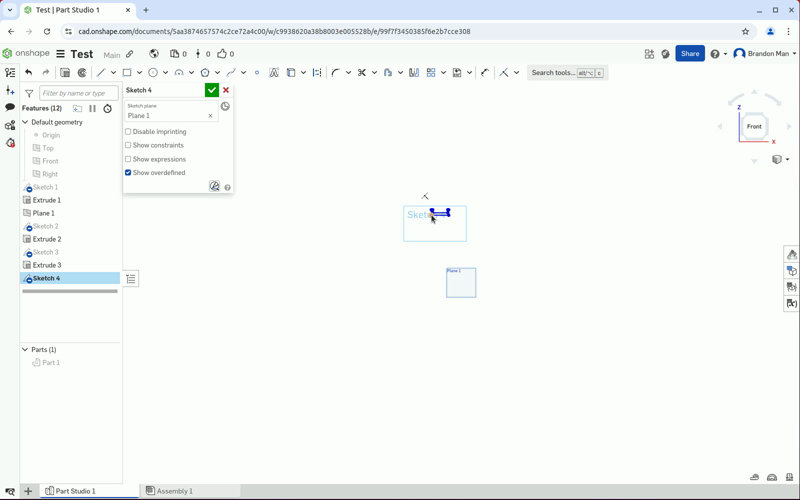
scroll(6)
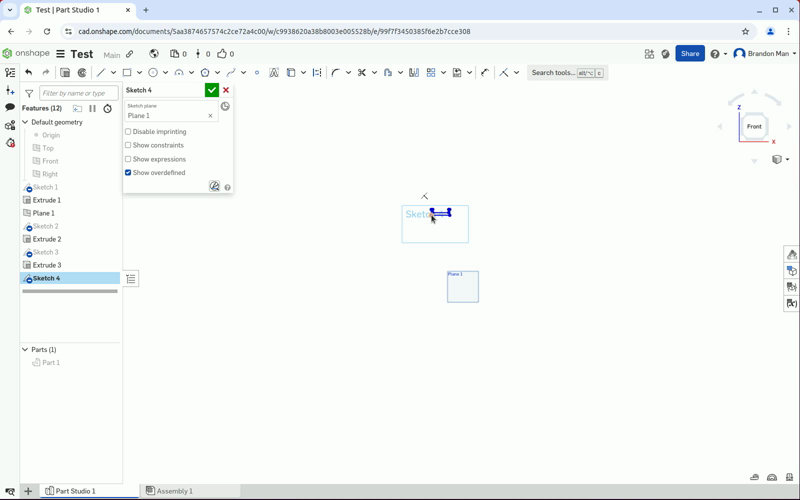
scroll(6)
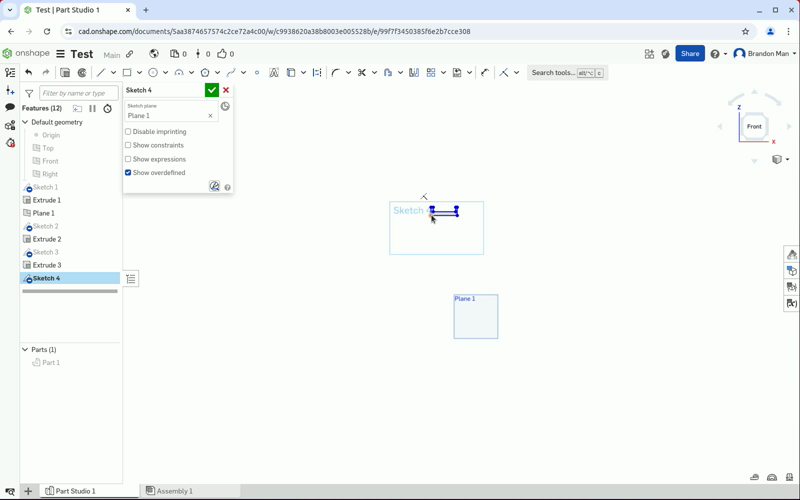
scroll(6)
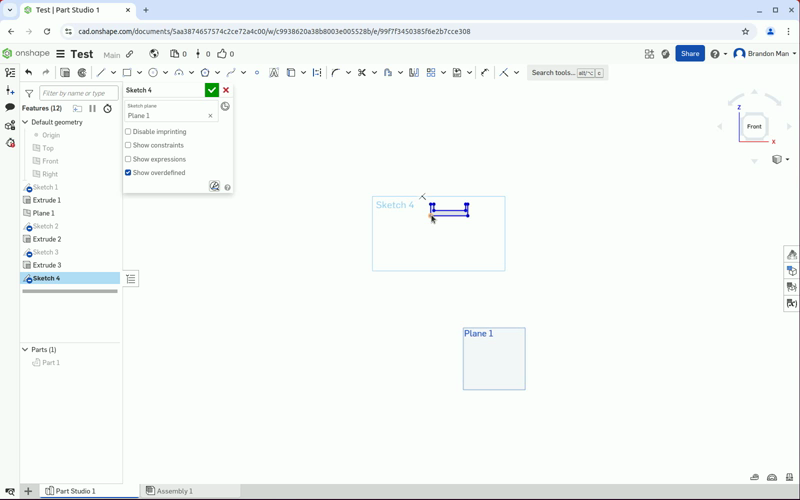
scroll(6)
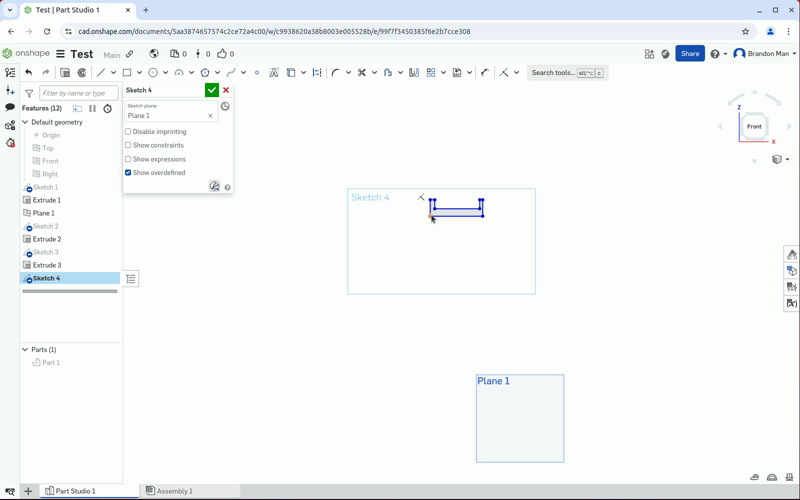
scroll(6)
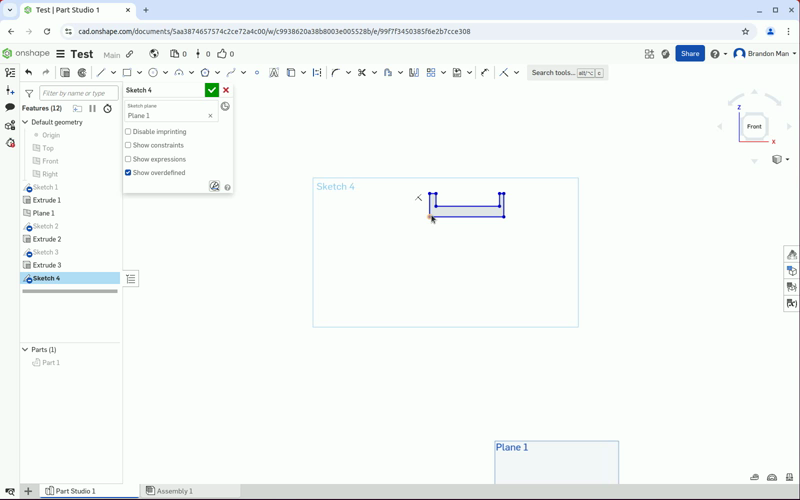
scroll(6)
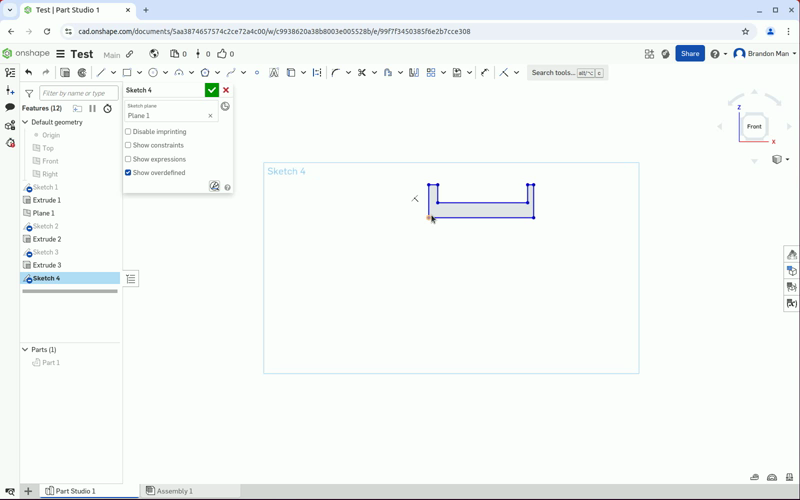
scroll(6)
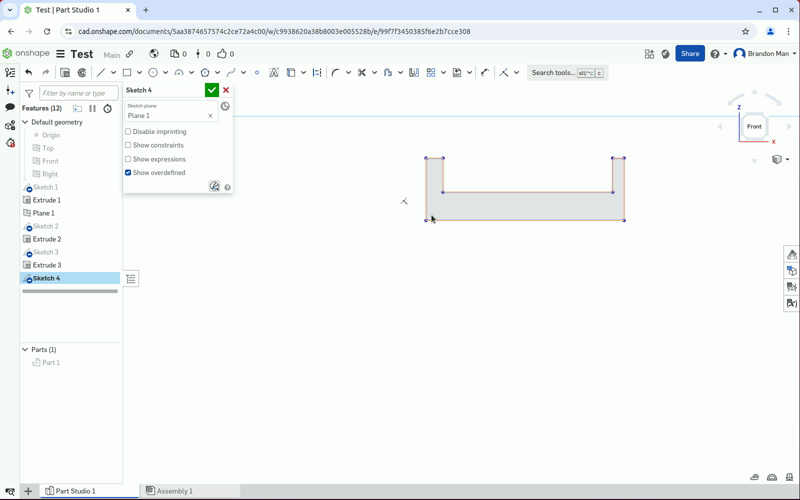
click(431, 214)
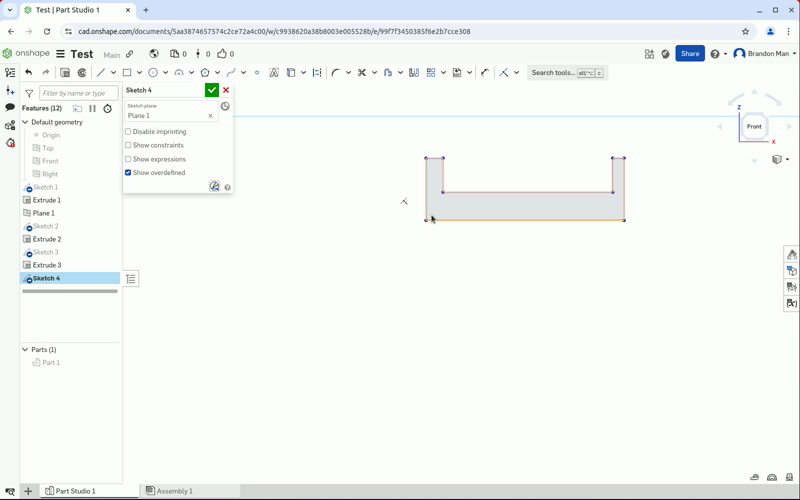
scroll(-6)
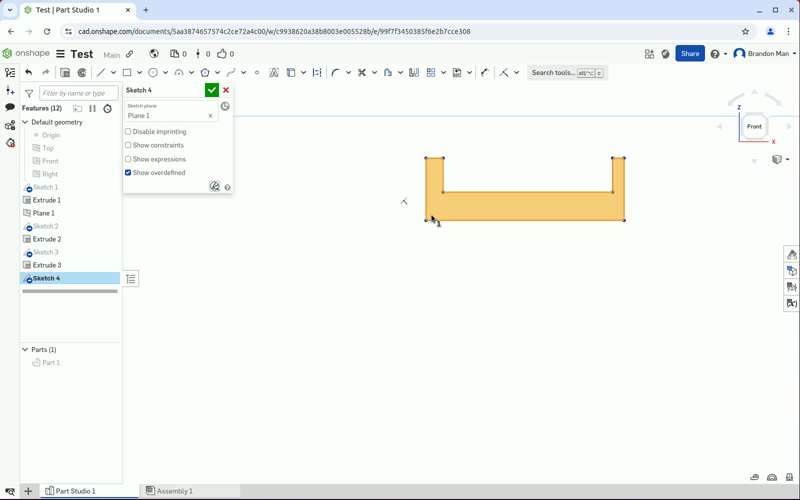
scroll(-6)
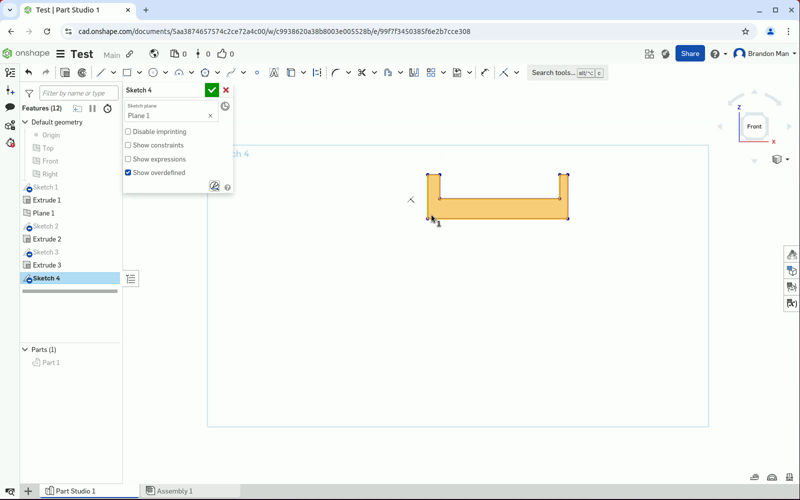
scroll(-6)
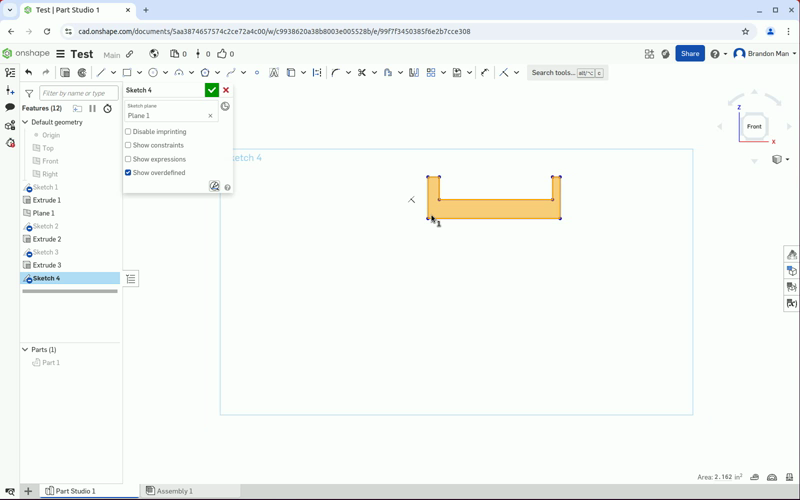
scroll(-6)
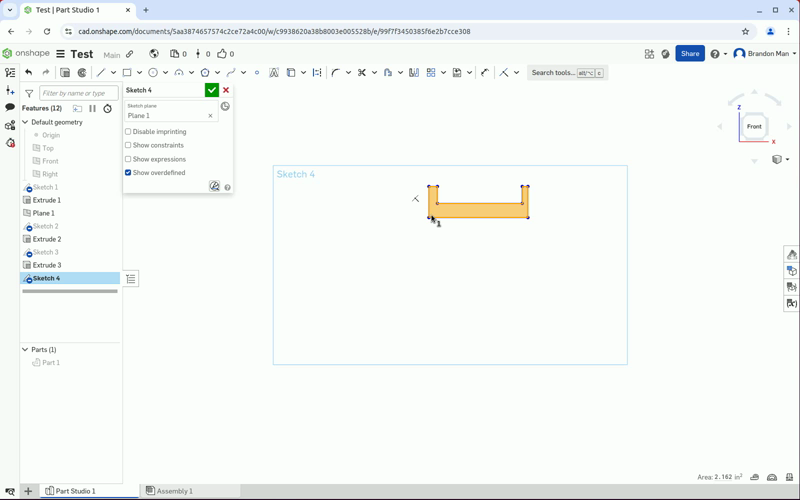
scroll(-6)
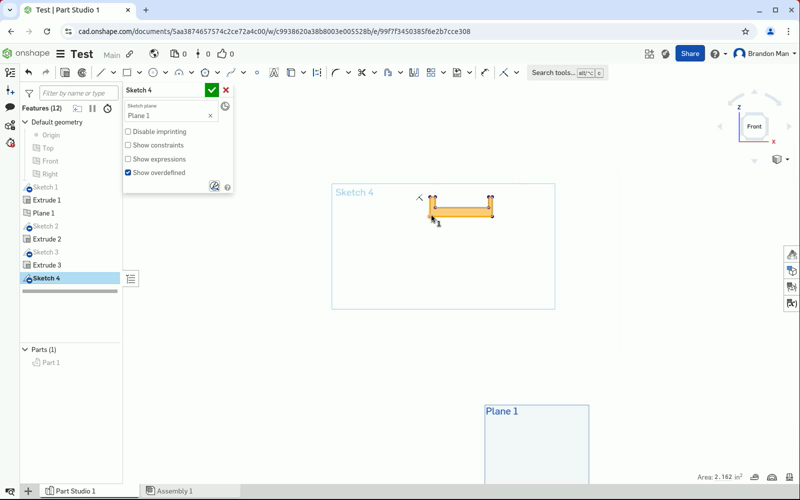
scroll(-6)
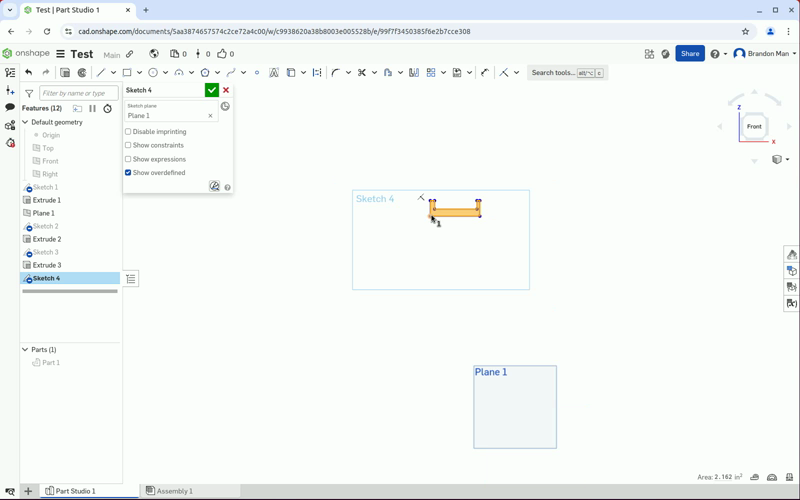
scroll(-6)
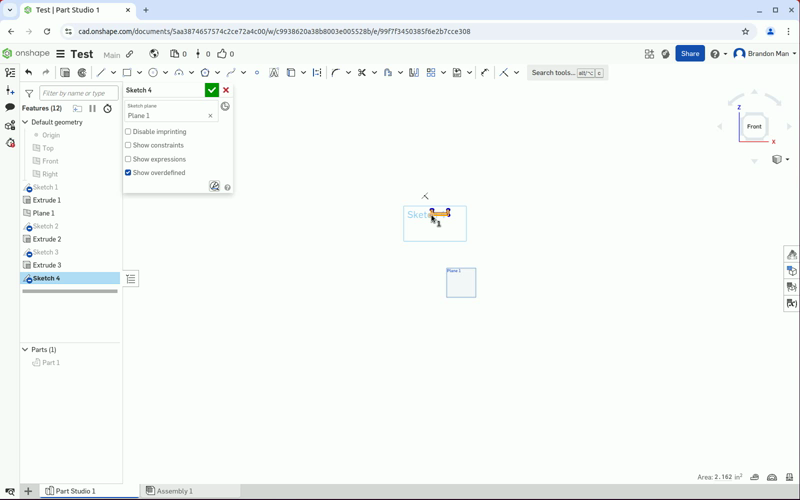
mouse_move(73, 352)
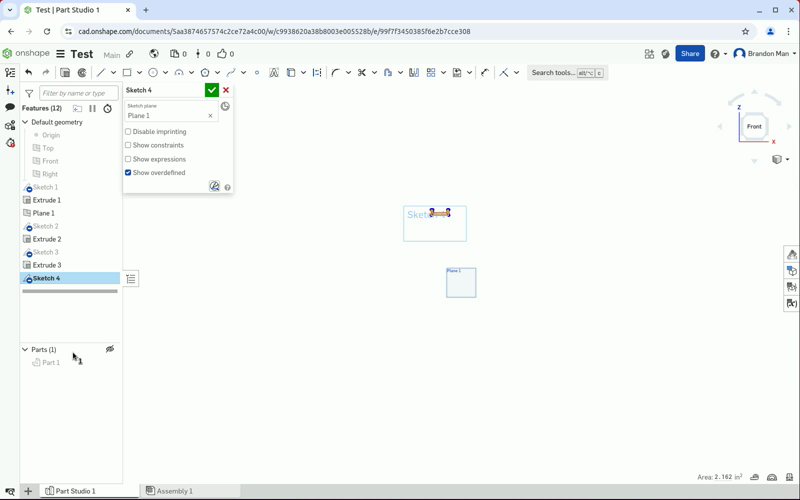
key(shift+y)
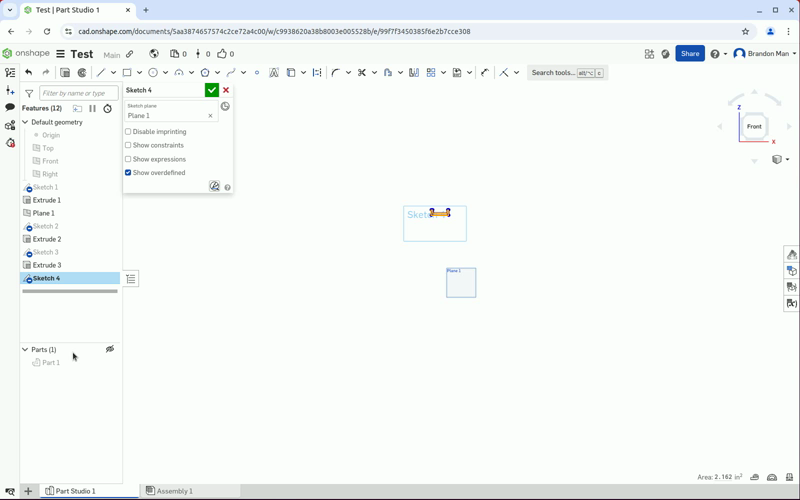
key(shift+e)
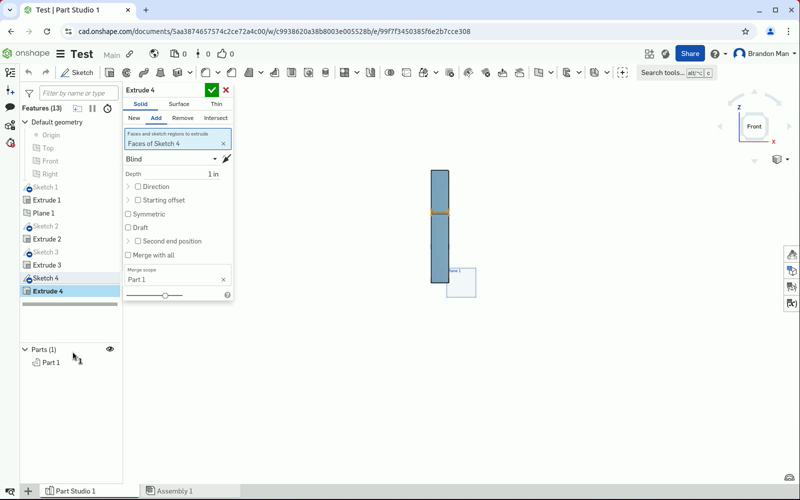
mouse_move(143, 106)
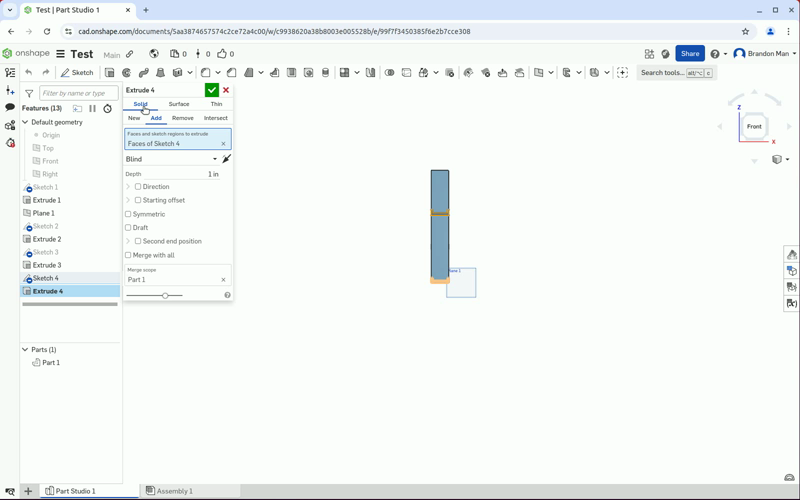
click(143, 106)
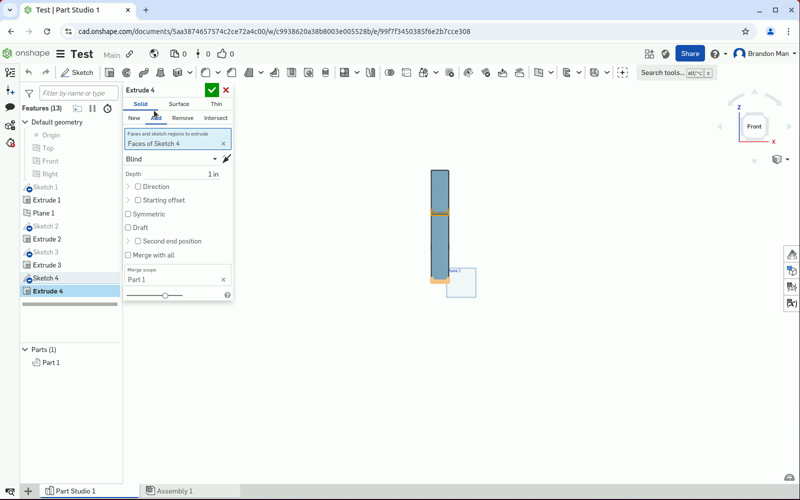
mouse_move(186, 120)
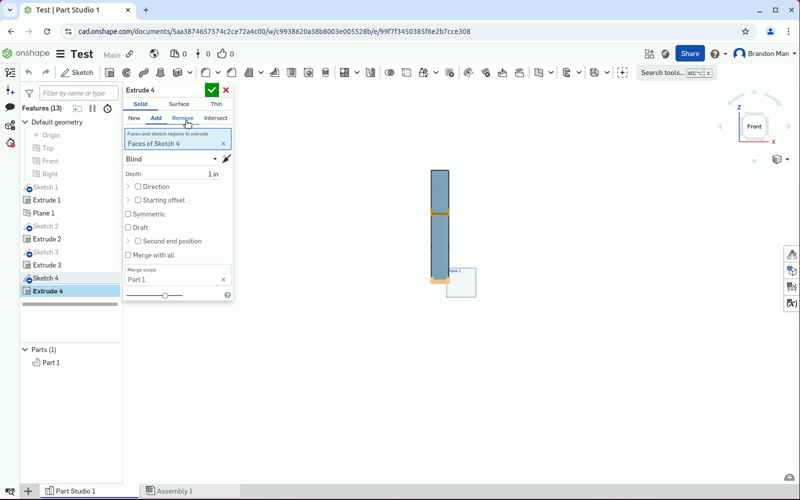
click(186, 120)
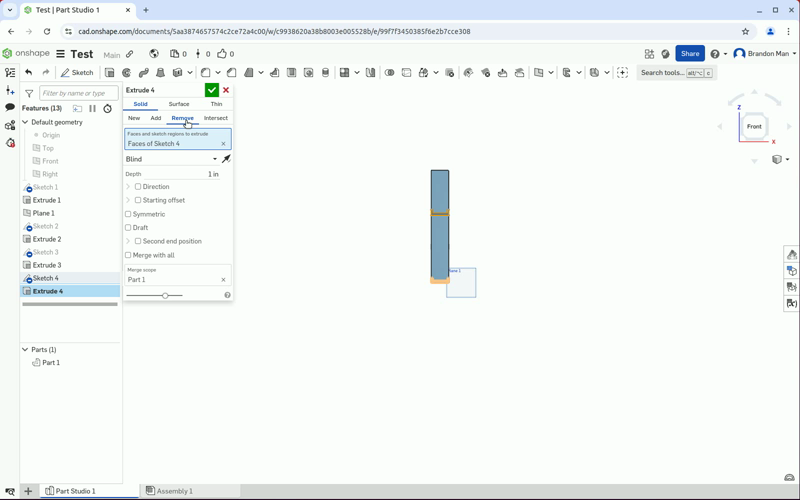
key(tab, 4)
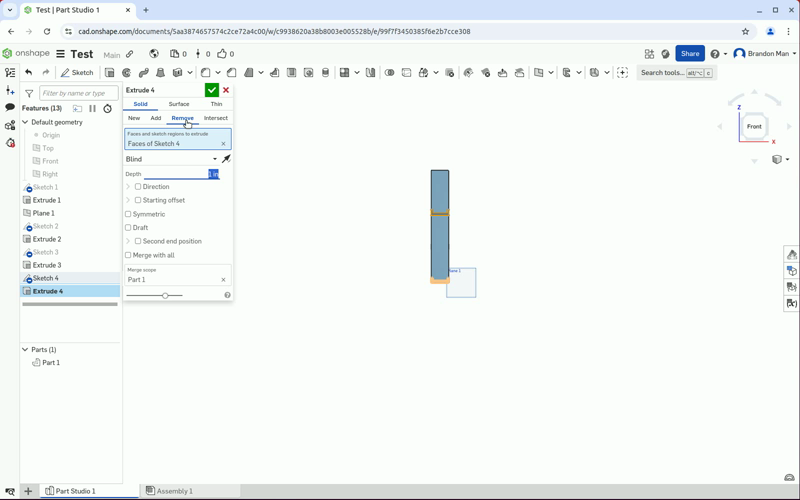
text(0.481)
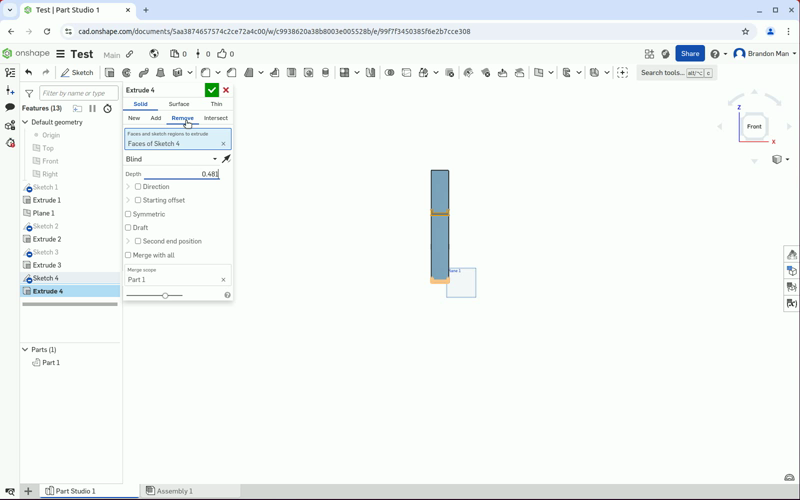
key(tab, 6)
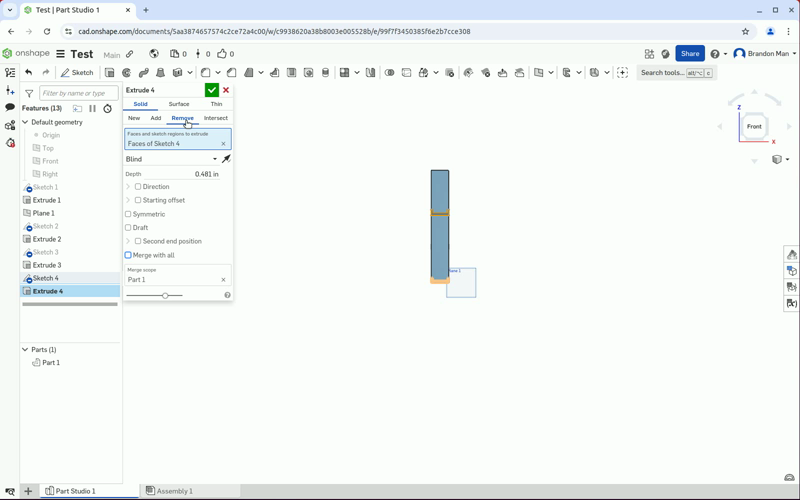
key(space)
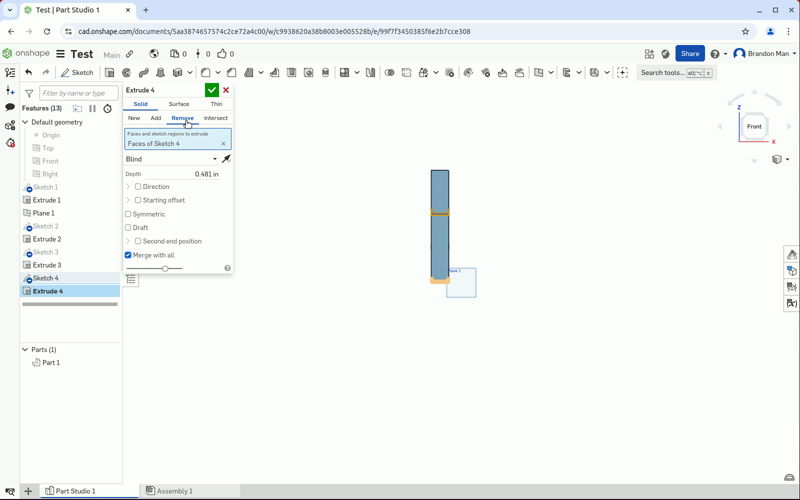
key(enter)
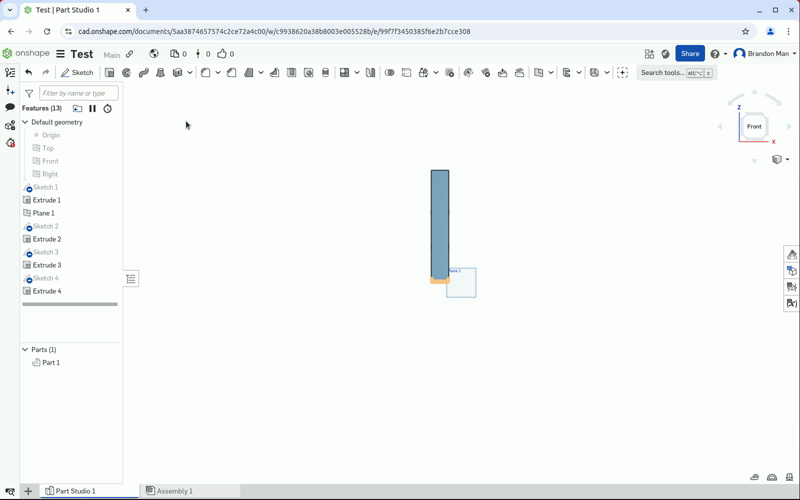
key(shift+h)
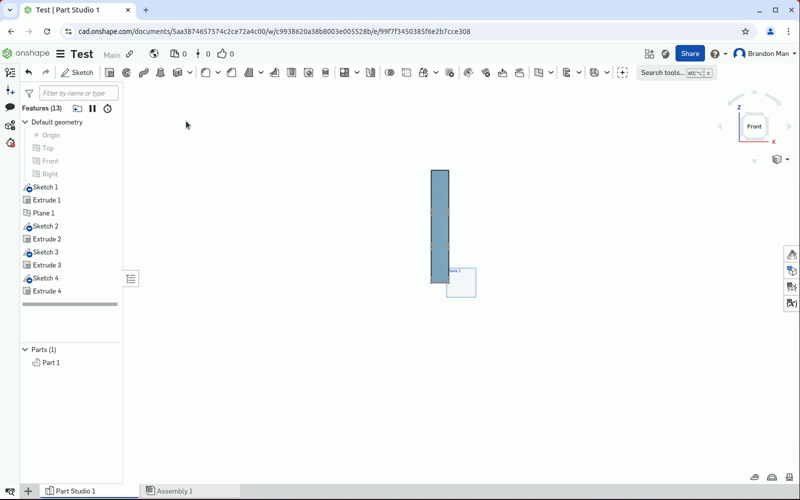
key(shift+h)
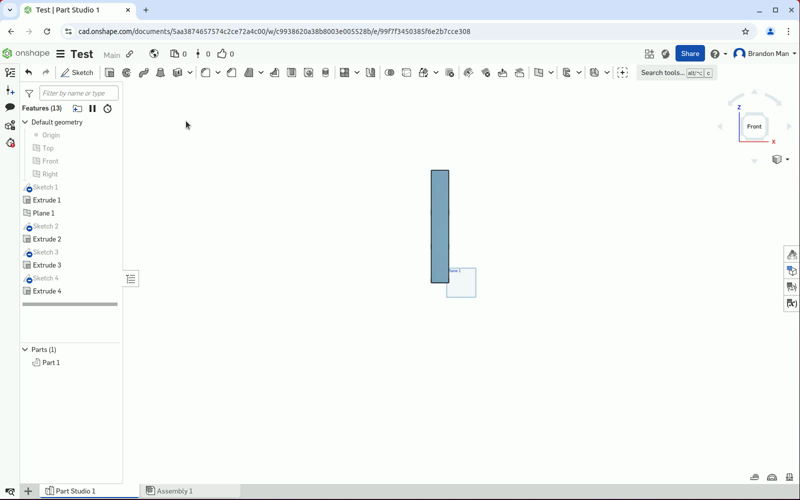
mouse_move(73, 189)
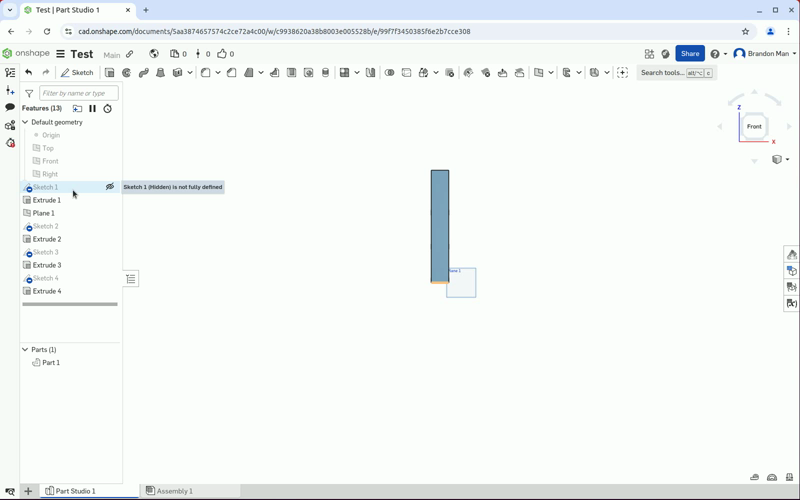
click(73, 189)
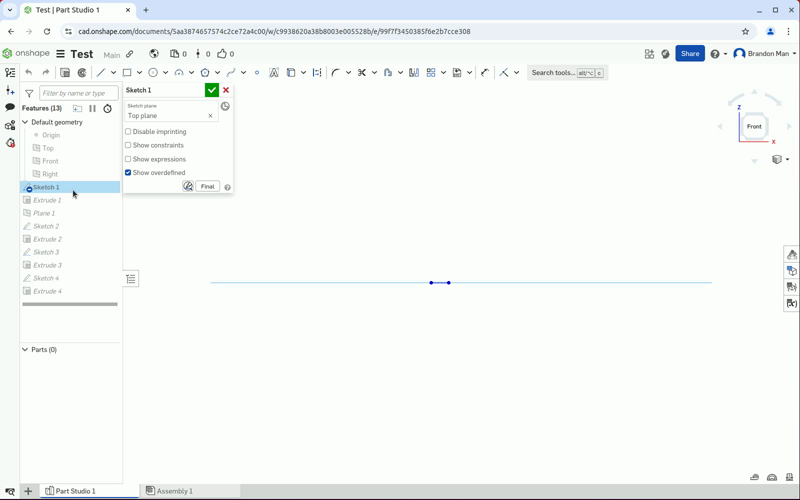
mouse_move(229, 92)
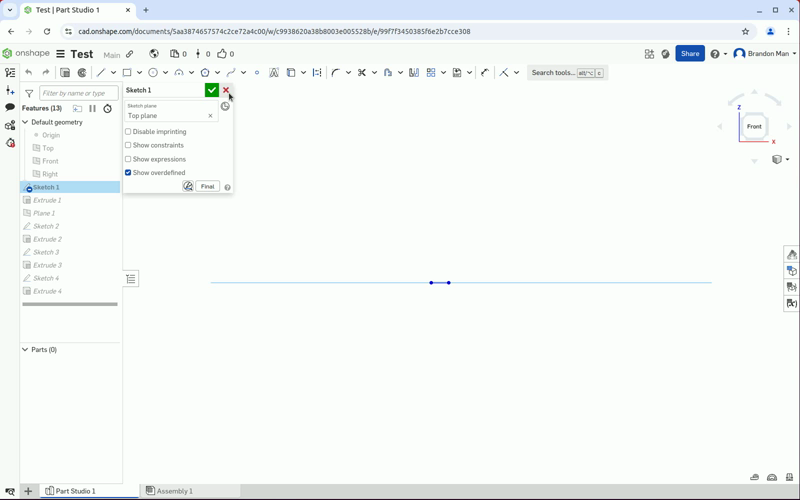
click(229, 92)
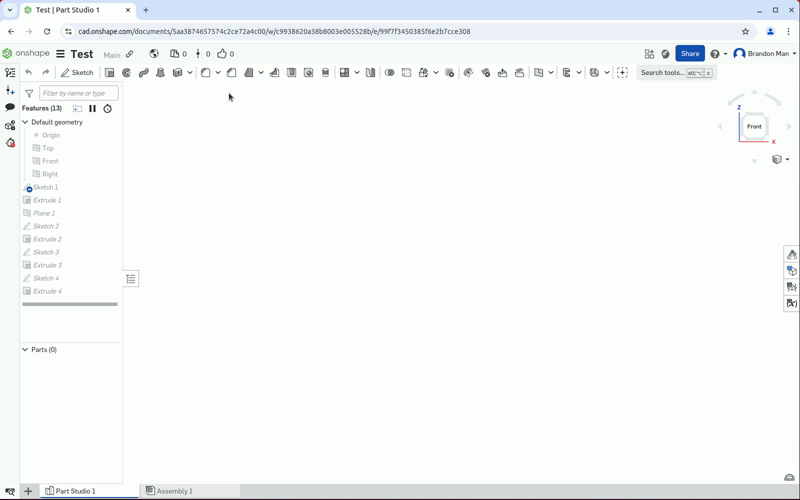
key(shift+s)
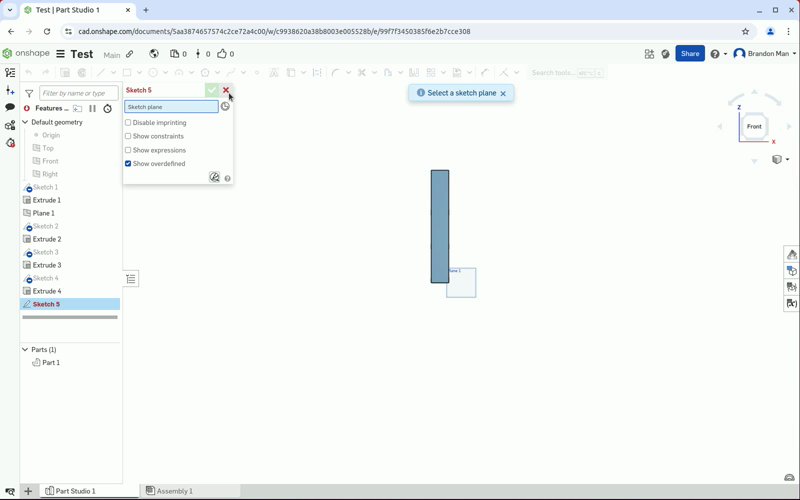
mouse_move(73, 215)
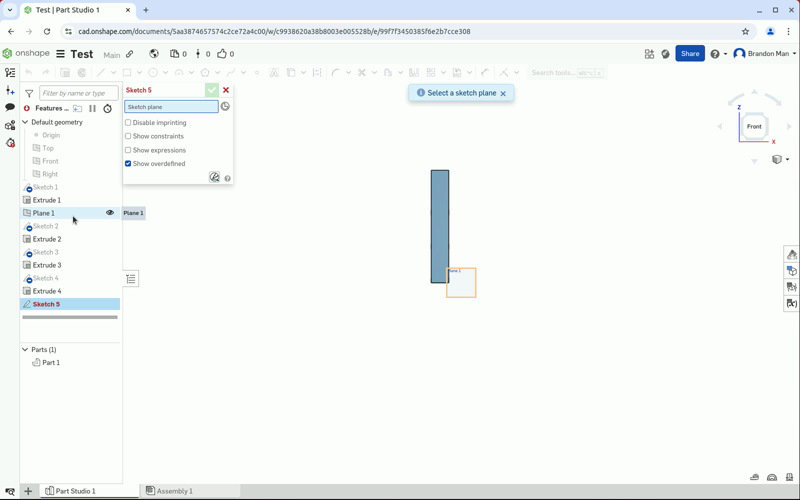
click(73, 215)
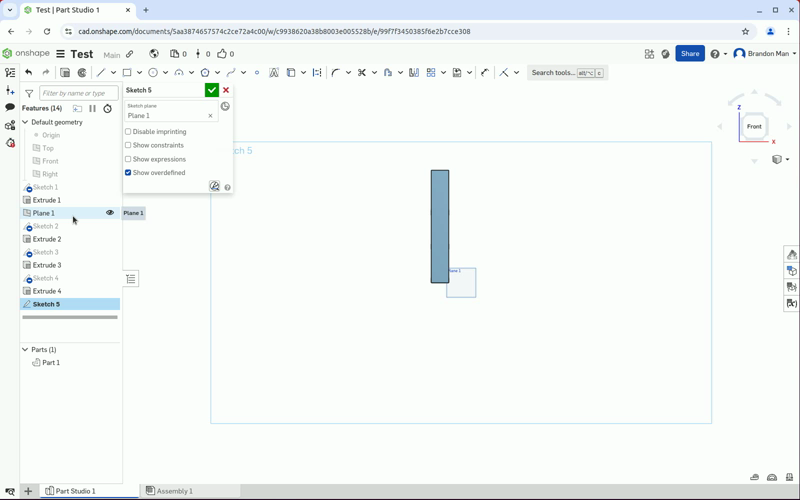
mouse_move(73, 352)
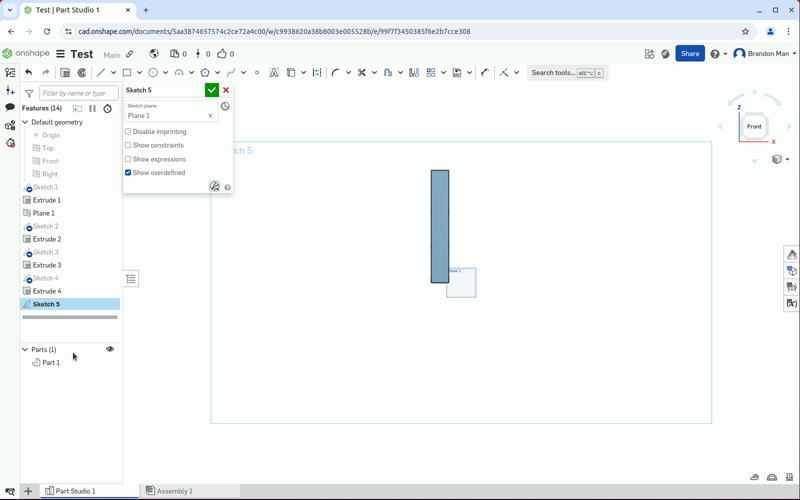
key(y)
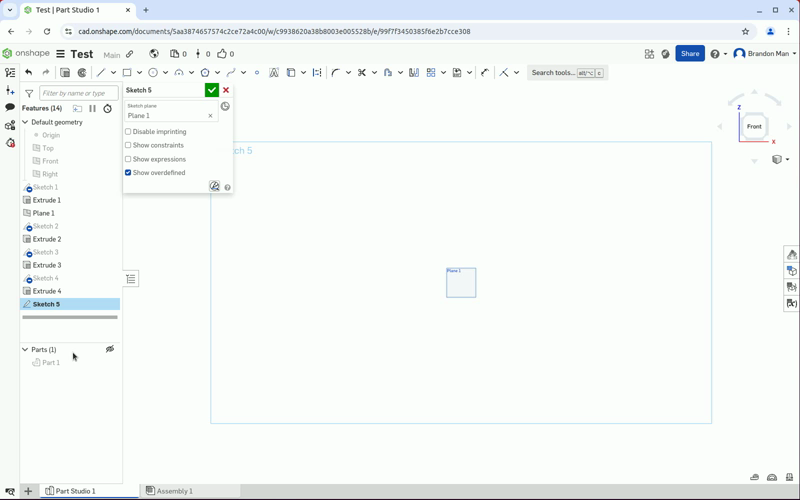
key(l)
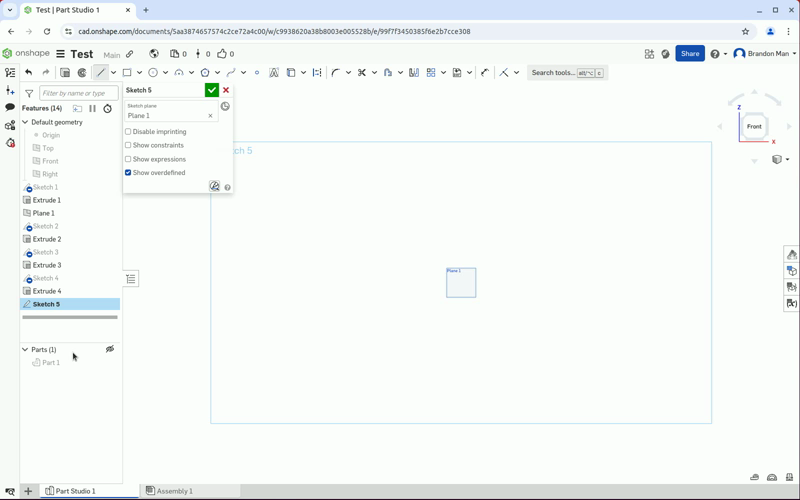
key_down(shift)
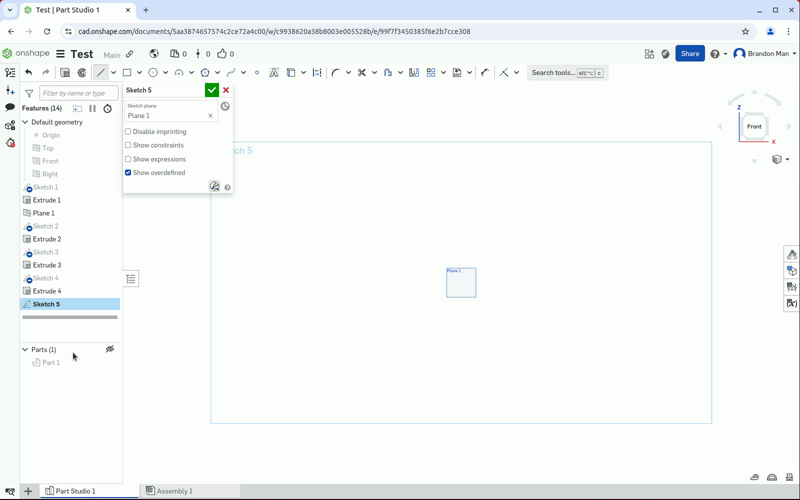
mouse_move(431, 182)
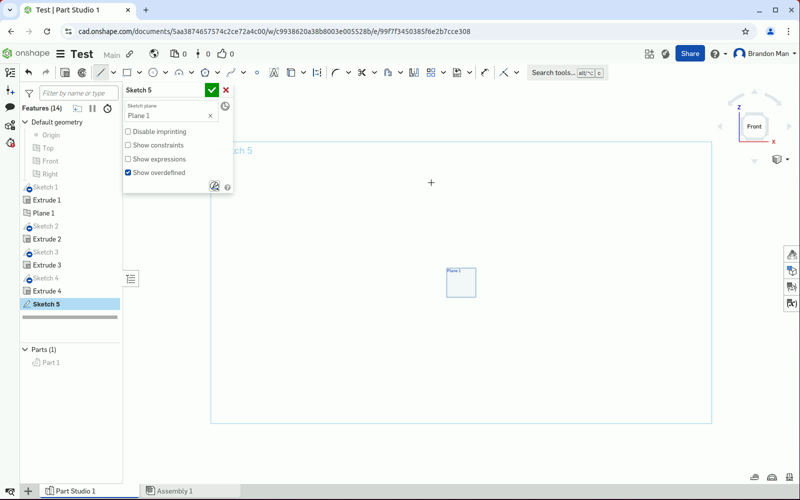
click(431, 182)
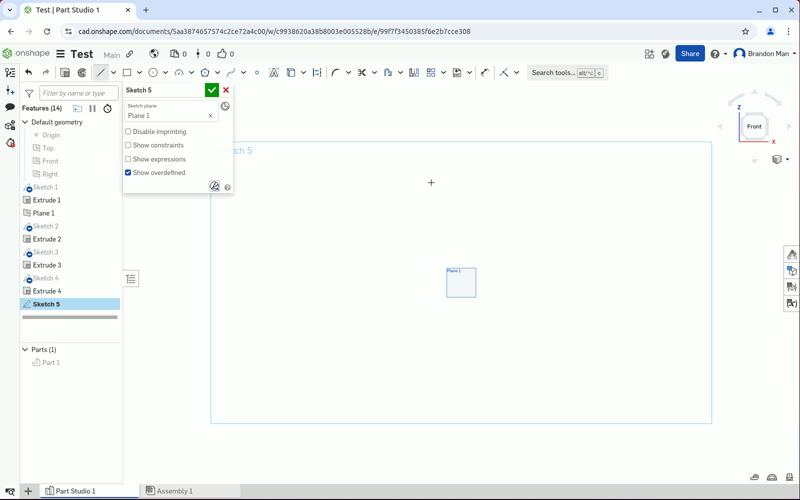
key_up(shift)
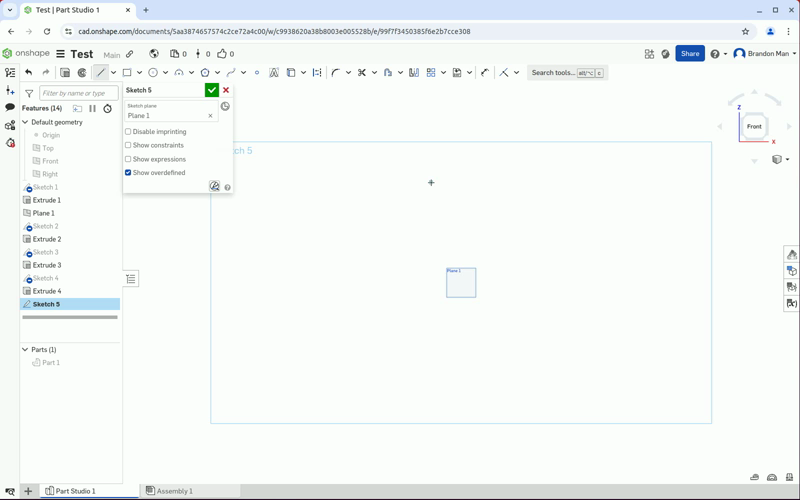
key_down(shift)
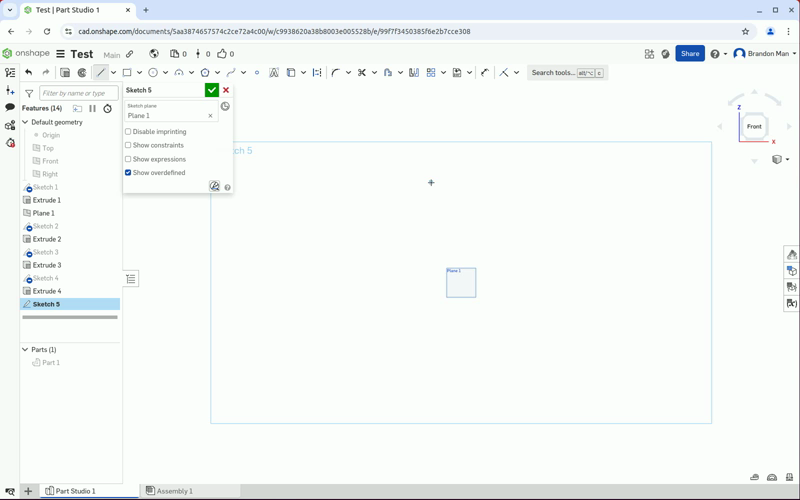
mouse_move(461, 182)
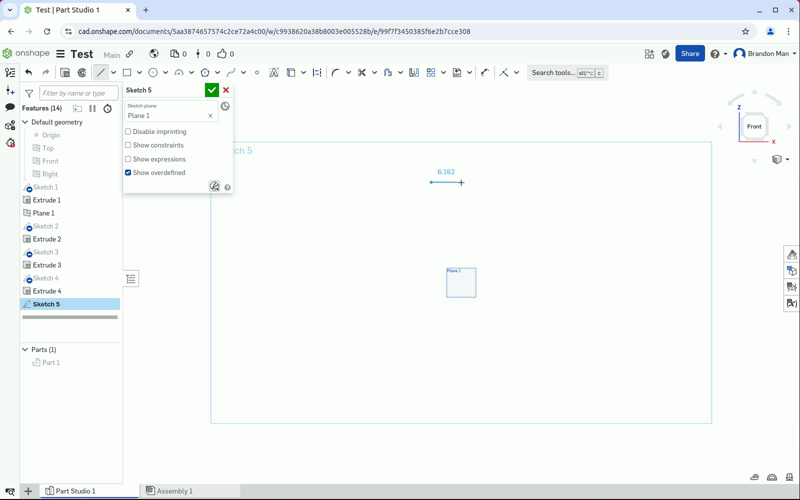
mouse_move(448, 182)
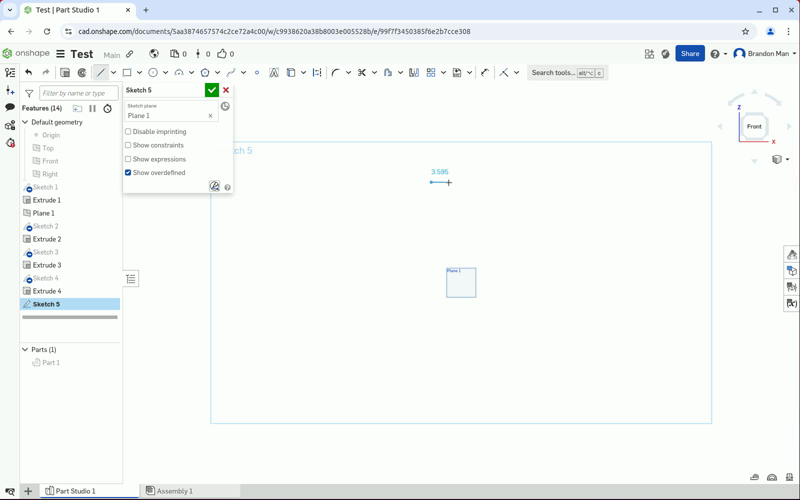
click(448, 182)
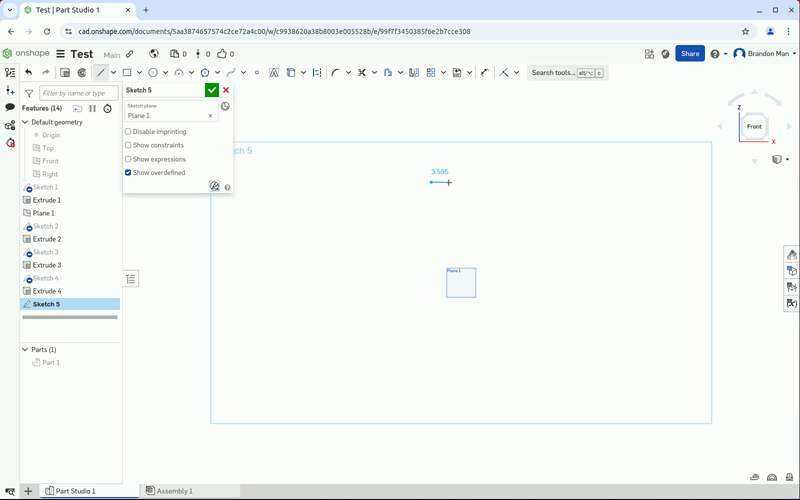
key_up(shift)
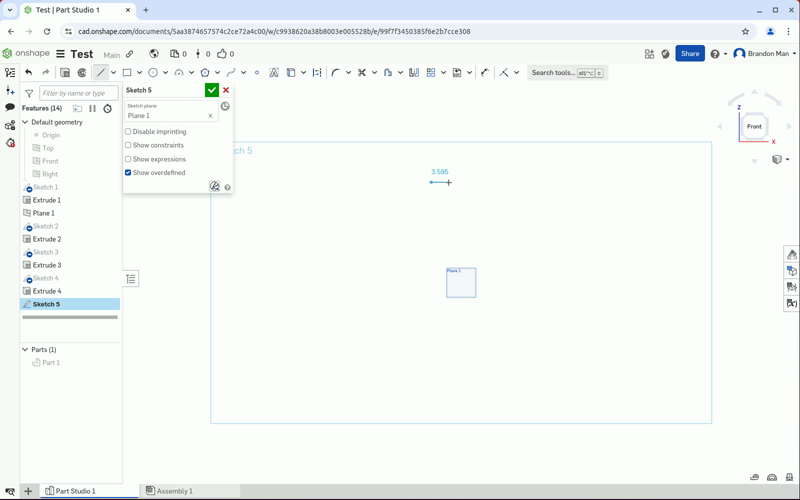
key_down(shift)
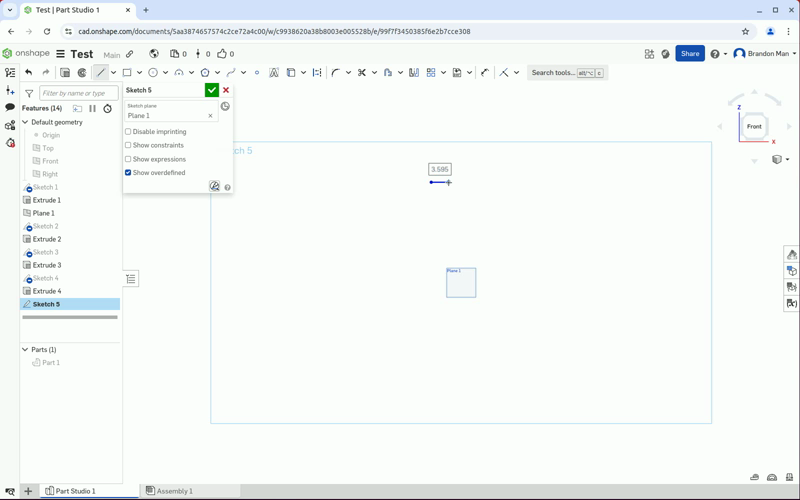
mouse_move(478, 182)
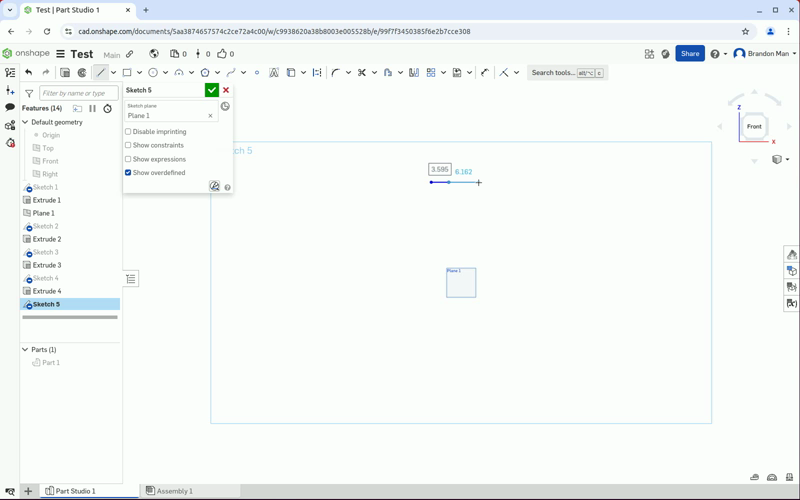
mouse_move(448, 176)
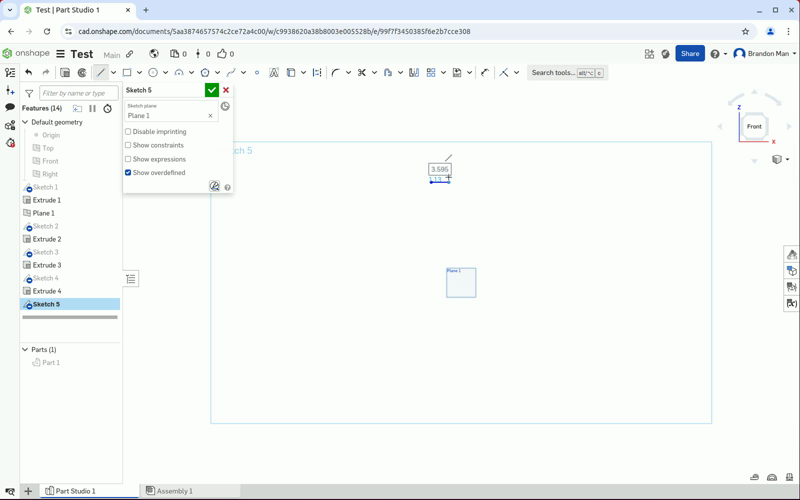
scroll(6)
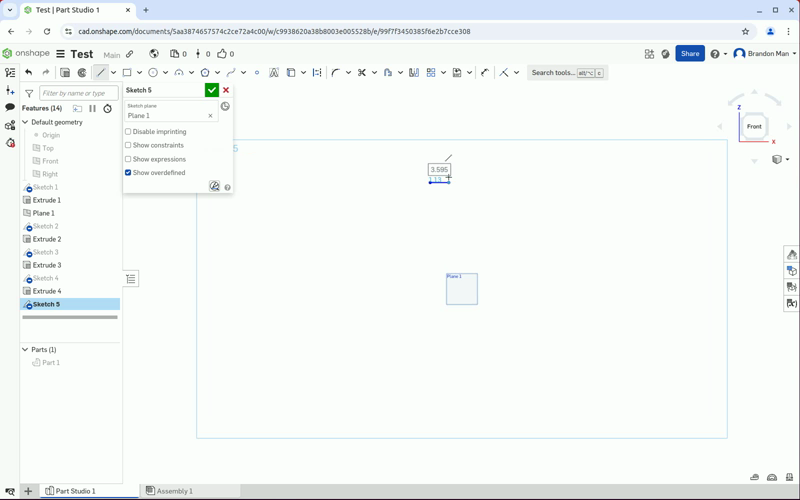
scroll(6)
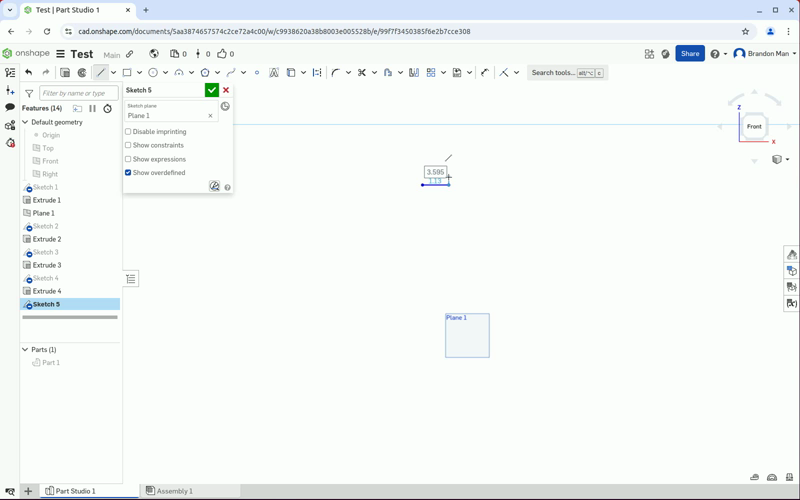
scroll(6)
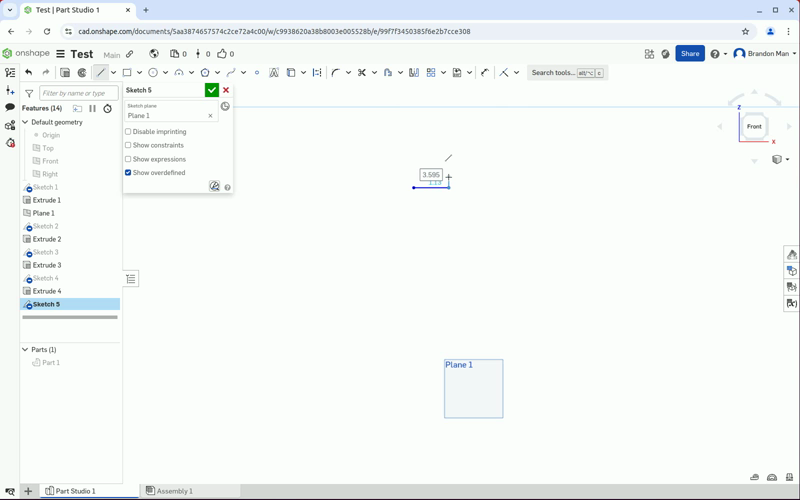
scroll(6)
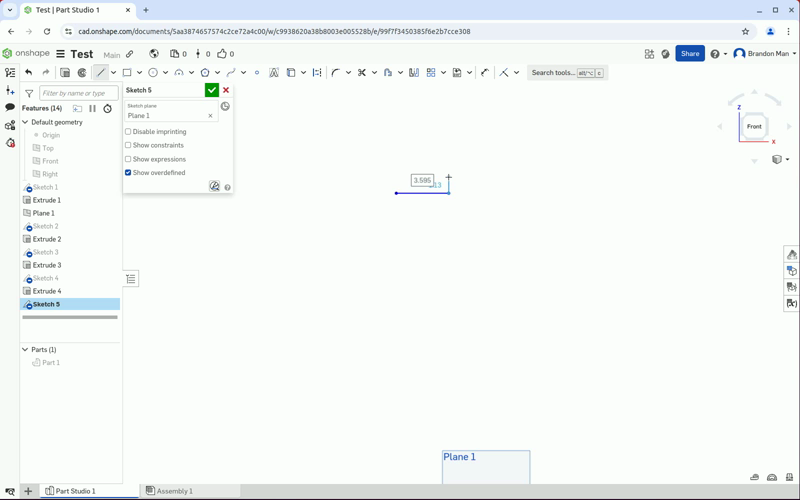
scroll(6)
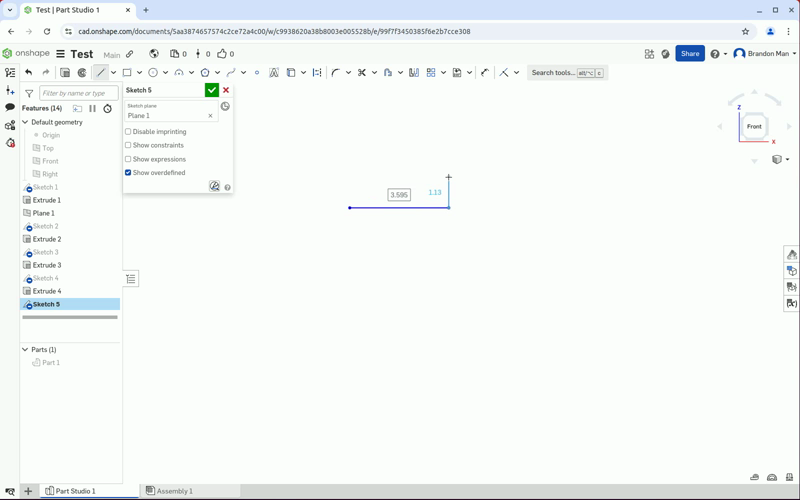
scroll(6)
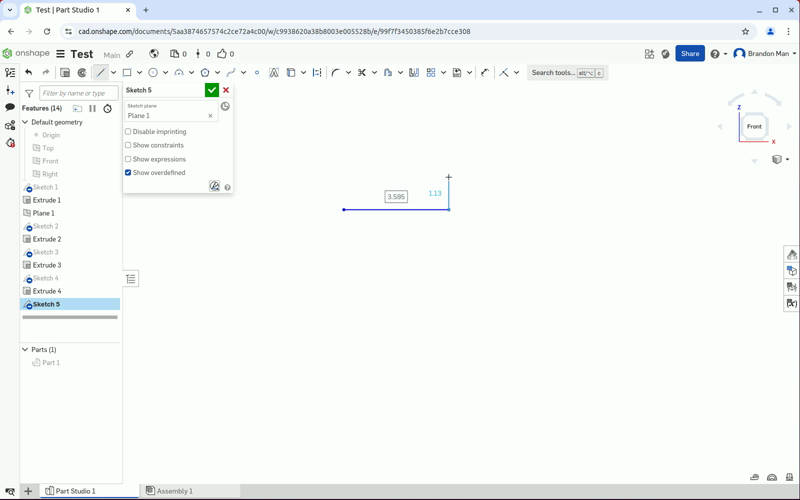
scroll(6)
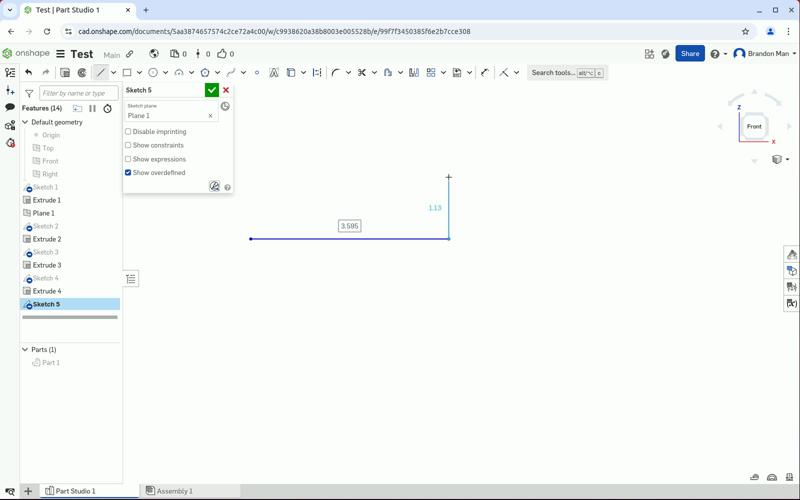
click(448, 176)
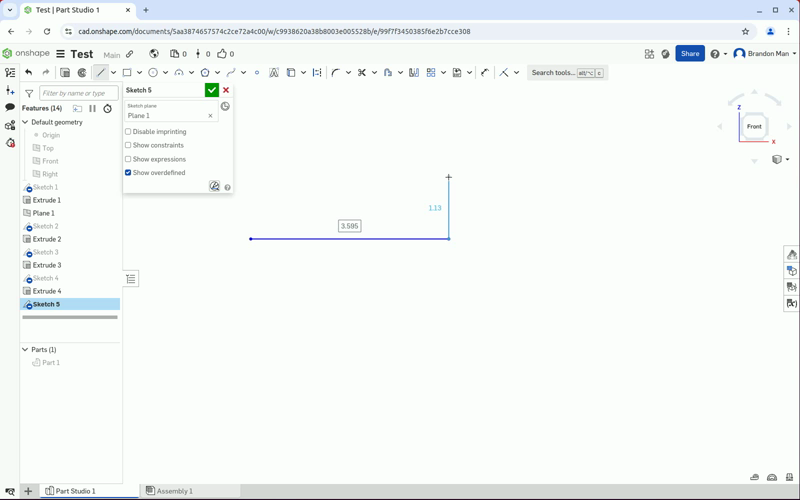
scroll(-6)
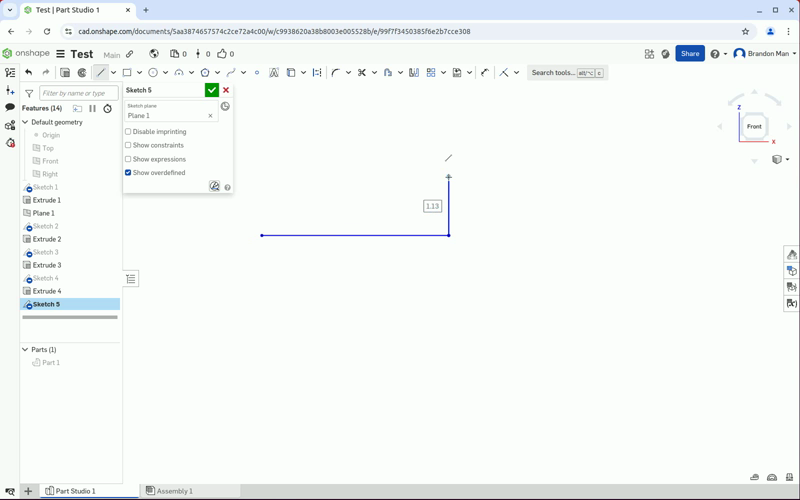
scroll(-6)
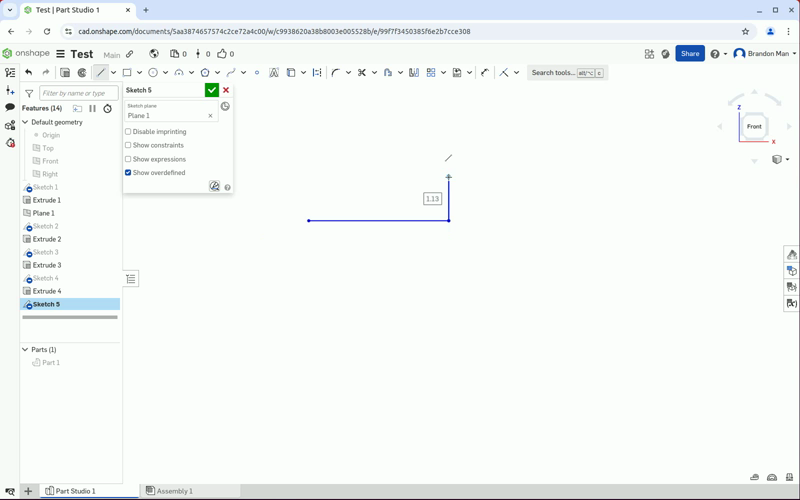
scroll(-6)
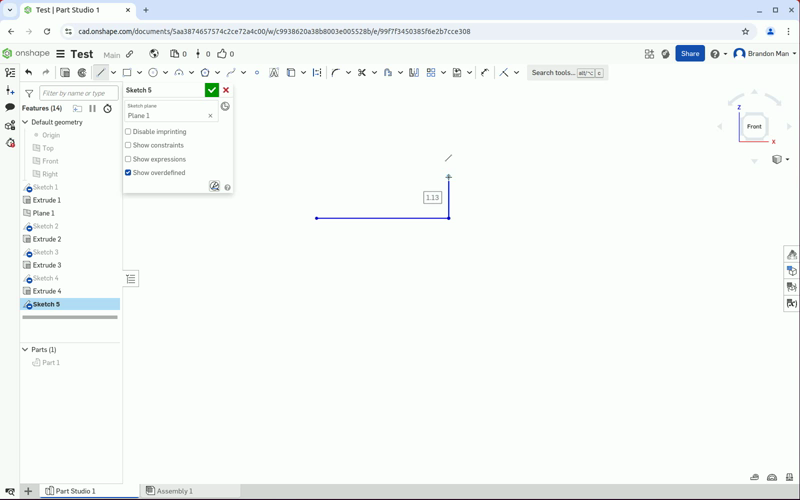
scroll(-6)
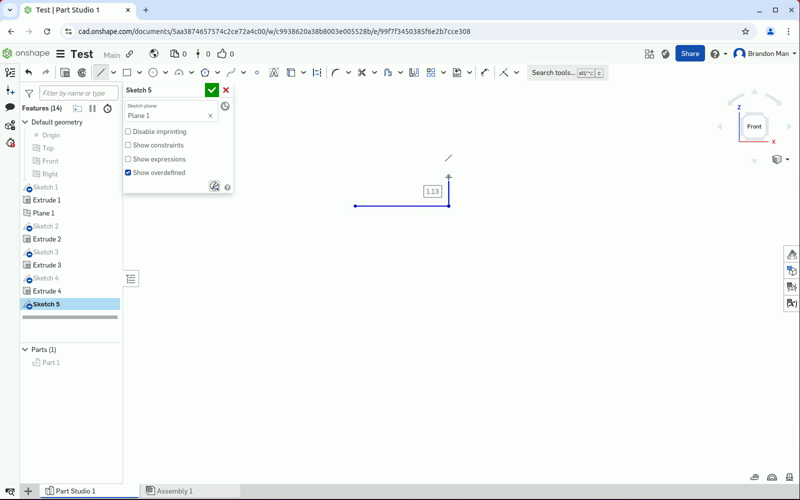
scroll(-6)
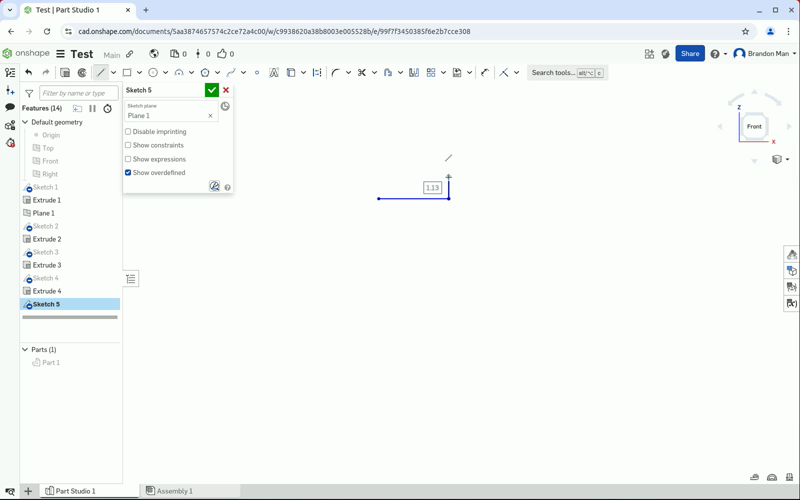
scroll(-6)
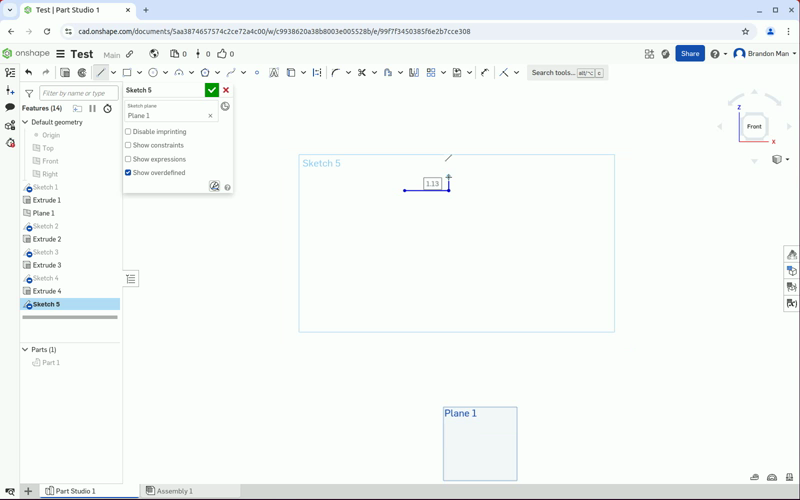
scroll(-6)
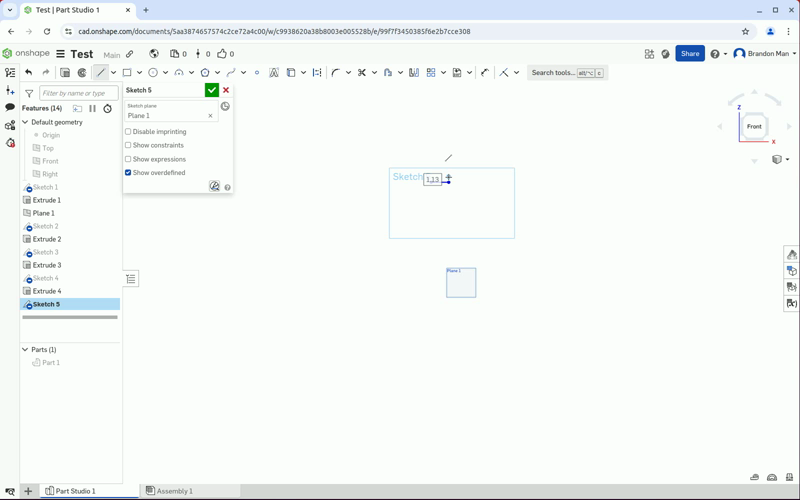
key_up(shift)
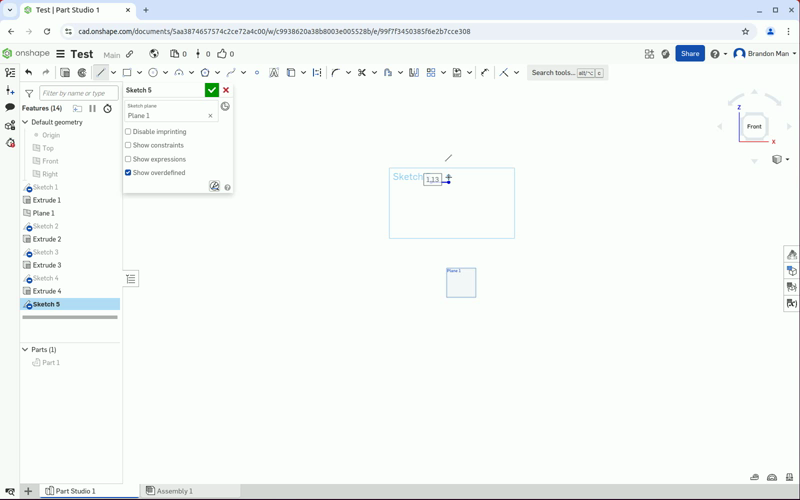
key_down(shift)
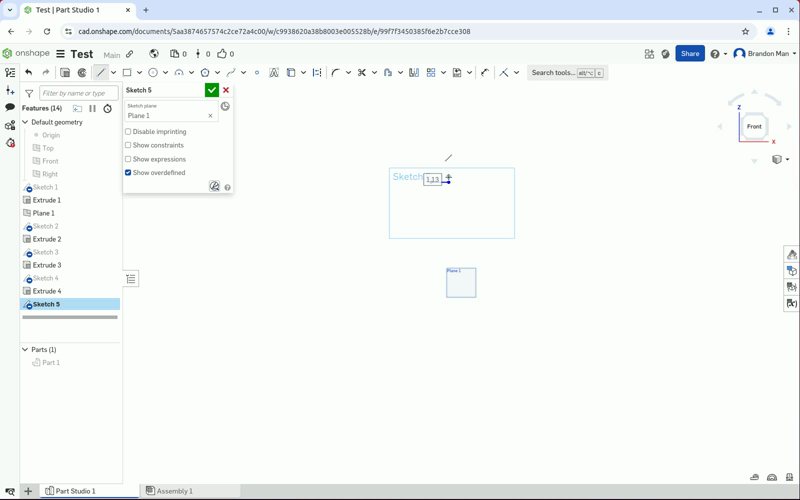
mouse_move(478, 176)
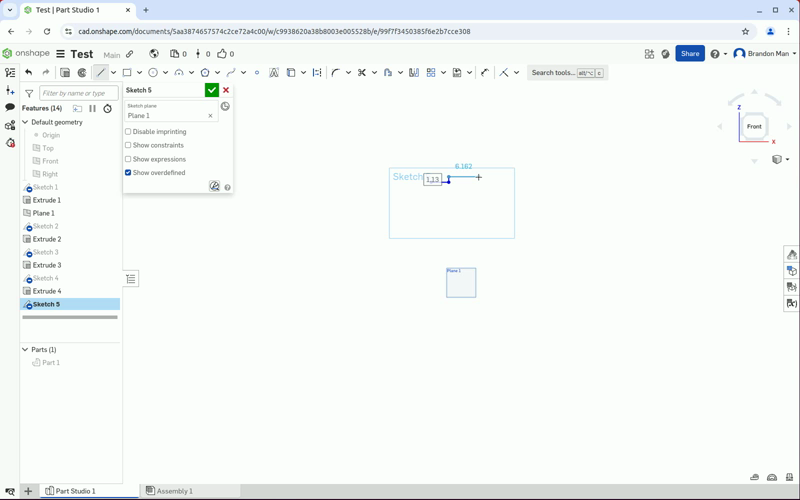
mouse_move(447, 176)
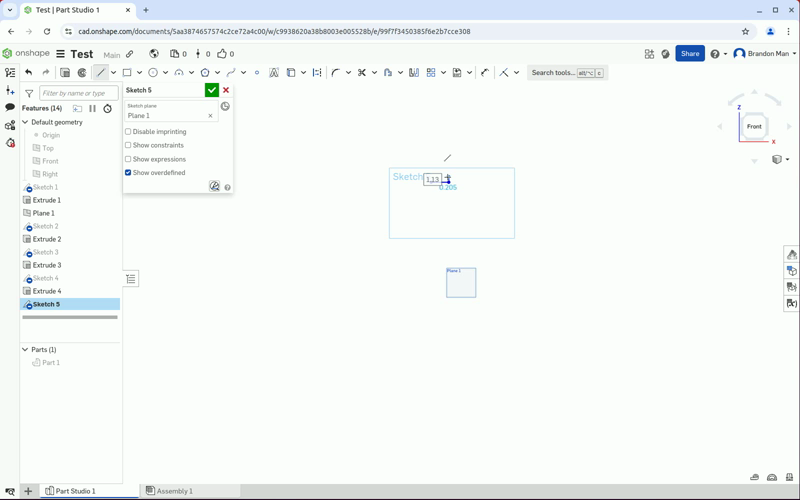
scroll(6)
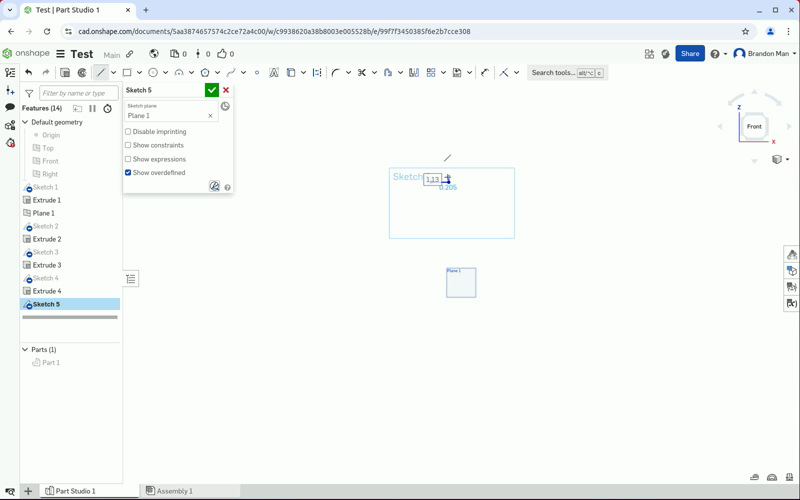
scroll(6)
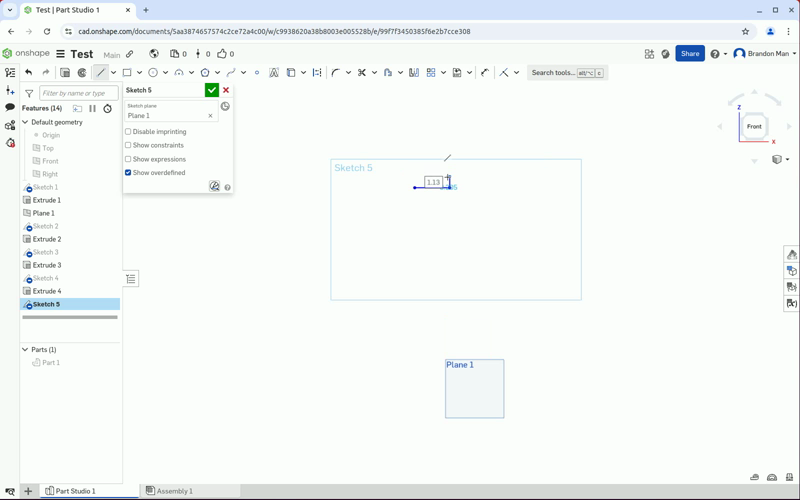
scroll(6)
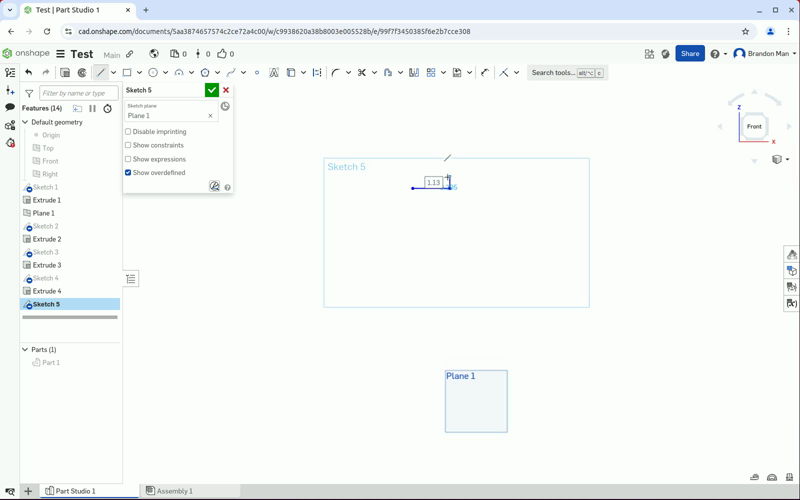
scroll(6)
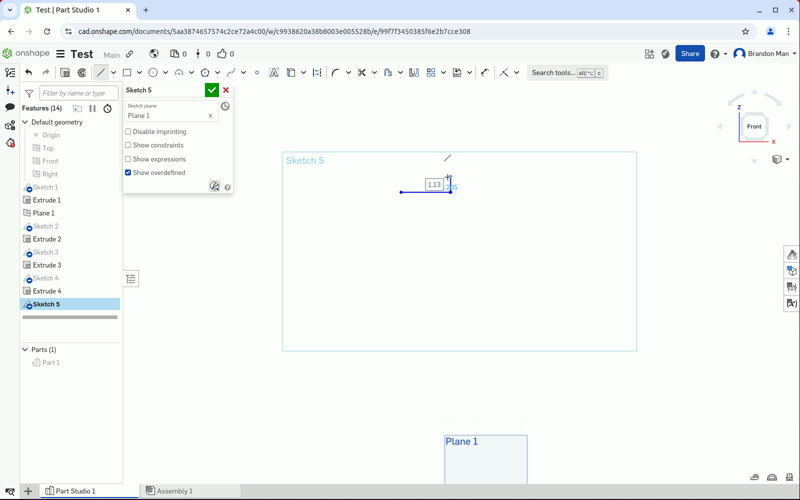
scroll(6)
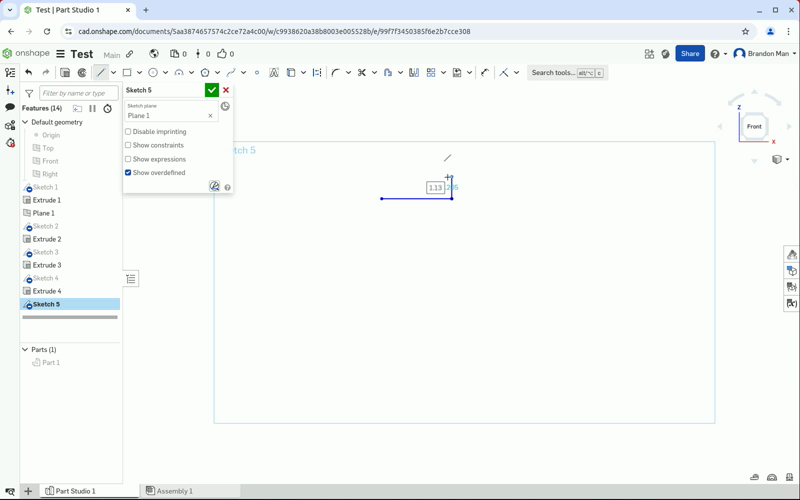
scroll(6)
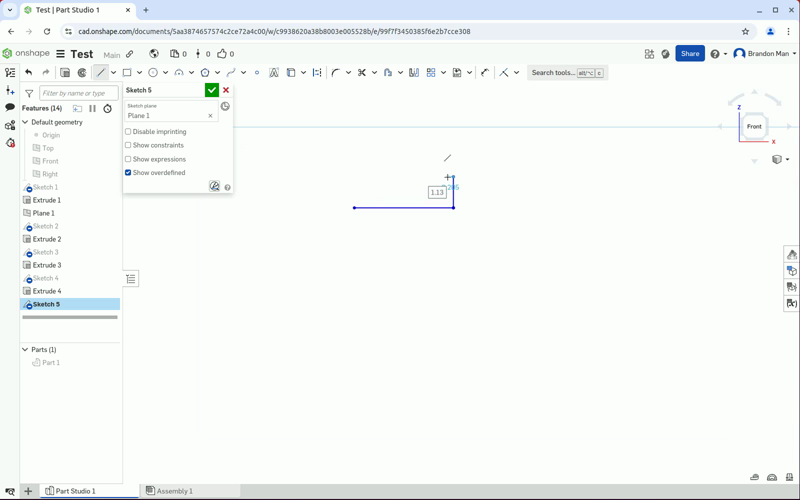
scroll(6)
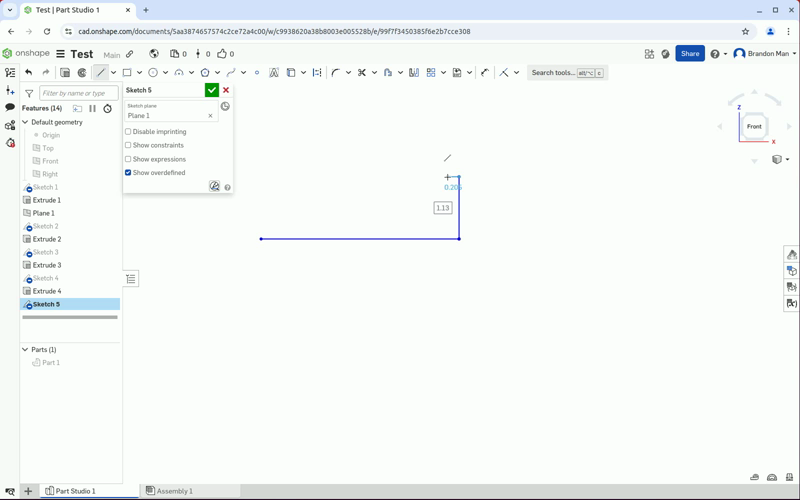
click(447, 176)
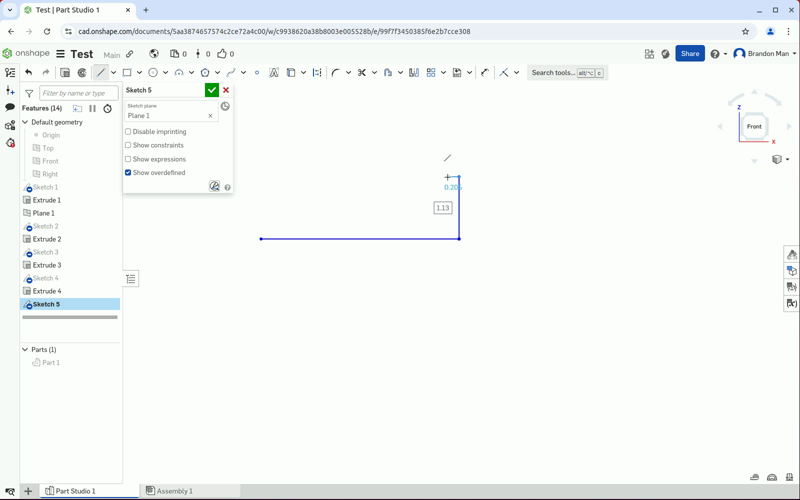
scroll(-6)
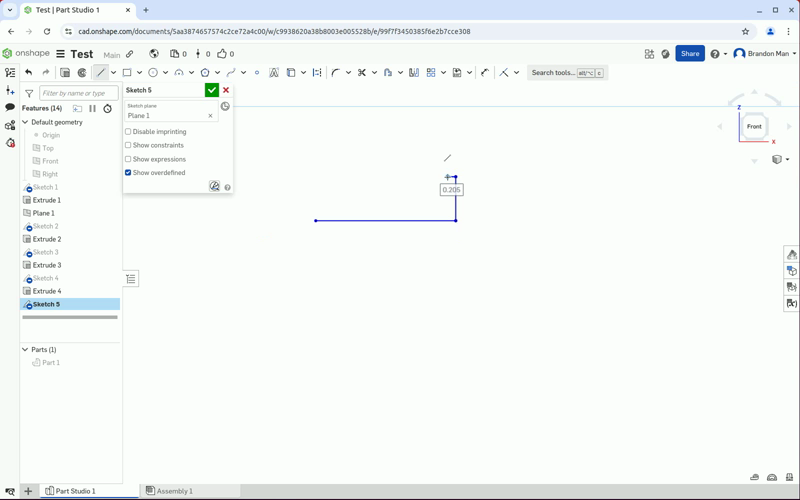
scroll(-6)
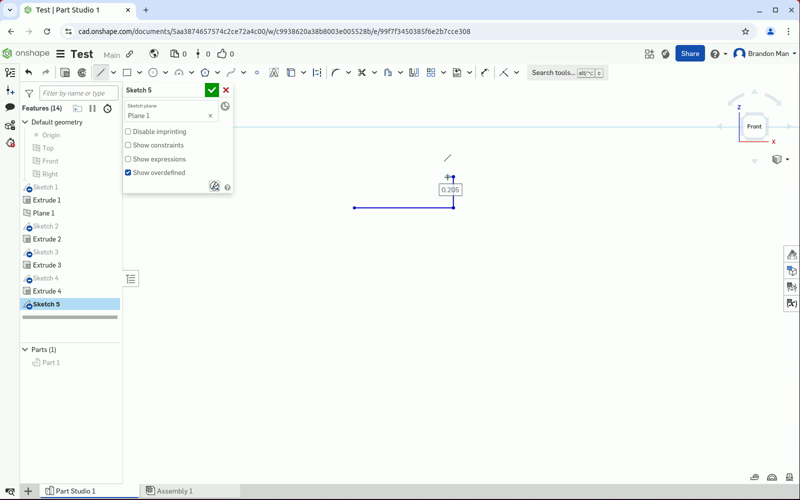
scroll(-6)
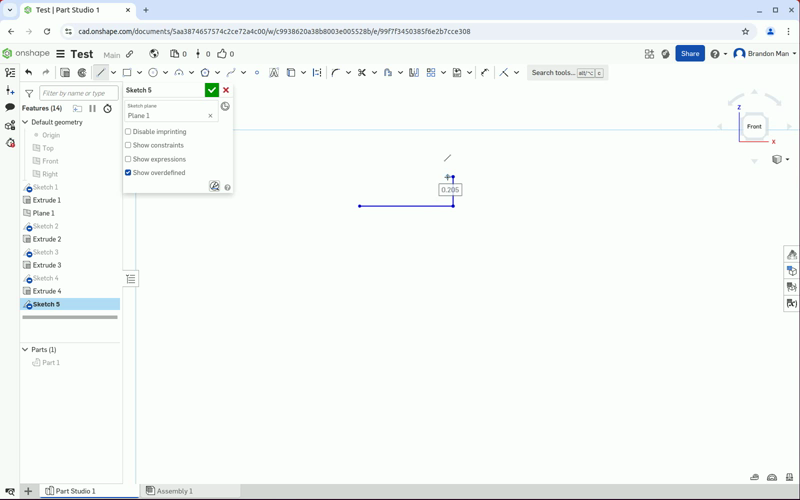
scroll(-6)
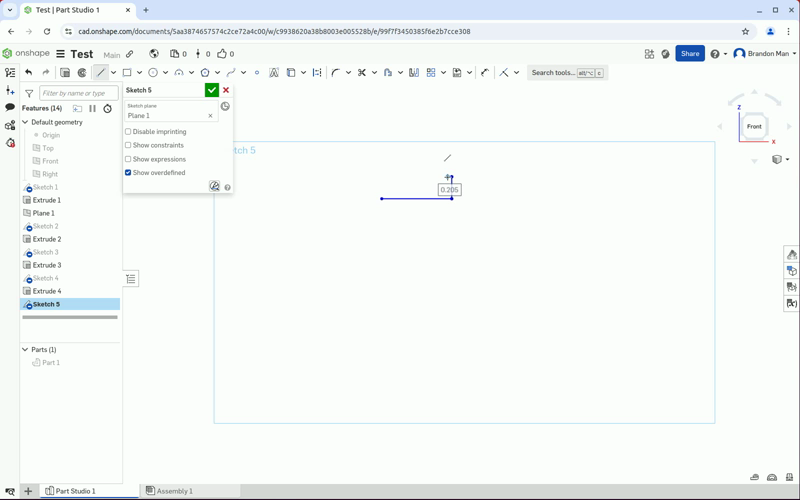
scroll(-6)
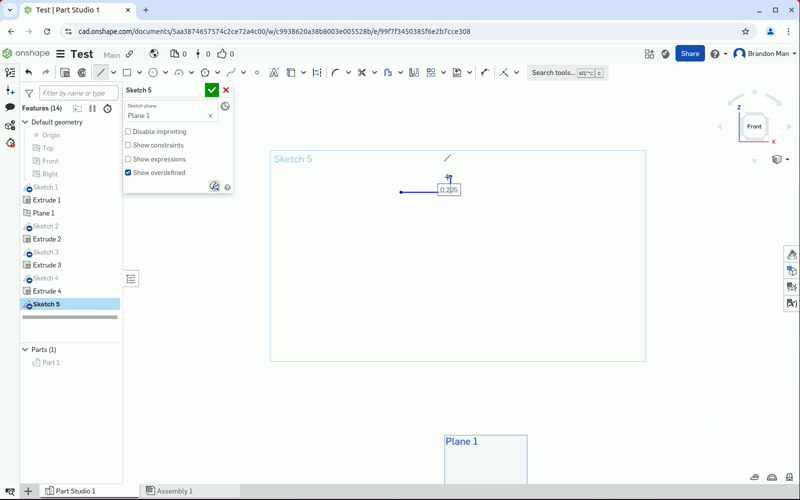
scroll(-6)
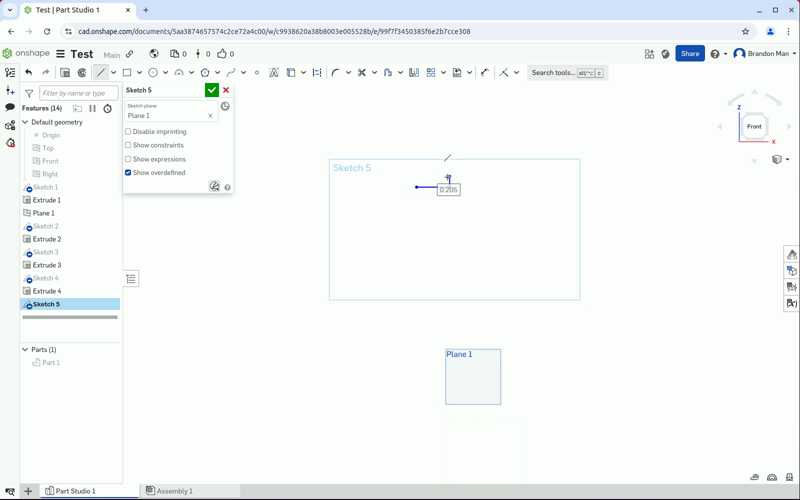
scroll(-6)
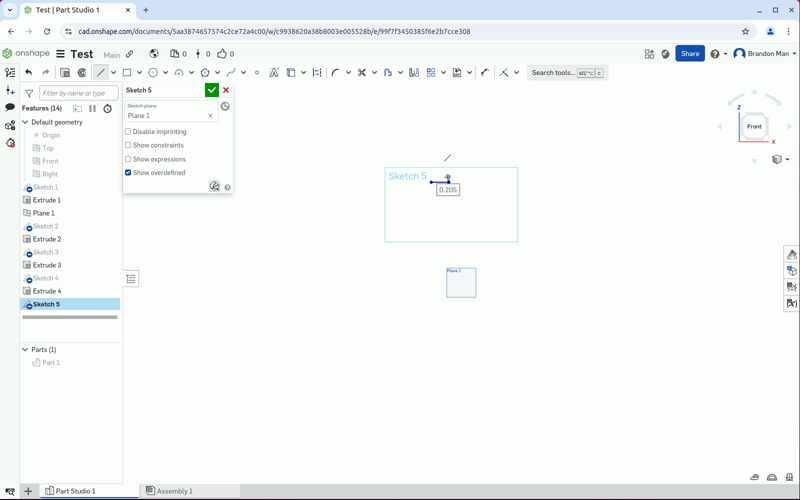
key_up(shift)
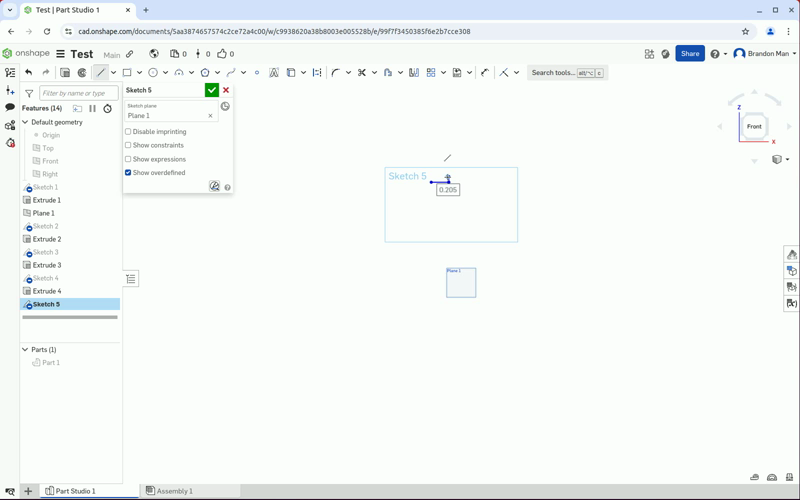
key_down(shift)
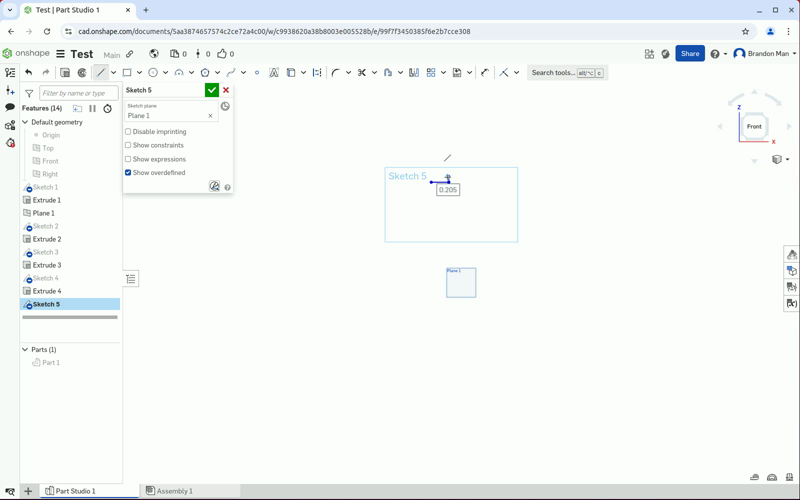
mouse_move(477, 176)
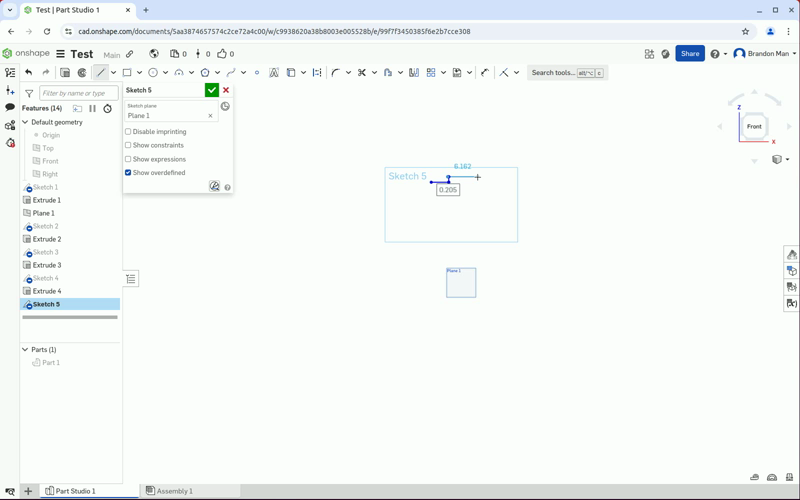
mouse_move(447, 179)
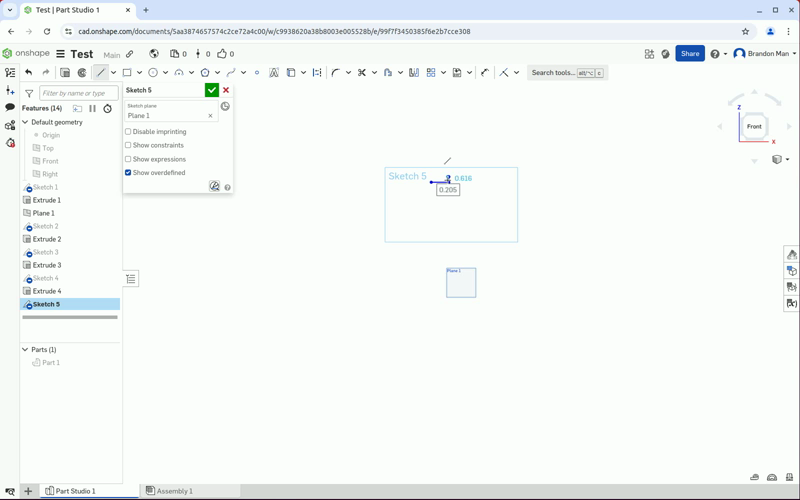
scroll(6)
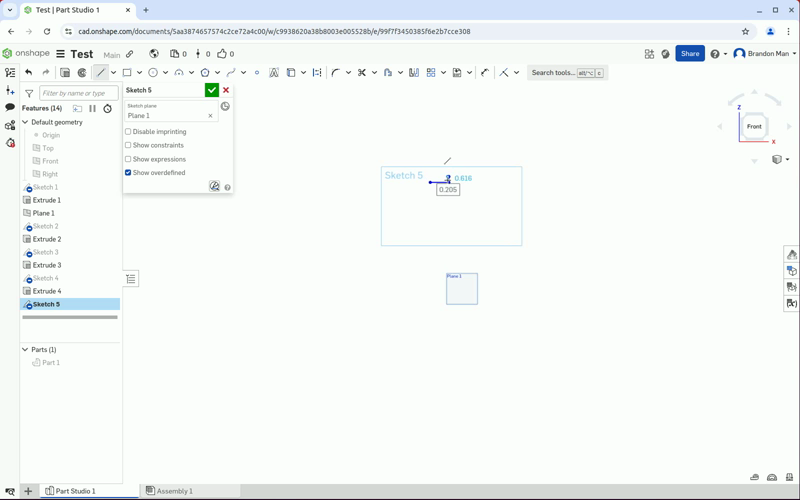
scroll(6)
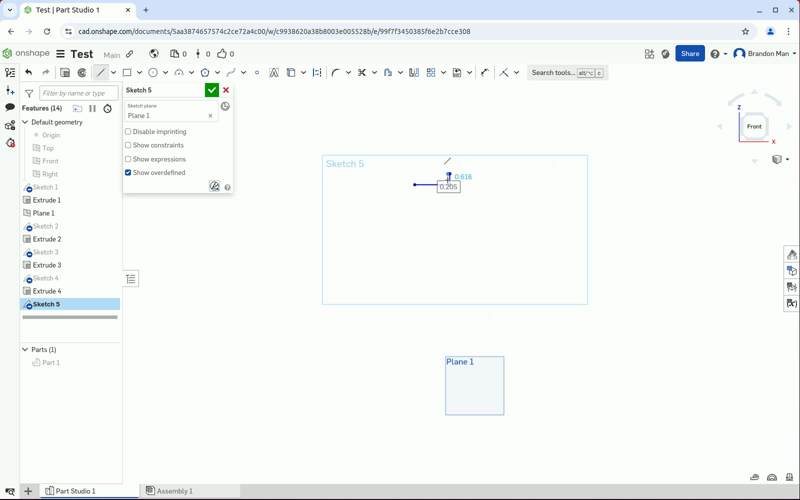
scroll(6)
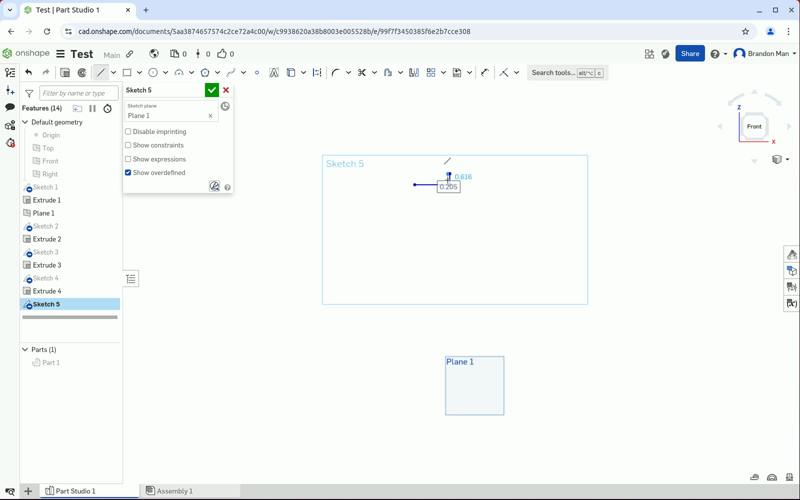
scroll(6)
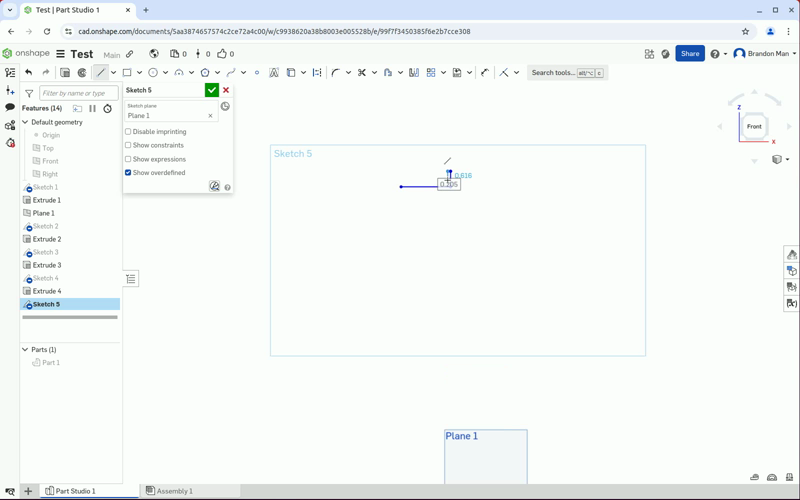
scroll(6)
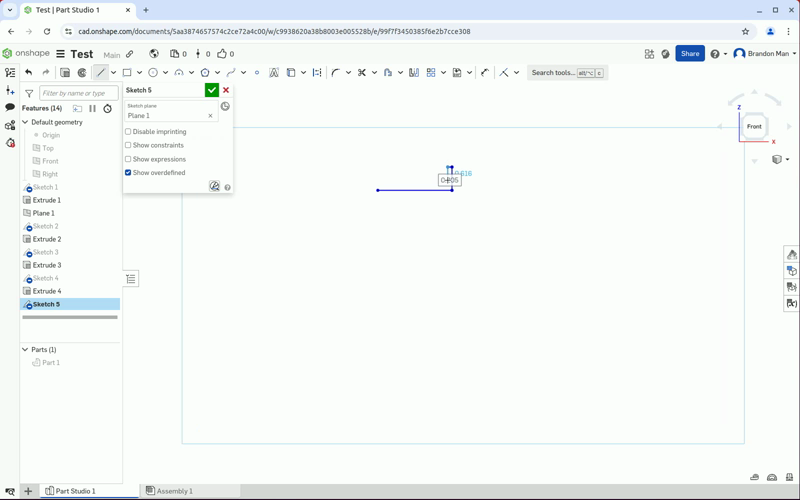
scroll(6)
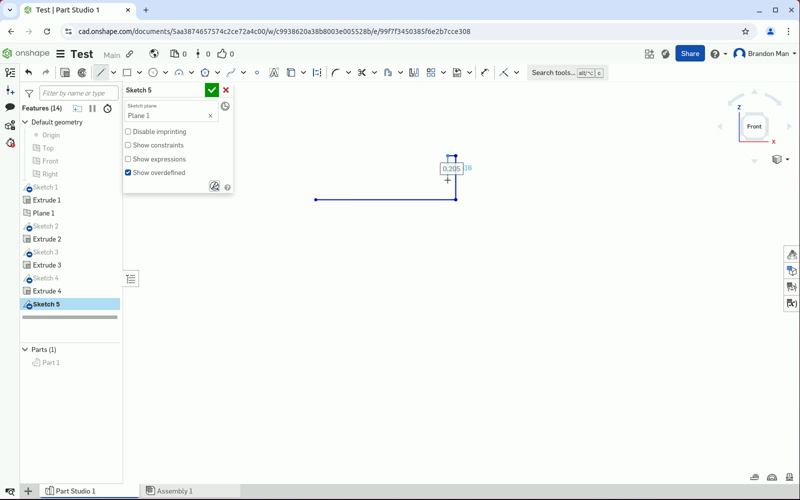
scroll(6)
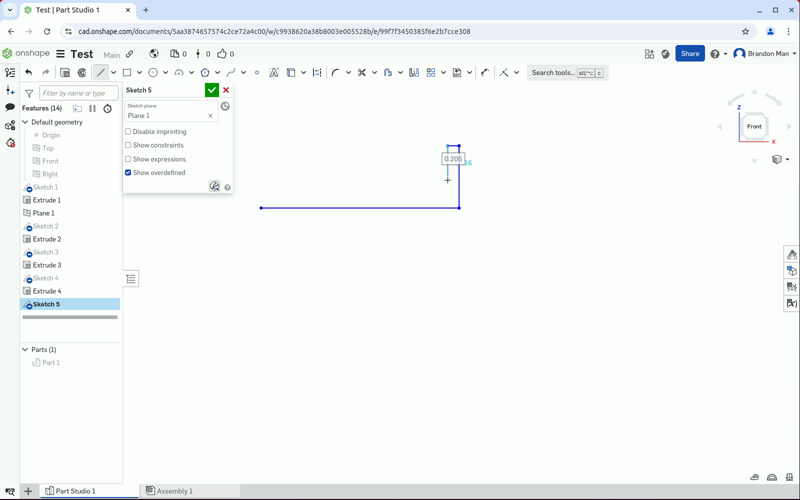
click(447, 179)
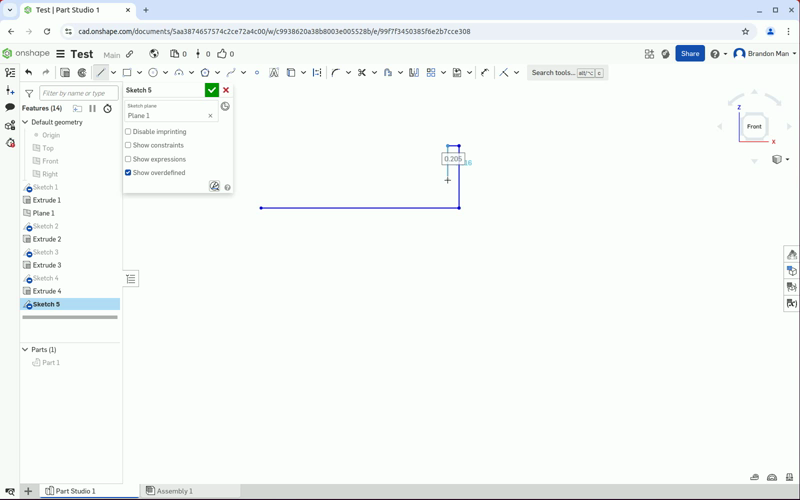
scroll(-6)
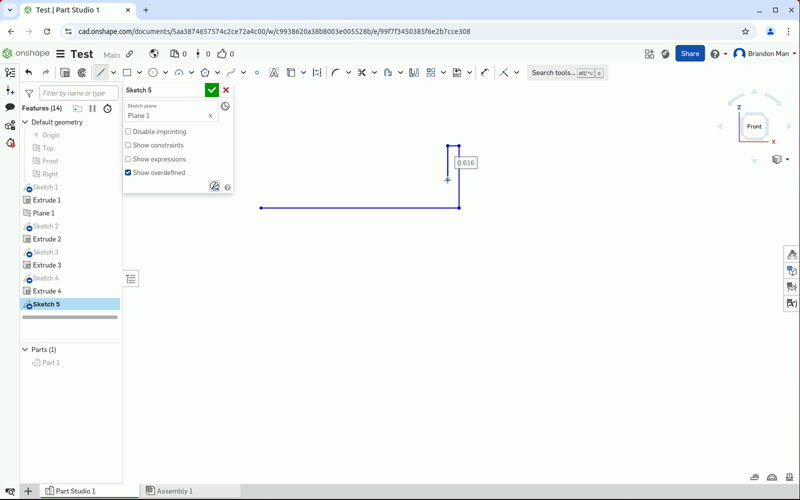
scroll(-6)
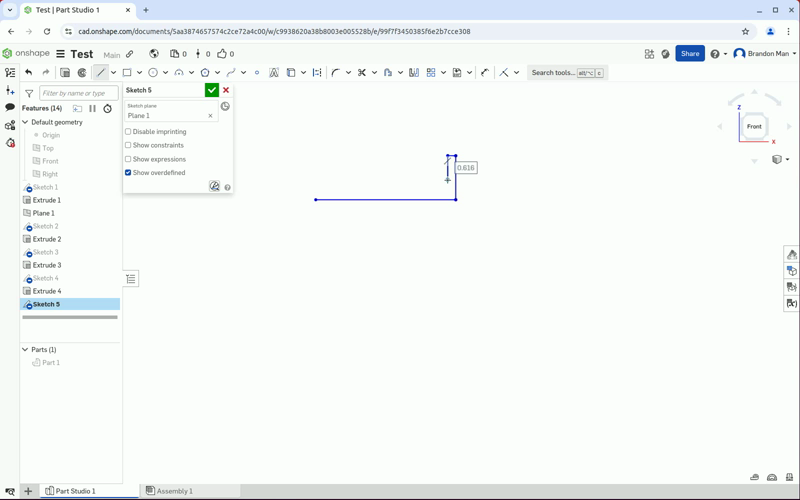
scroll(-6)
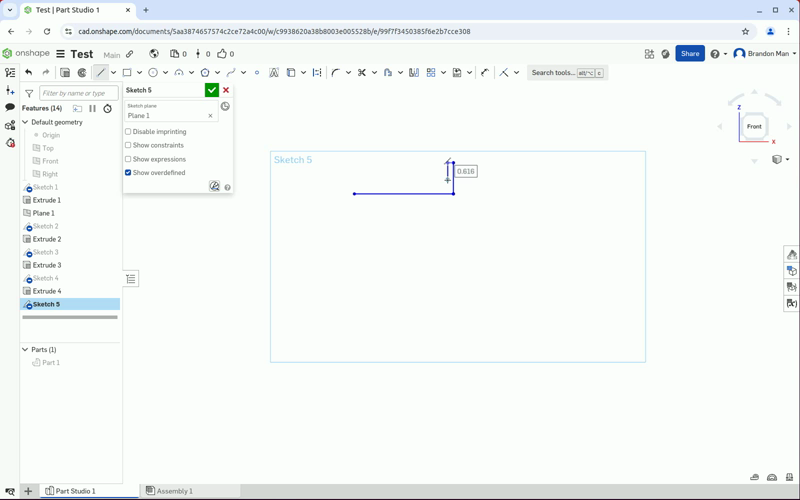
scroll(-6)
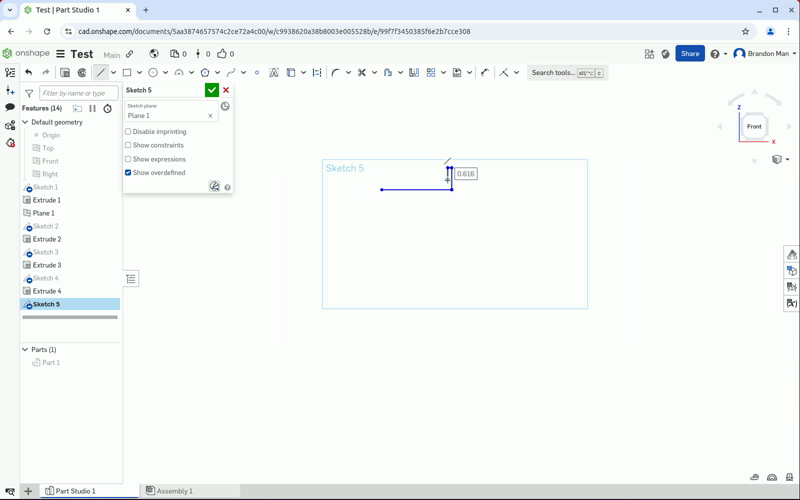
scroll(-6)
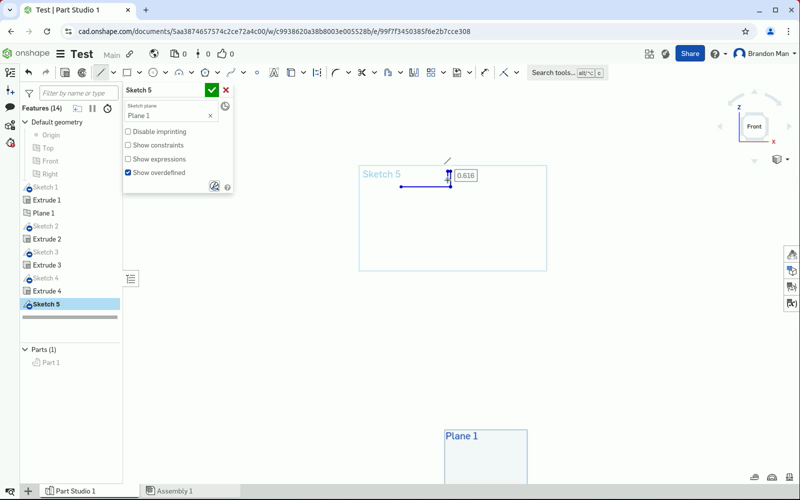
scroll(-6)
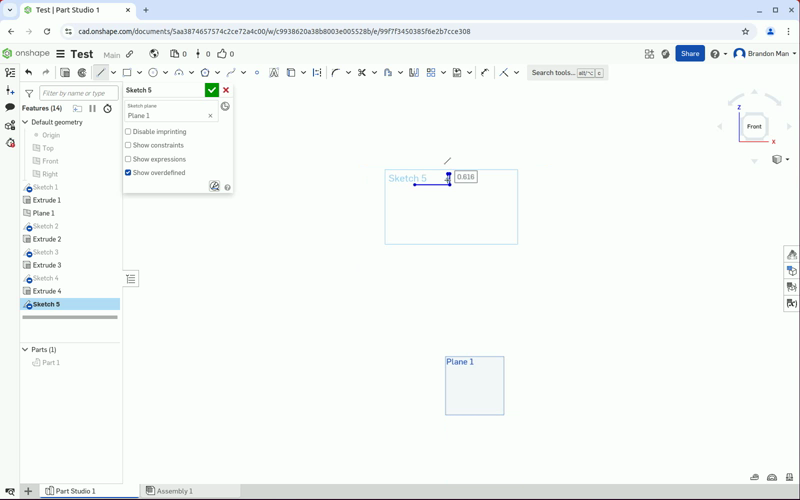
scroll(-6)
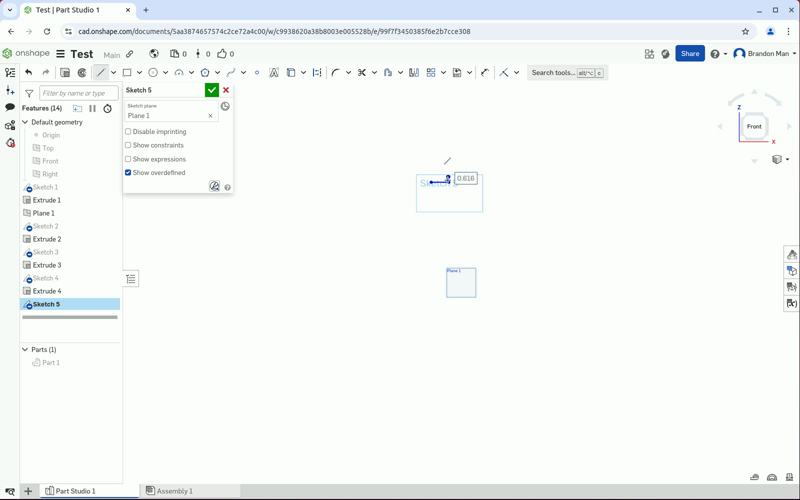
key_up(shift)
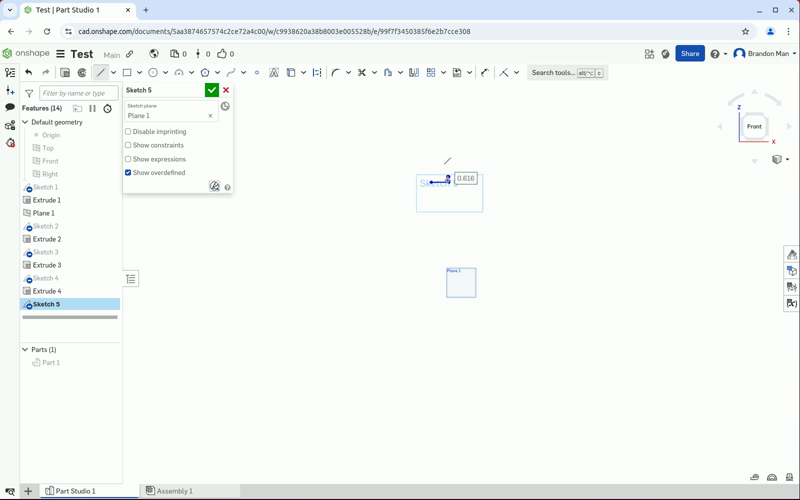
key_down(shift)
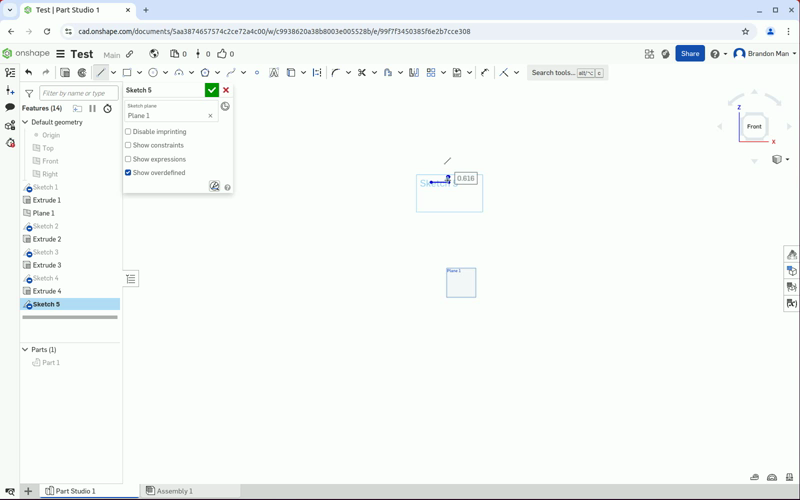
mouse_move(477, 179)
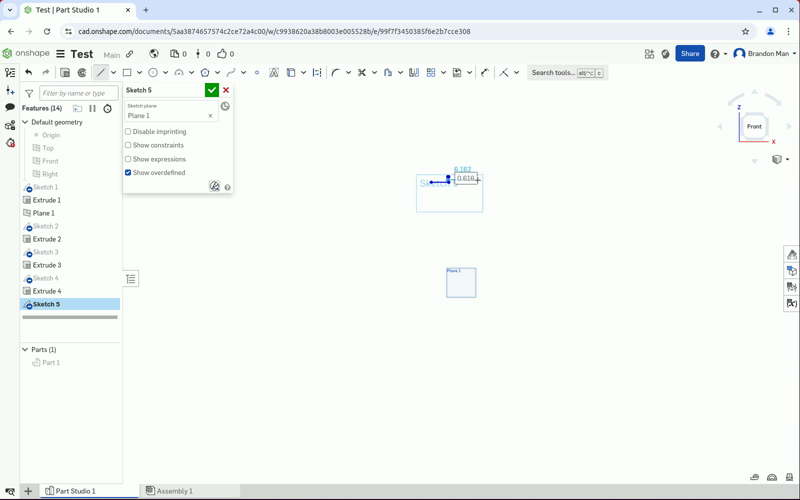
mouse_move(432, 179)
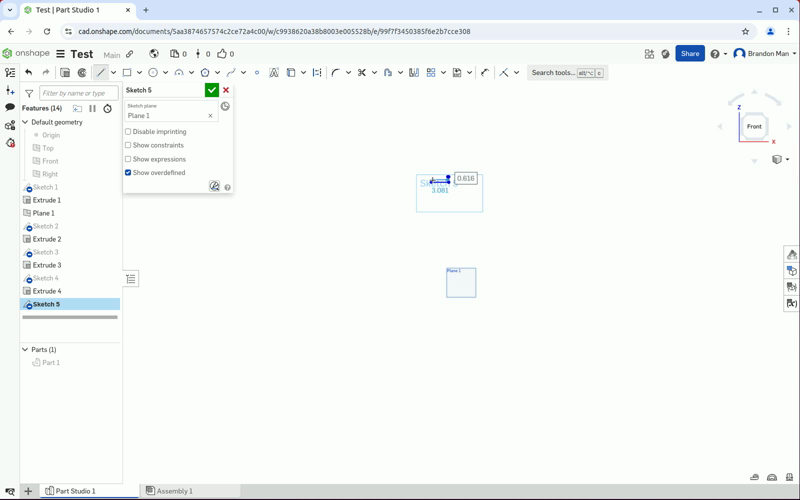
scroll(6)
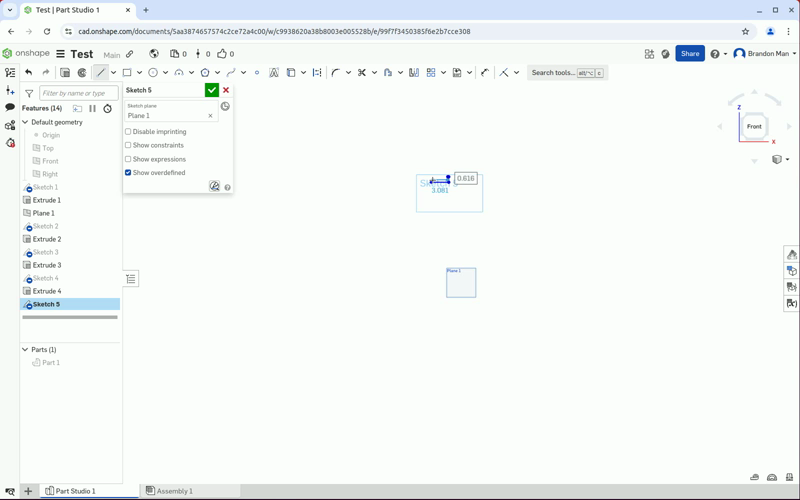
scroll(6)
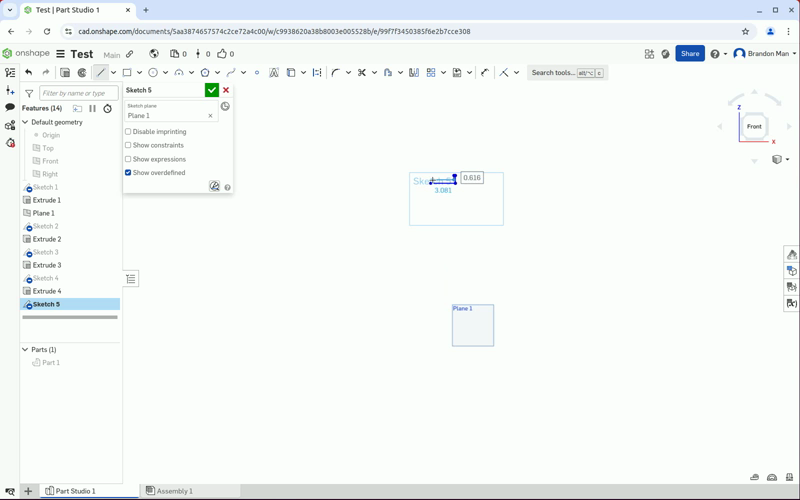
scroll(6)
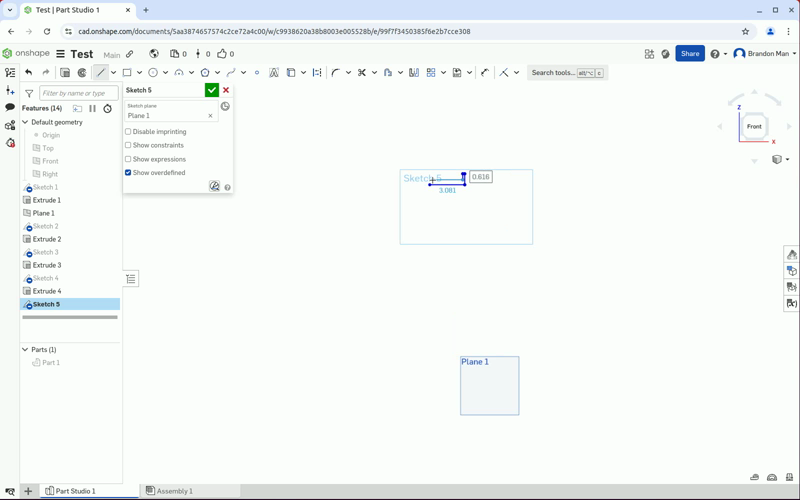
scroll(6)
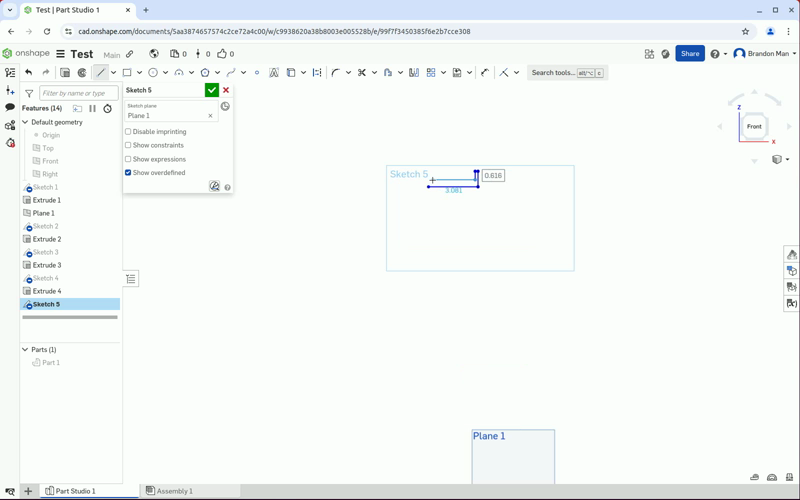
scroll(6)
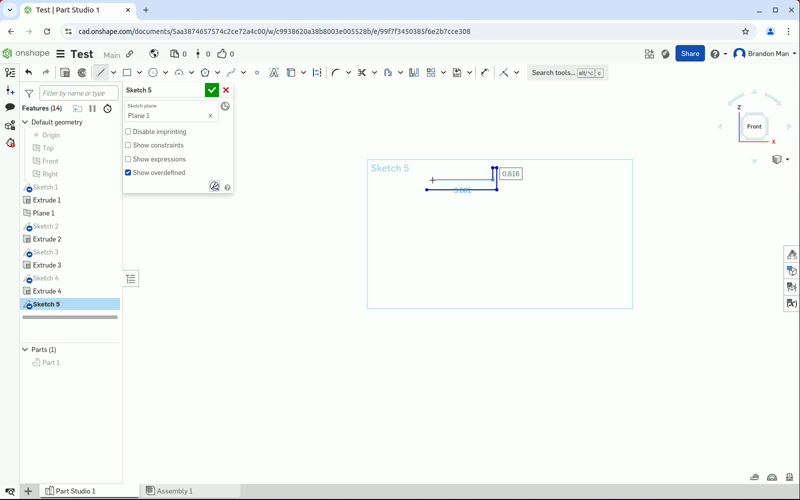
scroll(6)
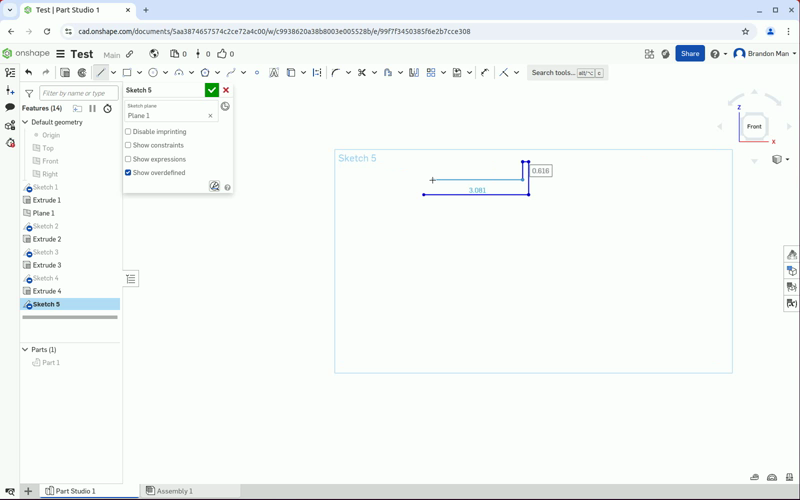
scroll(6)
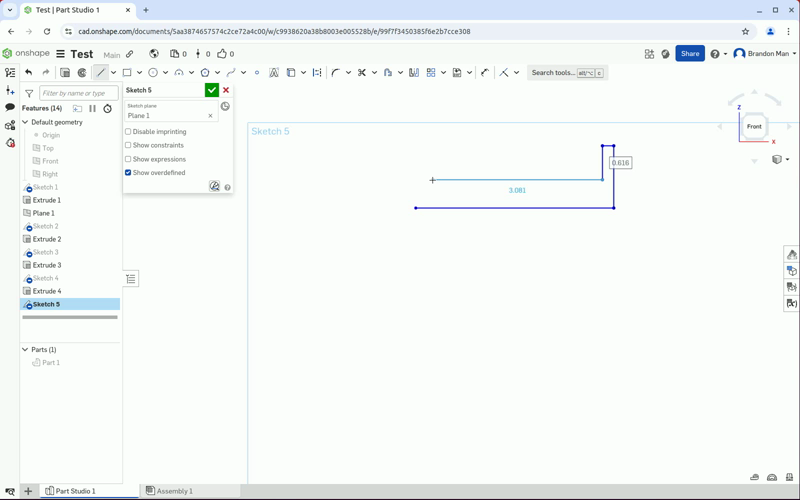
click(432, 179)
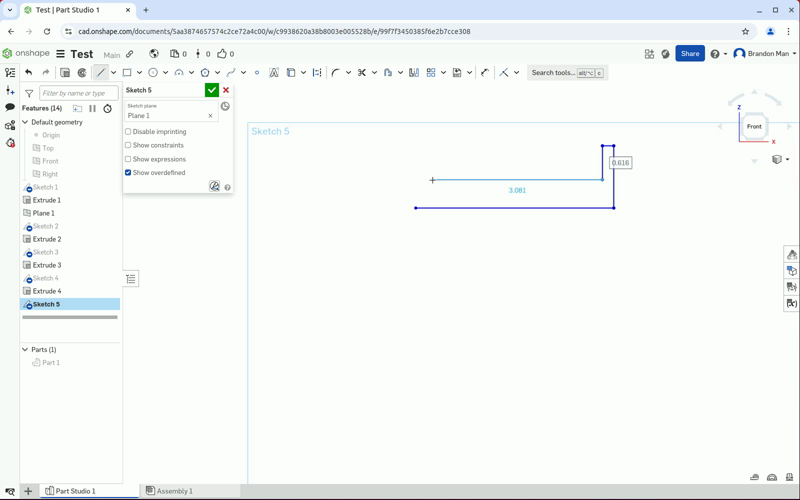
scroll(-6)
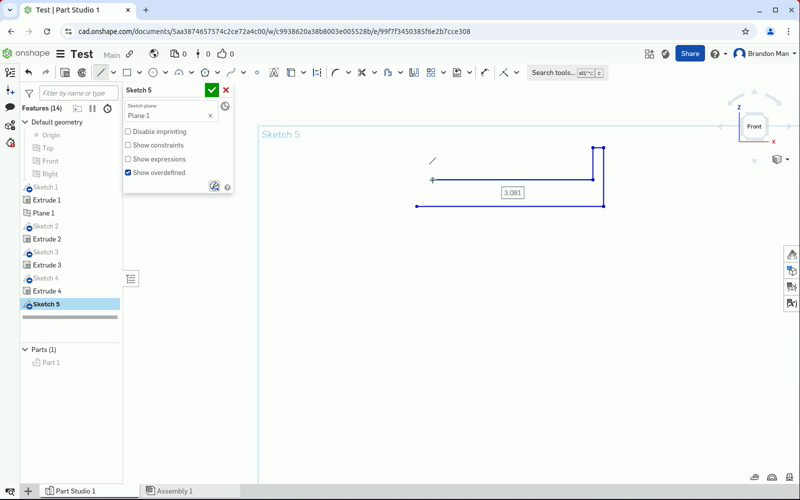
scroll(-6)
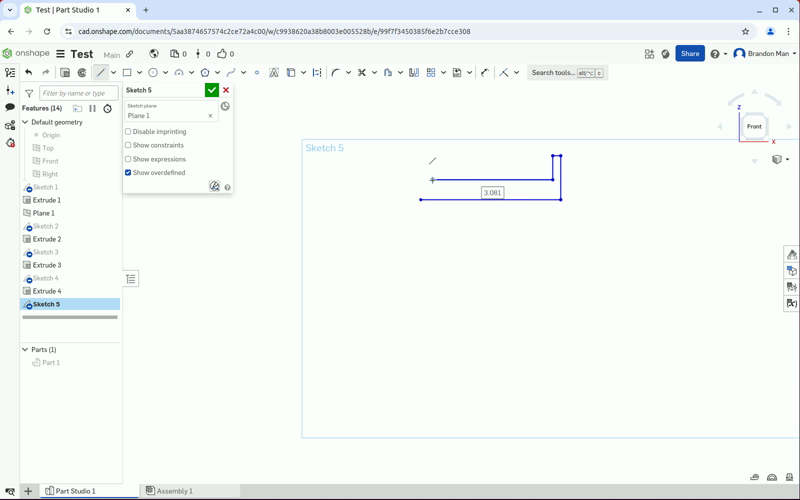
scroll(-6)
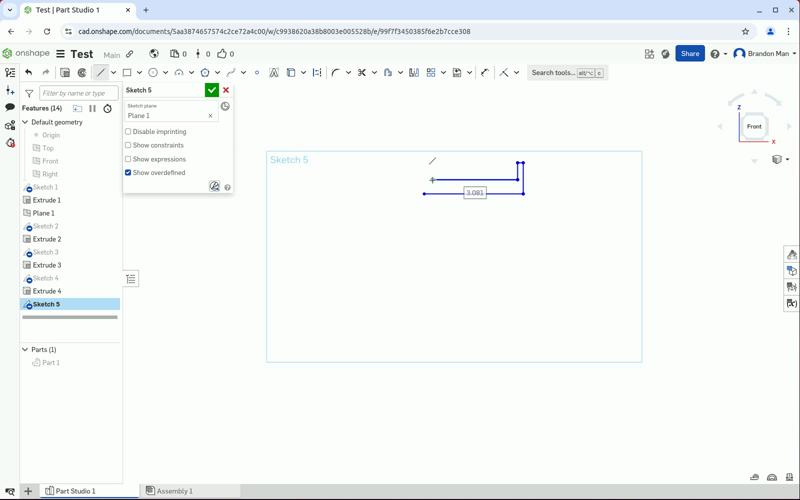
scroll(-6)
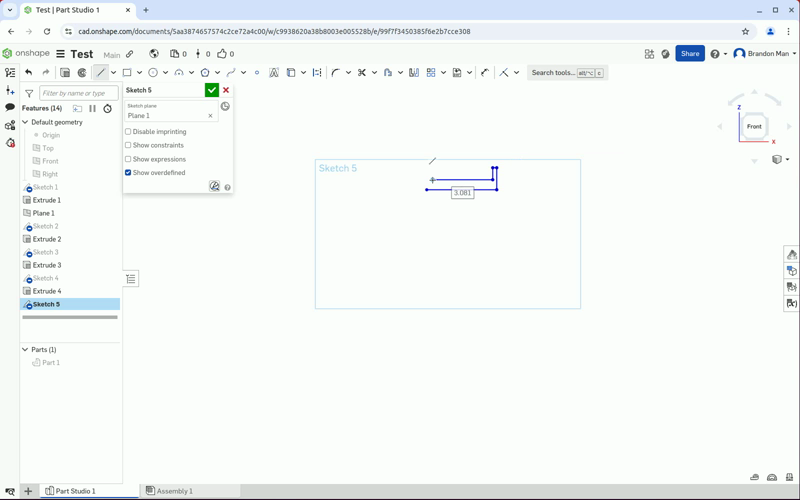
scroll(-6)
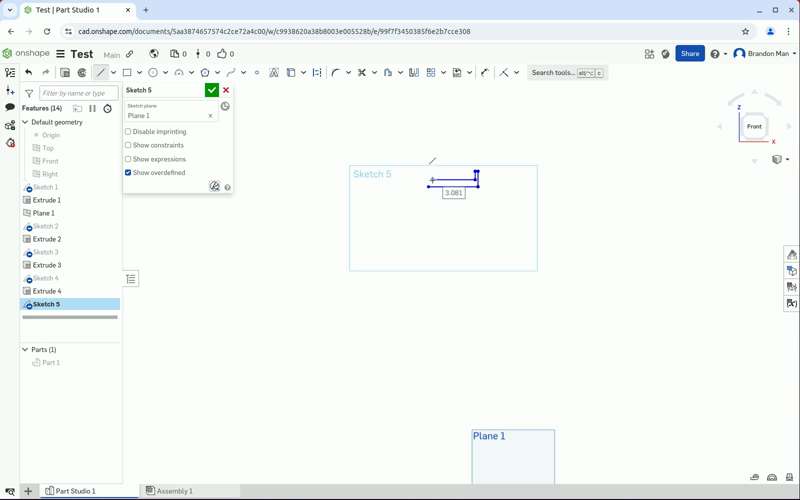
scroll(-6)
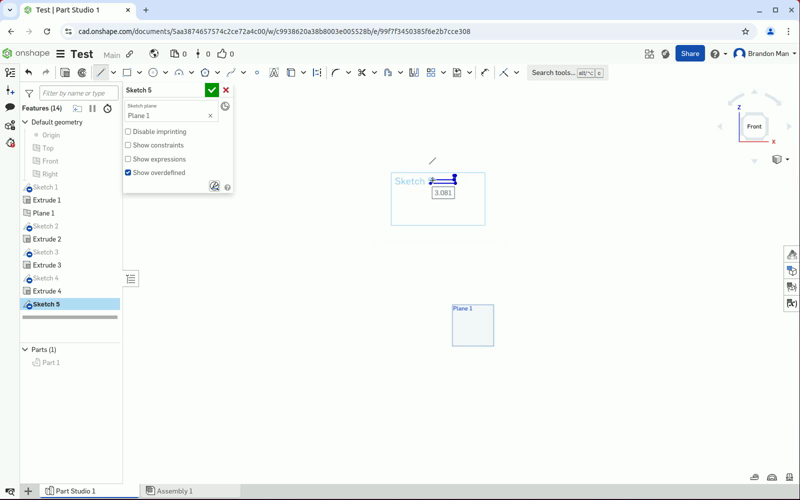
scroll(-6)
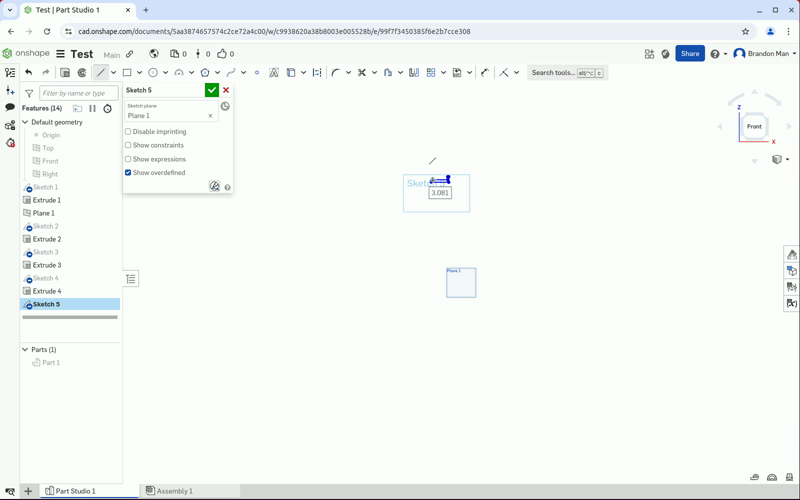
key_up(shift)
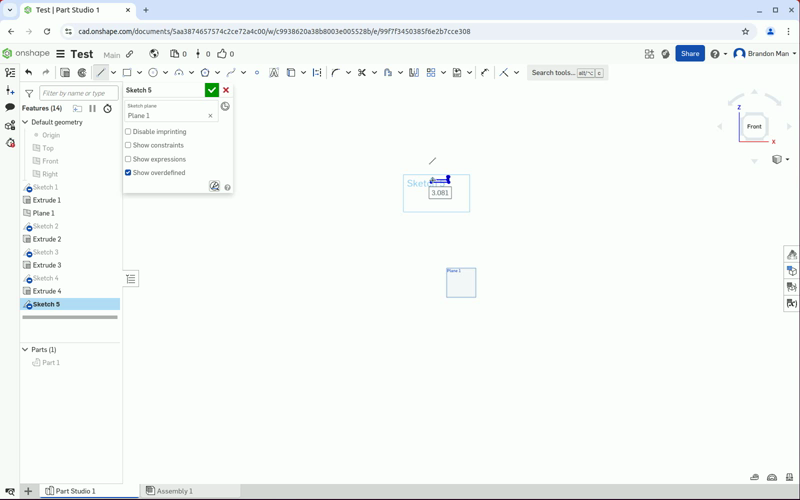
key_down(shift)
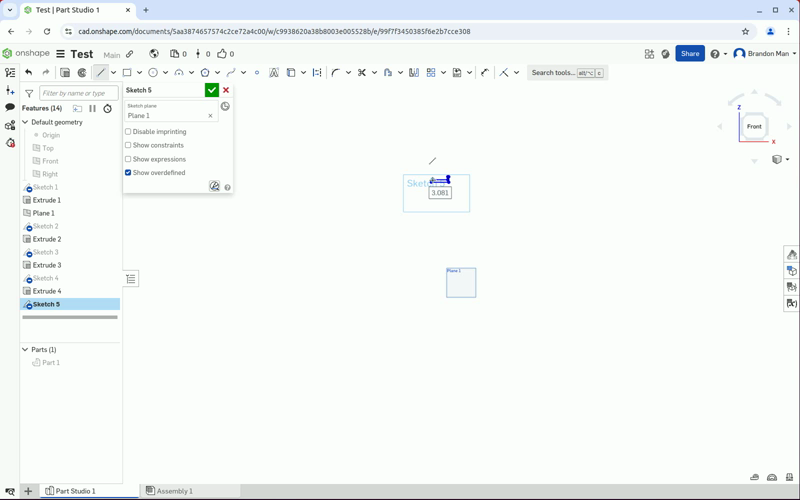
mouse_move(462, 179)
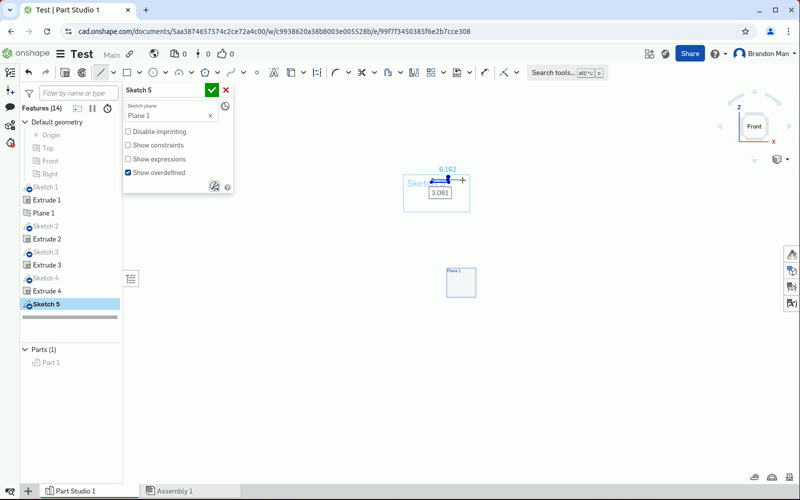
mouse_move(432, 176)
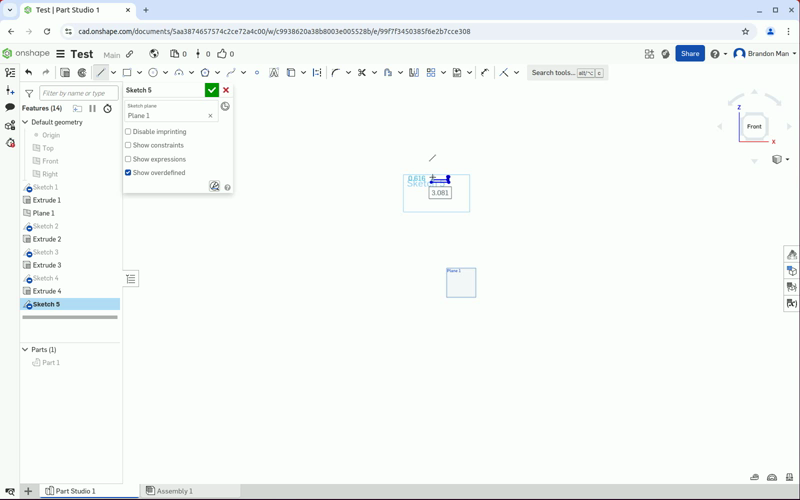
scroll(6)
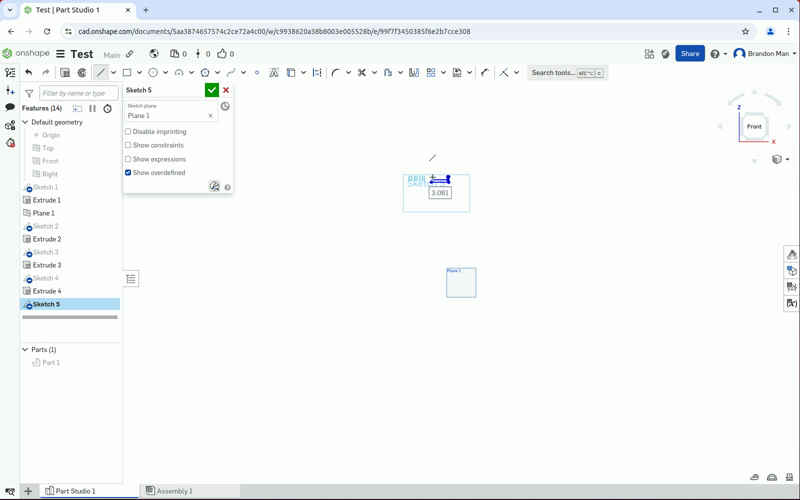
scroll(6)
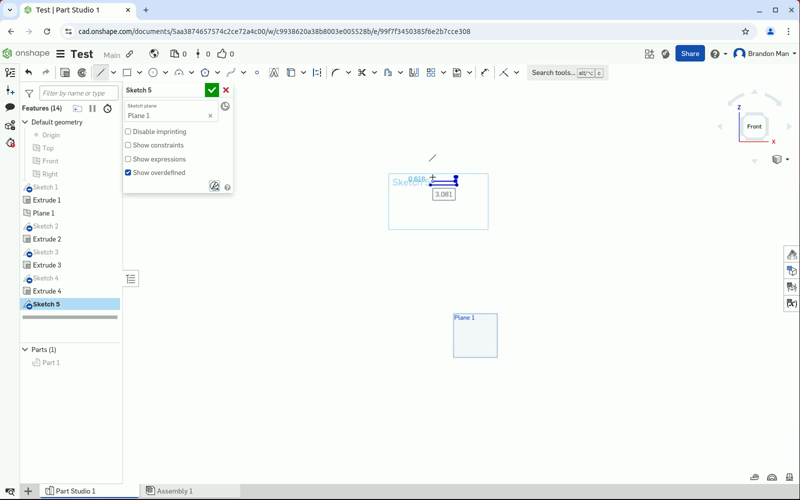
scroll(6)
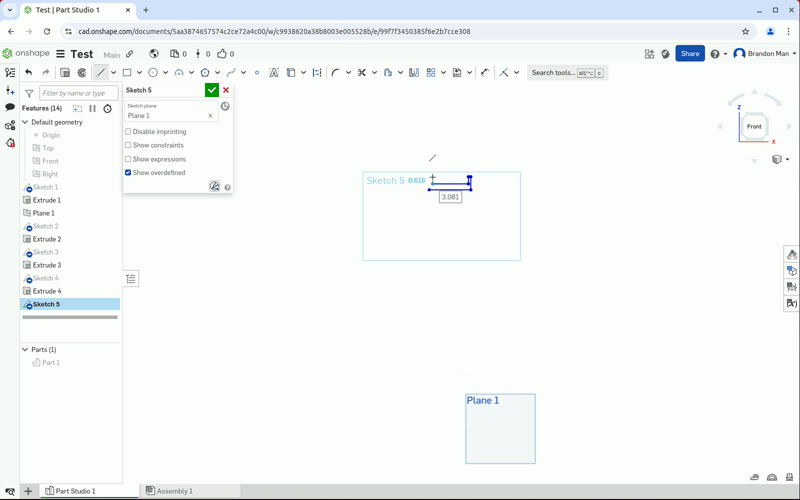
scroll(6)
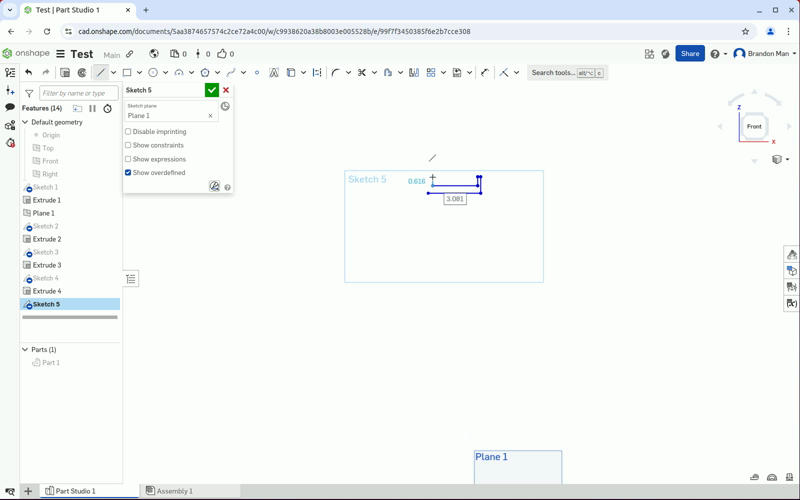
scroll(6)
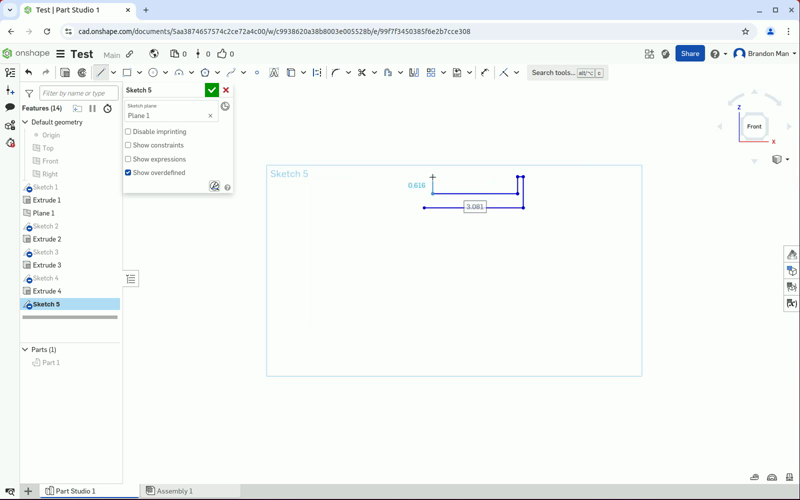
scroll(6)
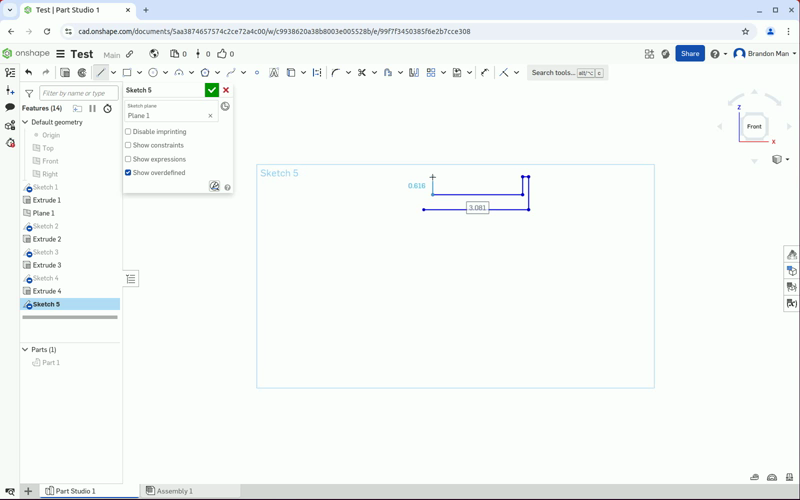
scroll(6)
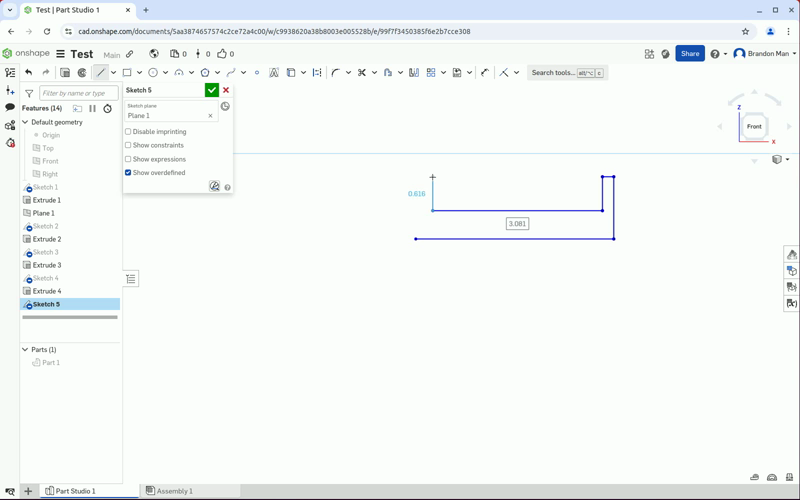
click(432, 176)
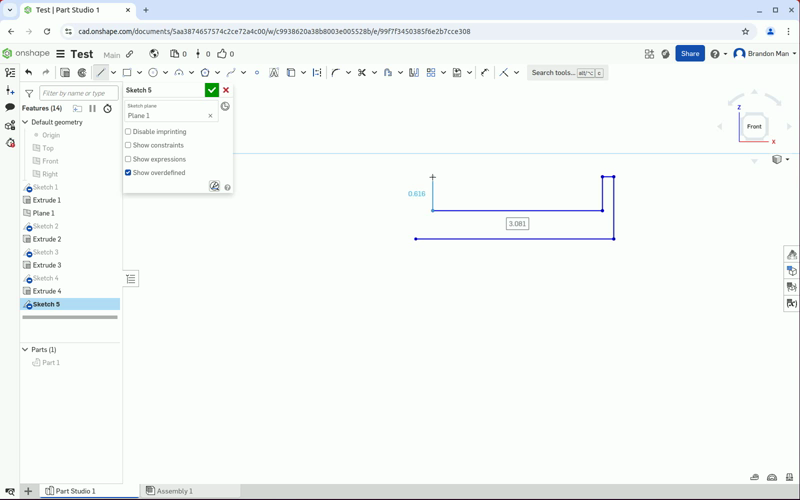
scroll(-6)
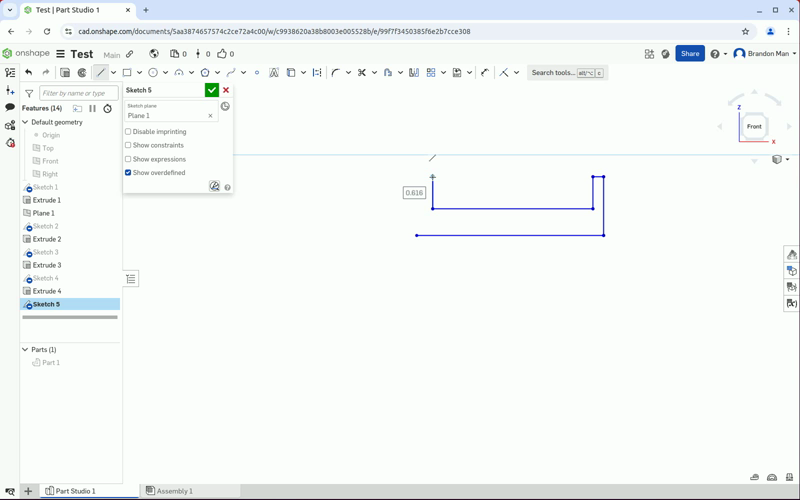
scroll(-6)
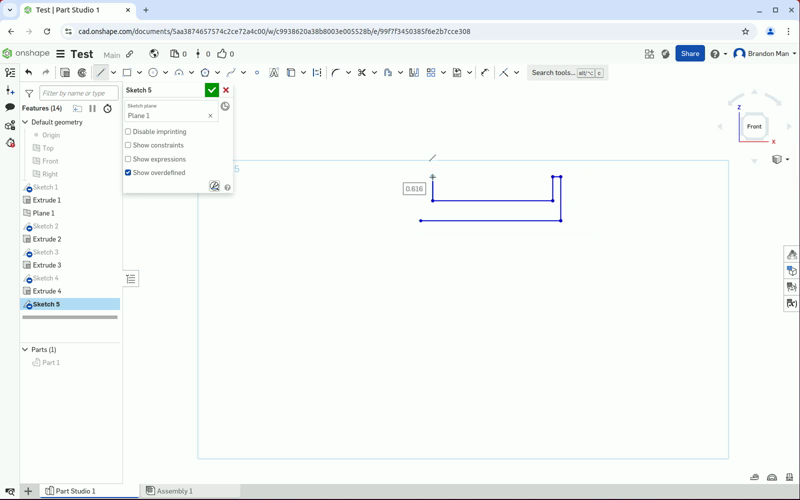
scroll(-6)
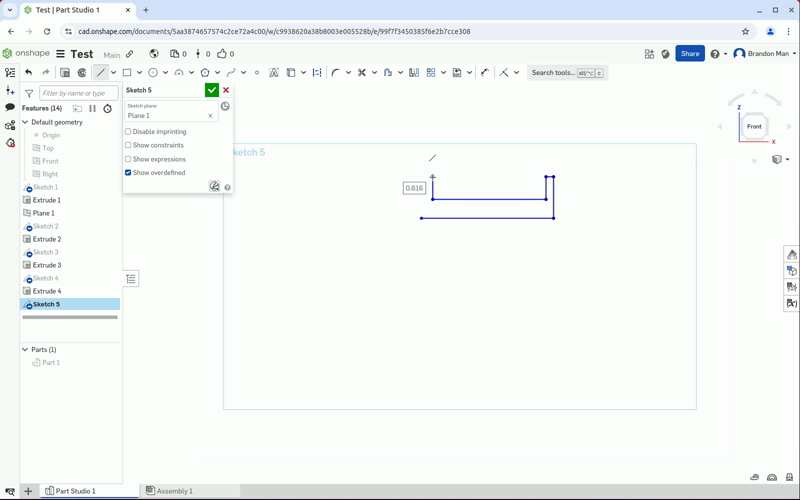
scroll(-6)
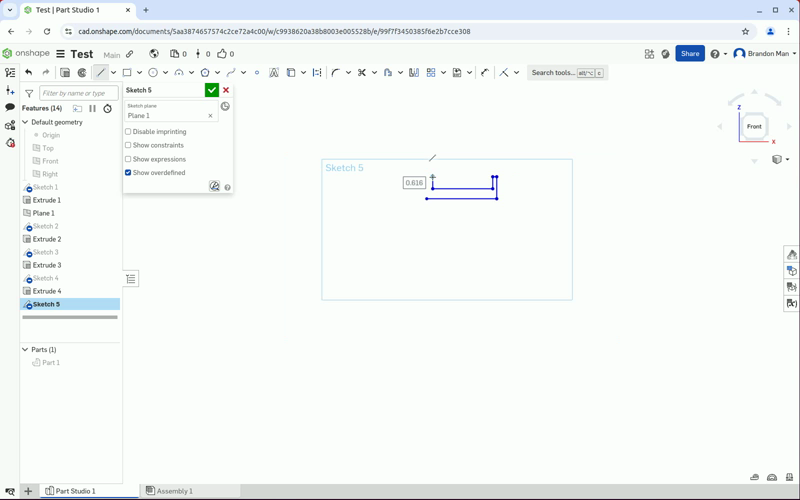
scroll(-6)
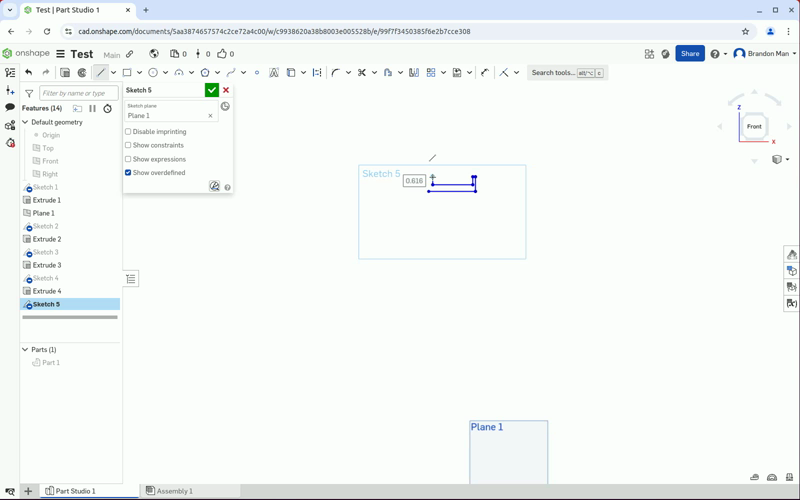
scroll(-6)
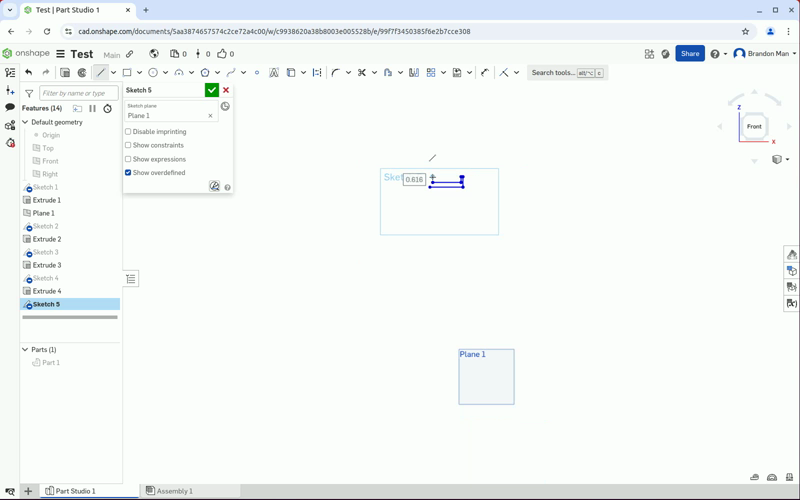
scroll(-6)
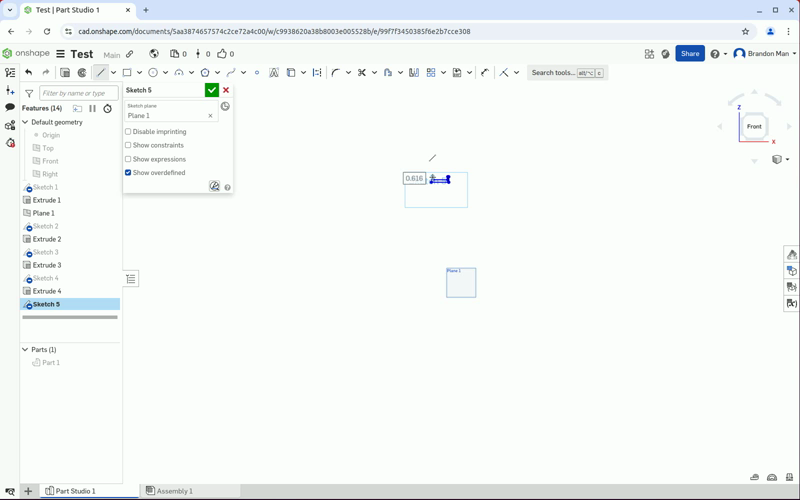
key_up(shift)
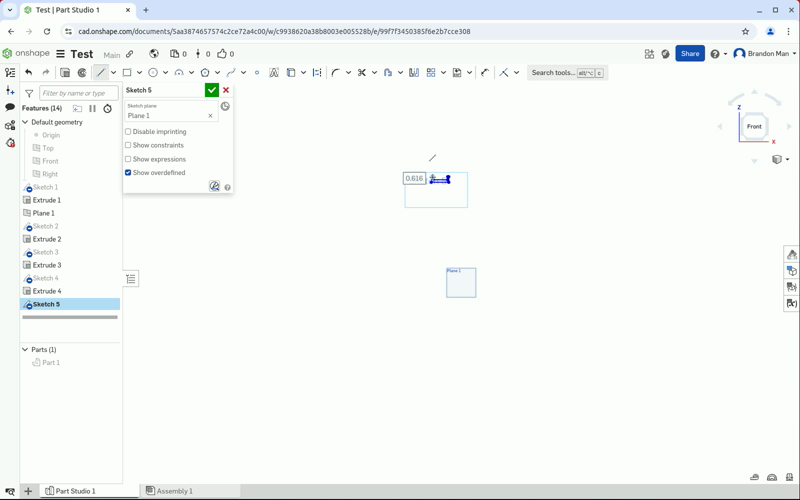
key_down(shift)
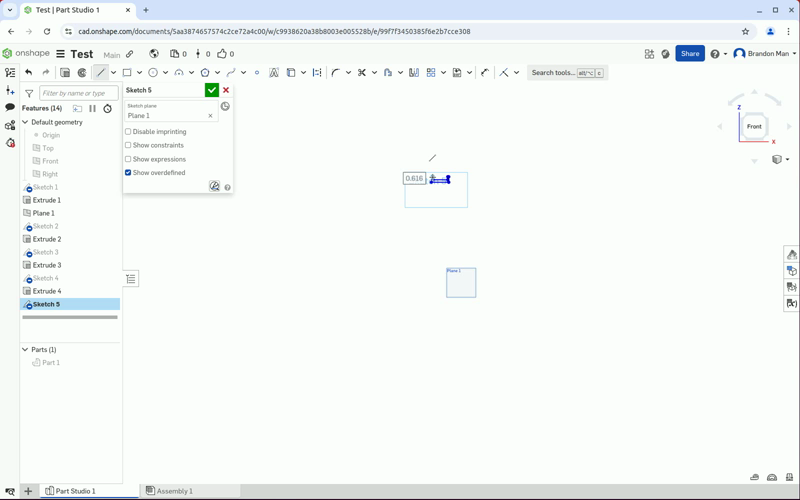
mouse_move(462, 176)
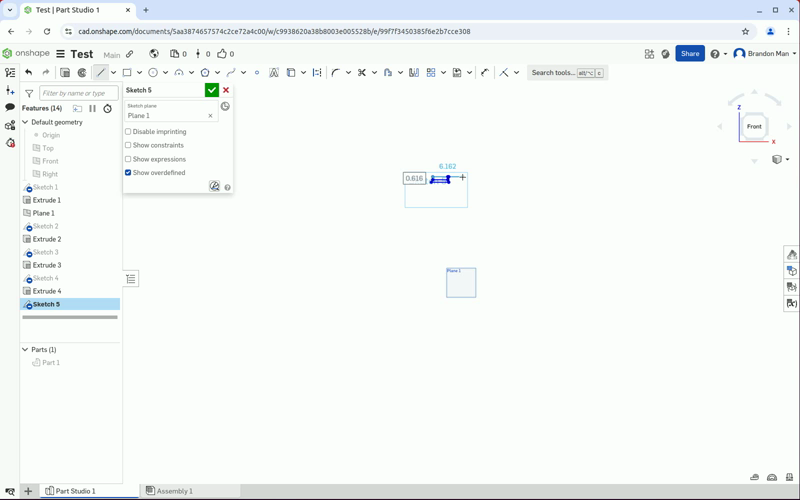
mouse_move(431, 176)
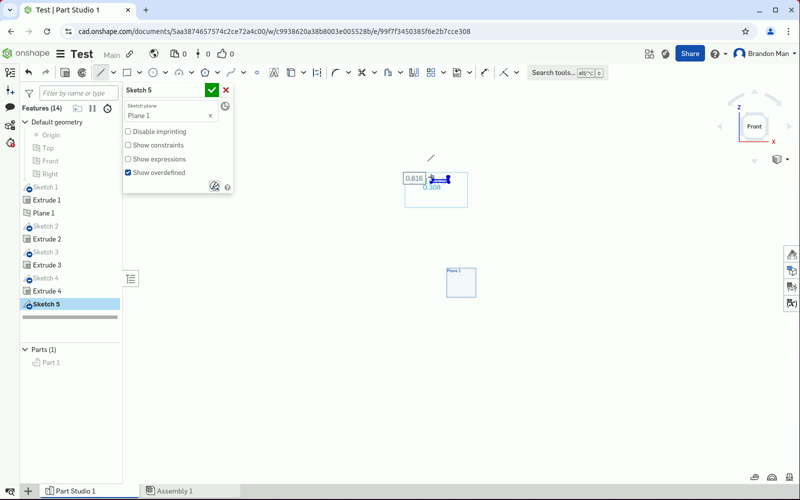
scroll(6)
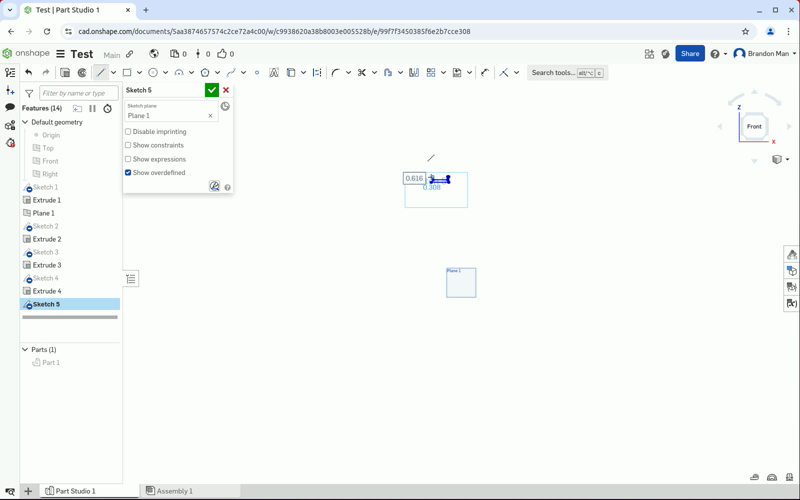
scroll(6)
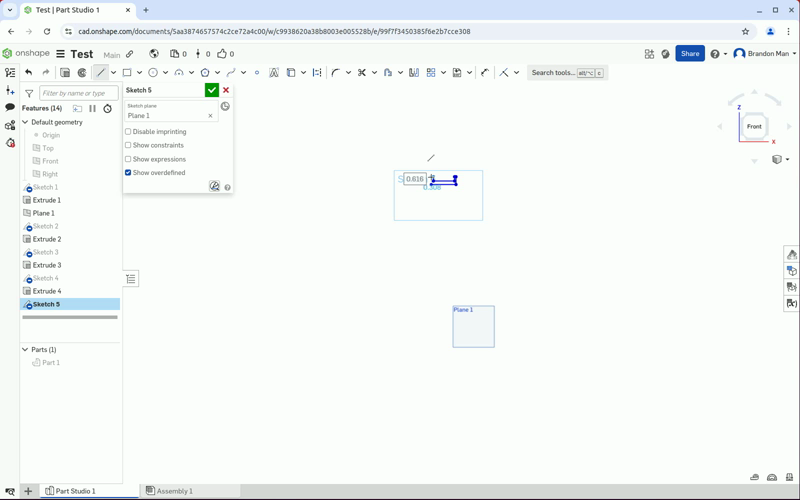
scroll(6)
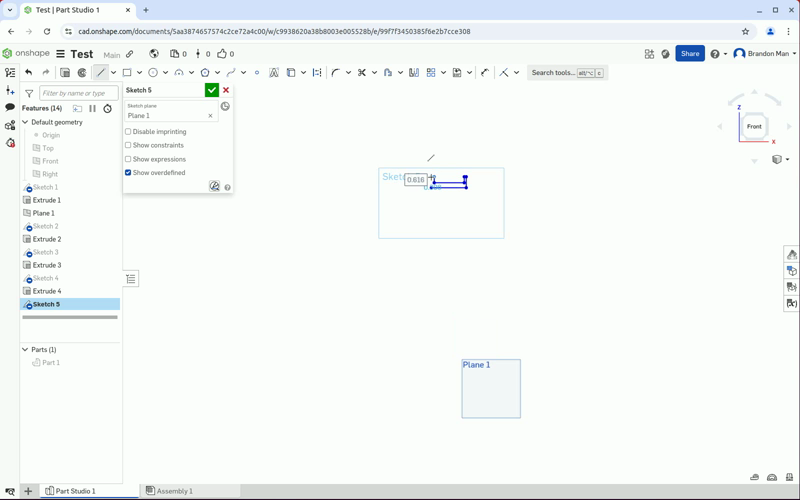
scroll(6)
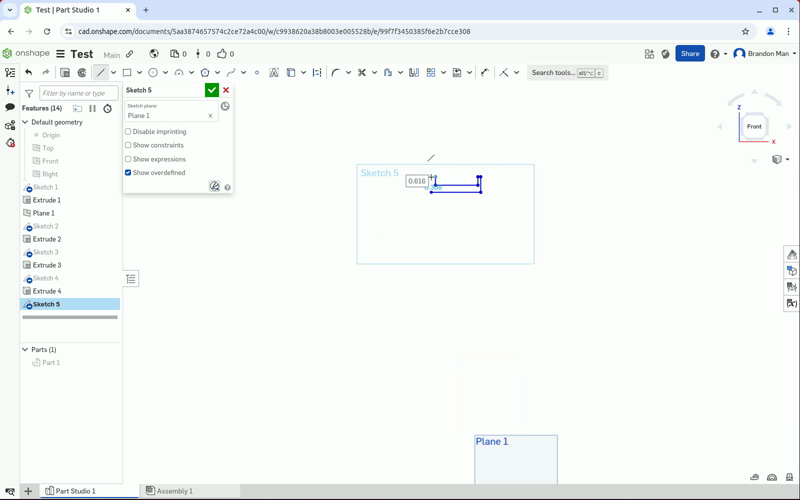
scroll(6)
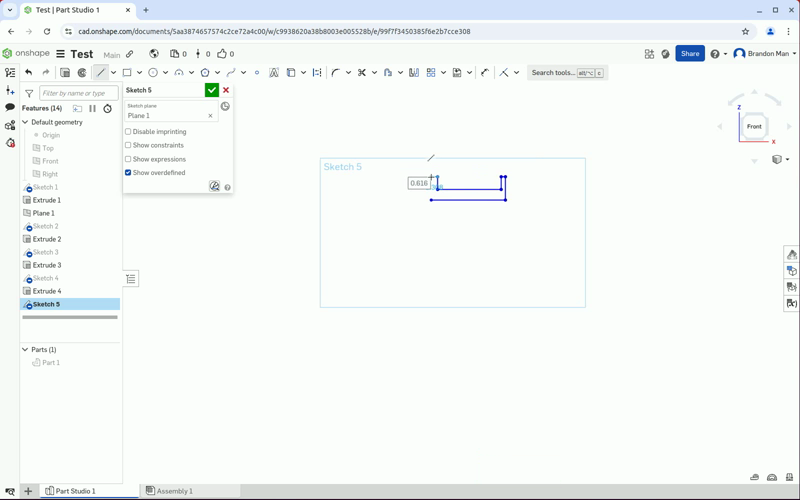
scroll(6)
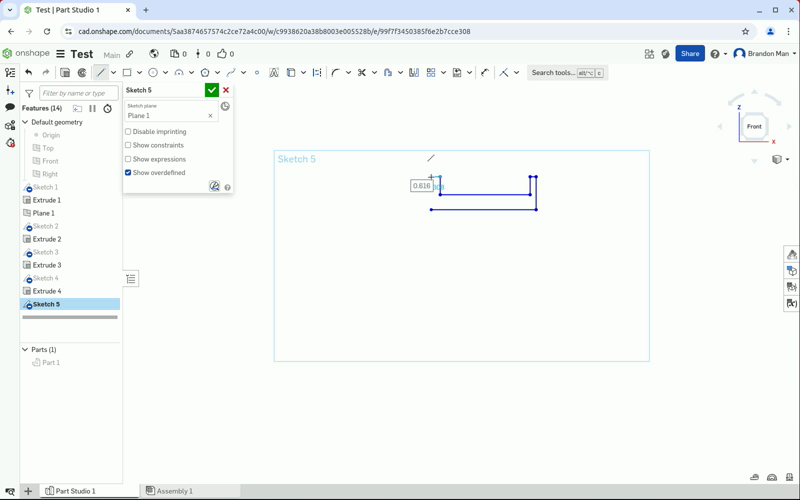
scroll(6)
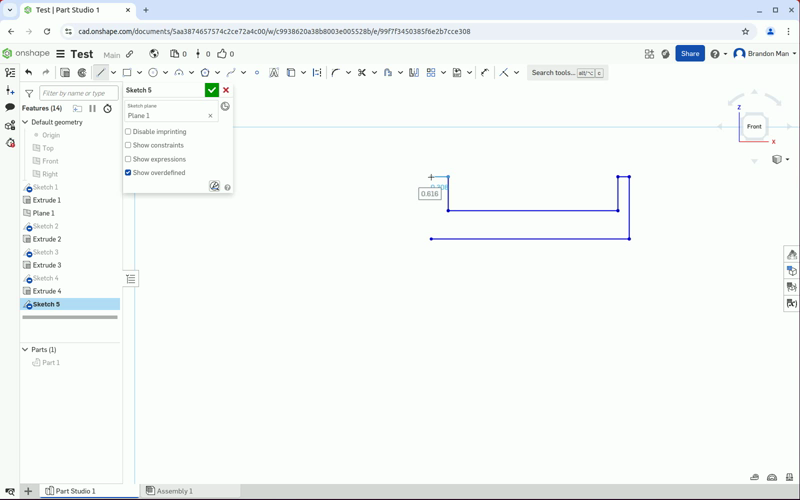
click(431, 176)
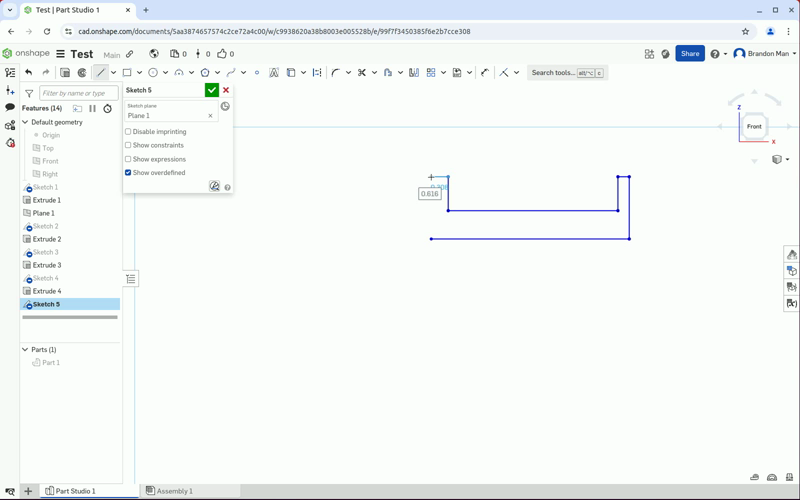
scroll(-6)
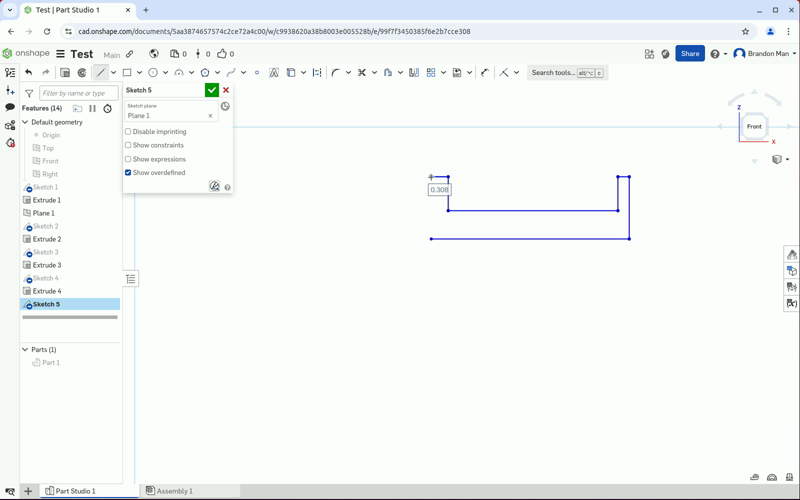
scroll(-6)
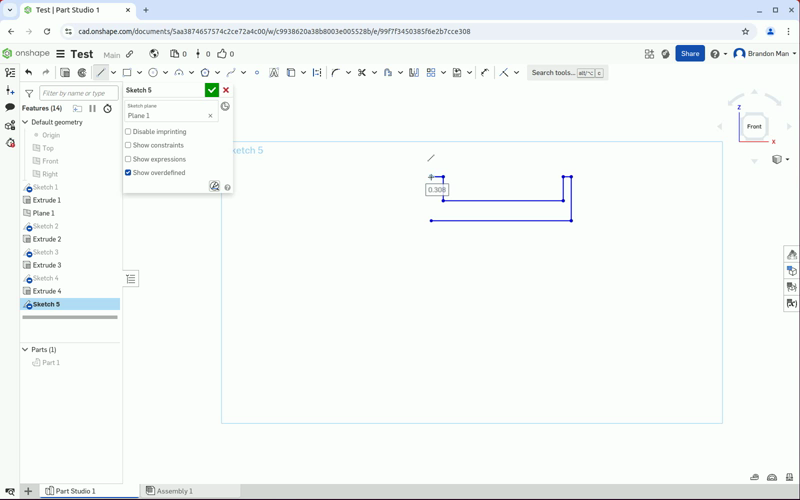
scroll(-6)
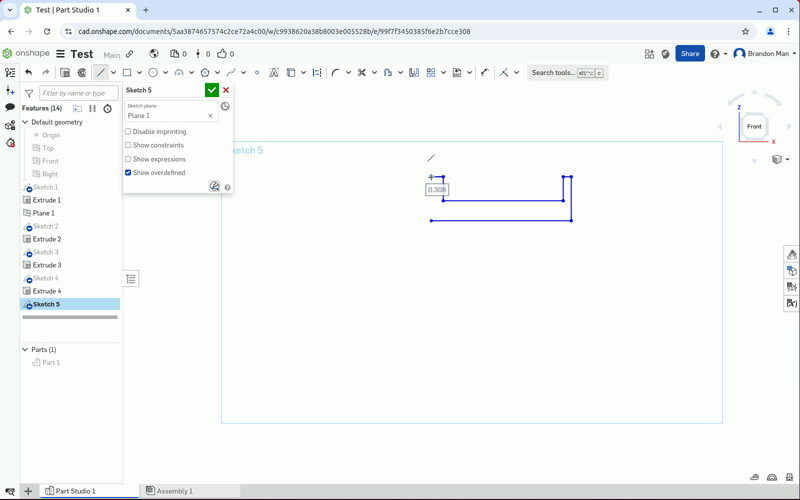
scroll(-6)
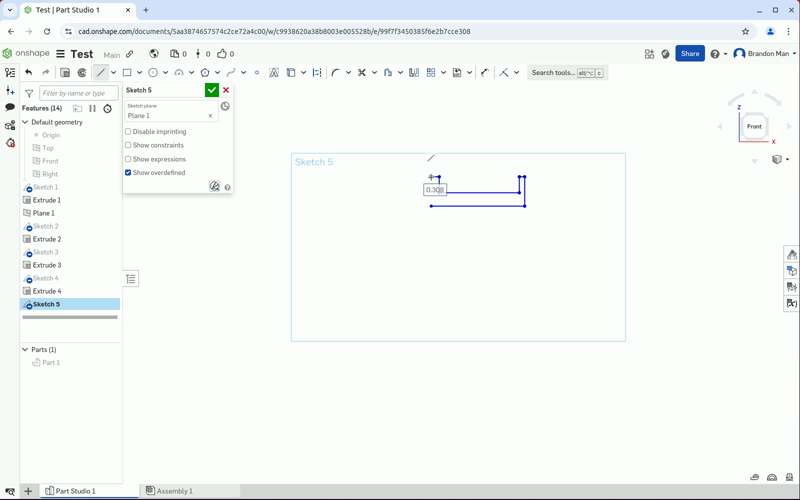
scroll(-6)
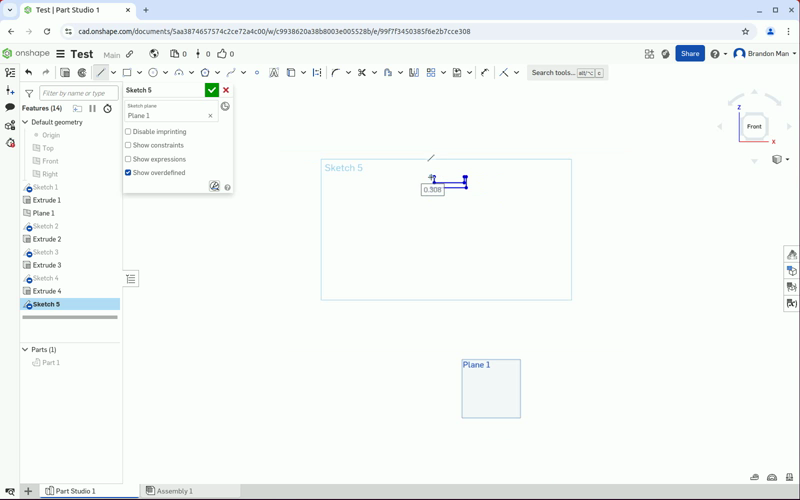
scroll(-6)
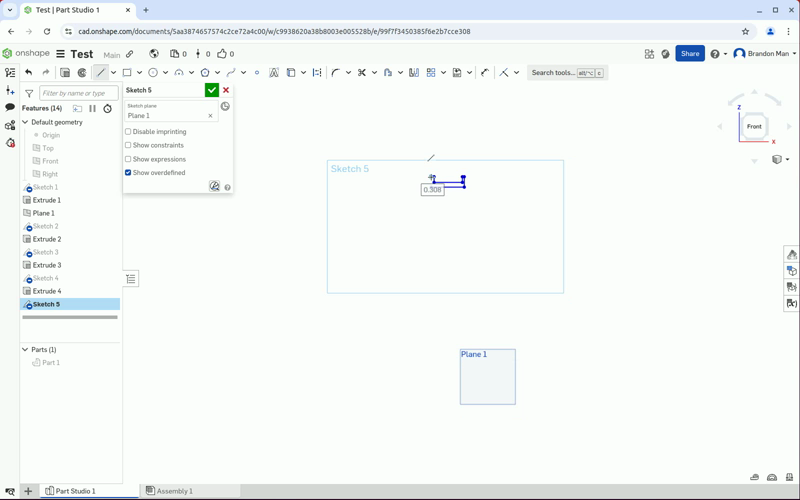
scroll(-6)
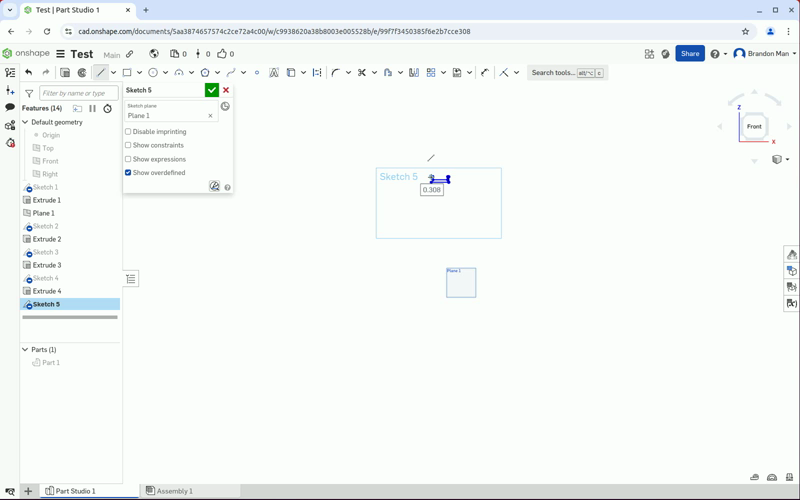
key_up(shift)
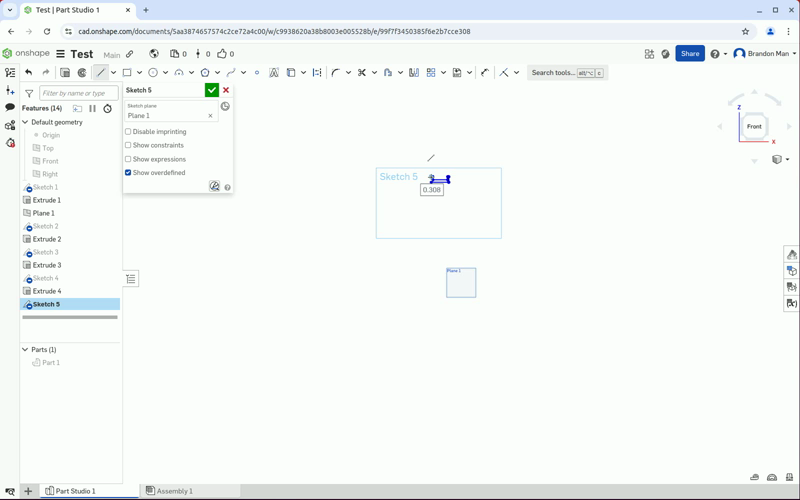
mouse_move(461, 176)
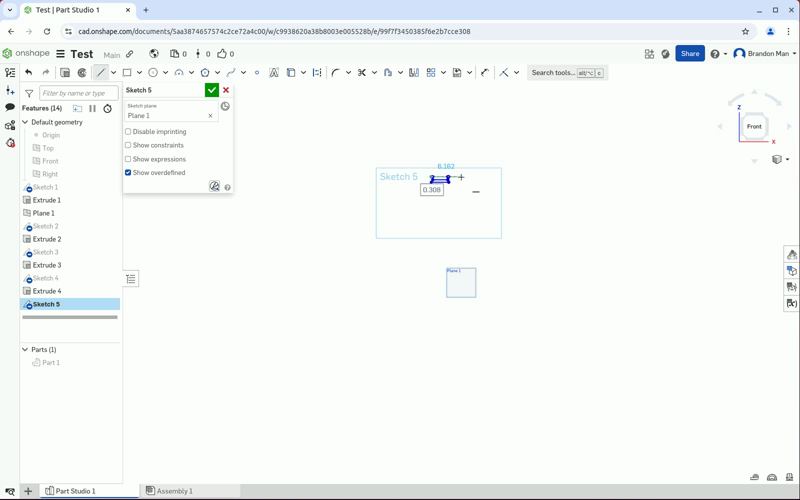
key_down(shift)
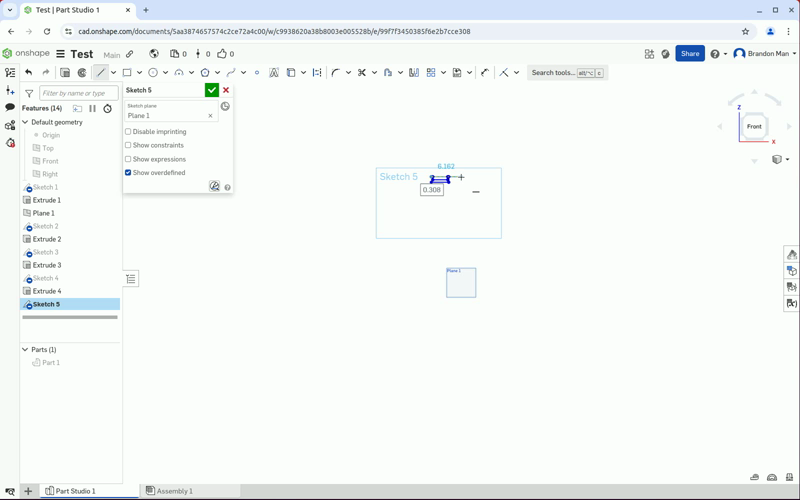
mouse_move(431, 182)
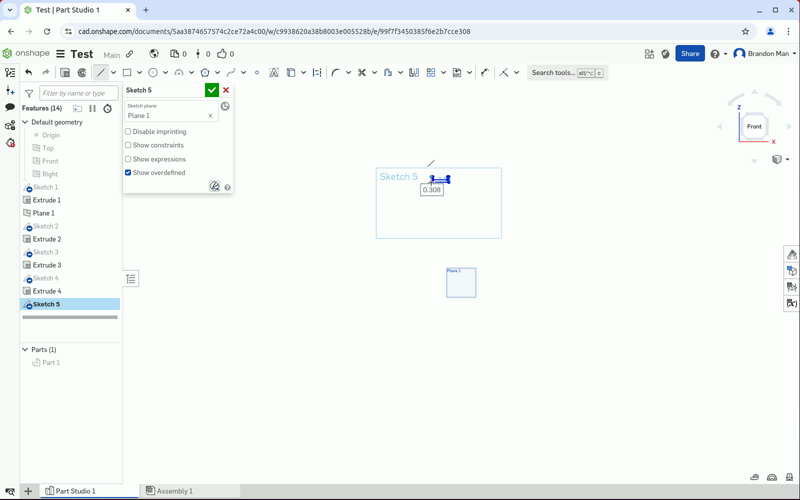
scroll(6)
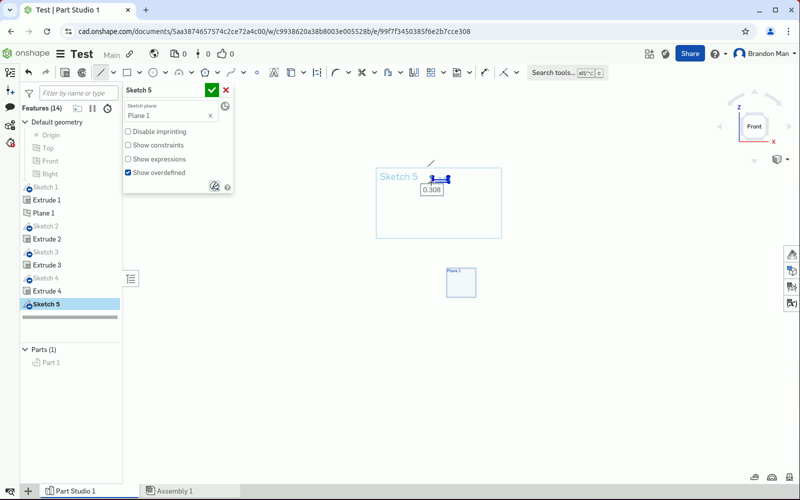
scroll(6)
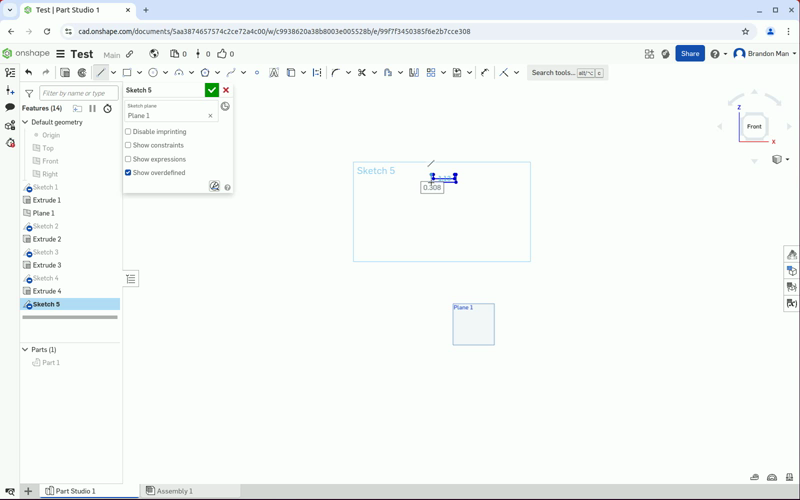
scroll(6)
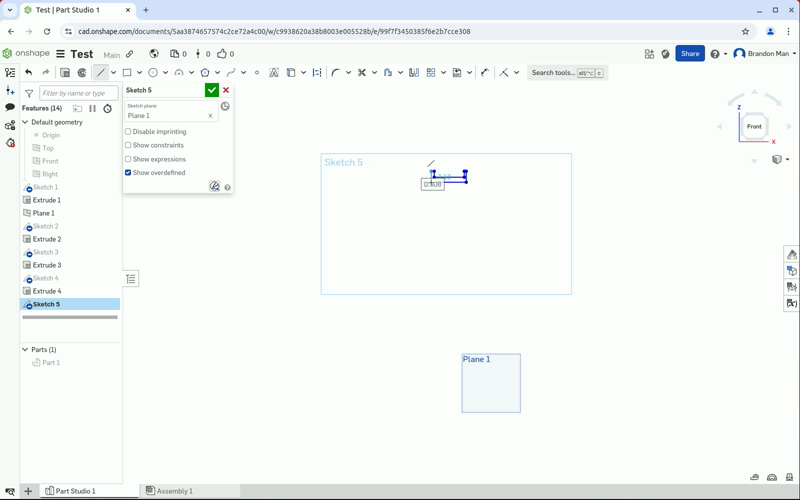
scroll(6)
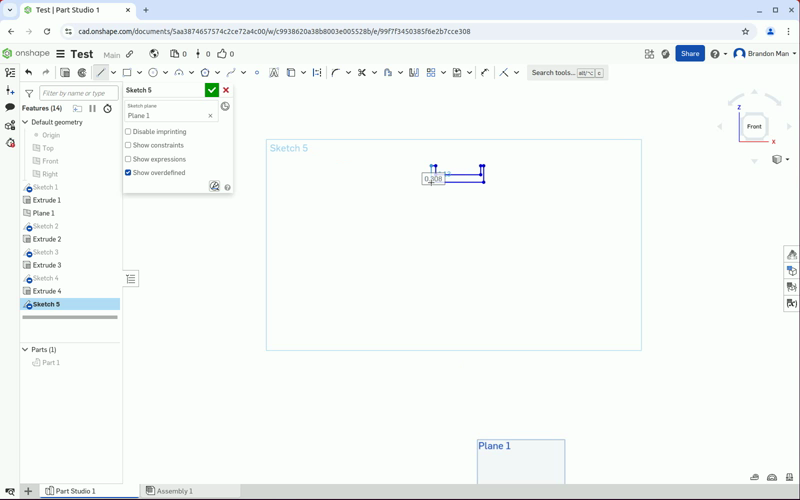
scroll(6)
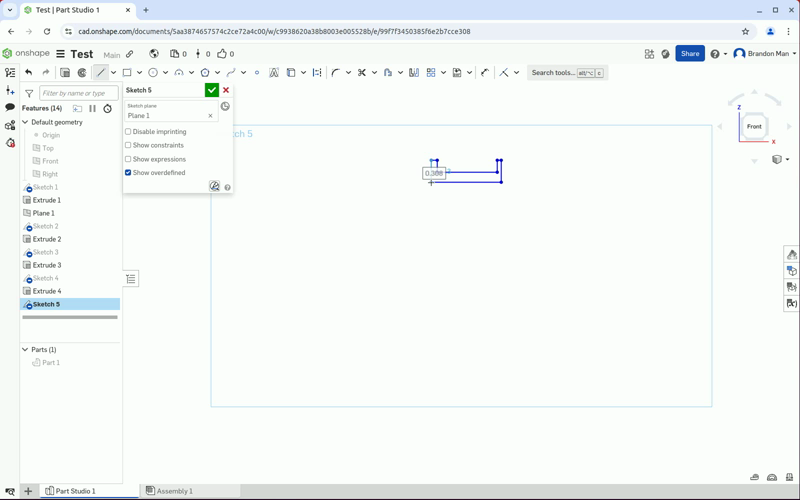
scroll(6)
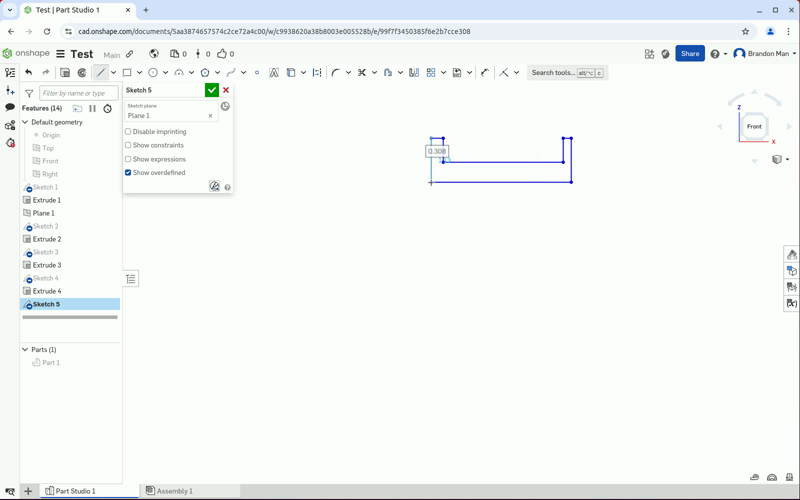
scroll(6)
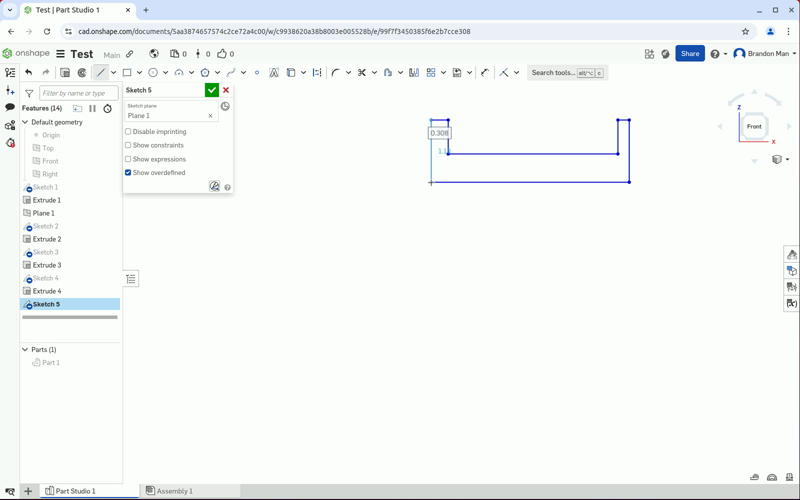
key_up(shift)
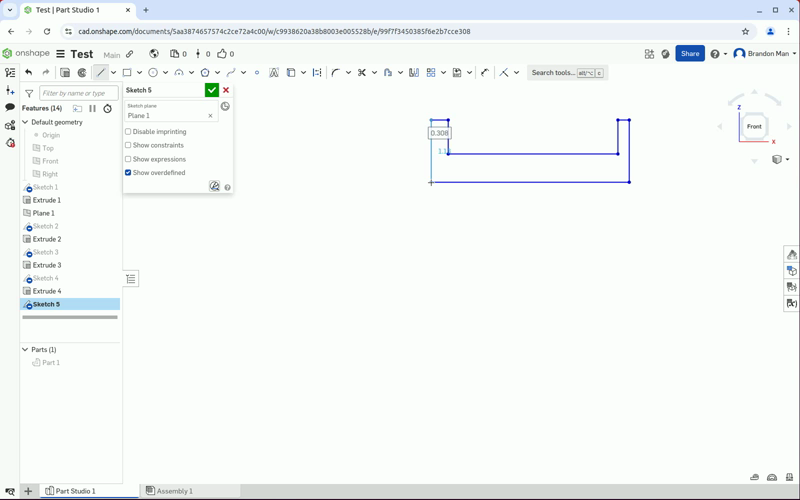
click(431, 182)
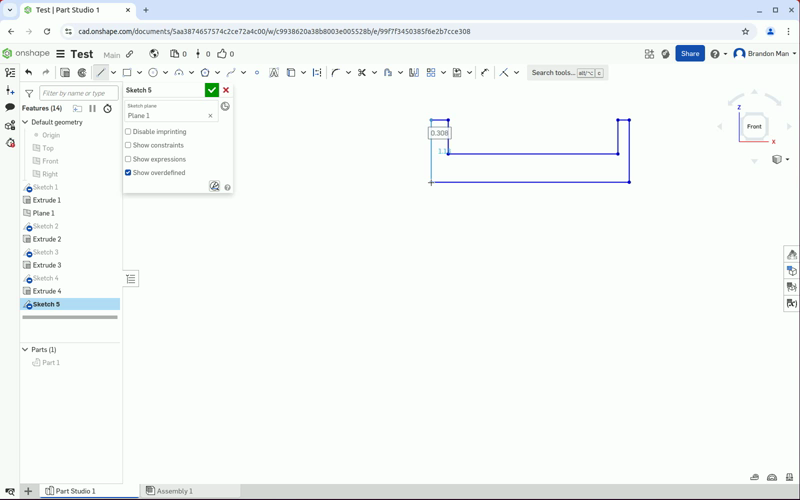
scroll(-6)
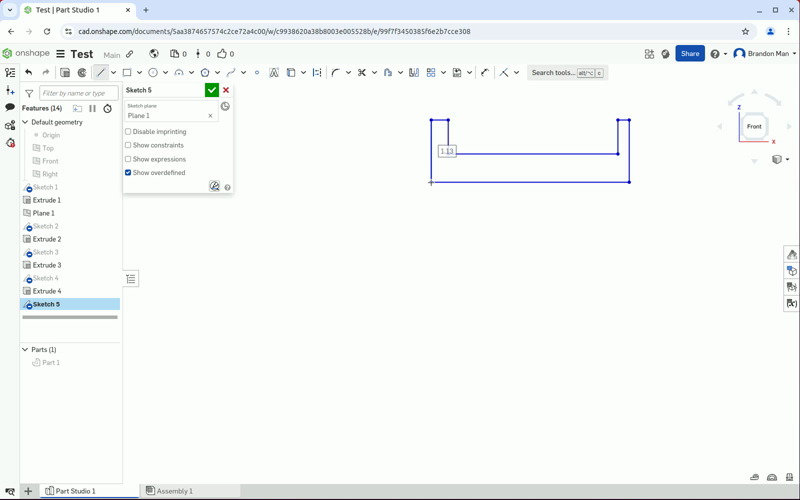
scroll(-6)
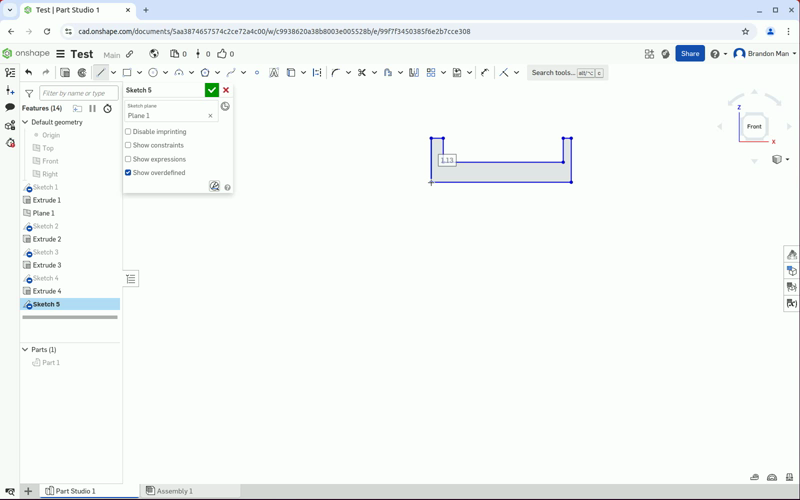
scroll(-6)
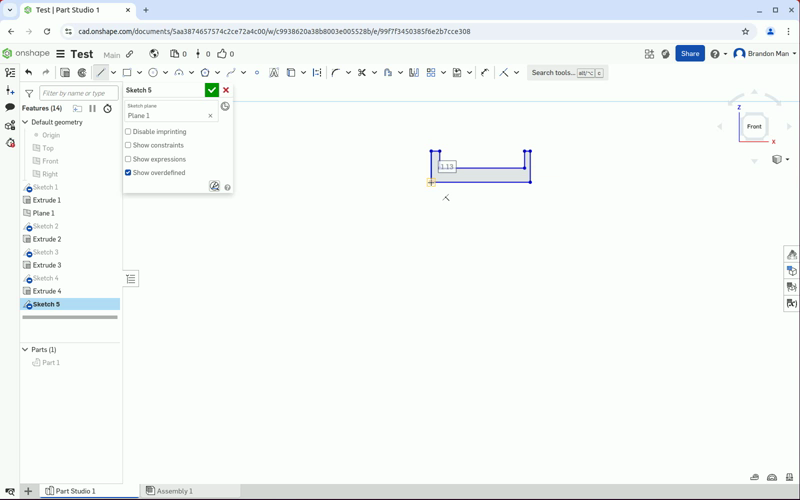
scroll(-6)
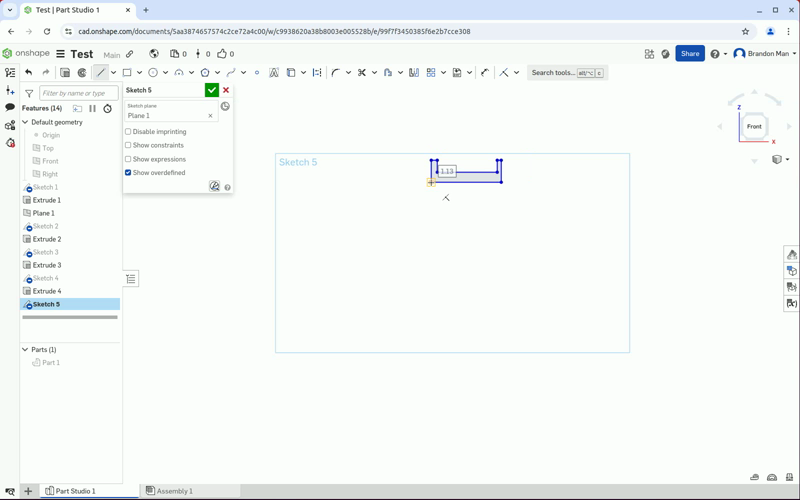
scroll(-6)
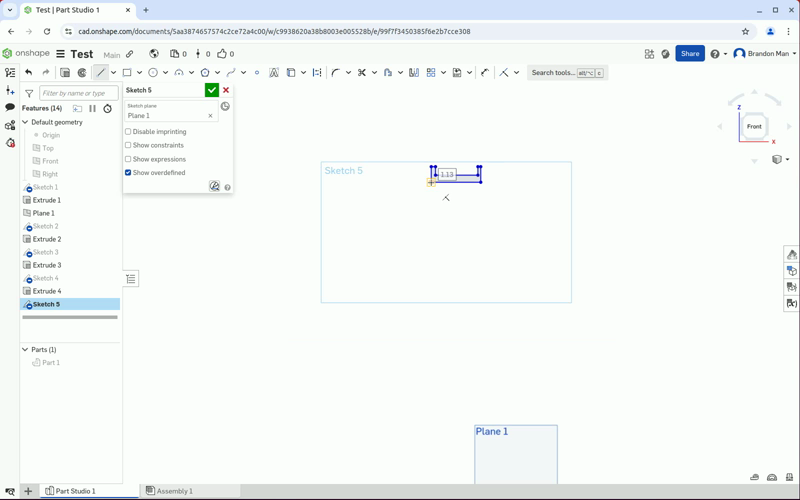
scroll(-6)
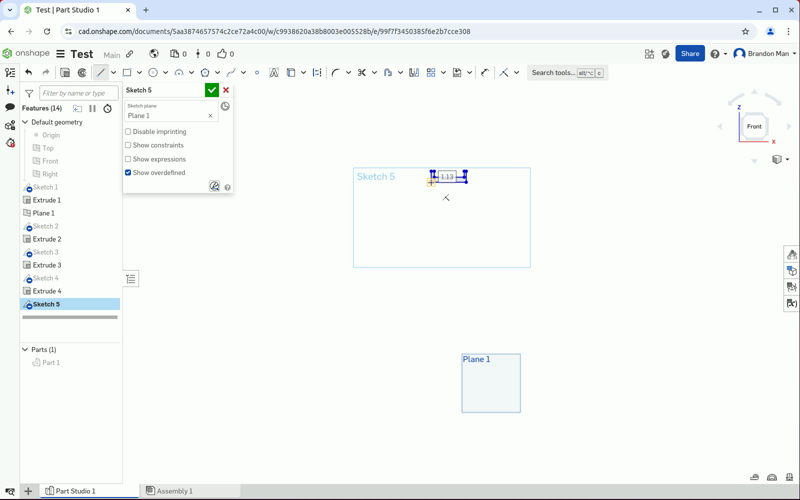
scroll(-6)
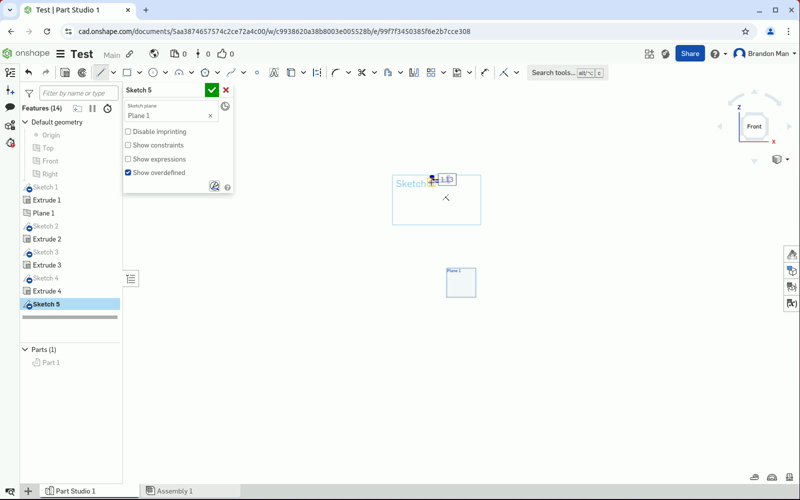
key(esc)
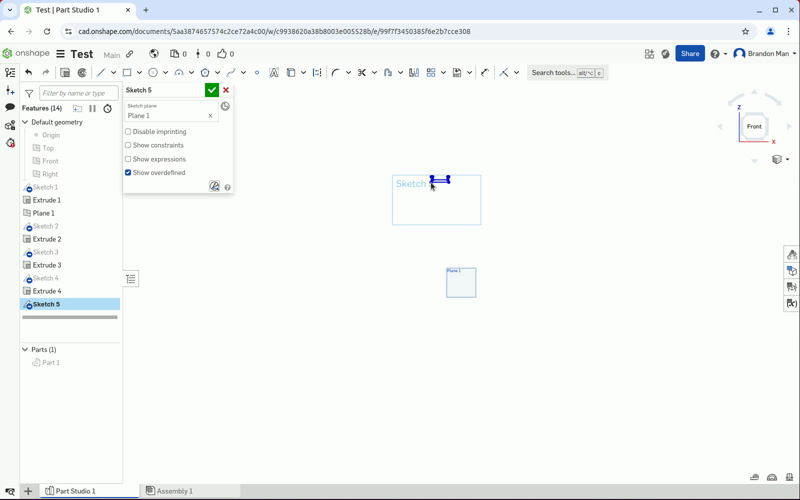
mouse_move(447, 180)
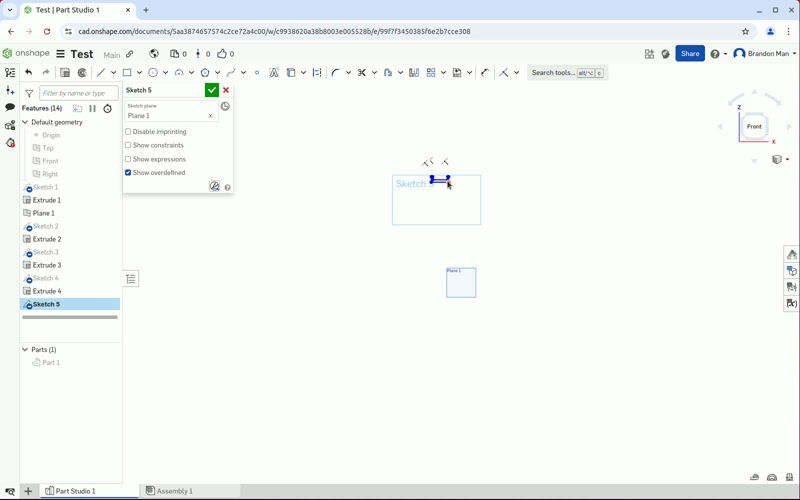
scroll(6)
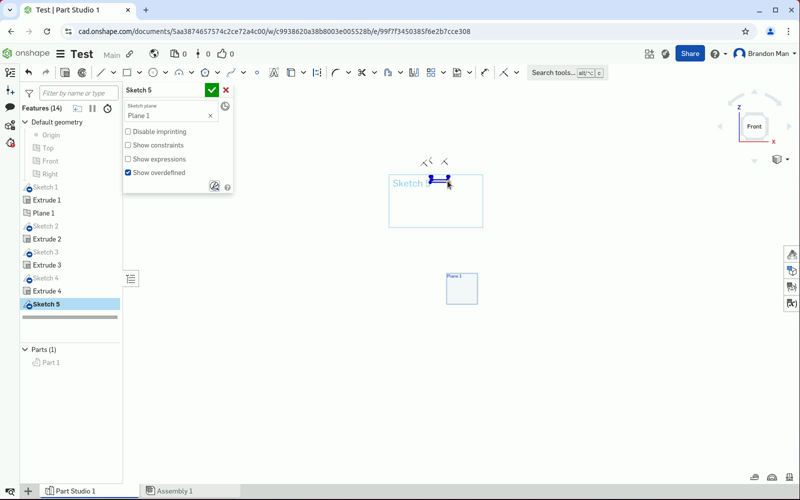
scroll(6)
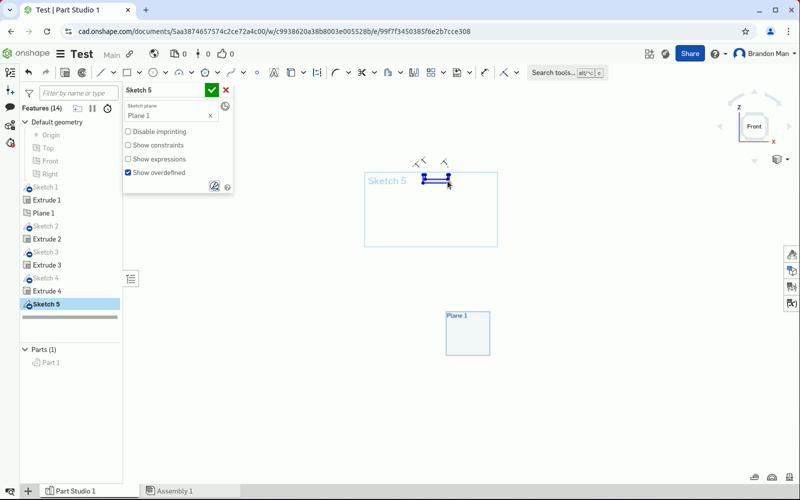
scroll(6)
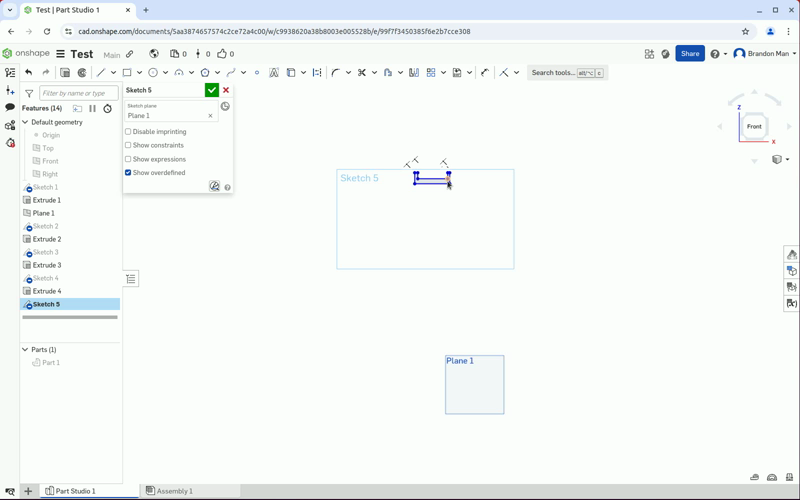
scroll(6)
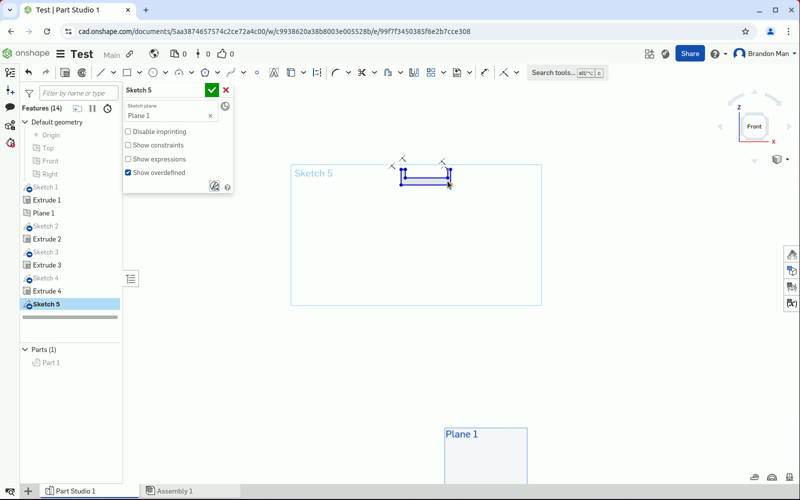
scroll(6)
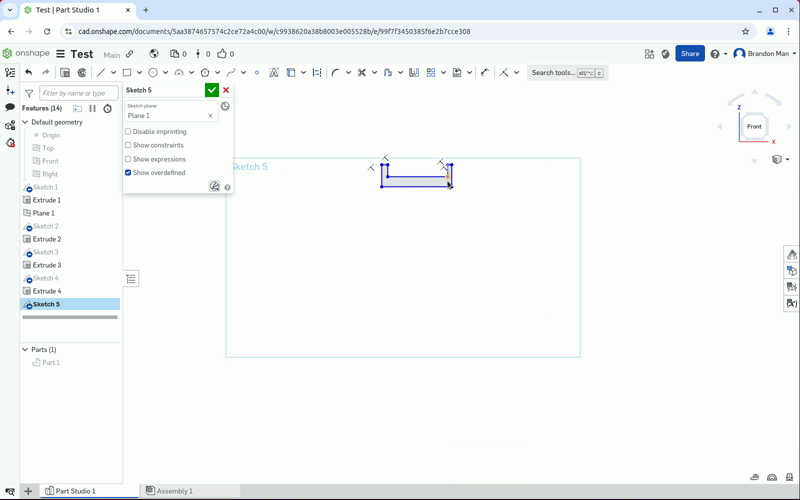
scroll(6)
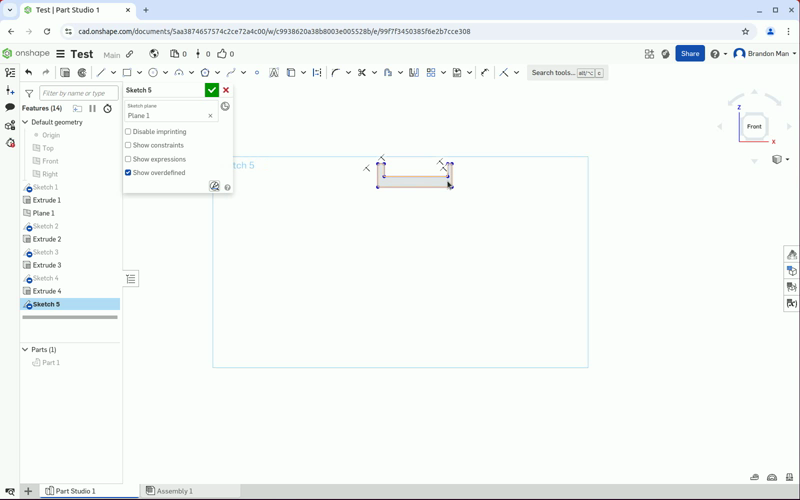
scroll(6)
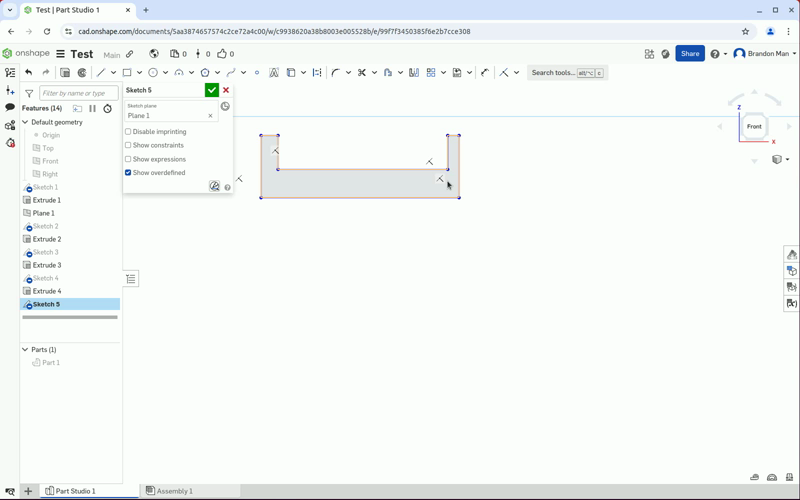
click(447, 180)
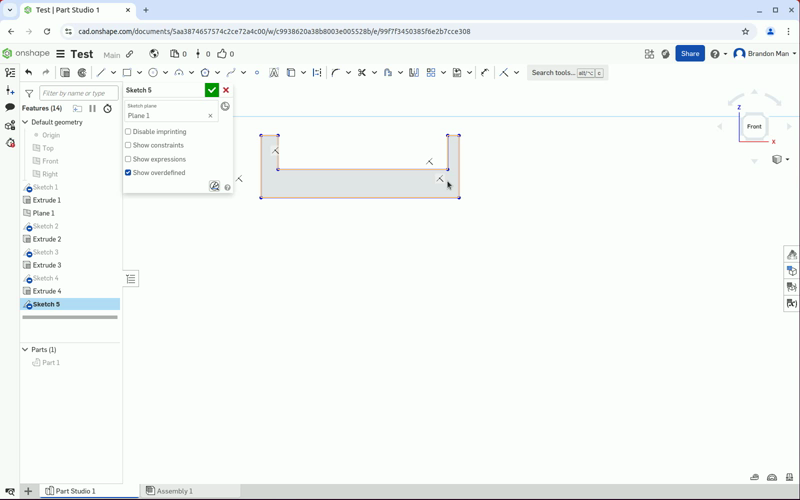
scroll(-6)
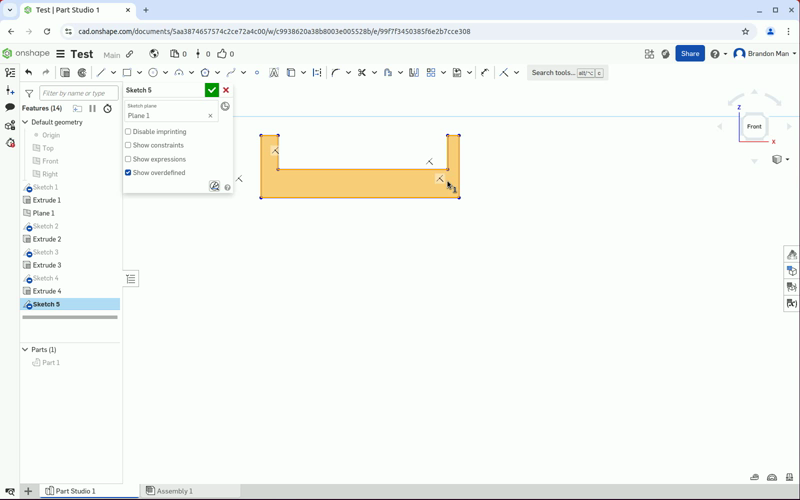
scroll(-6)
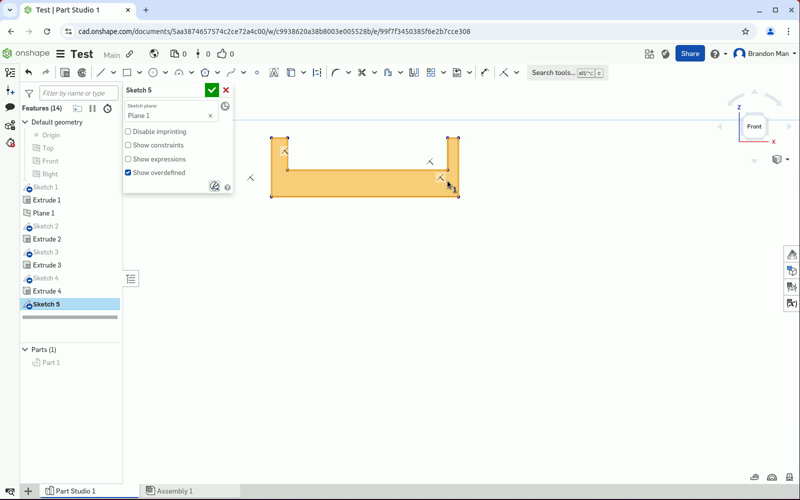
scroll(-6)
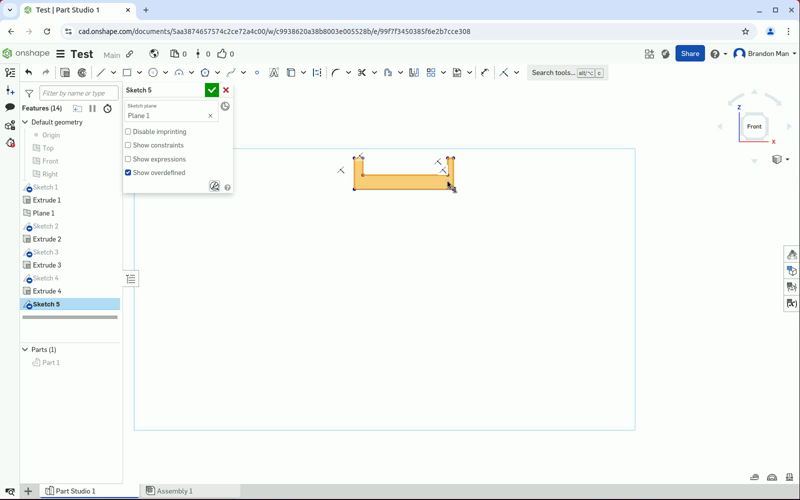
scroll(-6)
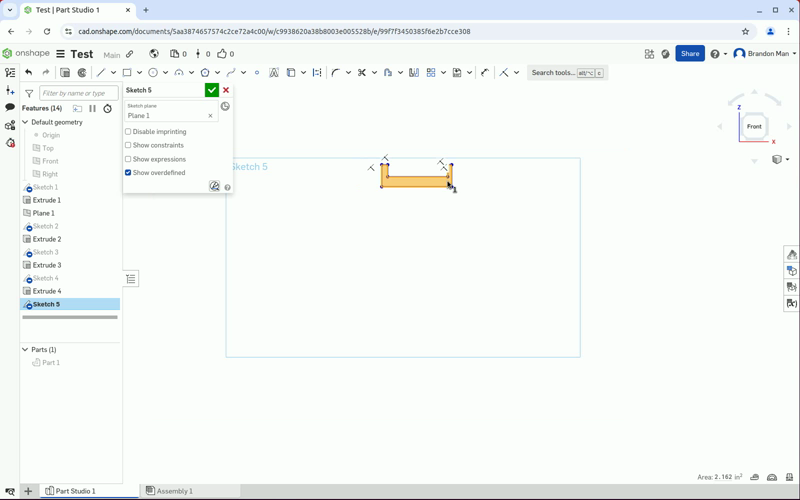
scroll(-6)
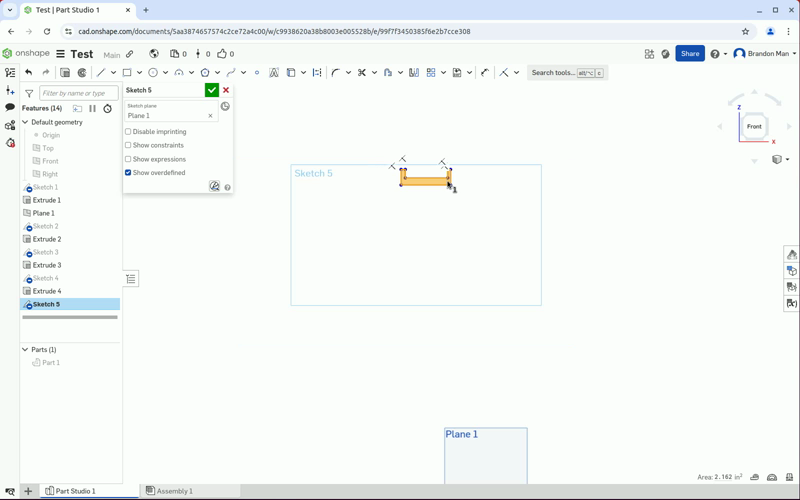
scroll(-6)
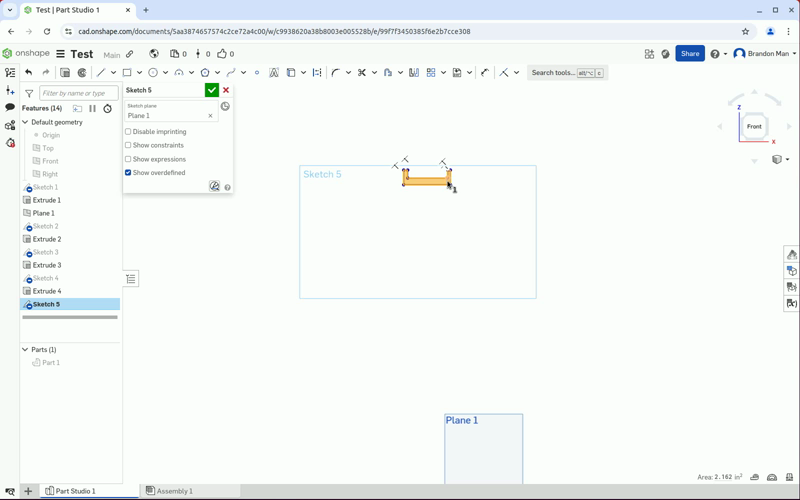
scroll(-6)
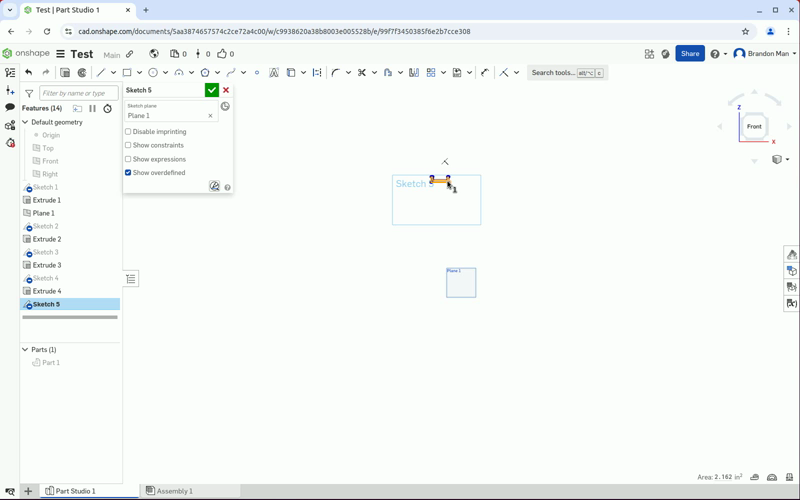
mouse_move(73, 352)
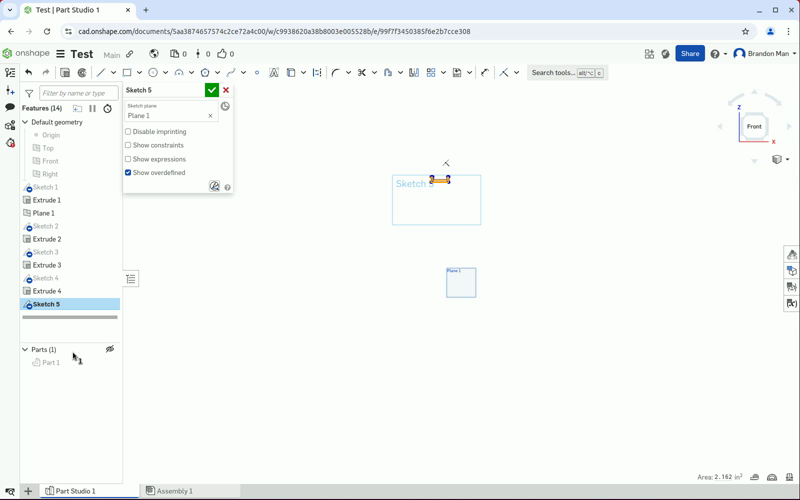
key(shift+y)
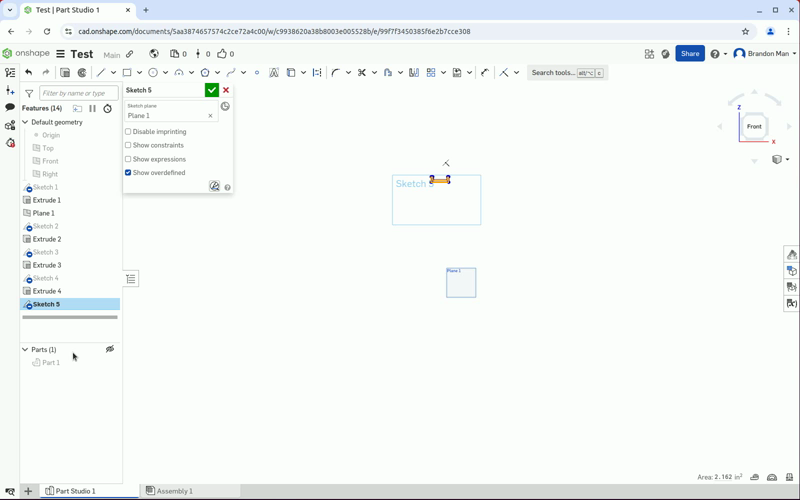
key(shift+e)
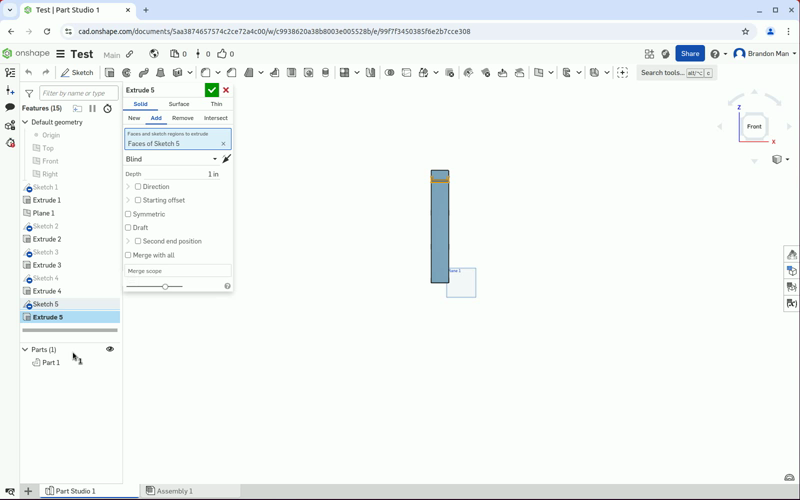
mouse_move(143, 106)
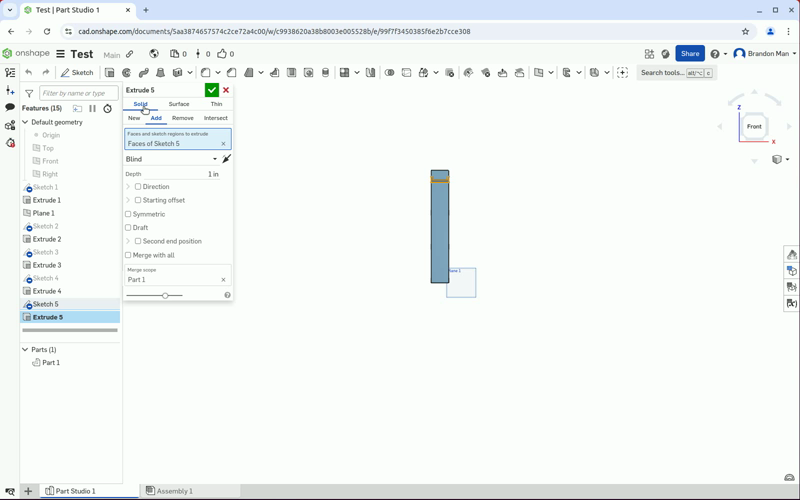
click(143, 106)
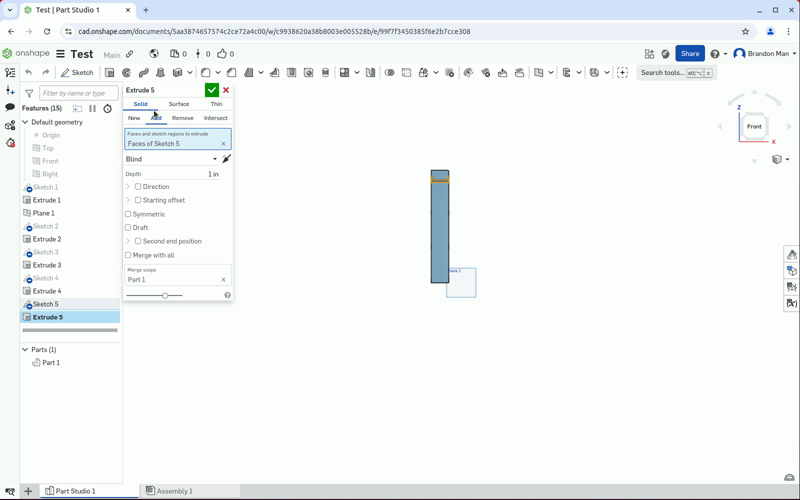
mouse_move(186, 120)
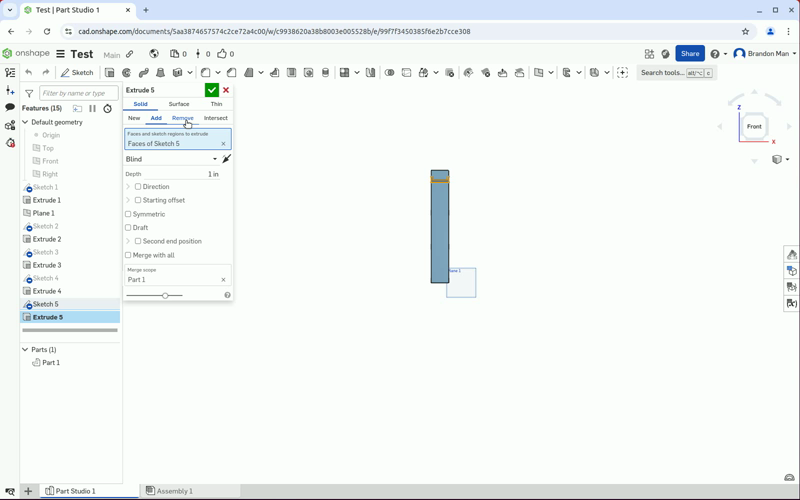
click(186, 120)
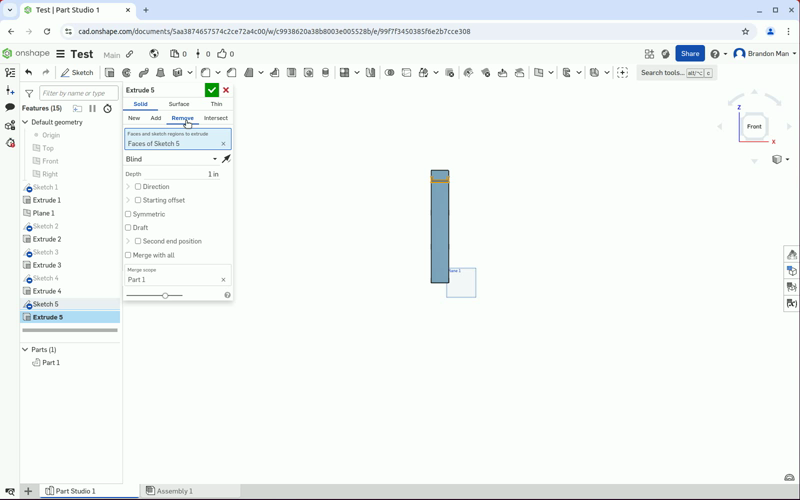
key(tab, 4)
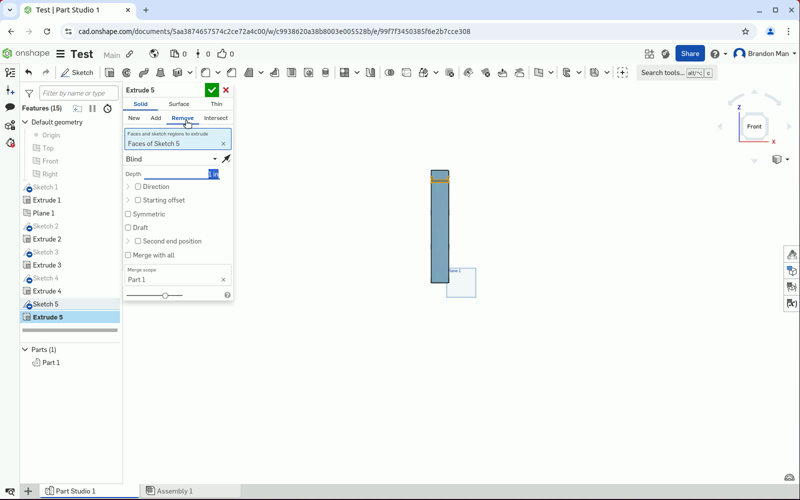
text(0.481)
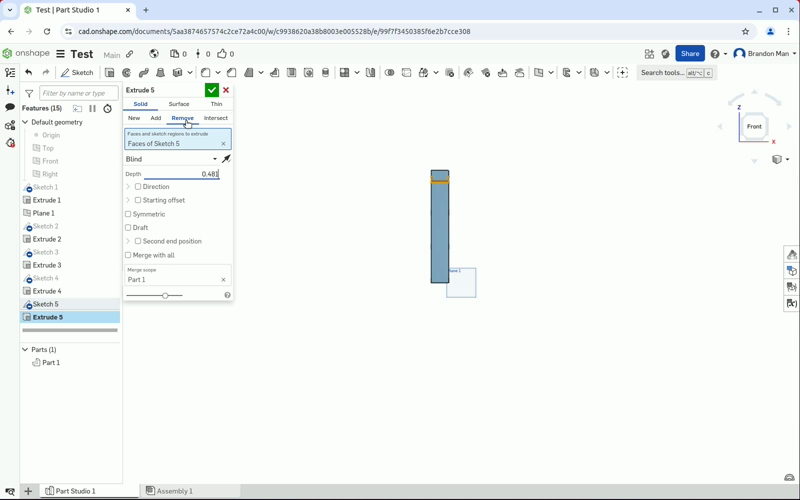
key(tab, 6)
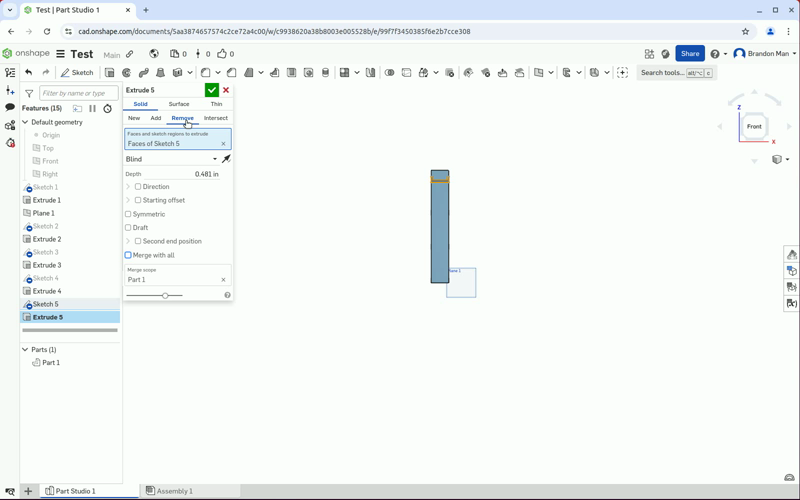
key(space)
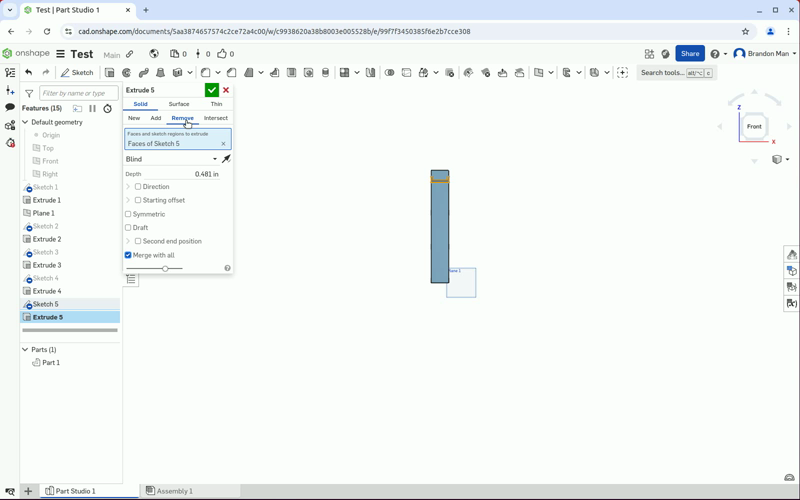
key(enter)
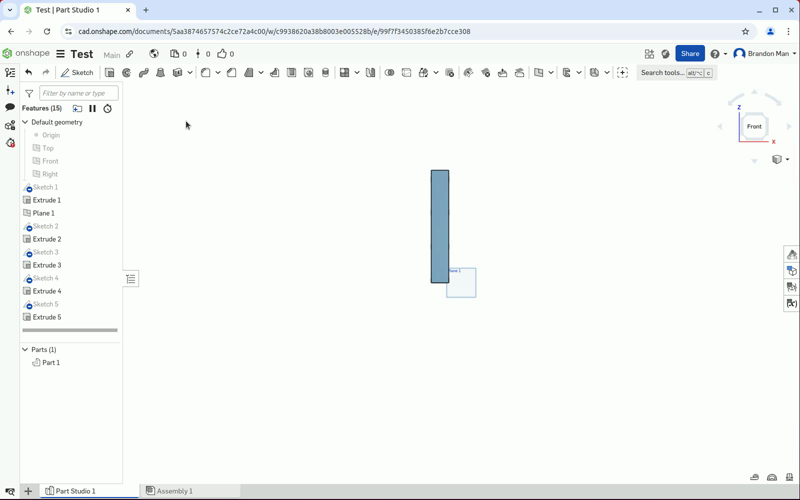
key(shift+h)
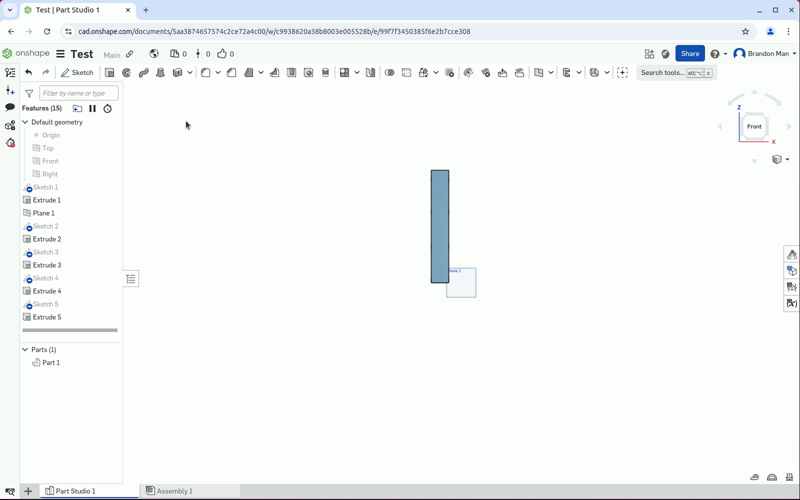
key(shift+h)
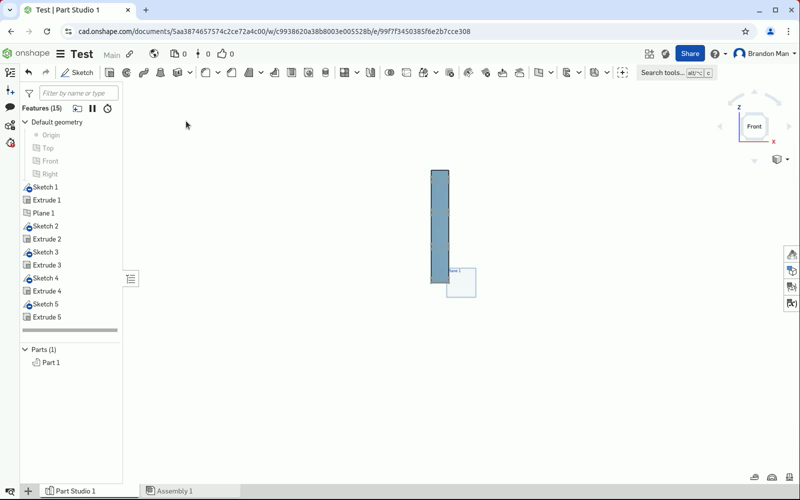
key(shift+7)
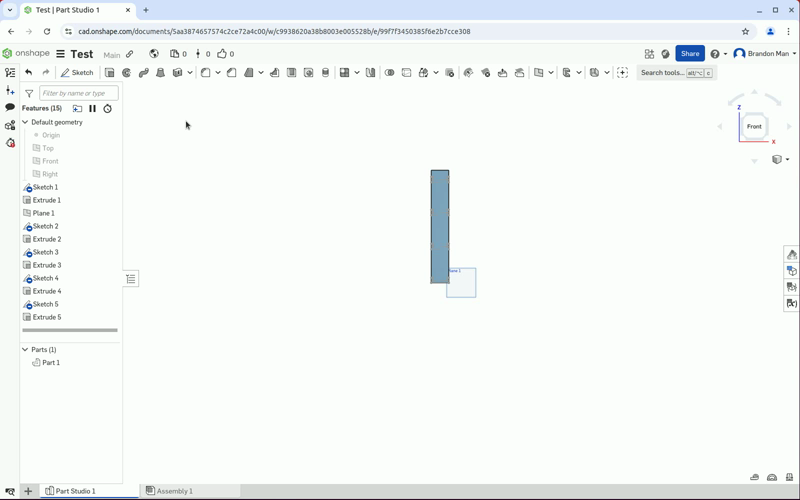
key(left, 2)
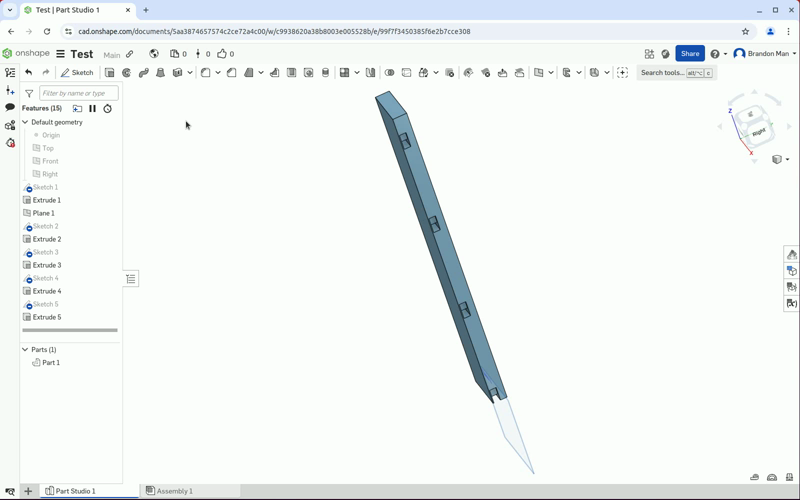
key(down, 2)
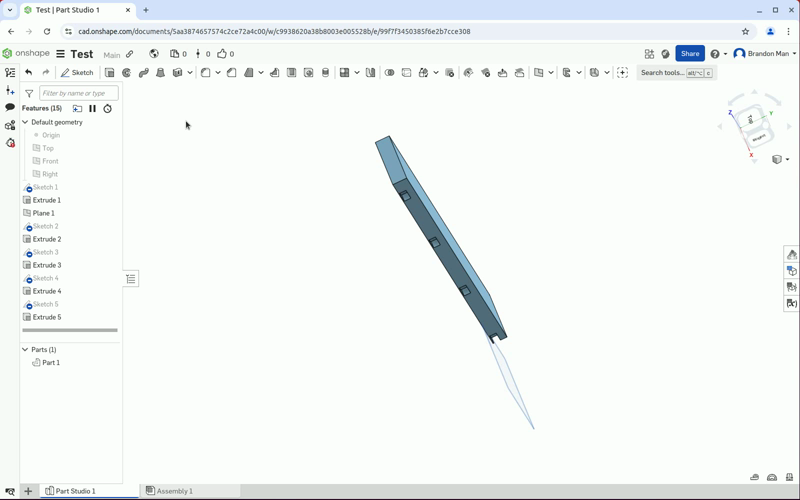
key(up, 2)
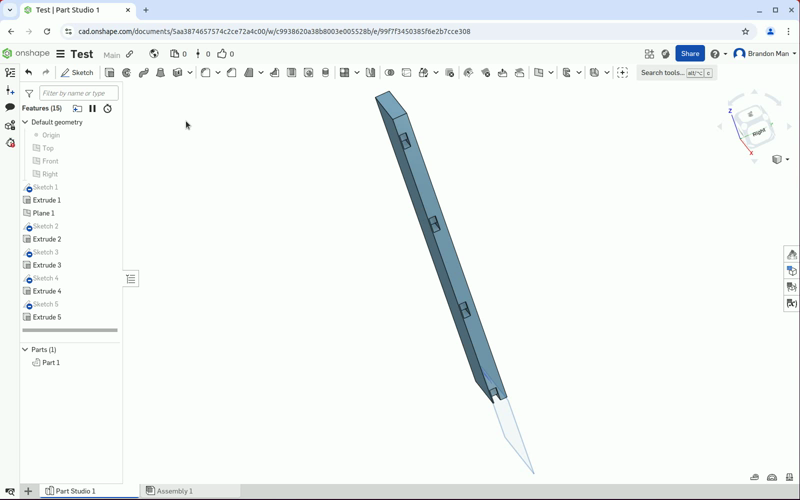
key(right, 2)
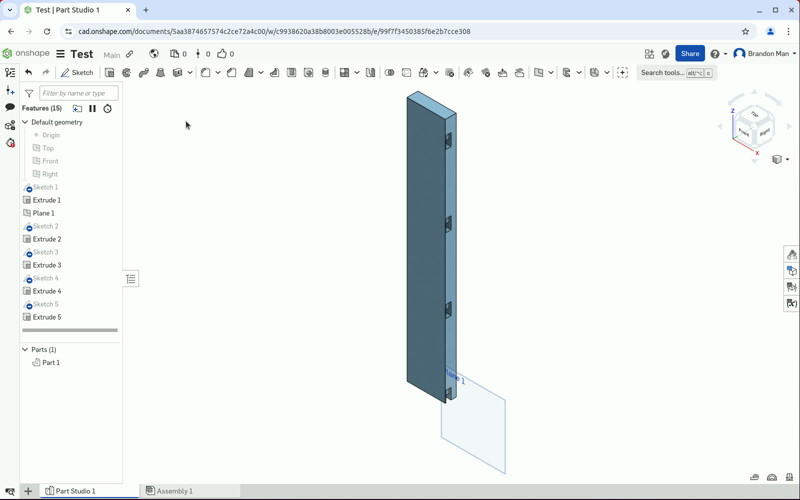
mouse_move(73, 189)
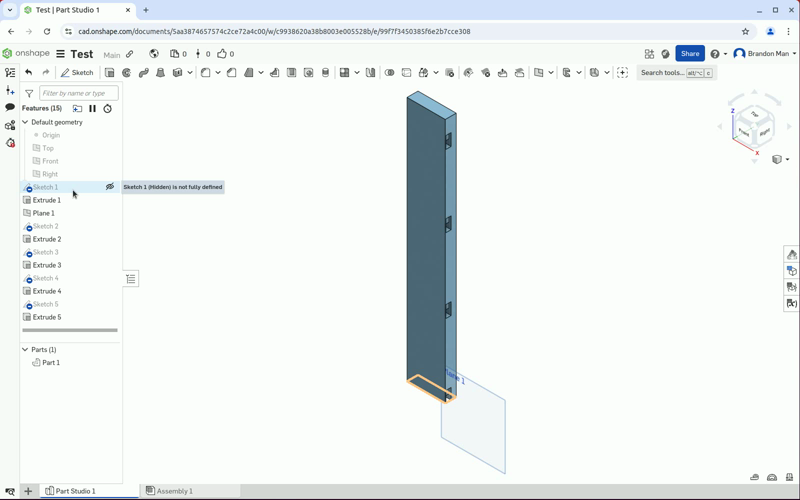
click(73, 189)